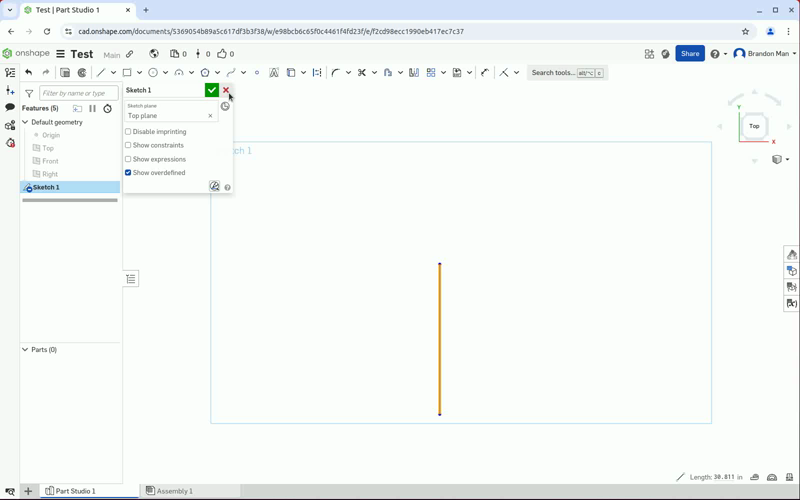
key(shift+h)
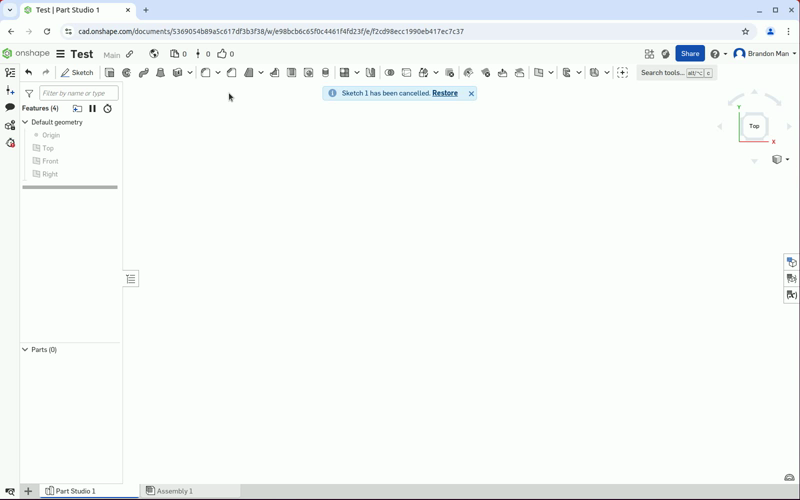
mouse_move(73, 352)
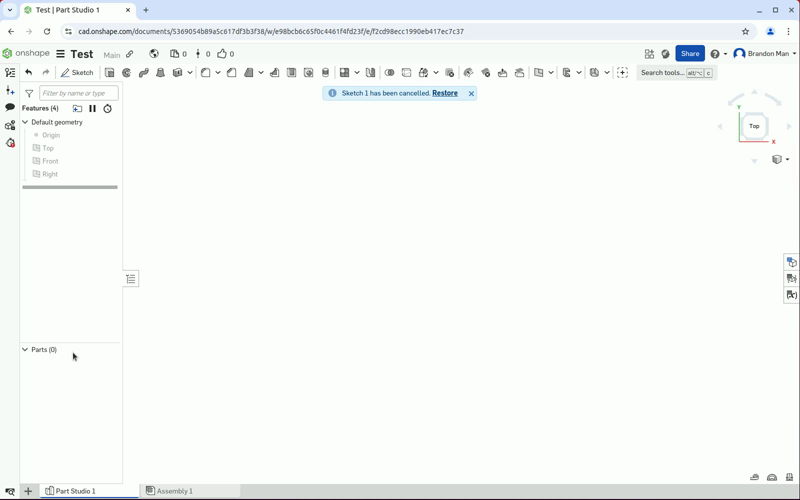
key(y)
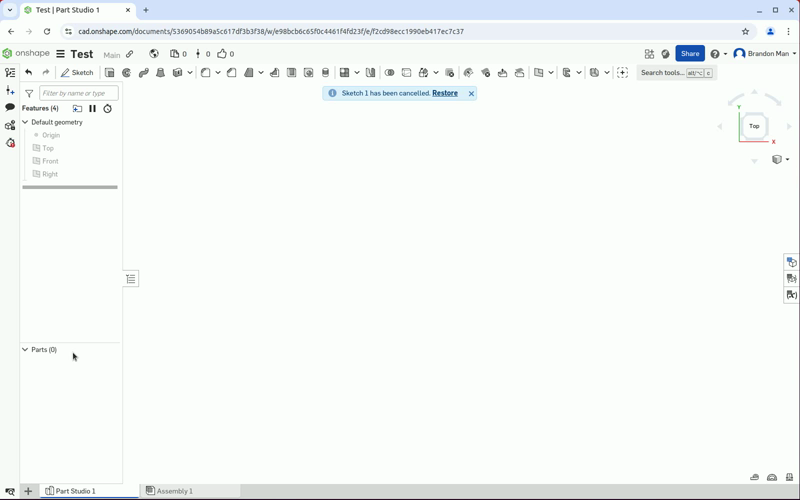
key(shift+p)
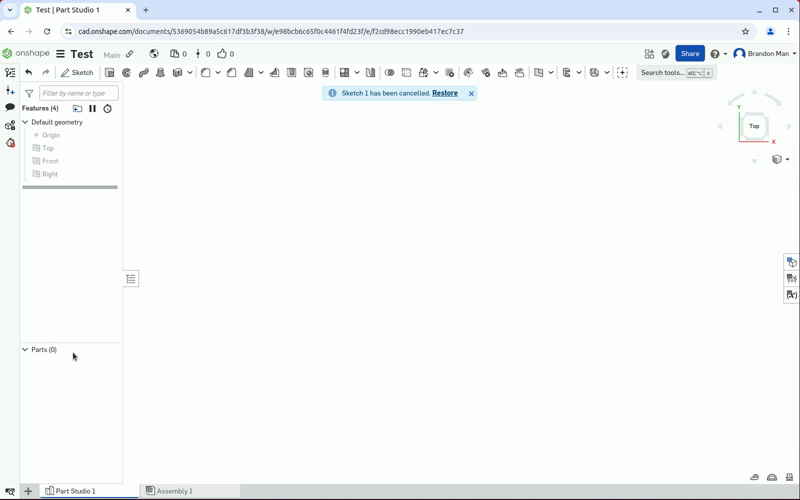
key(space)
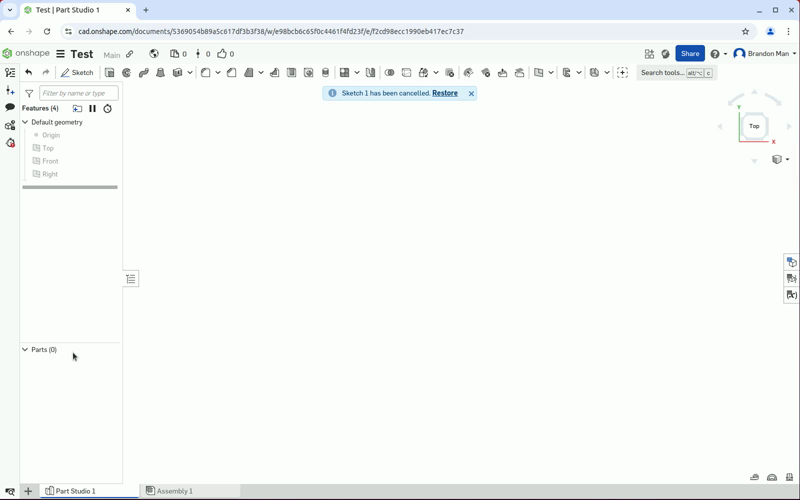
key_down(shift)
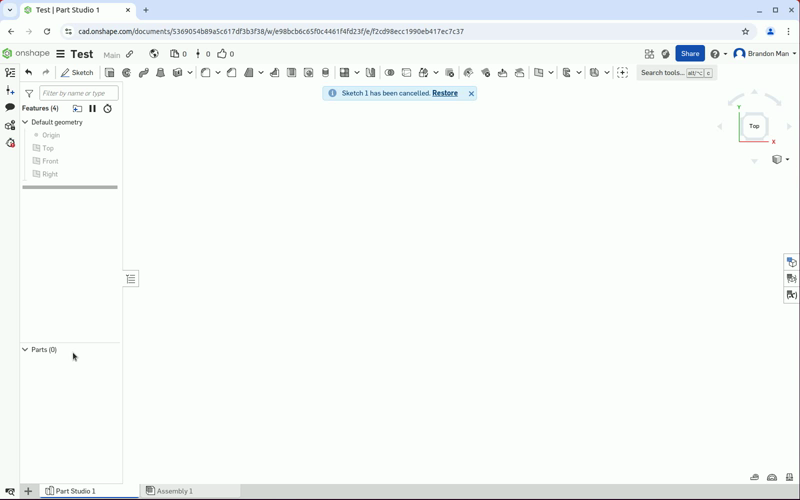
key(up)
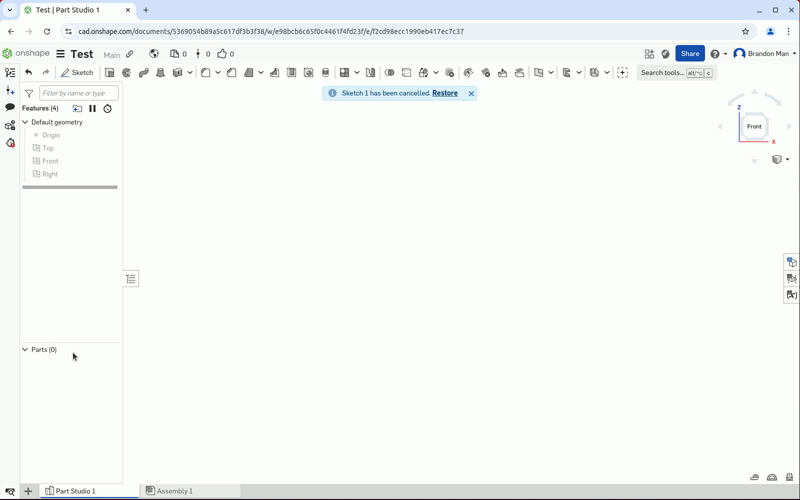
key_up(shift)
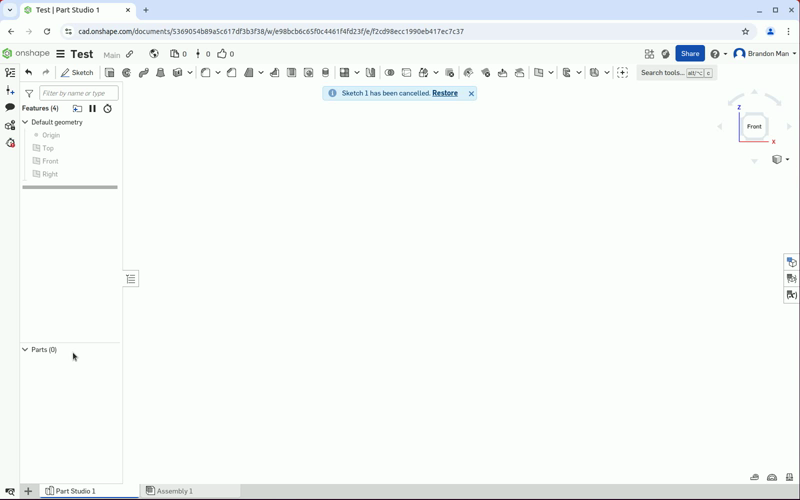
mouse_move(73, 352)
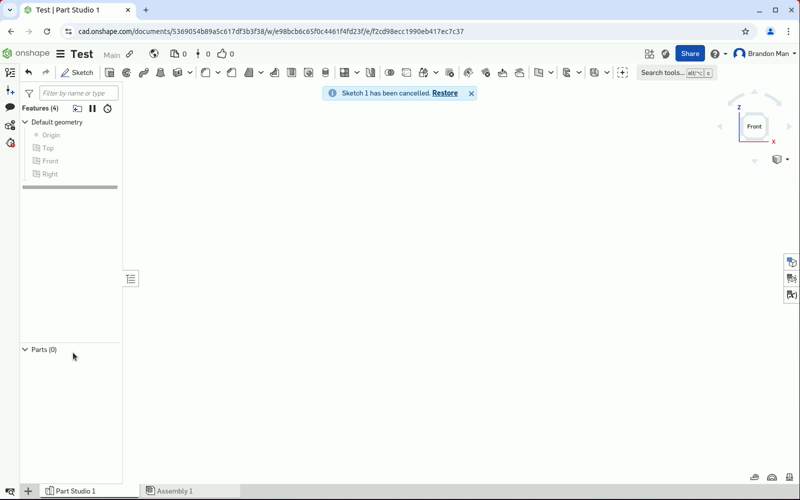
key(shift+y)
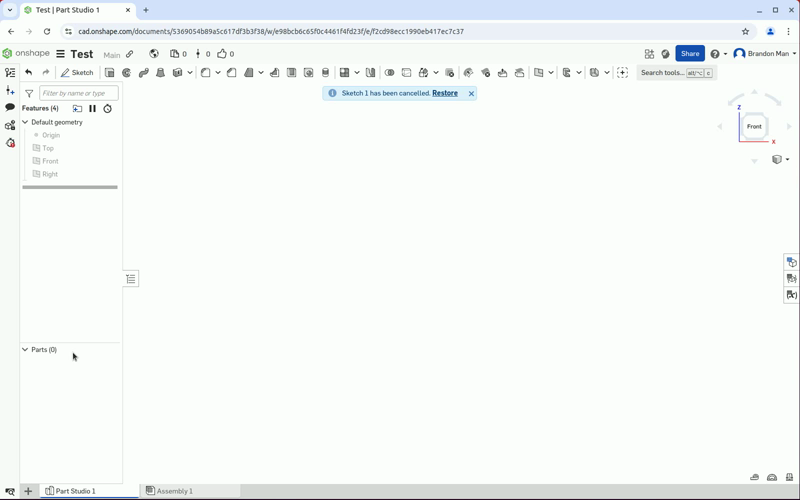
key(shift+s)
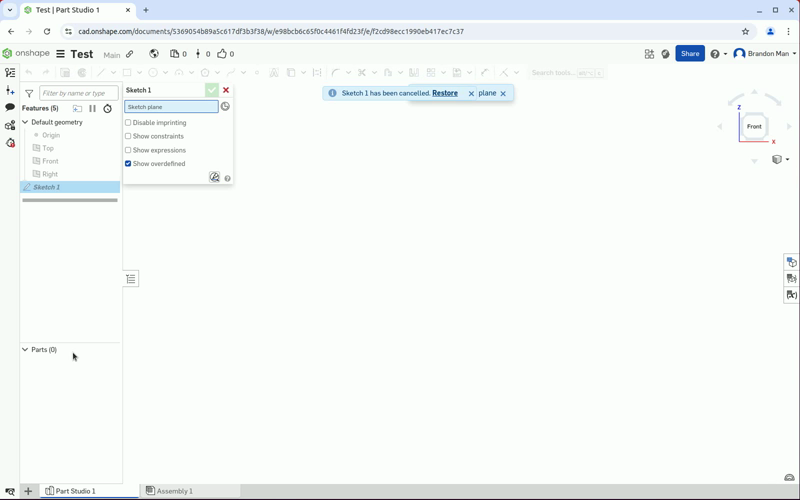
mouse_move(73, 163)
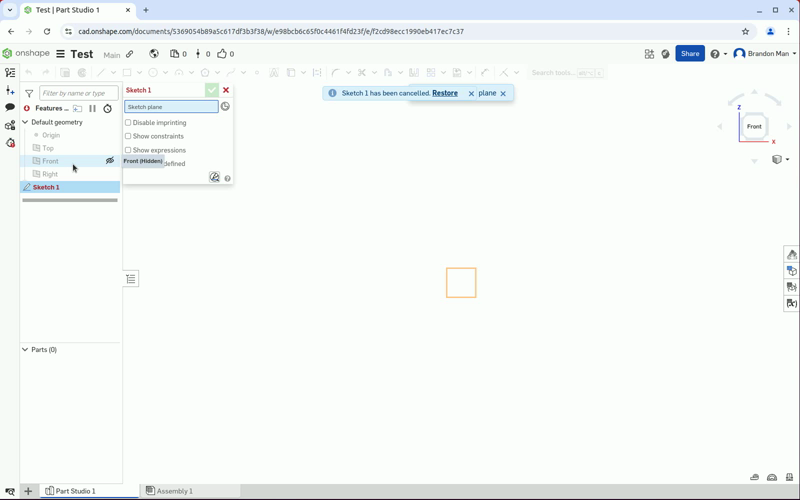
click(73, 163)
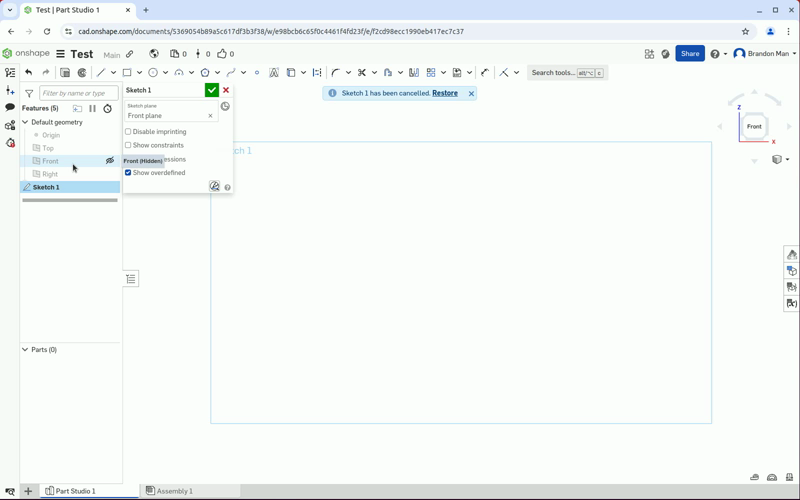
mouse_move(73, 352)
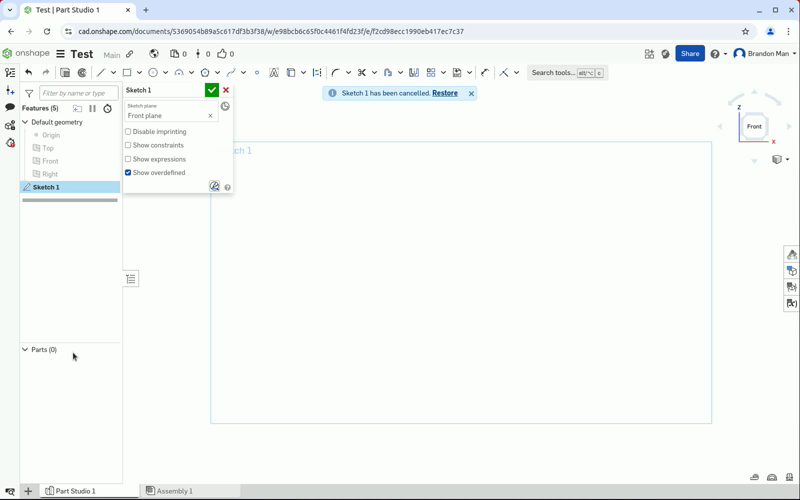
key(y)
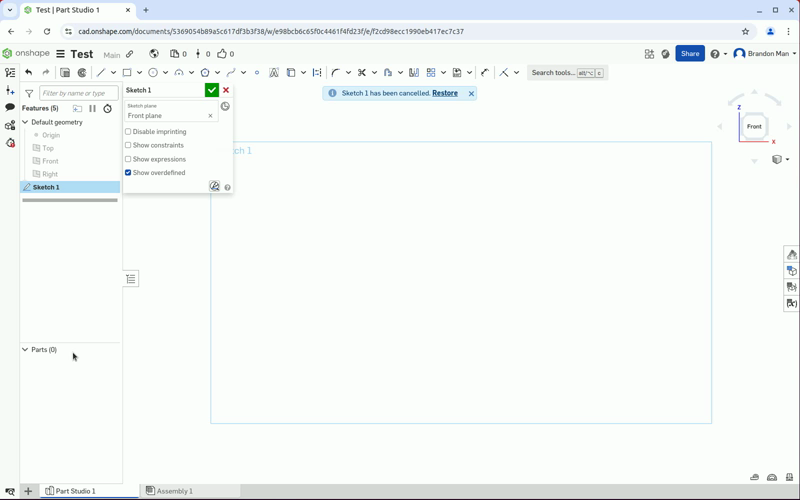
key(c)
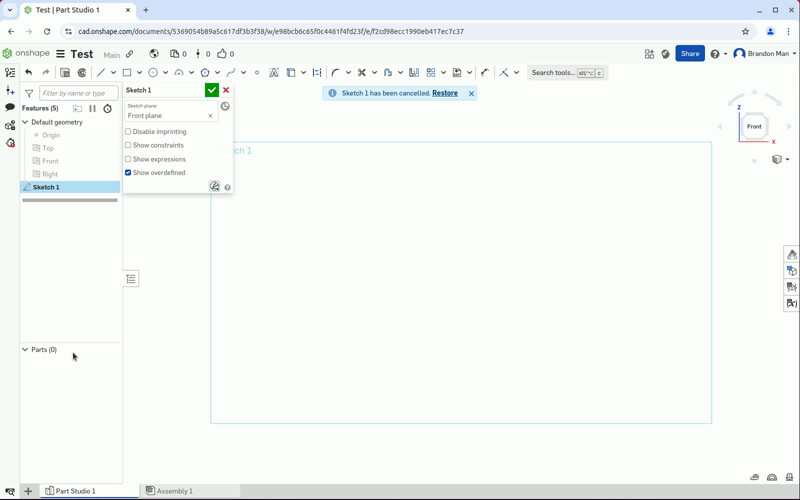
key_down(shift)
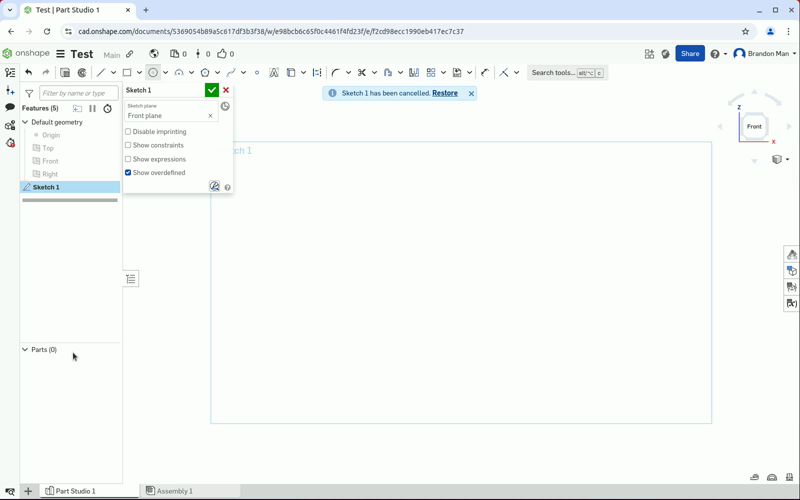
mouse_move(460, 220)
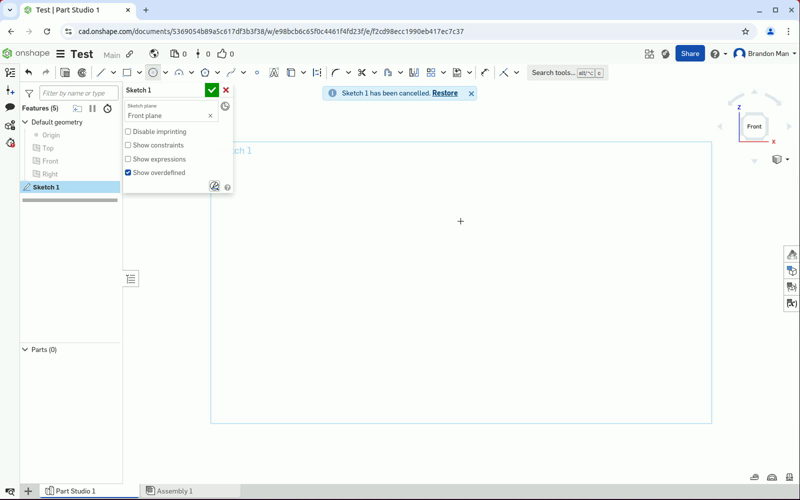
click(460, 220)
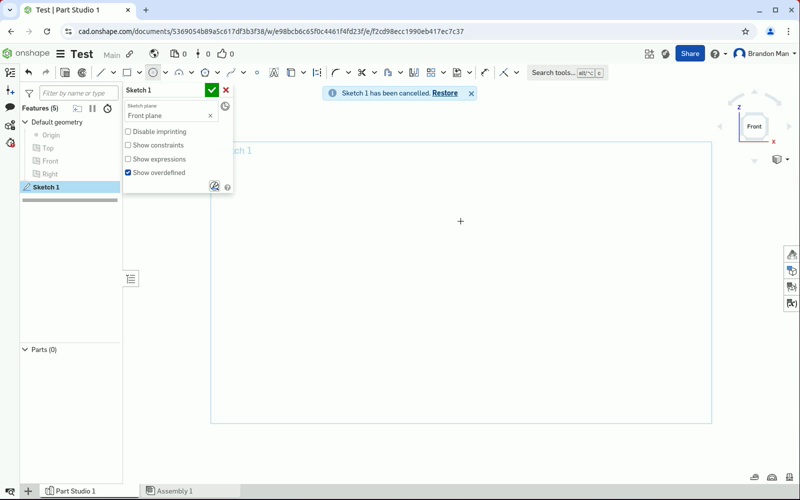
key_up(shift)
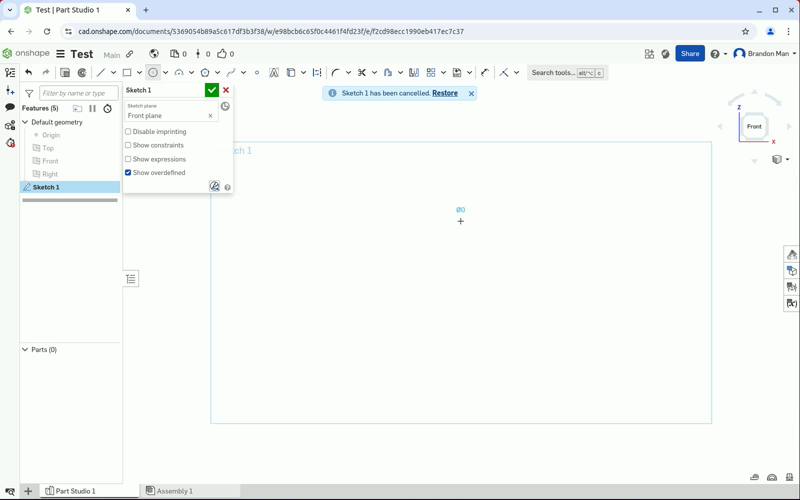
mouse_move(511, 220)
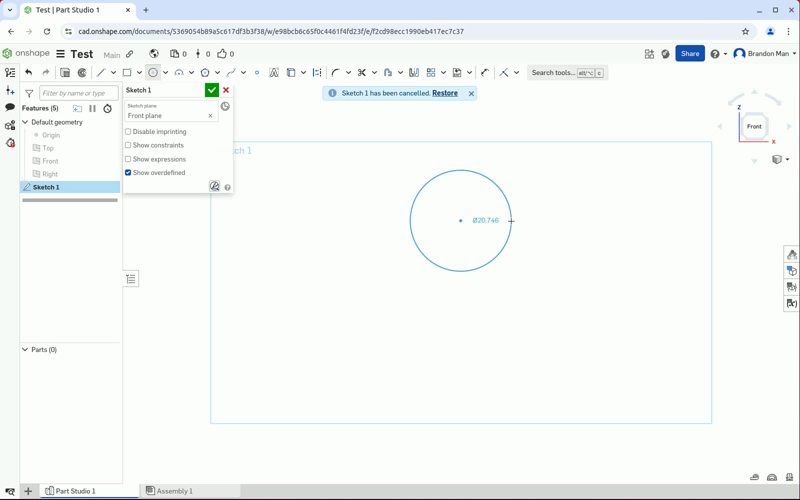
click(511, 220)
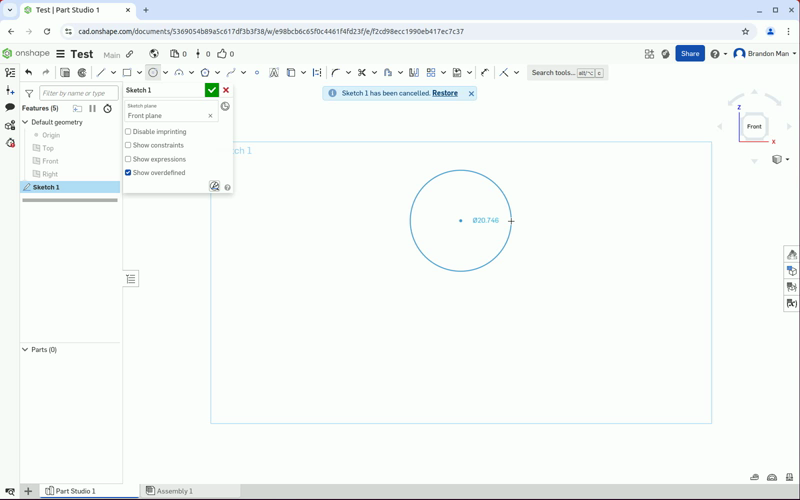
key(esc)
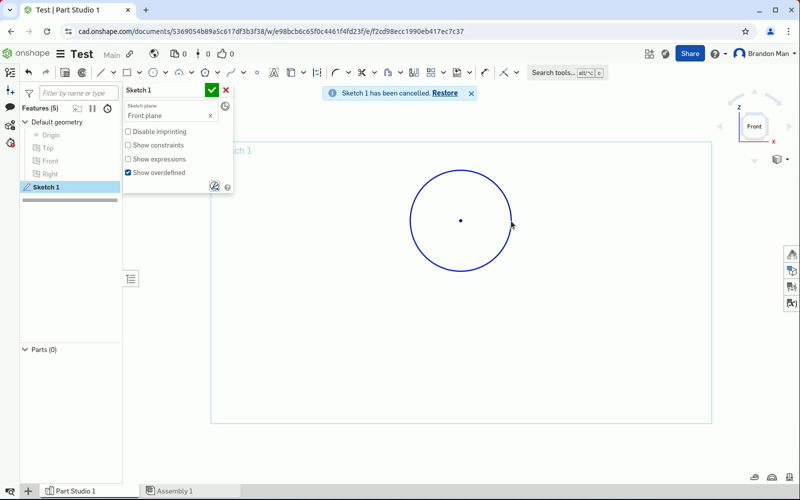
key(a)
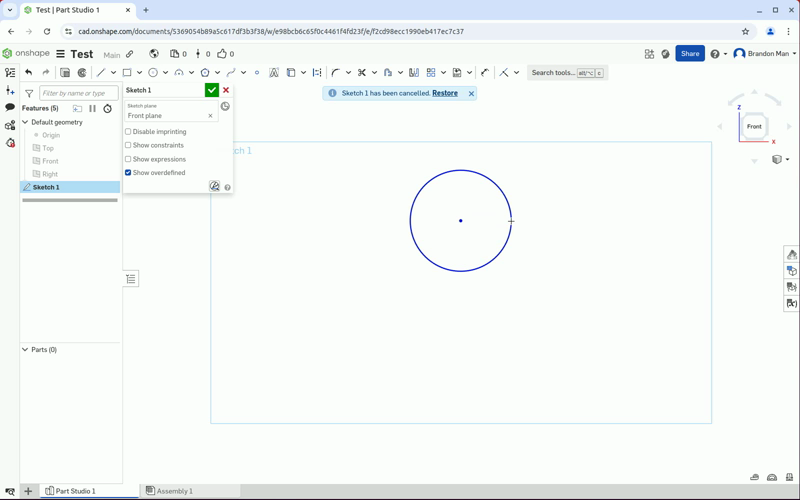
key_down(shift)
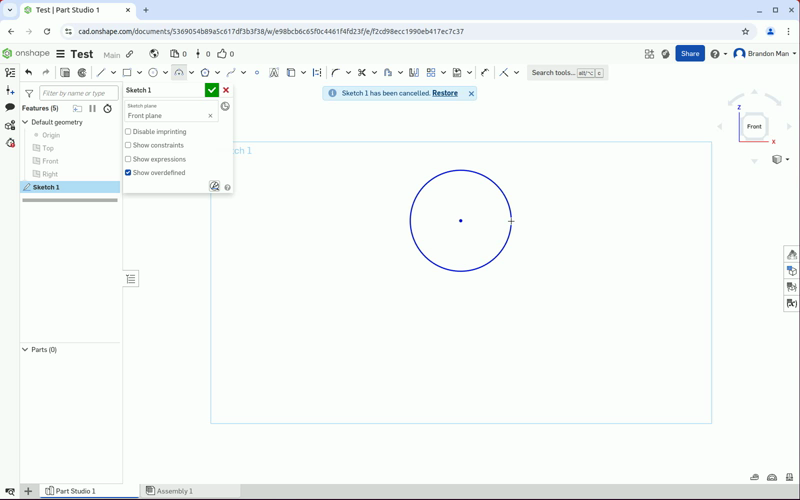
mouse_move(425, 227)
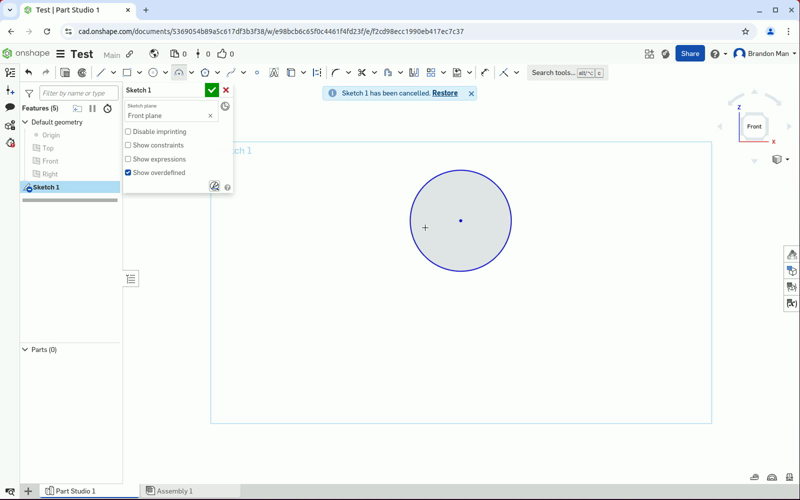
click(425, 227)
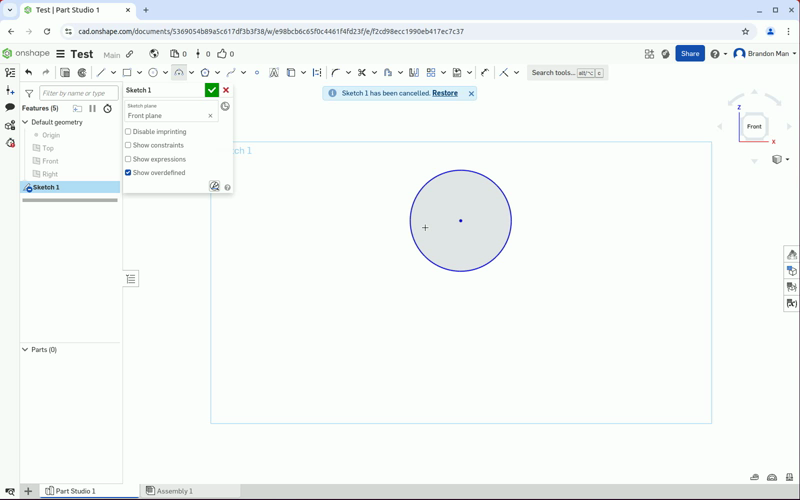
key_up(shift)
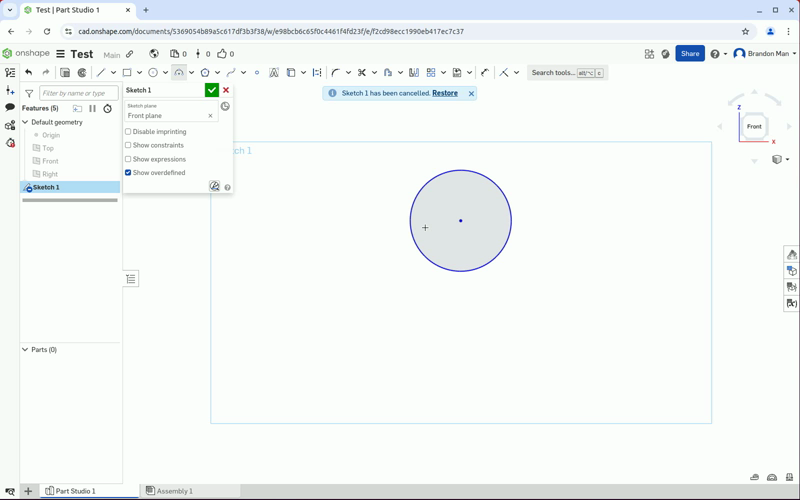
key_down(shift)
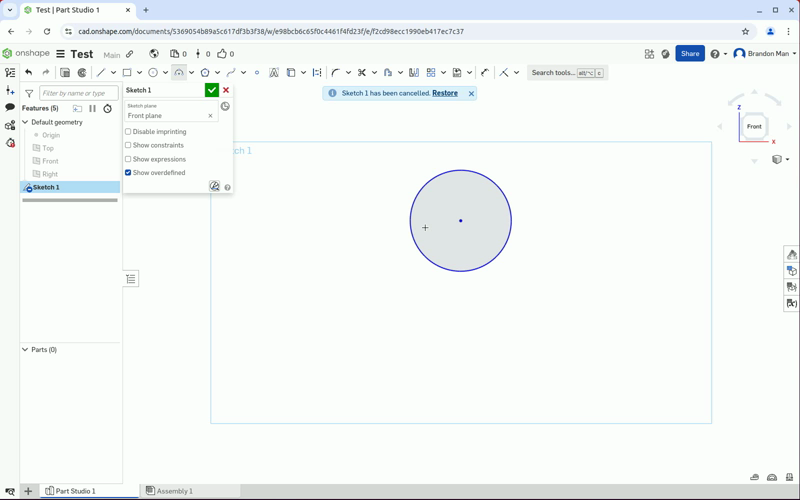
mouse_move(450, 255)
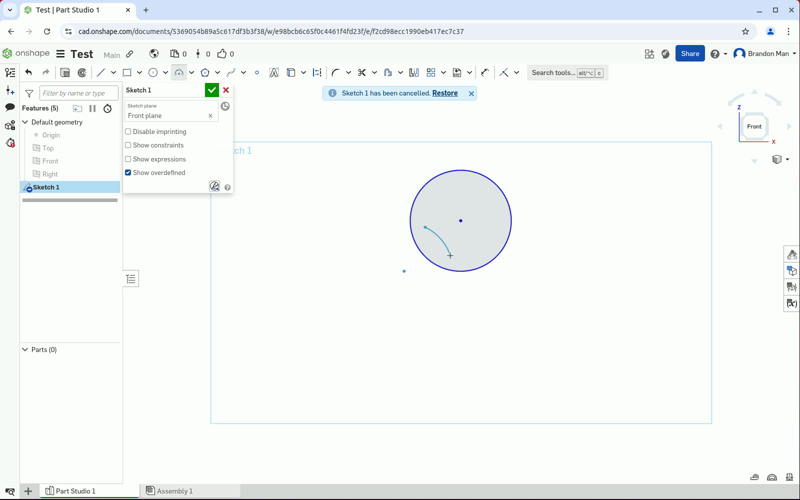
click(450, 255)
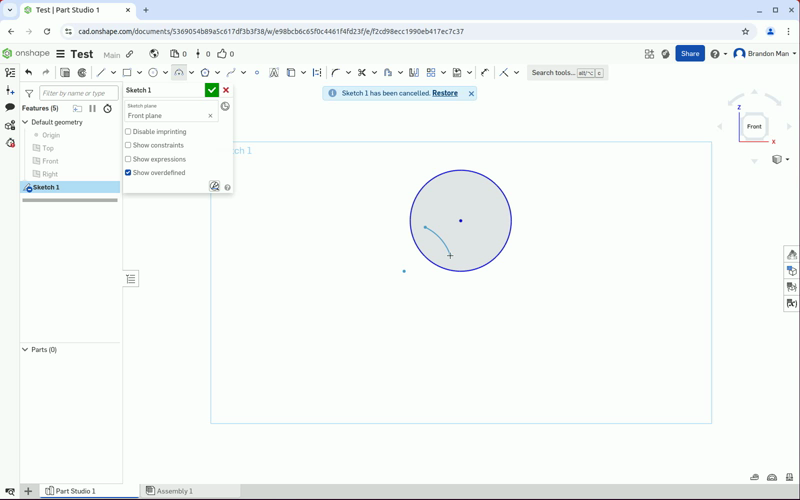
mouse_move(433, 244)
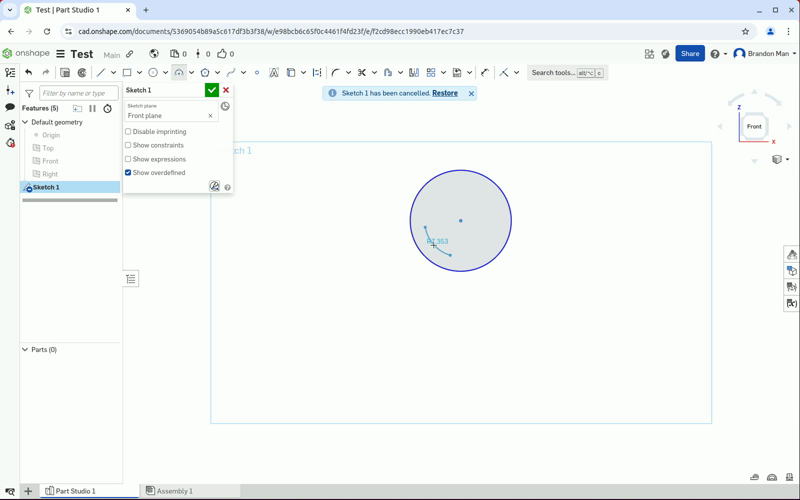
click(433, 244)
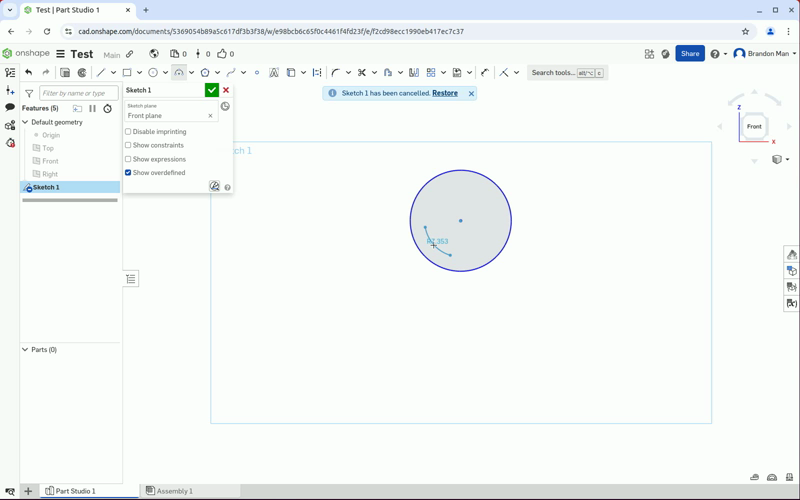
key_up(shift)
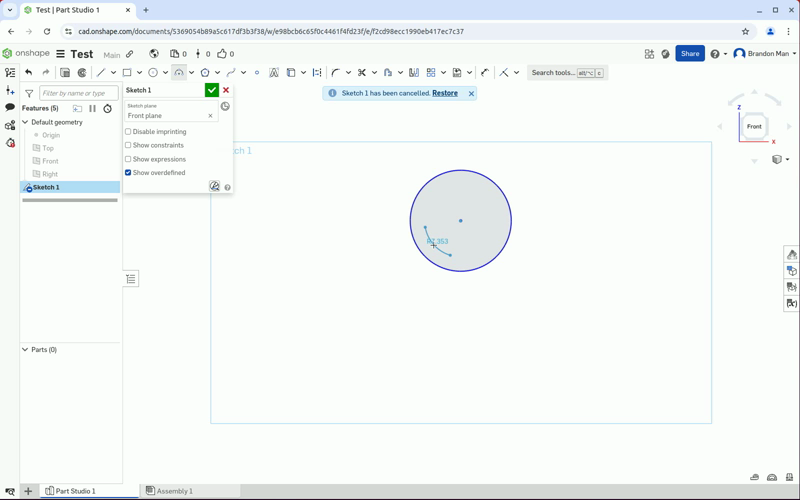
key(esc)
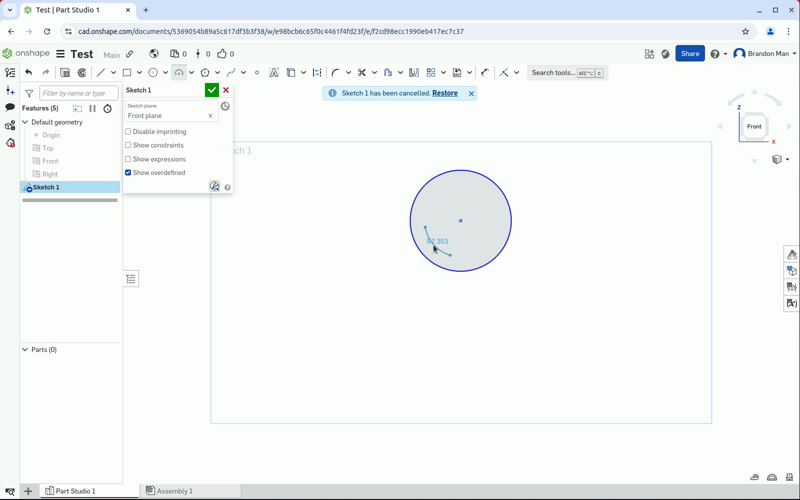
key(l)
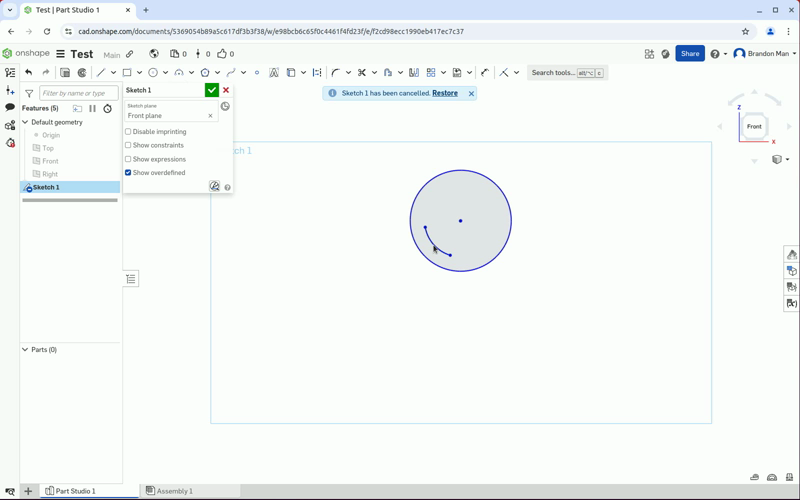
mouse_move(450, 255)
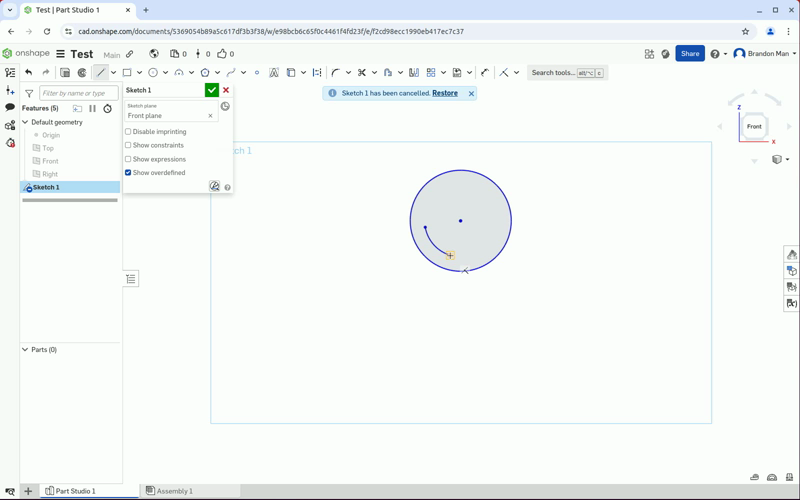
click(450, 255)
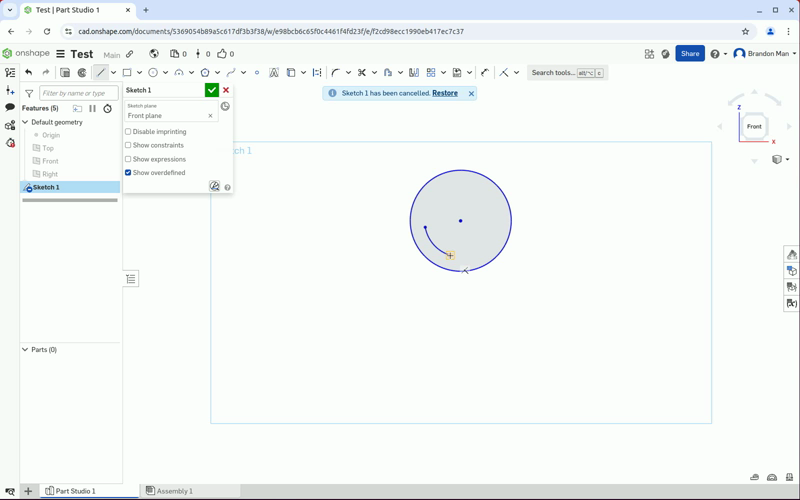
key_down(shift)
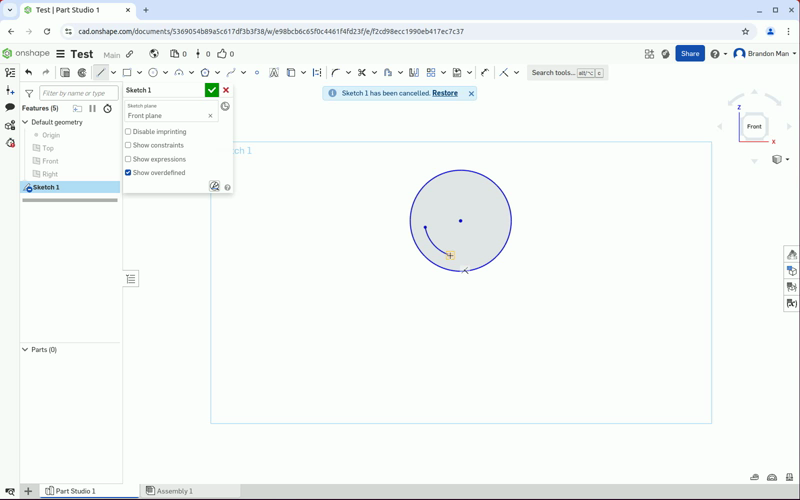
mouse_move(480, 255)
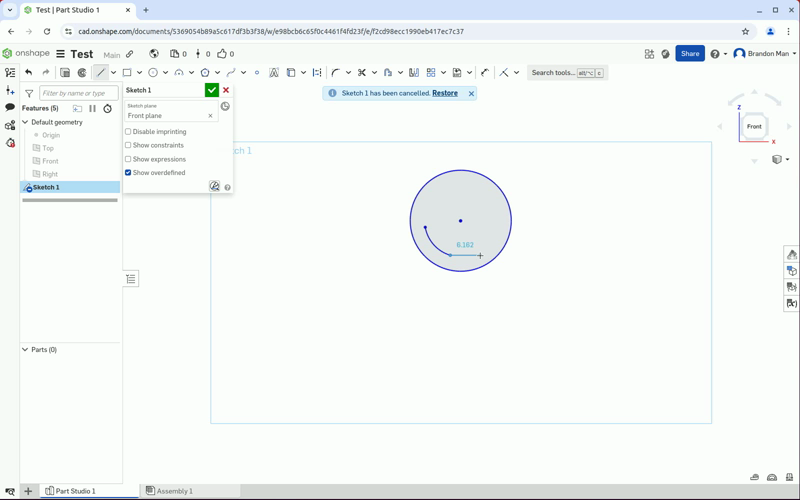
mouse_move(451, 250)
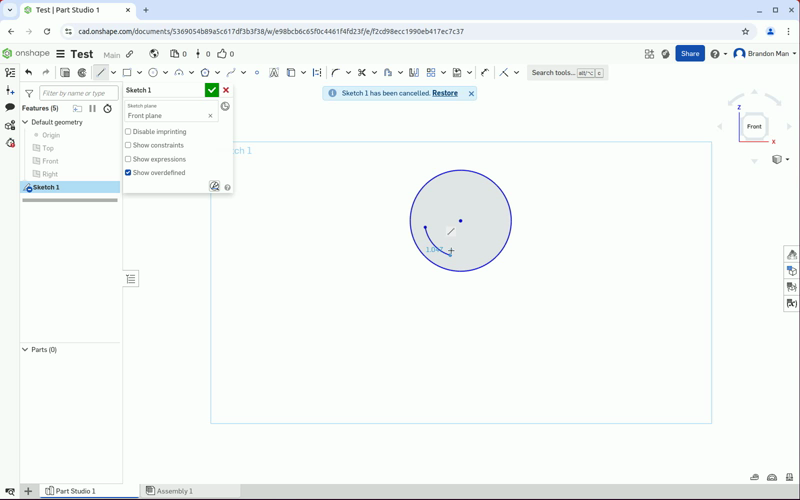
scroll(6)
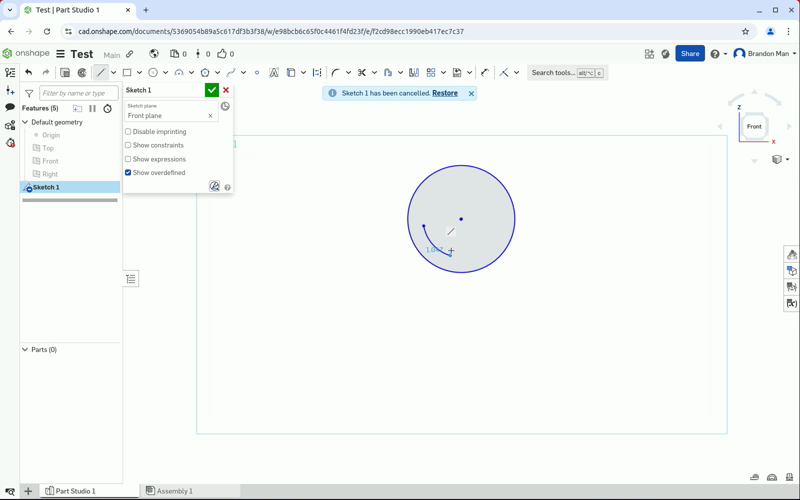
scroll(6)
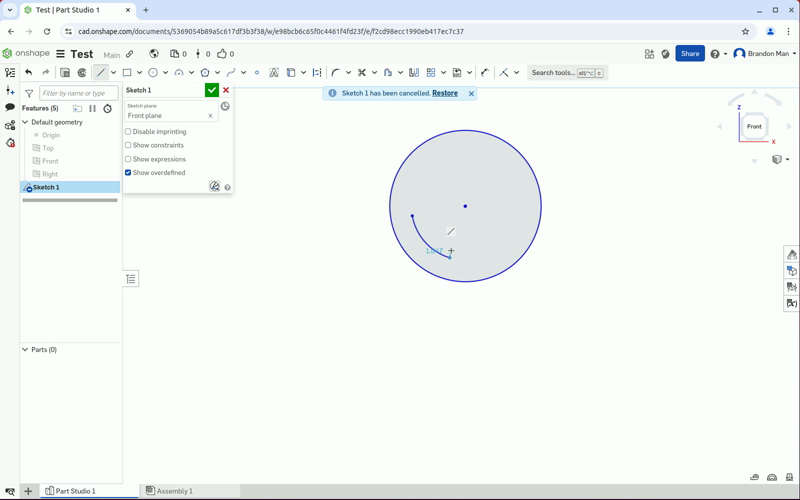
scroll(6)
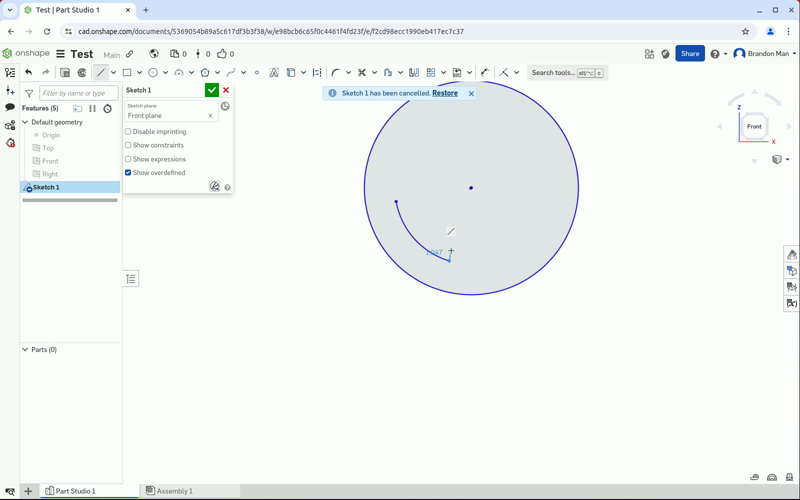
scroll(6)
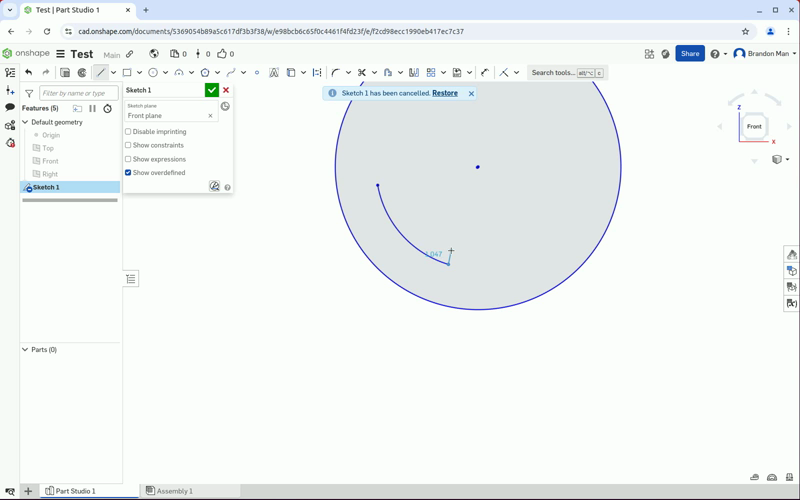
scroll(6)
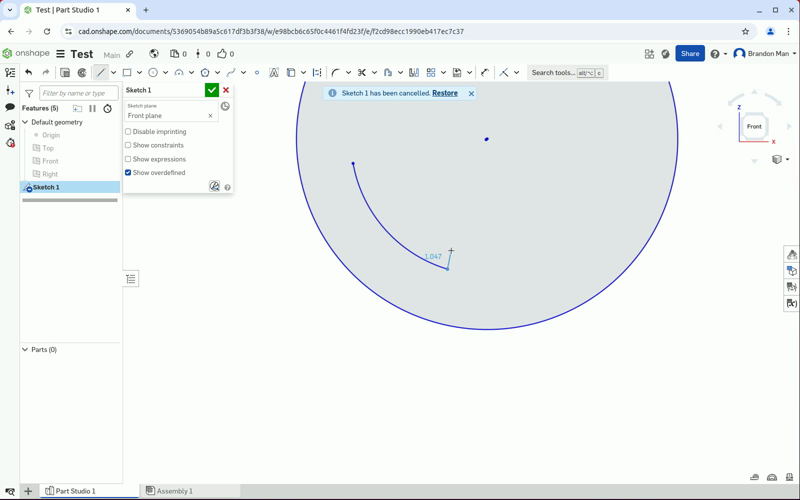
scroll(6)
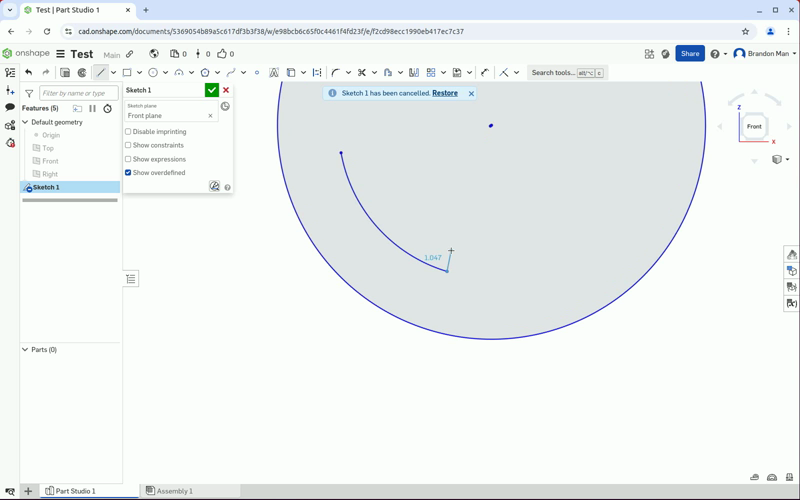
scroll(6)
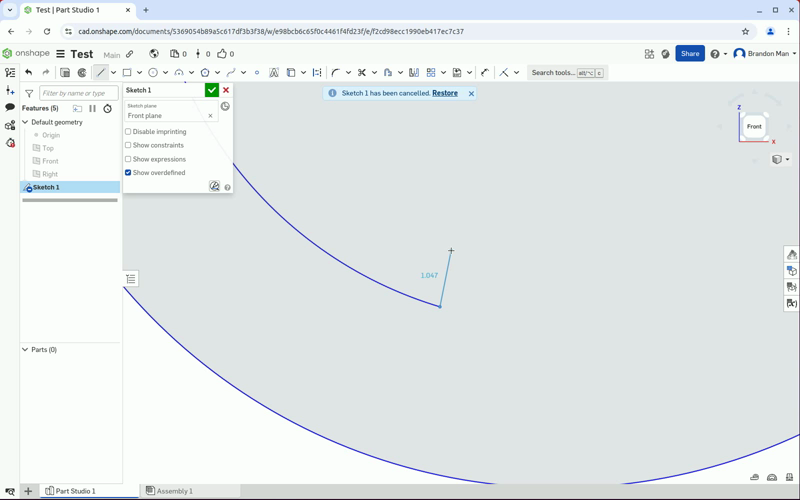
click(451, 250)
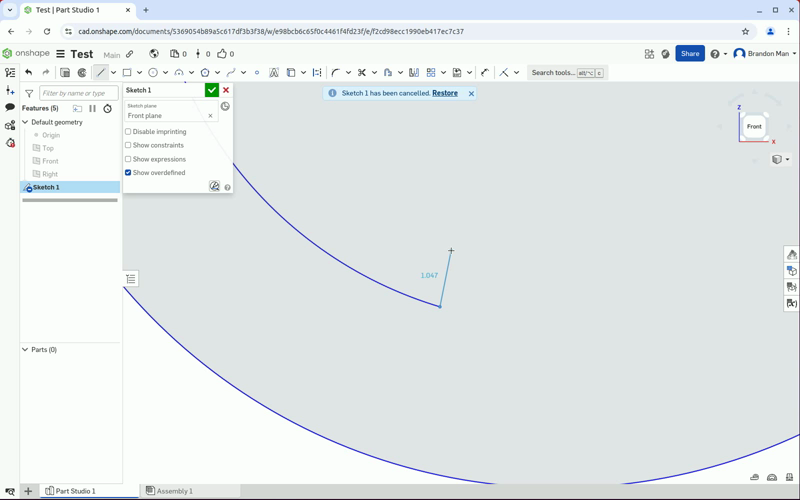
scroll(-6)
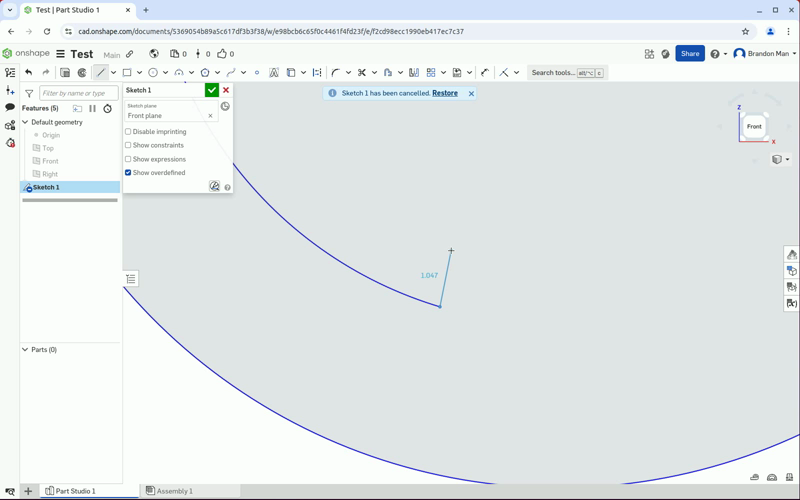
scroll(-6)
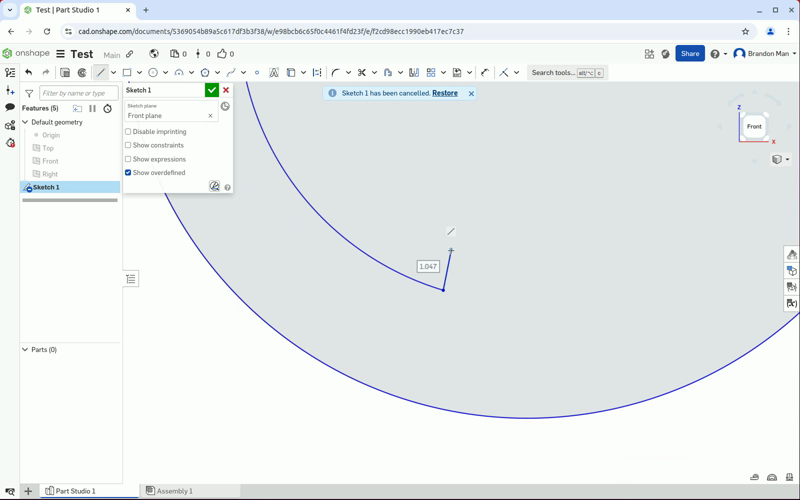
scroll(-6)
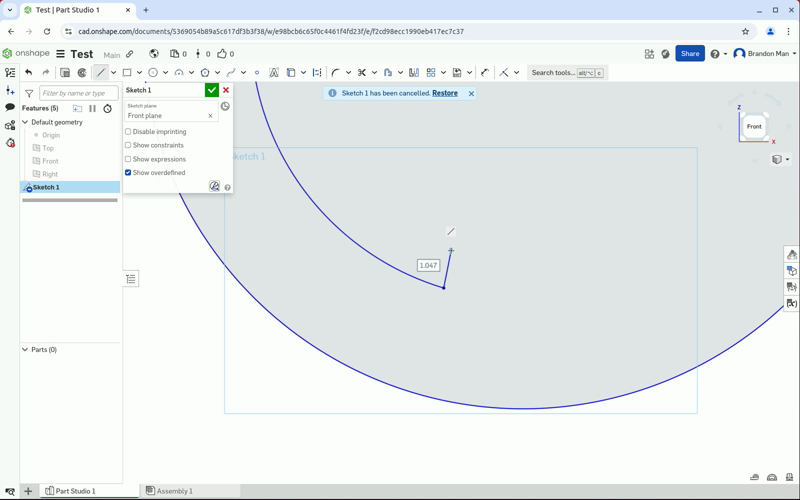
scroll(-6)
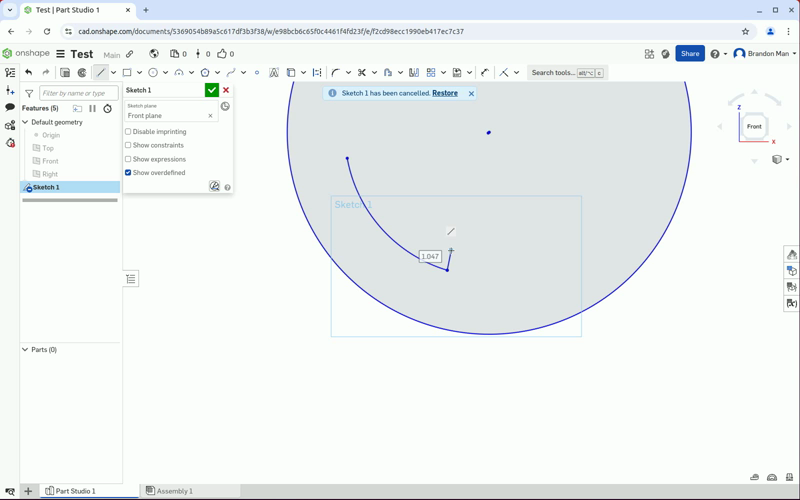
scroll(-6)
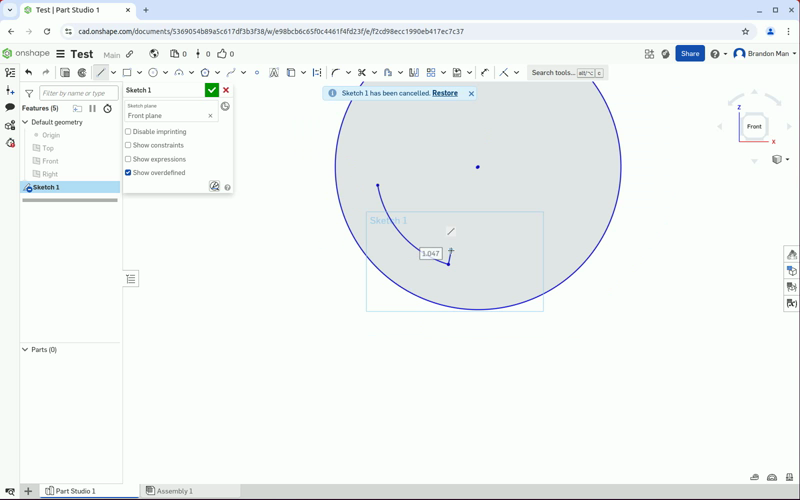
scroll(-6)
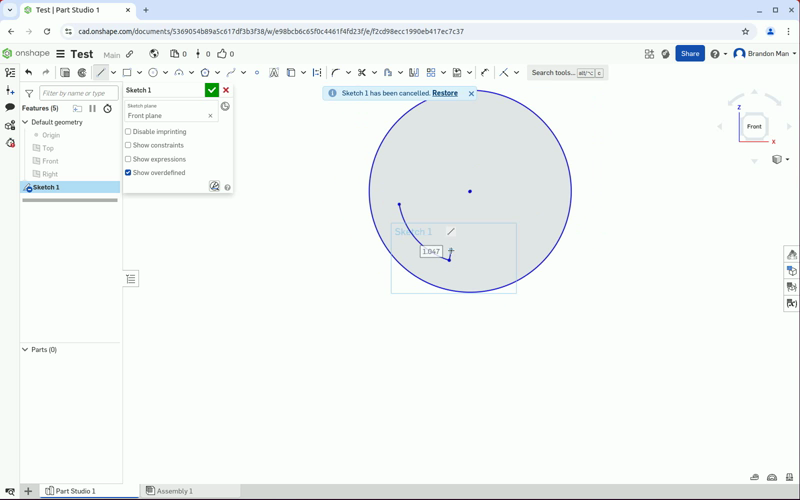
scroll(-6)
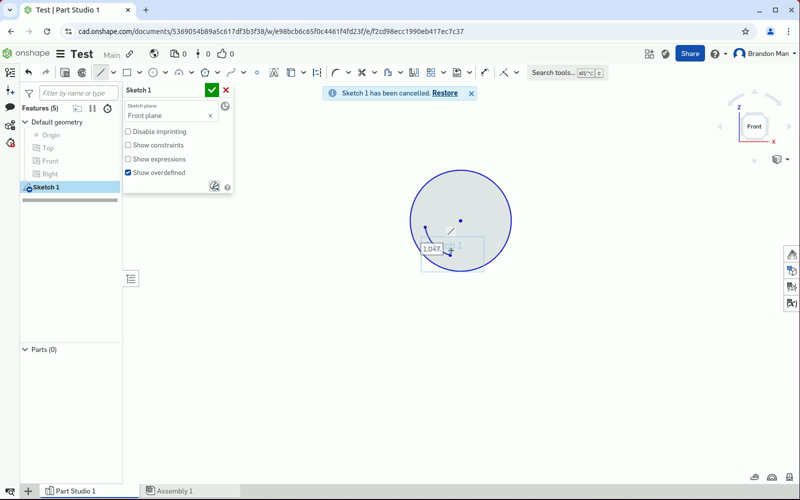
key_up(shift)
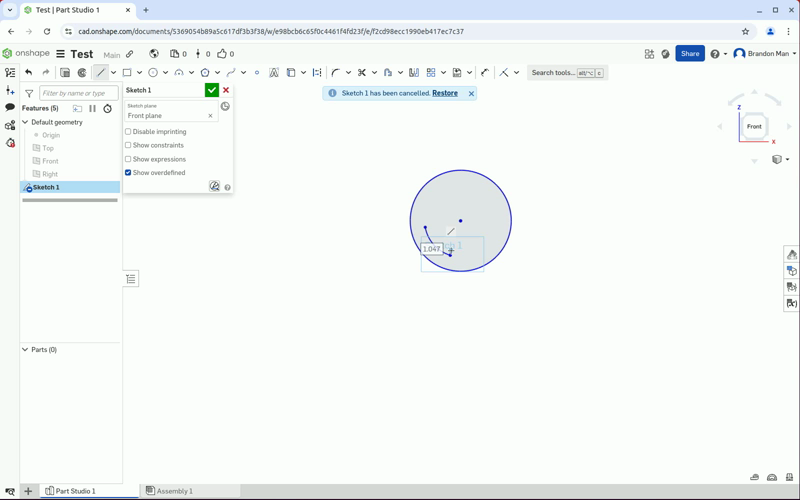
key(esc)
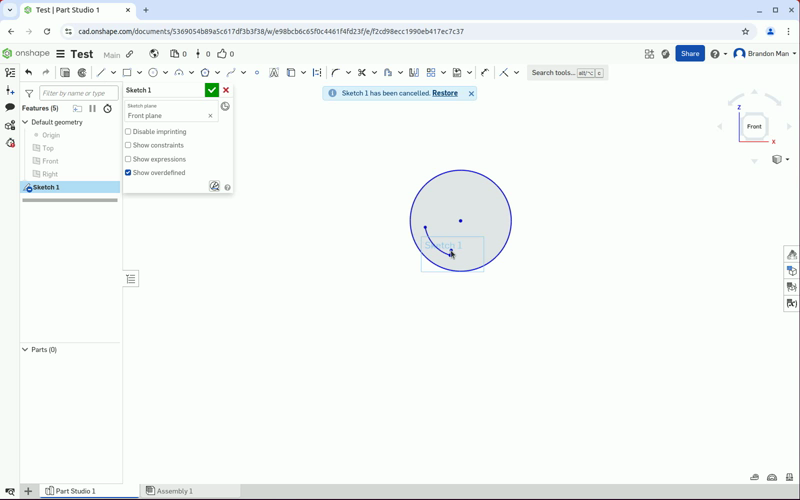
key(a)
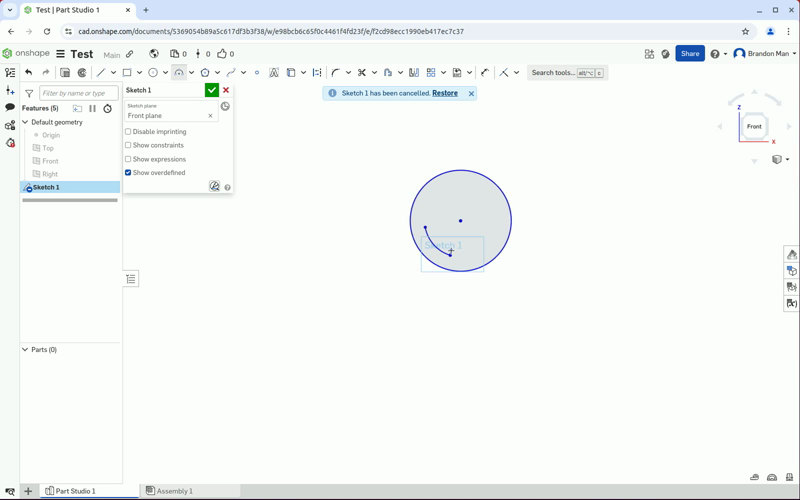
mouse_move(451, 250)
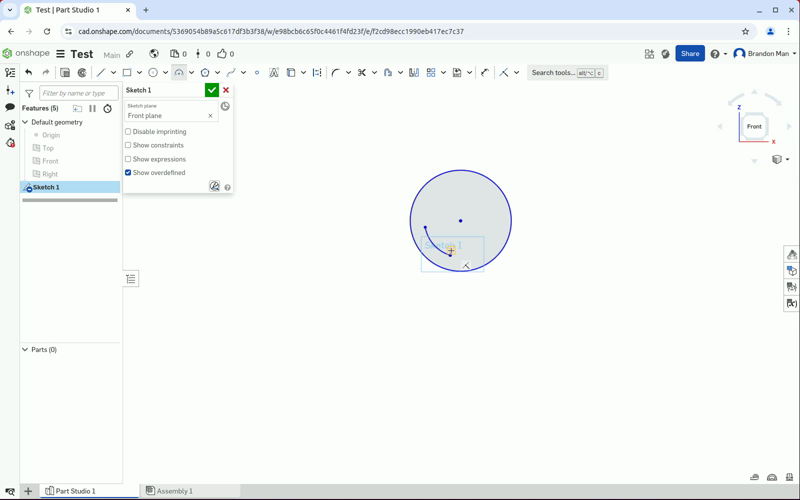
click(451, 250)
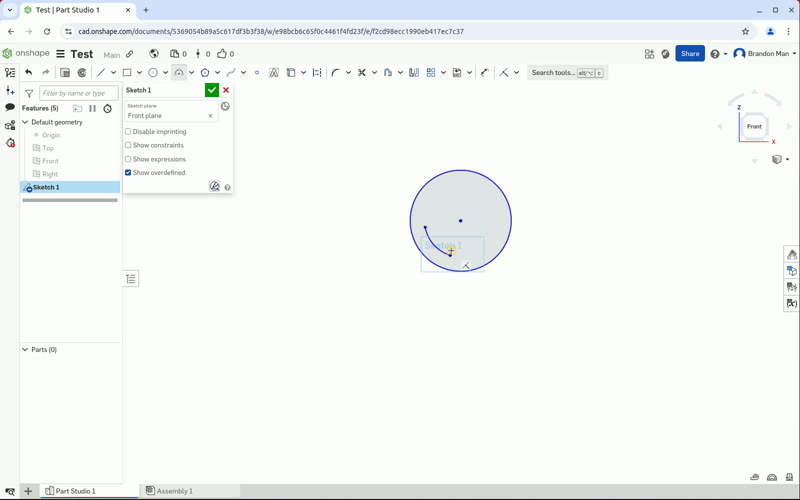
key_down(shift)
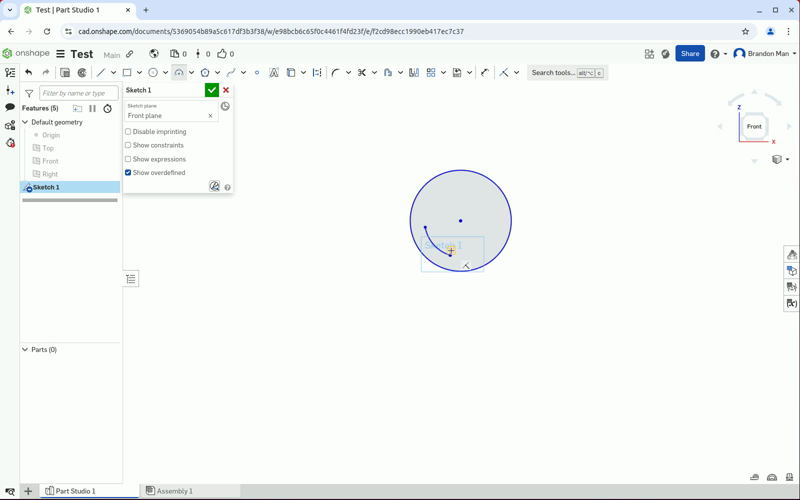
mouse_move(477, 246)
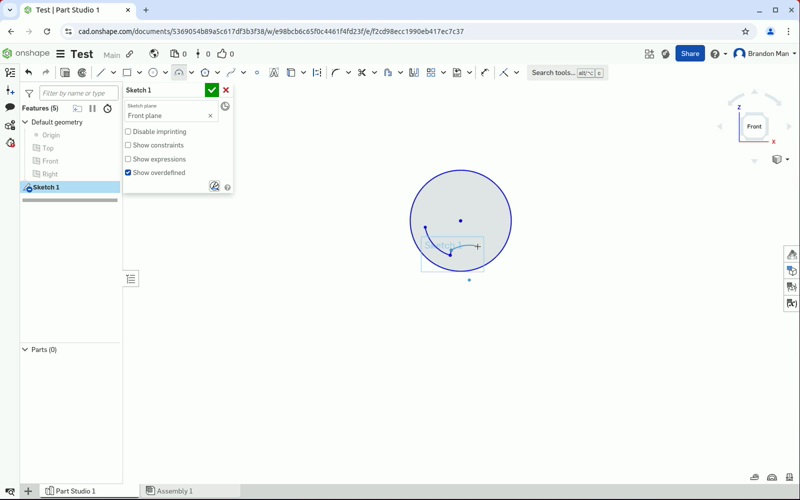
click(477, 246)
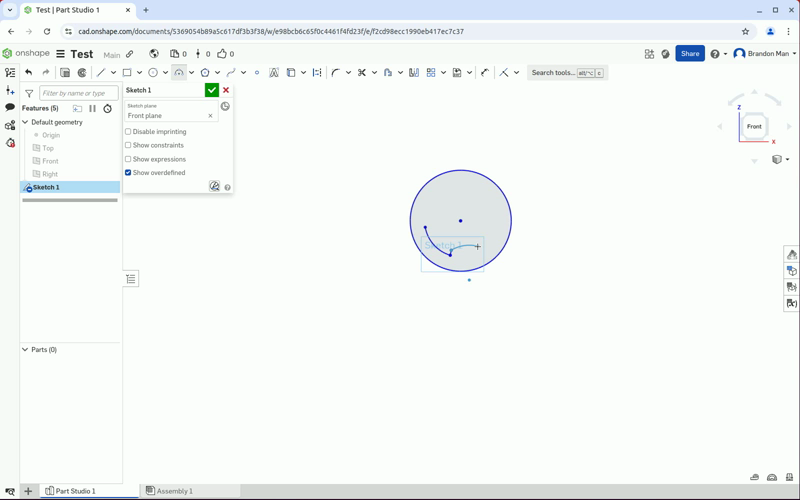
mouse_move(464, 251)
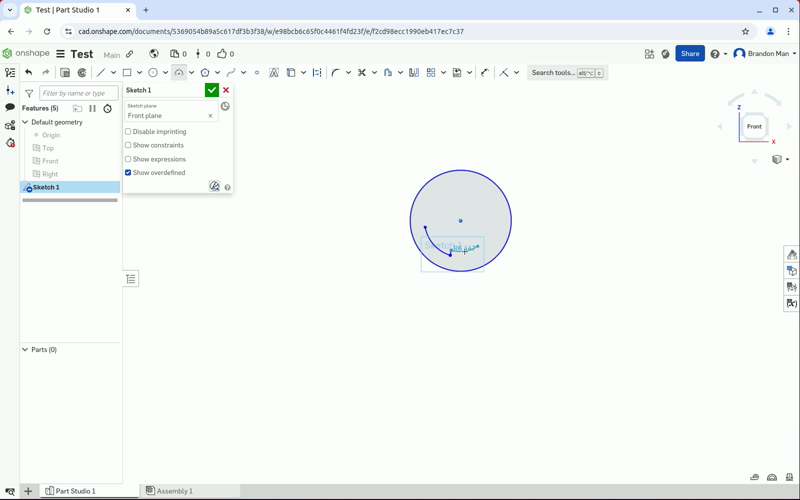
click(464, 251)
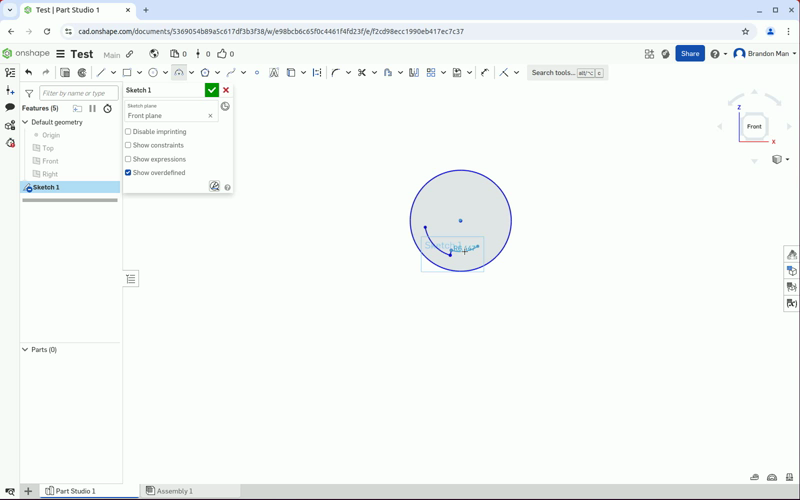
key_up(shift)
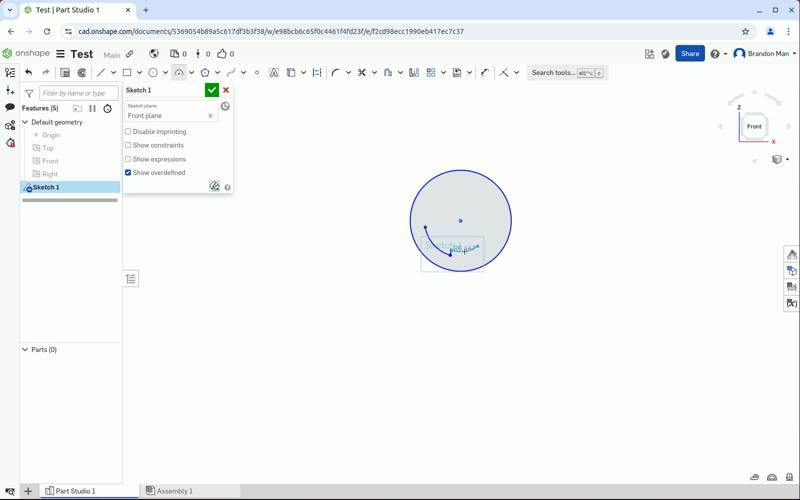
key(esc)
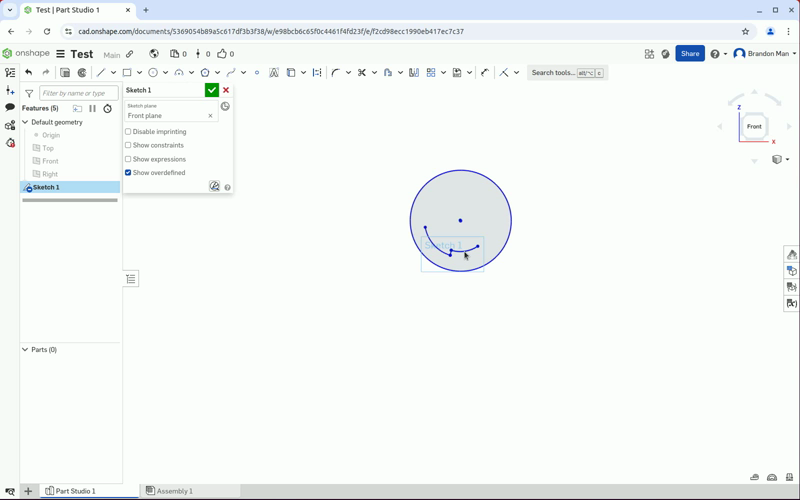
key(l)
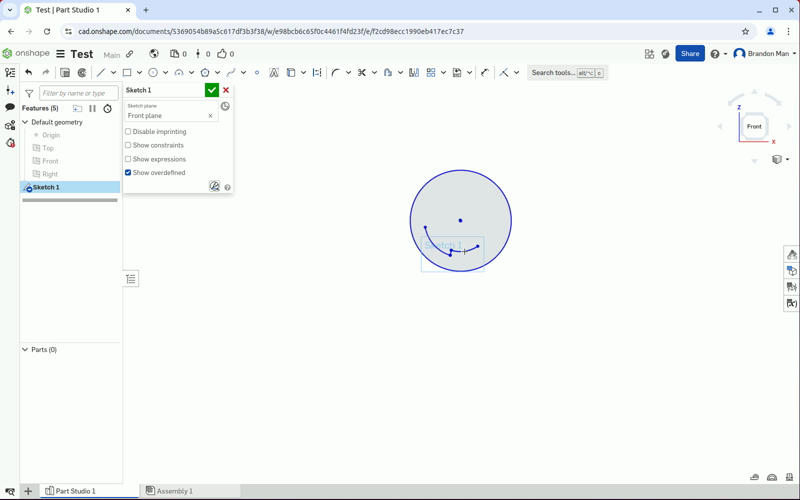
mouse_move(477, 246)
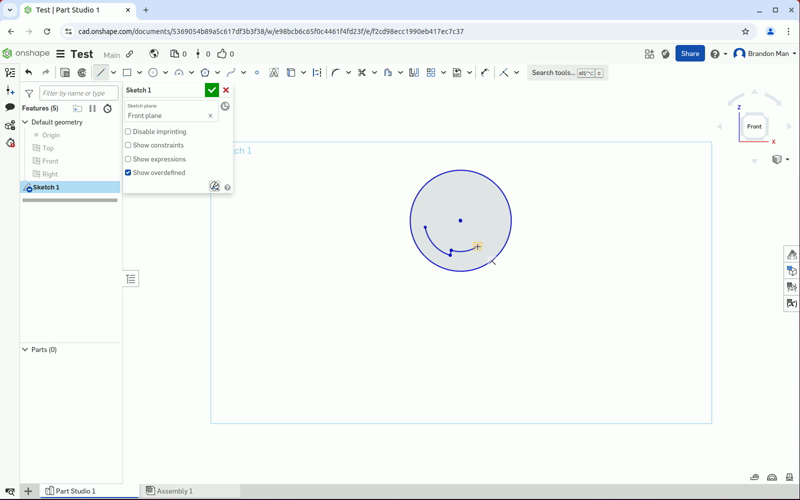
click(477, 246)
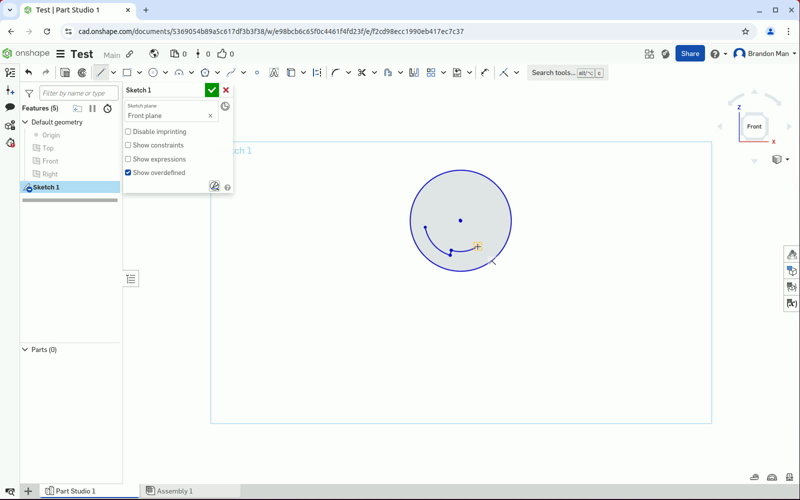
key_down(shift)
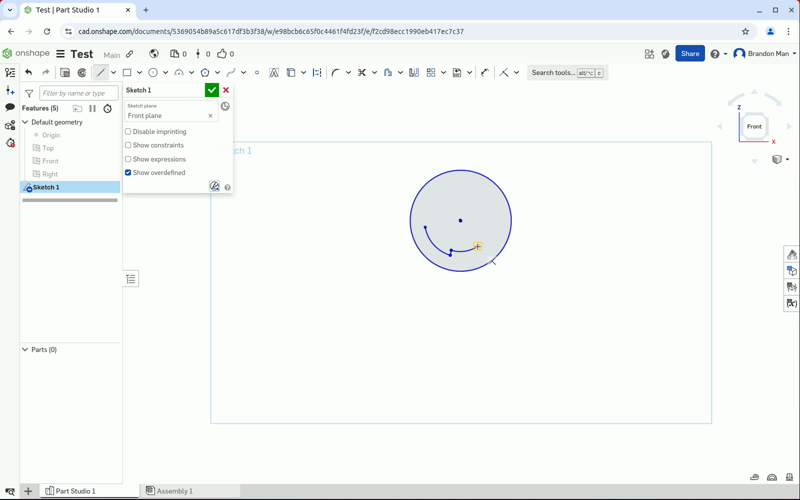
mouse_move(507, 246)
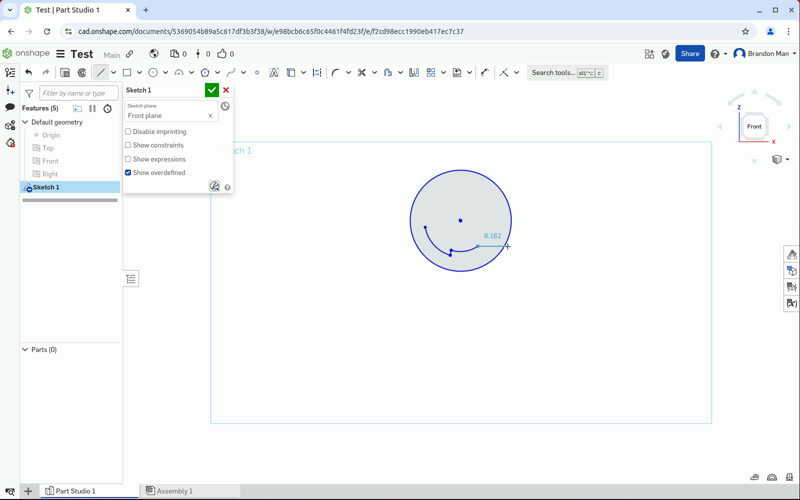
mouse_move(475, 243)
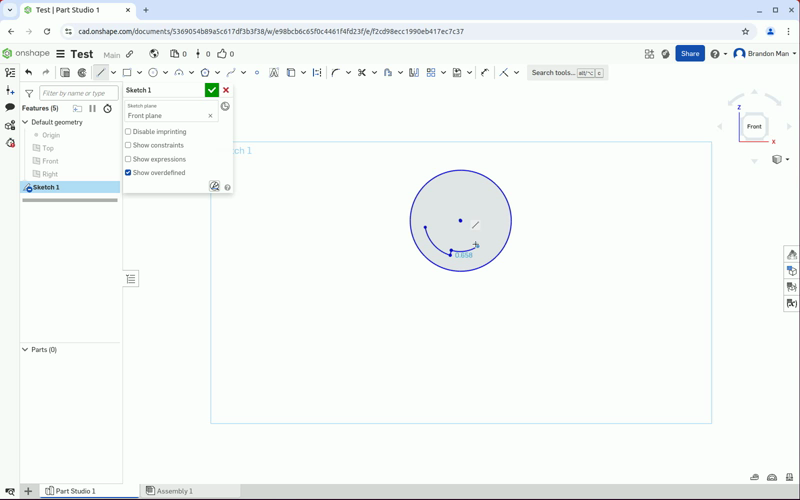
scroll(6)
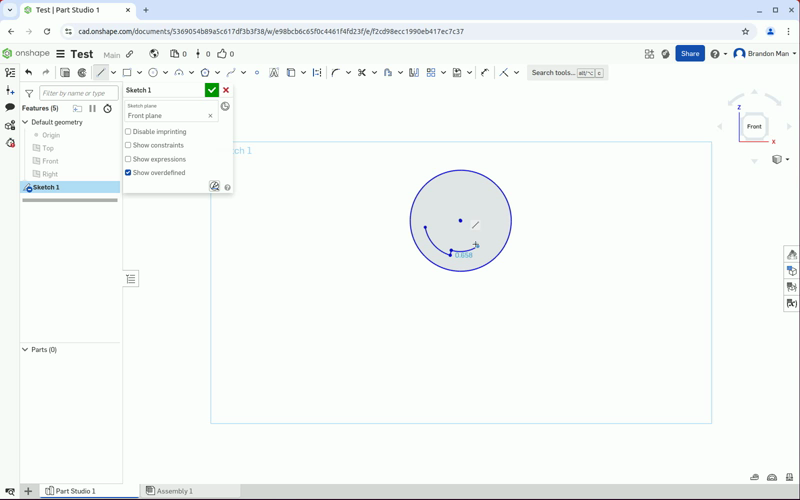
scroll(6)
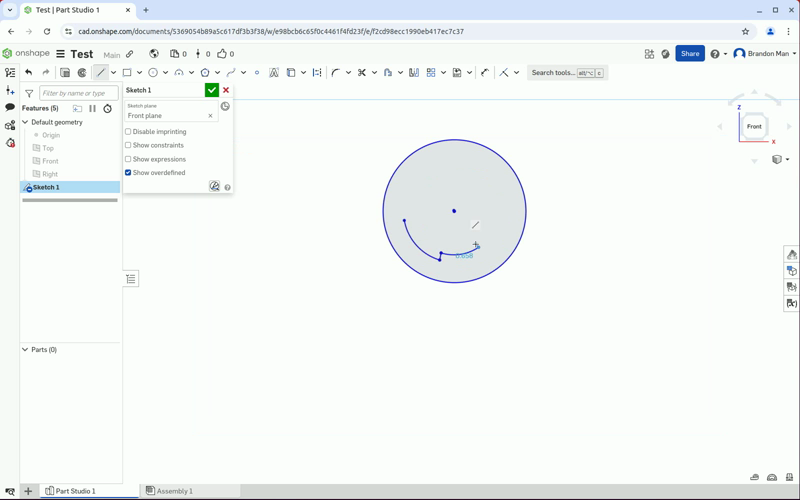
scroll(6)
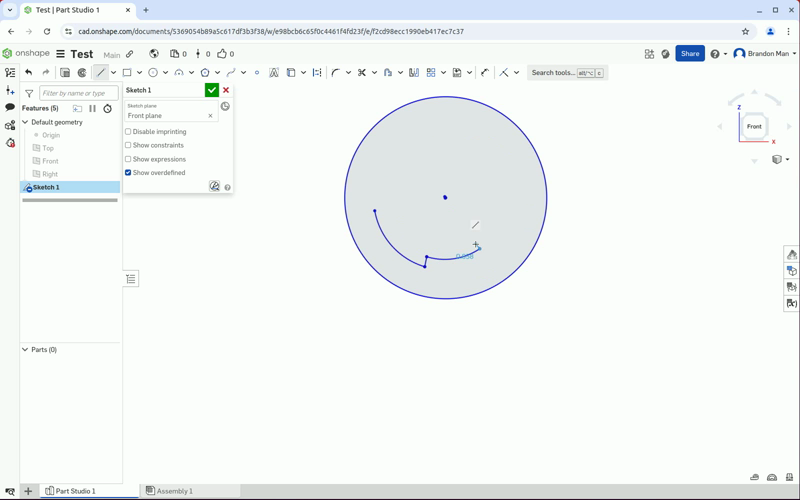
scroll(6)
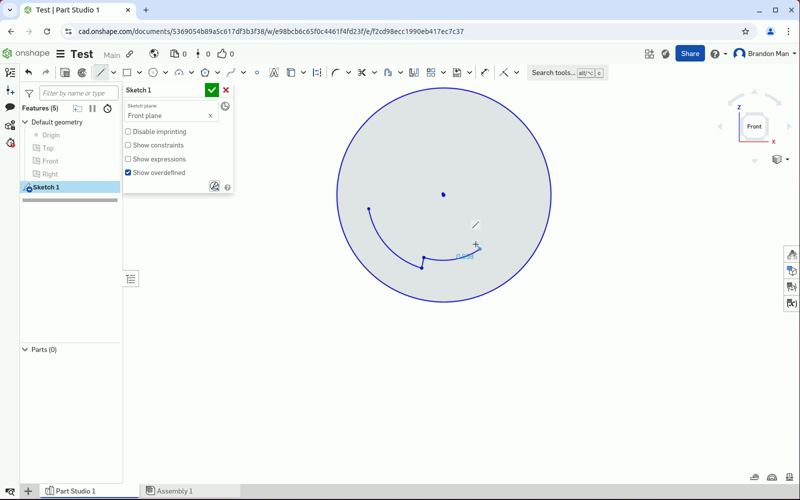
scroll(6)
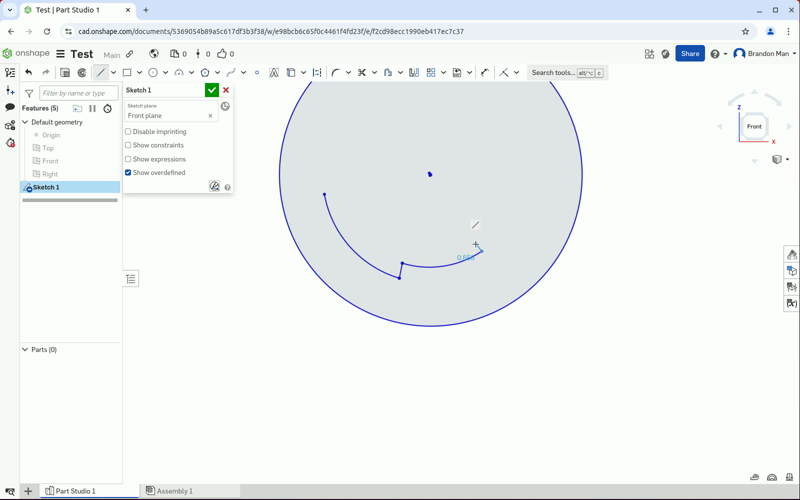
scroll(6)
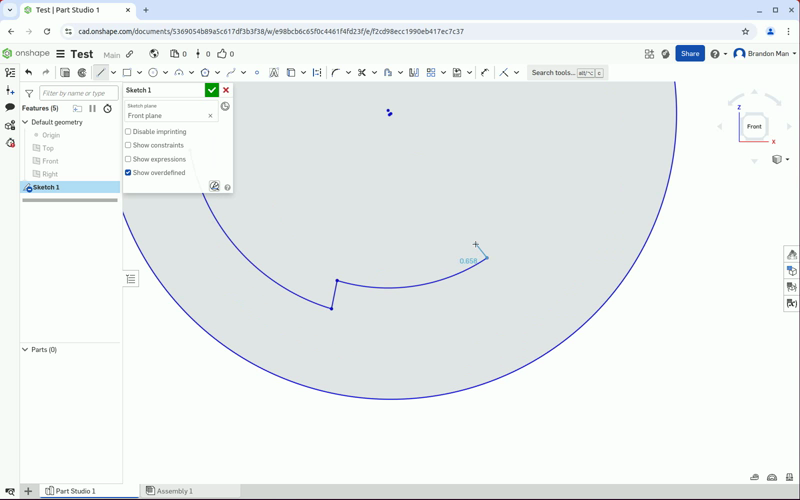
scroll(6)
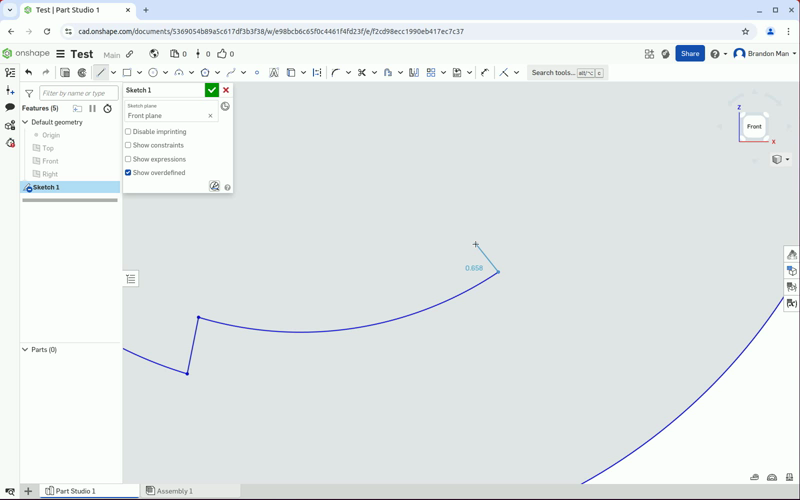
click(475, 243)
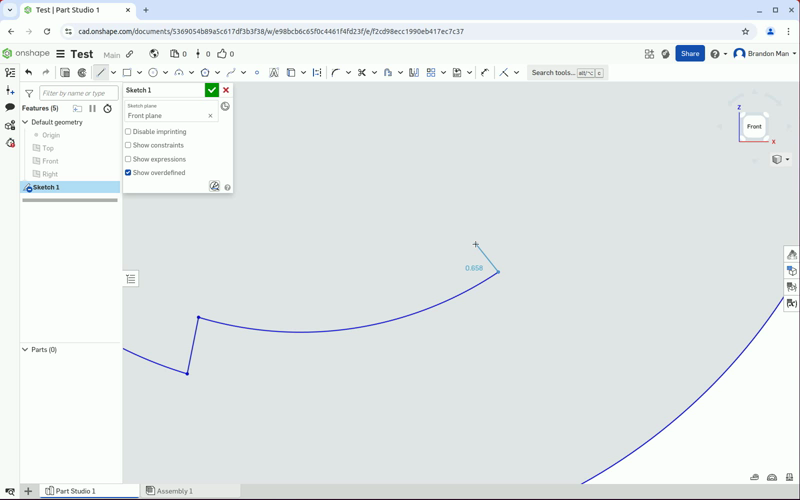
scroll(-6)
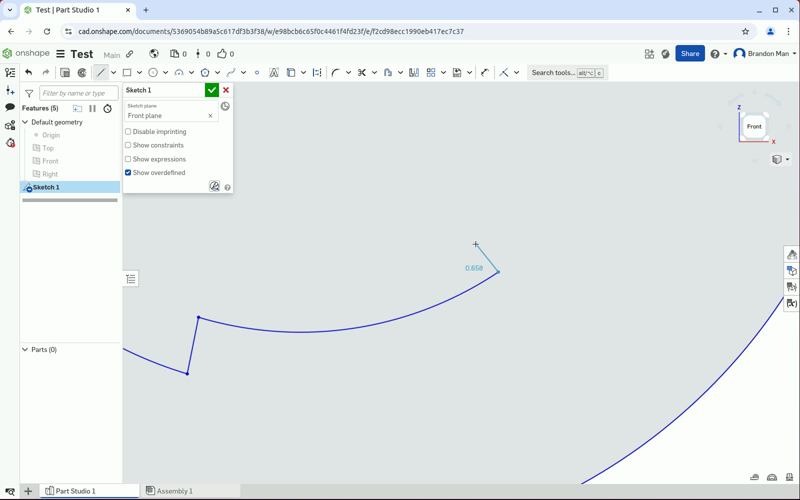
scroll(-6)
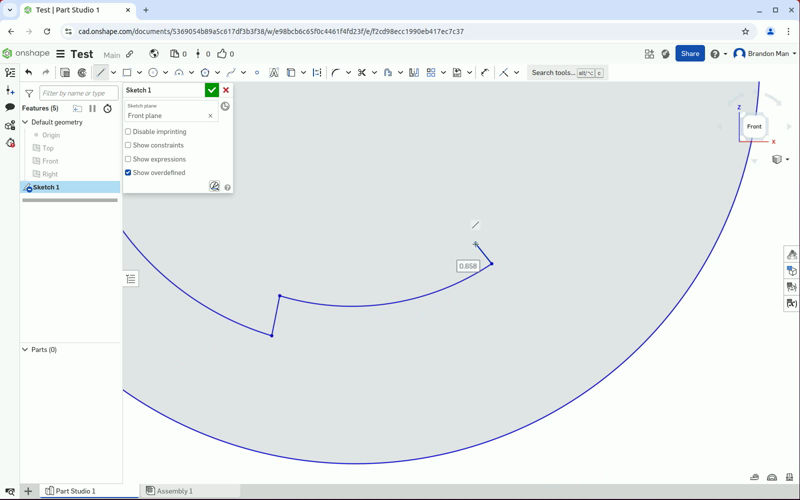
scroll(-6)
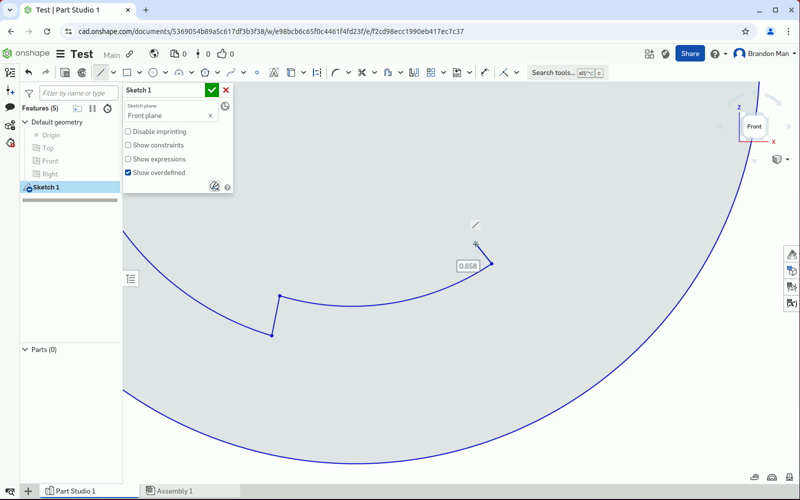
scroll(-6)
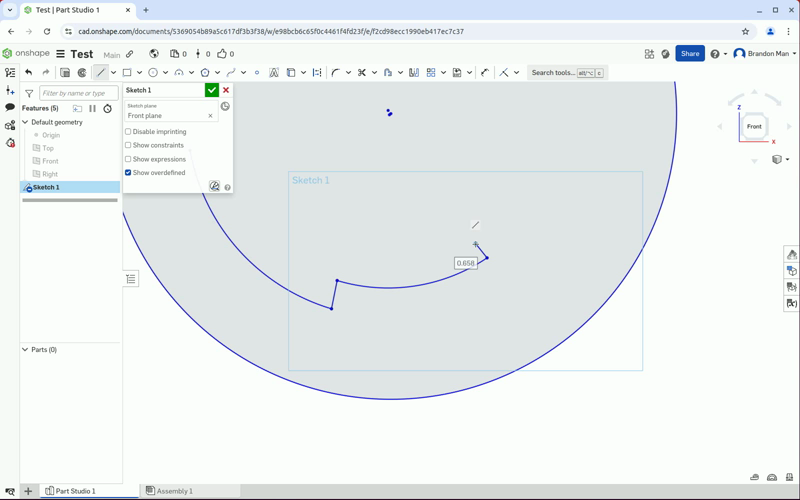
scroll(-6)
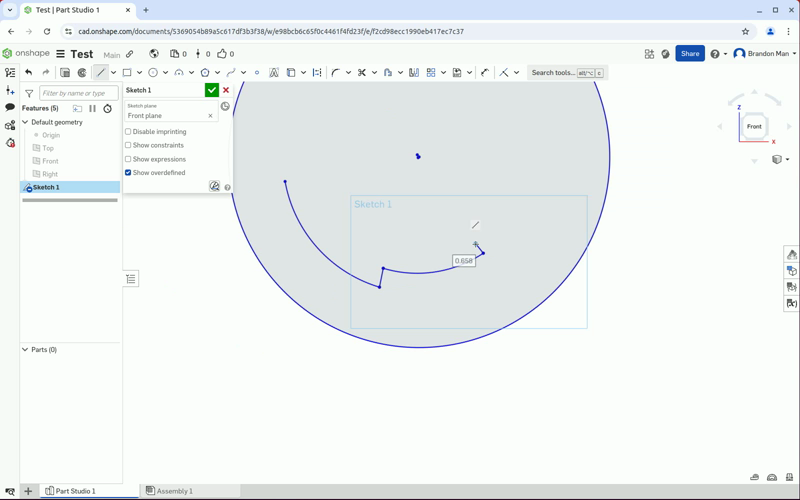
scroll(-6)
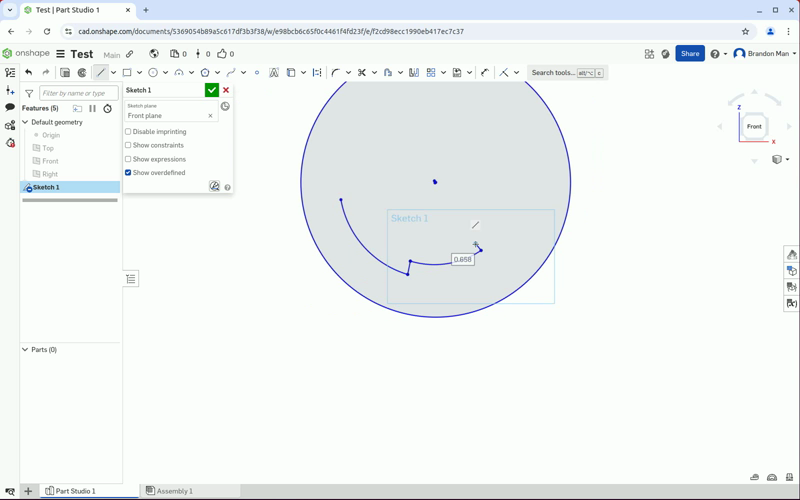
scroll(-6)
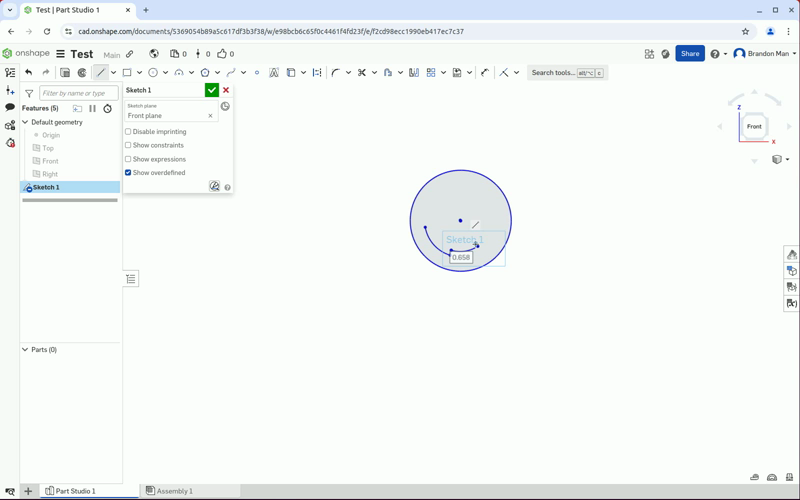
key_up(shift)
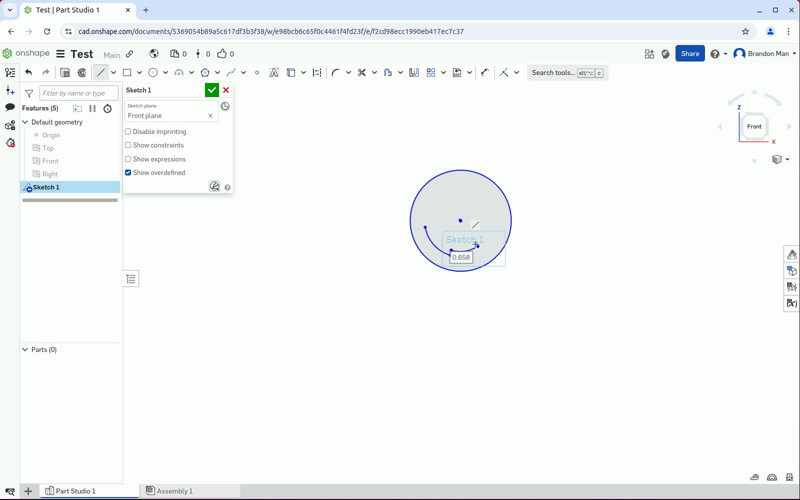
key(esc)
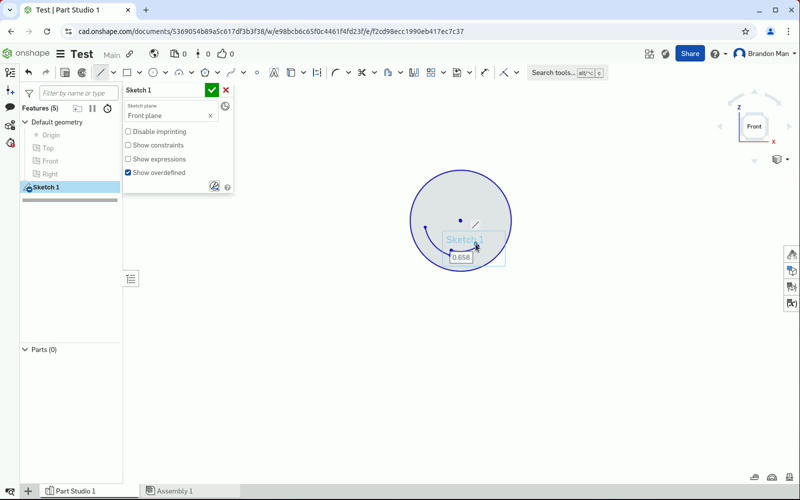
key(a)
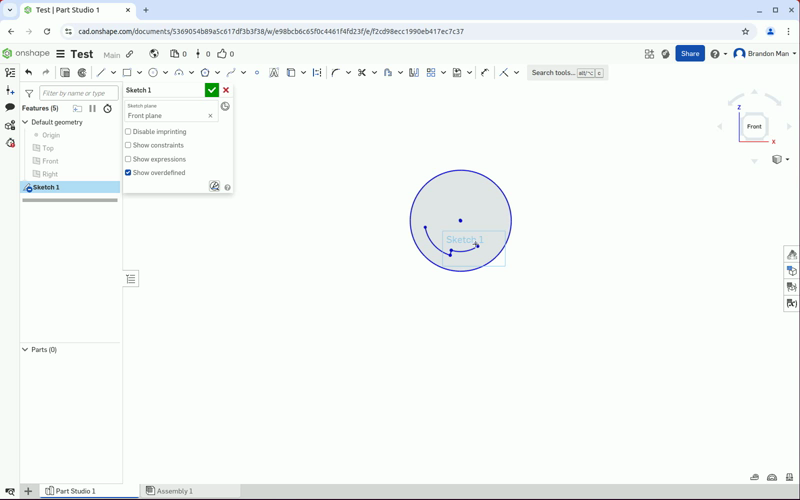
mouse_move(475, 243)
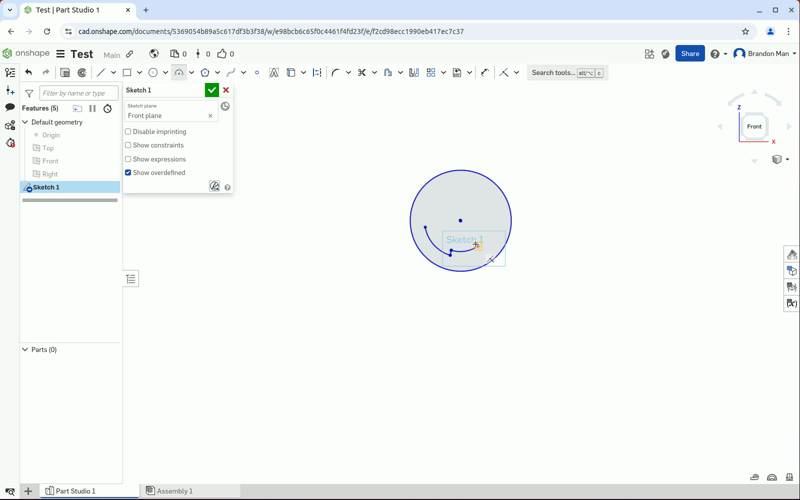
scroll(6)
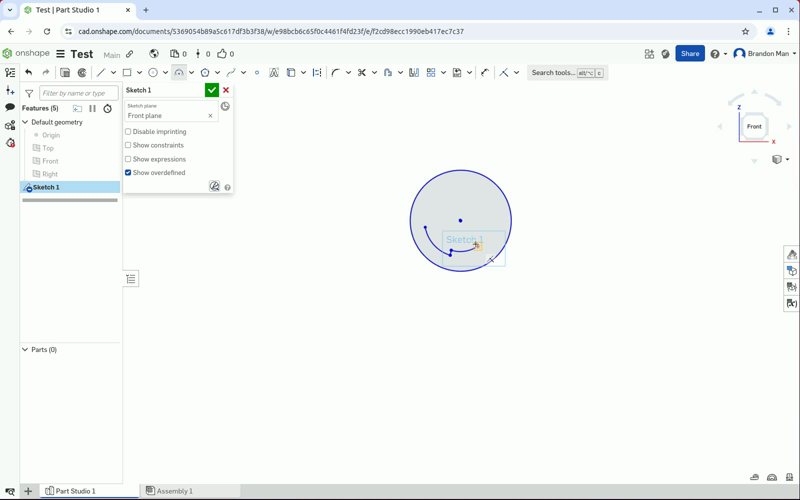
scroll(6)
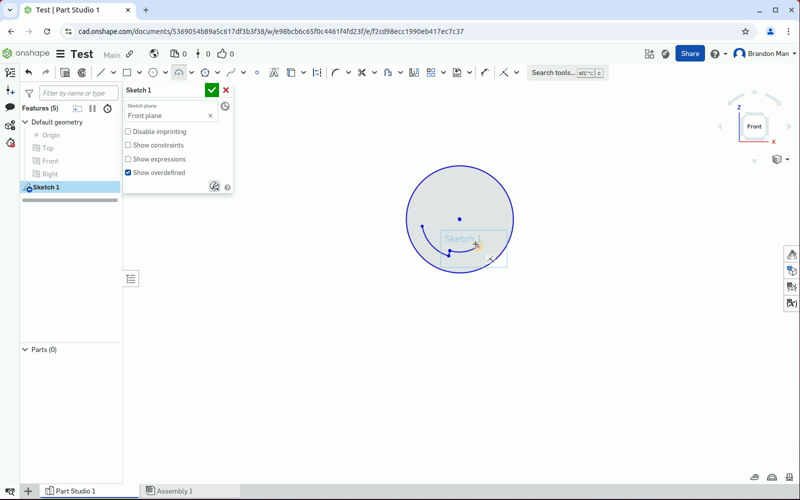
scroll(6)
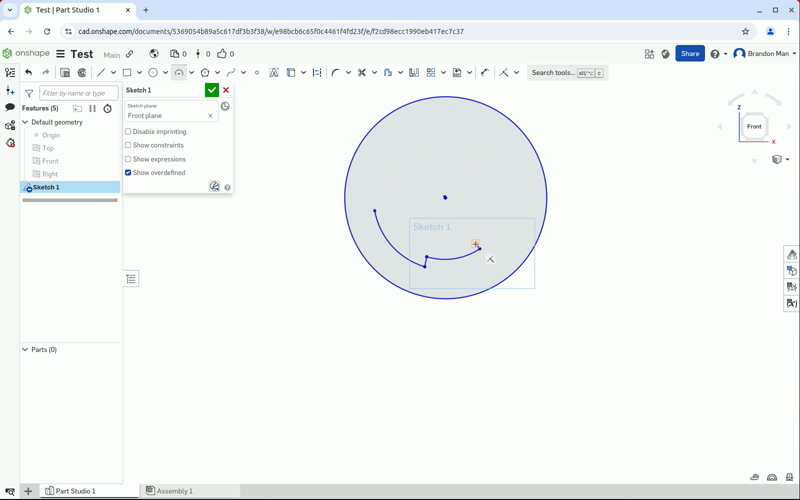
scroll(6)
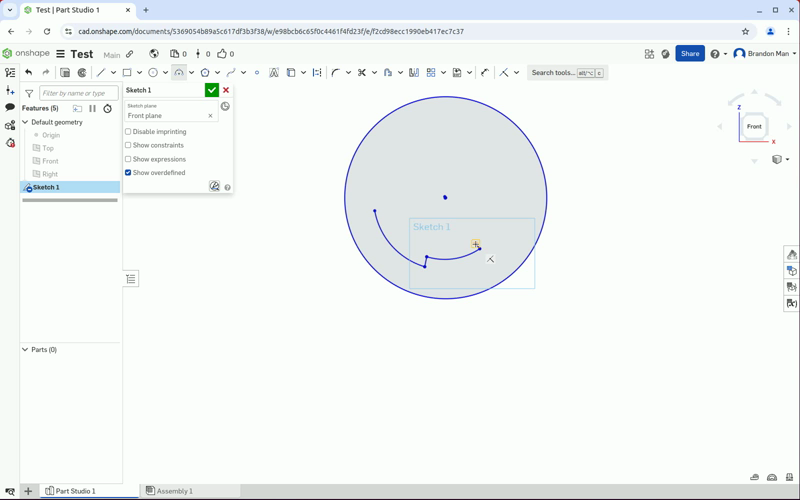
scroll(6)
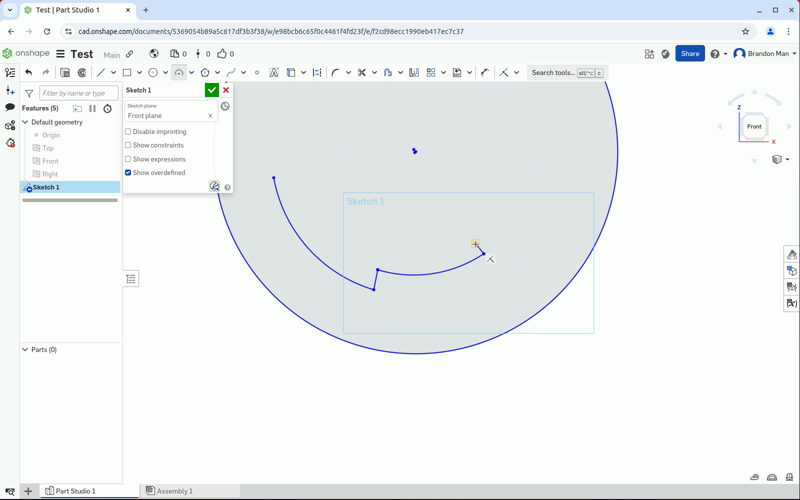
scroll(6)
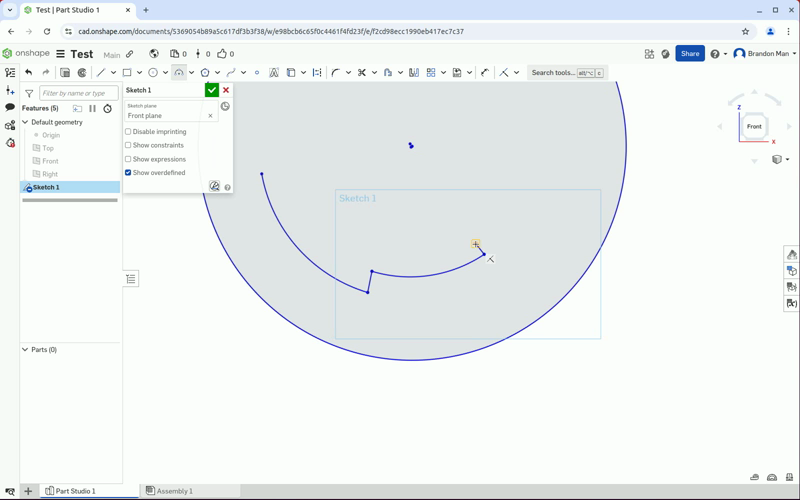
scroll(6)
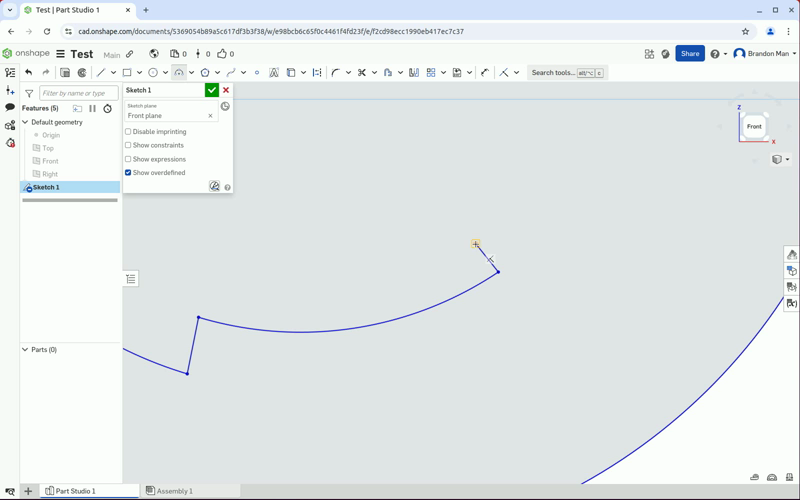
click(475, 243)
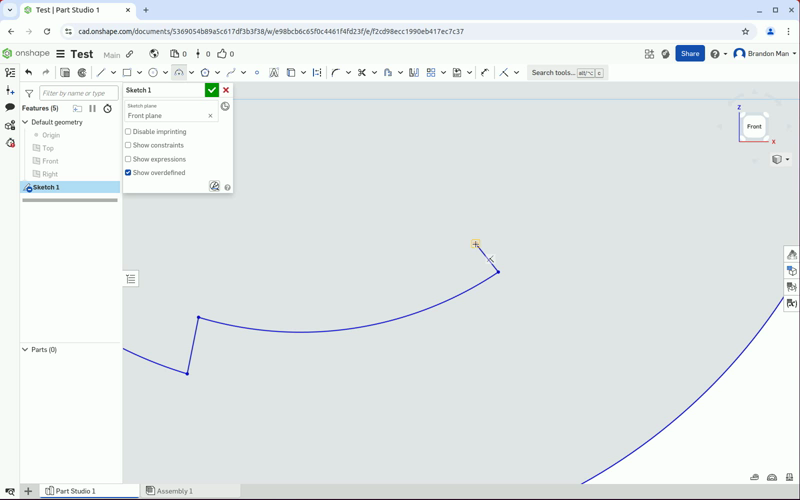
scroll(-6)
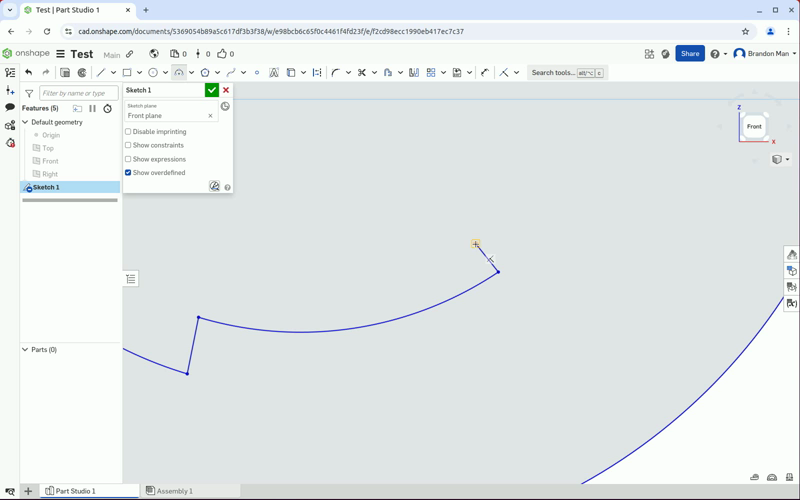
scroll(-6)
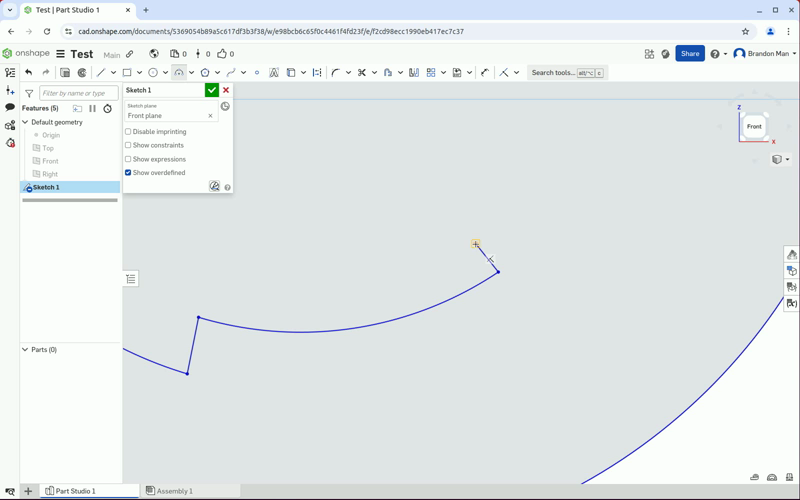
scroll(-6)
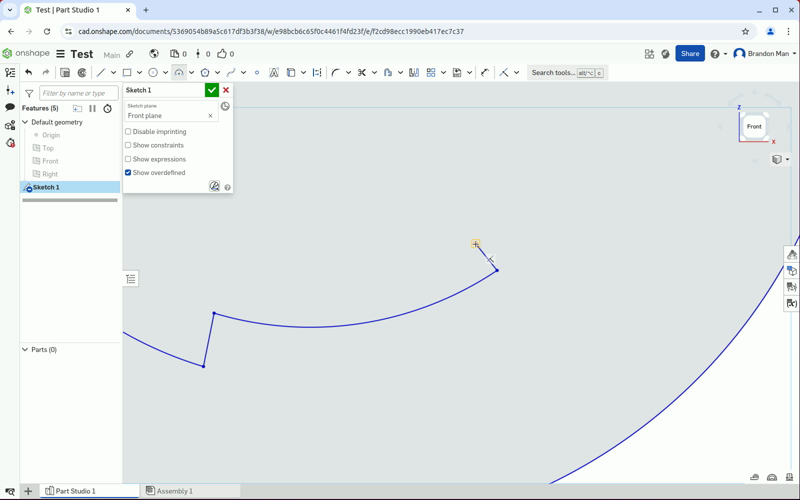
scroll(-6)
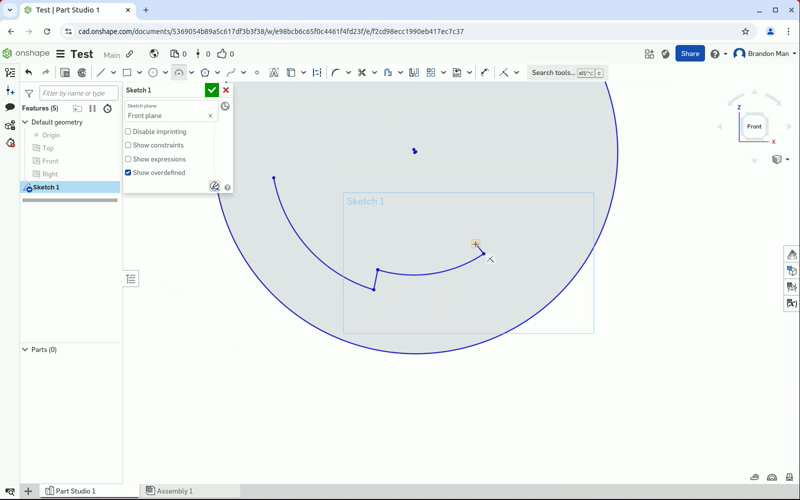
scroll(-6)
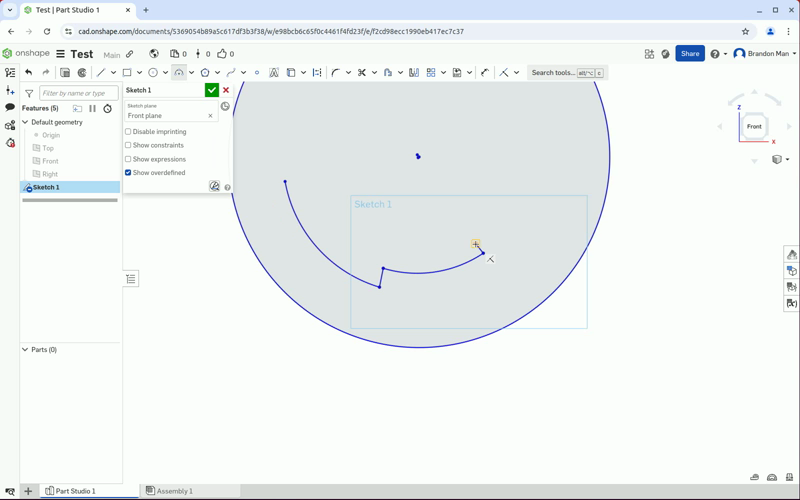
scroll(-6)
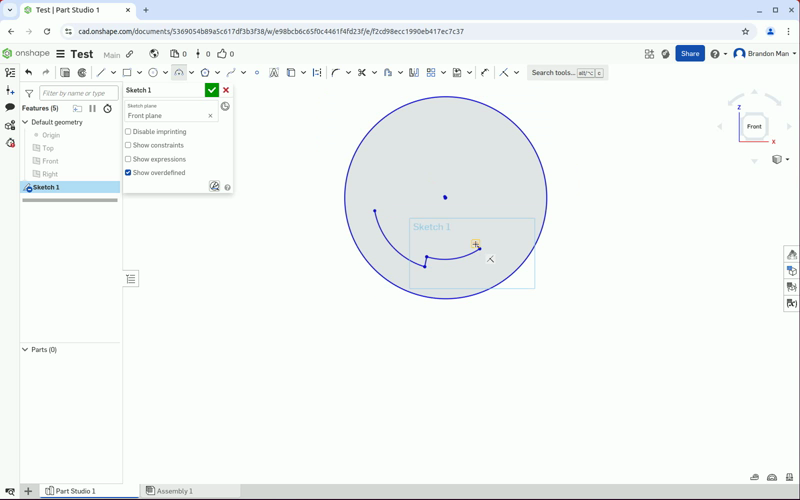
scroll(-6)
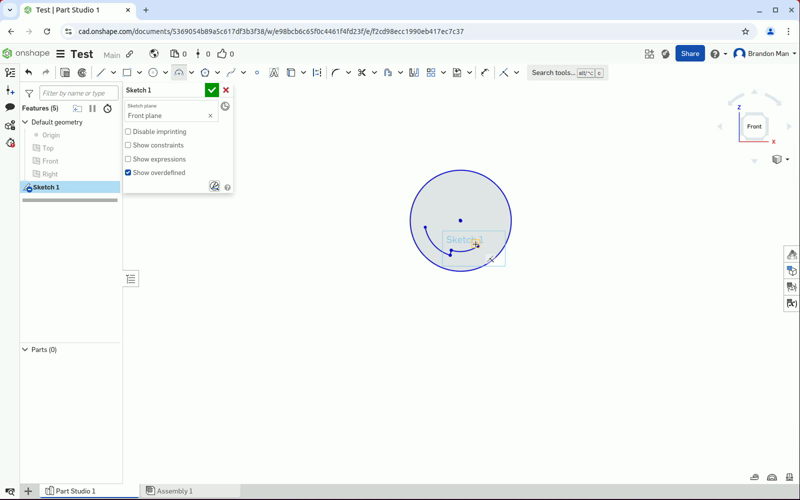
key_down(shift)
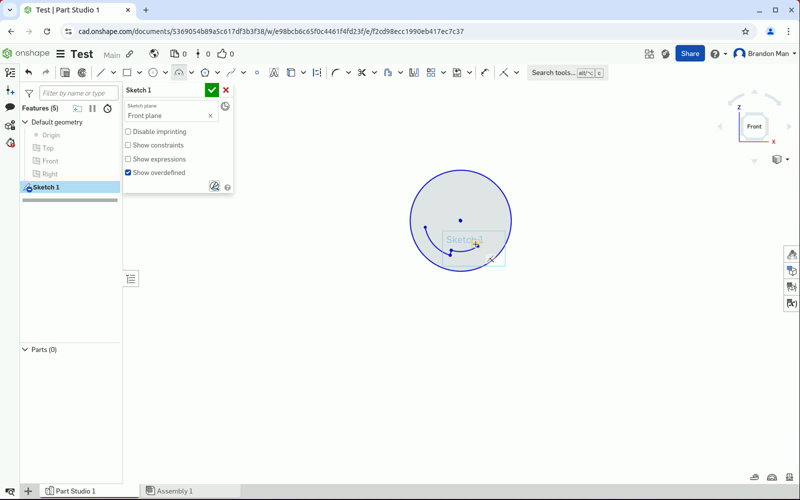
mouse_move(478, 241)
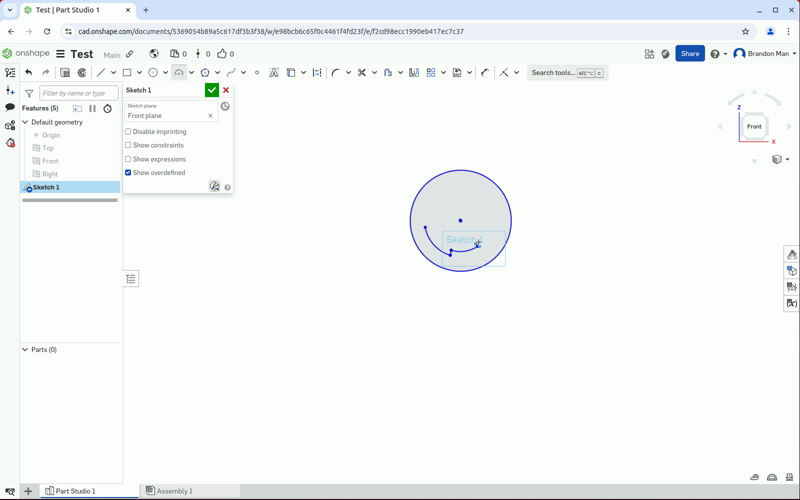
scroll(6)
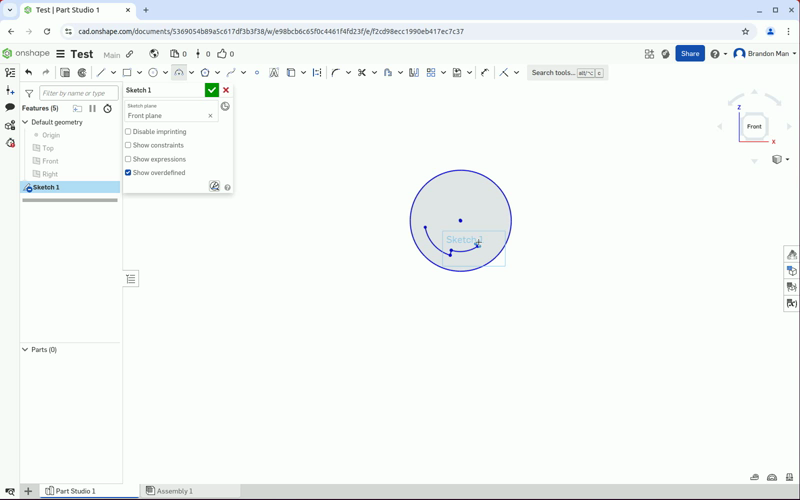
scroll(6)
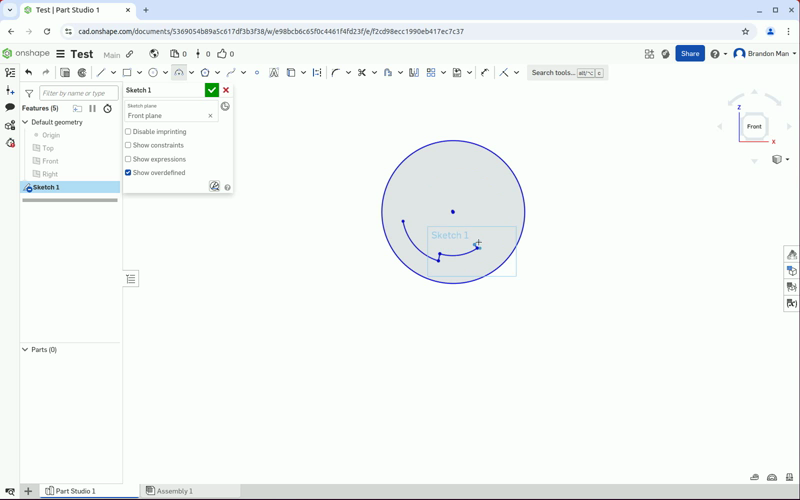
scroll(6)
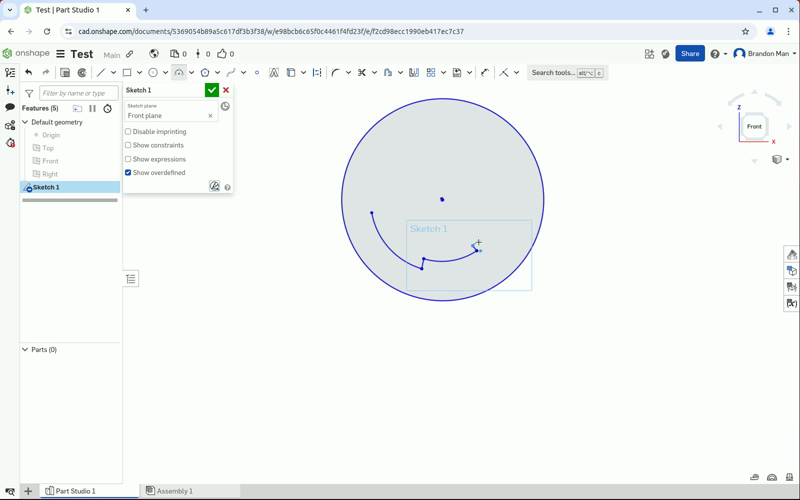
scroll(6)
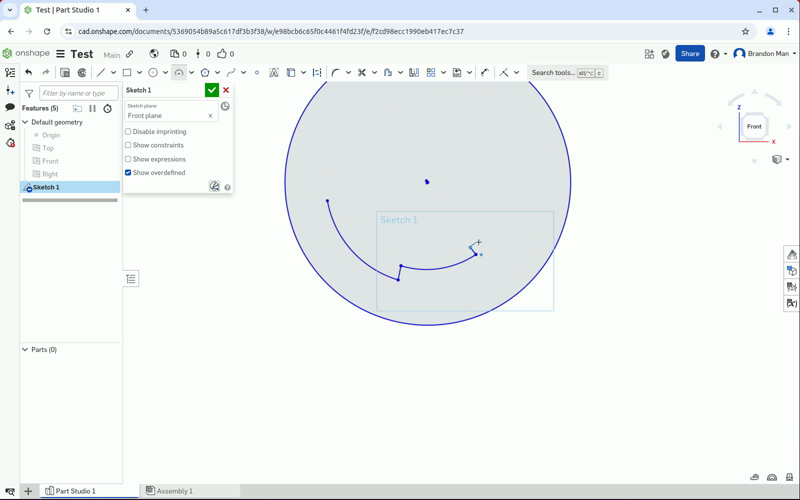
scroll(6)
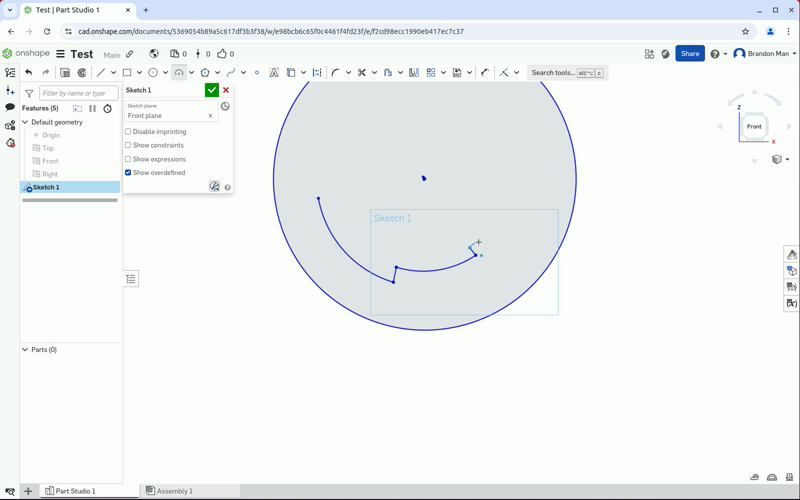
scroll(6)
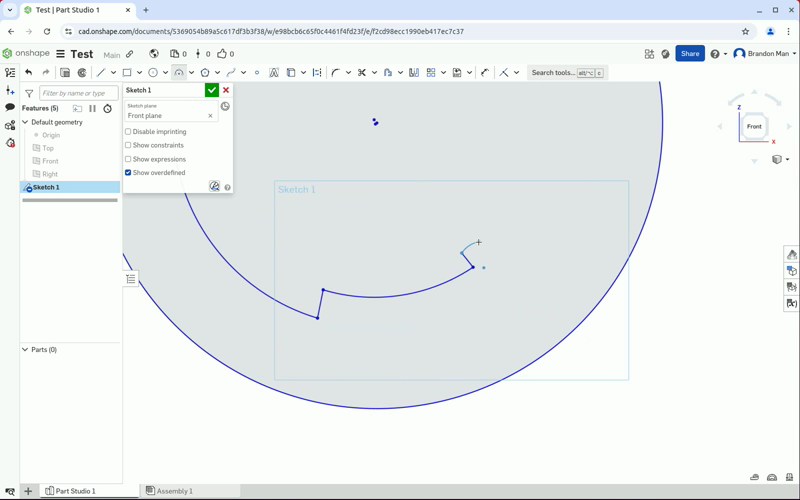
scroll(6)
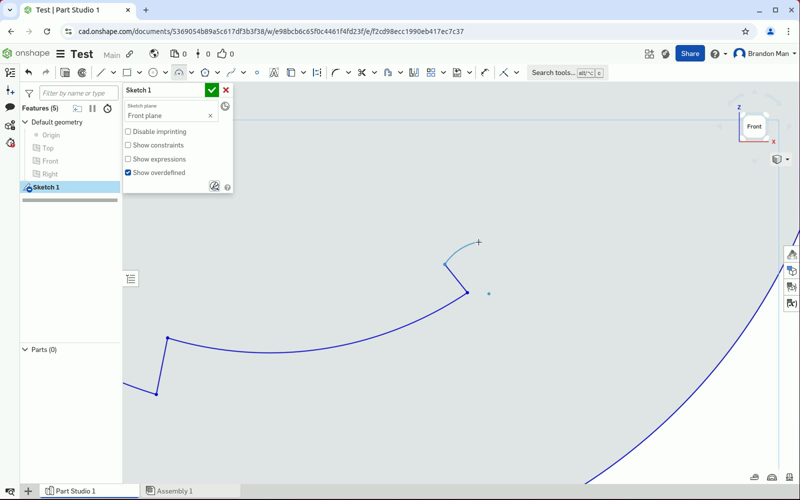
click(478, 241)
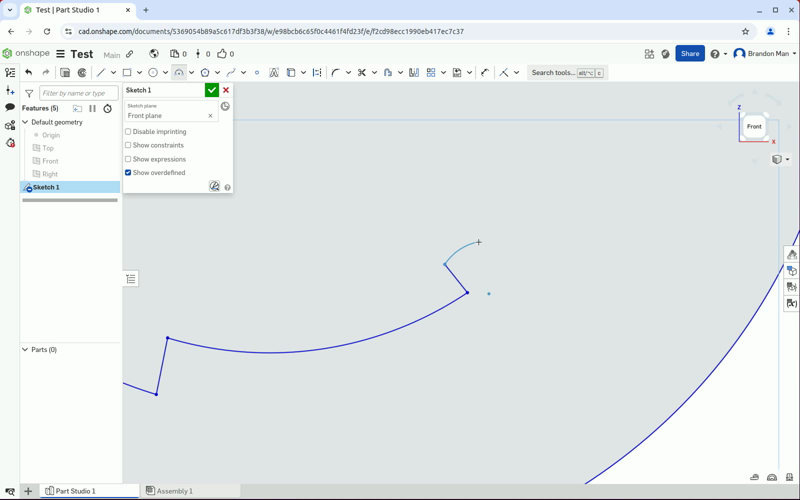
scroll(-6)
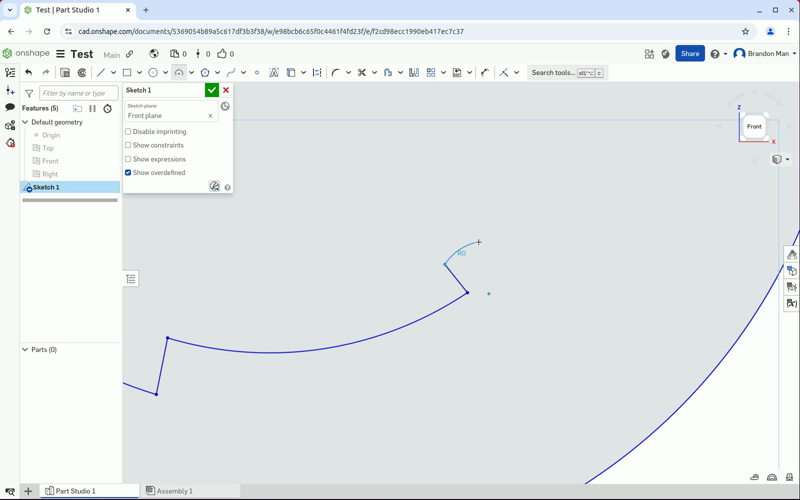
scroll(-6)
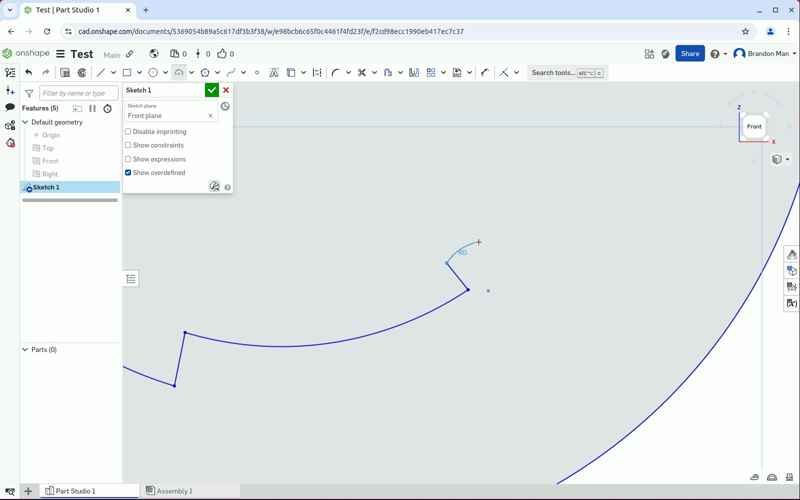
scroll(-6)
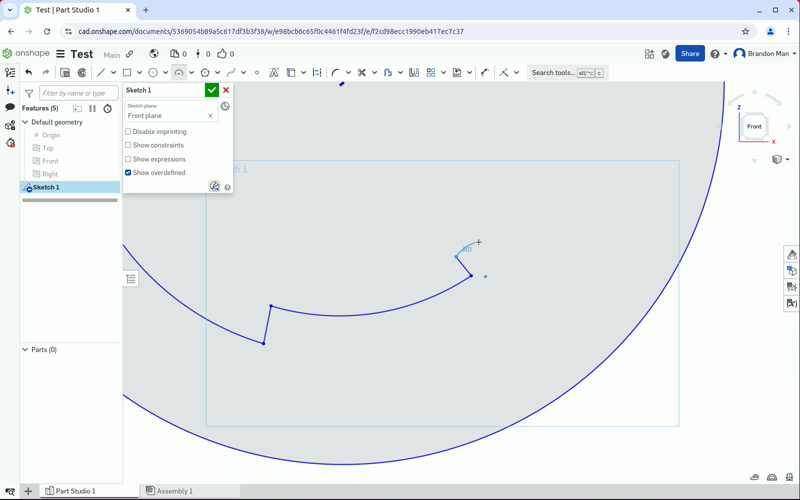
scroll(-6)
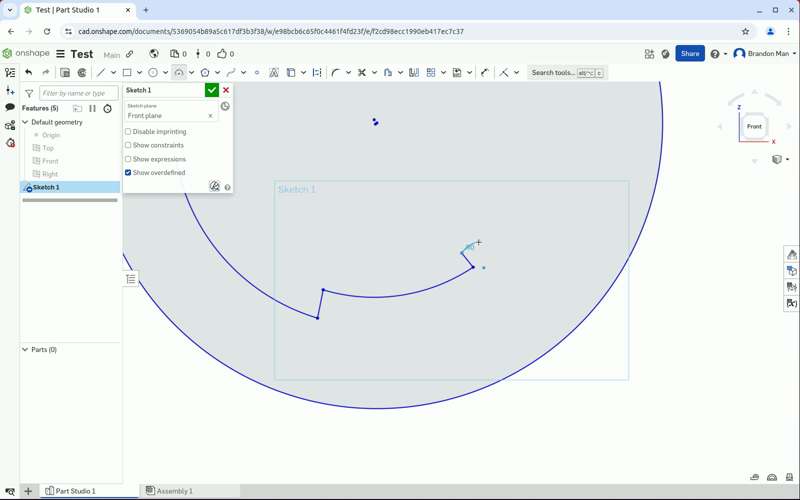
scroll(-6)
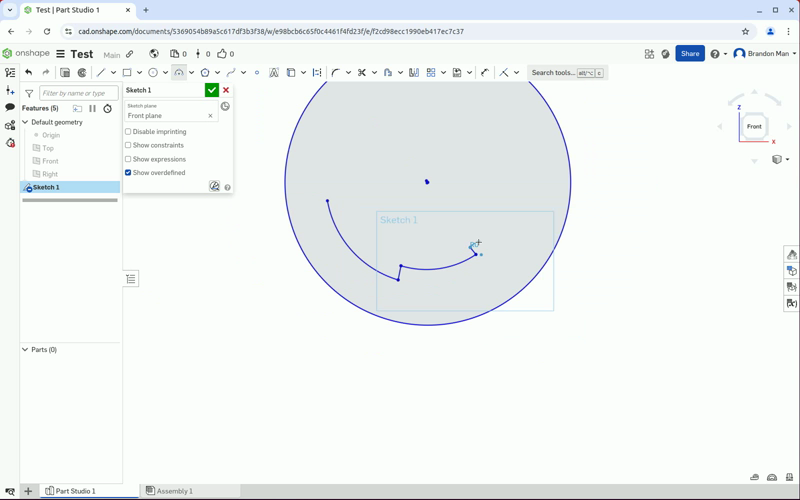
scroll(-6)
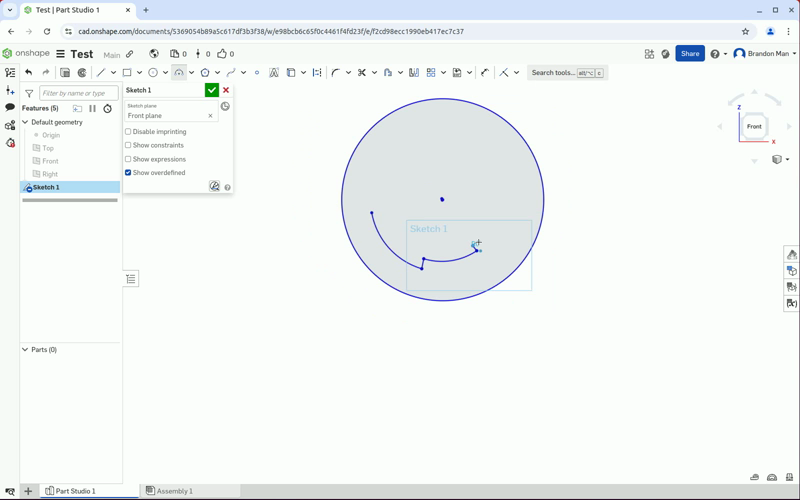
scroll(-6)
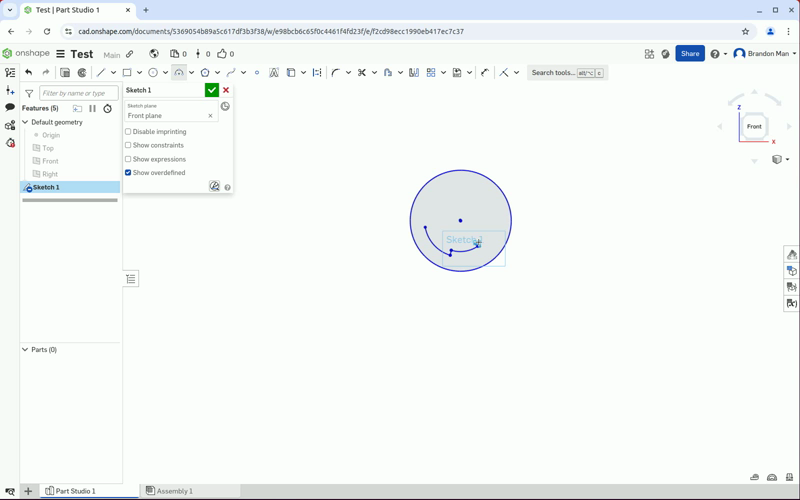
mouse_move(476, 241)
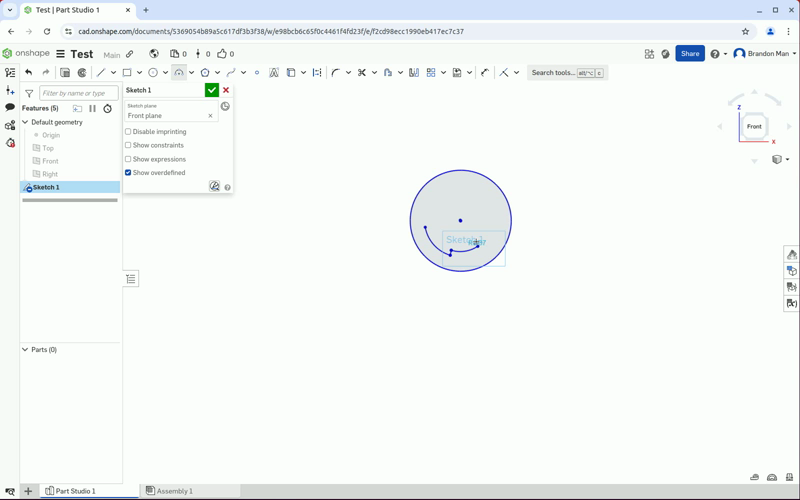
scroll(6)
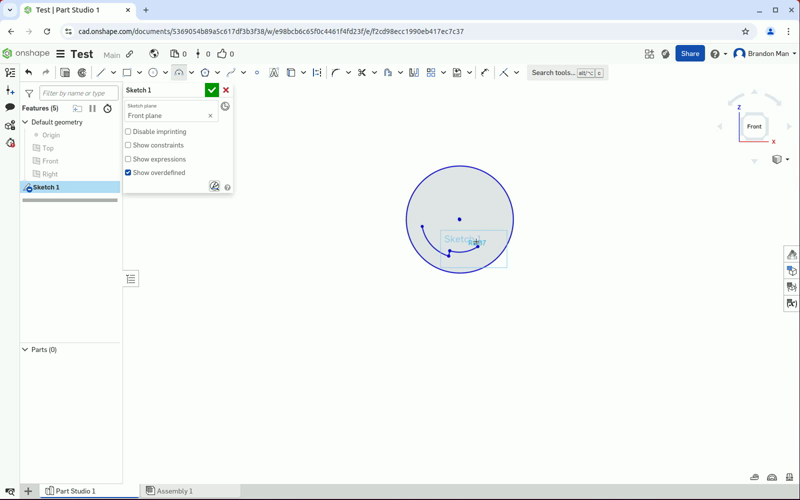
scroll(6)
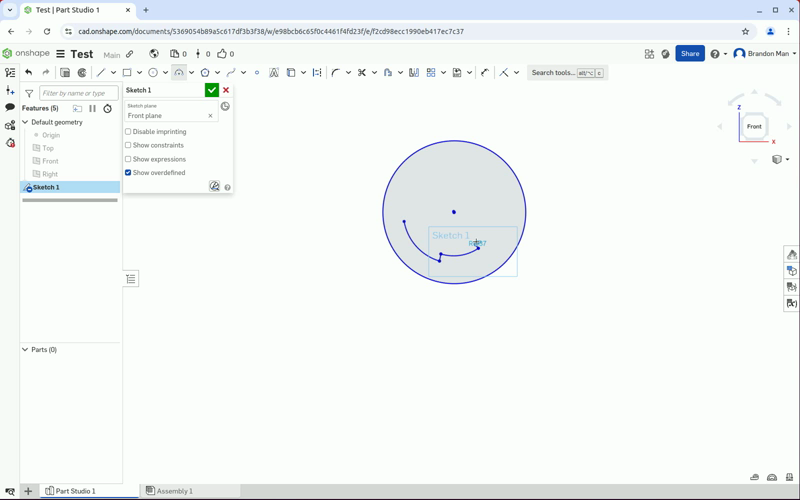
scroll(6)
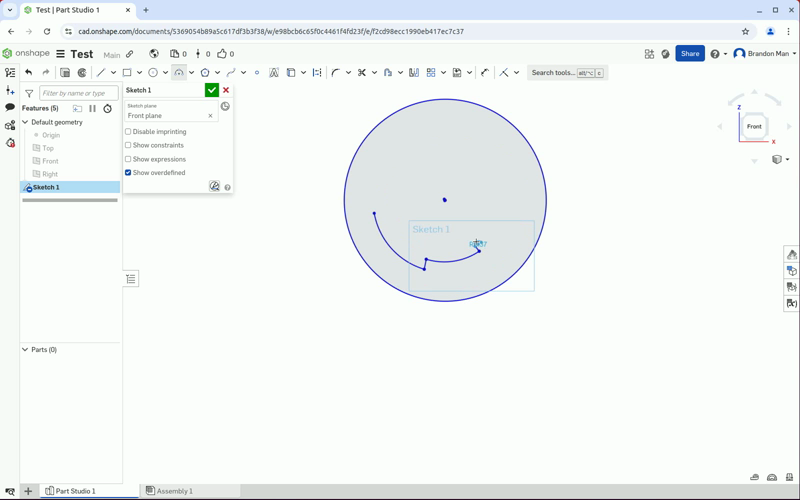
scroll(6)
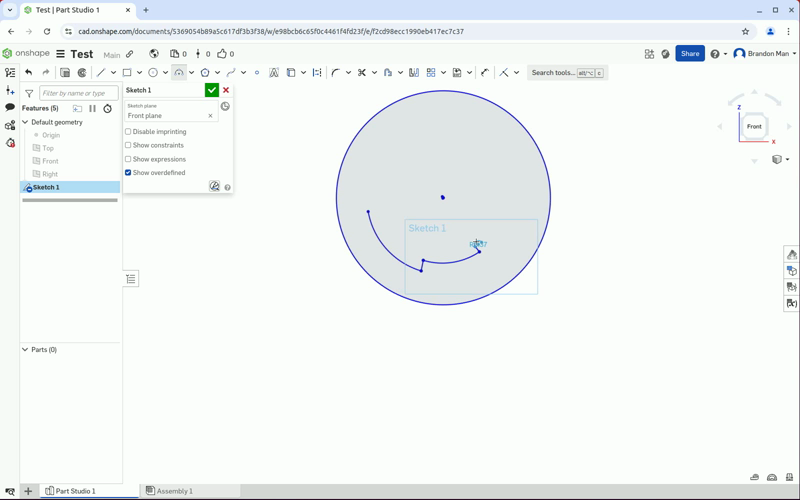
scroll(6)
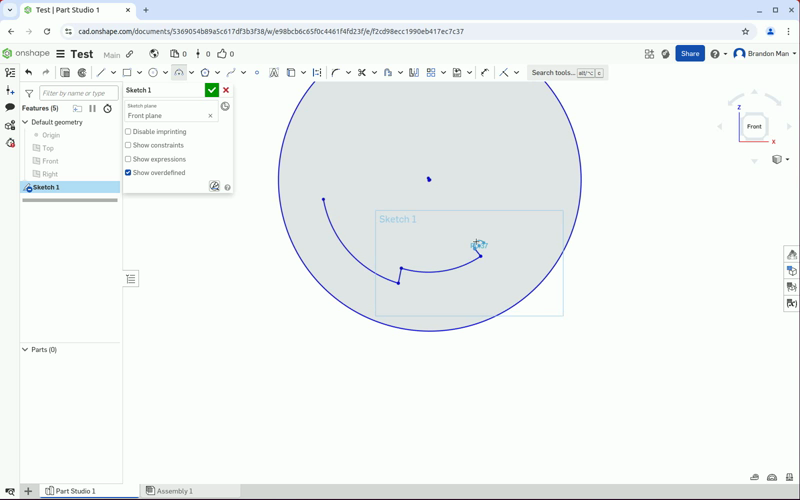
scroll(6)
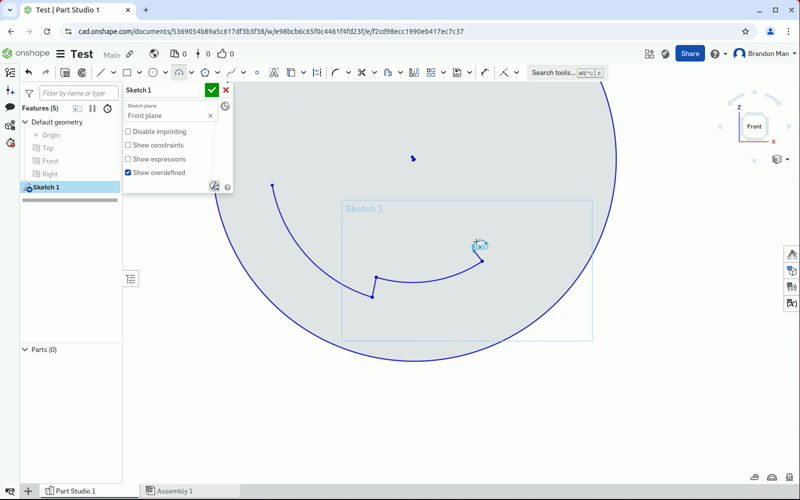
scroll(6)
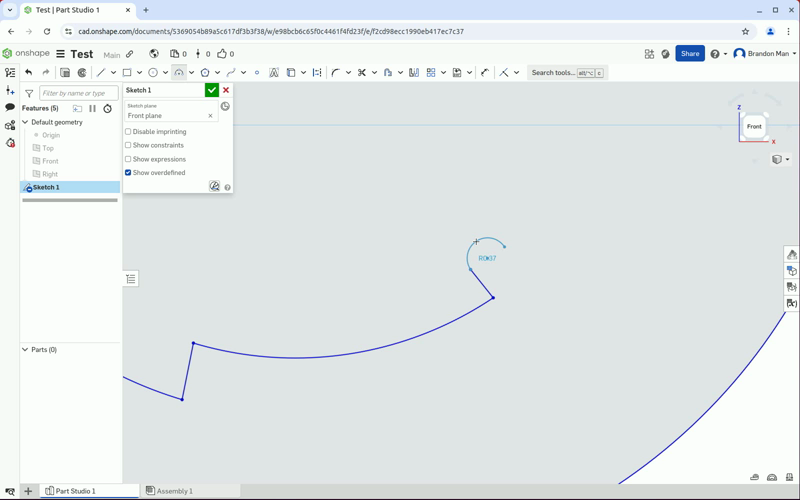
click(476, 241)
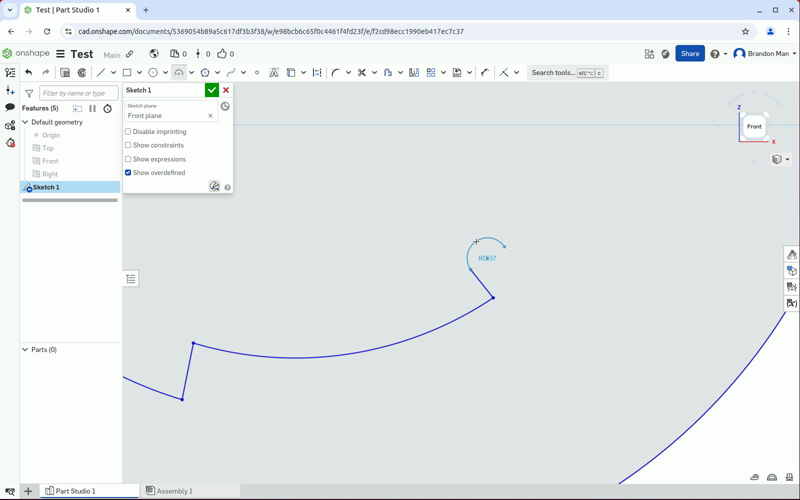
scroll(-6)
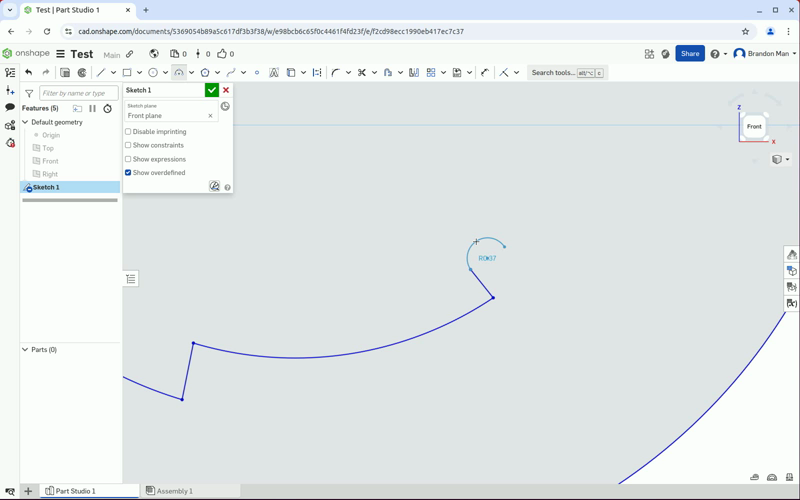
scroll(-6)
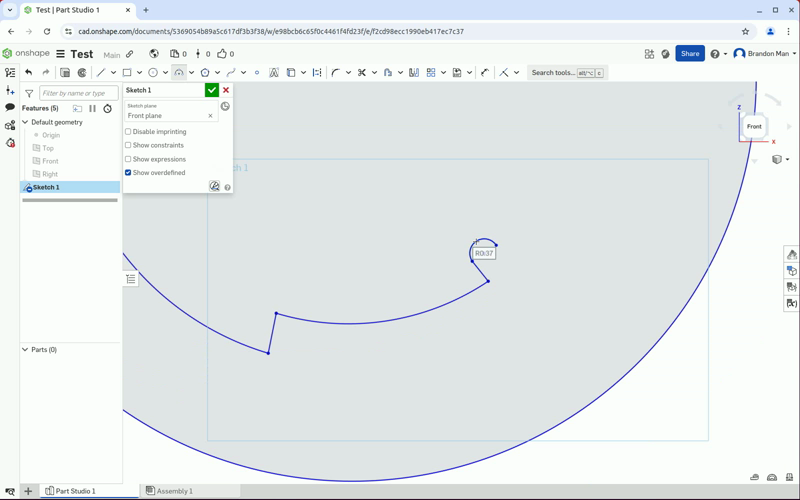
scroll(-6)
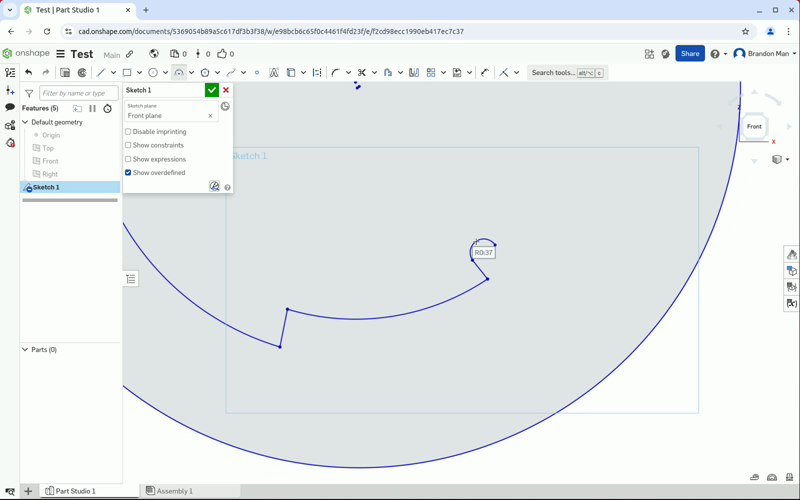
scroll(-6)
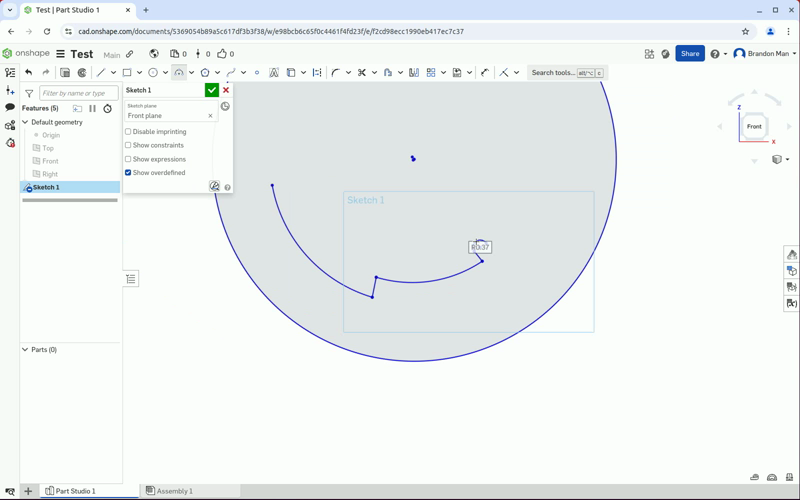
scroll(-6)
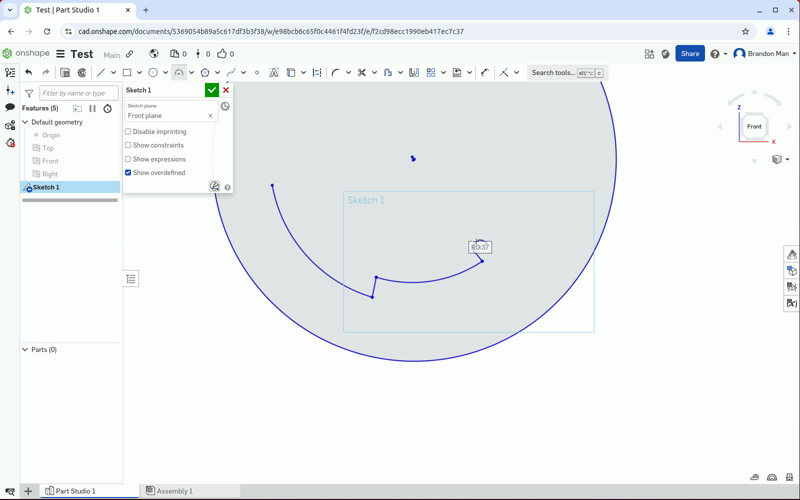
scroll(-6)
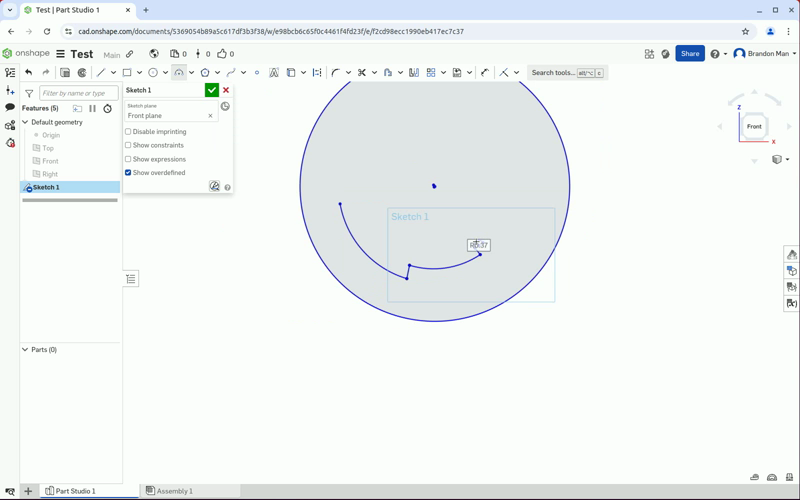
scroll(-6)
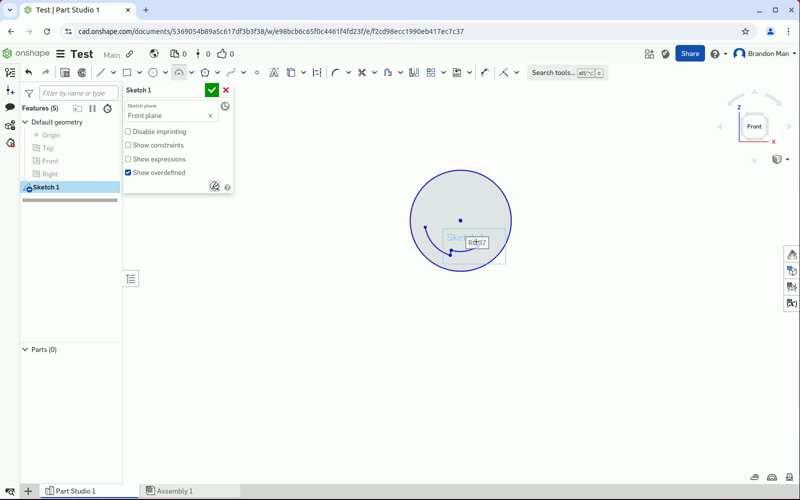
key_up(shift)
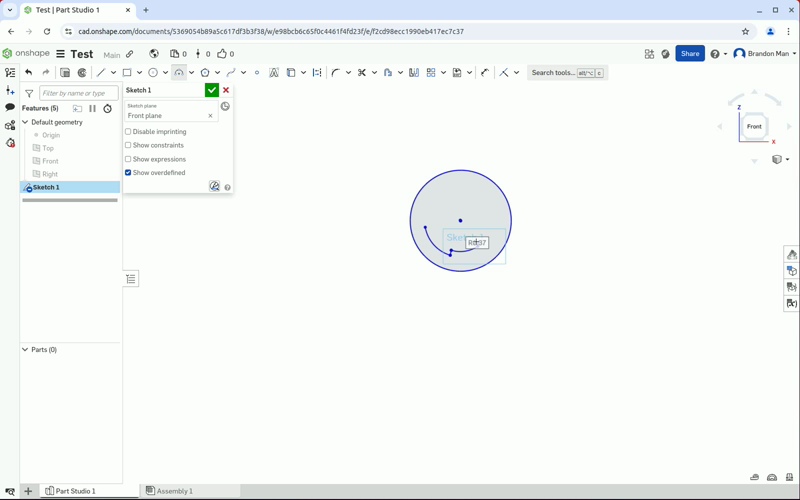
key(esc)
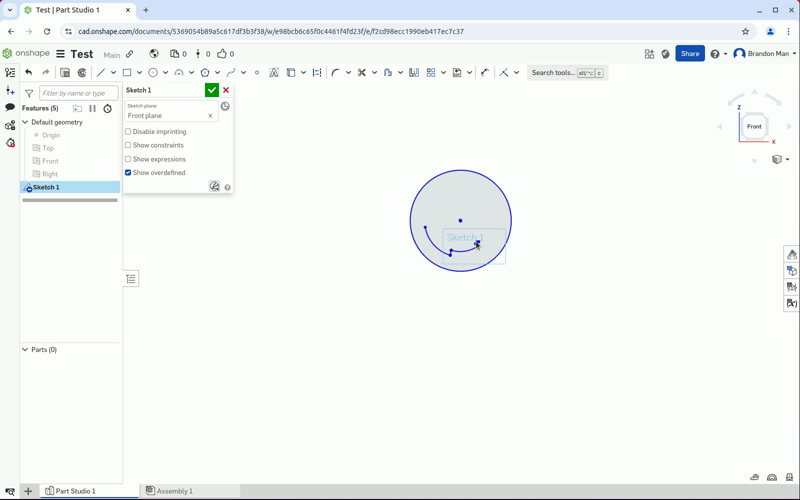
key(l)
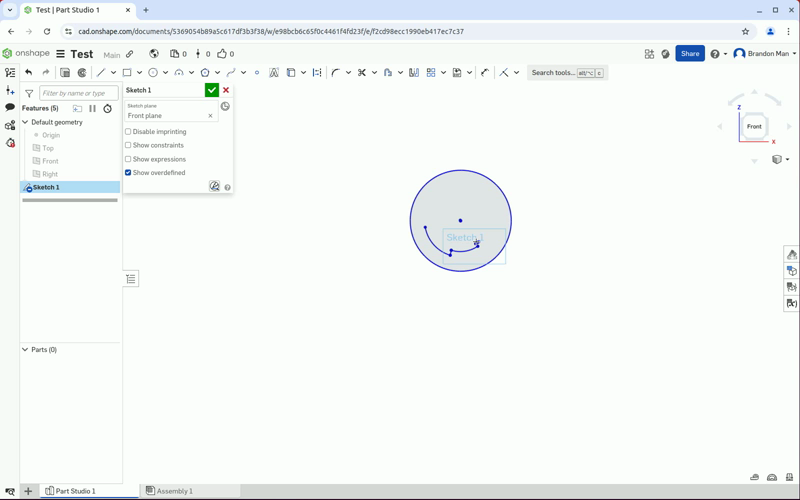
mouse_move(478, 241)
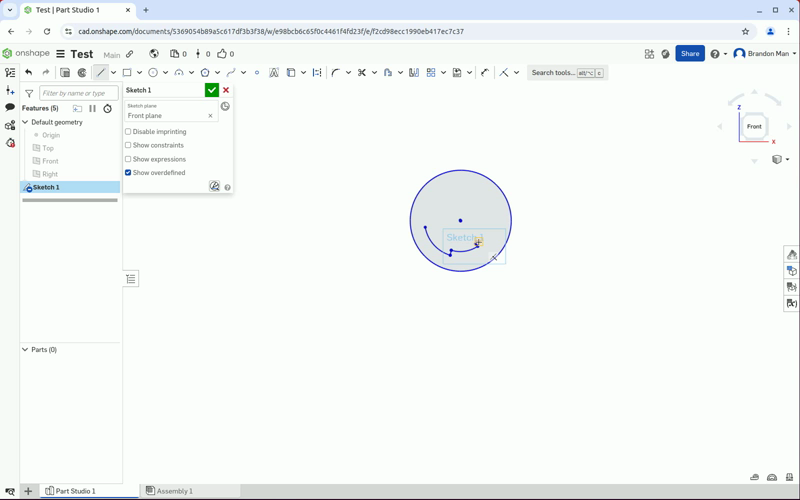
scroll(6)
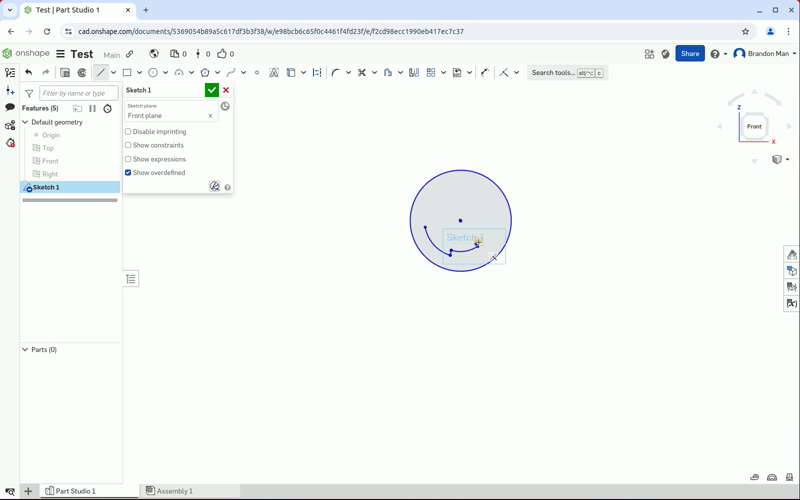
scroll(6)
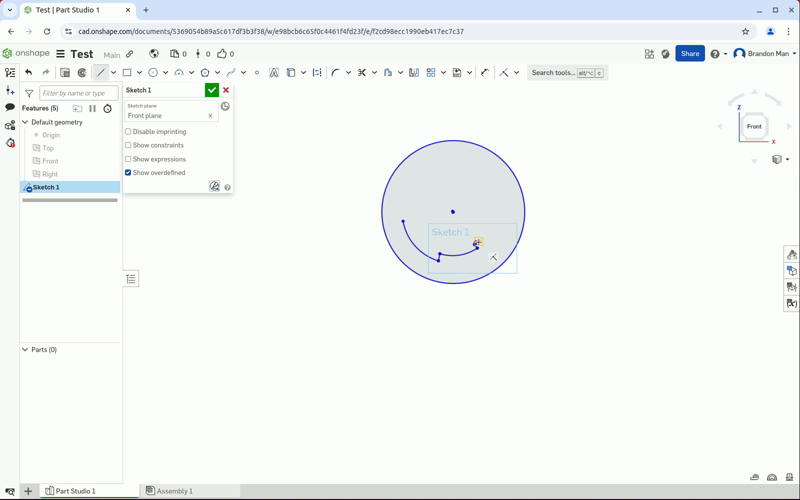
scroll(6)
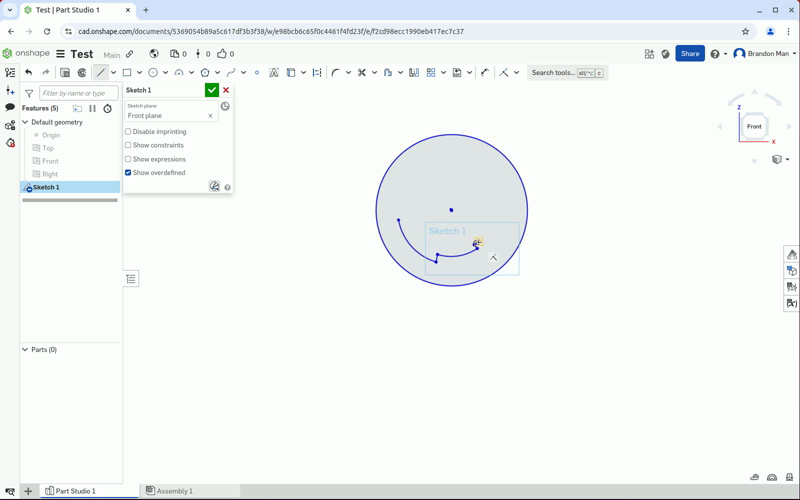
scroll(6)
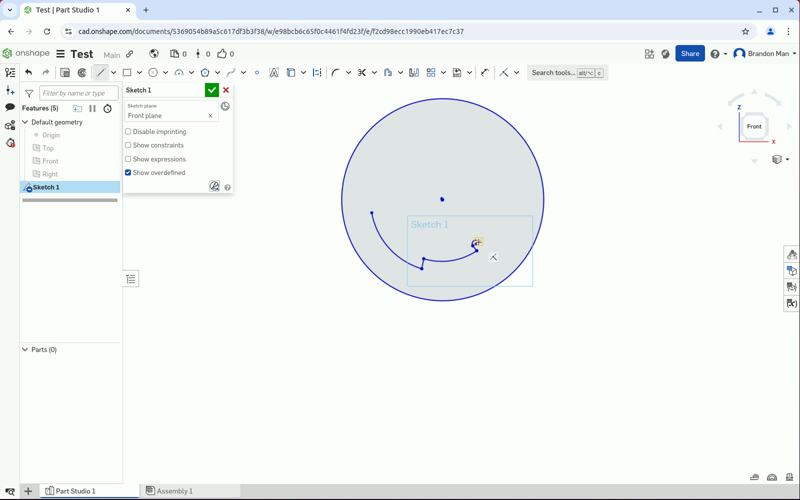
scroll(6)
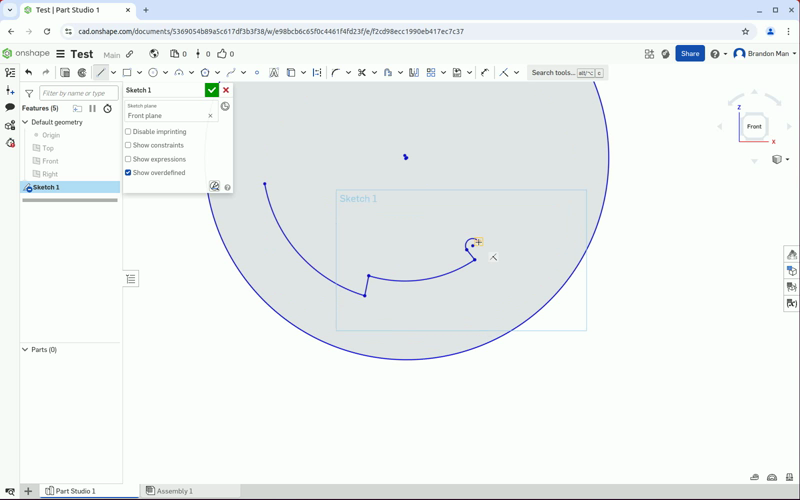
scroll(6)
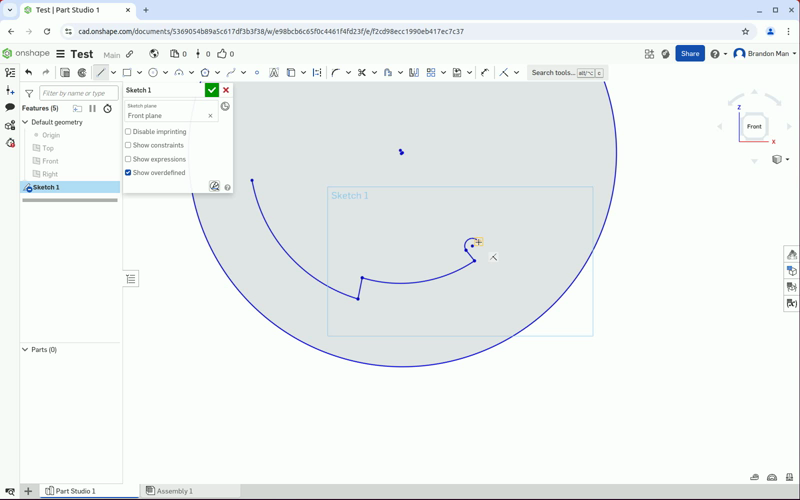
scroll(6)
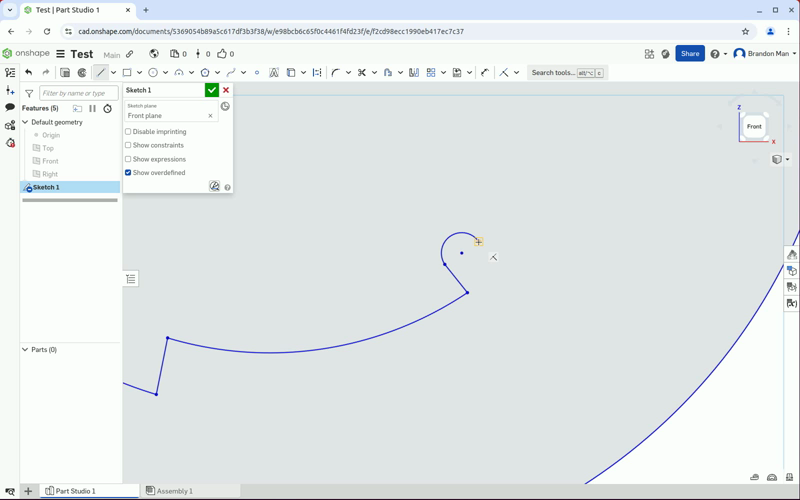
click(478, 241)
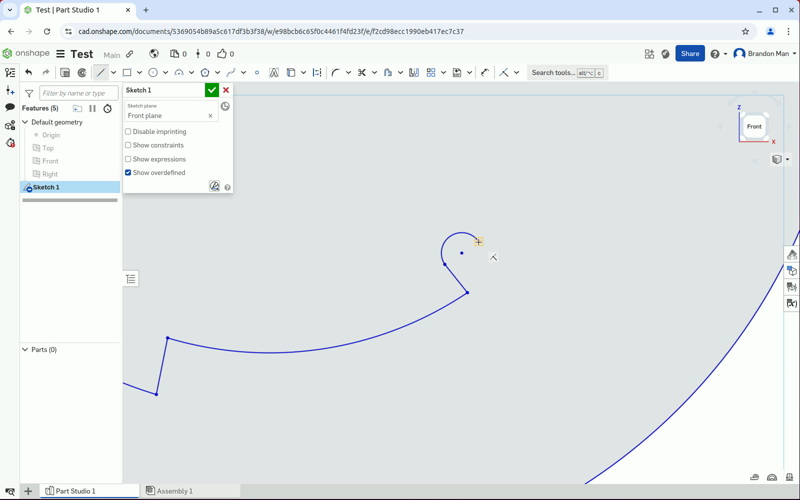
scroll(-6)
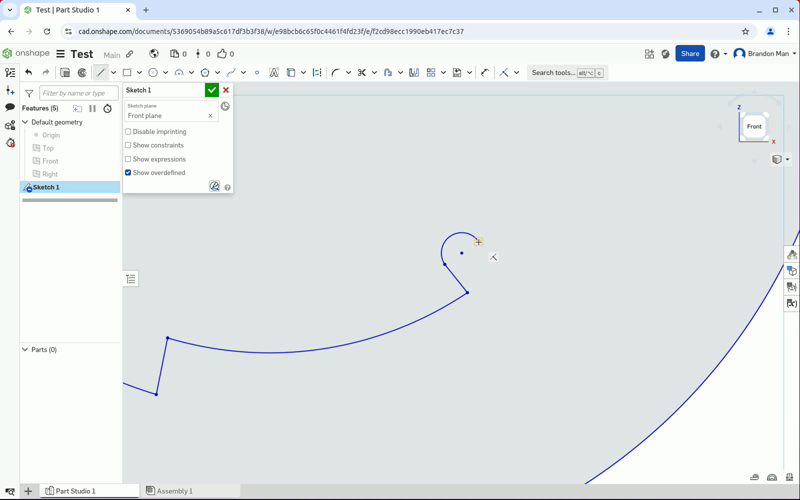
scroll(-6)
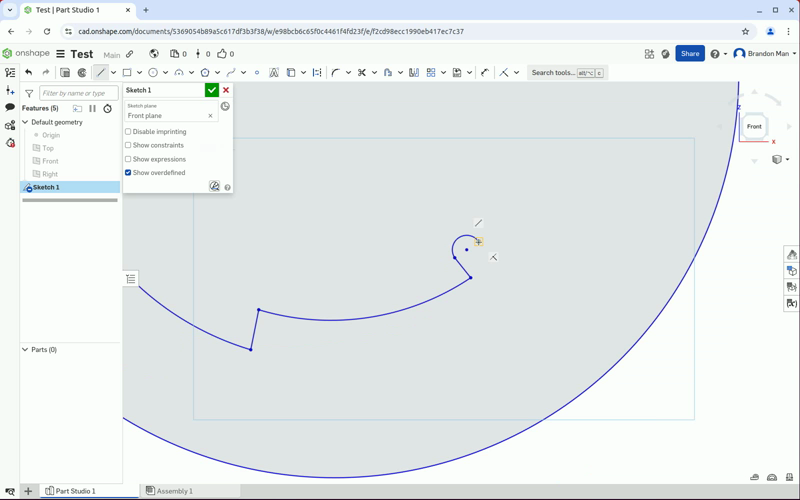
scroll(-6)
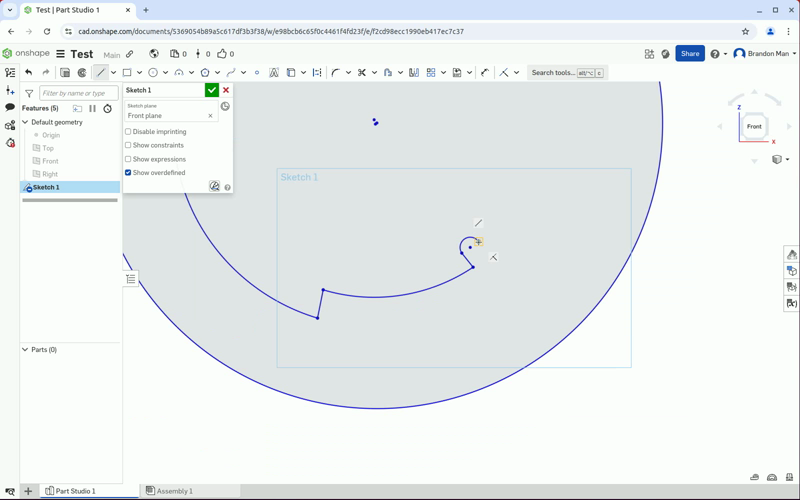
scroll(-6)
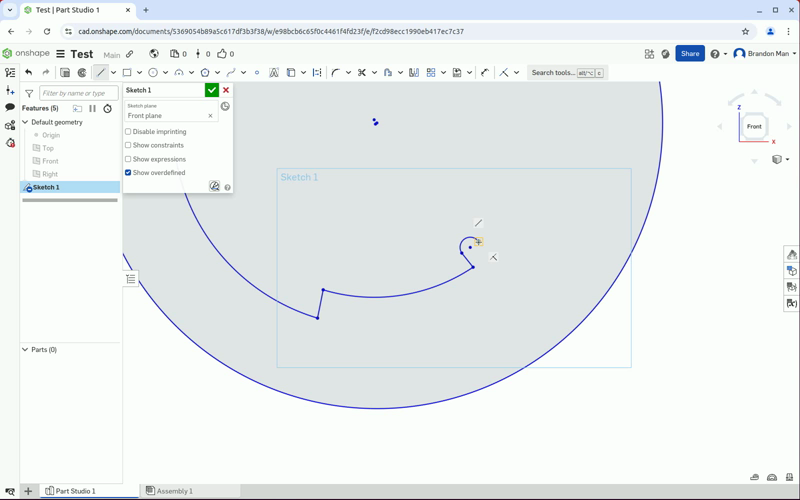
scroll(-6)
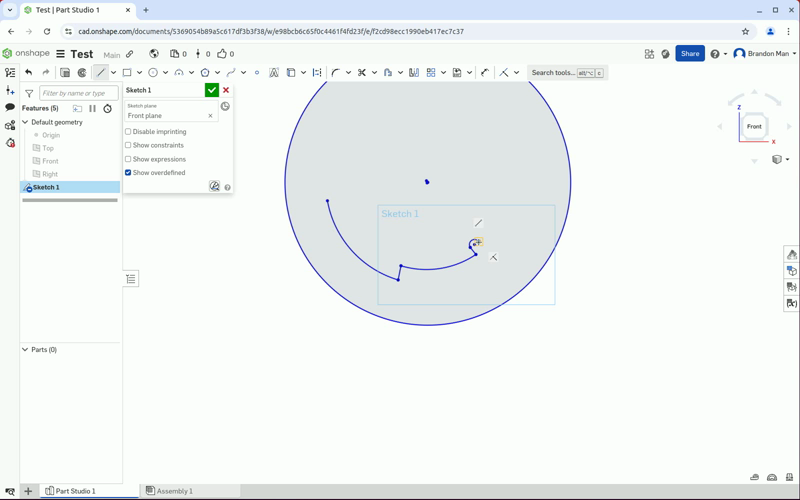
scroll(-6)
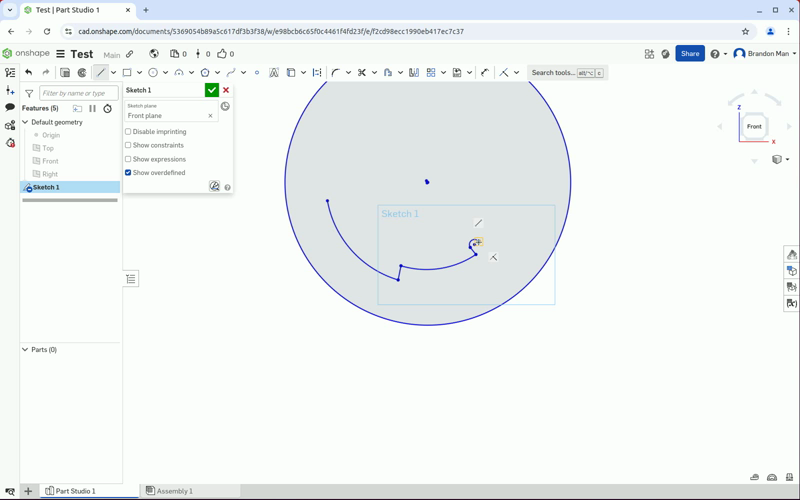
scroll(-6)
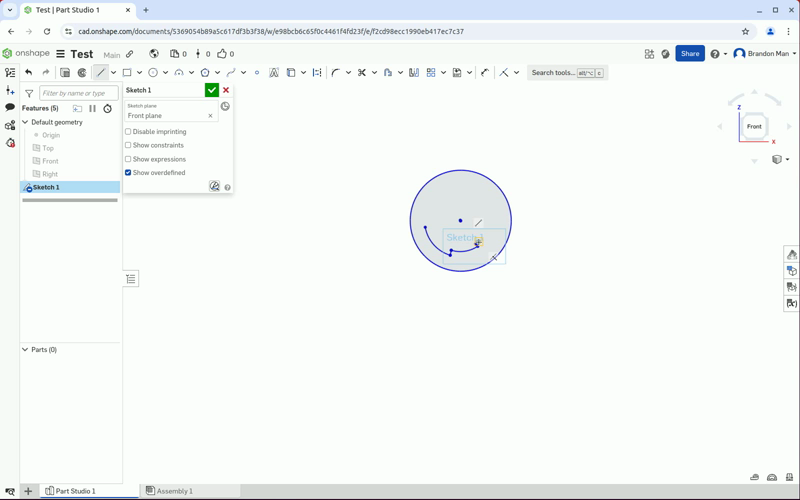
key_down(shift)
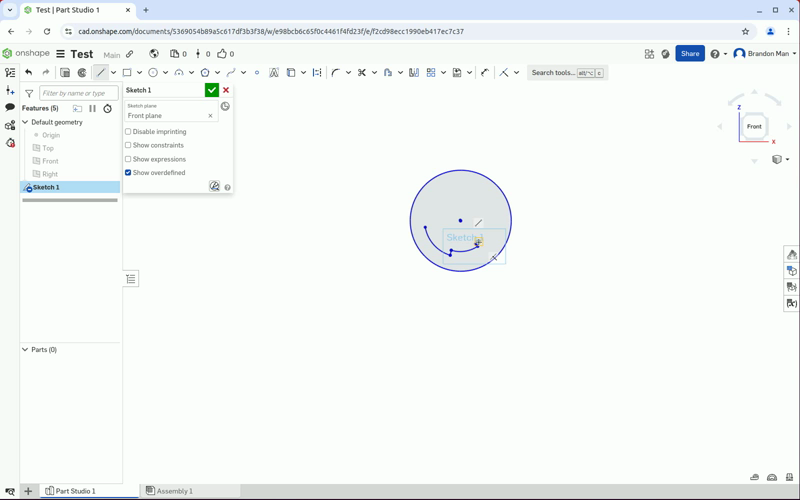
mouse_move(508, 241)
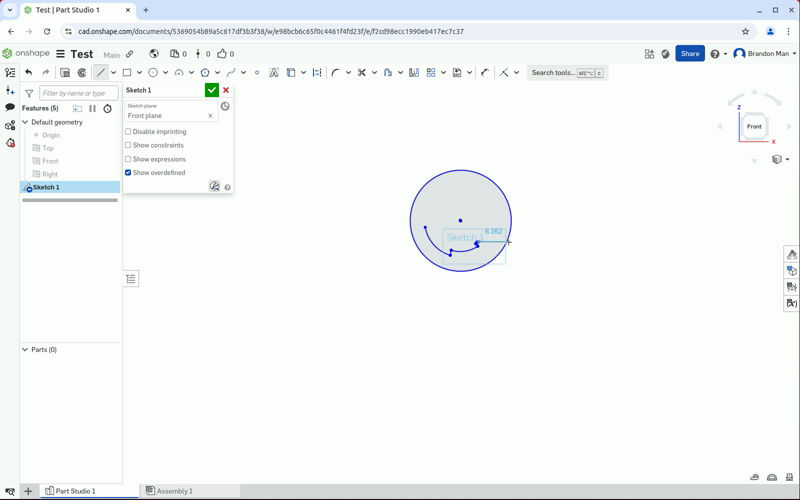
mouse_move(479, 243)
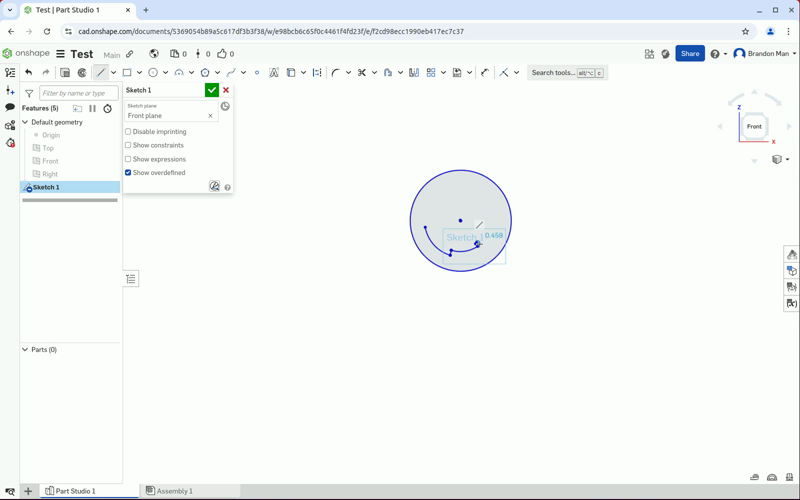
scroll(6)
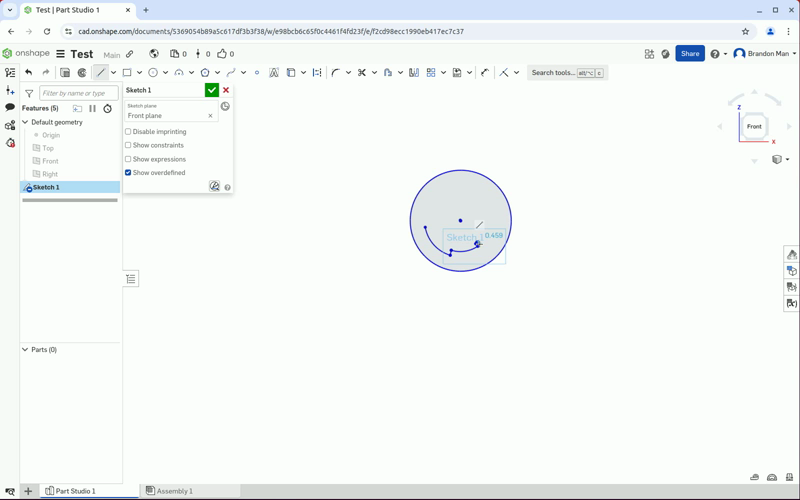
scroll(6)
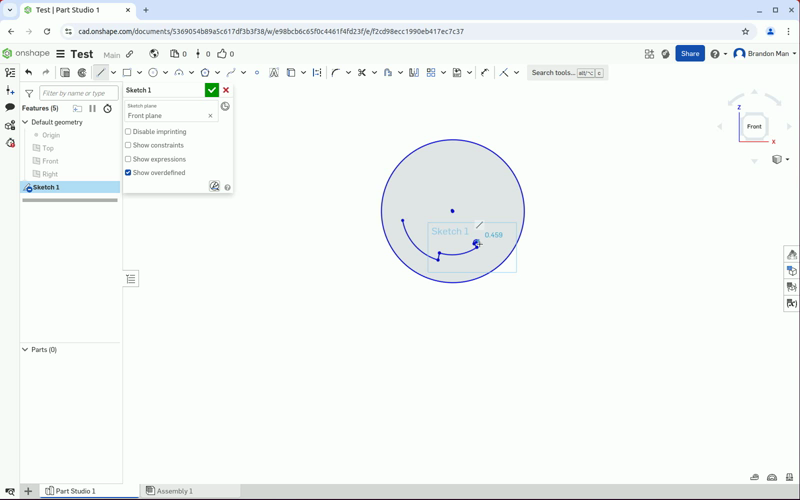
scroll(6)
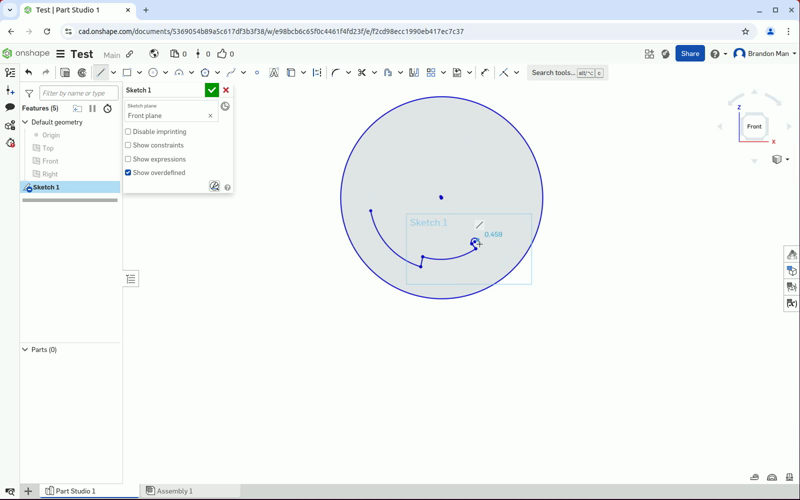
scroll(6)
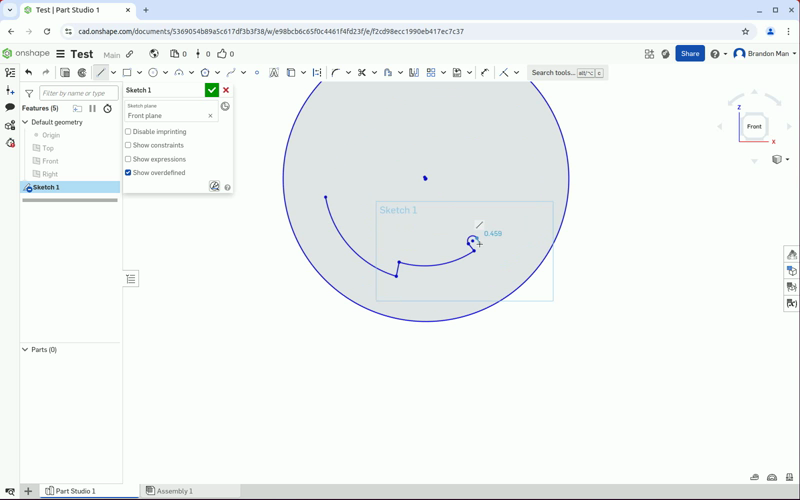
scroll(6)
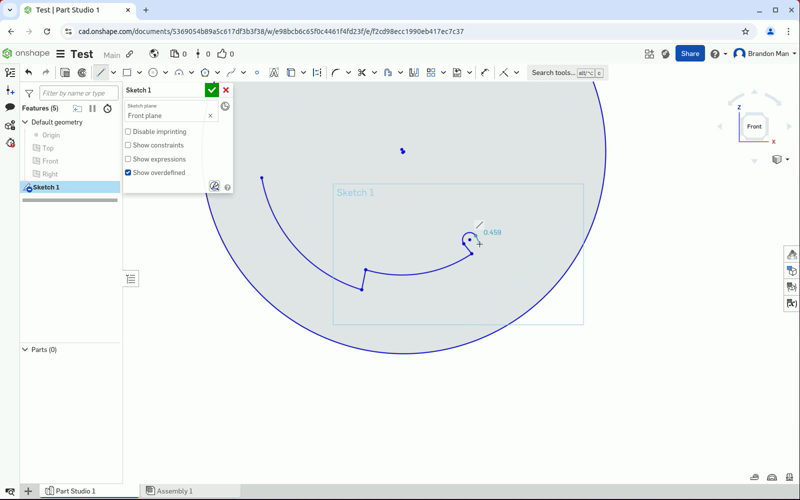
scroll(6)
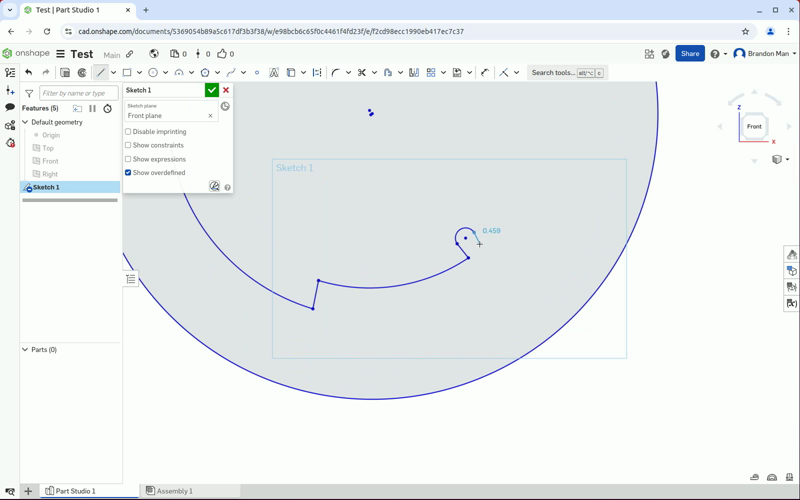
scroll(6)
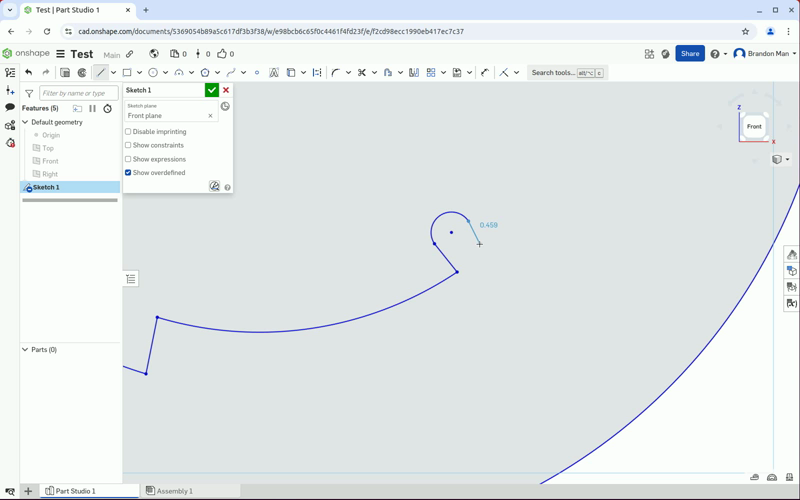
click(479, 243)
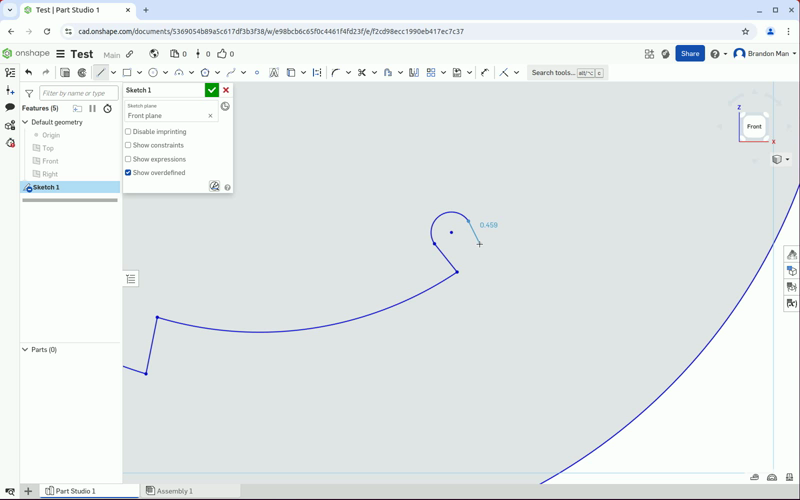
scroll(-6)
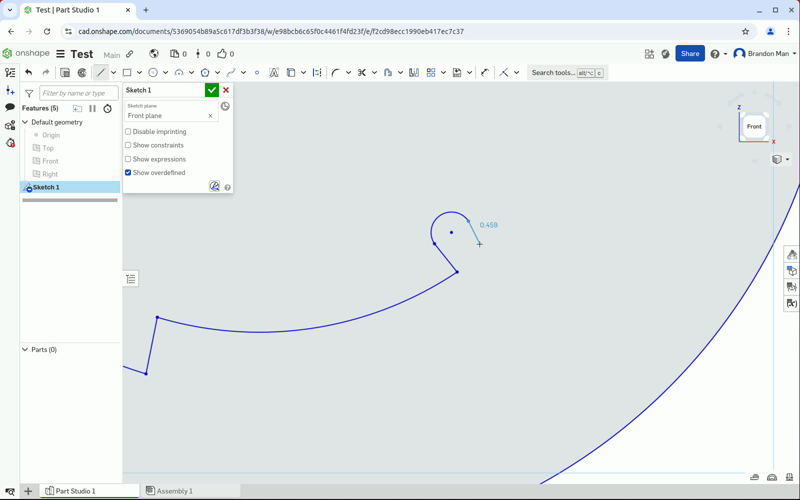
scroll(-6)
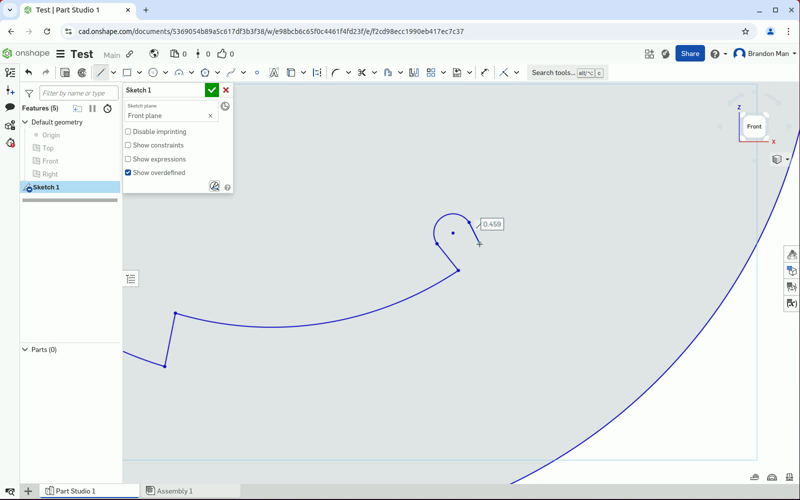
scroll(-6)
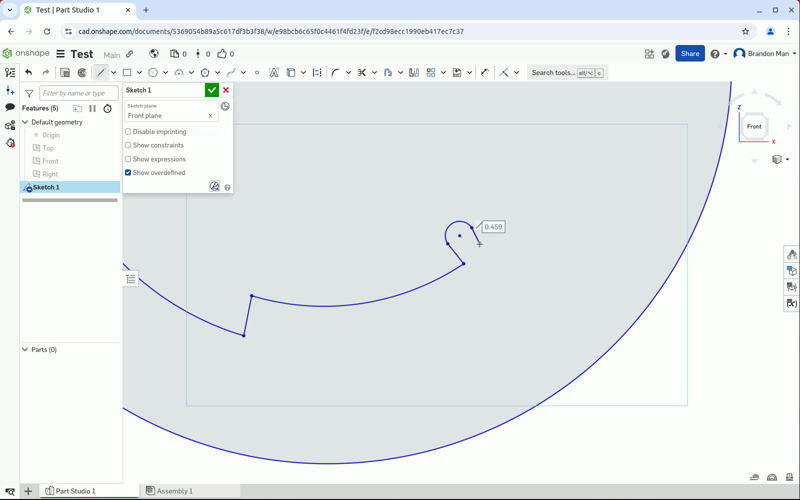
scroll(-6)
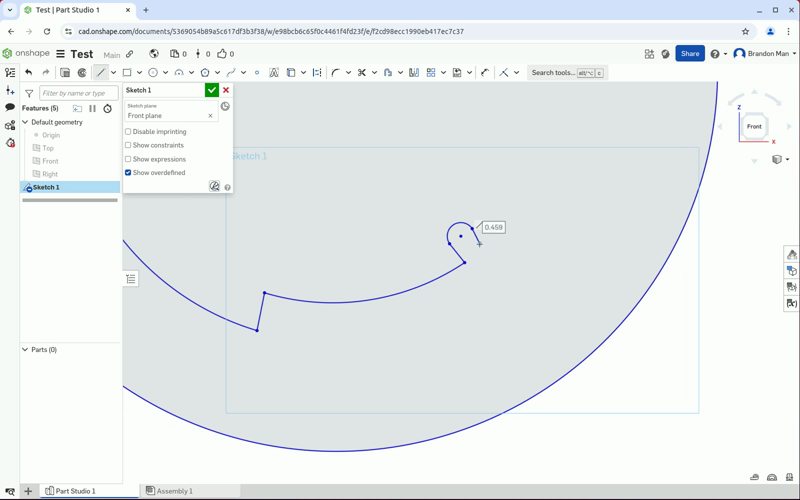
scroll(-6)
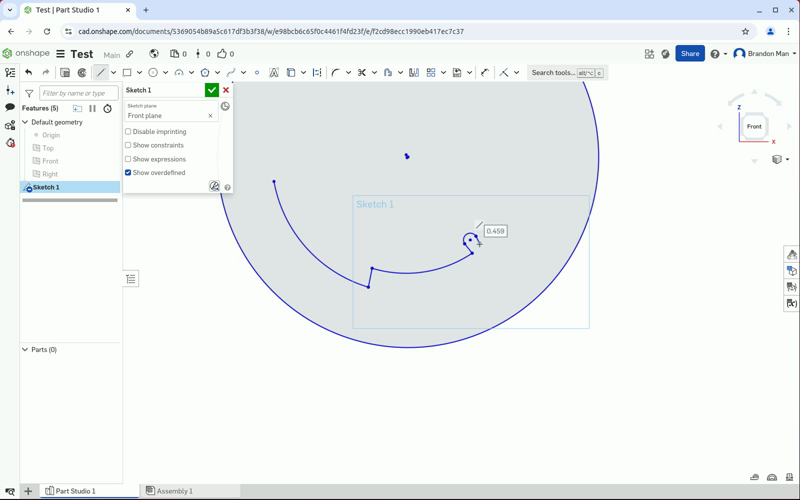
scroll(-6)
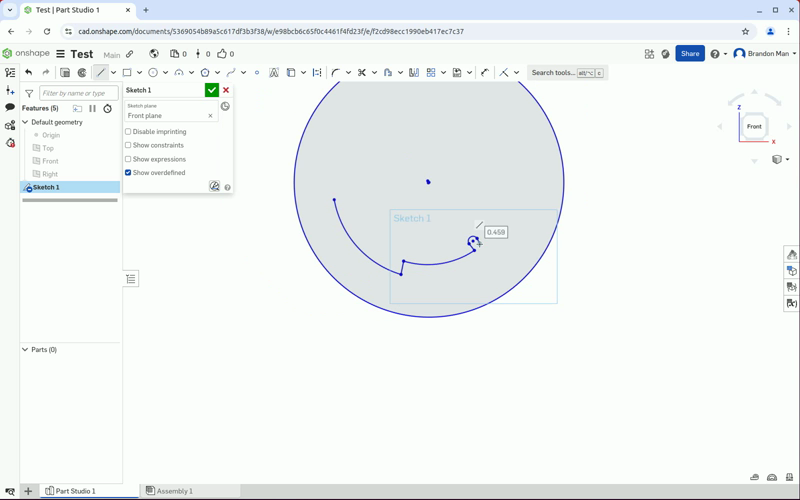
scroll(-6)
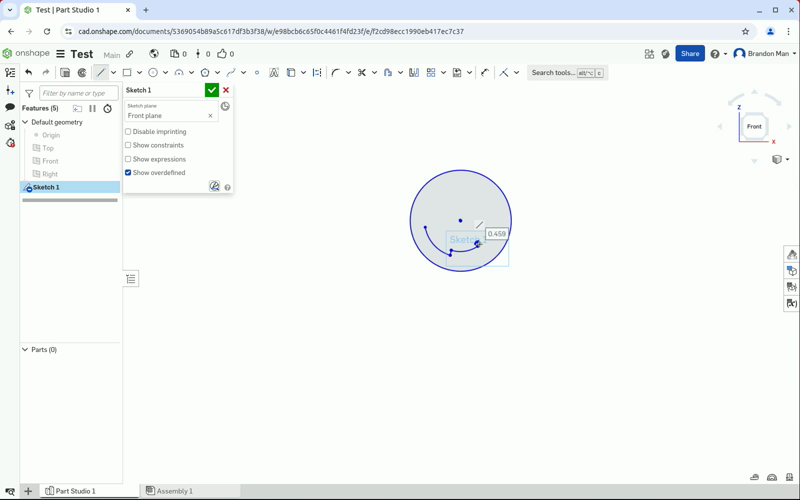
key_up(shift)
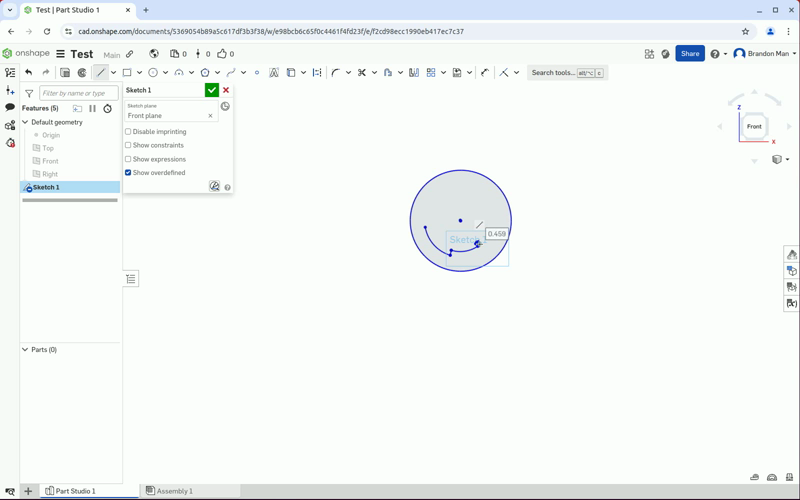
key(esc)
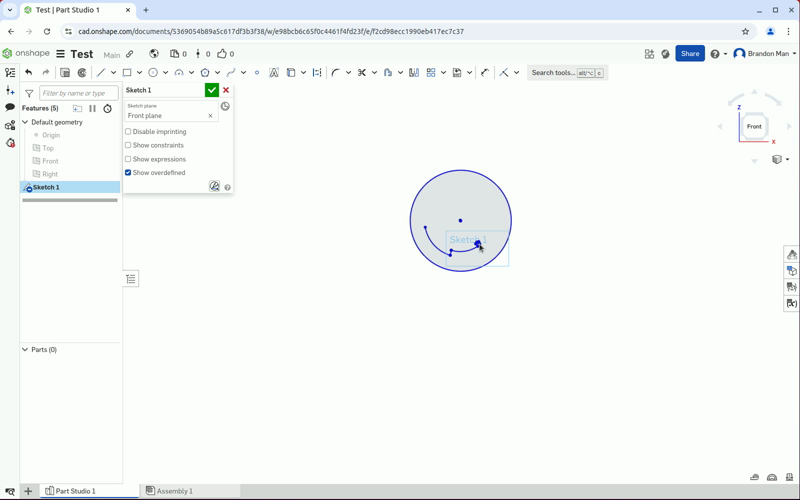
key(a)
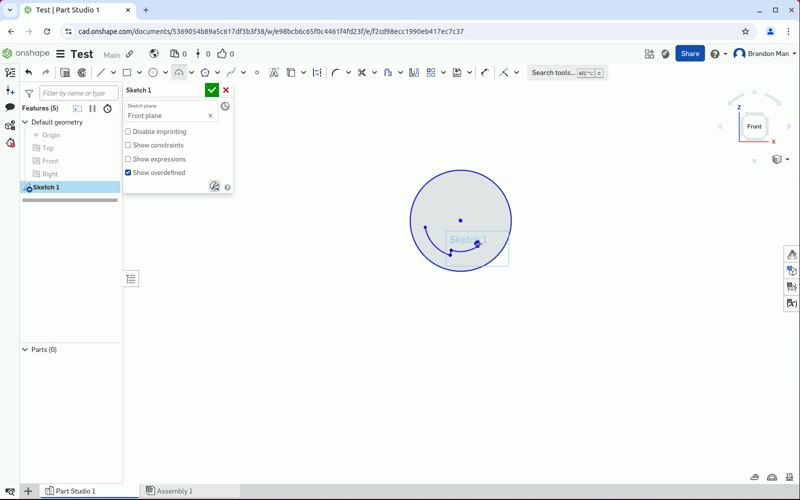
mouse_move(479, 243)
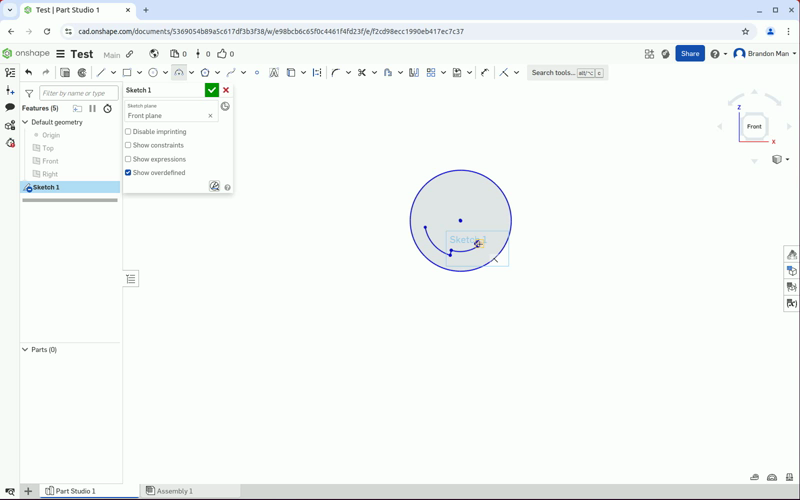
scroll(6)
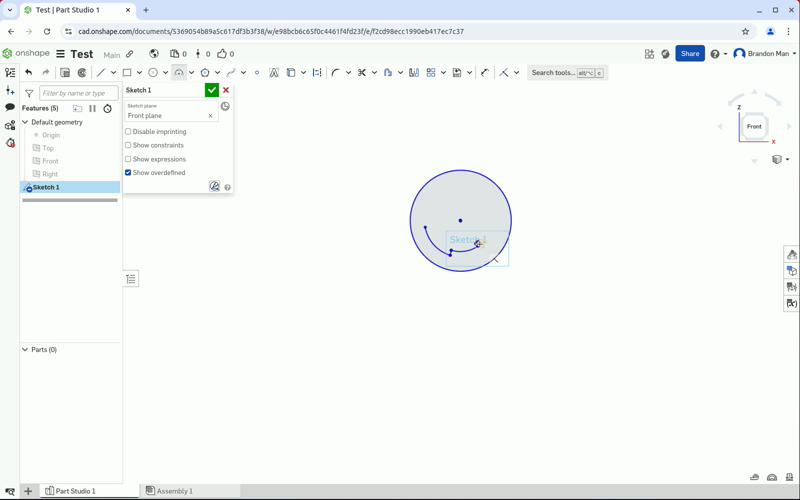
scroll(6)
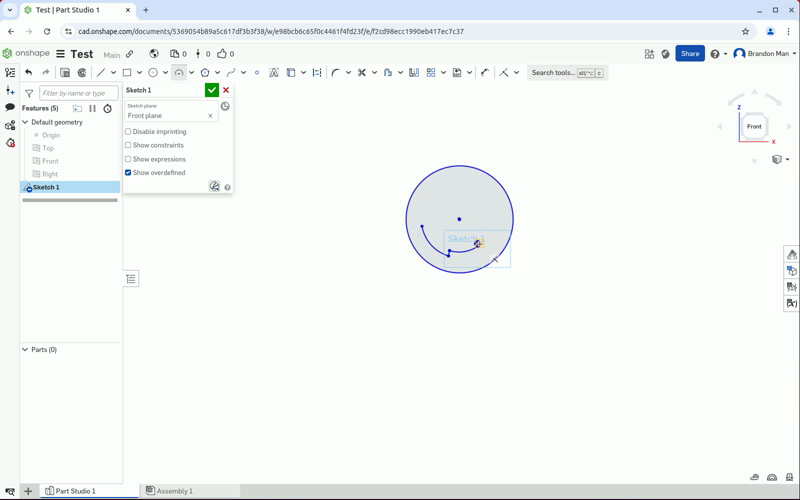
scroll(6)
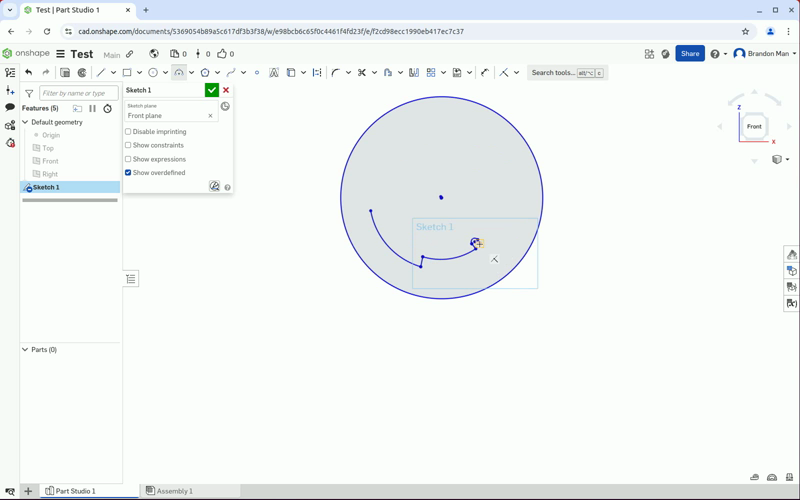
scroll(6)
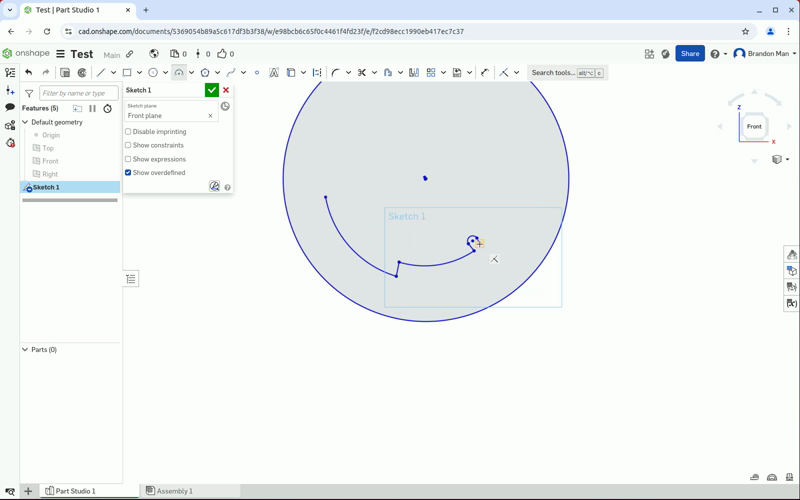
scroll(6)
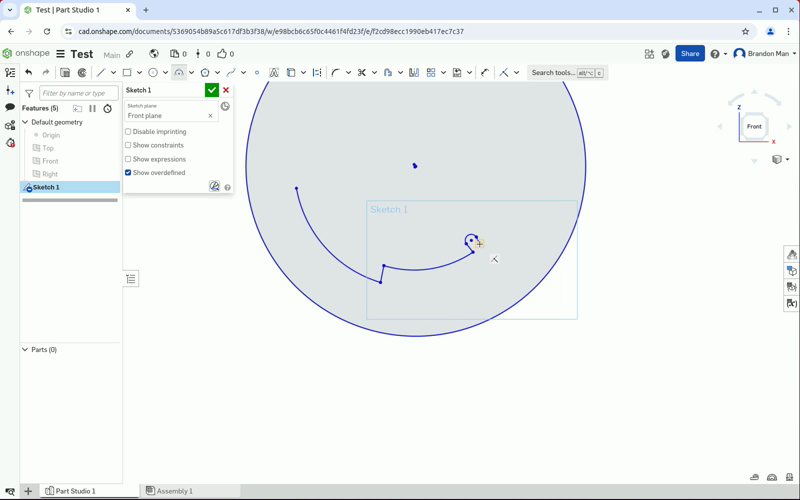
scroll(6)
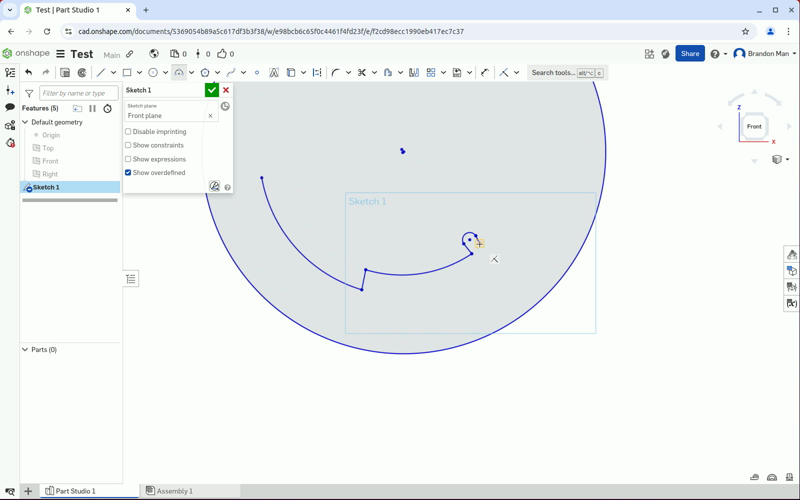
scroll(6)
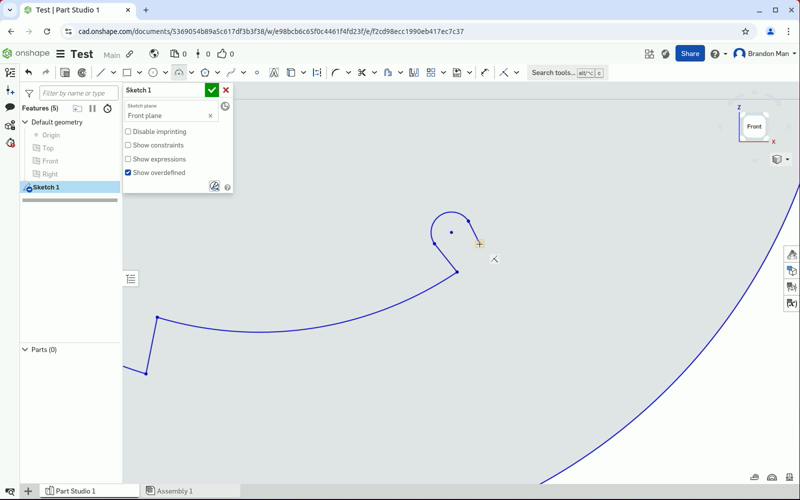
click(479, 243)
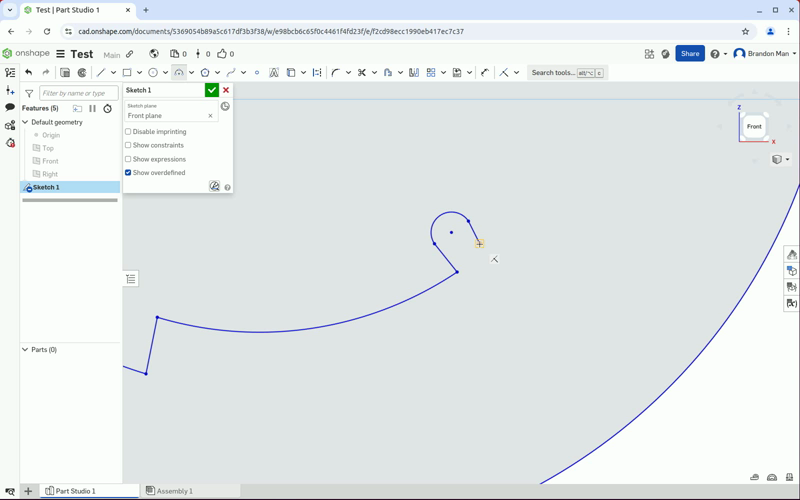
scroll(-6)
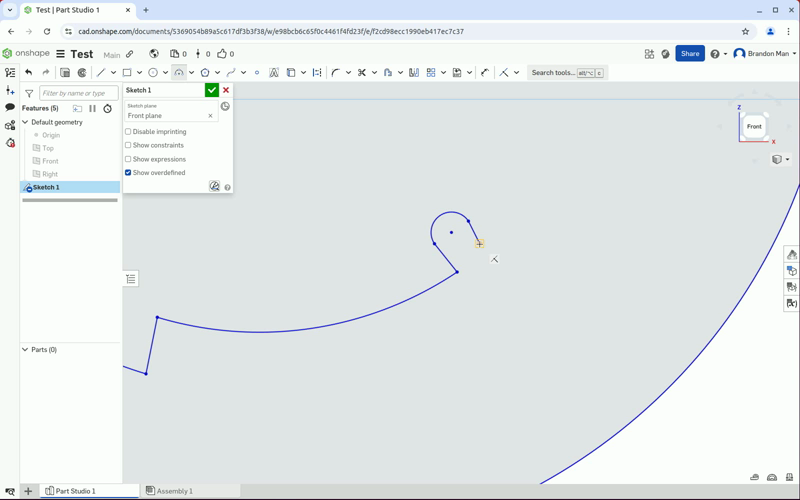
scroll(-6)
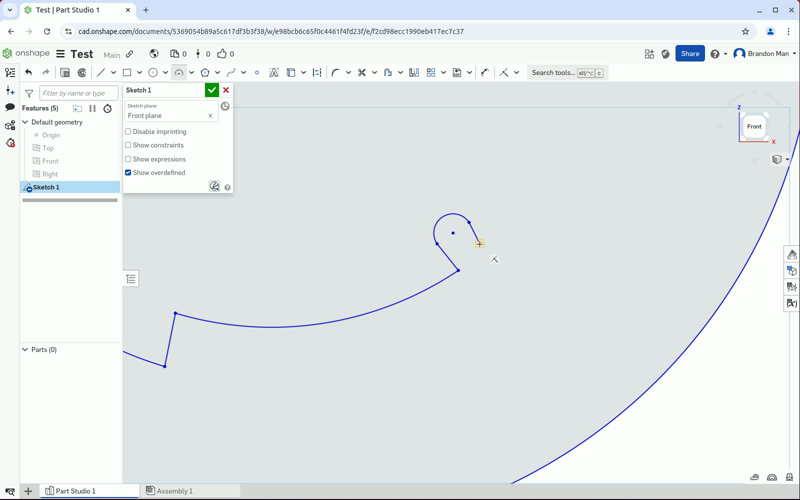
scroll(-6)
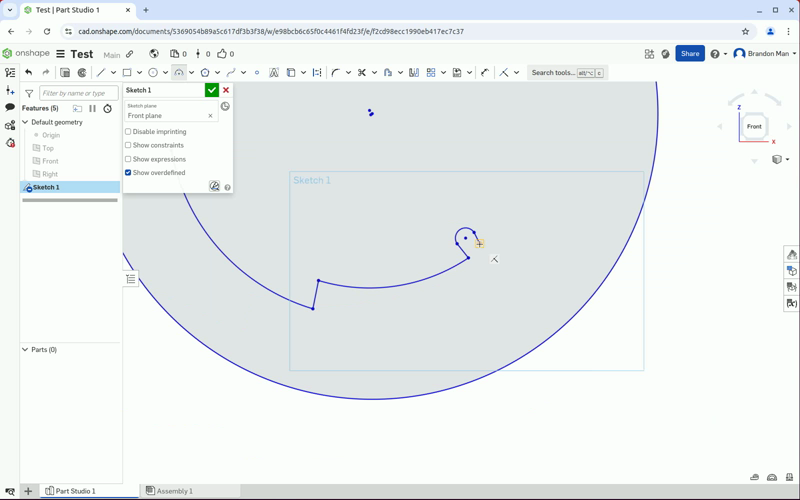
scroll(-6)
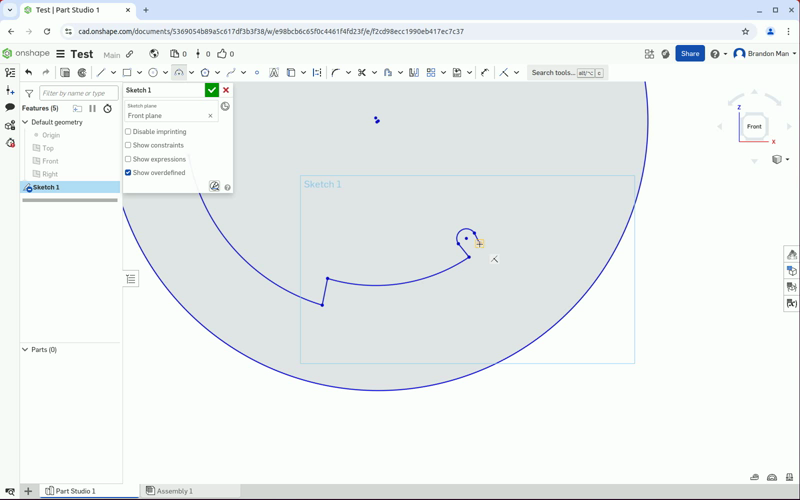
scroll(-6)
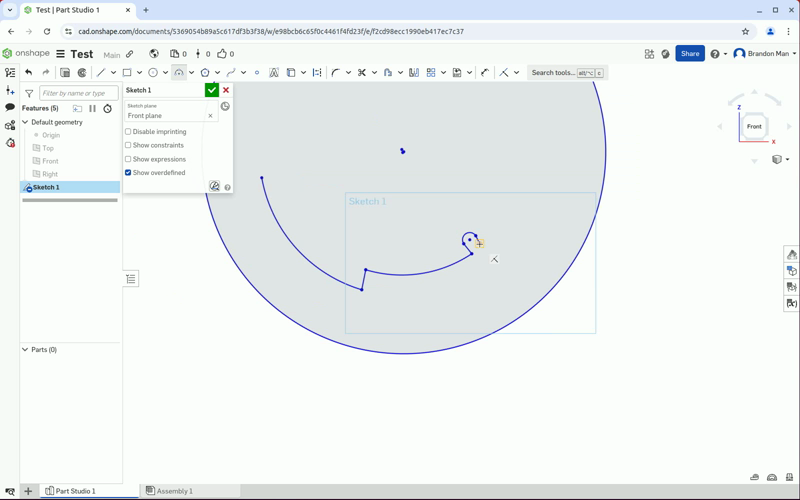
scroll(-6)
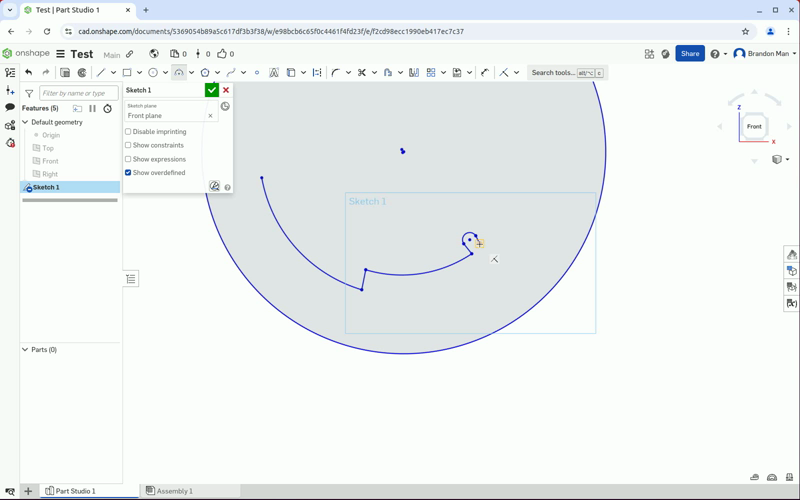
scroll(-6)
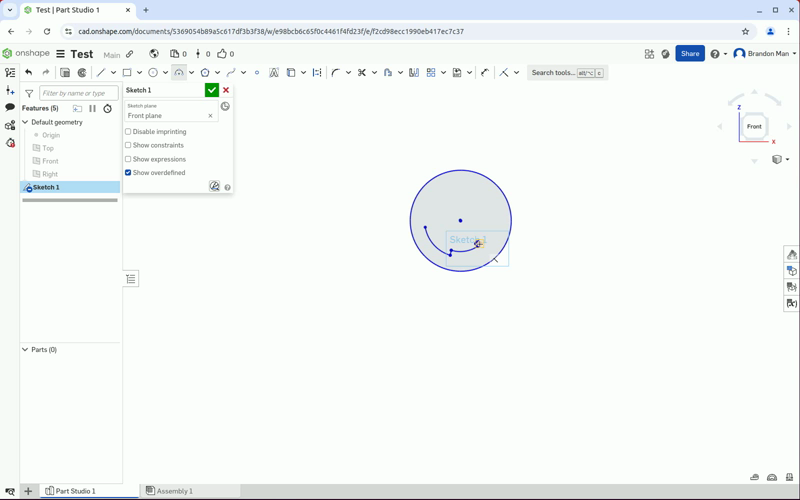
key_down(shift)
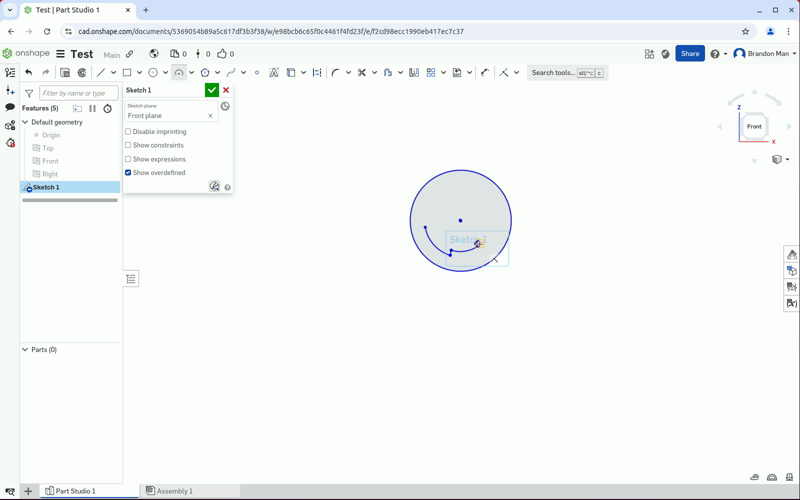
mouse_move(430, 225)
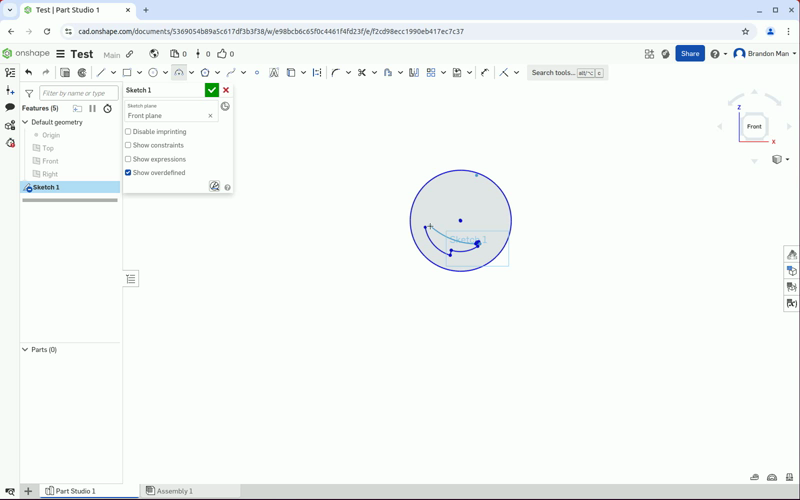
click(430, 225)
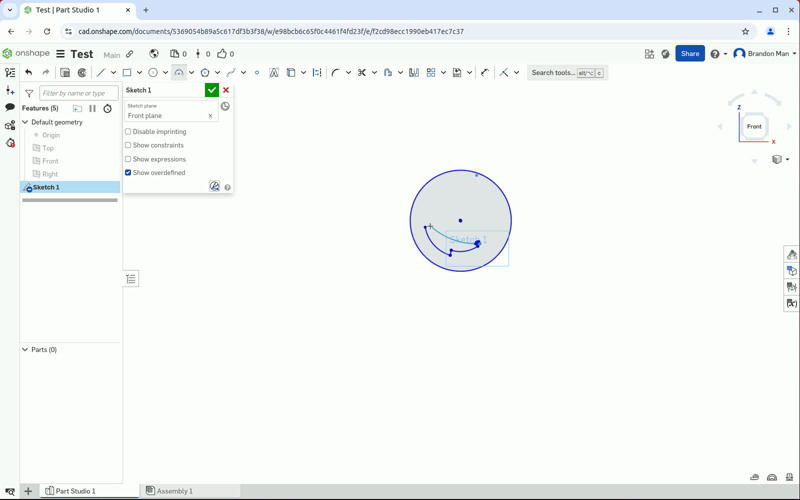
mouse_move(470, 192)
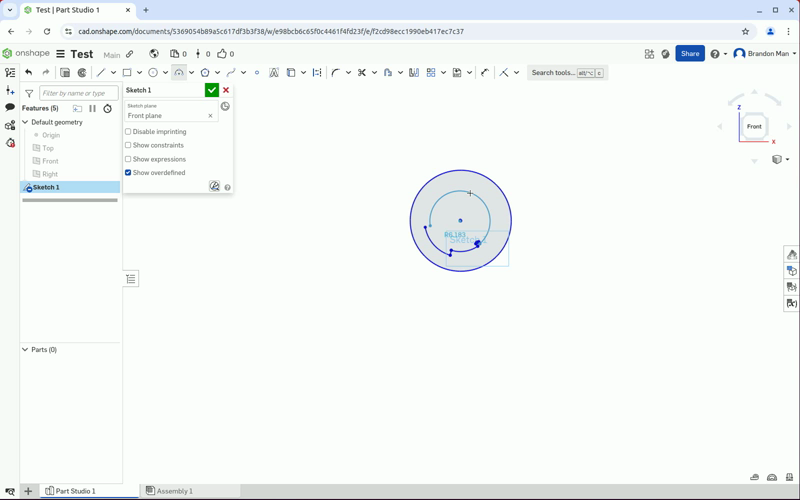
click(470, 192)
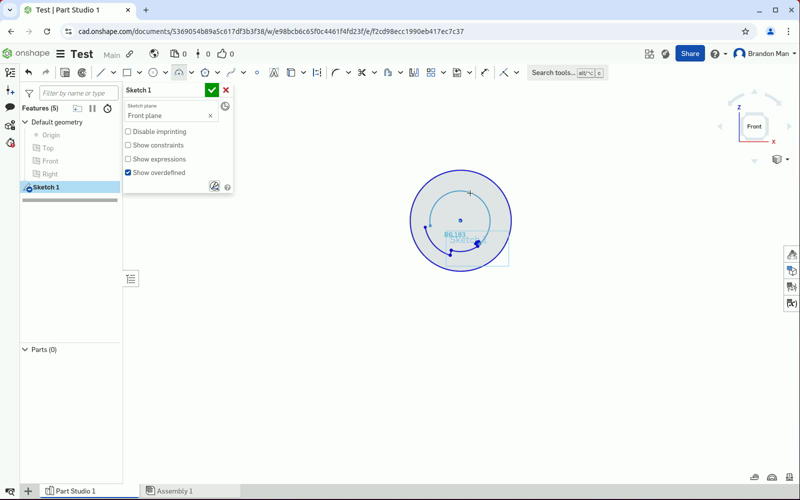
key_up(shift)
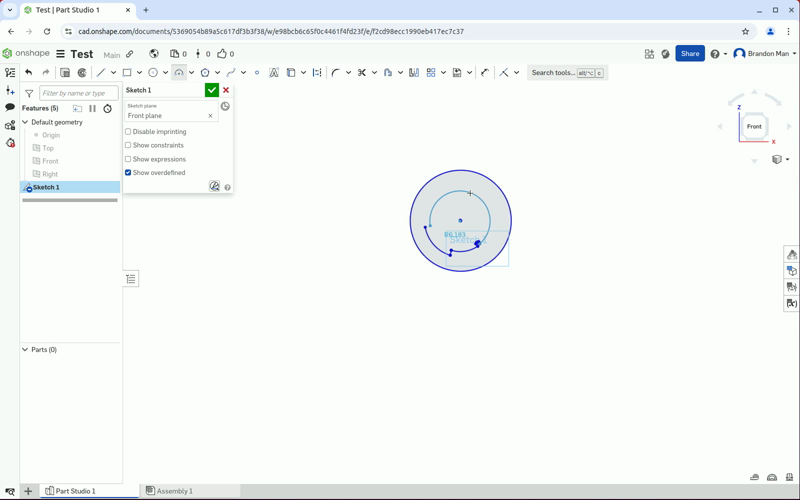
key(esc)
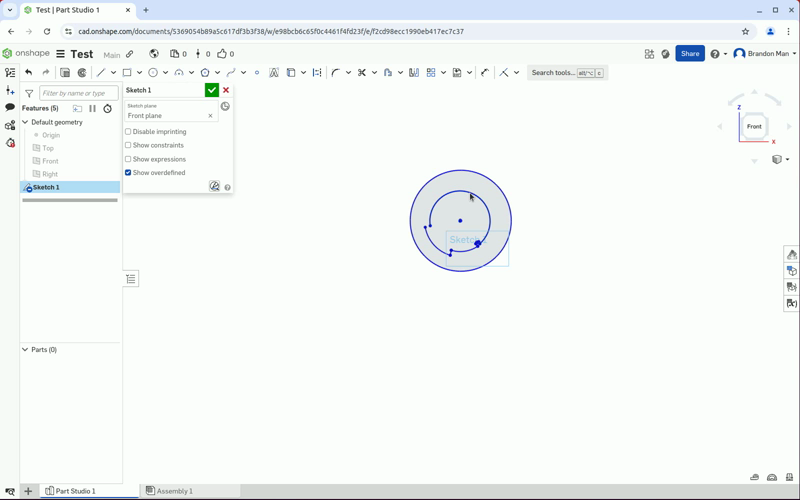
key(l)
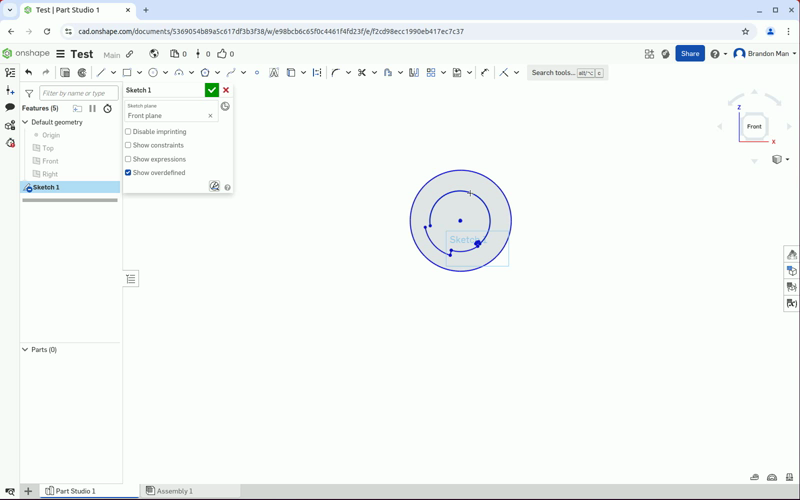
mouse_move(430, 225)
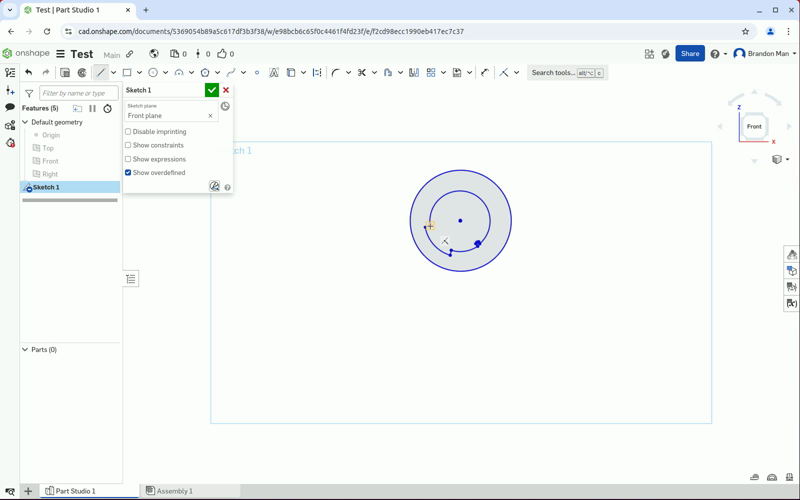
click(430, 225)
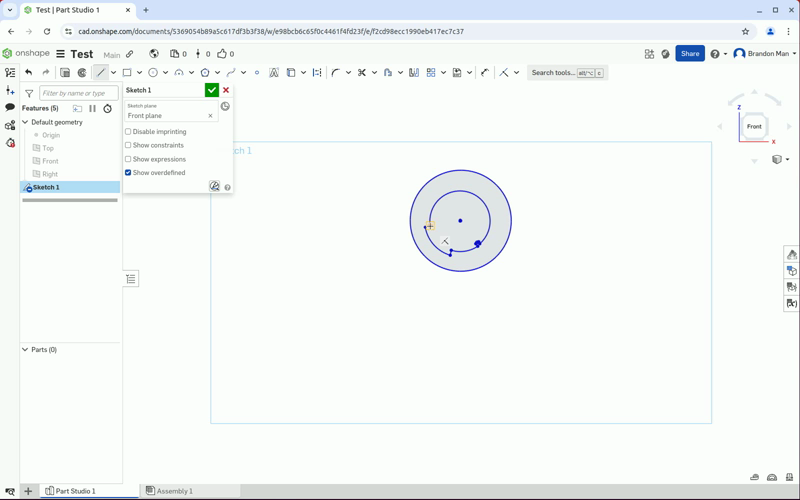
mouse_move(460, 225)
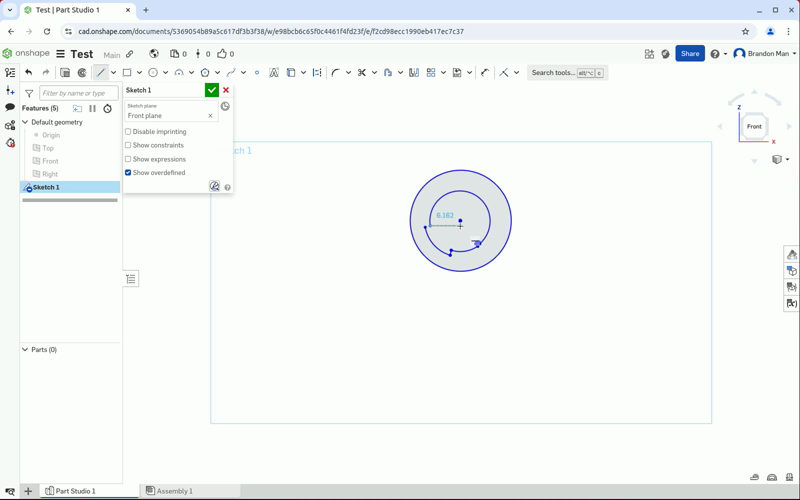
key_down(shift)
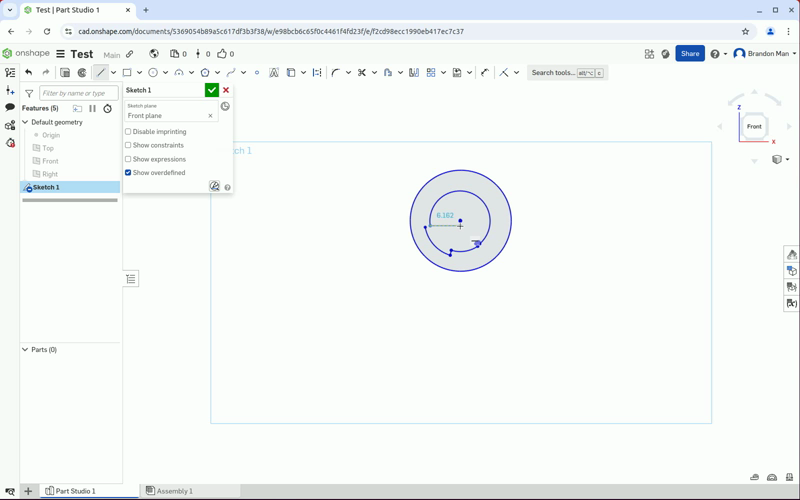
mouse_move(425, 227)
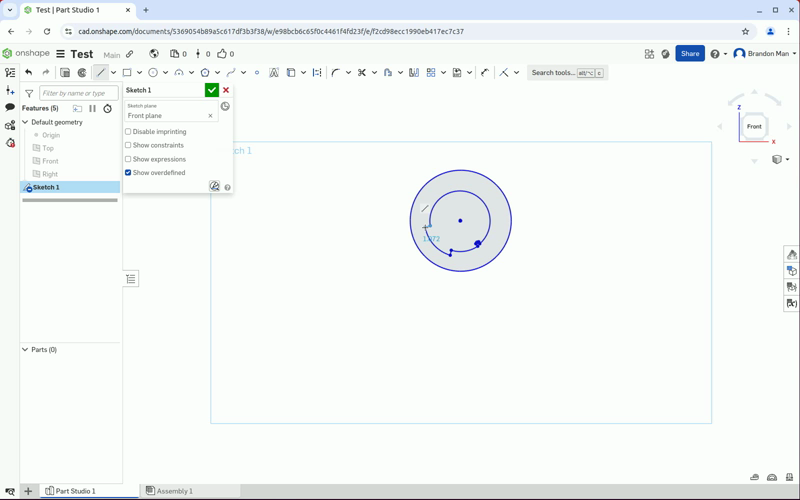
scroll(6)
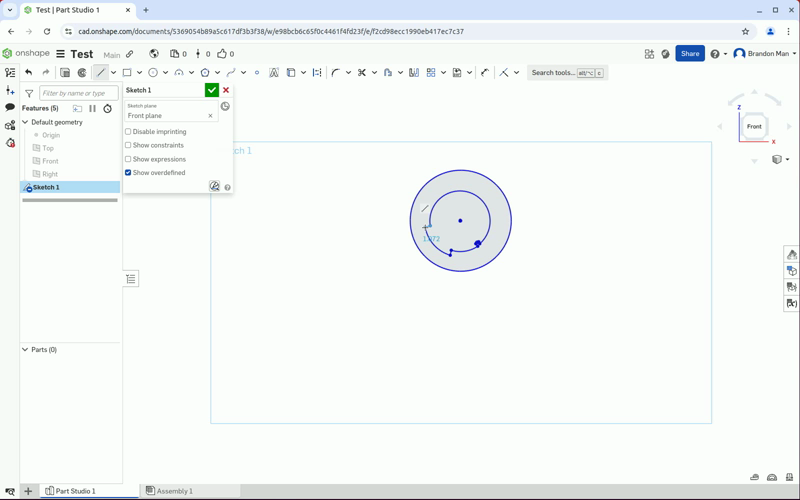
scroll(6)
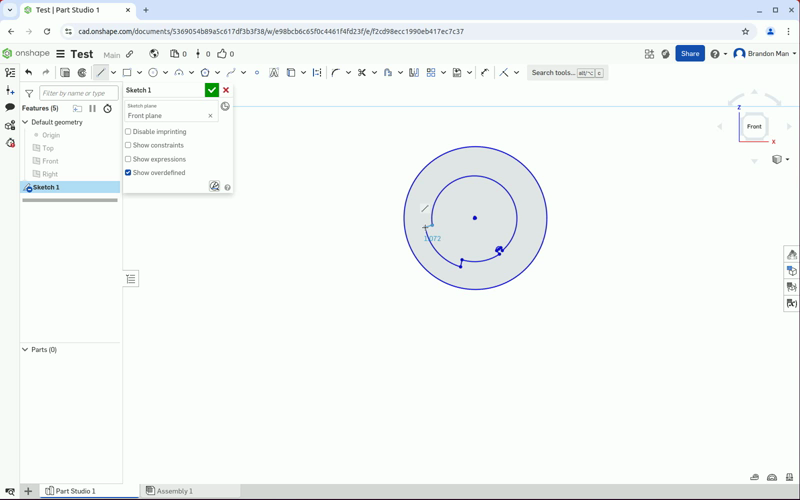
scroll(6)
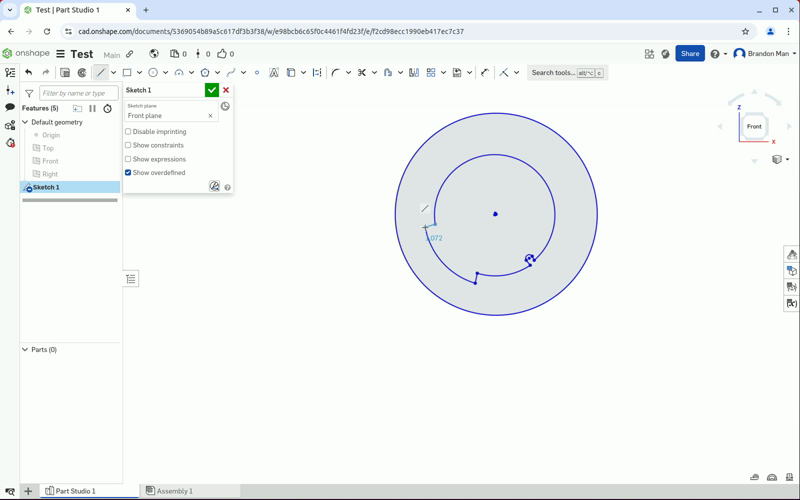
scroll(6)
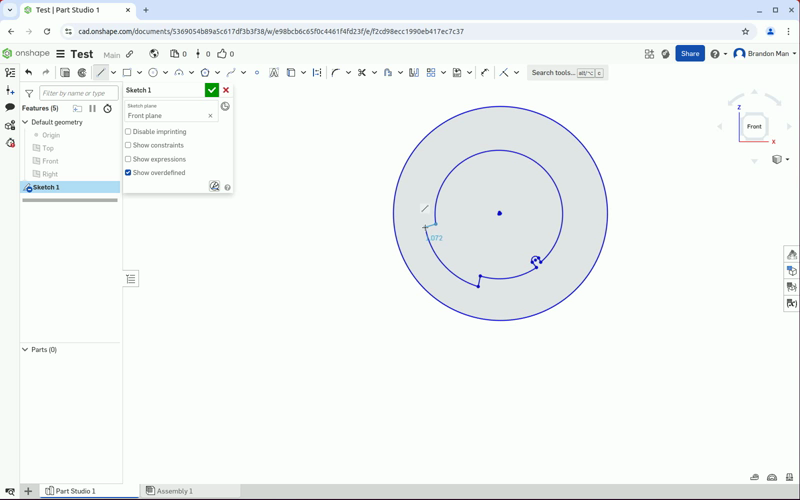
scroll(6)
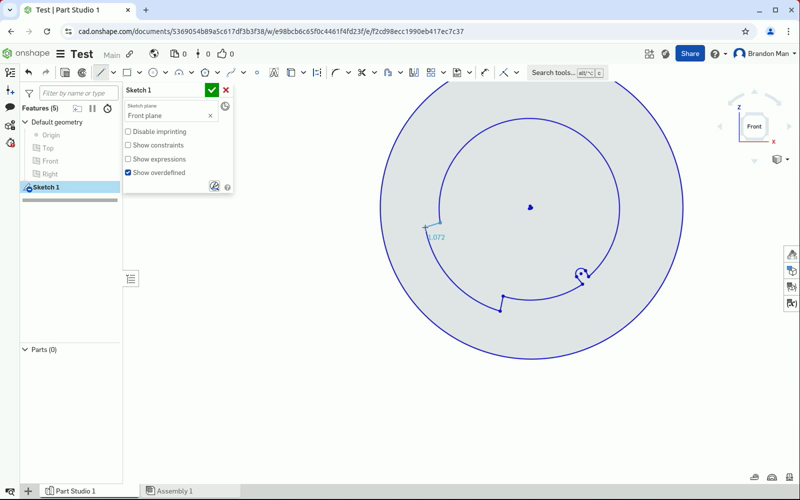
scroll(6)
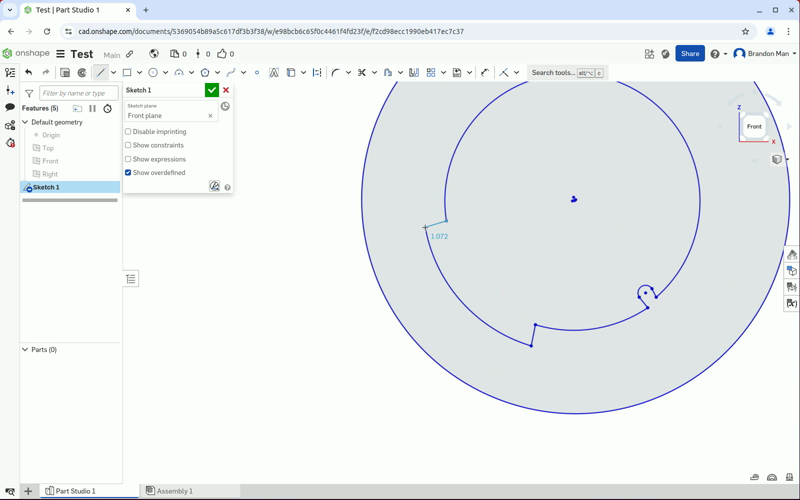
scroll(6)
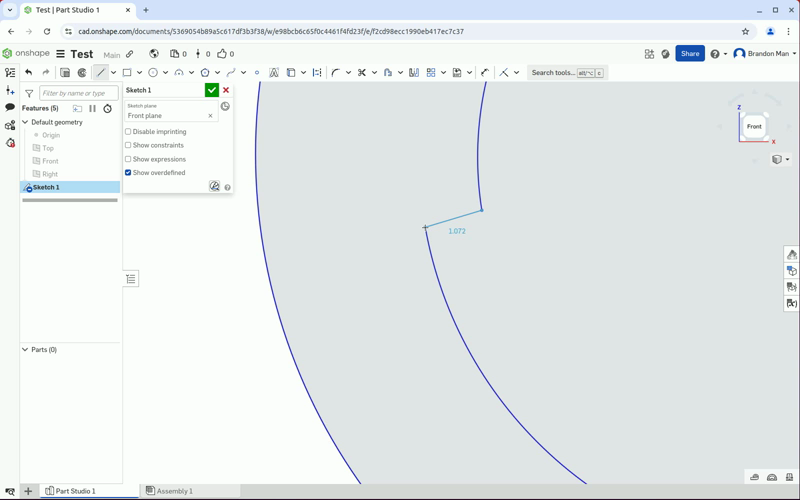
key_up(shift)
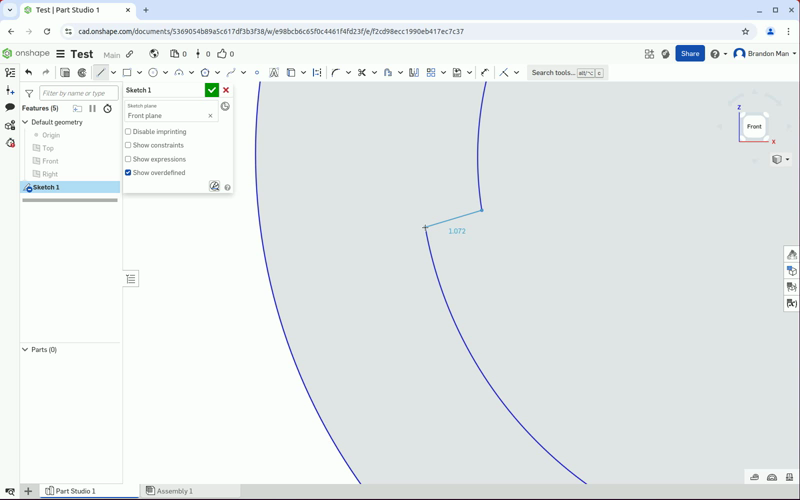
click(425, 227)
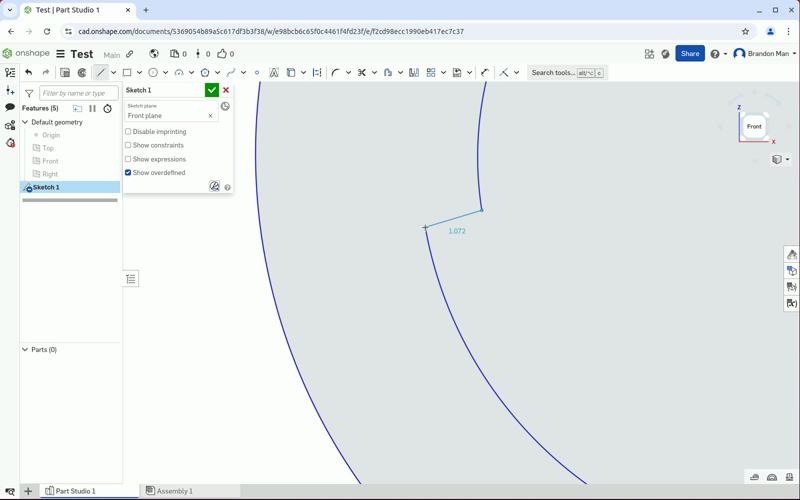
scroll(-6)
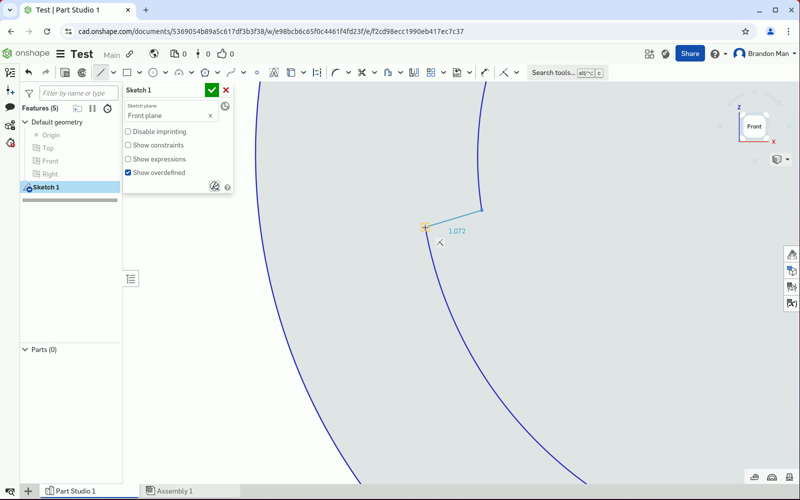
scroll(-6)
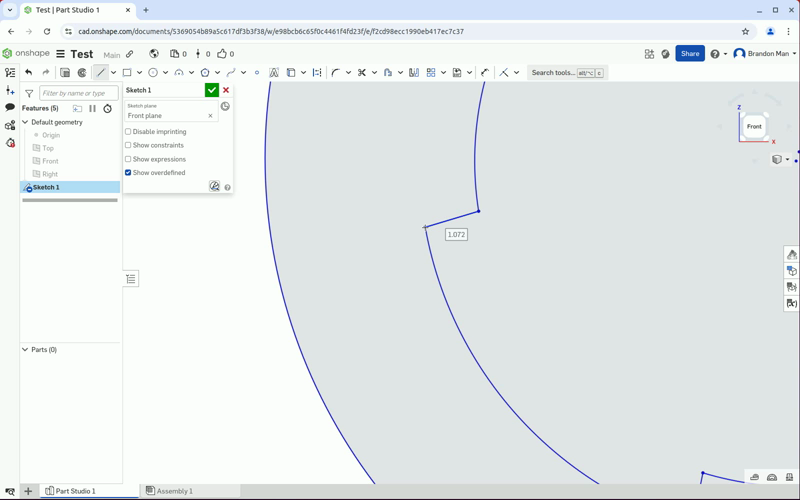
scroll(-6)
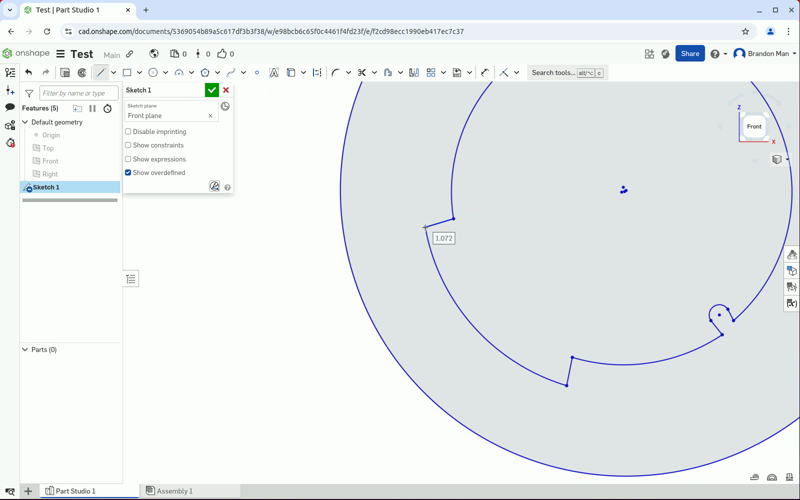
scroll(-6)
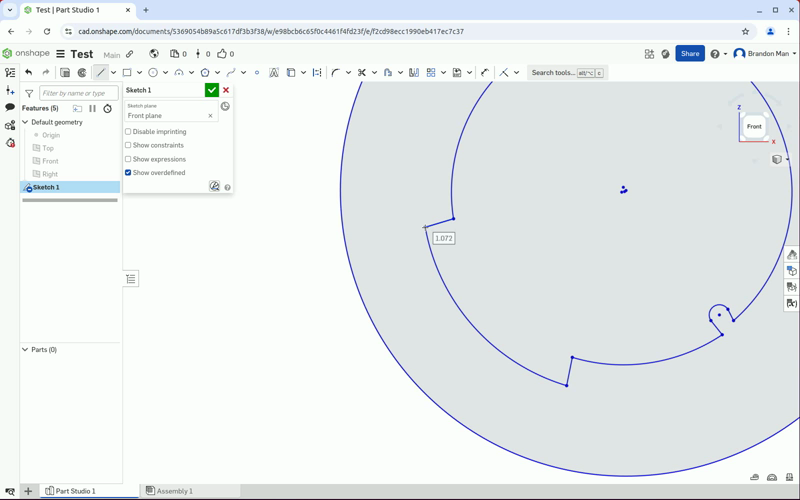
scroll(-6)
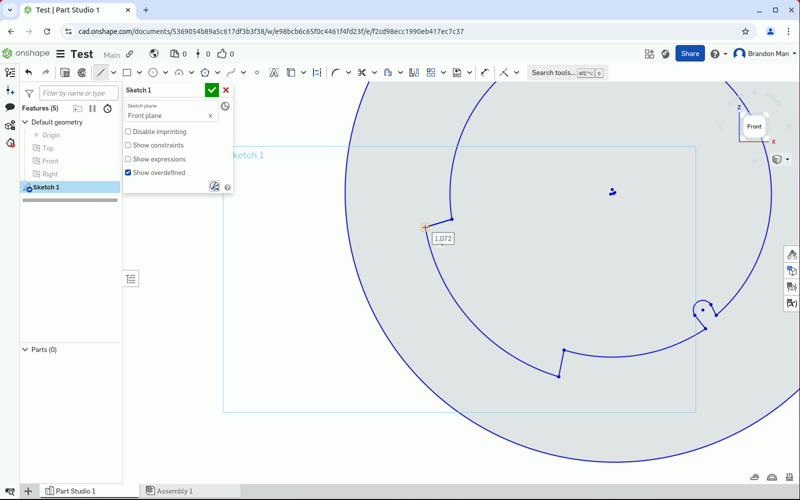
scroll(-6)
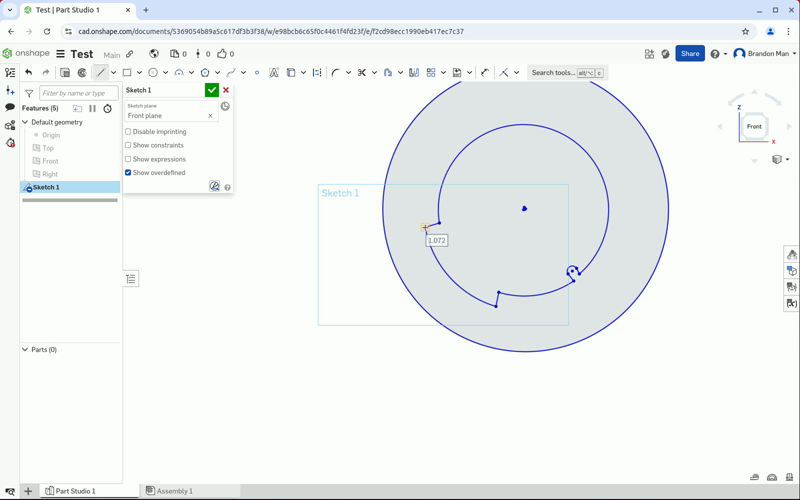
scroll(-6)
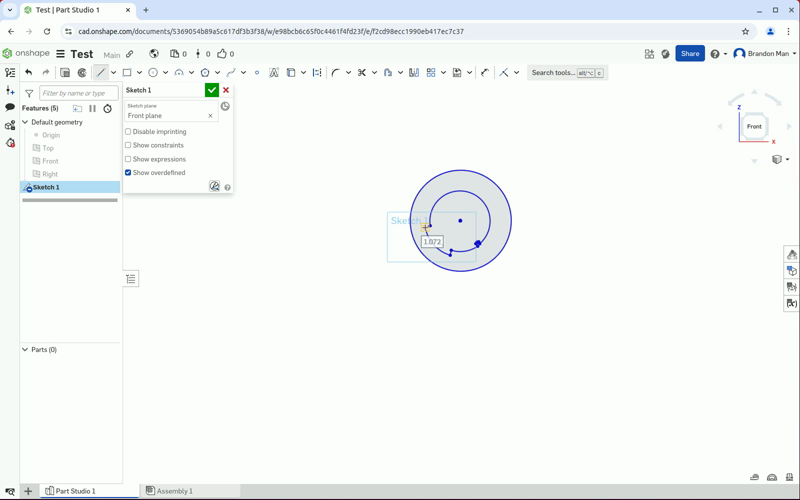
key(esc)
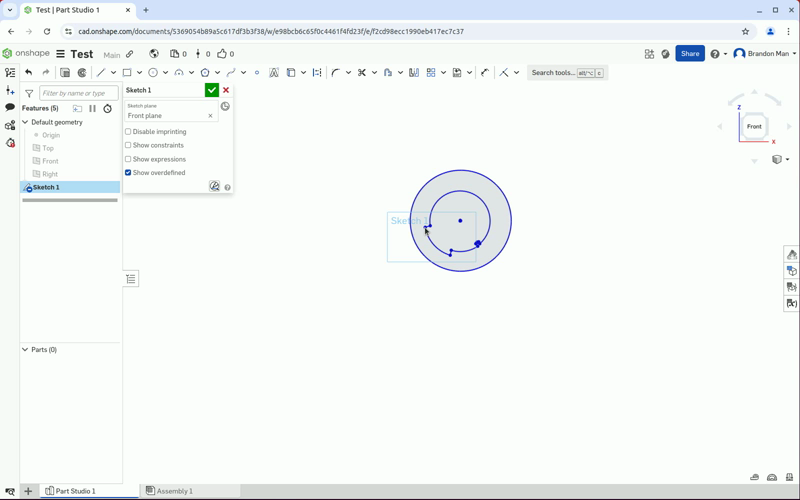
mouse_move(437, 254)
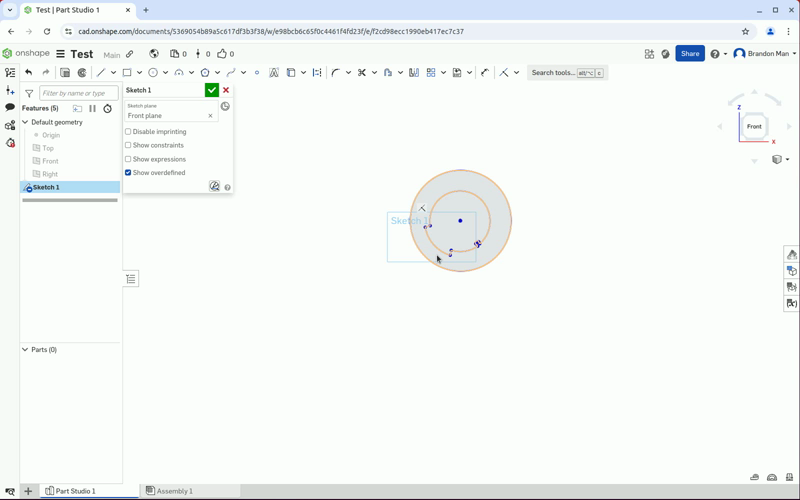
click(437, 254)
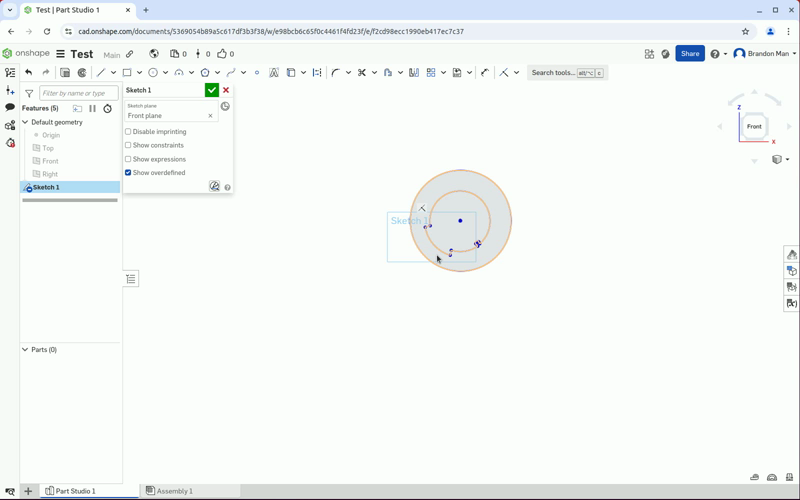
mouse_move(73, 352)
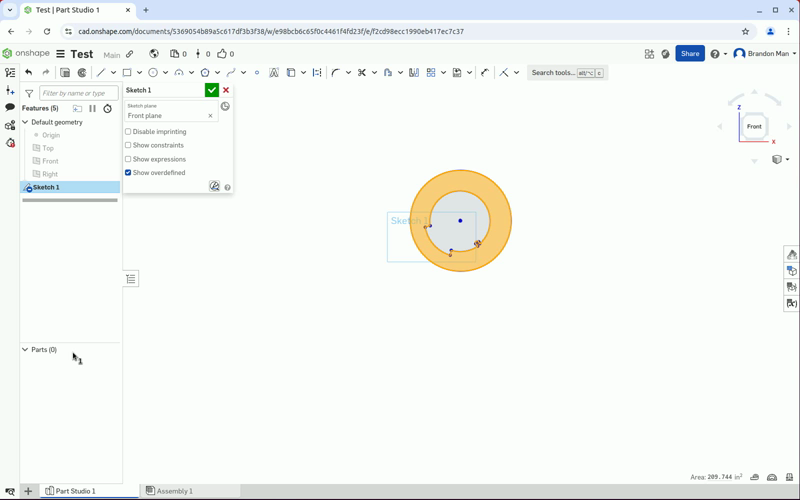
key(shift+y)
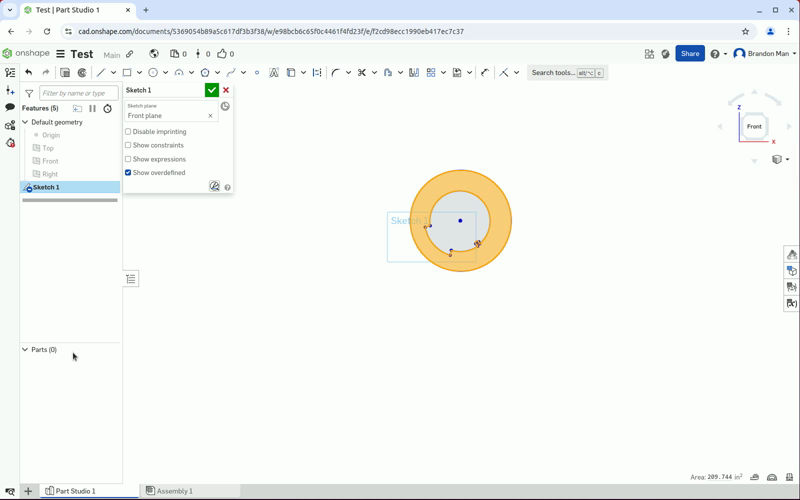
key(shift+e)
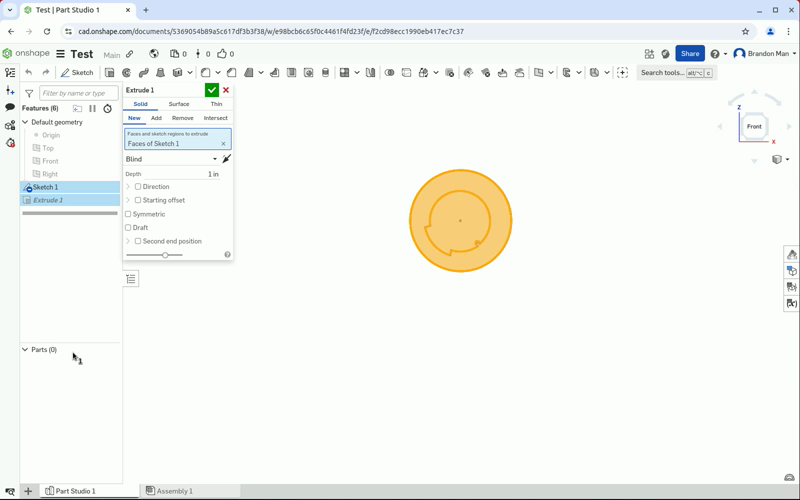
mouse_move(143, 106)
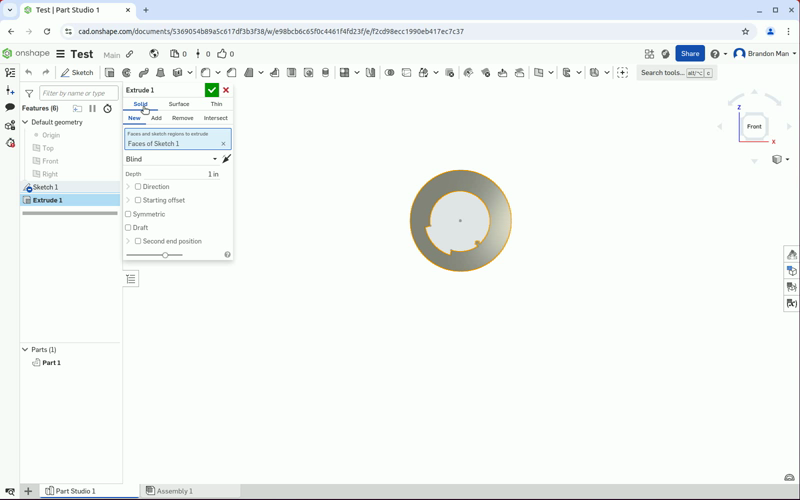
click(143, 106)
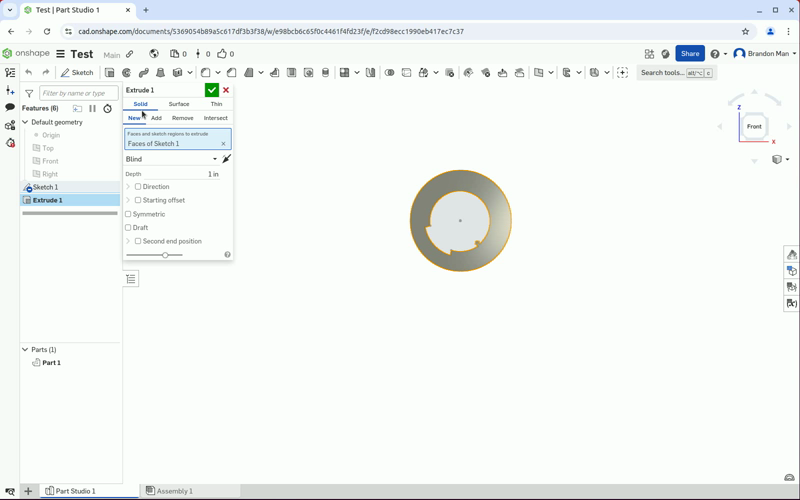
mouse_move(137, 120)
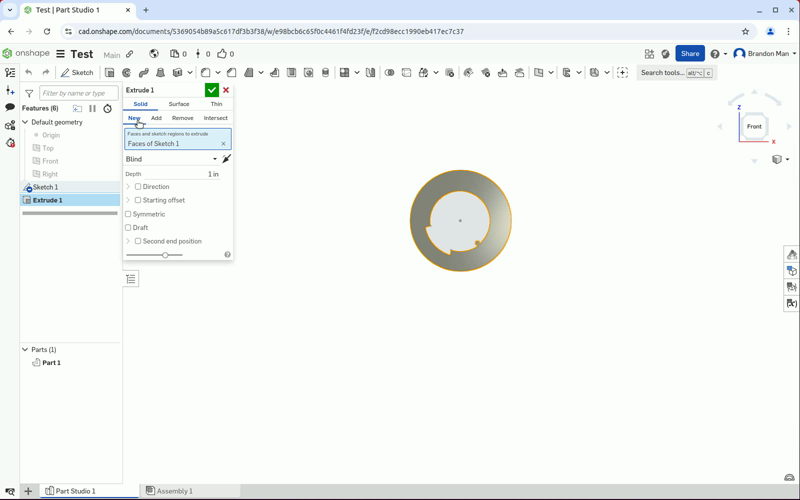
click(137, 120)
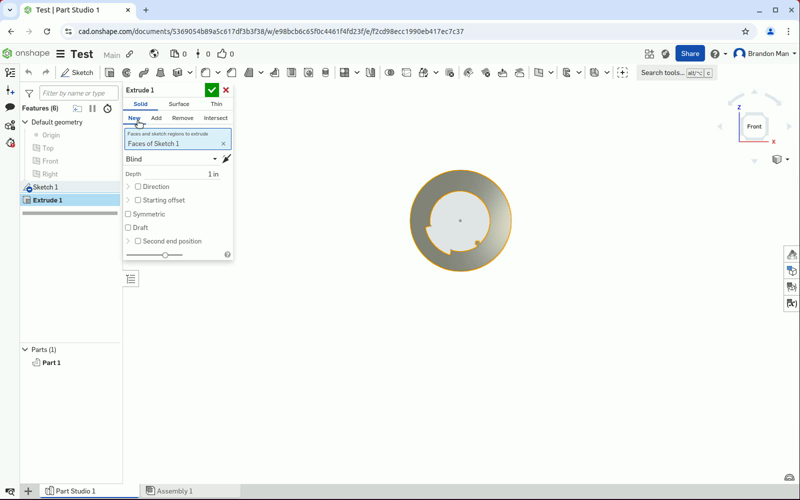
key(tab, 4)
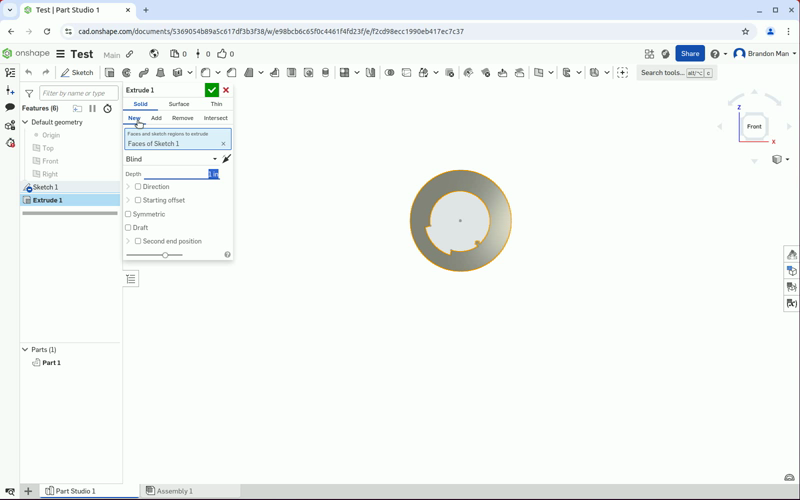
text(10.11)
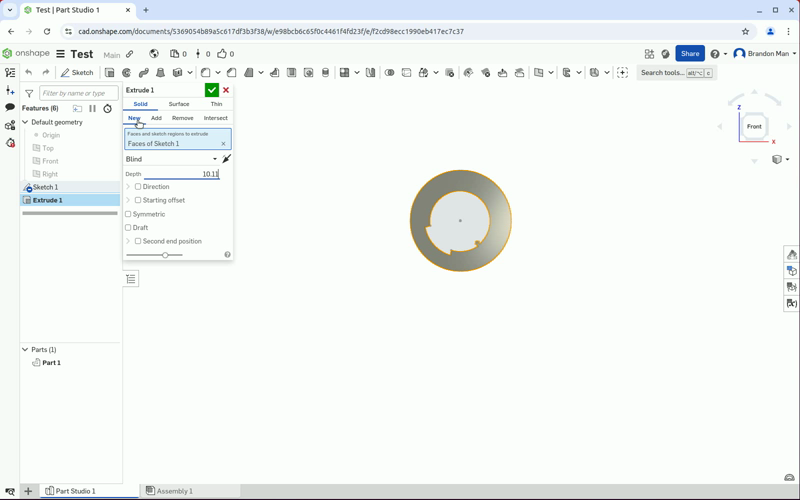
key(tab, 3)
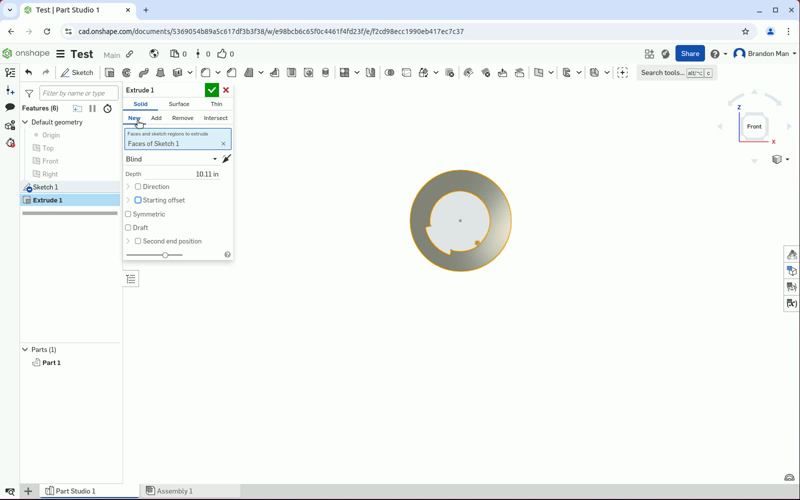
key(tab, 2)
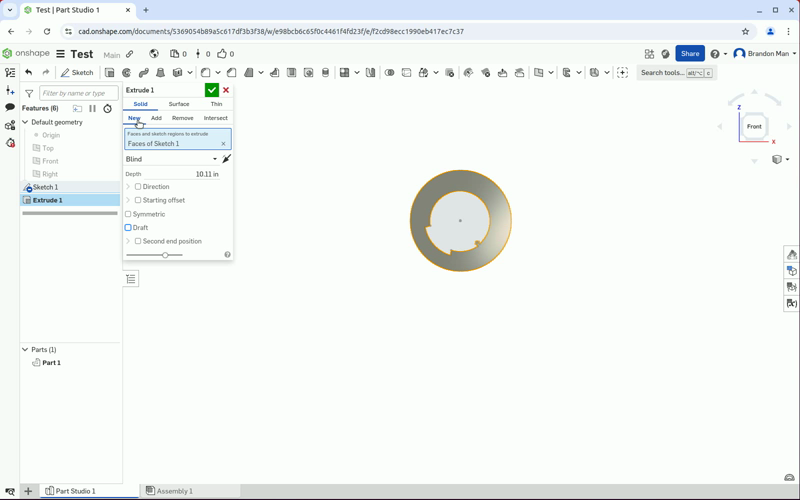
key(space)
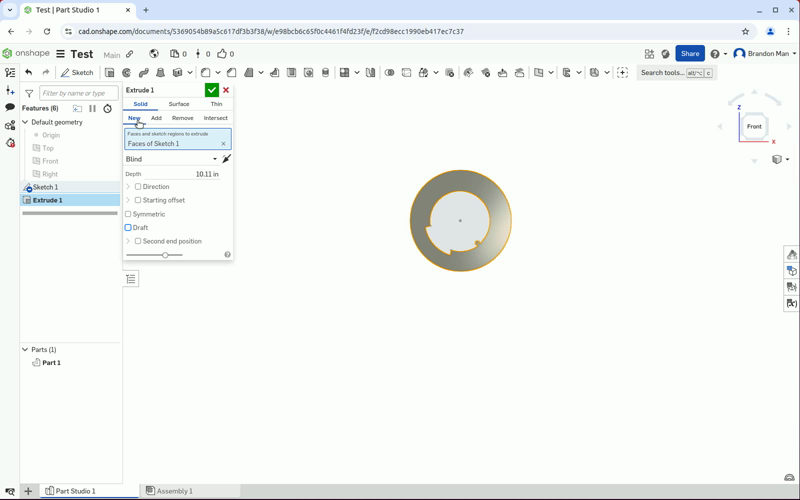
key(tab, 3)
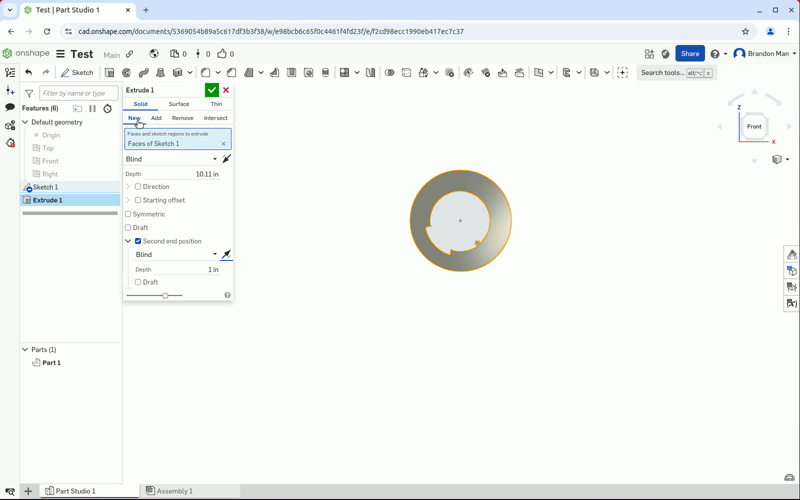
text(5.296)
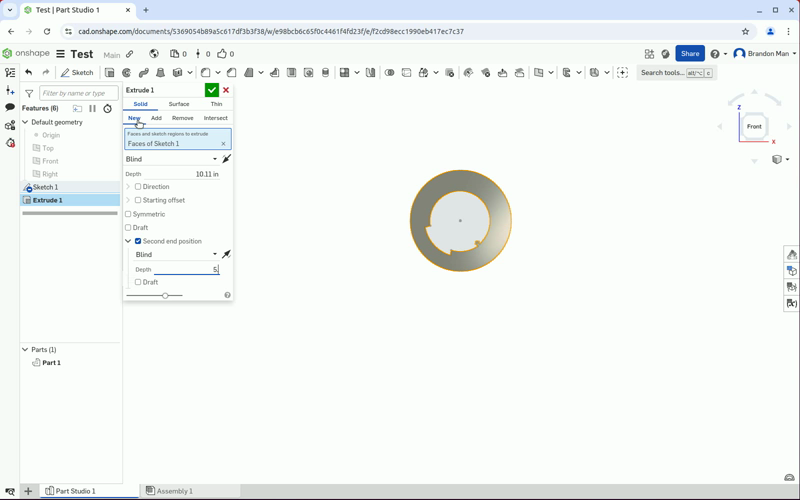
key(enter)
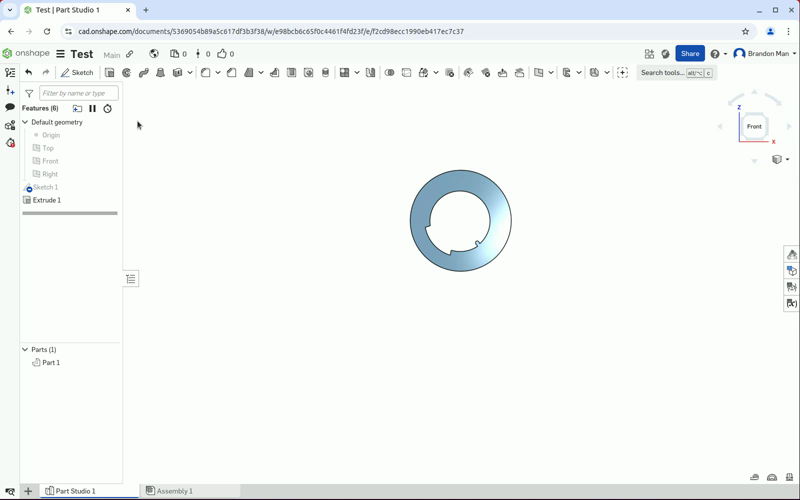
key(shift+h)
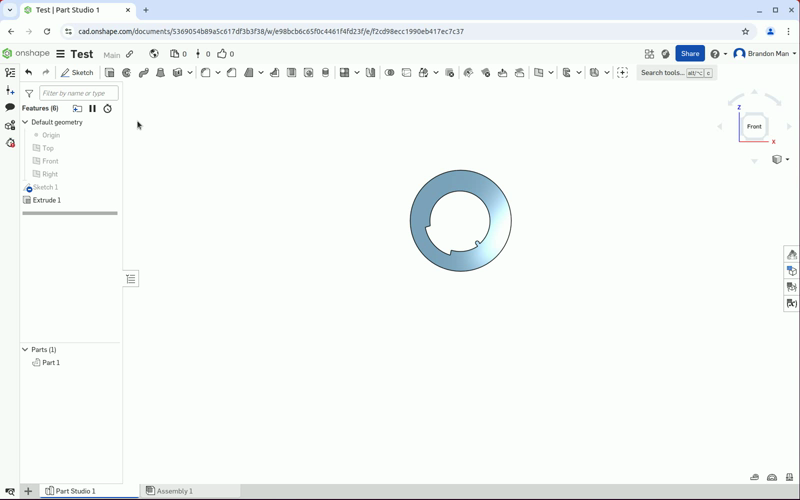
key(shift+h)
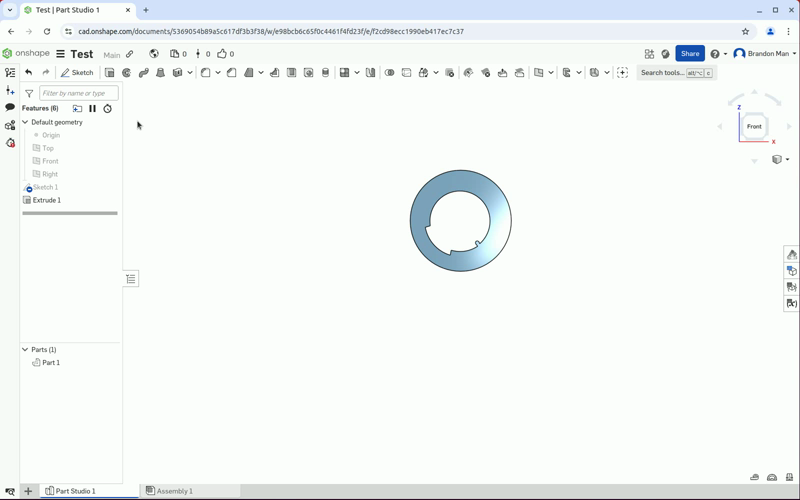
mouse_move(73, 189)
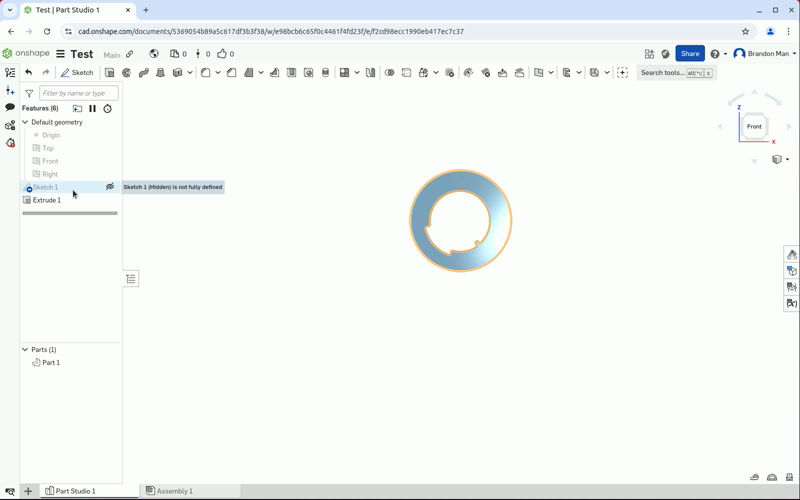
click(73, 189)
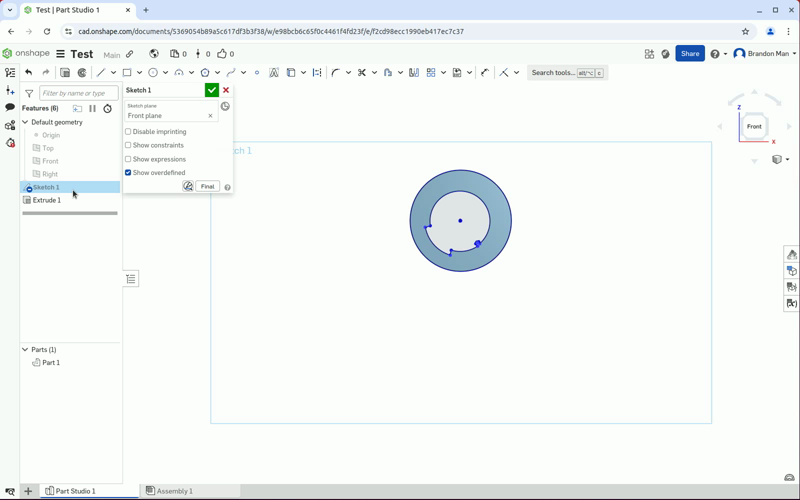
mouse_move(229, 92)
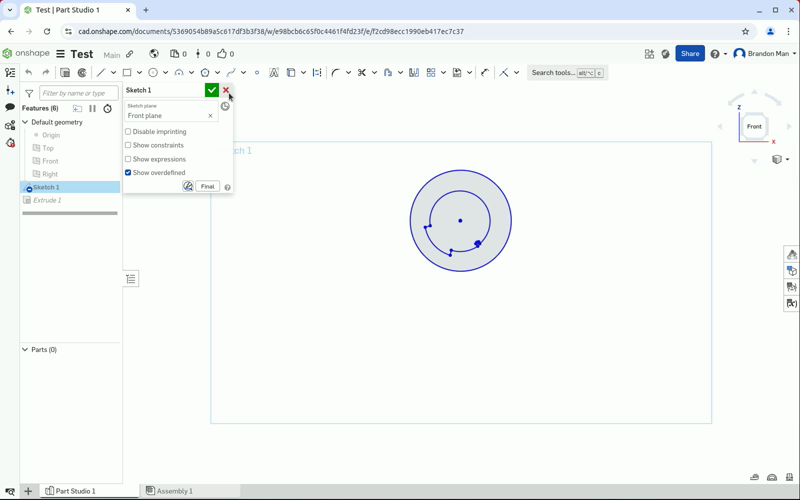
click(229, 92)
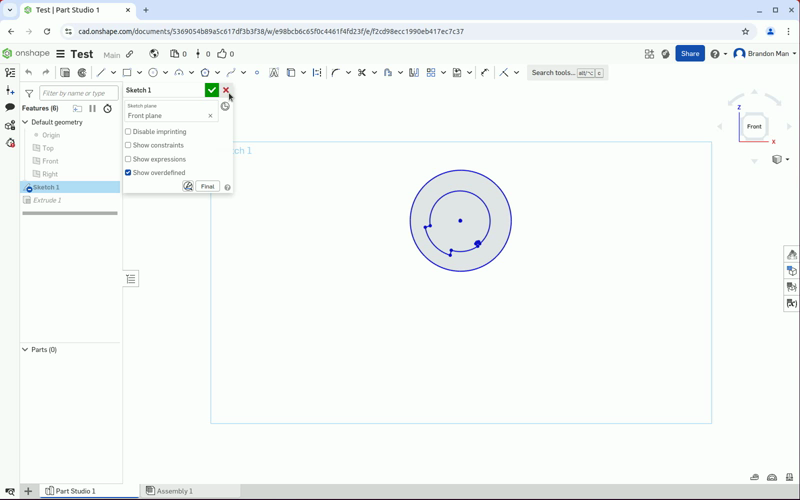
key(shift+s)
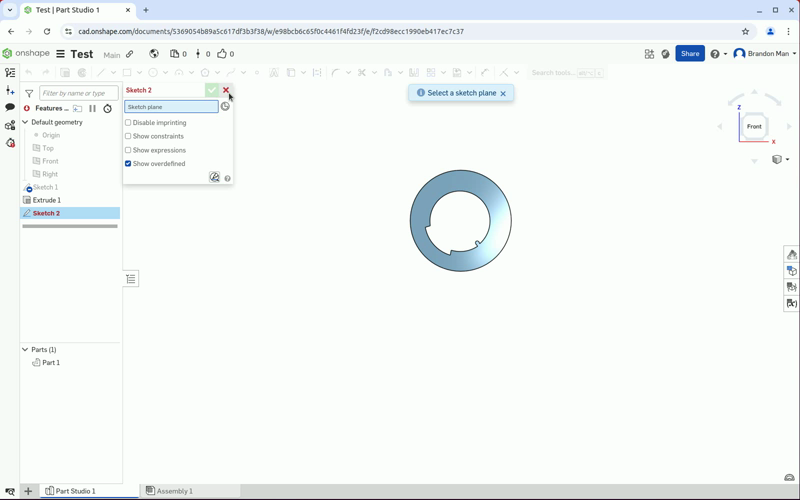
mouse_move(73, 163)
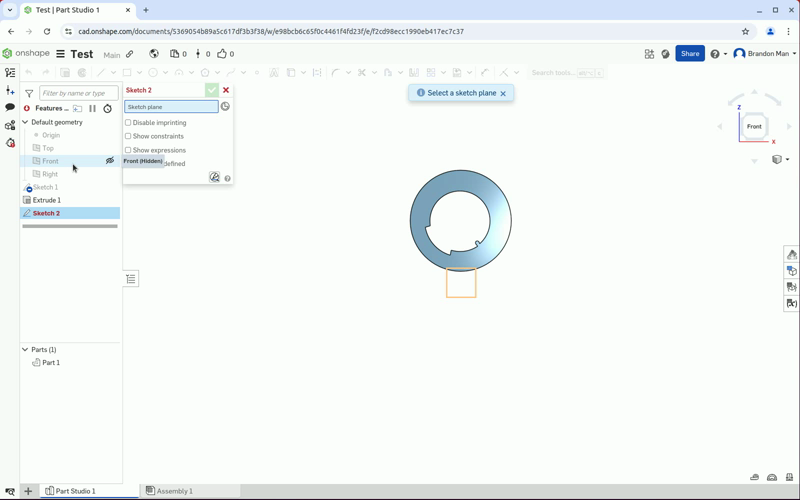
click(73, 163)
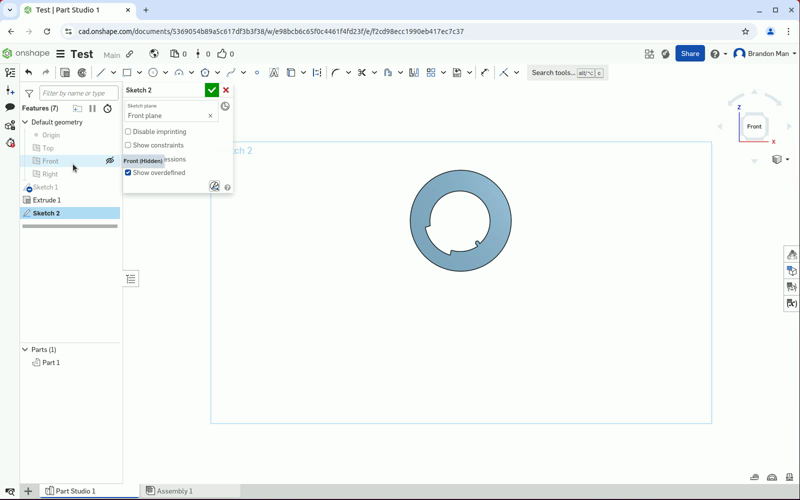
mouse_move(73, 352)
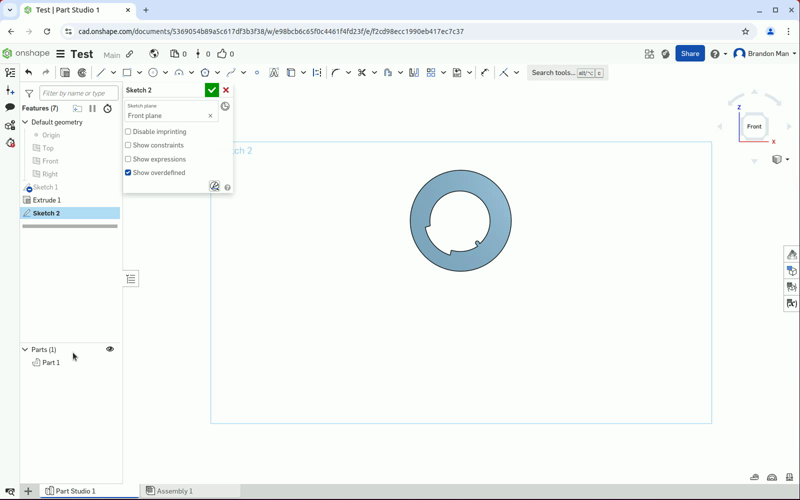
key(y)
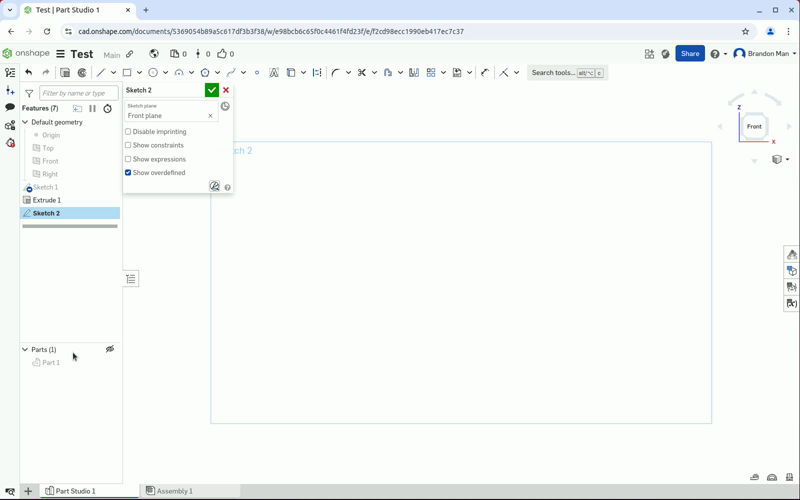
key(l)
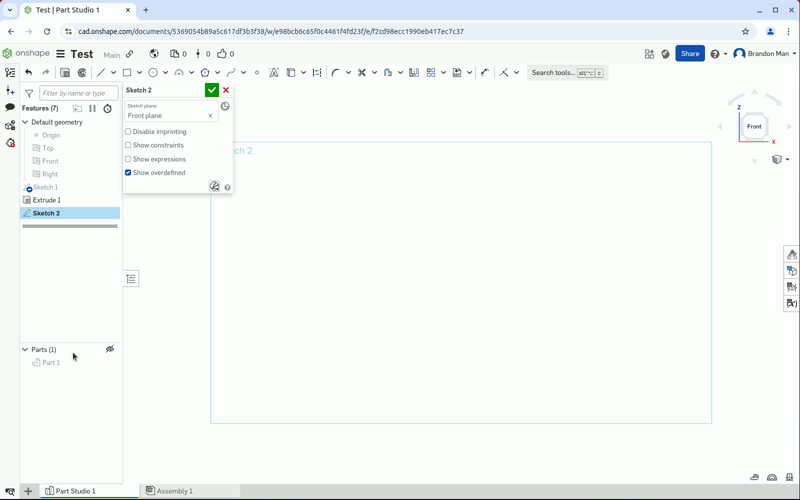
key_down(shift)
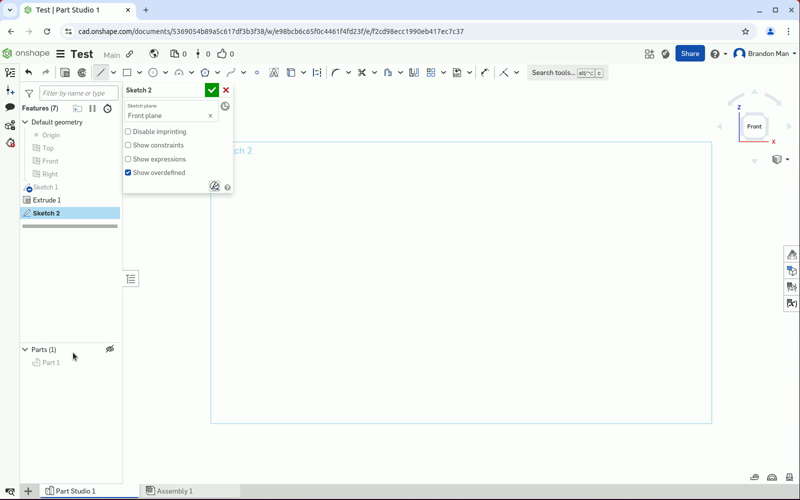
mouse_move(410, 270)
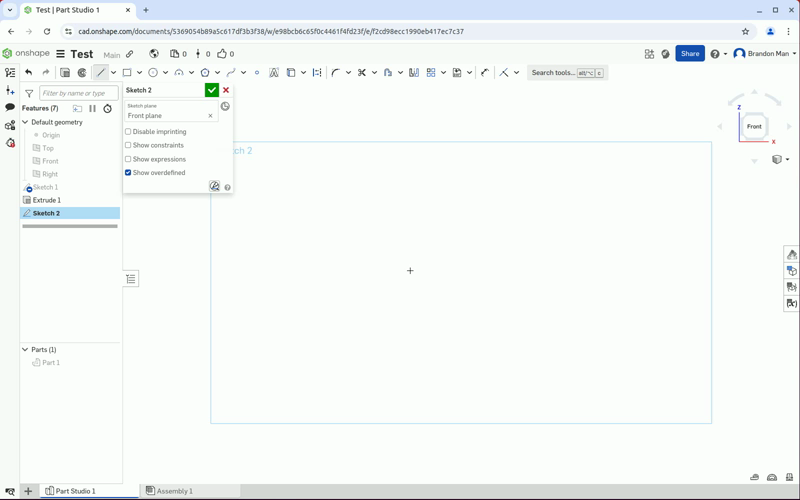
click(410, 270)
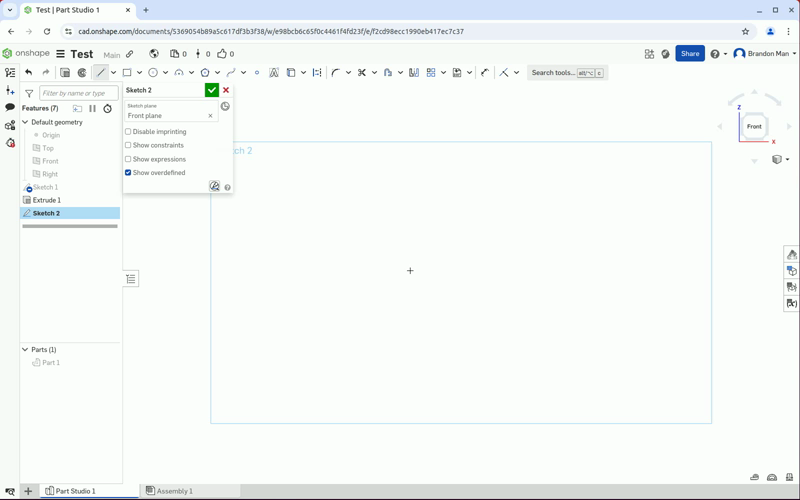
key_up(shift)
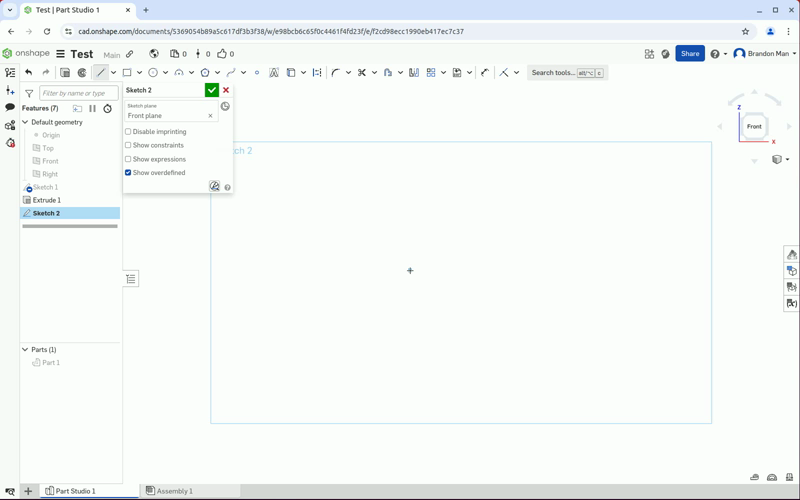
key_down(shift)
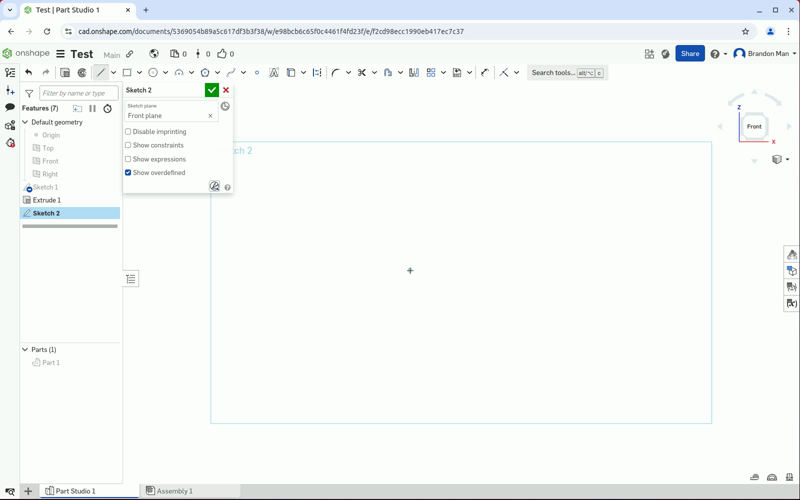
mouse_move(440, 270)
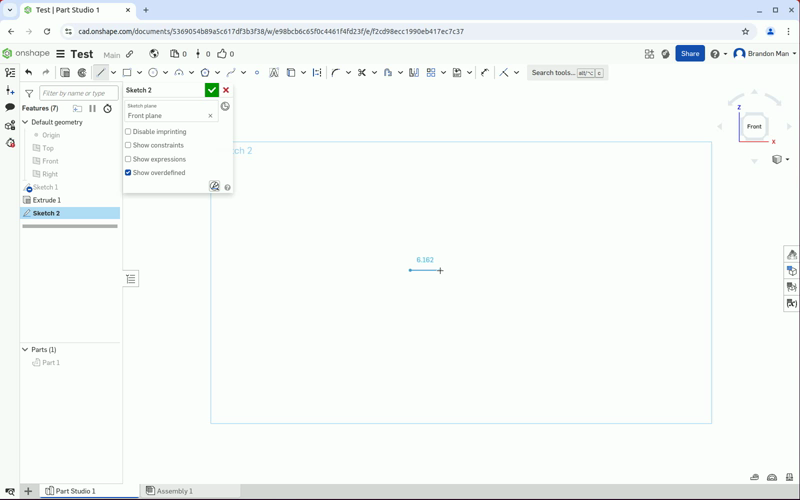
mouse_move(461, 270)
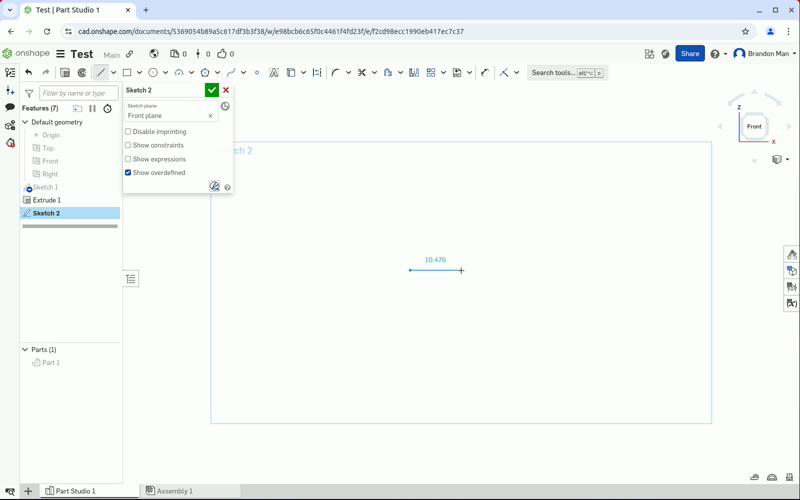
click(461, 270)
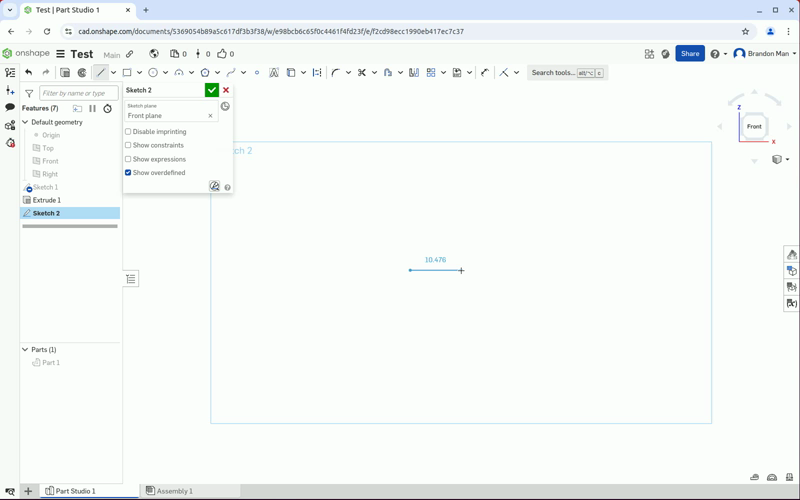
key_up(shift)
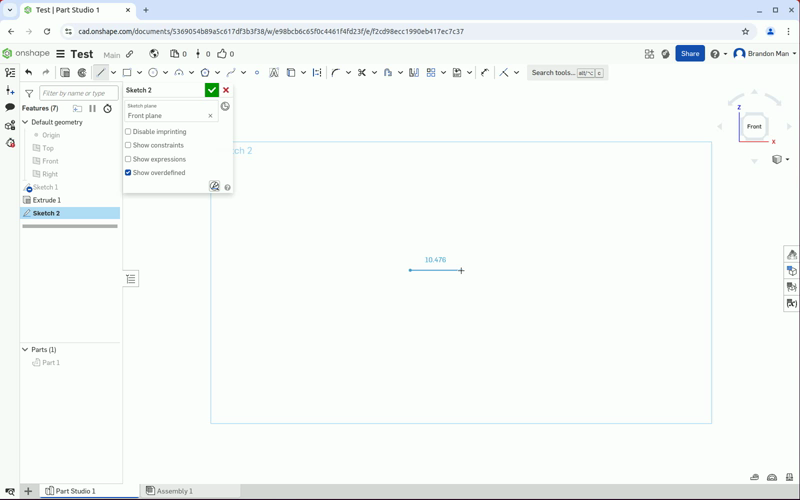
key(esc)
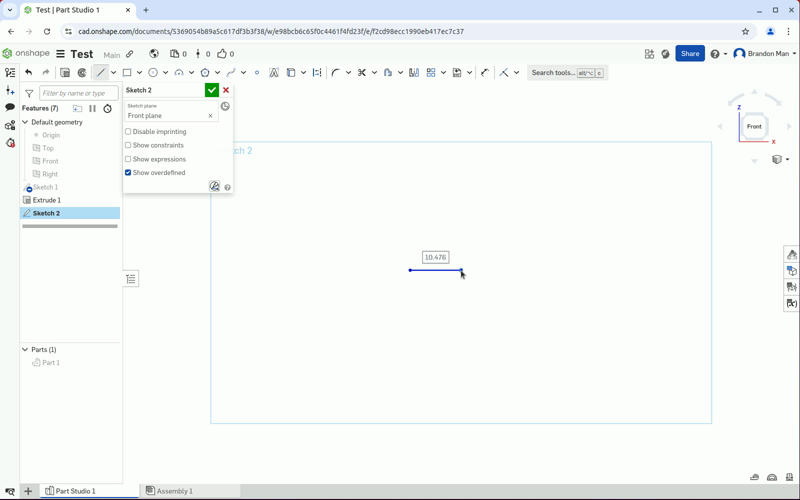
key(a)
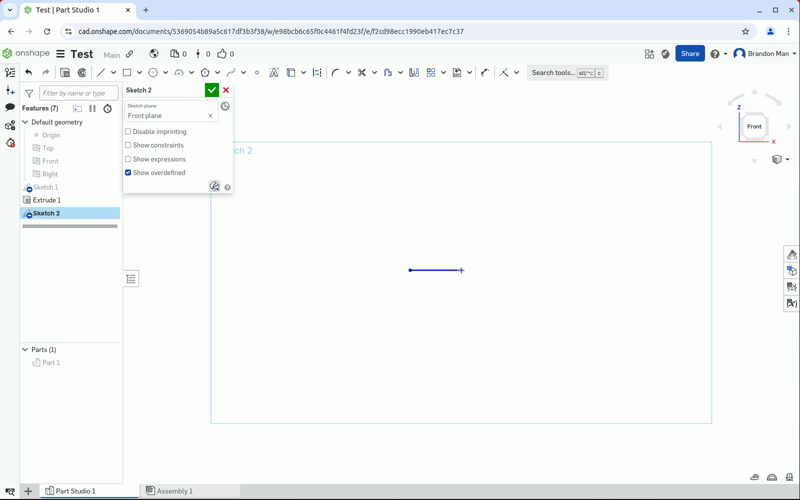
mouse_move(461, 270)
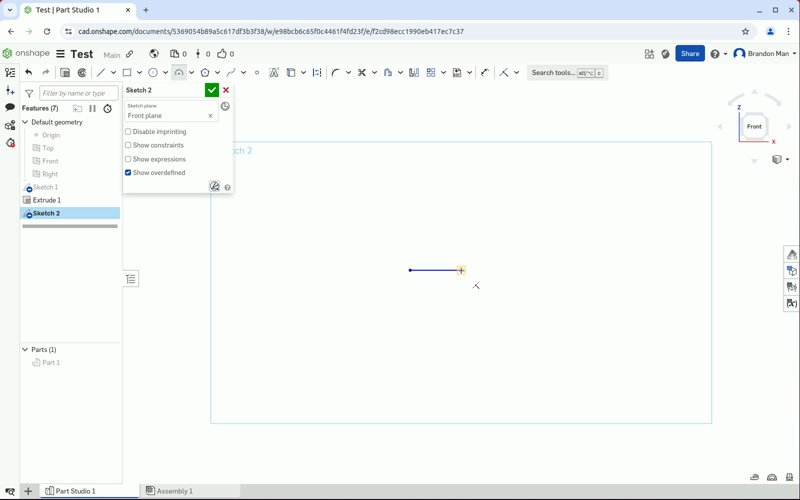
click(461, 270)
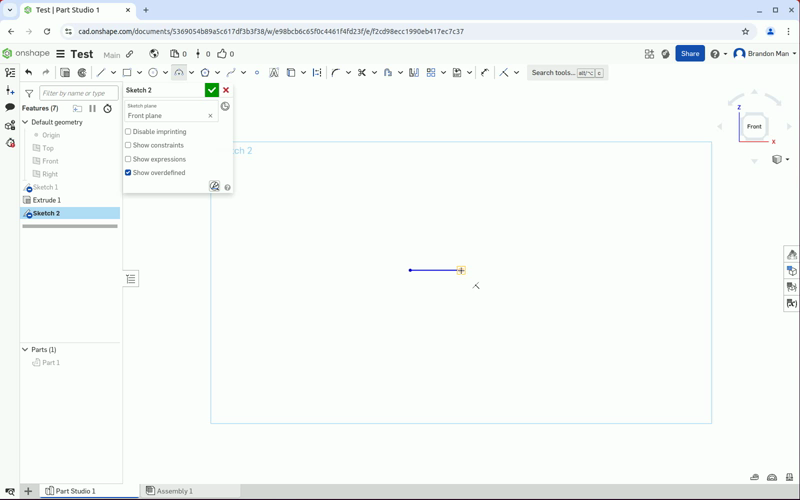
key_down(shift)
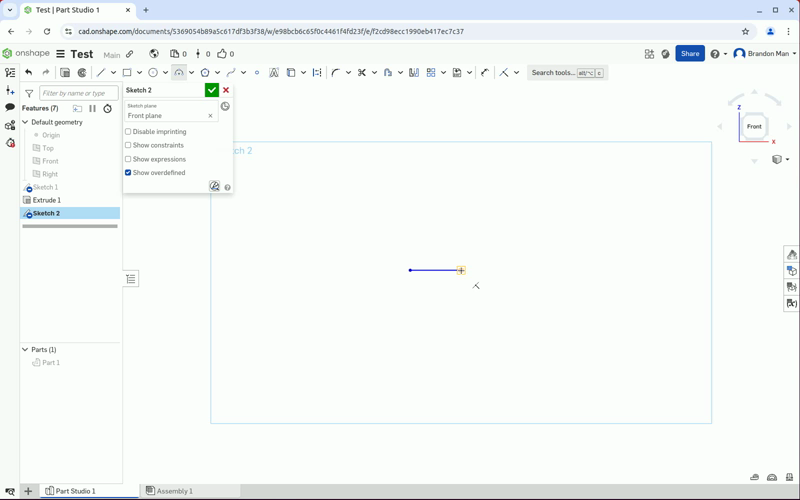
mouse_move(410, 219)
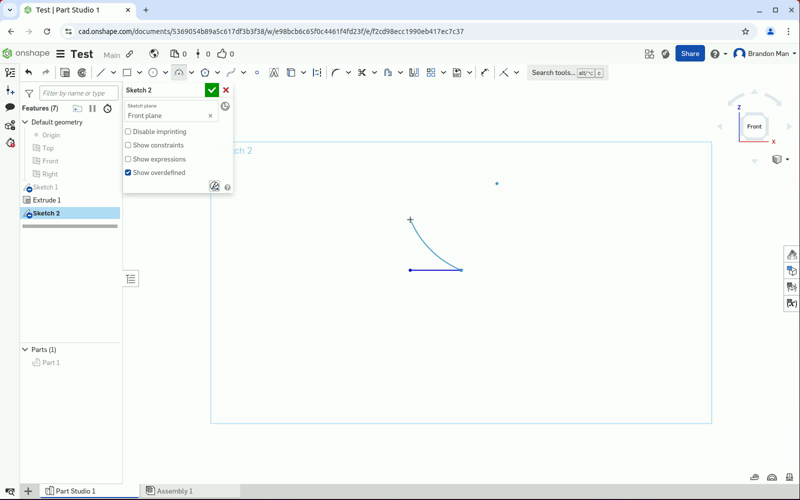
click(410, 219)
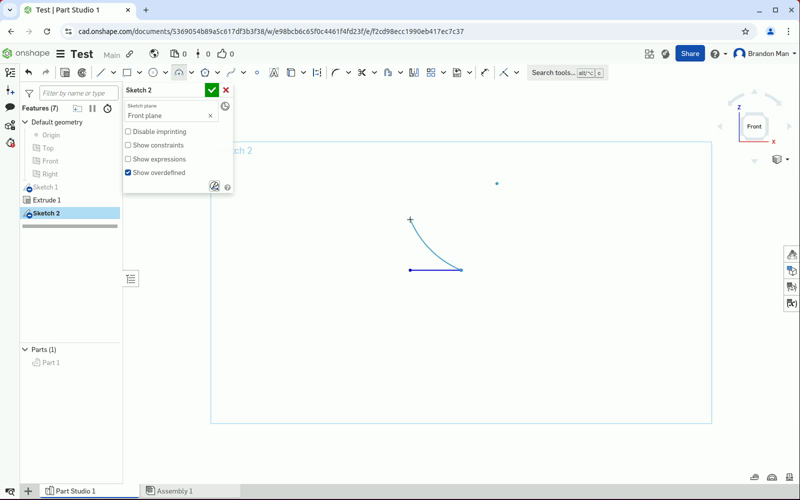
mouse_move(425, 255)
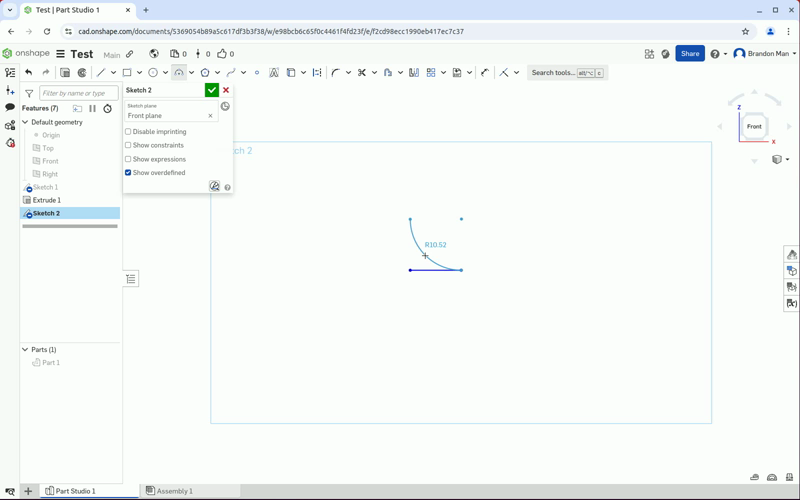
click(425, 255)
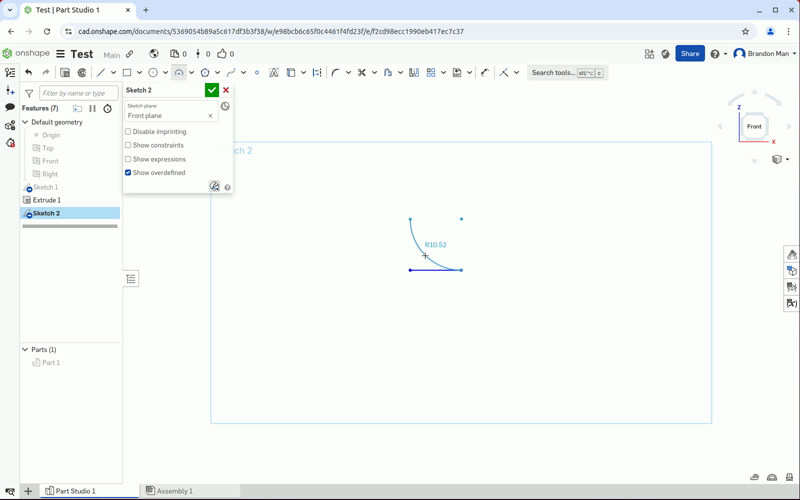
key_up(shift)
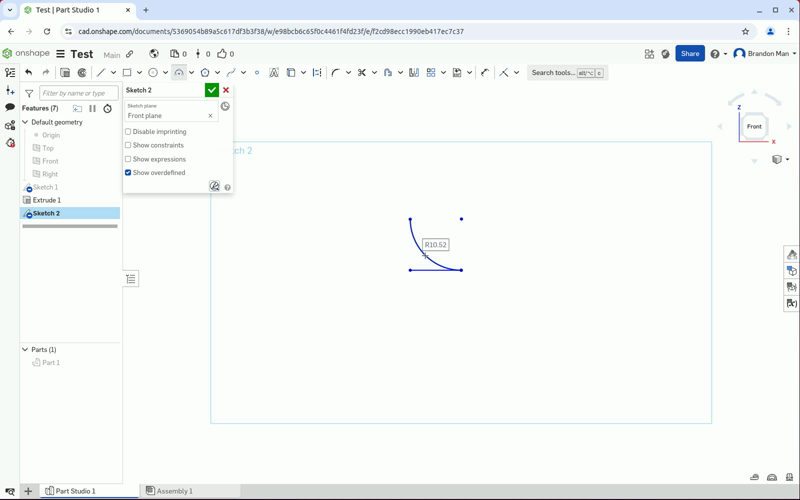
key(esc)
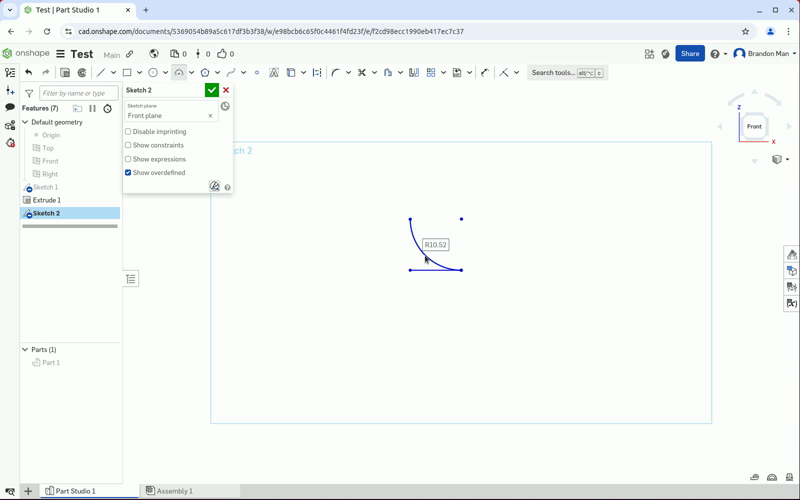
key(l)
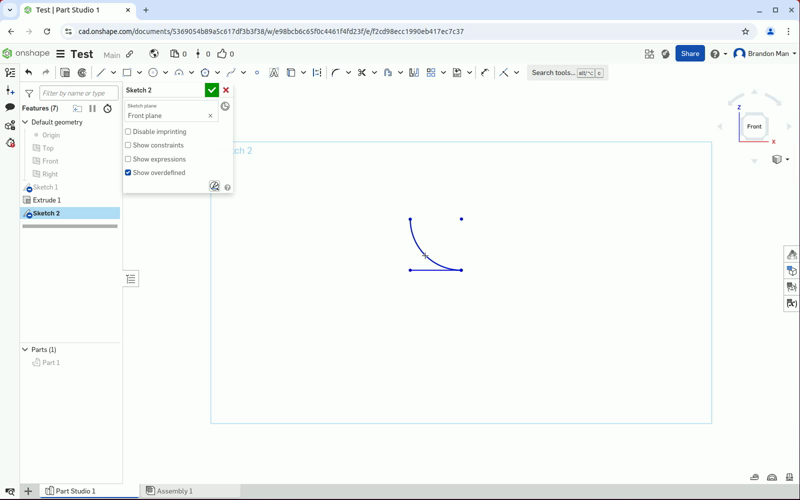
mouse_move(410, 219)
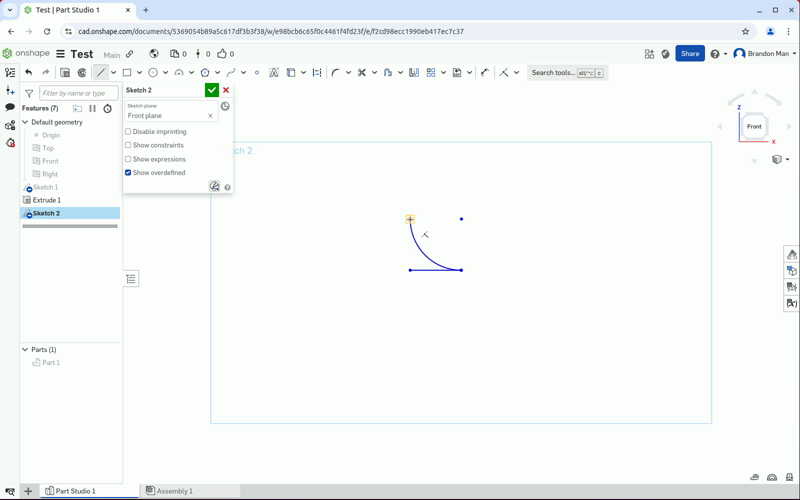
click(410, 219)
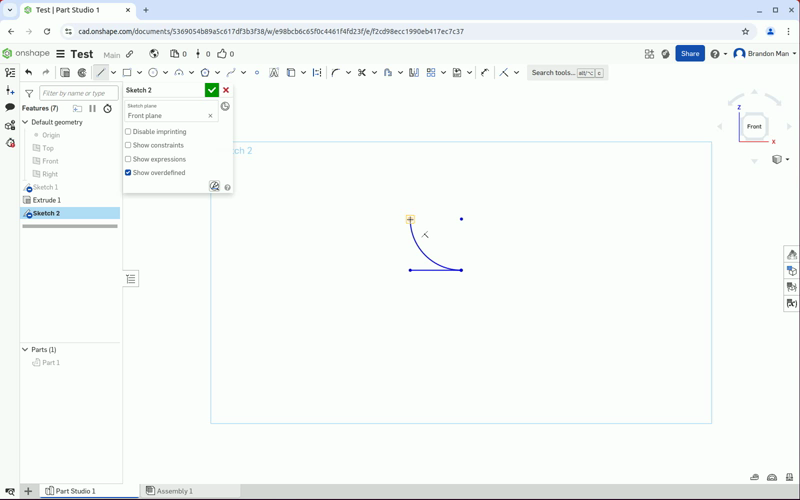
mouse_move(440, 219)
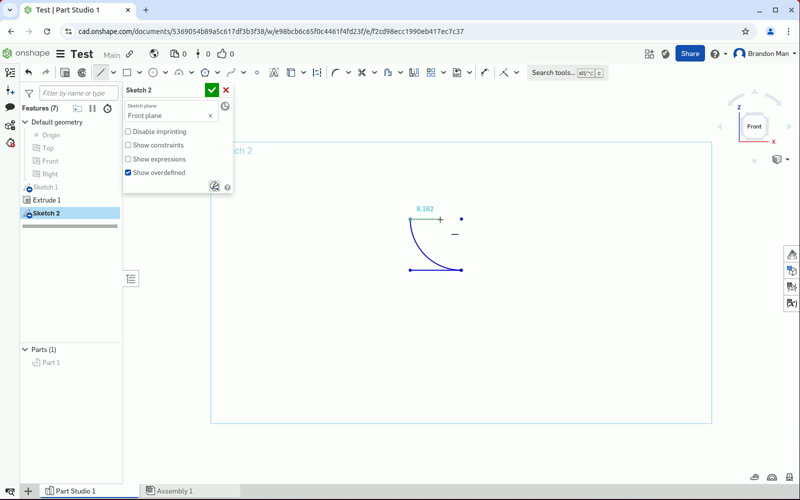
key_down(shift)
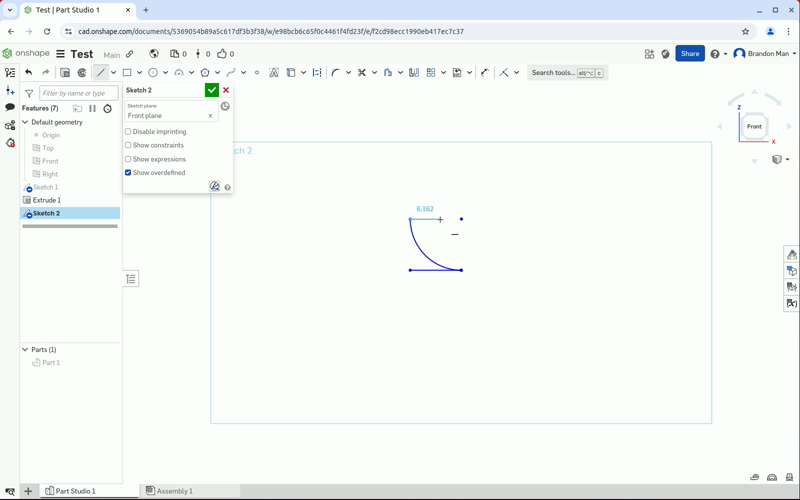
mouse_move(410, 270)
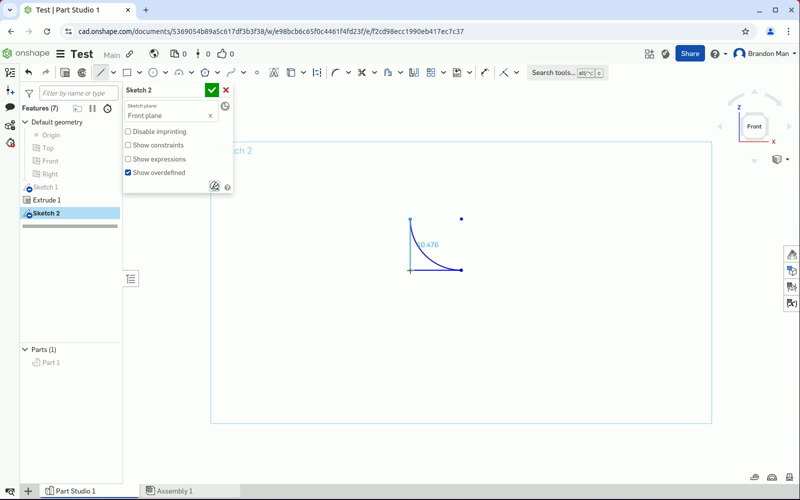
key_up(shift)
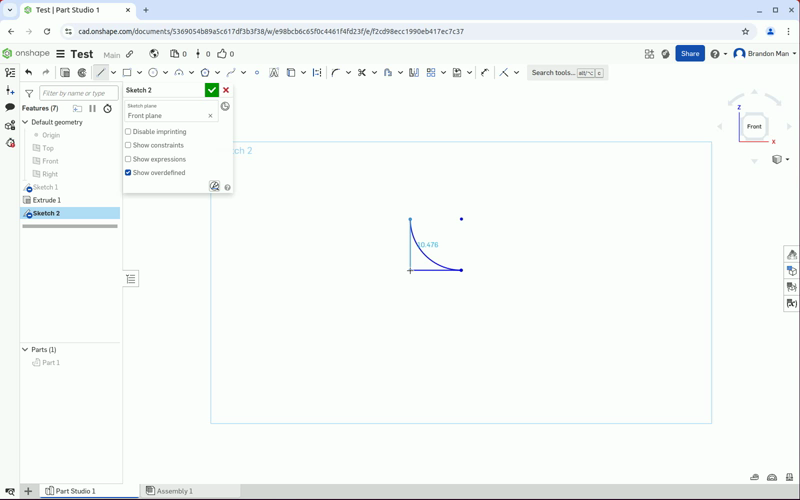
click(410, 270)
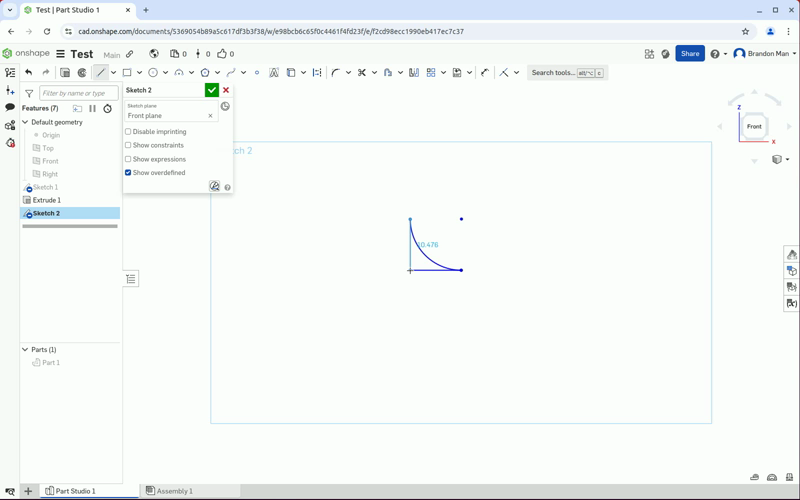
key(esc)
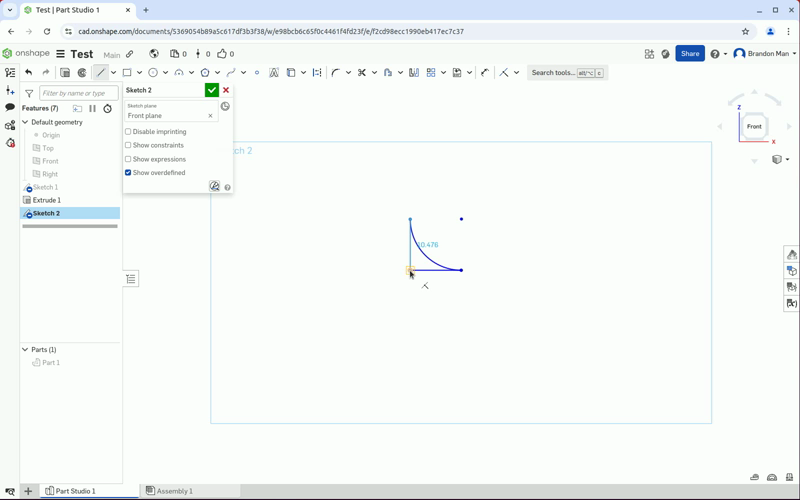
mouse_move(415, 268)
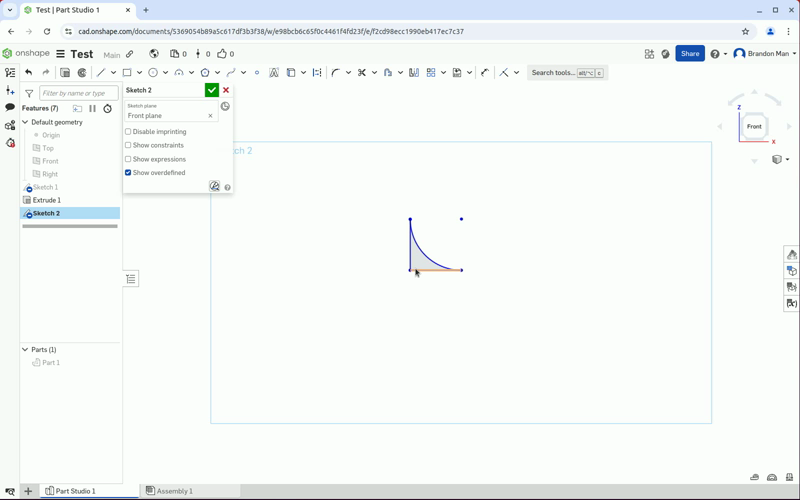
scroll(6)
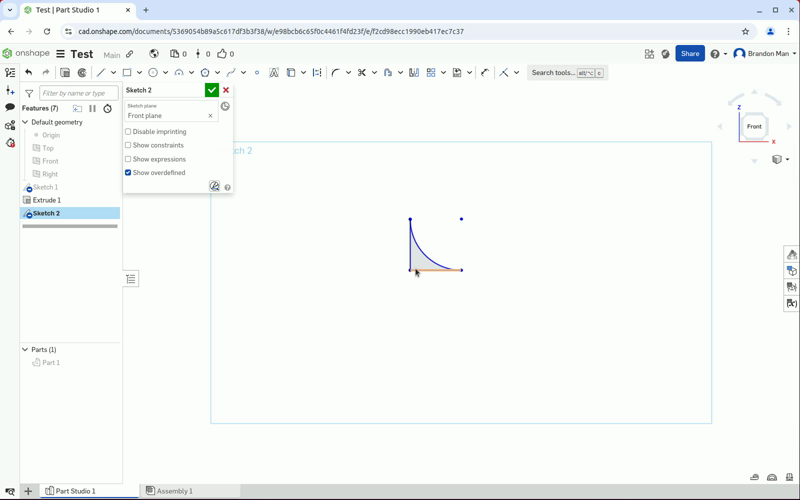
scroll(6)
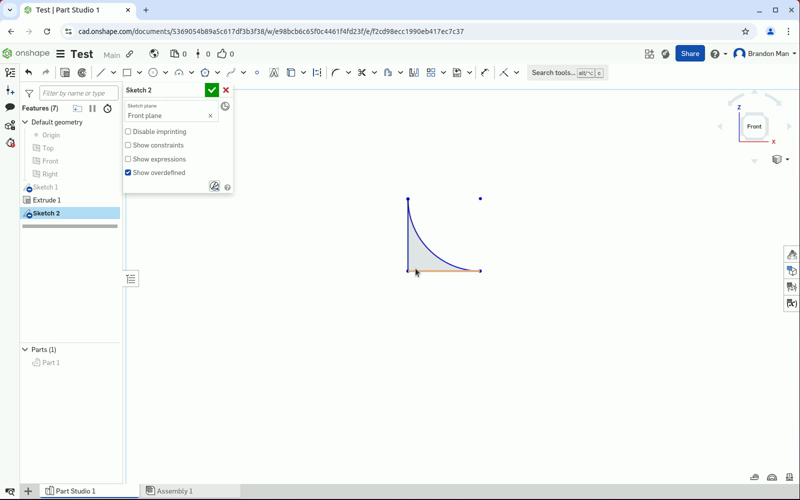
scroll(6)
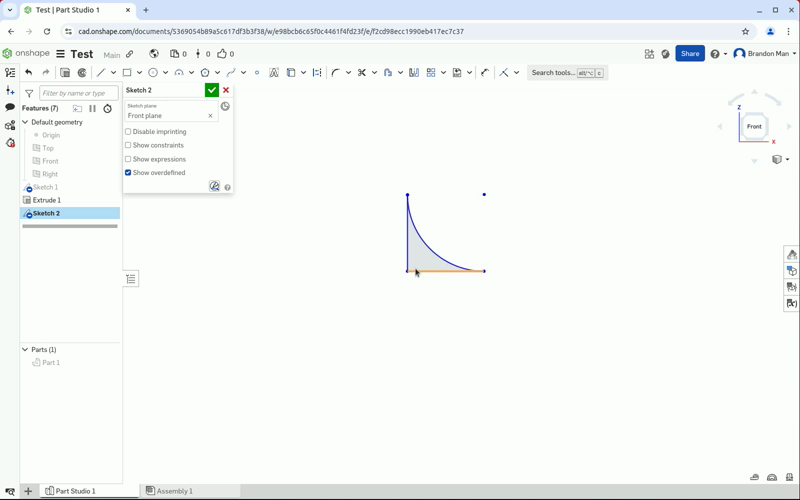
scroll(6)
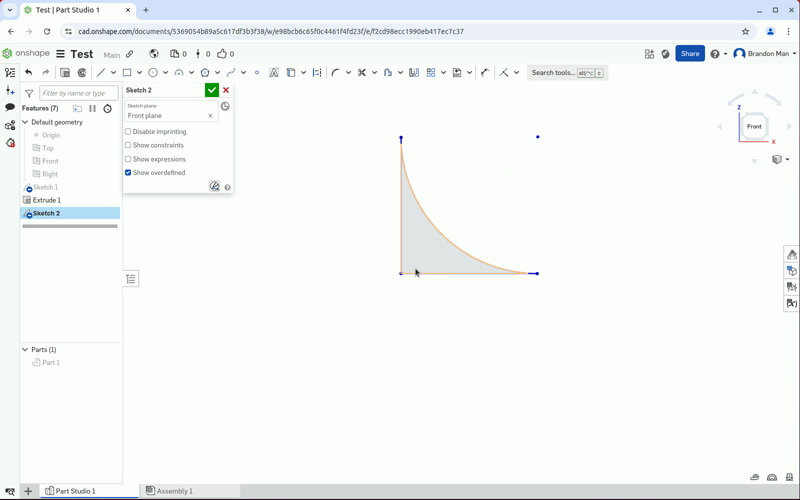
scroll(6)
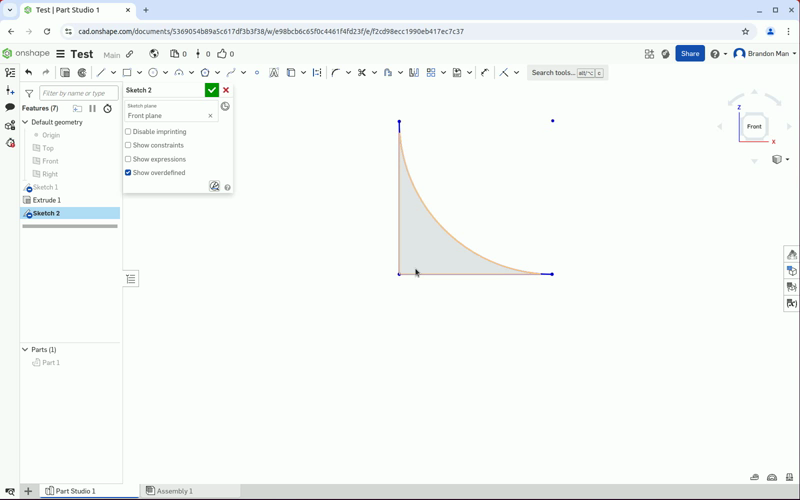
scroll(6)
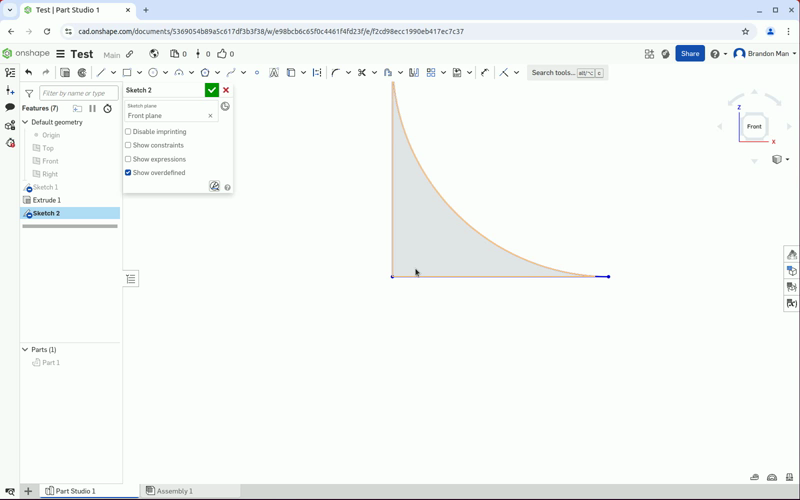
scroll(6)
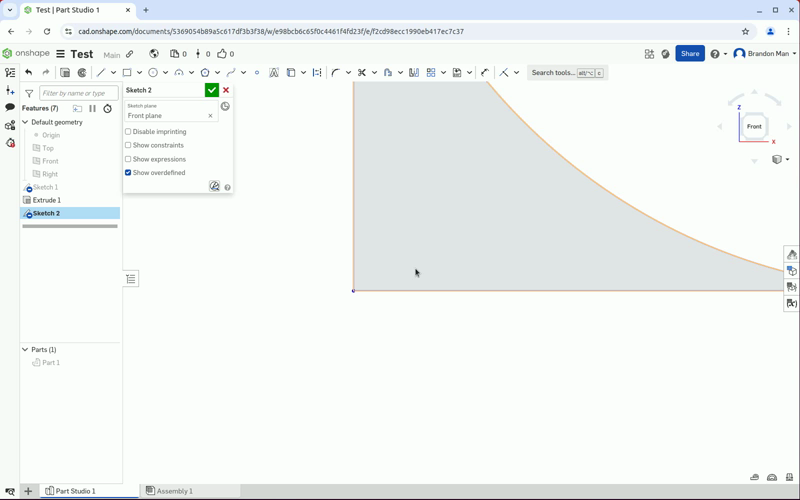
click(415, 268)
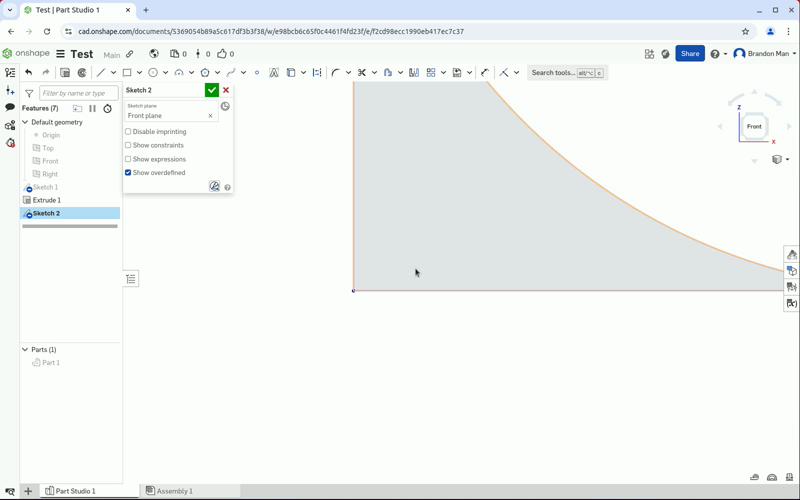
scroll(-6)
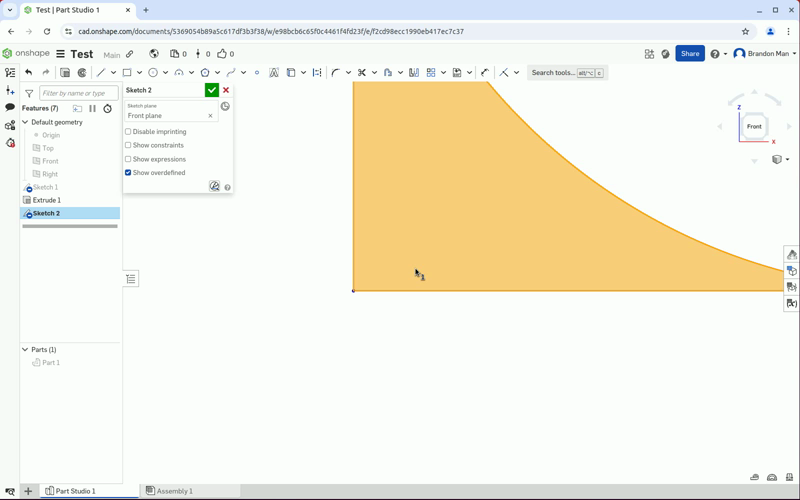
scroll(-6)
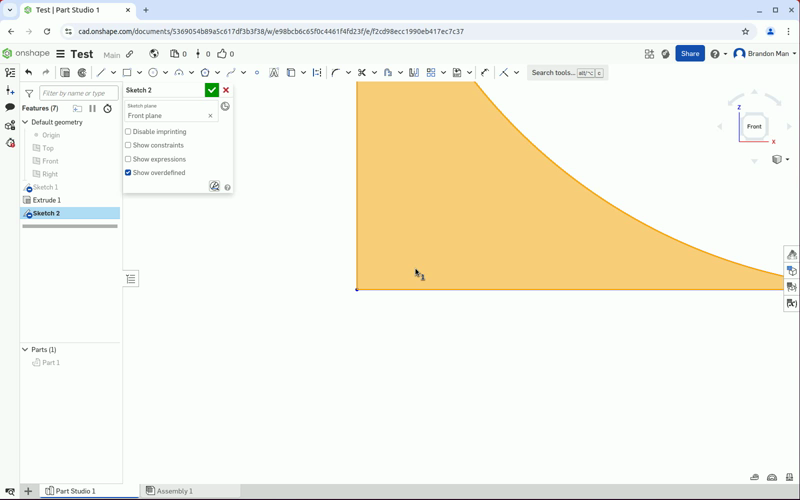
scroll(-6)
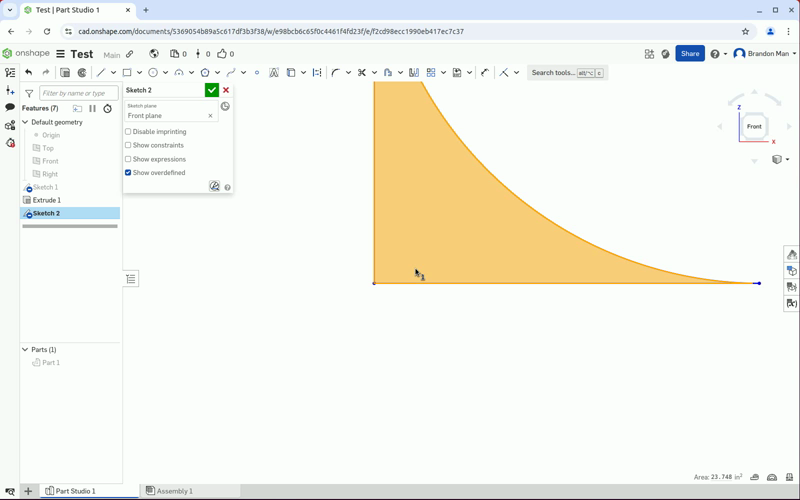
scroll(-6)
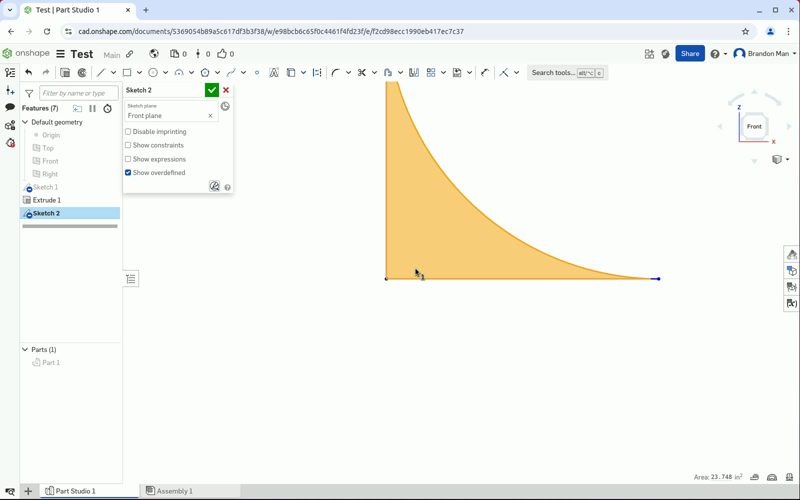
scroll(-6)
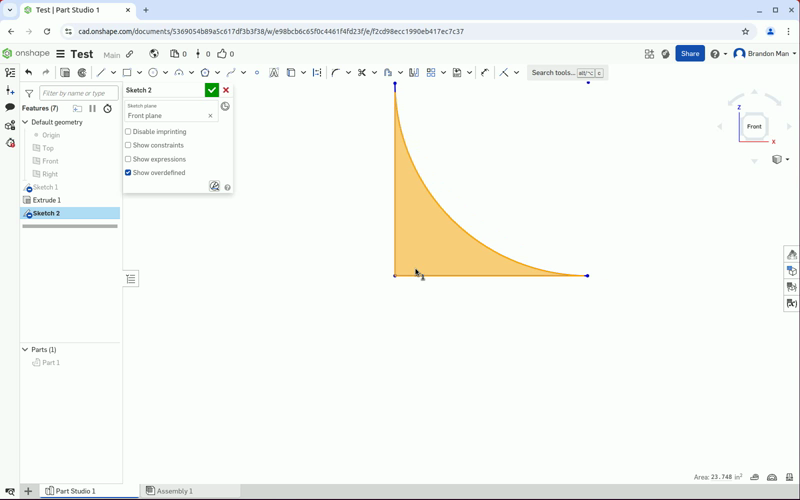
scroll(-6)
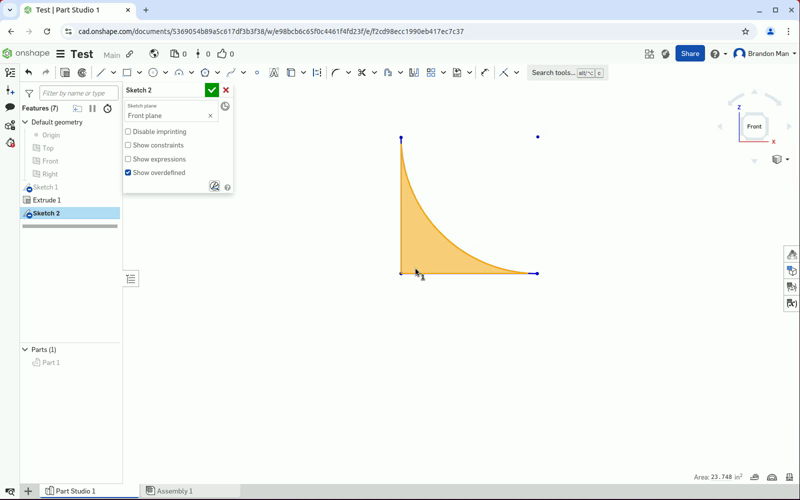
scroll(-6)
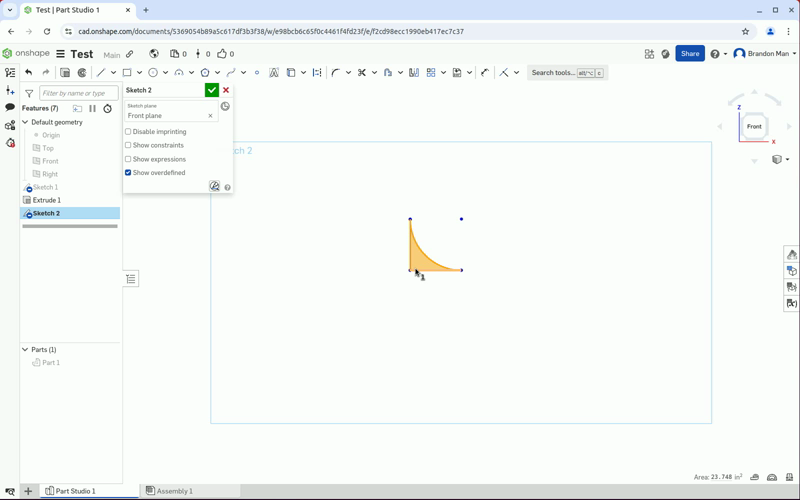
mouse_move(73, 352)
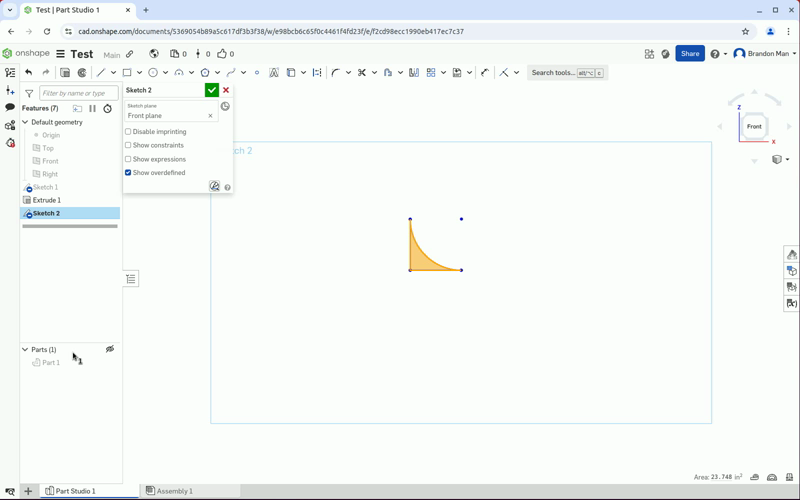
key(shift+y)
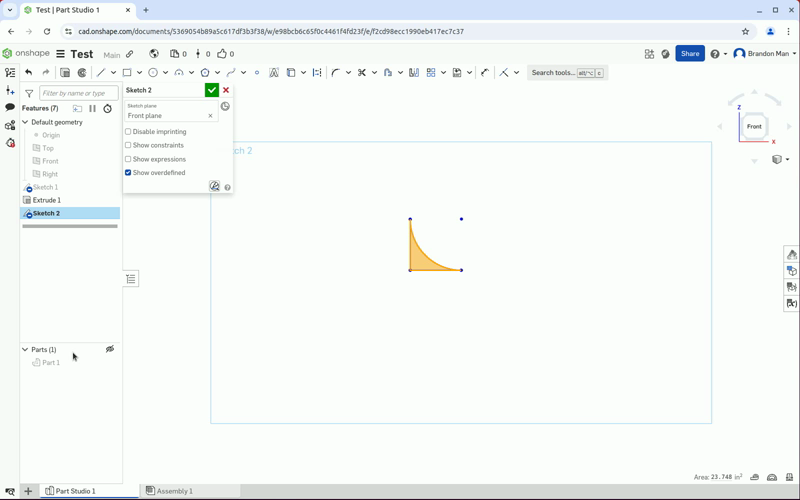
key(shift+e)
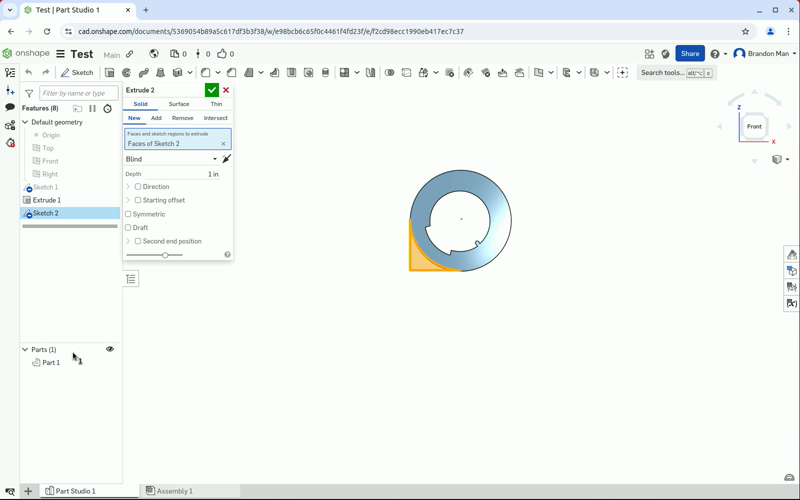
mouse_move(143, 106)
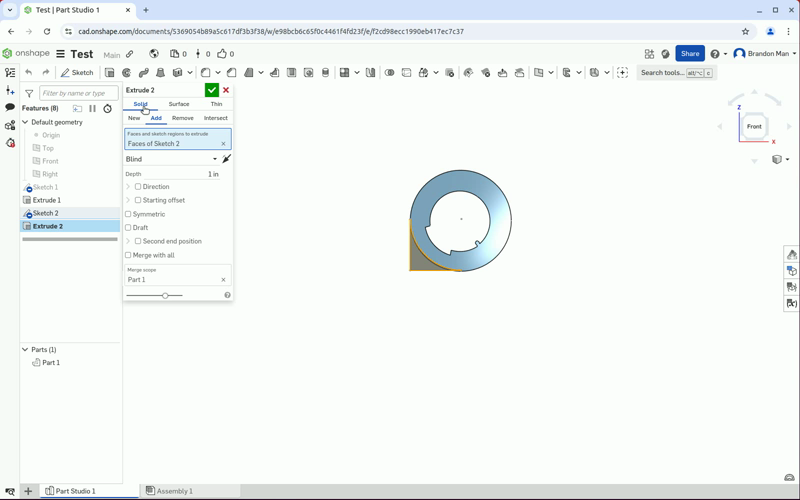
click(143, 106)
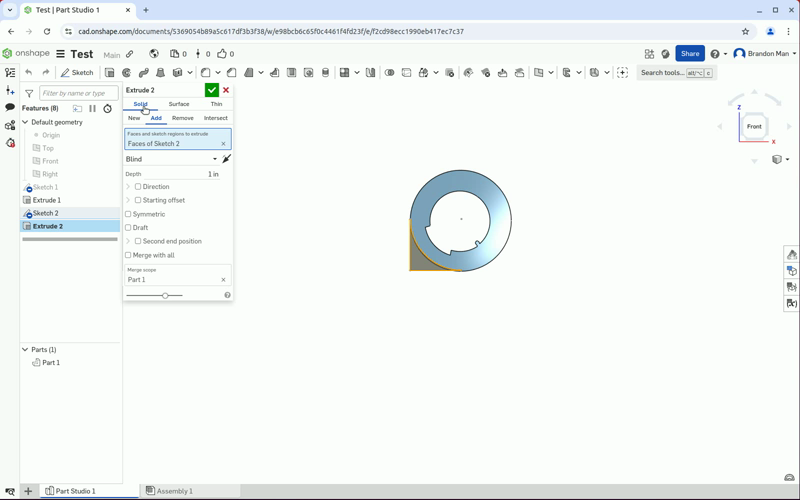
mouse_move(137, 120)
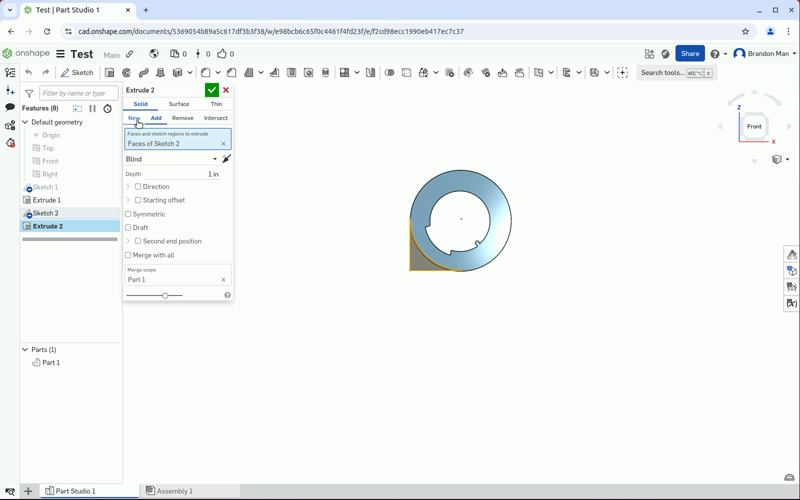
click(137, 120)
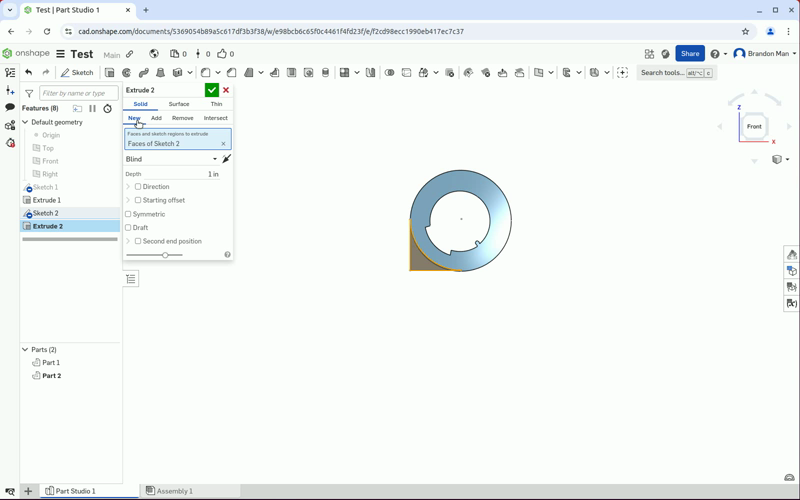
key(tab, 4)
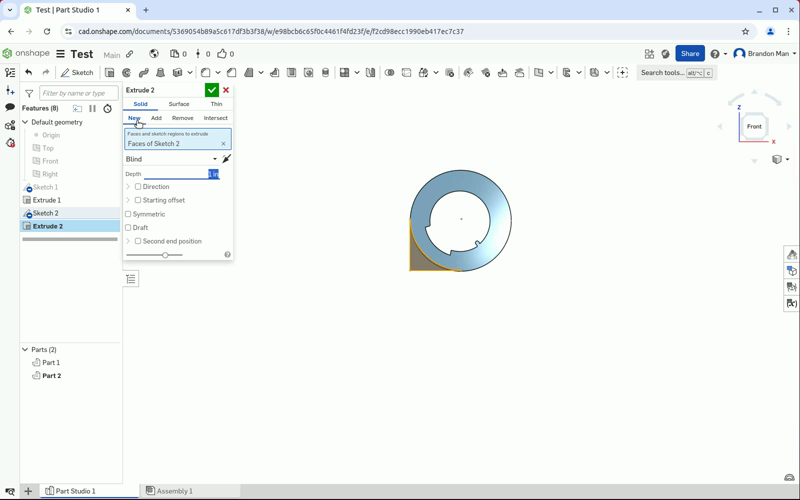
text(10.11)
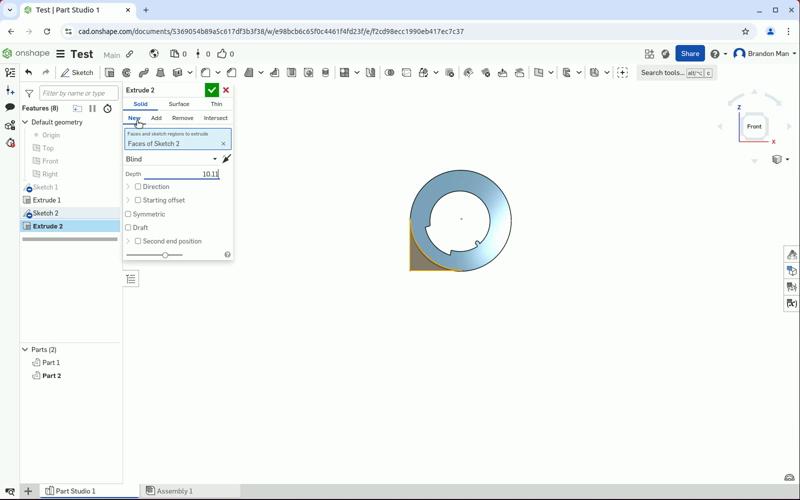
key(tab, 3)
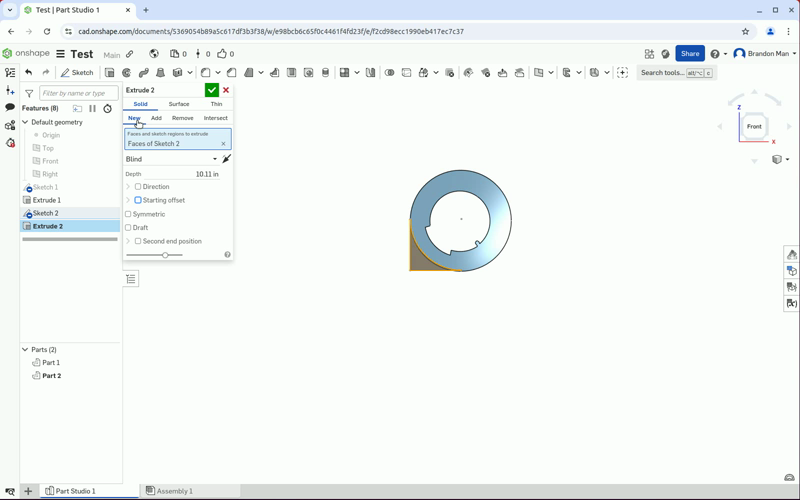
key(tab, 2)
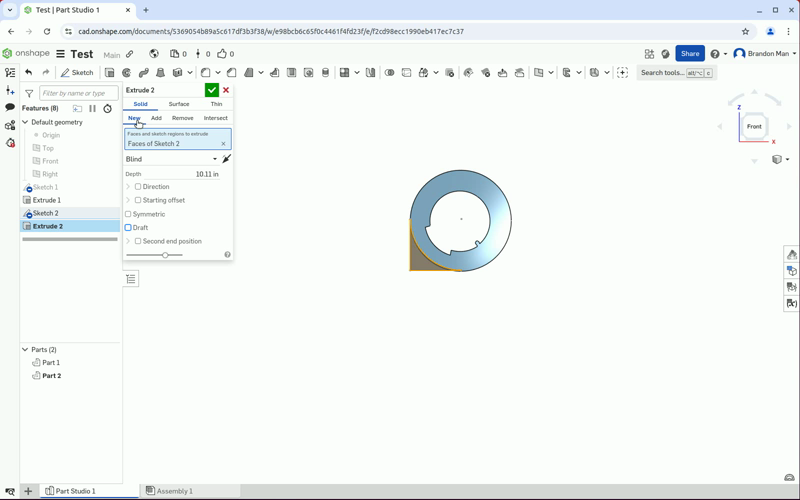
key(space)
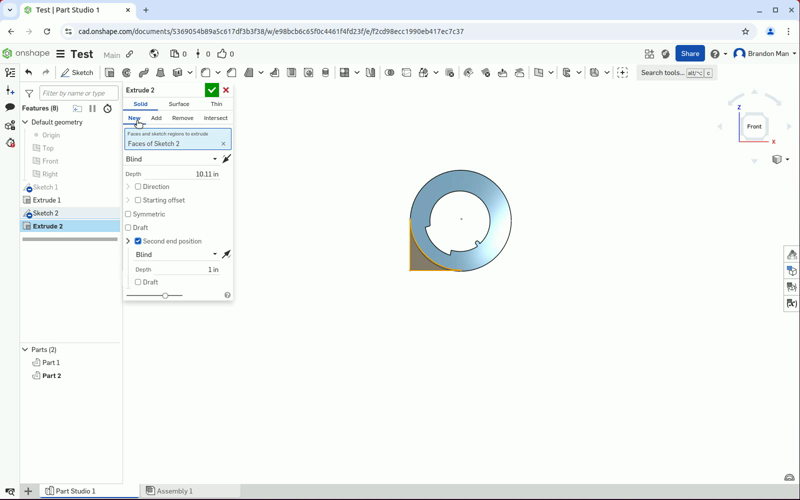
key(tab, 3)
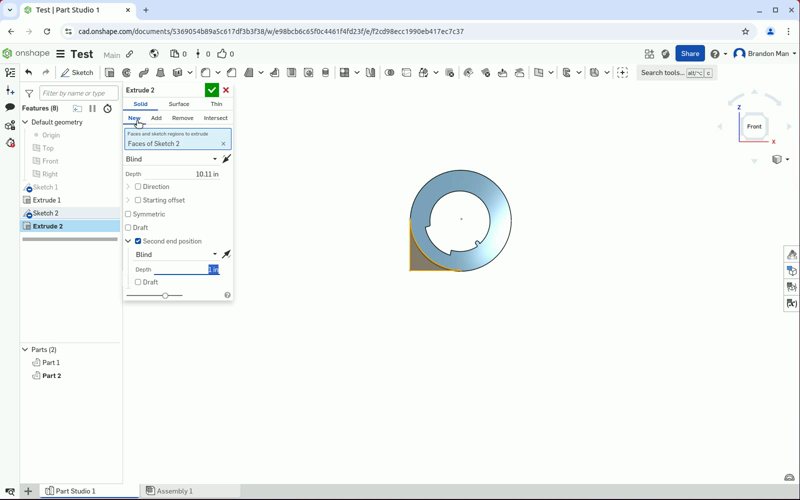
text(5.296)
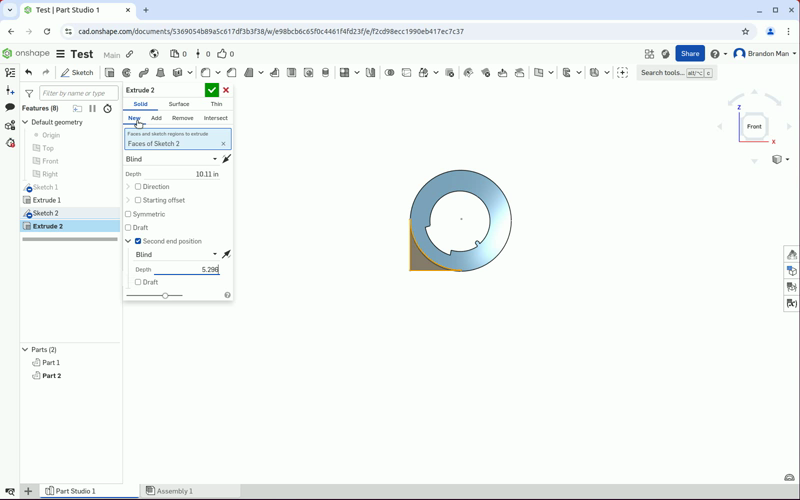
key(enter)
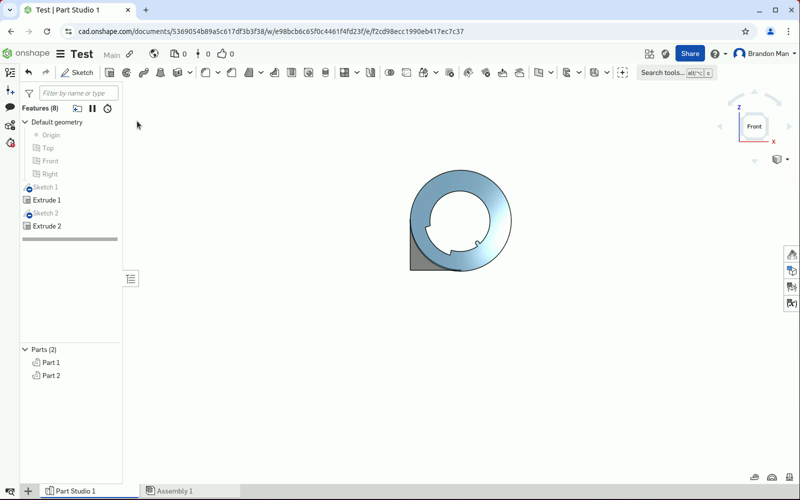
key(shift+h)
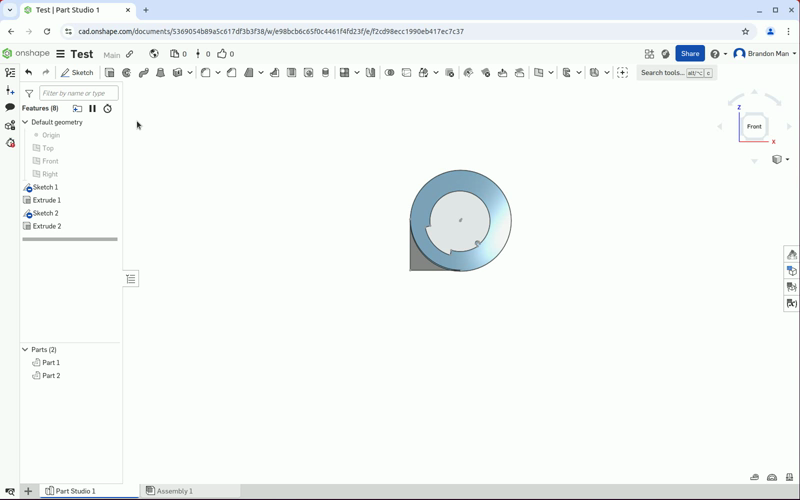
key(shift+h)
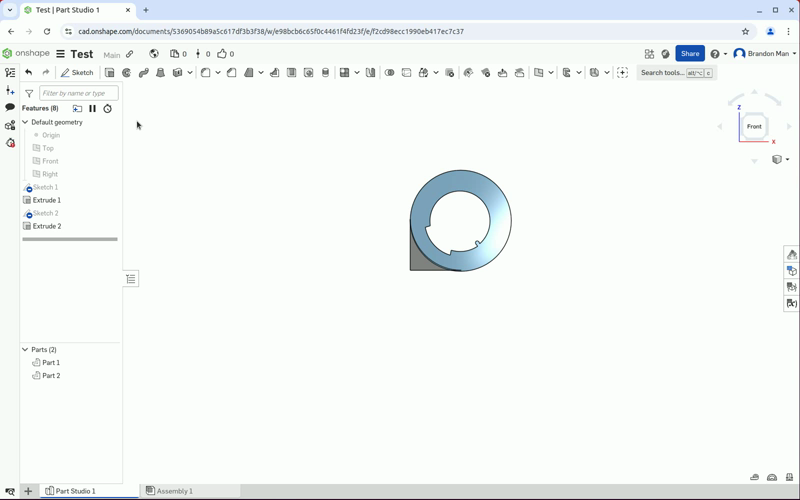
mouse_move(73, 189)
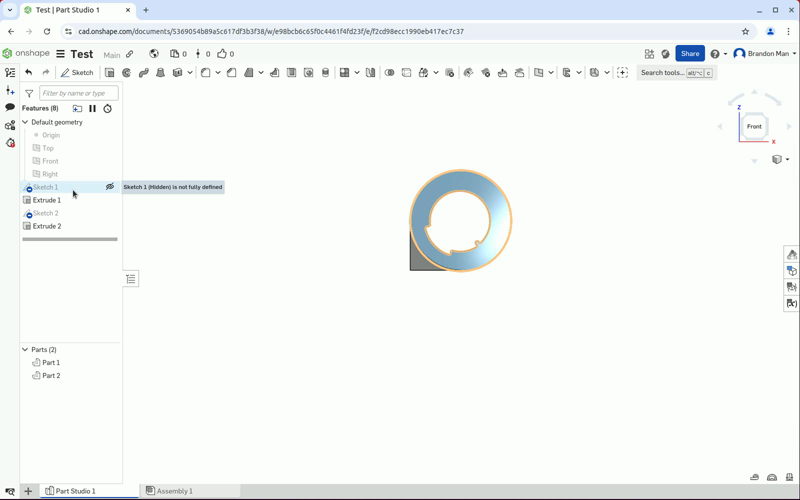
click(73, 189)
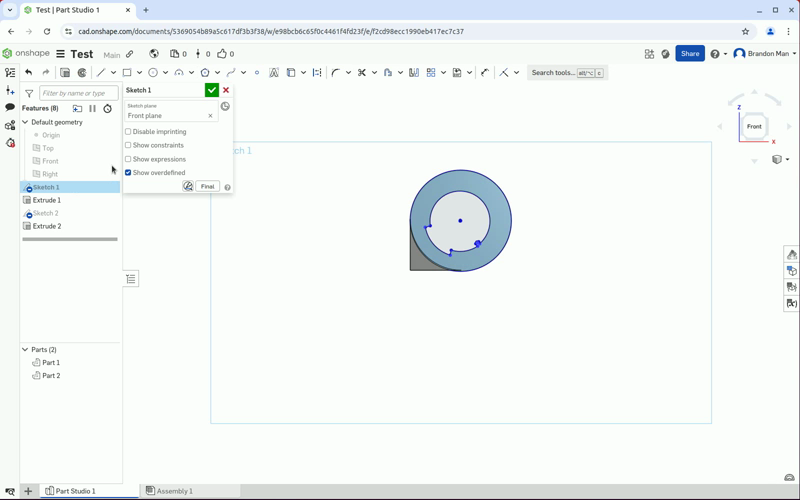
mouse_move(229, 92)
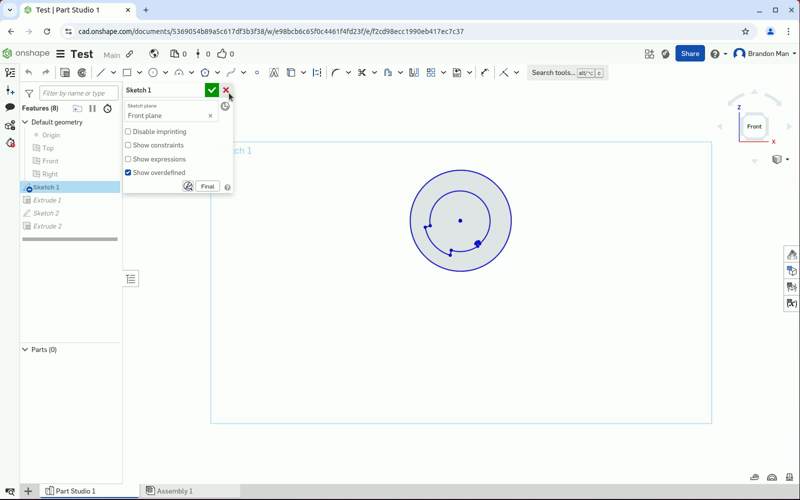
click(229, 92)
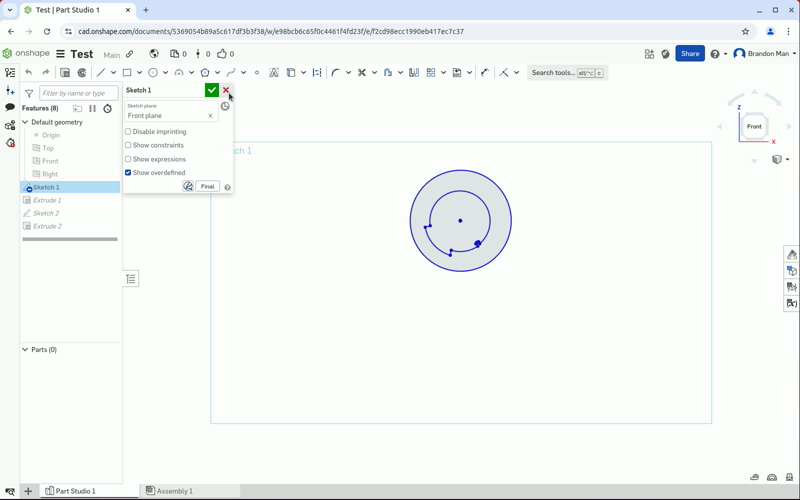
key(shift+s)
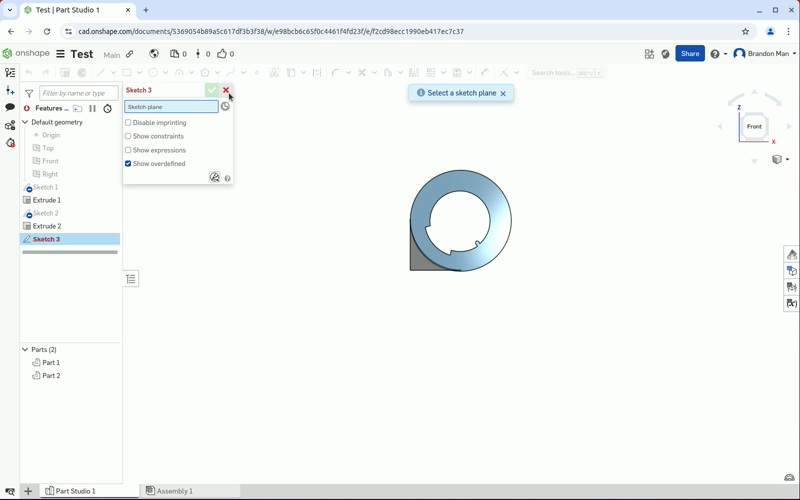
mouse_move(73, 163)
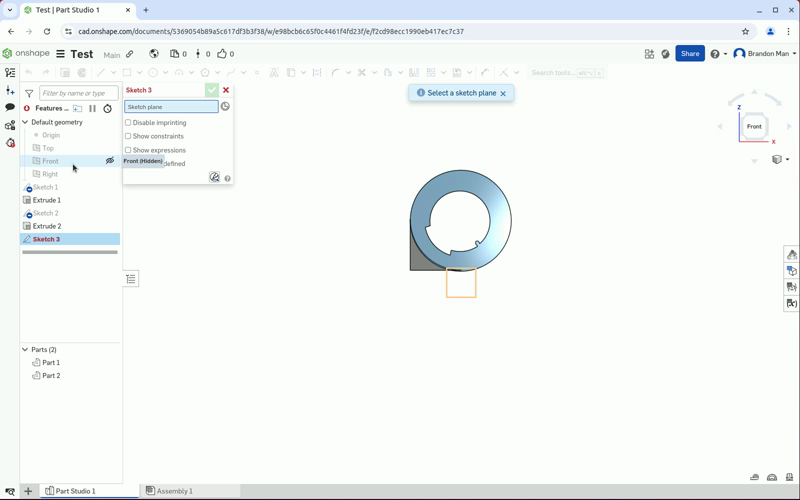
click(73, 163)
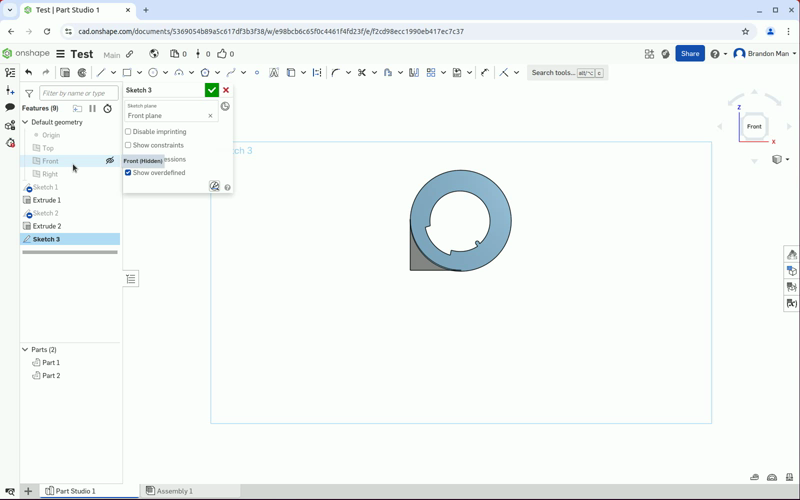
mouse_move(73, 352)
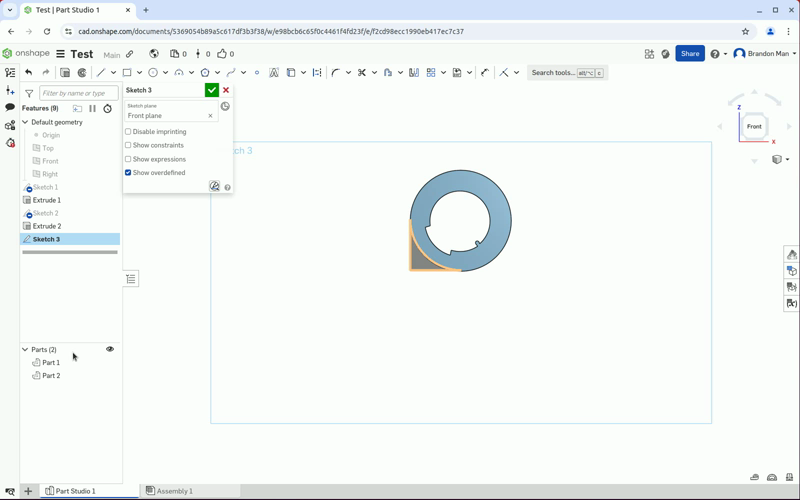
key(y)
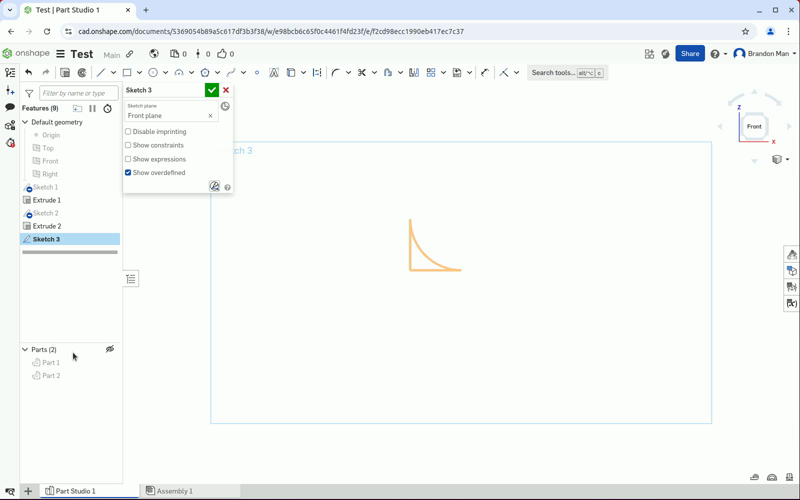
key(l)
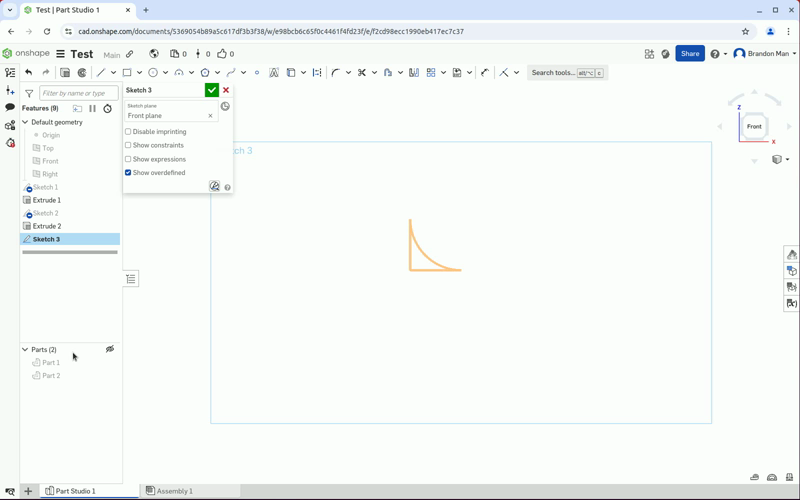
key_down(shift)
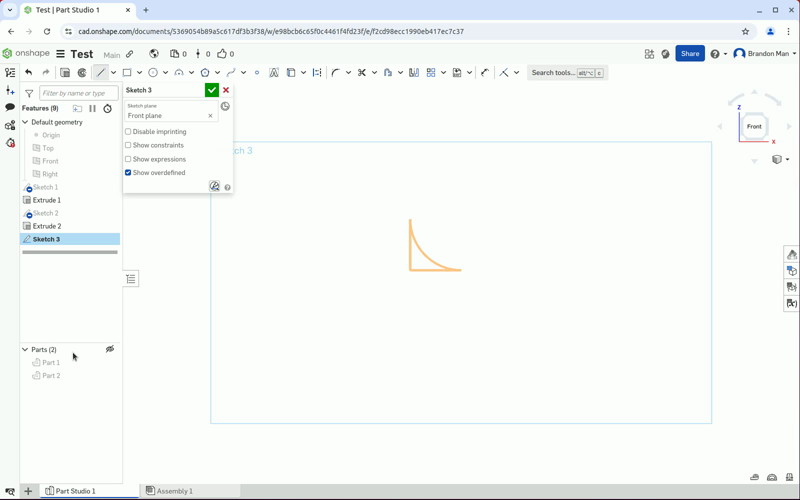
mouse_move(460, 270)
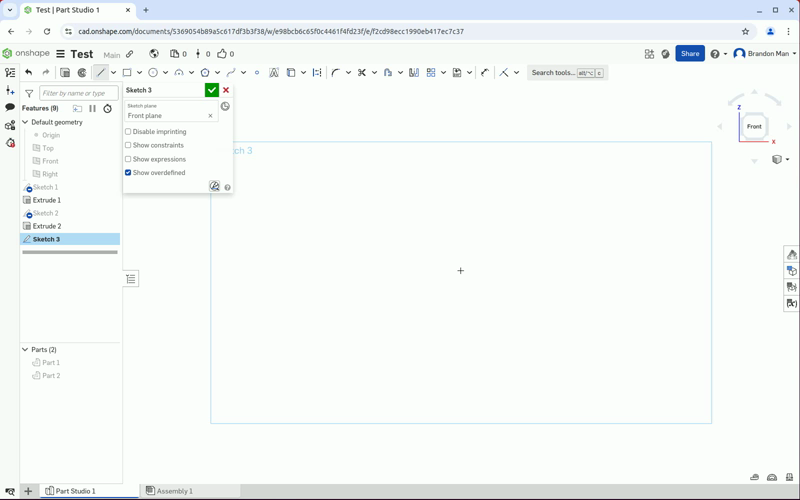
click(460, 270)
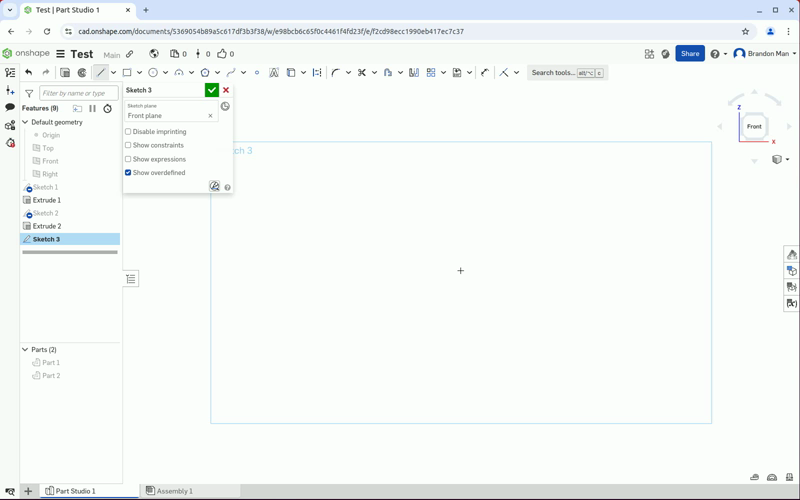
key_up(shift)
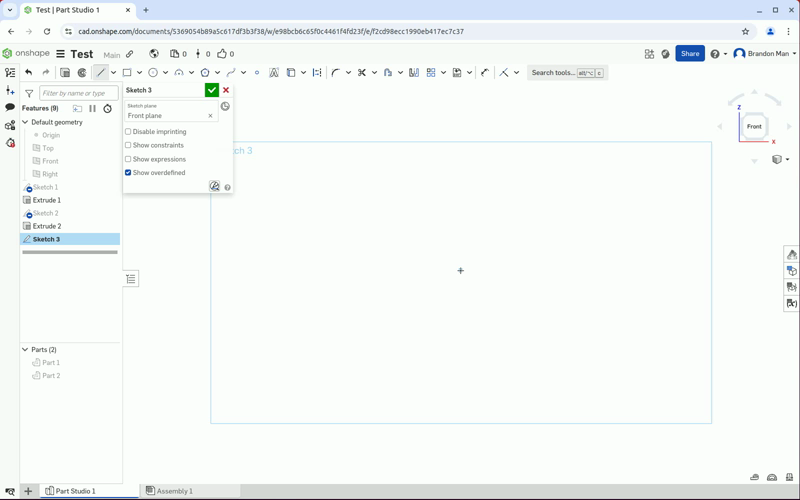
key_down(shift)
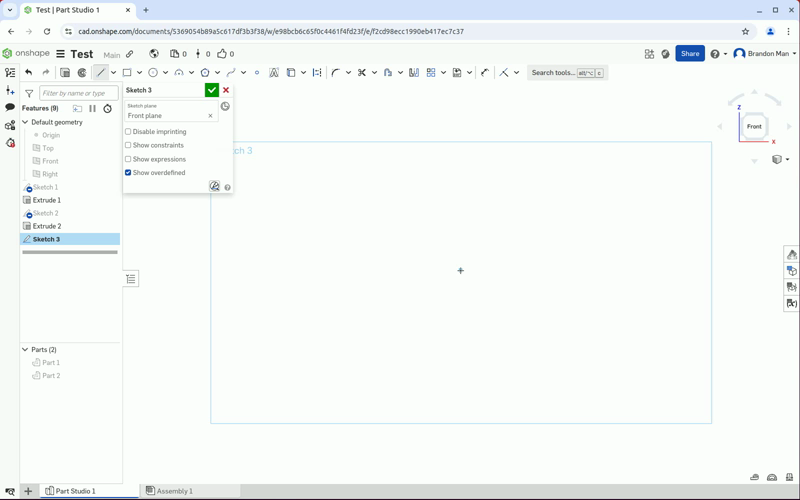
mouse_move(490, 270)
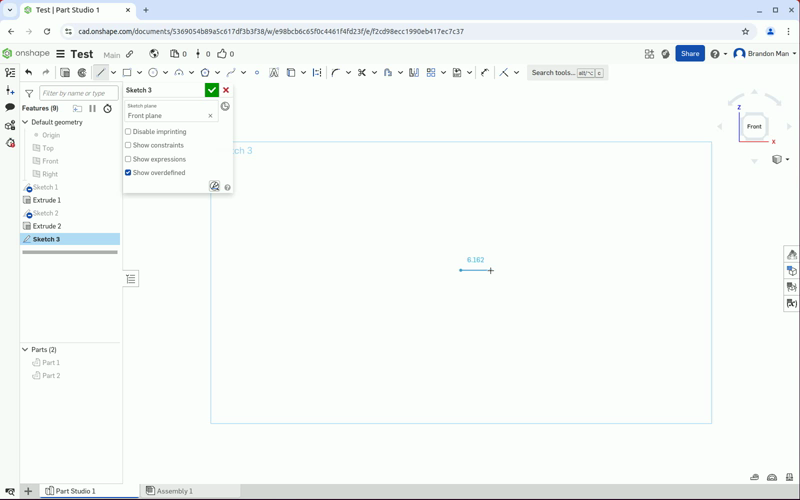
mouse_move(511, 270)
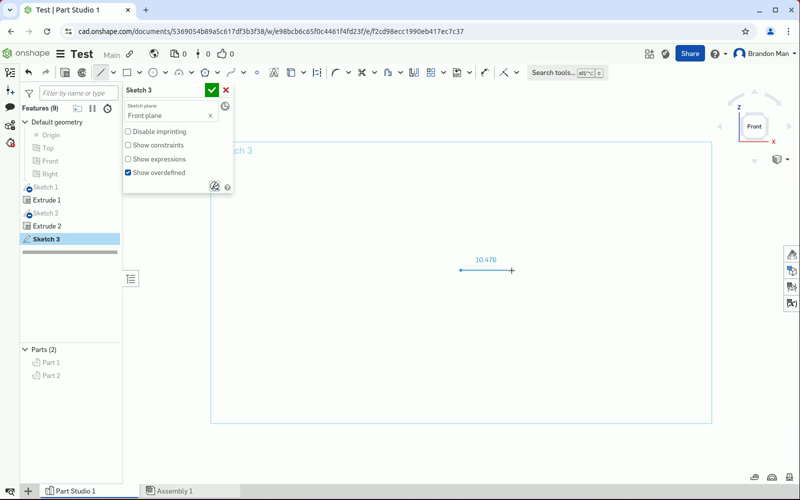
click(511, 270)
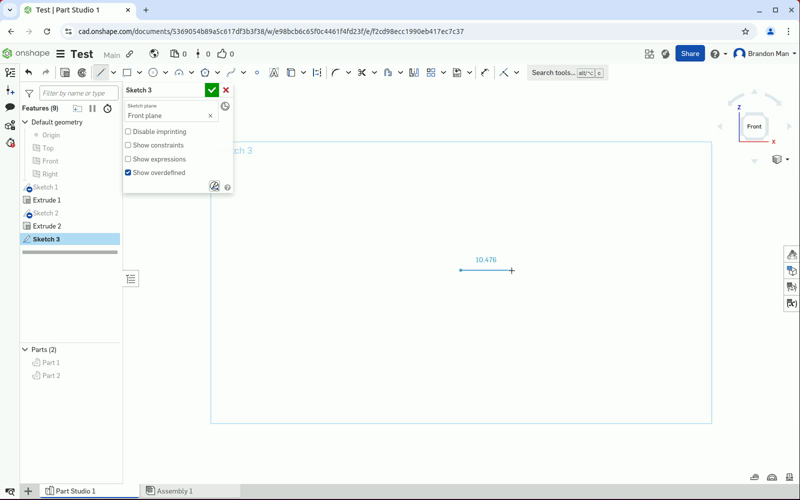
key_up(shift)
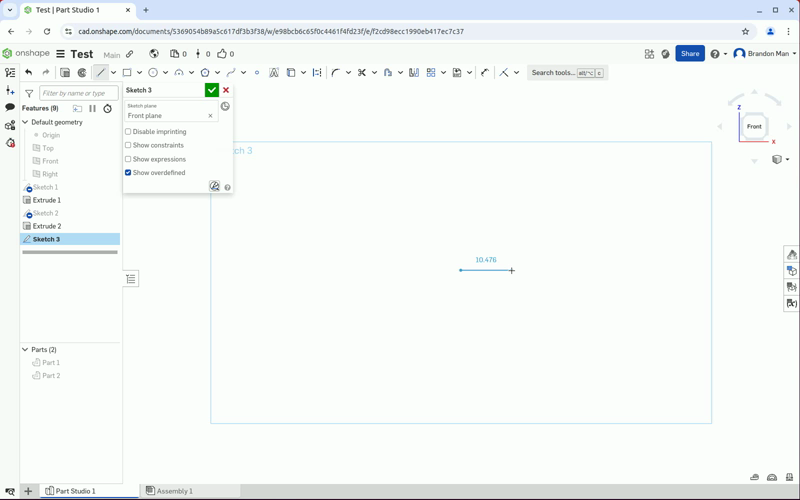
key_down(shift)
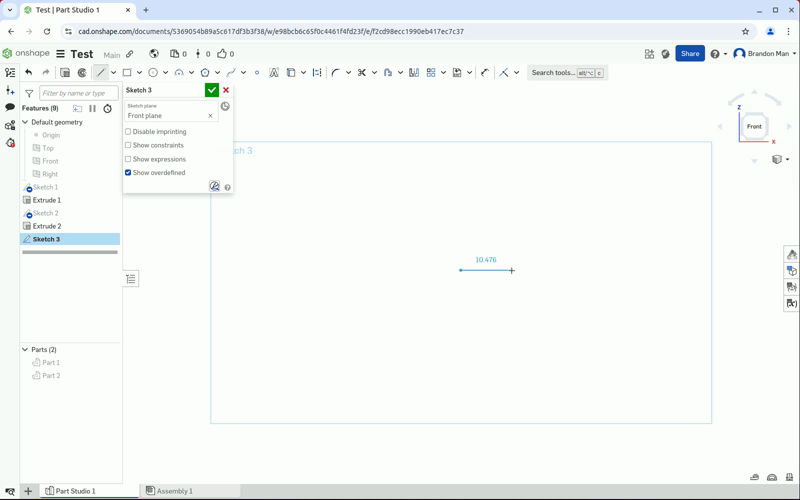
mouse_move(541, 270)
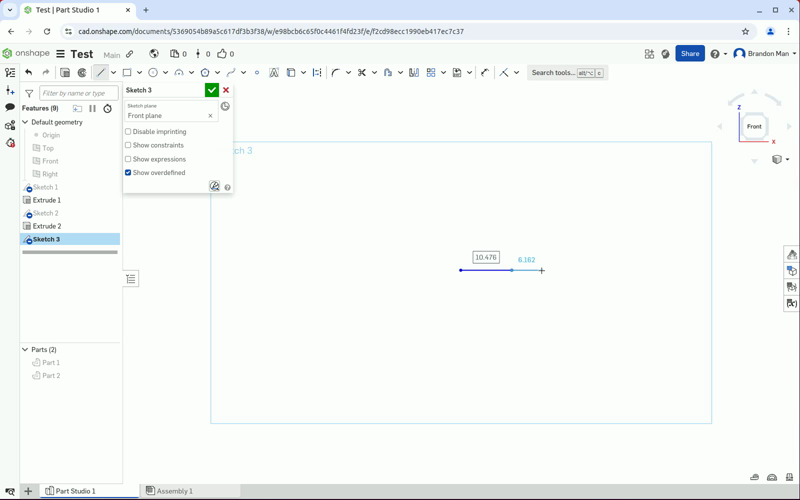
mouse_move(511, 219)
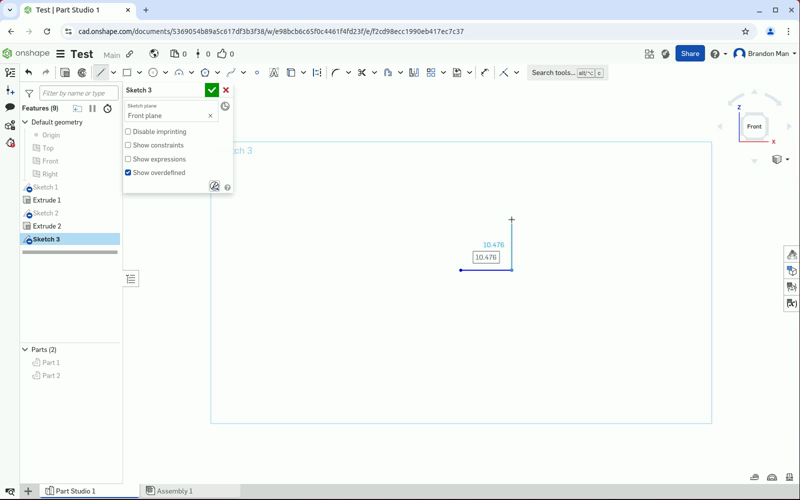
click(511, 219)
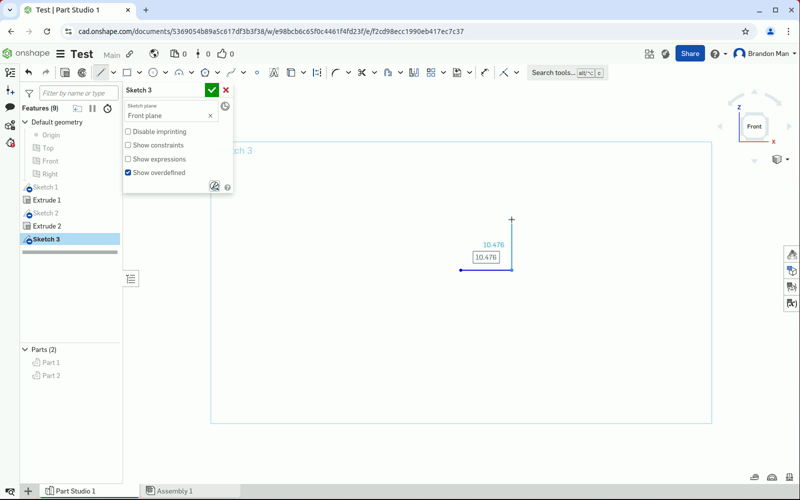
key_up(shift)
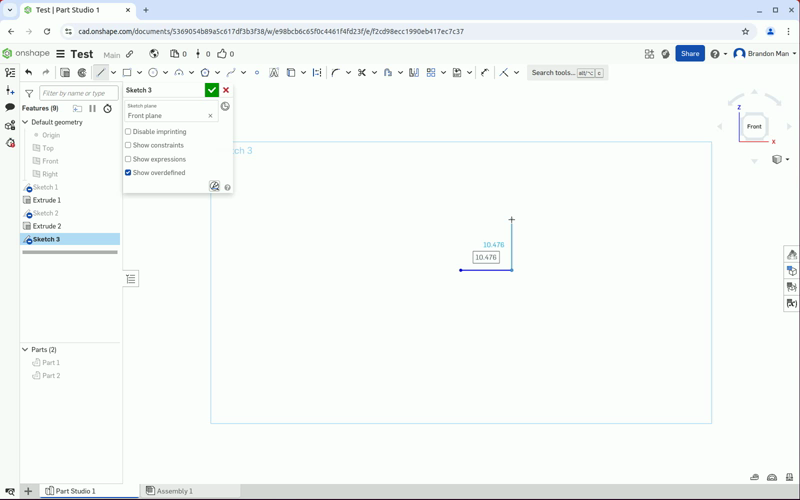
key(esc)
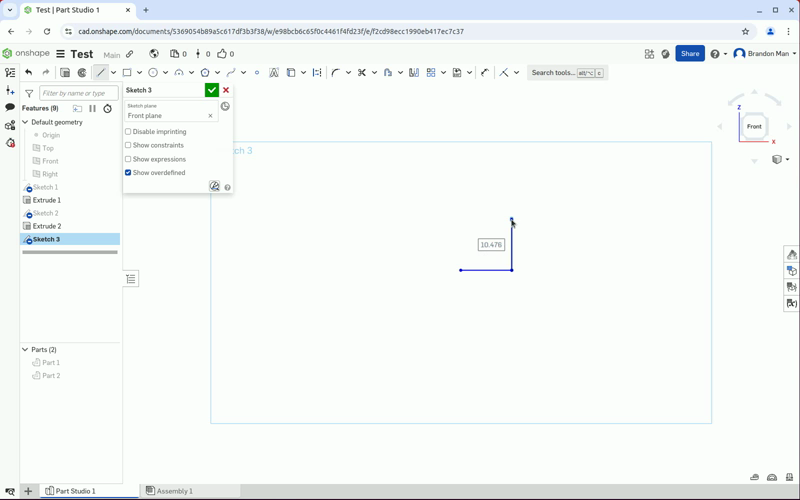
key(a)
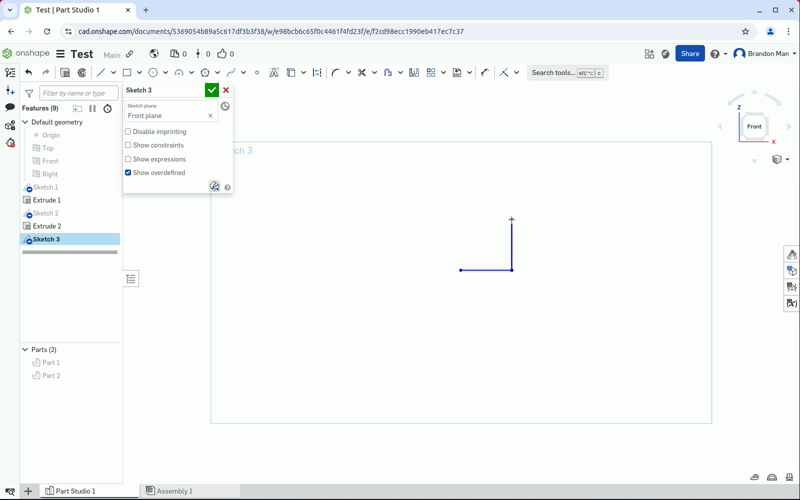
mouse_move(511, 219)
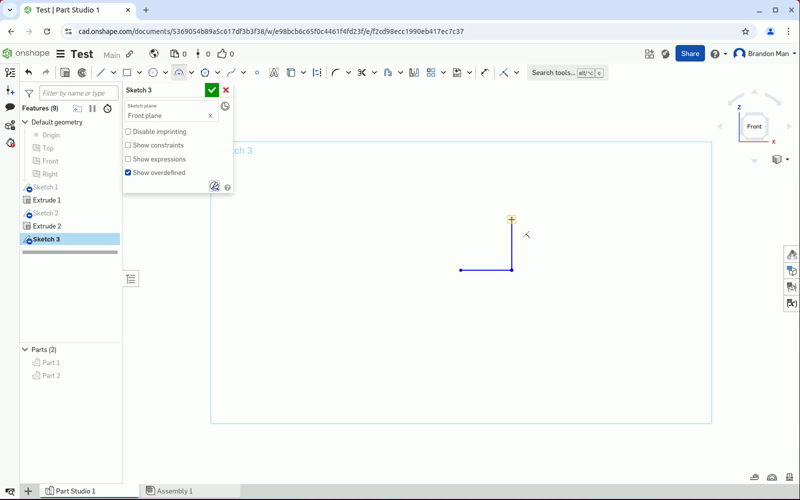
click(511, 219)
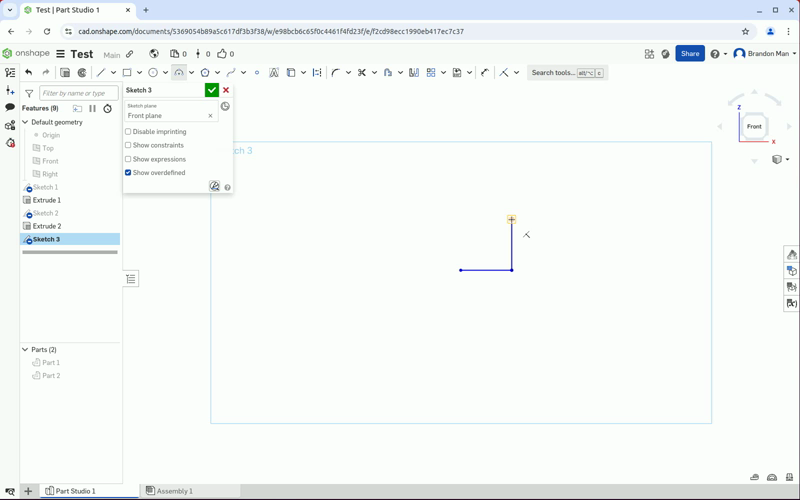
mouse_move(460, 270)
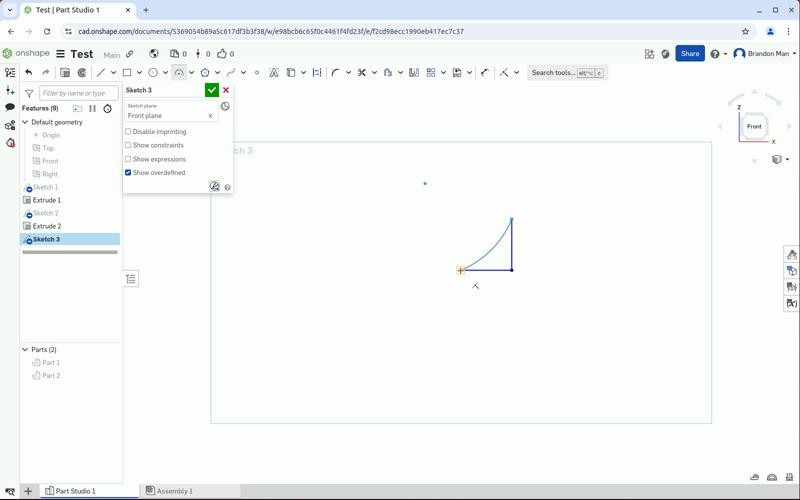
click(460, 270)
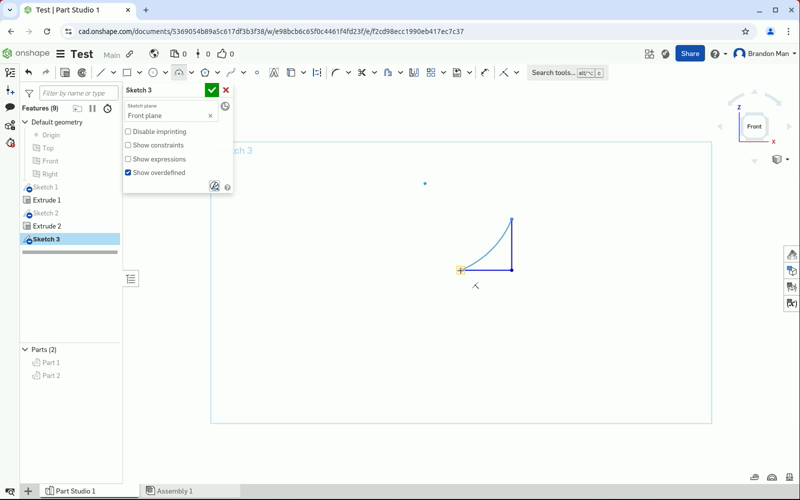
key_down(shift)
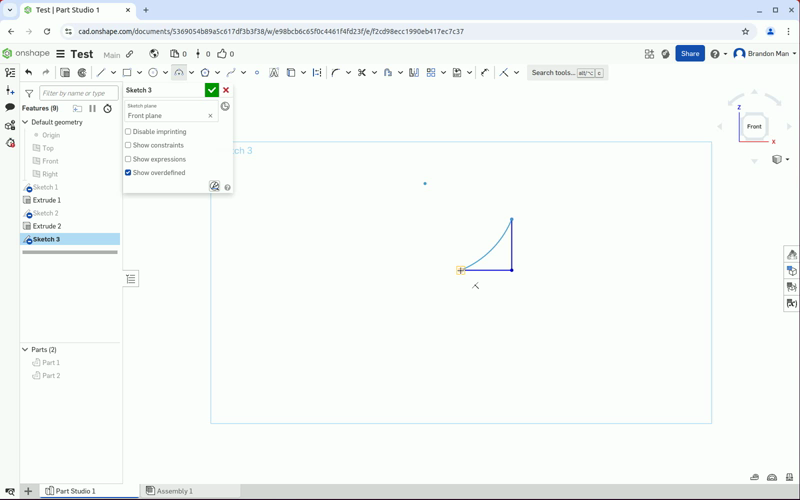
mouse_move(496, 255)
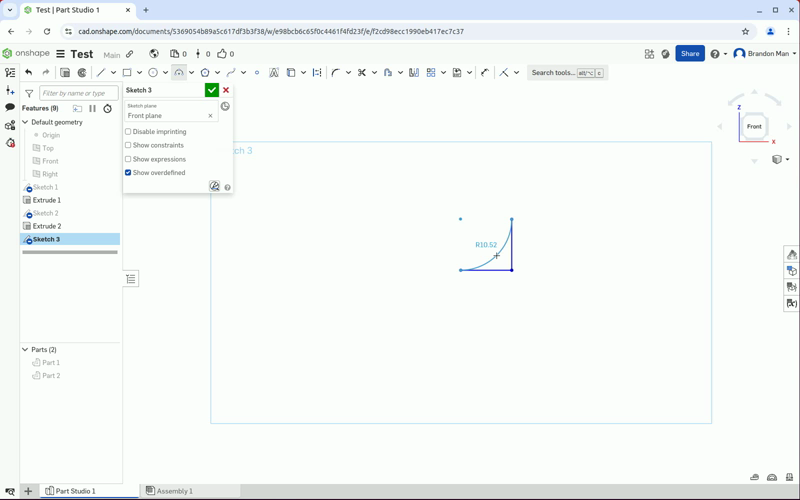
click(496, 255)
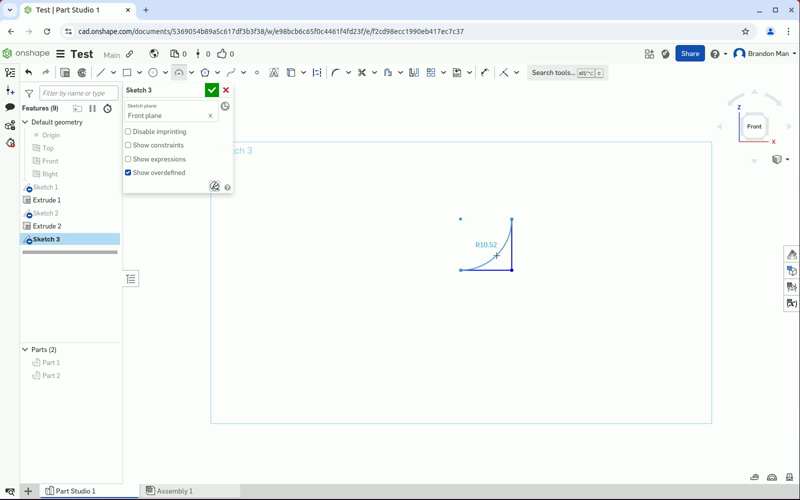
key_up(shift)
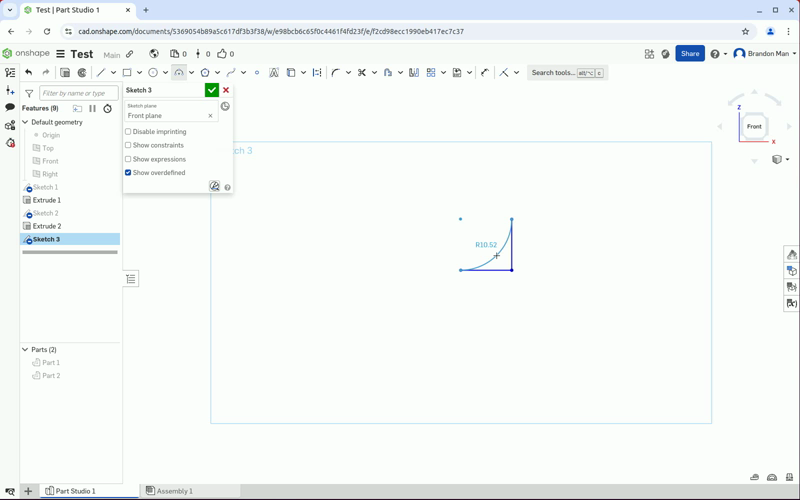
key(esc)
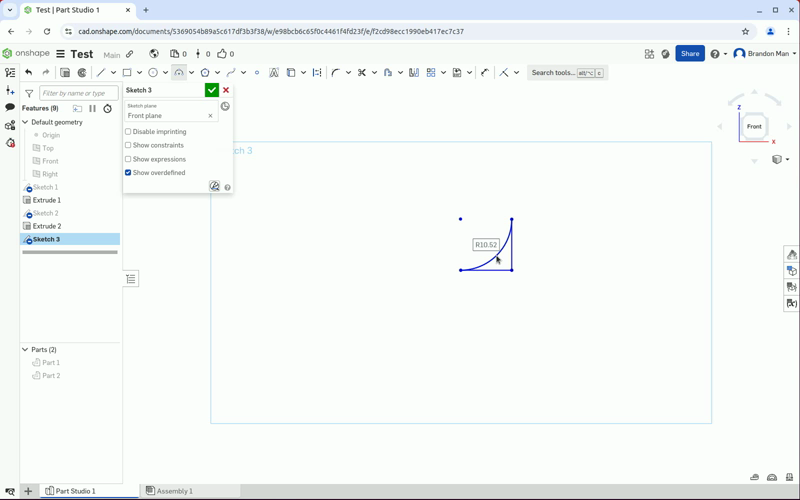
mouse_move(500, 267)
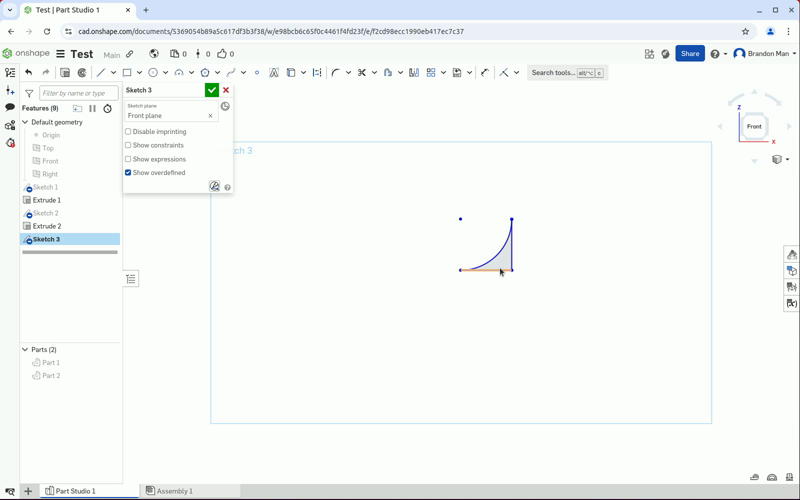
scroll(6)
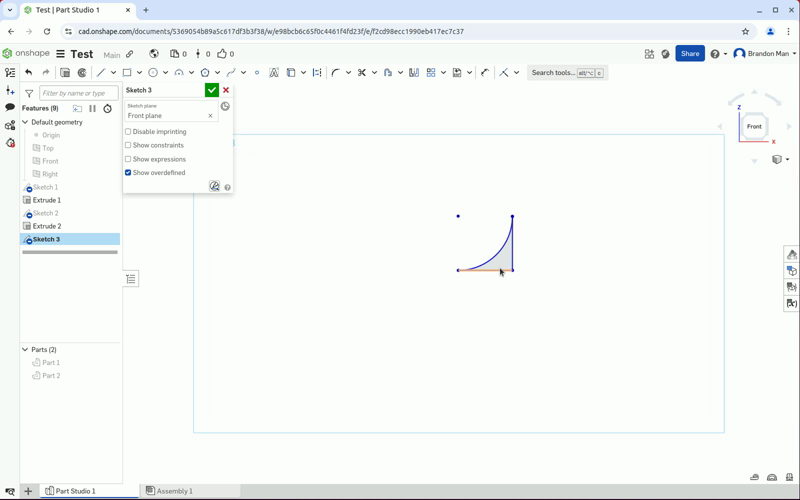
scroll(6)
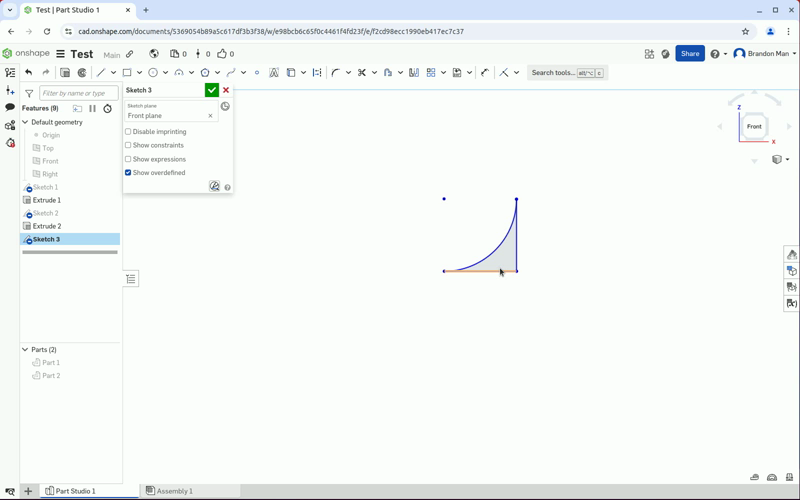
scroll(6)
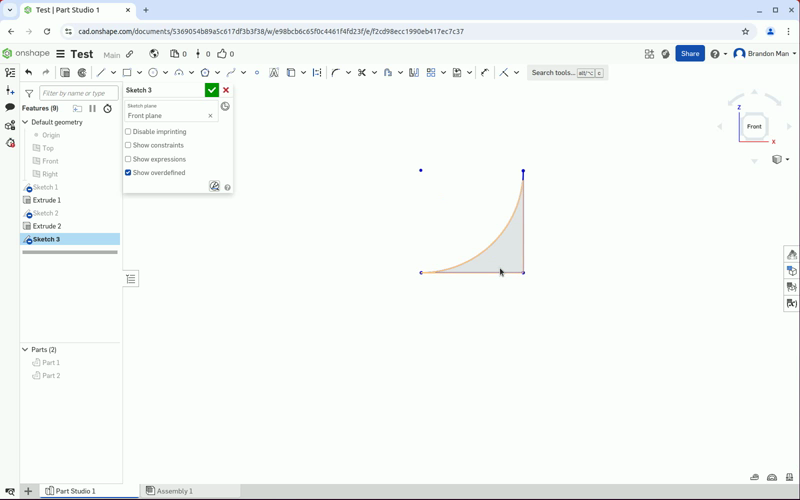
scroll(6)
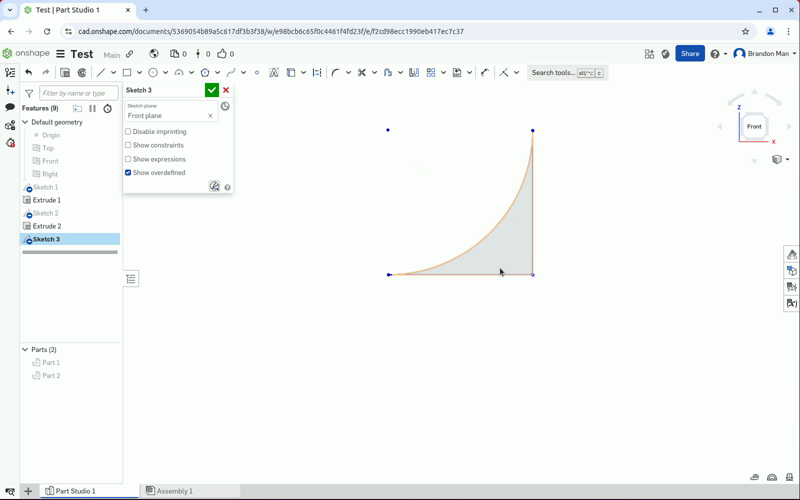
scroll(6)
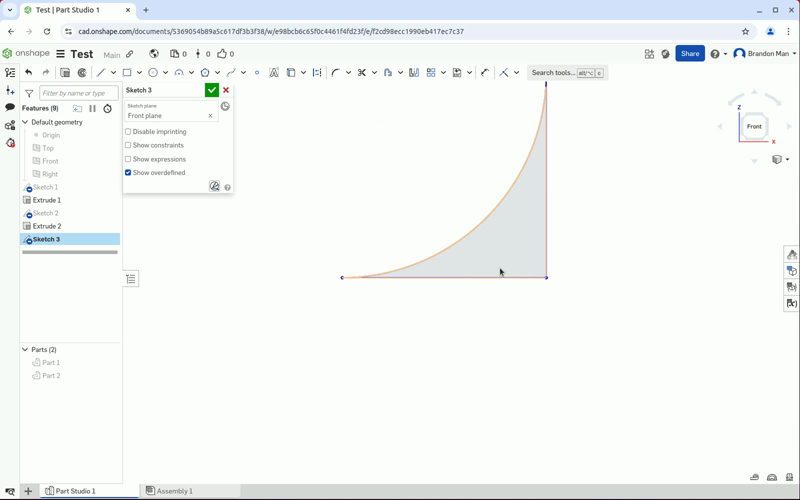
scroll(6)
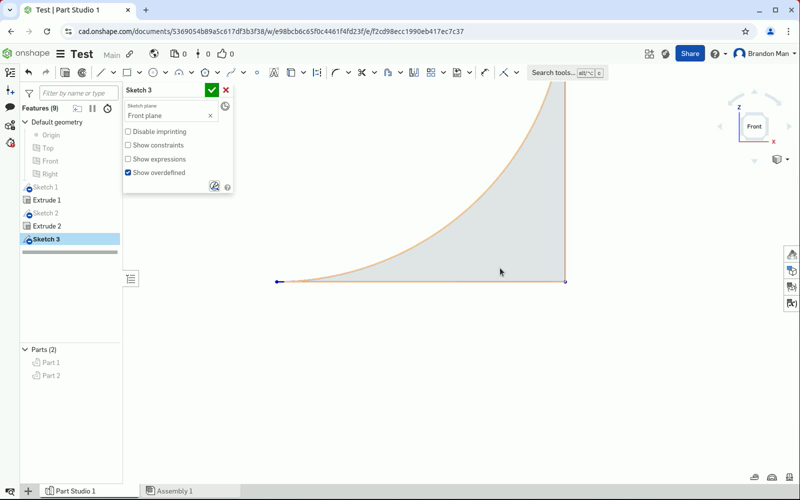
scroll(6)
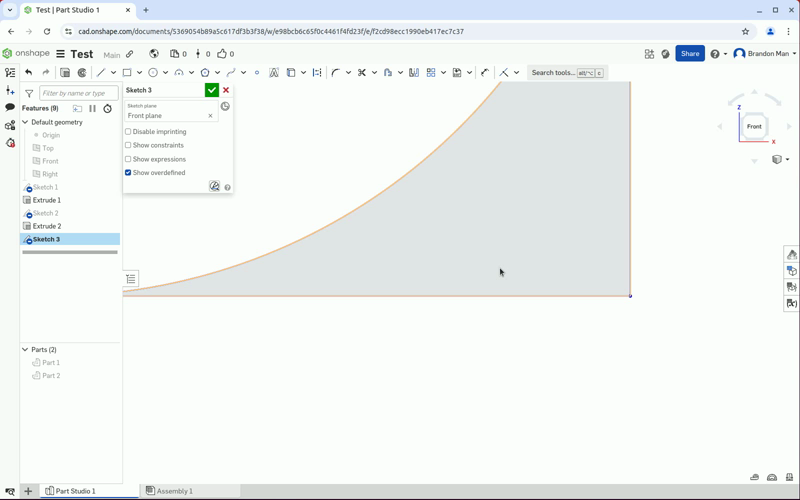
click(500, 267)
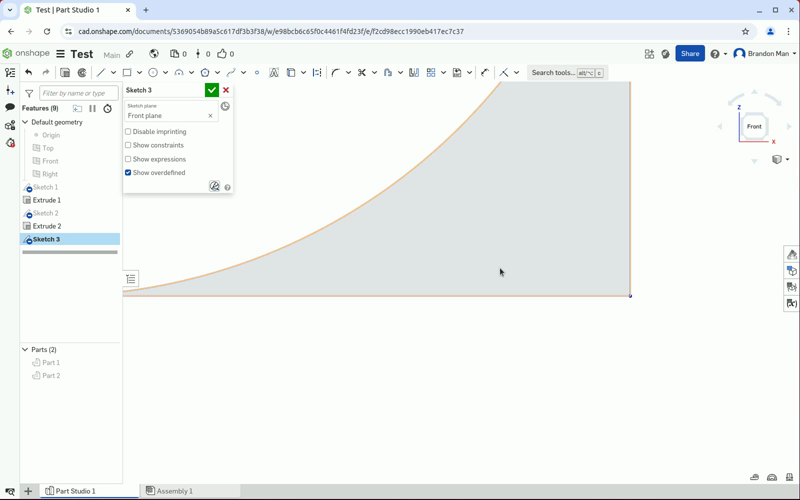
scroll(-6)
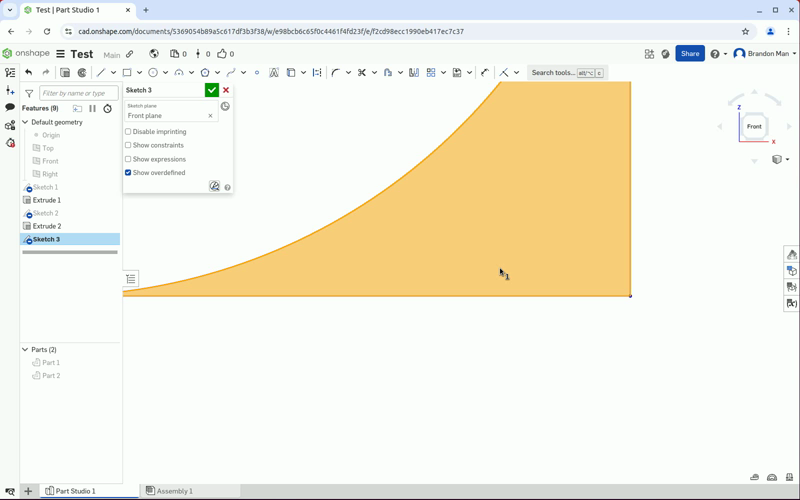
scroll(-6)
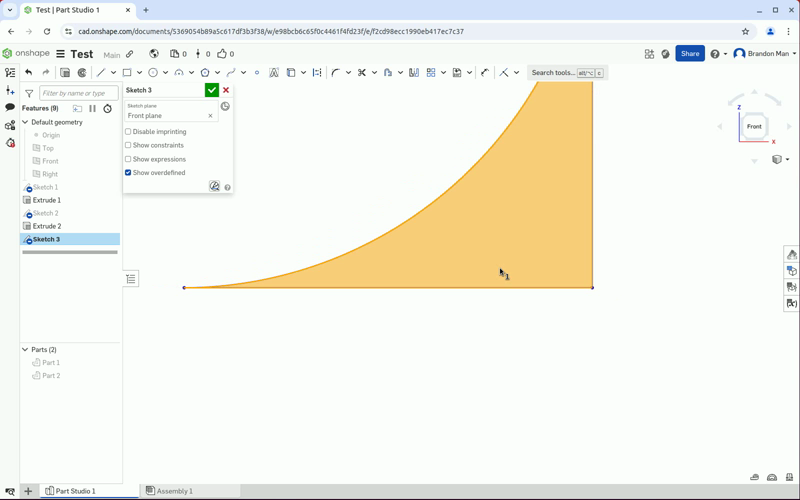
scroll(-6)
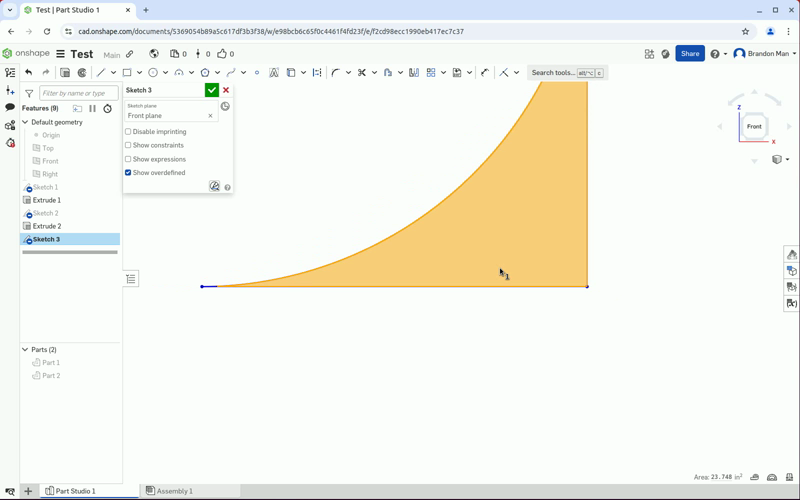
scroll(-6)
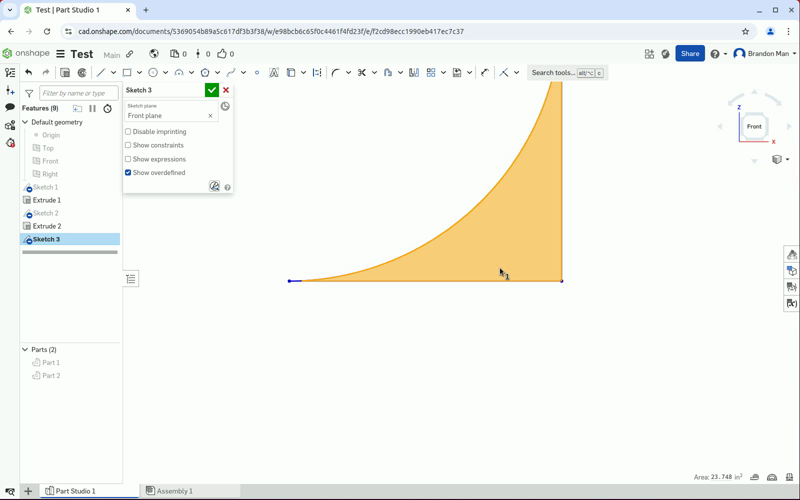
scroll(-6)
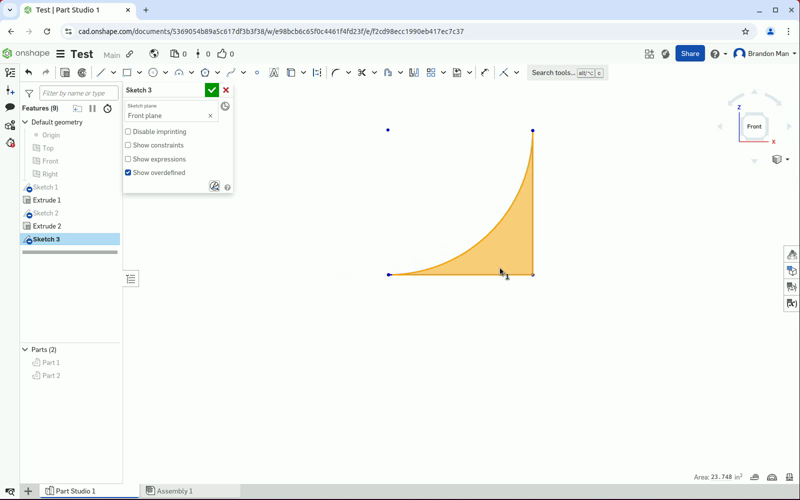
scroll(-6)
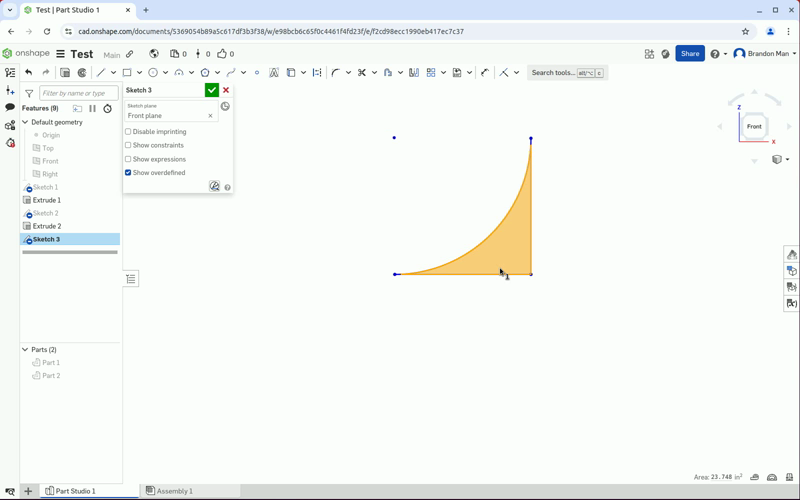
scroll(-6)
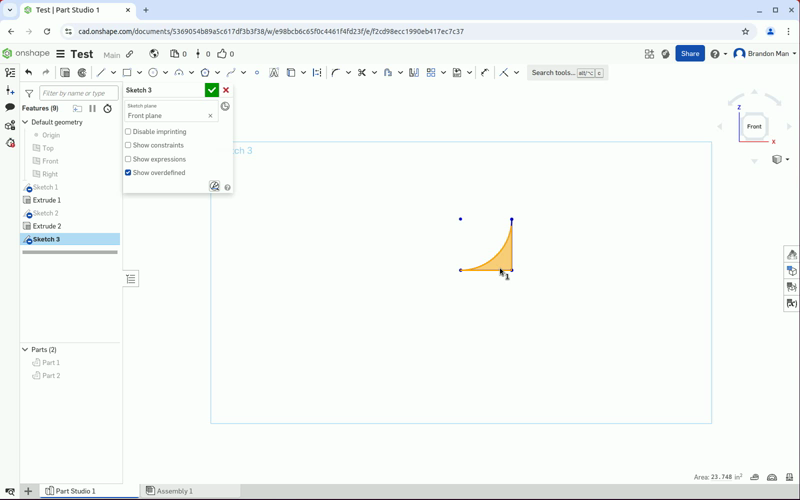
mouse_move(73, 352)
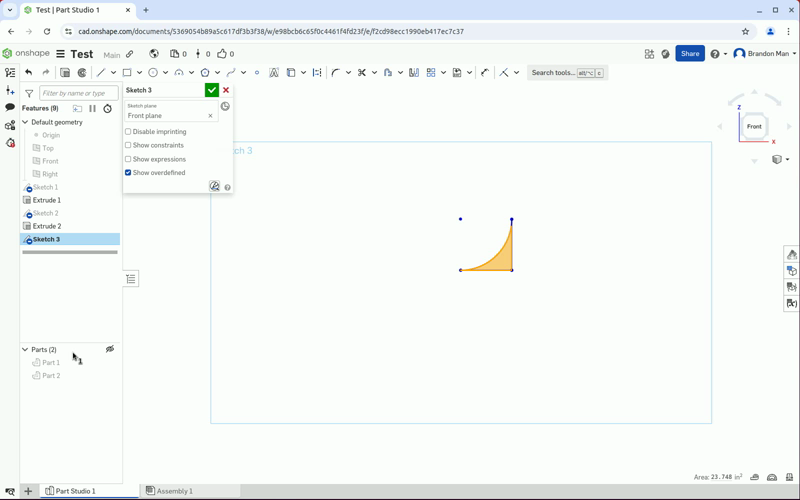
key(shift+y)
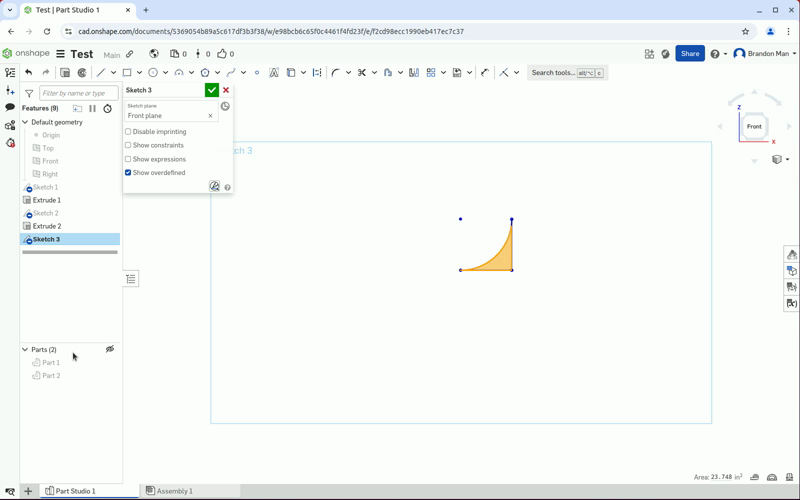
key(shift+e)
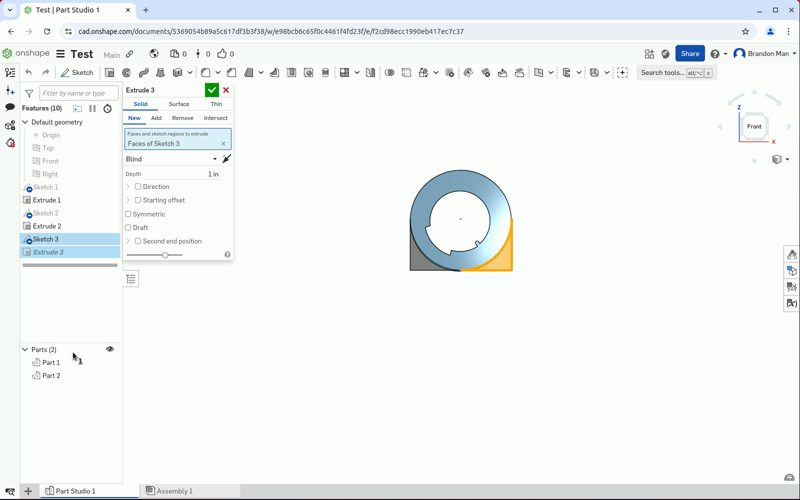
mouse_move(143, 106)
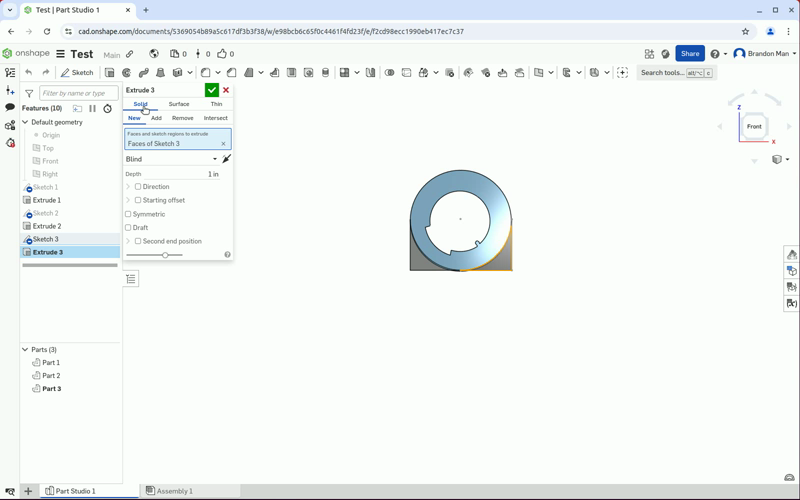
click(143, 106)
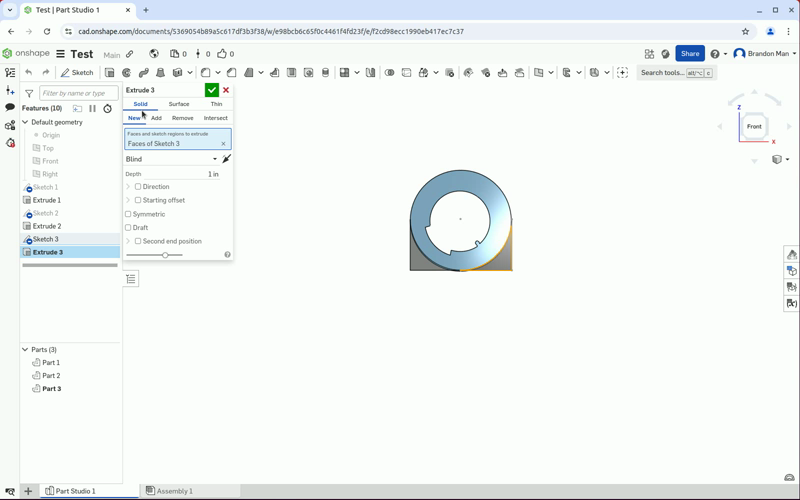
mouse_move(137, 120)
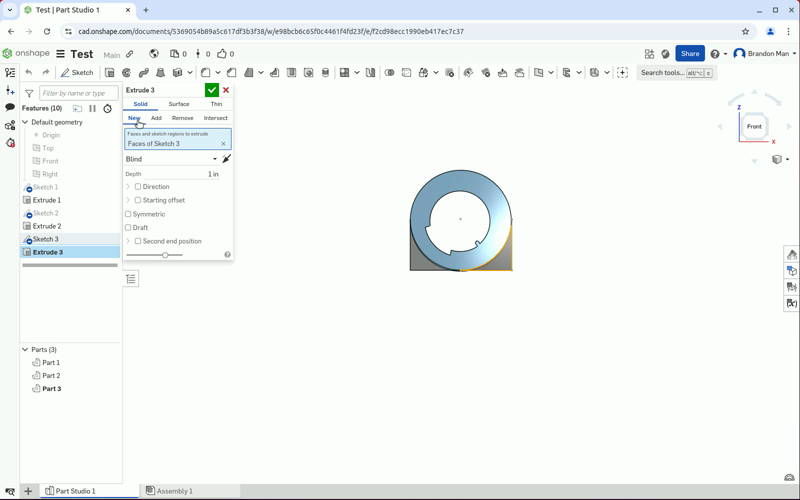
click(137, 120)
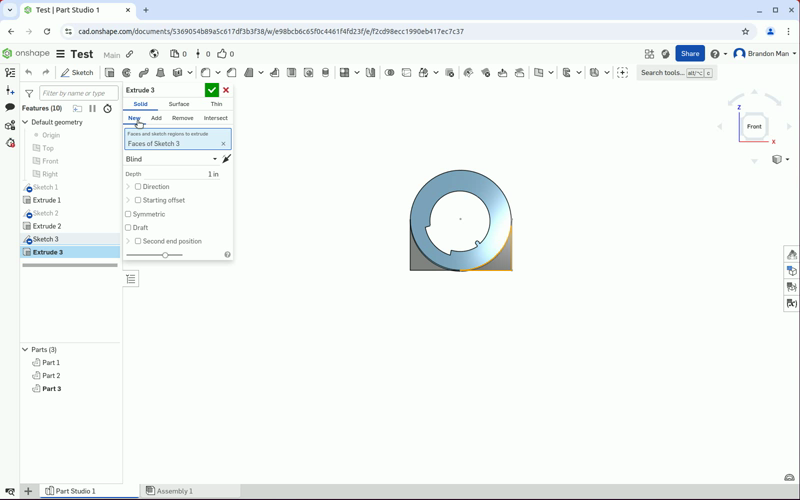
key(tab, 4)
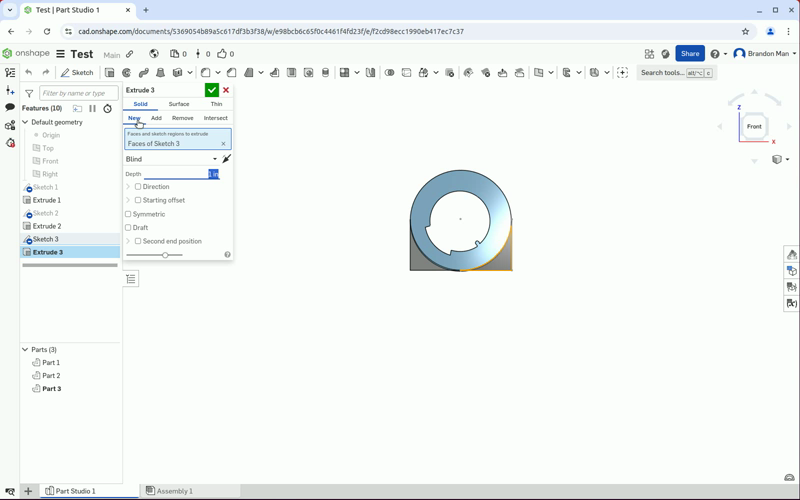
text(10.11)
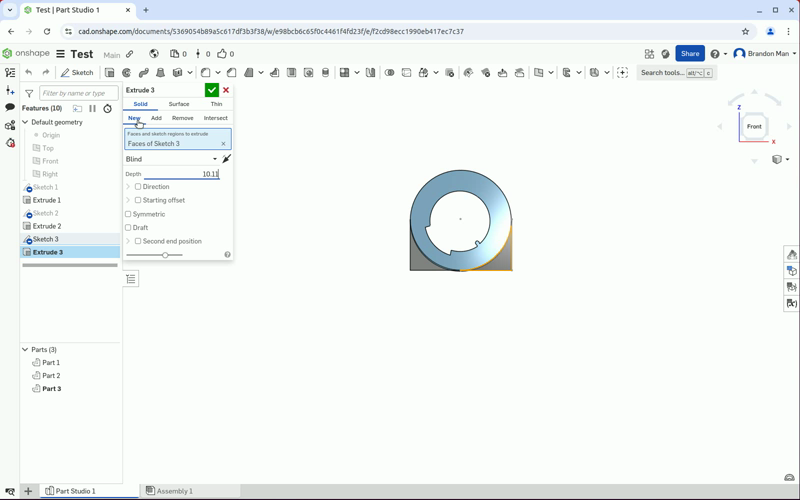
key(tab, 3)
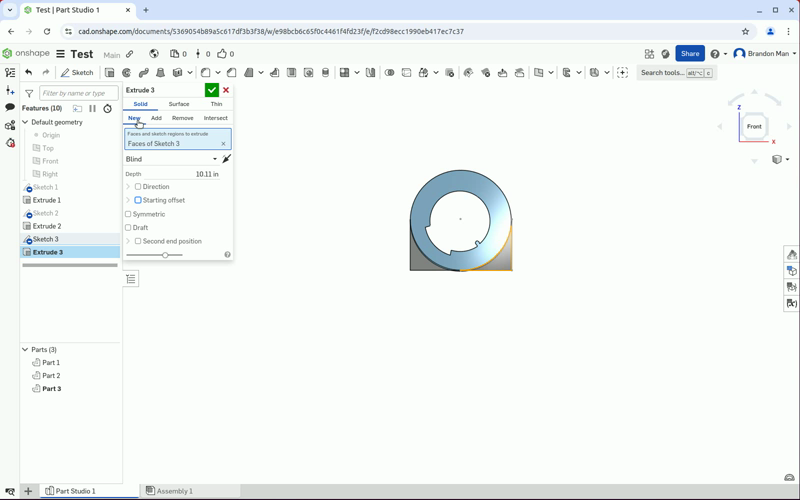
key(tab, 2)
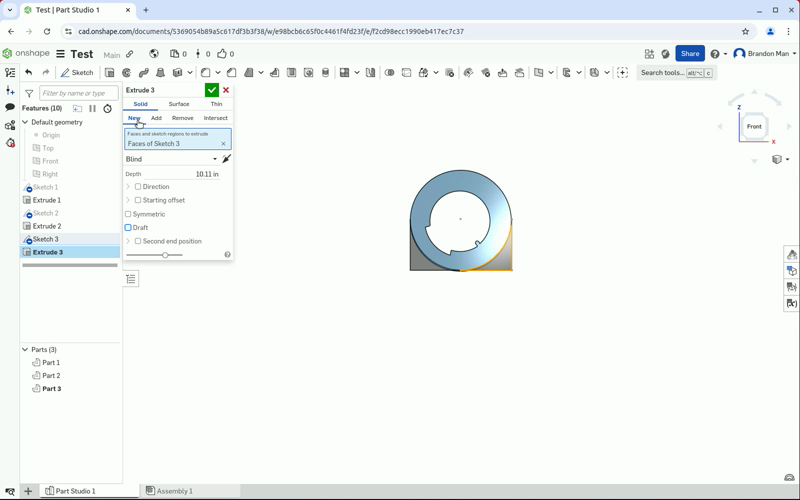
key(space)
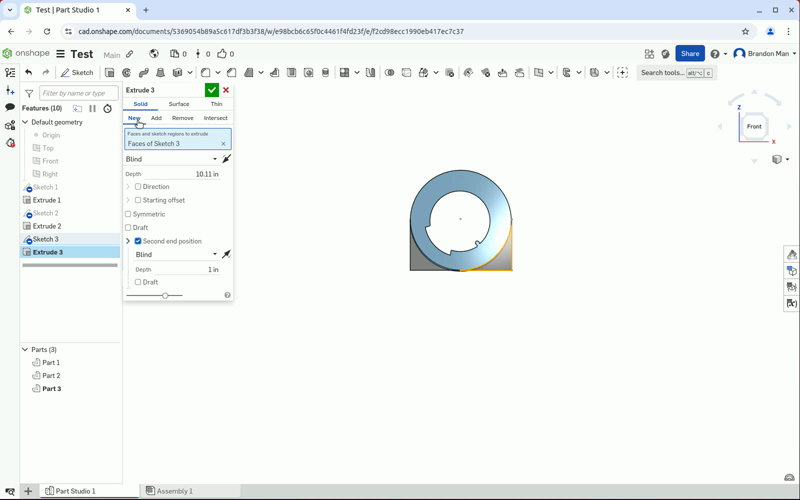
key(tab, 3)
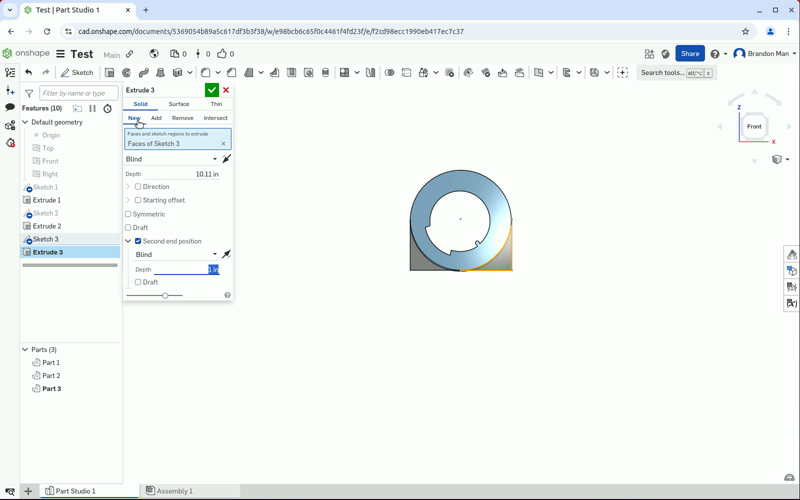
text(5.296)
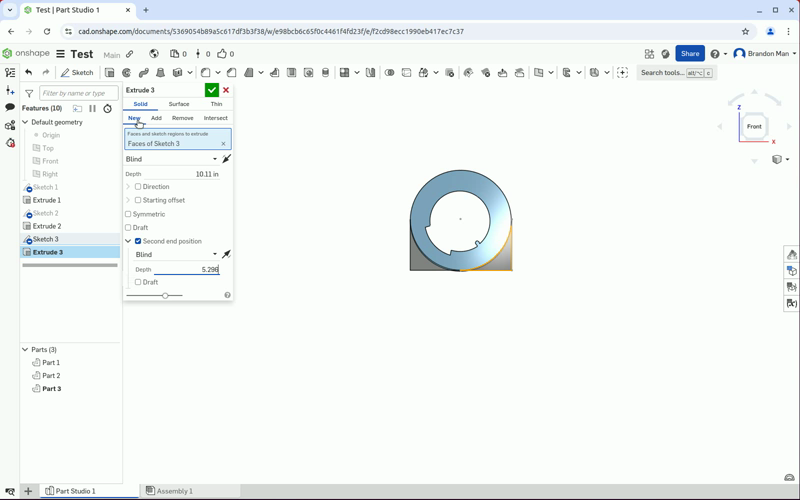
key(enter)
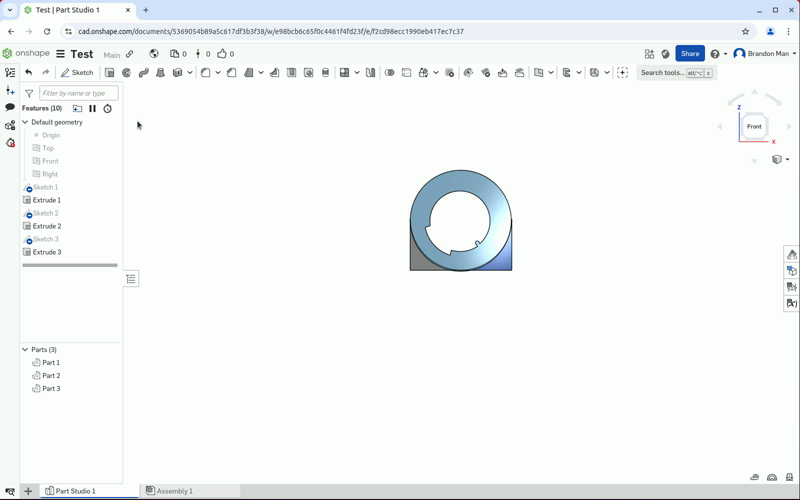
key(shift+h)
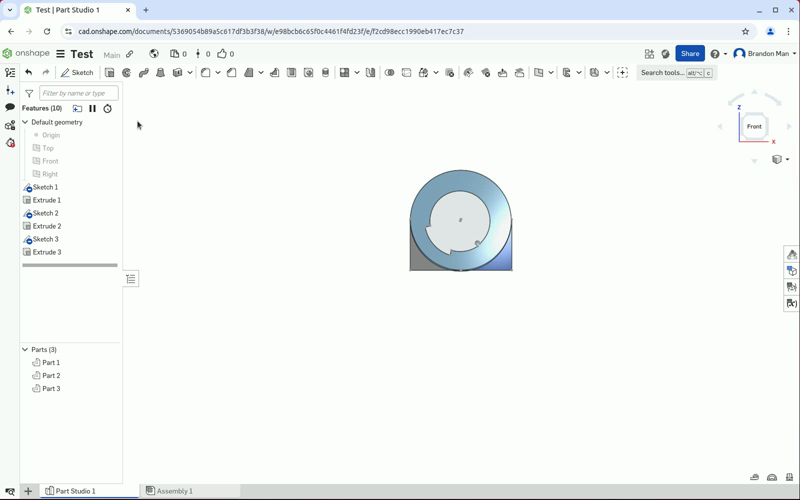
key(shift+h)
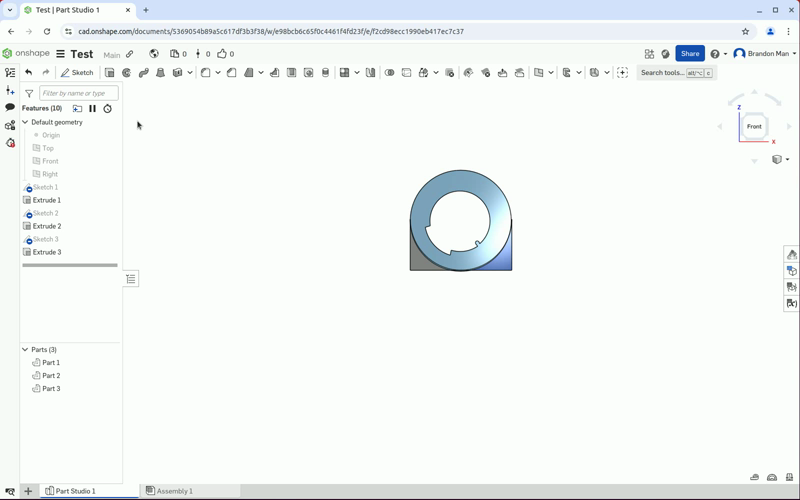
mouse_move(73, 189)
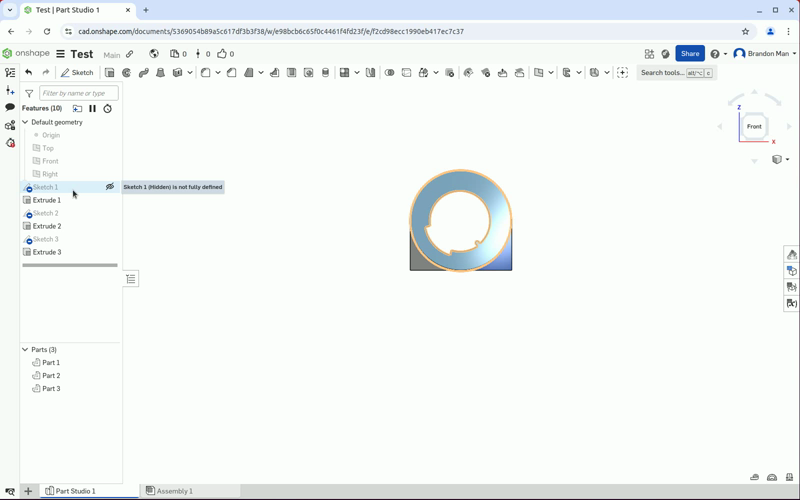
click(73, 189)
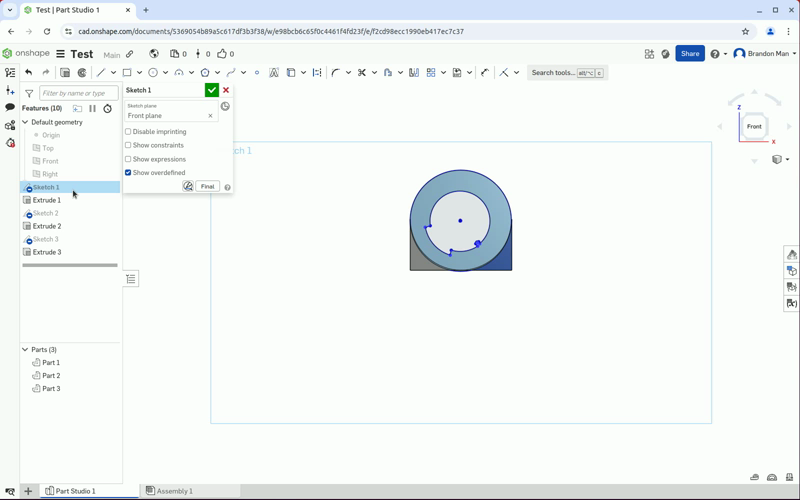
mouse_move(229, 92)
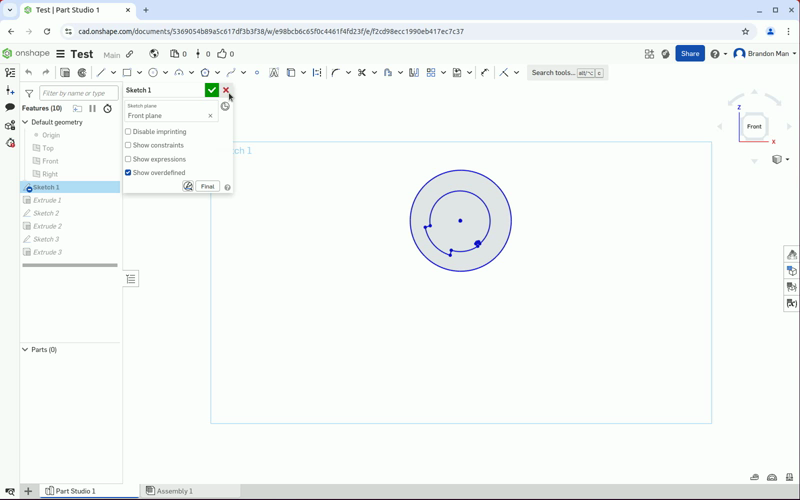
click(229, 92)
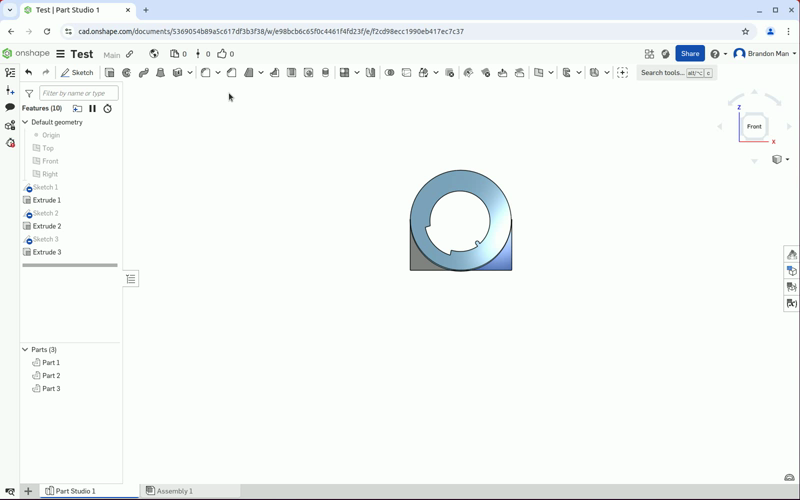
mouse_move(541, 75)
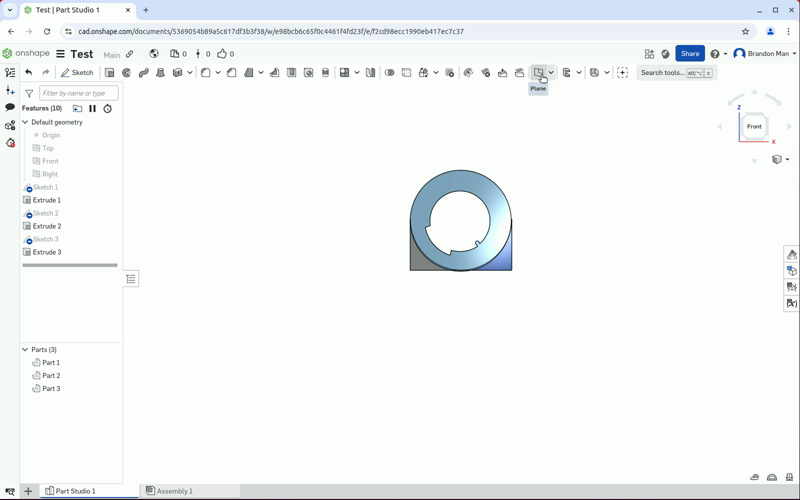
click(541, 75)
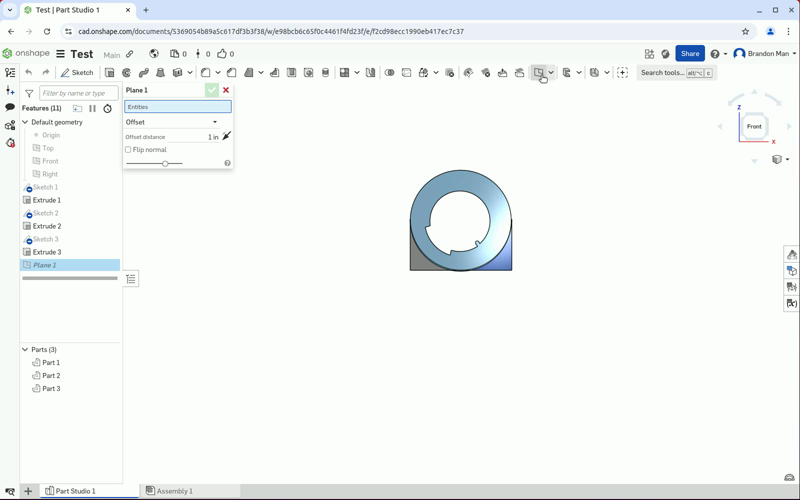
mouse_move(73, 163)
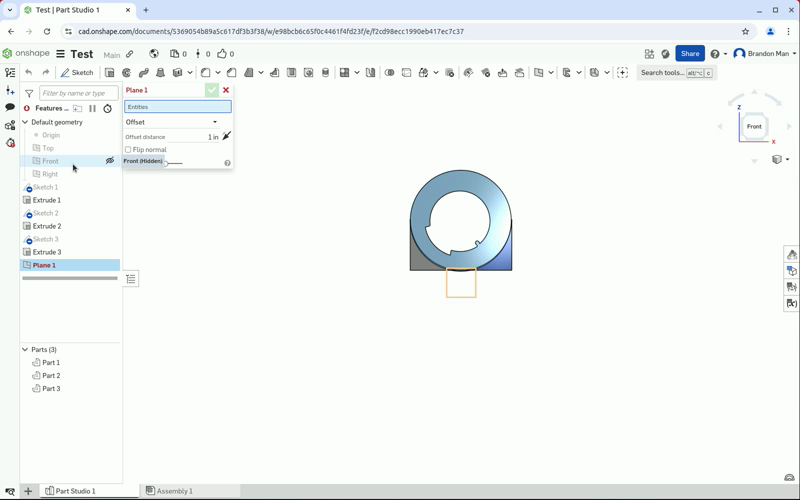
click(73, 163)
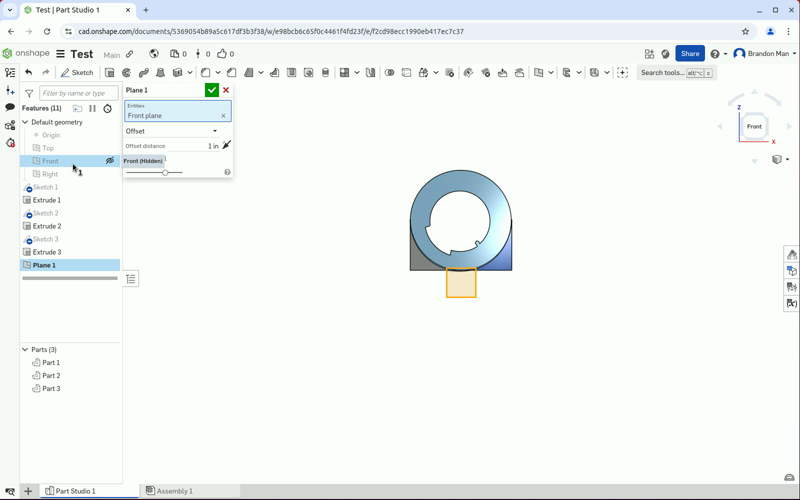
key(tab, 2)
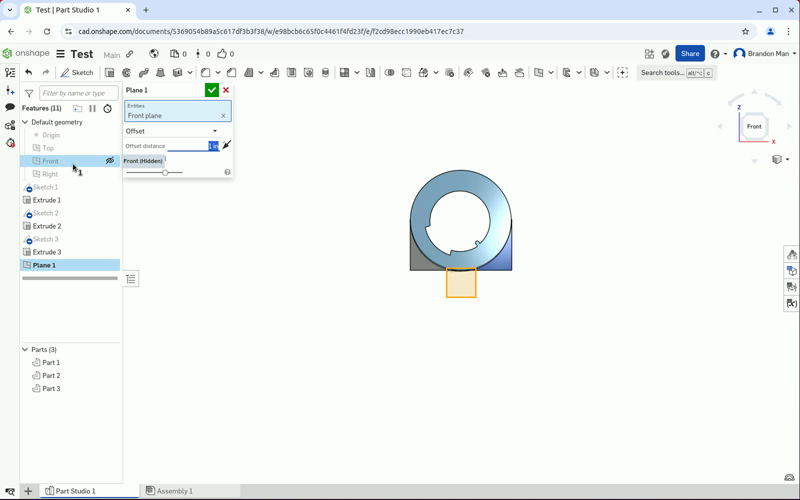
text(10.106)
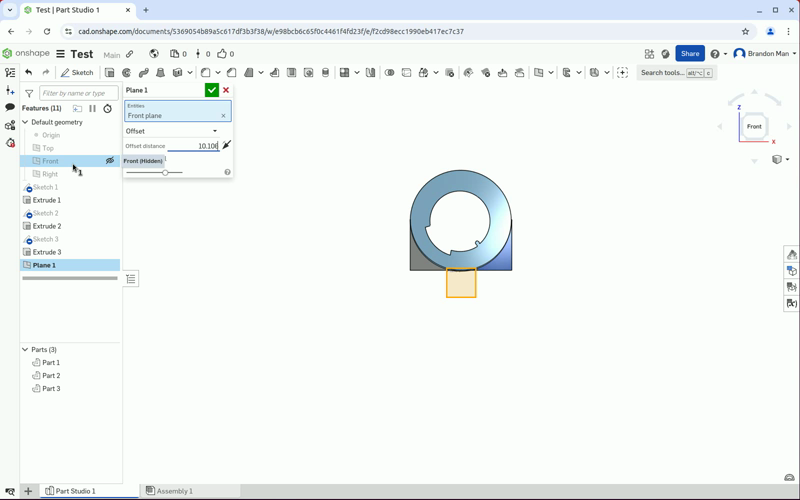
key(enter, 2)
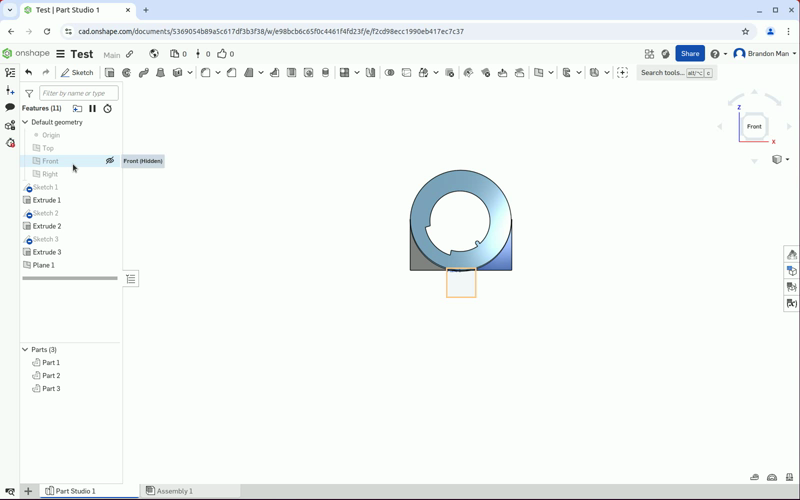
key(shift+s)
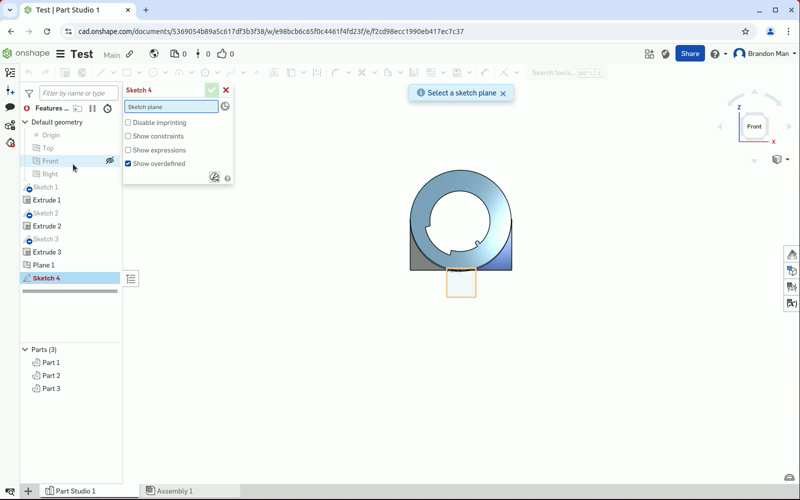
mouse_move(73, 267)
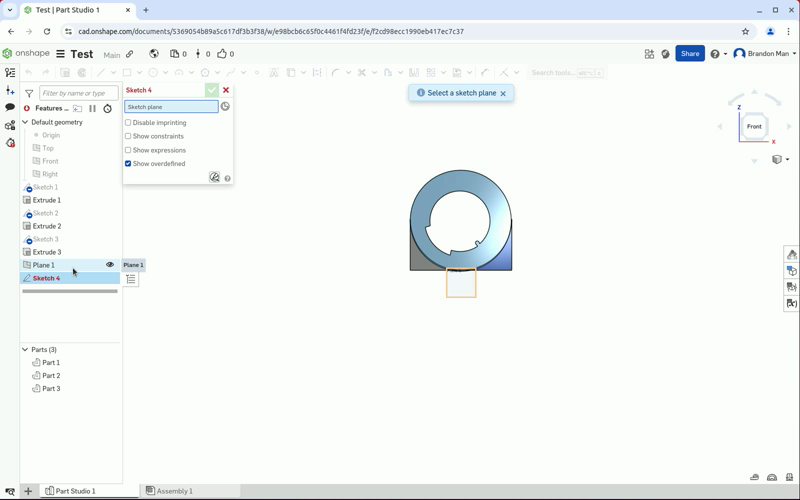
click(73, 267)
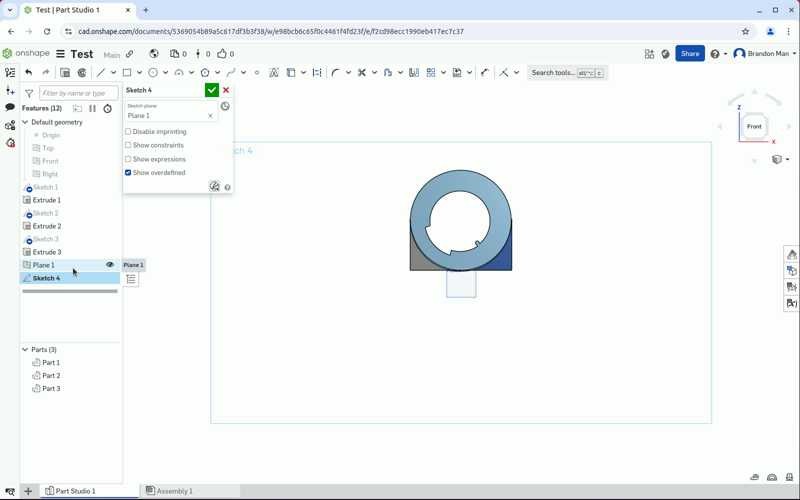
mouse_move(73, 352)
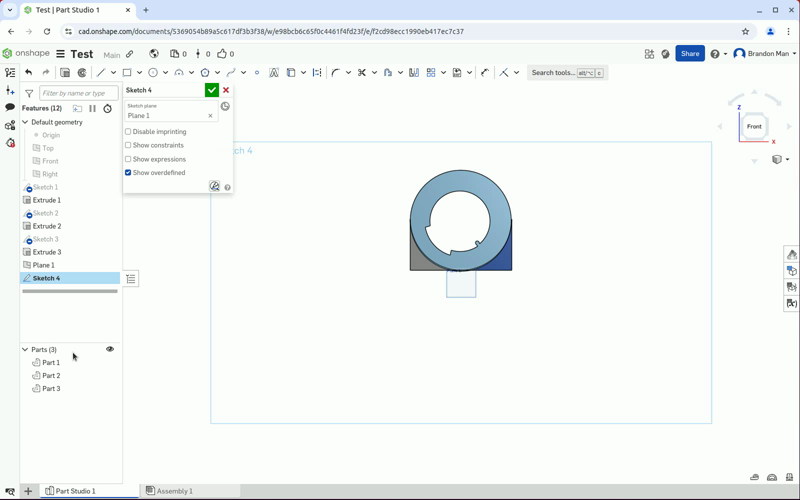
key(y)
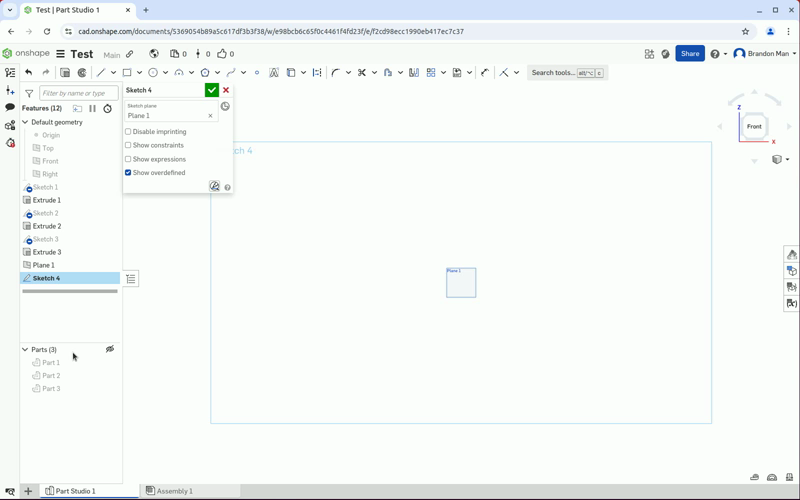
key(l)
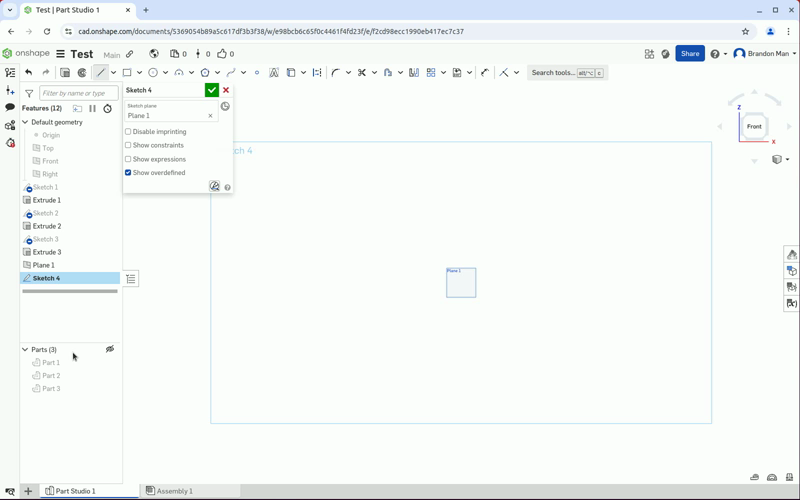
key_down(shift)
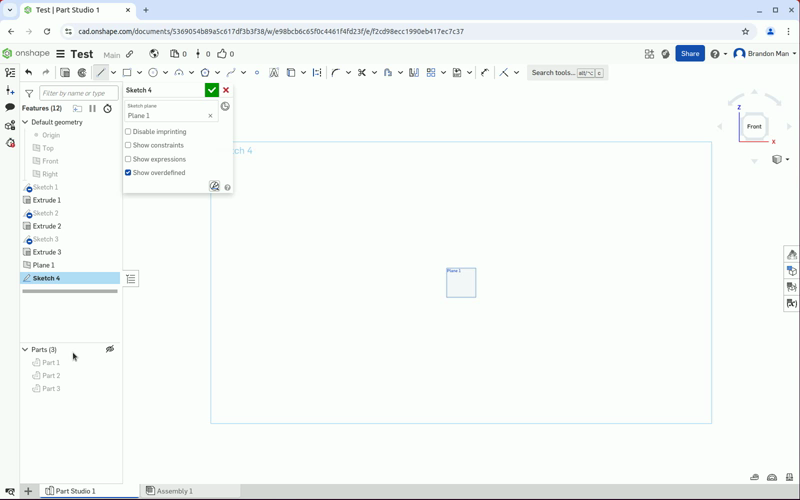
mouse_move(425, 226)
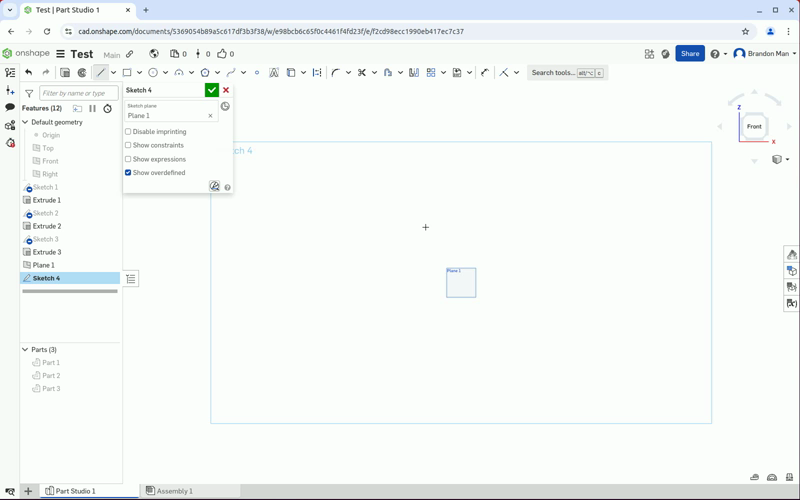
click(425, 226)
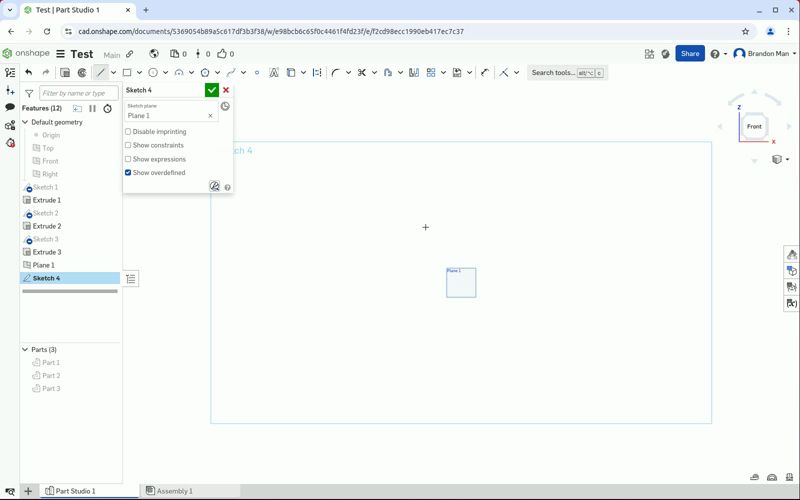
key_up(shift)
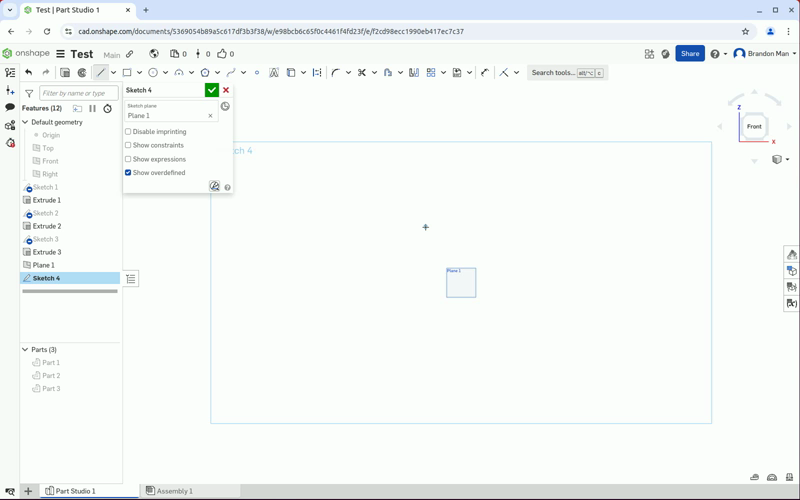
key_down(shift)
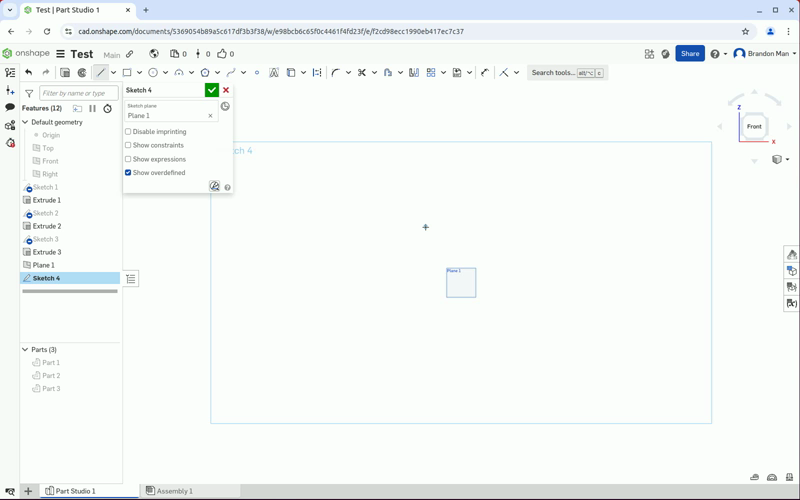
mouse_move(455, 226)
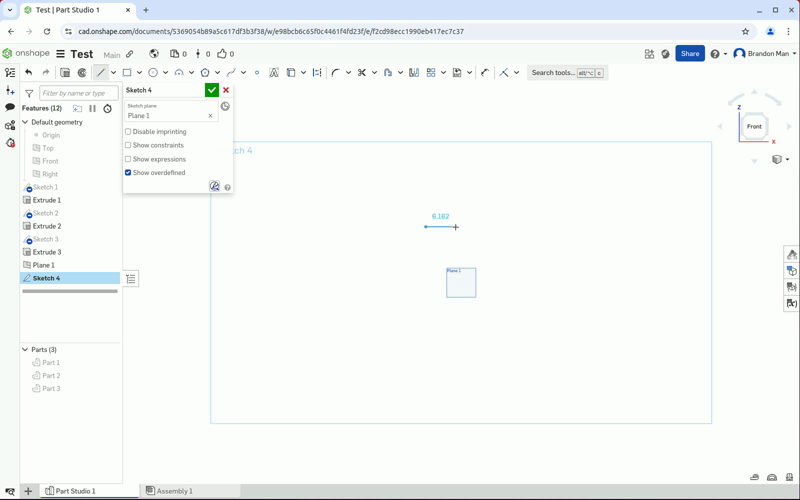
mouse_move(431, 225)
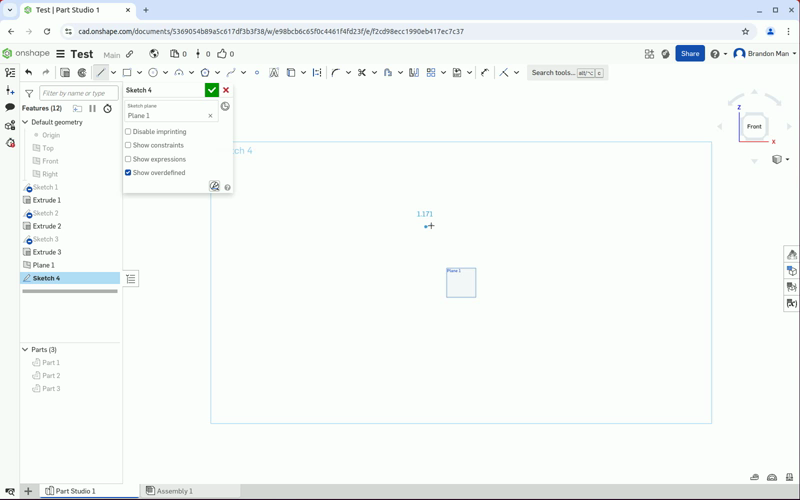
scroll(6)
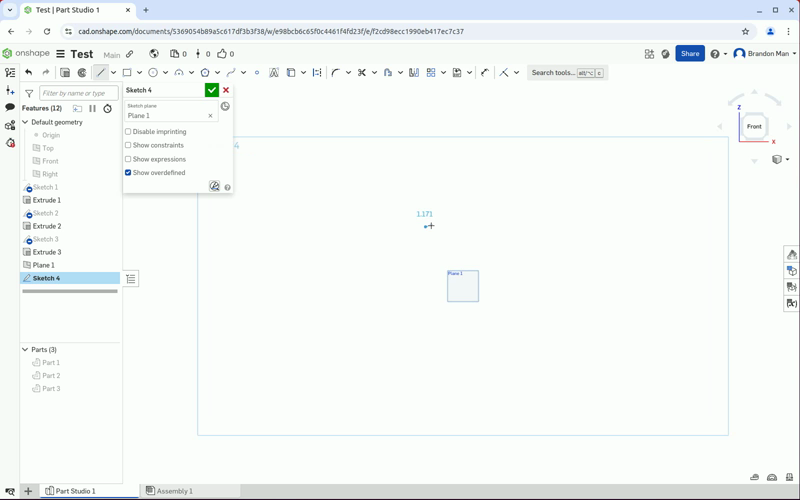
scroll(6)
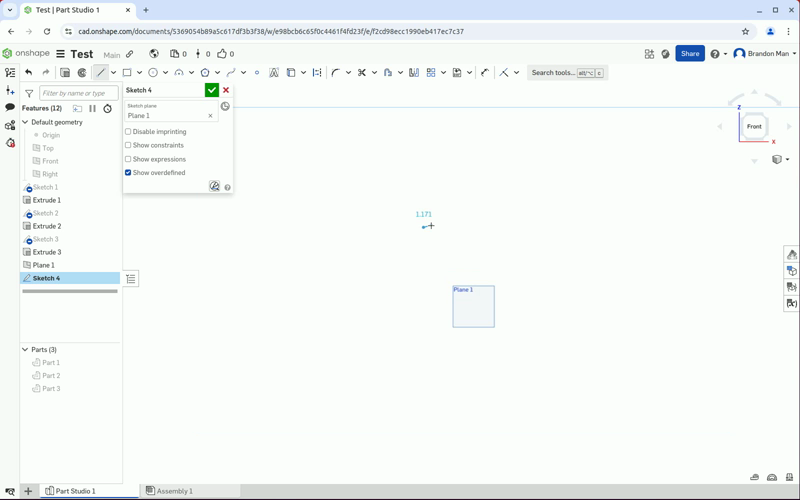
scroll(6)
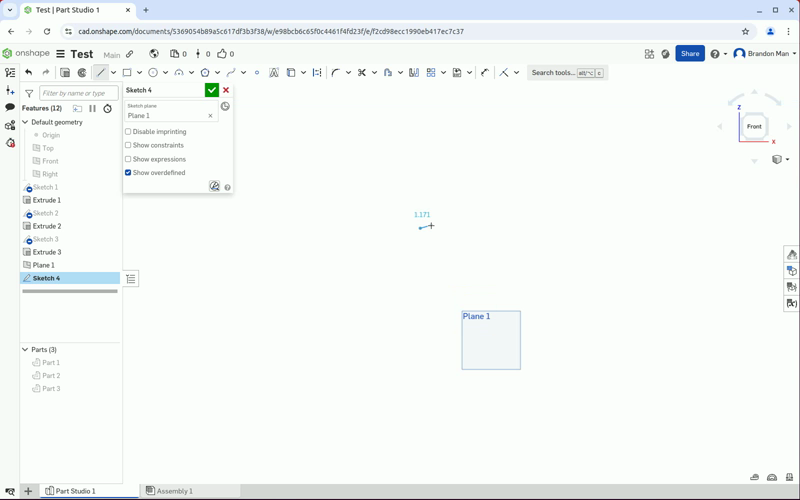
scroll(6)
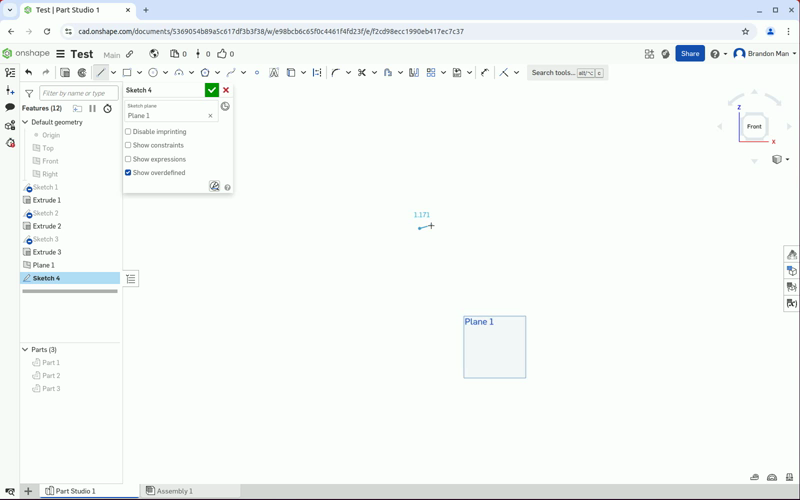
scroll(6)
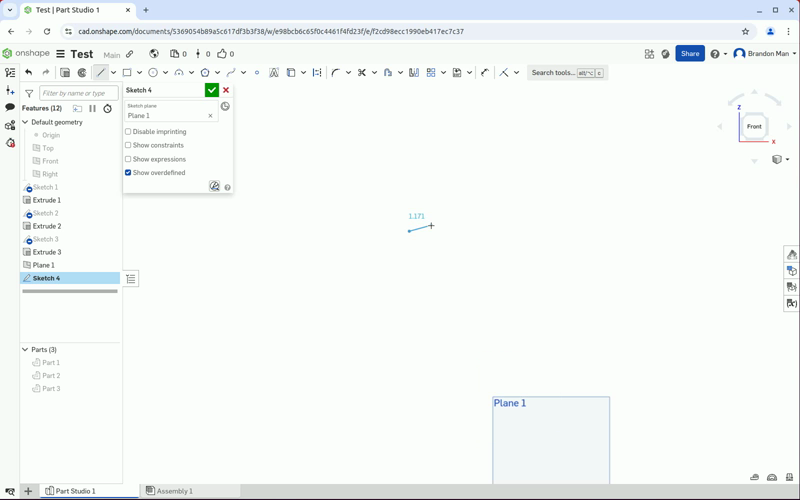
scroll(6)
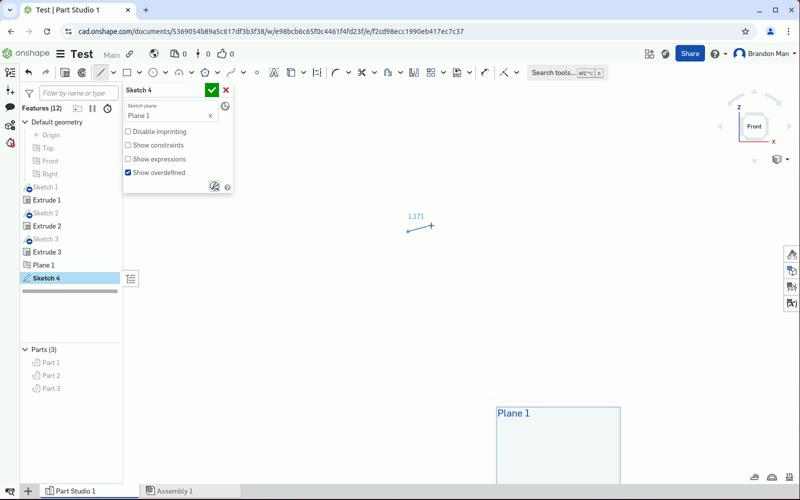
scroll(6)
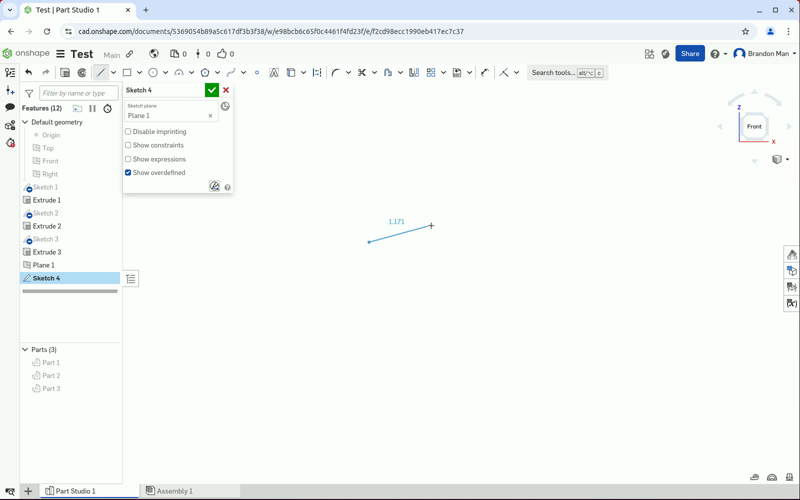
click(431, 225)
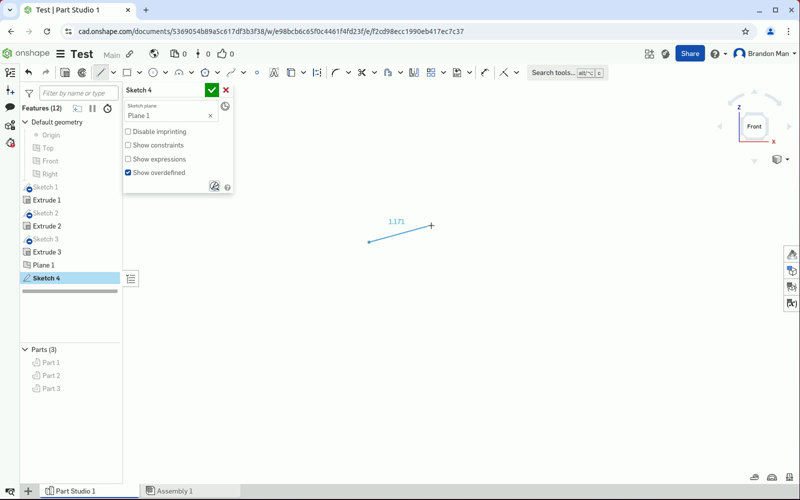
scroll(-6)
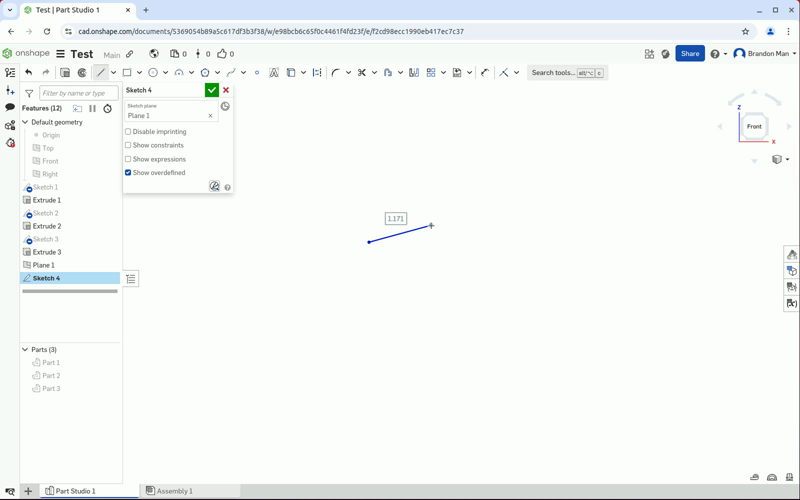
scroll(-6)
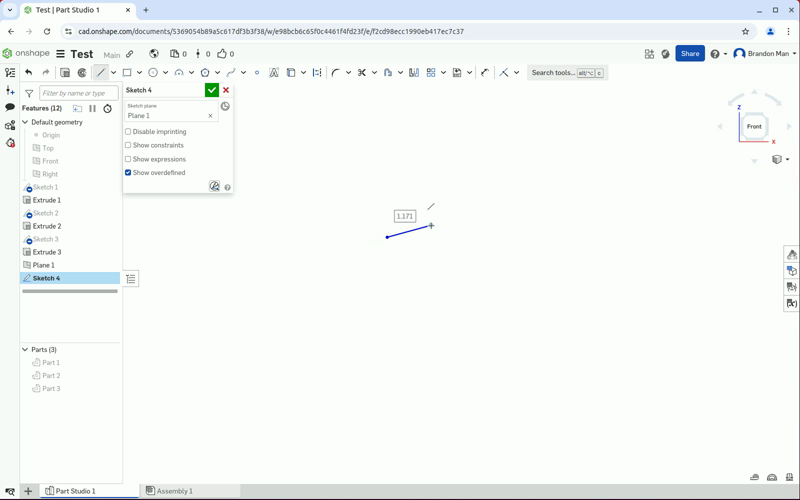
scroll(-6)
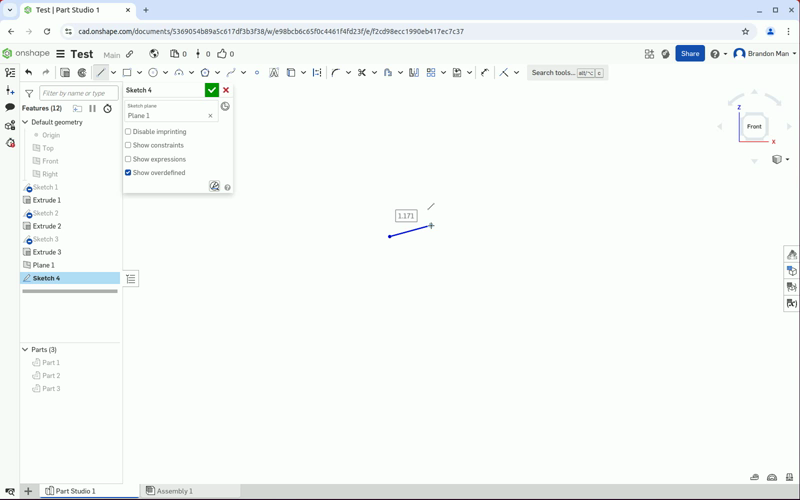
scroll(-6)
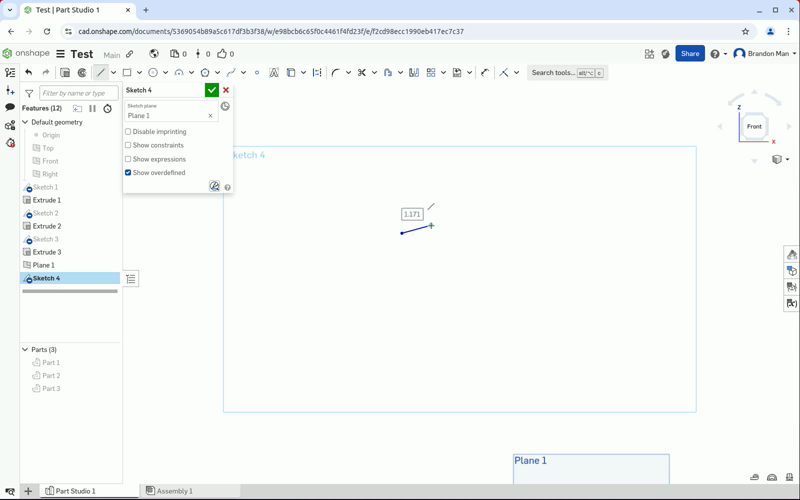
scroll(-6)
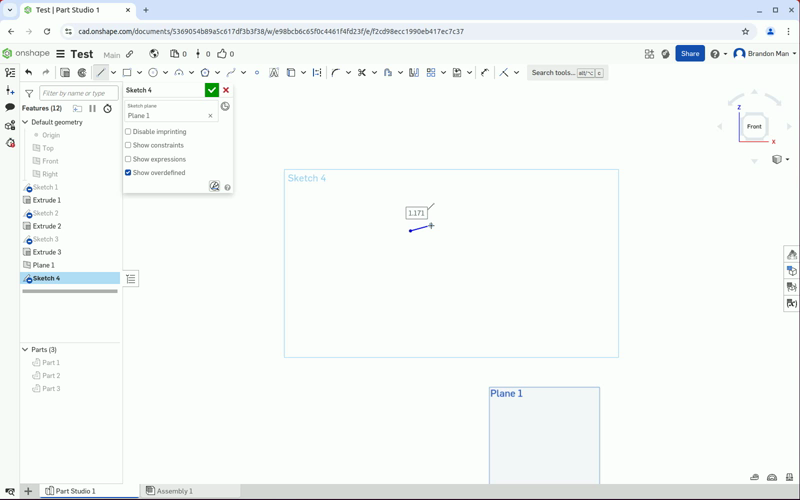
scroll(-6)
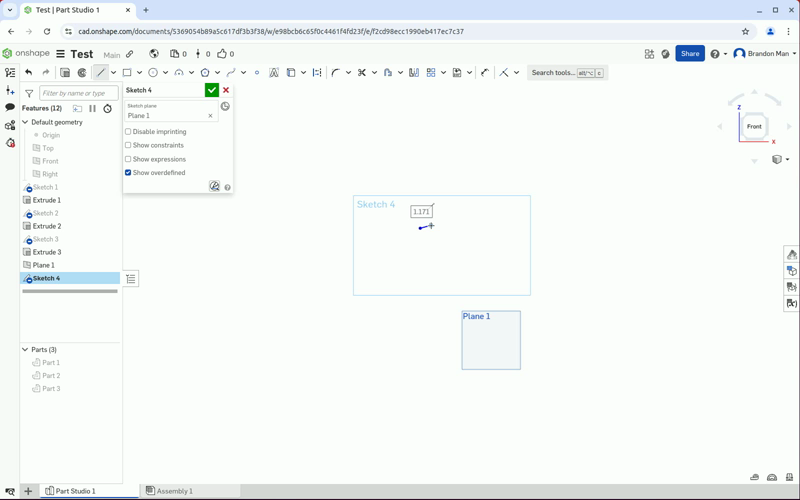
scroll(-6)
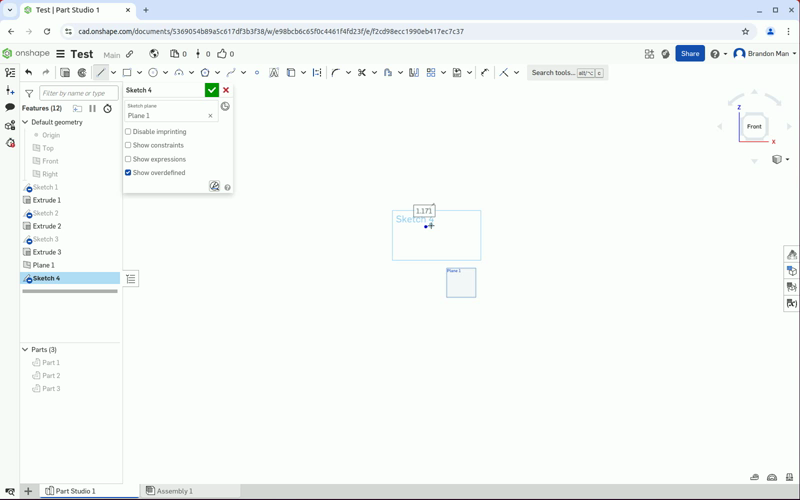
key_up(shift)
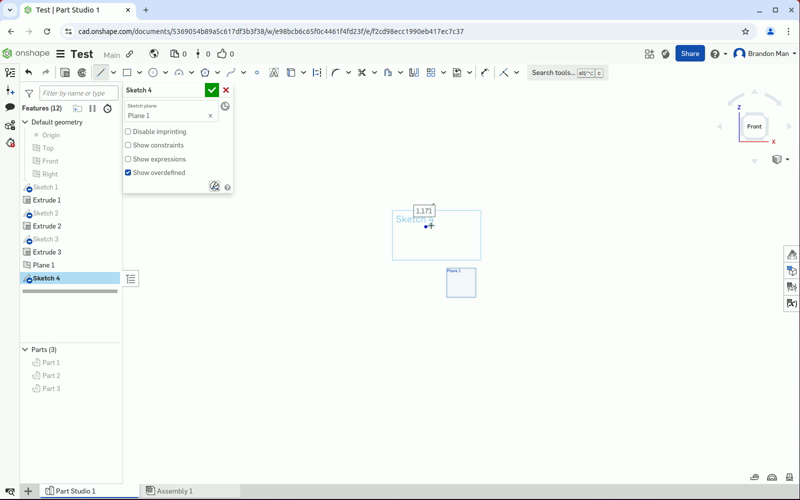
key(esc)
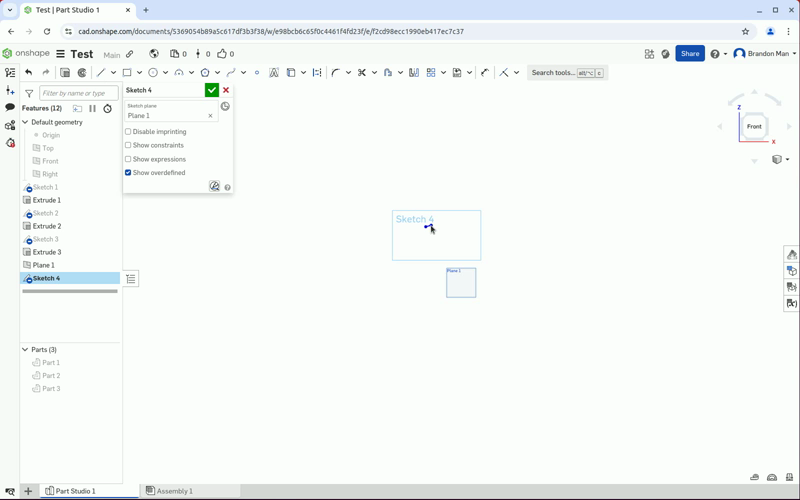
key(a)
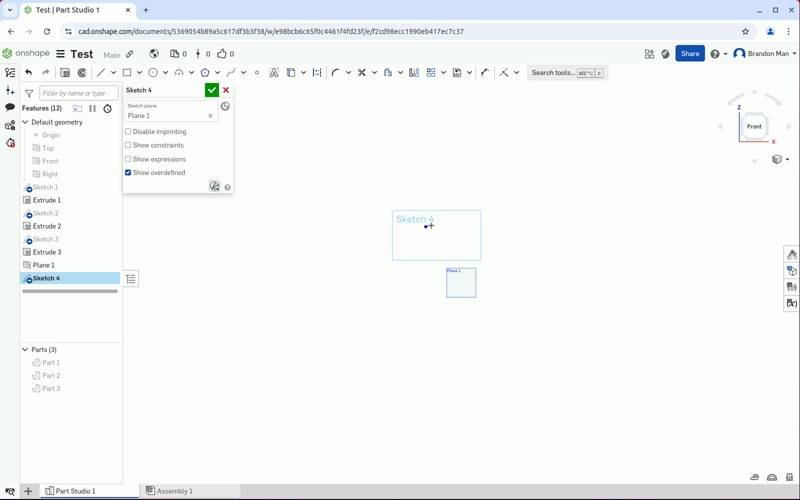
mouse_move(431, 225)
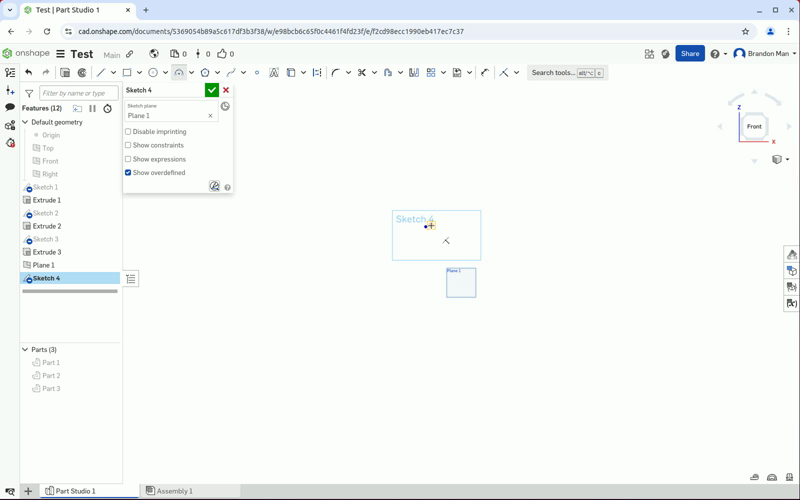
click(431, 225)
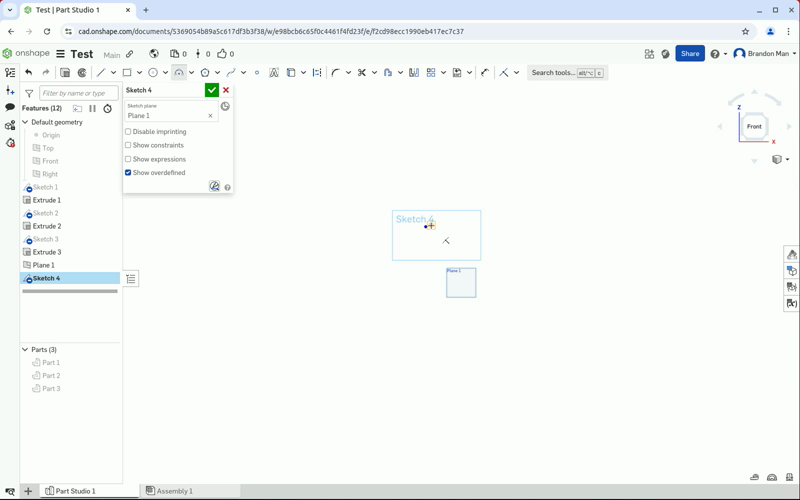
key_down(shift)
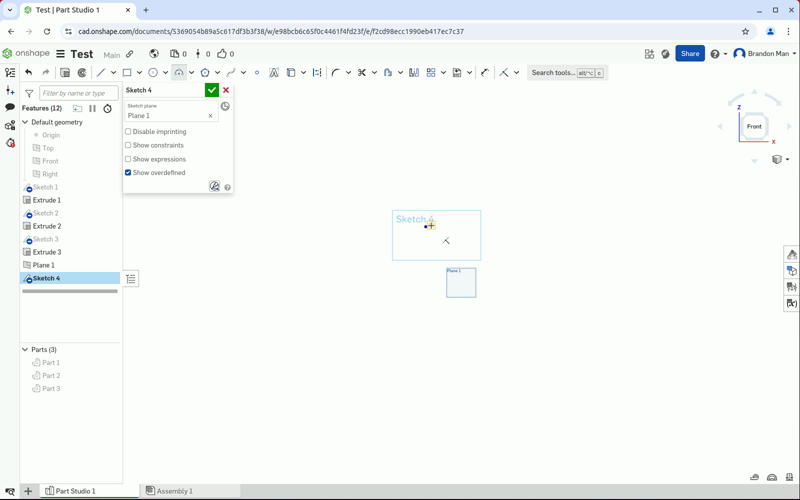
mouse_move(480, 243)
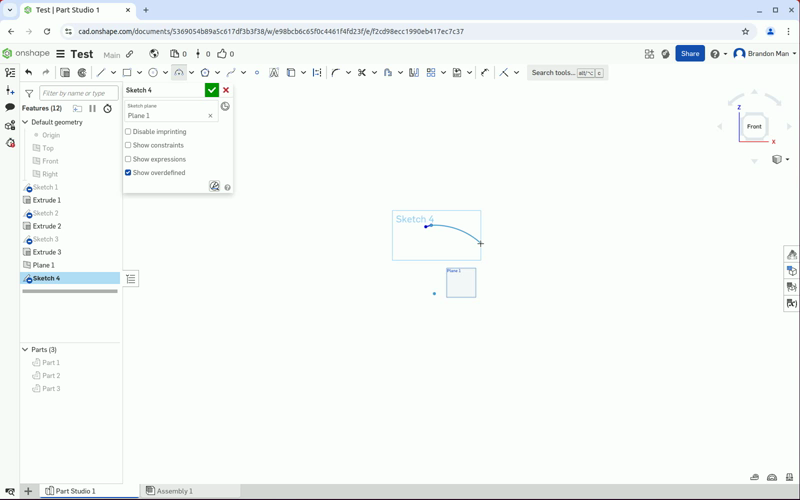
click(480, 243)
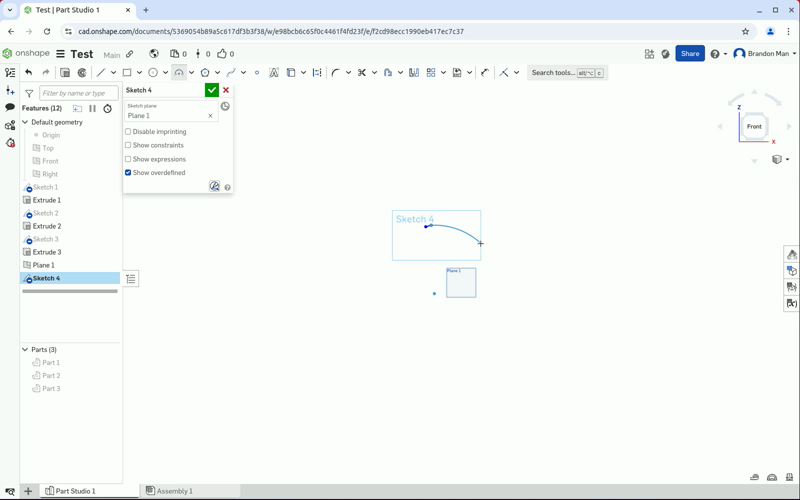
mouse_move(471, 191)
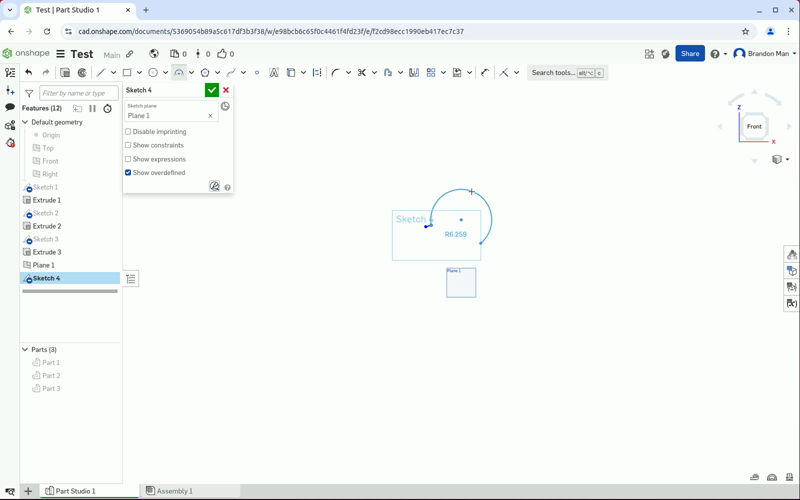
click(471, 191)
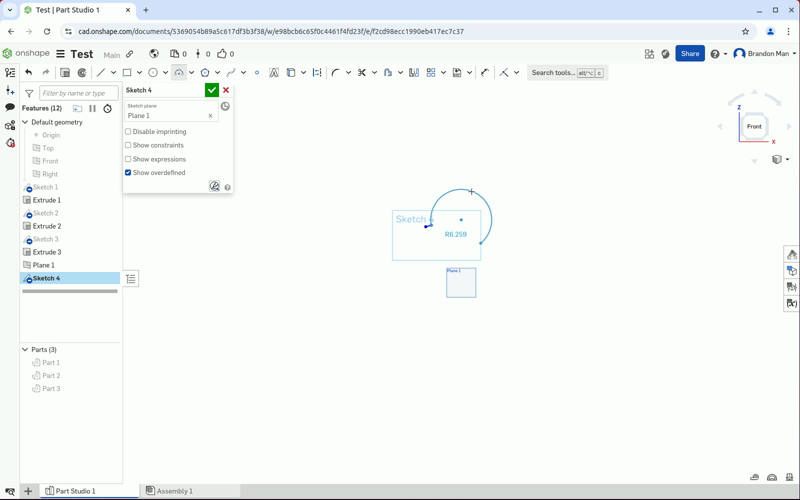
key_up(shift)
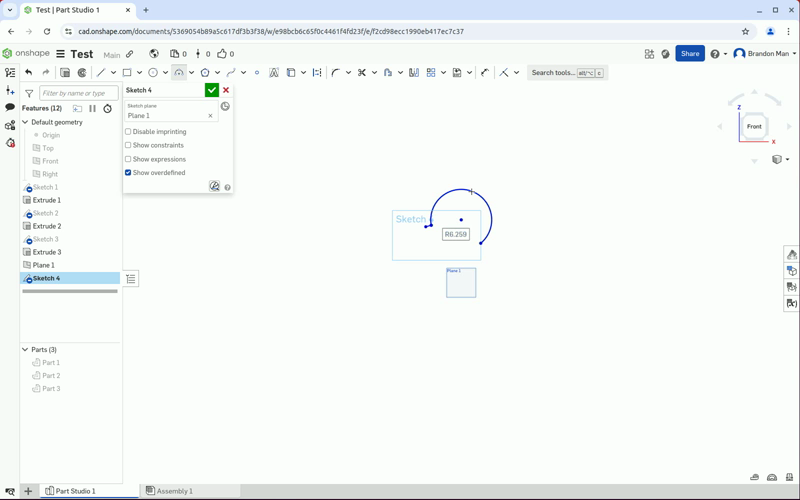
key(esc)
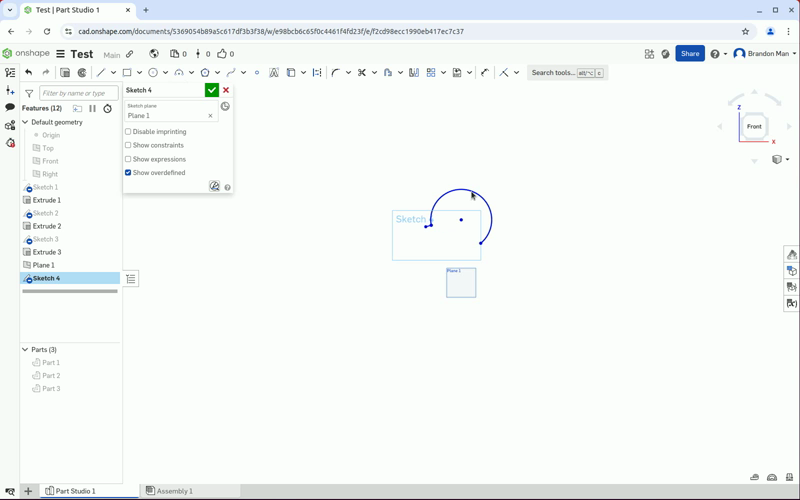
key(l)
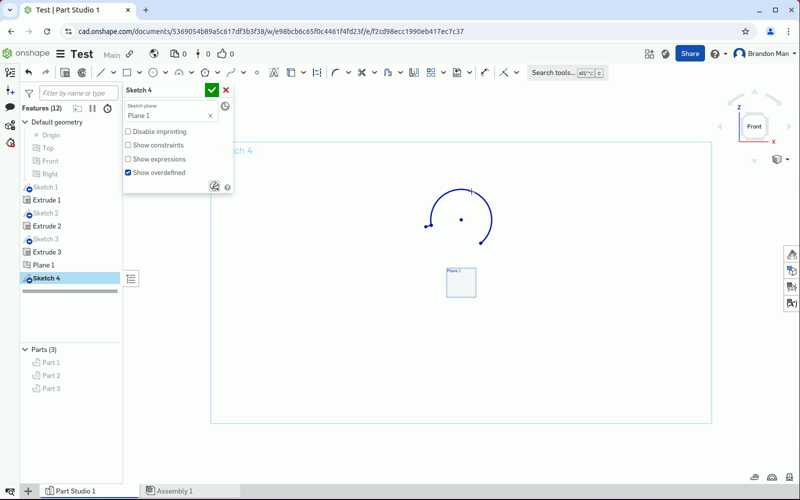
mouse_move(480, 243)
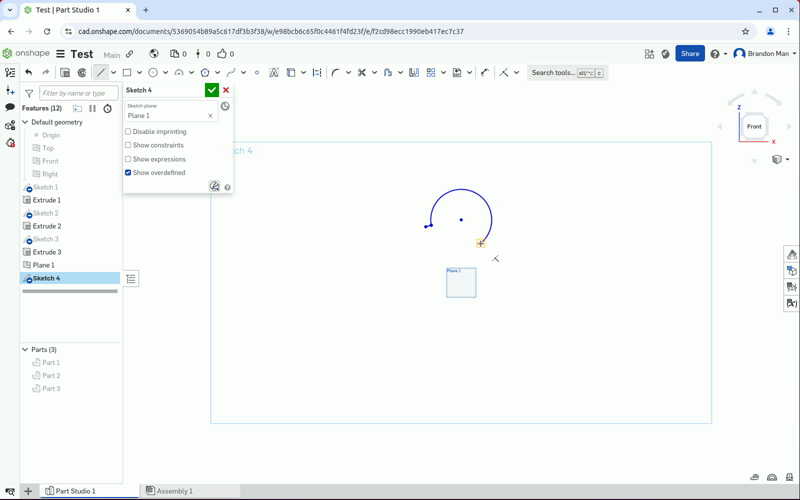
click(480, 243)
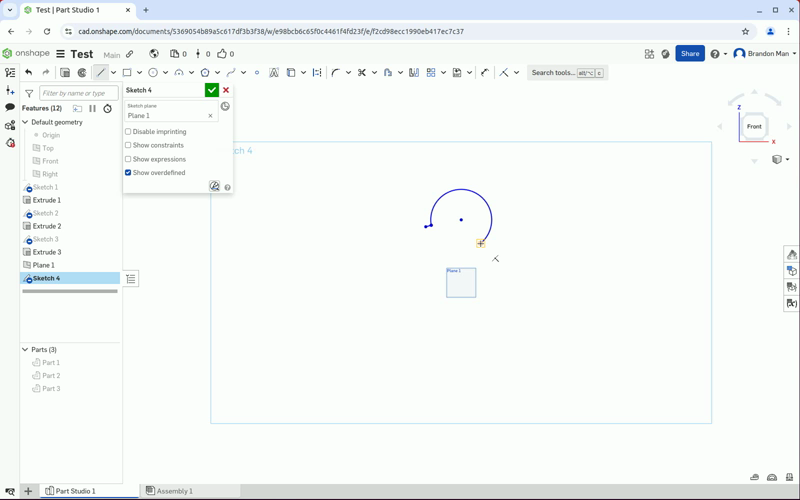
key_down(shift)
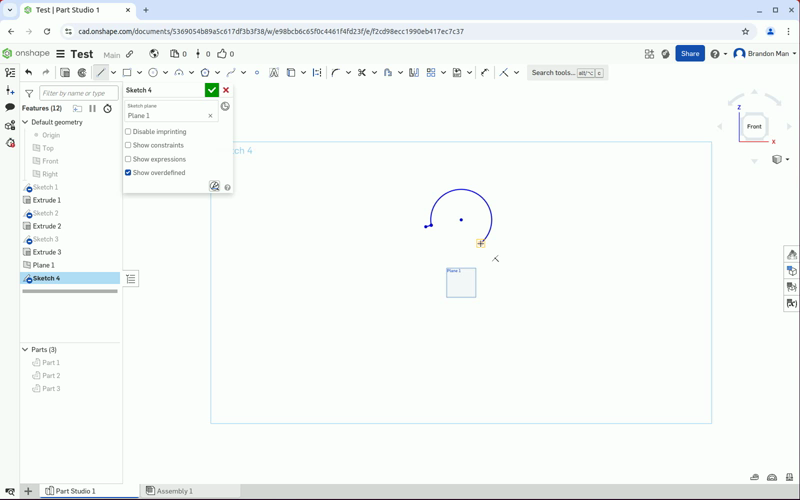
mouse_move(510, 243)
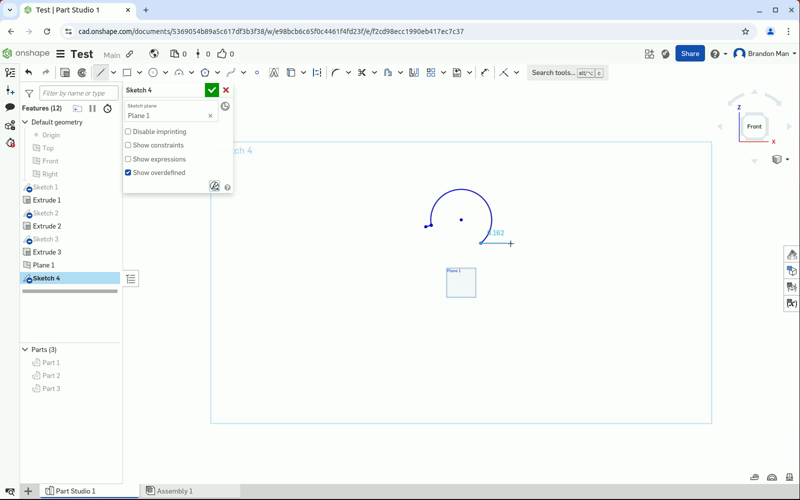
mouse_move(479, 240)
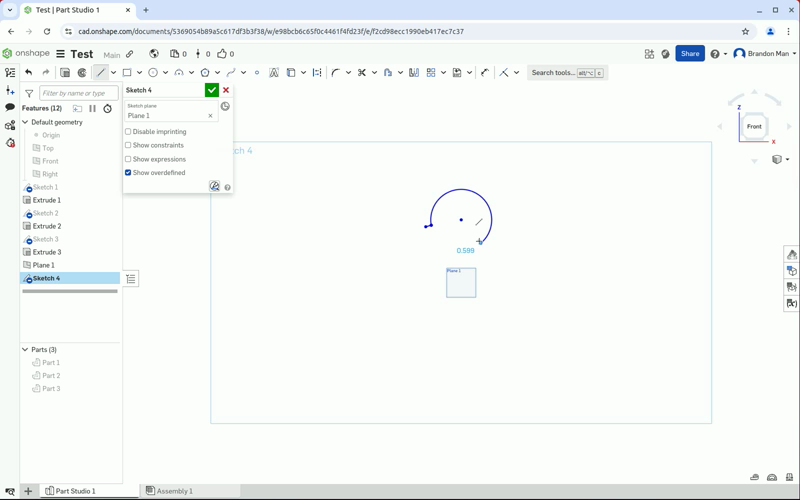
scroll(6)
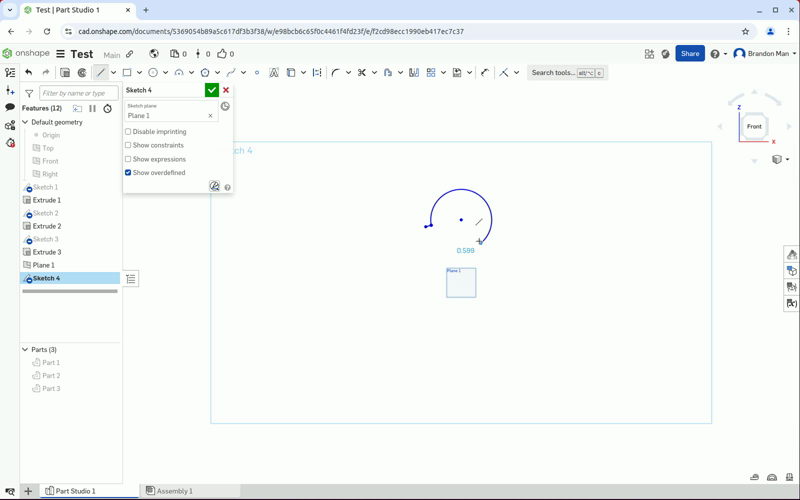
scroll(6)
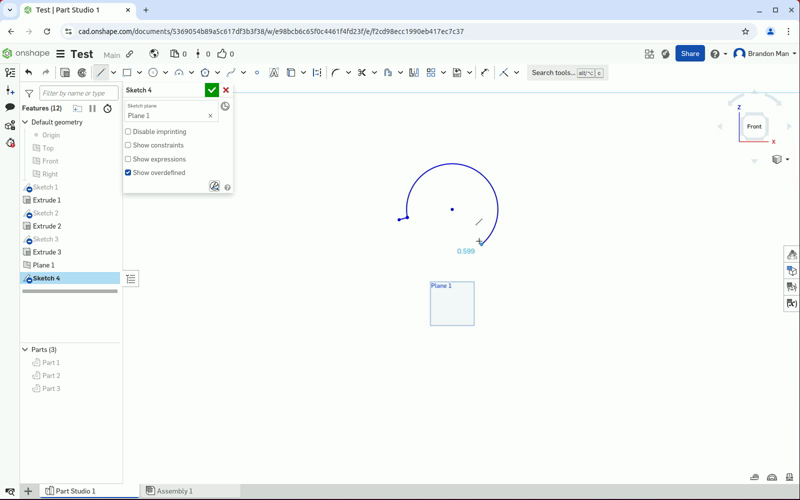
scroll(6)
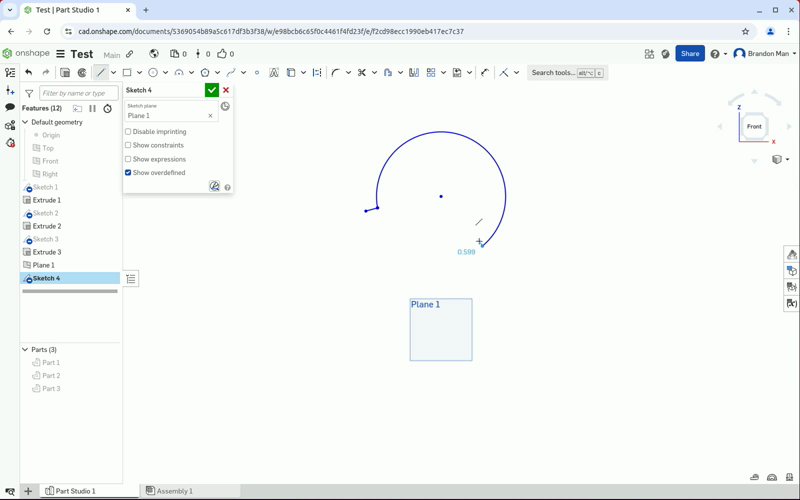
scroll(6)
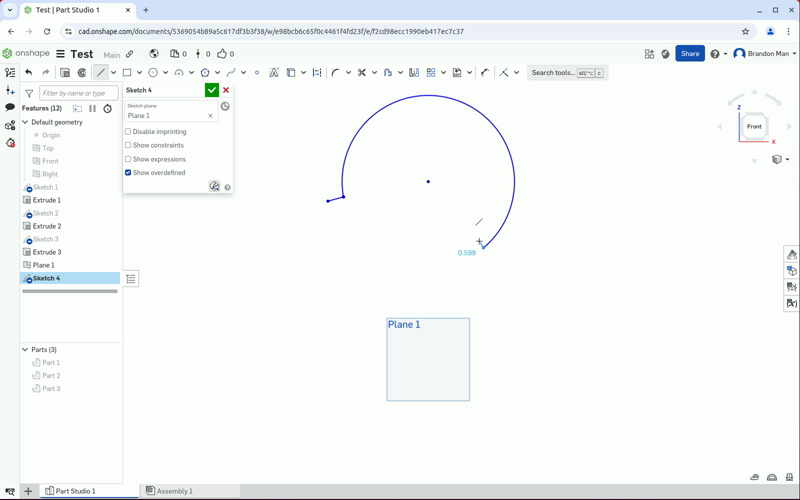
scroll(6)
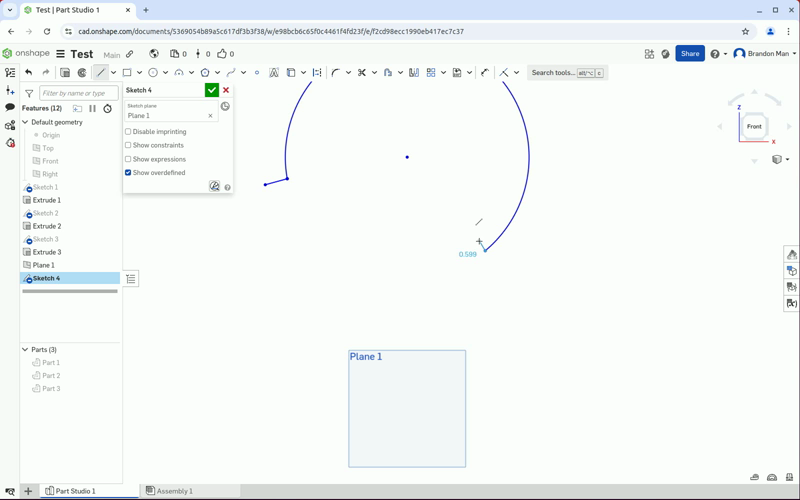
scroll(6)
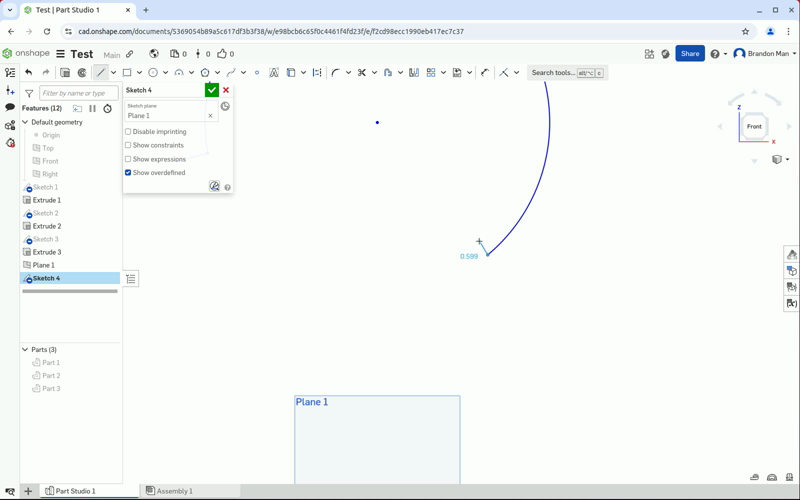
scroll(6)
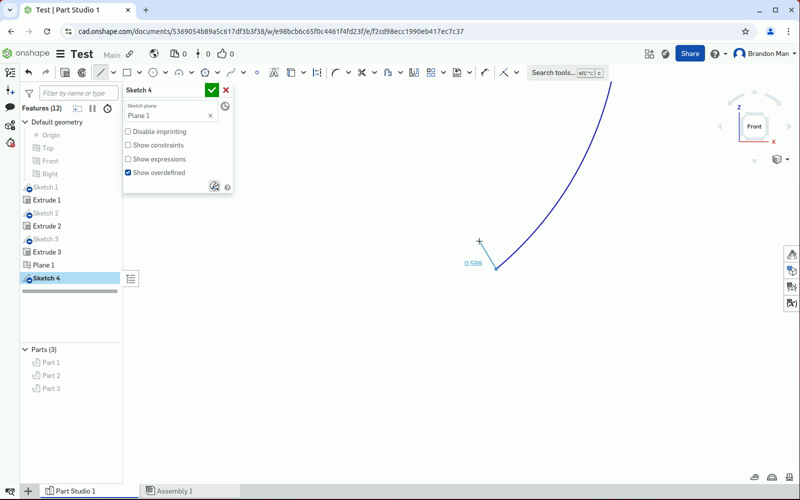
click(479, 240)
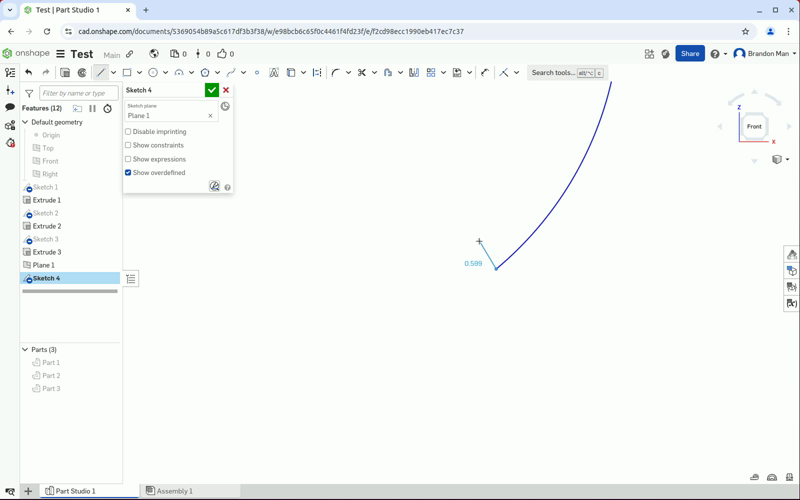
scroll(-6)
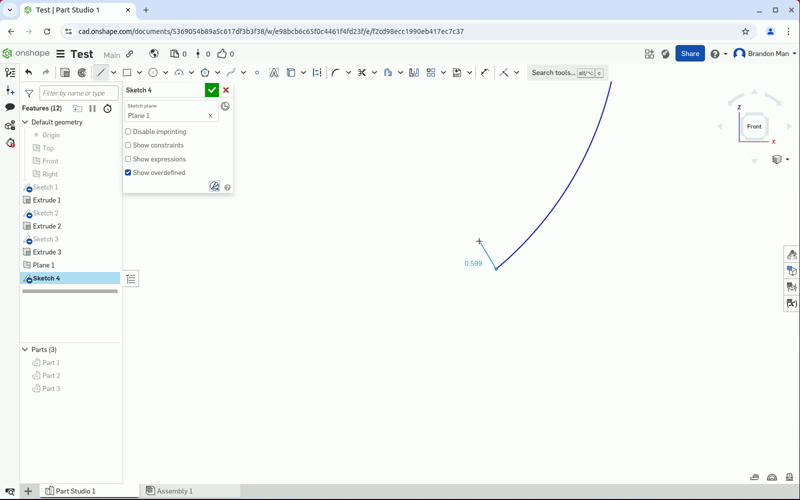
scroll(-6)
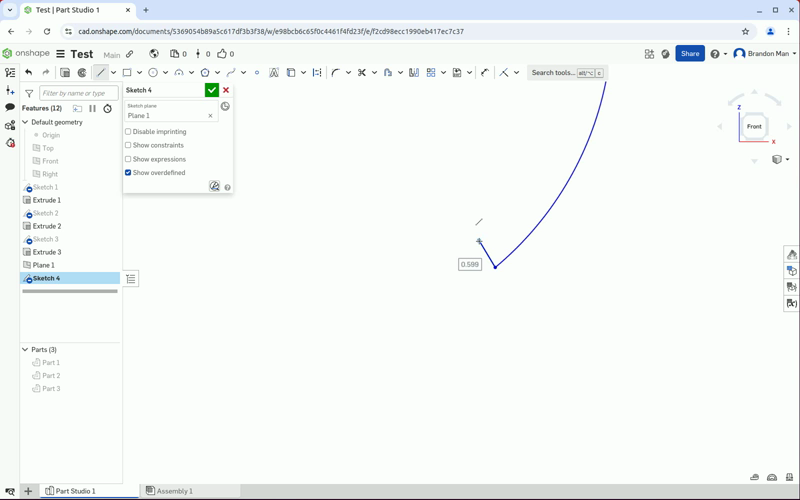
scroll(-6)
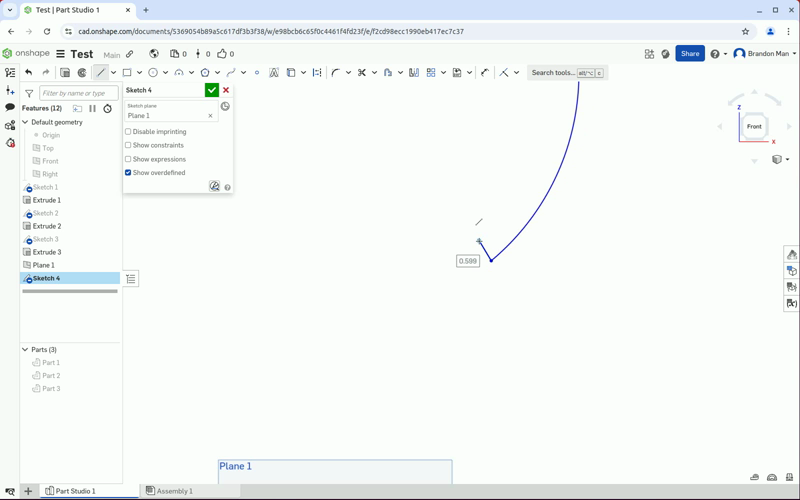
scroll(-6)
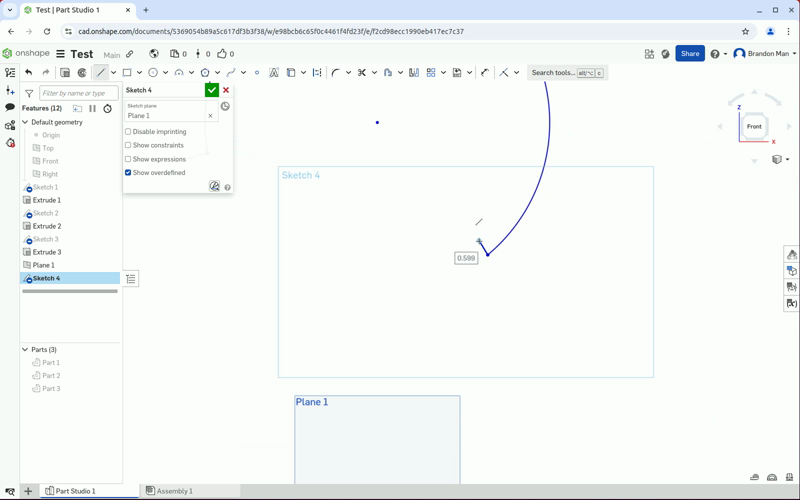
scroll(-6)
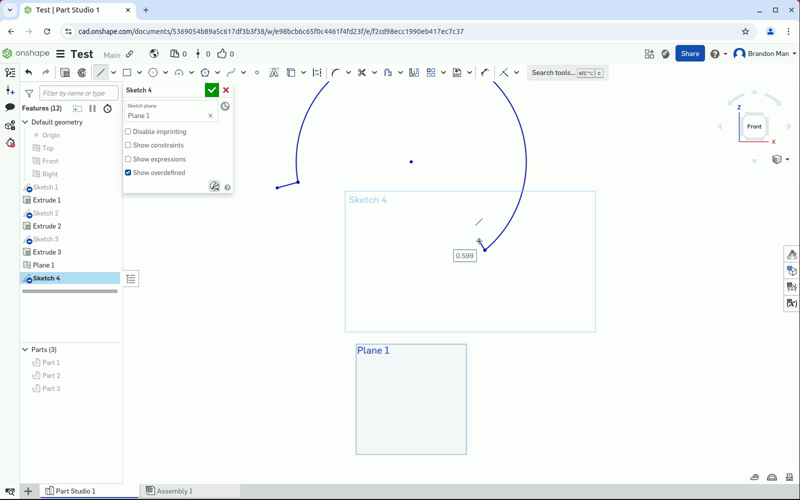
scroll(-6)
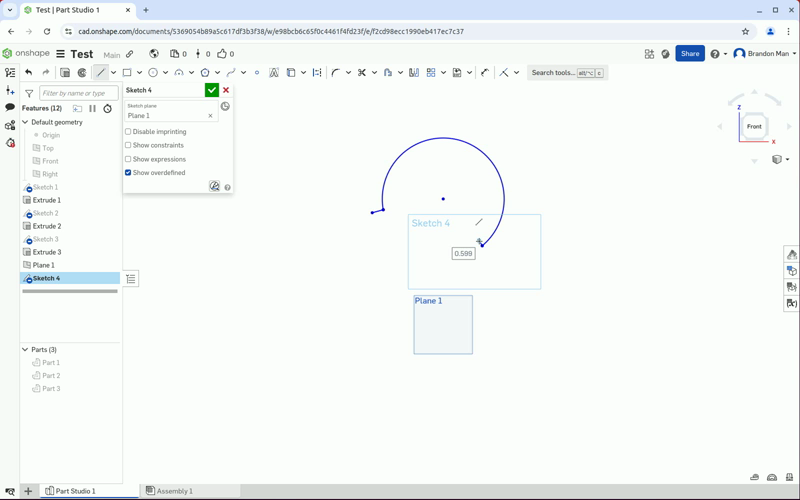
scroll(-6)
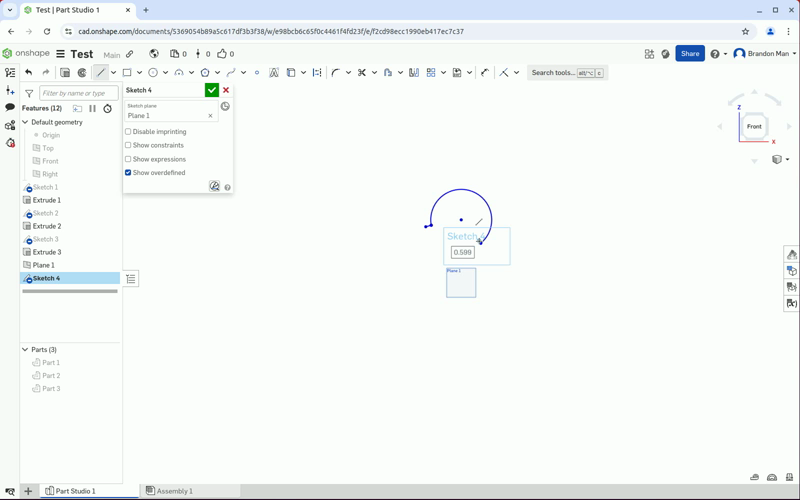
key_up(shift)
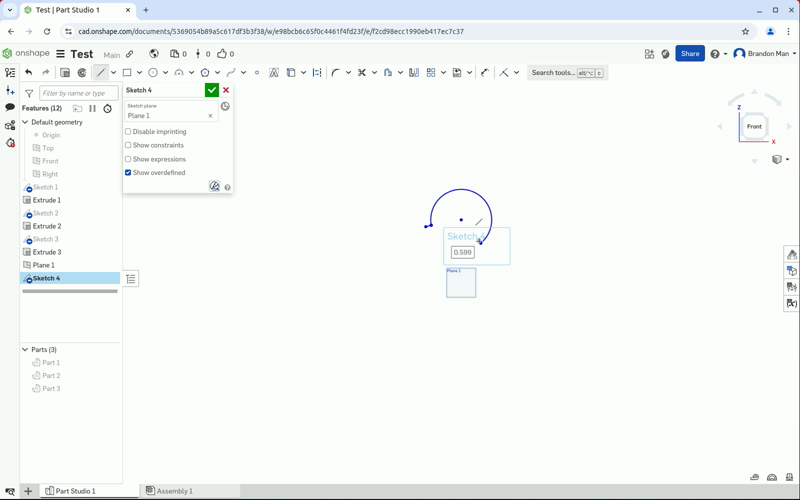
key(esc)
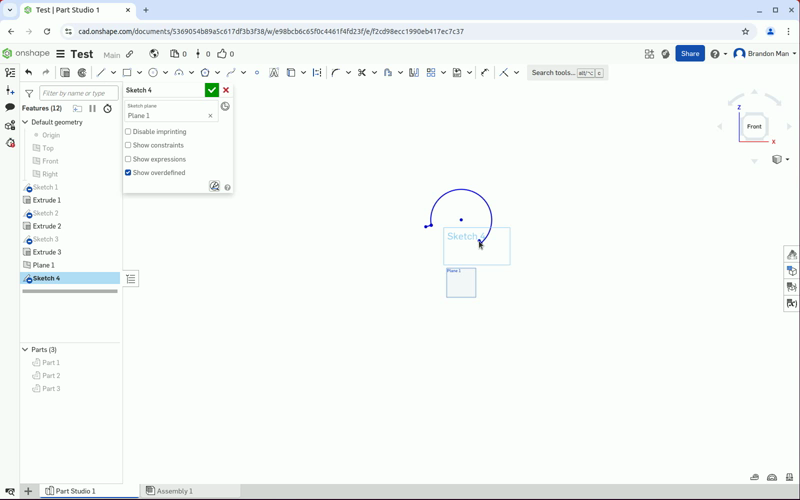
key(a)
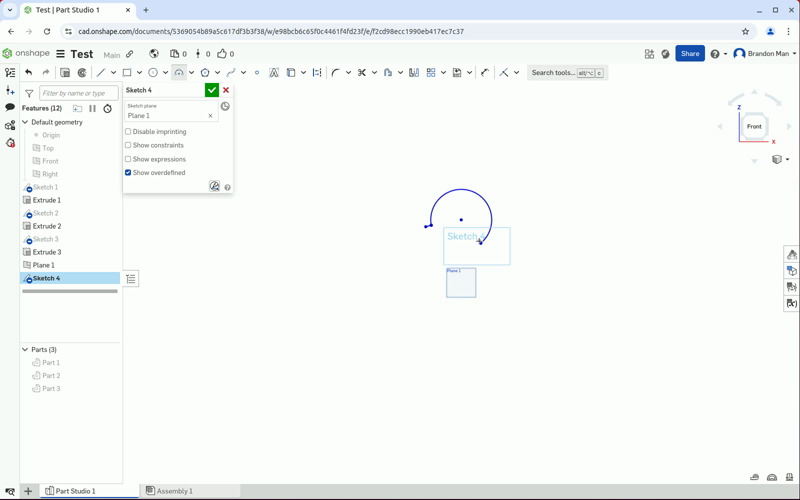
mouse_move(479, 240)
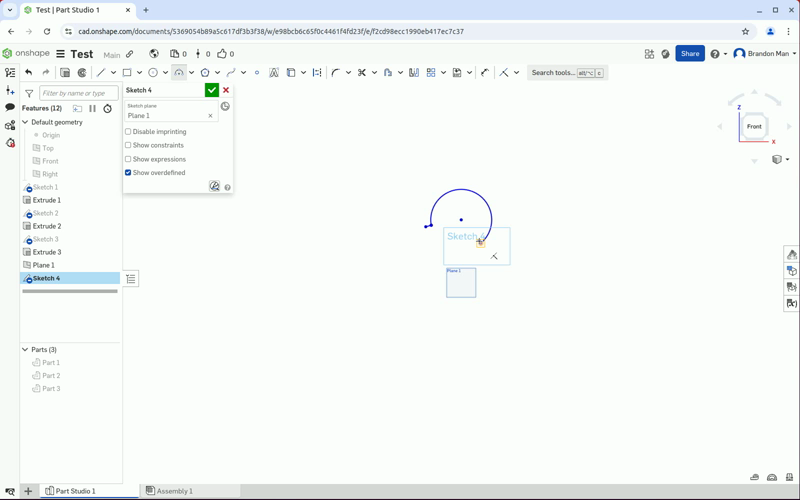
scroll(6)
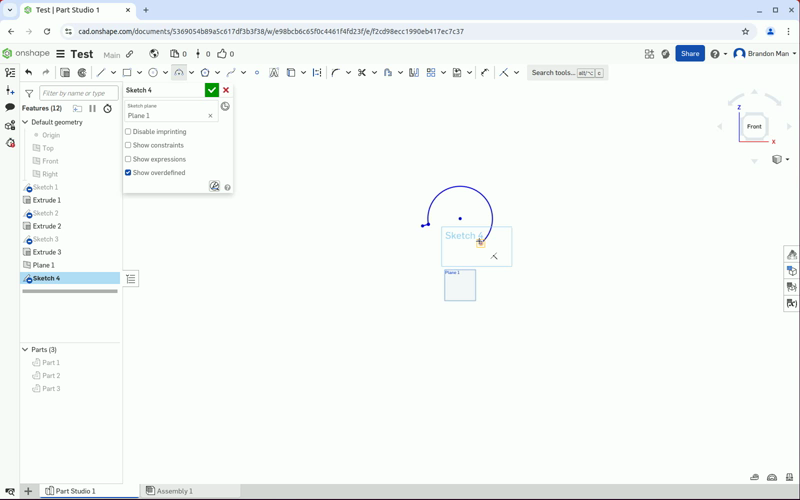
scroll(6)
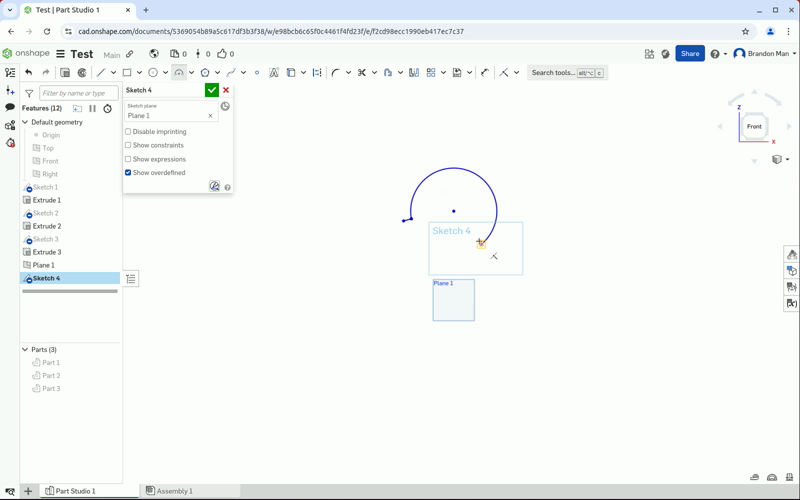
scroll(6)
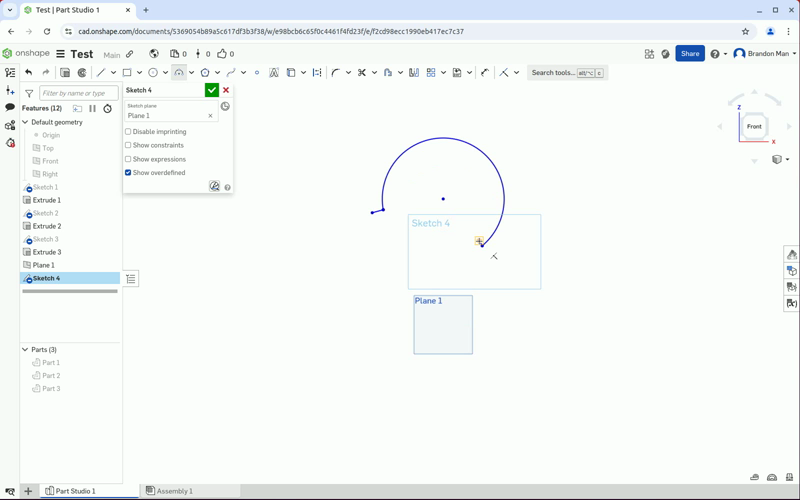
scroll(6)
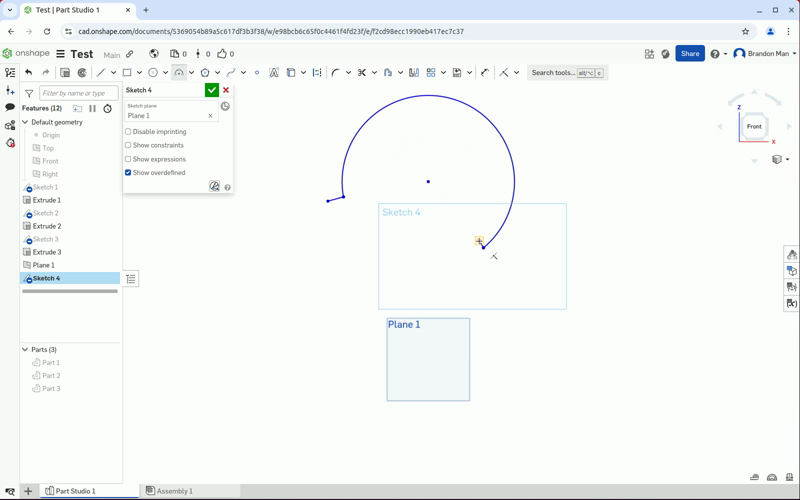
scroll(6)
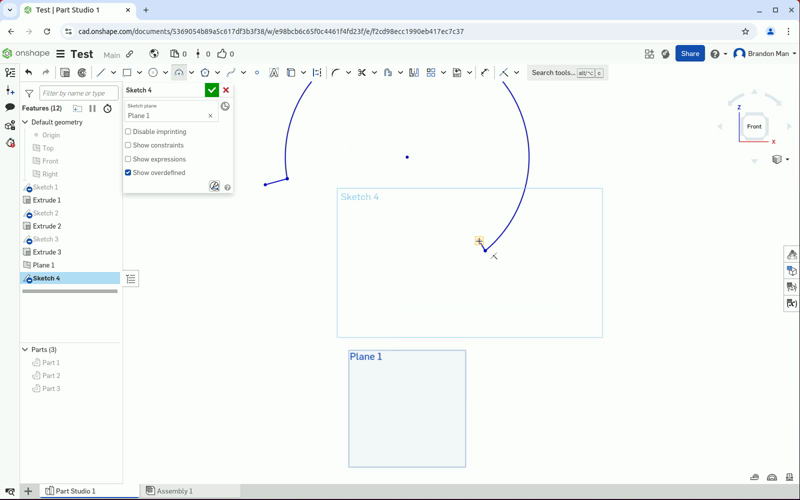
scroll(6)
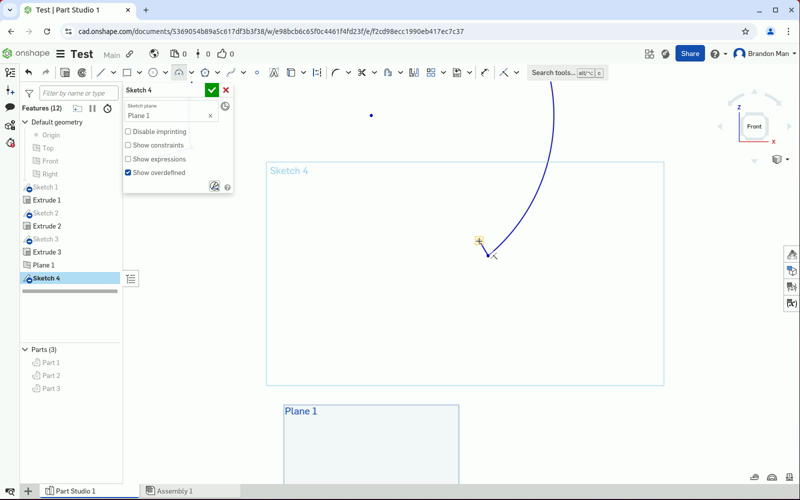
scroll(6)
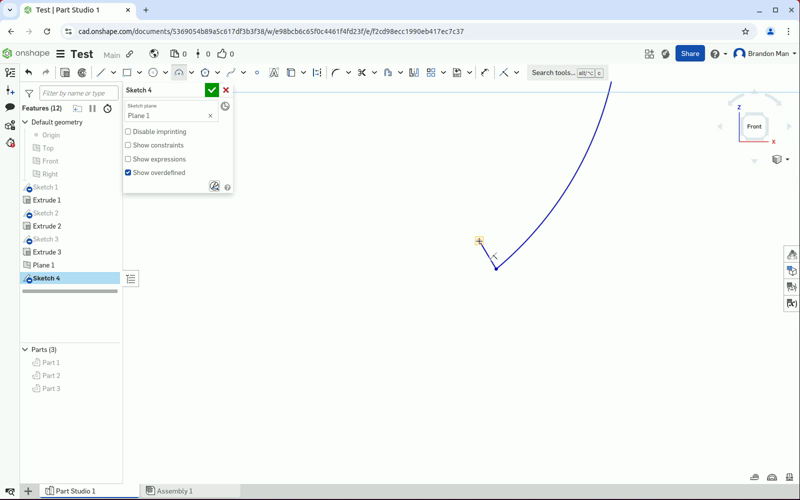
click(479, 240)
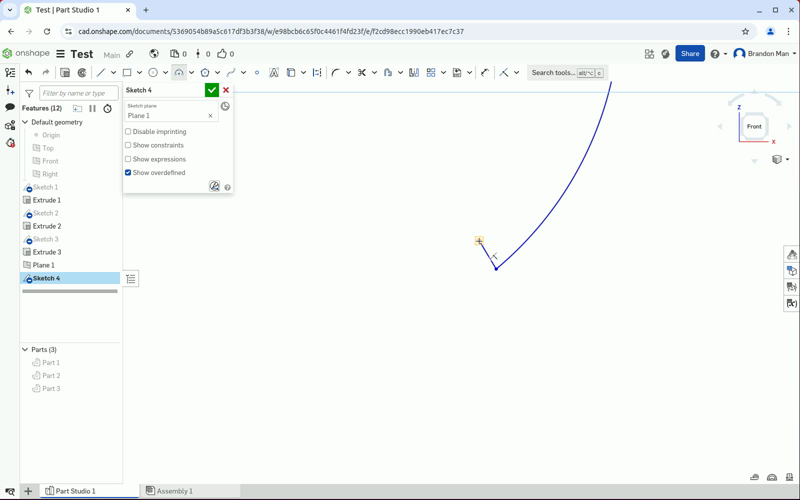
scroll(-6)
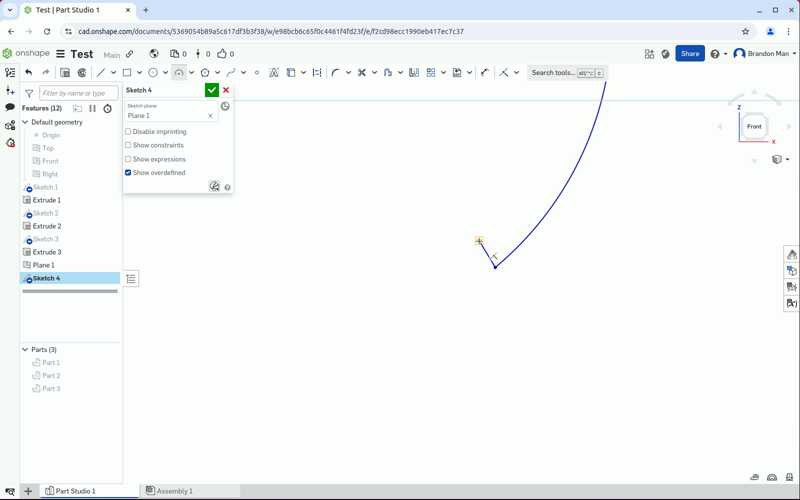
scroll(-6)
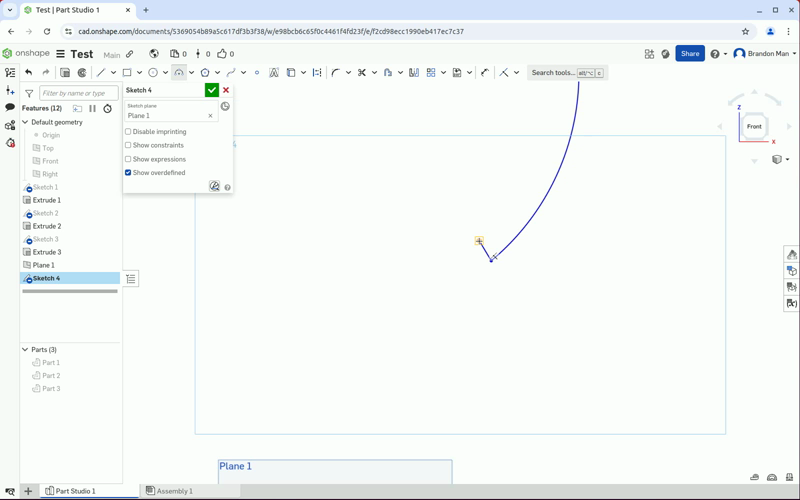
scroll(-6)
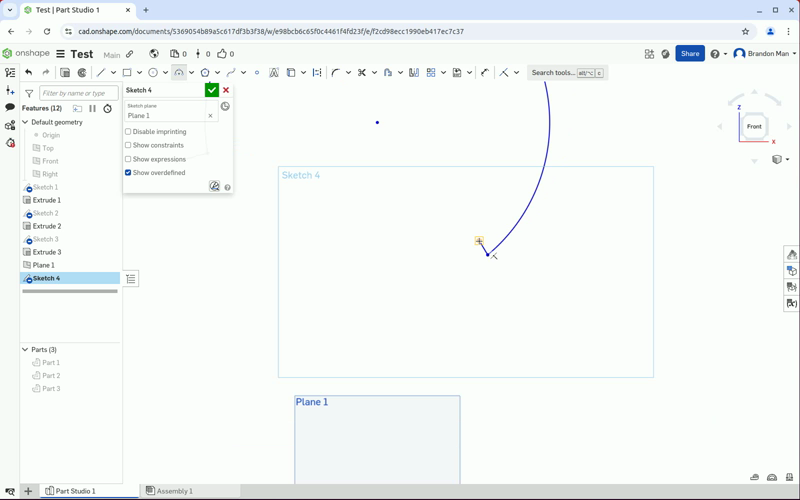
scroll(-6)
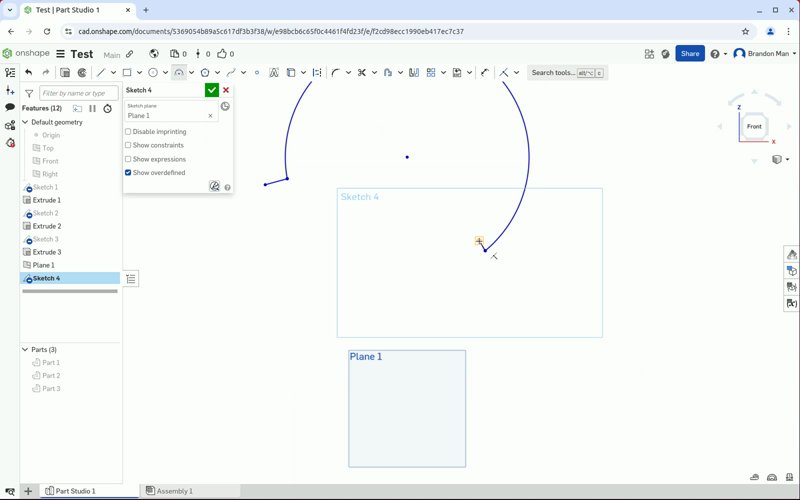
scroll(-6)
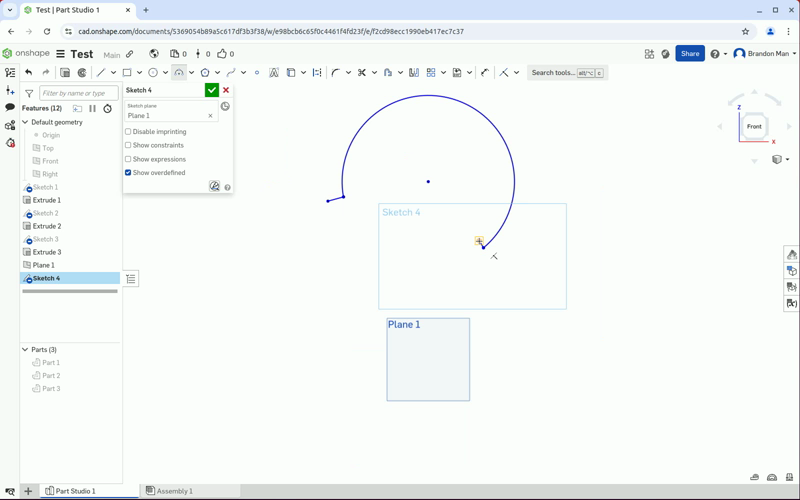
scroll(-6)
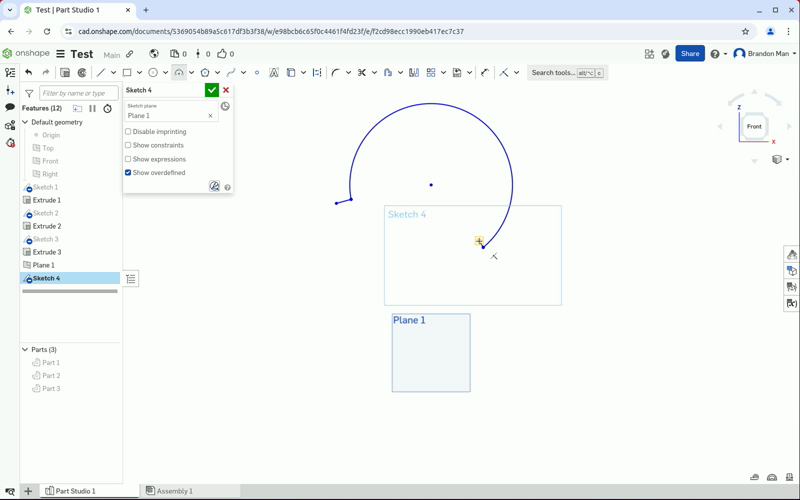
scroll(-6)
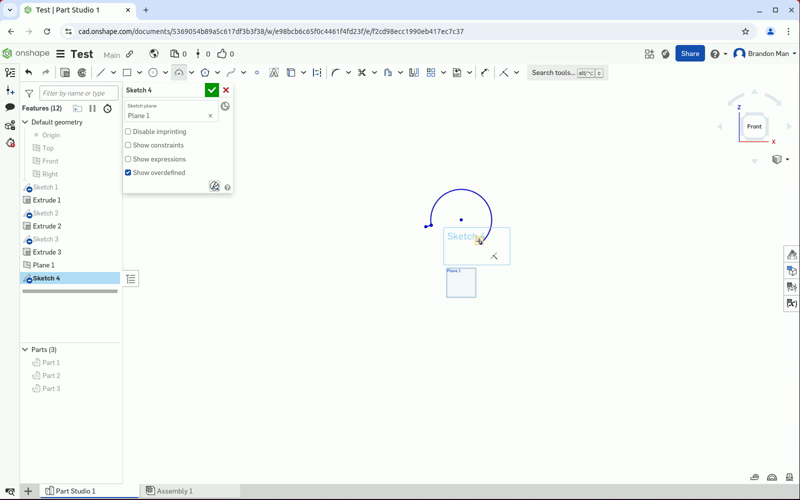
key_down(shift)
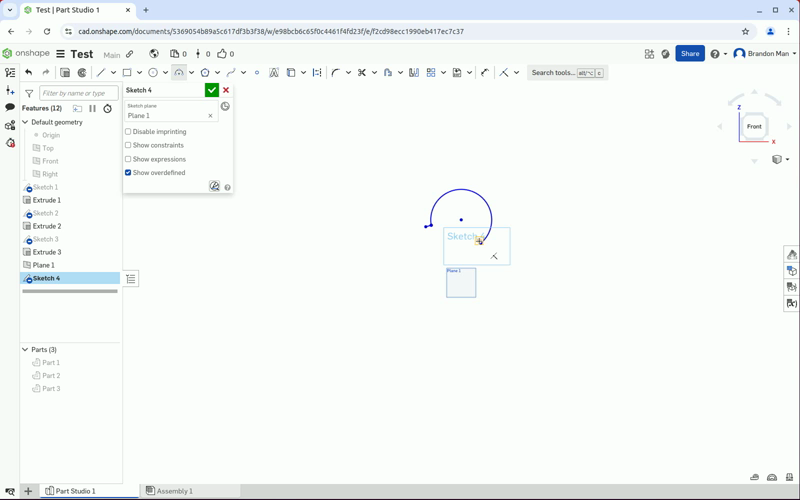
mouse_move(477, 243)
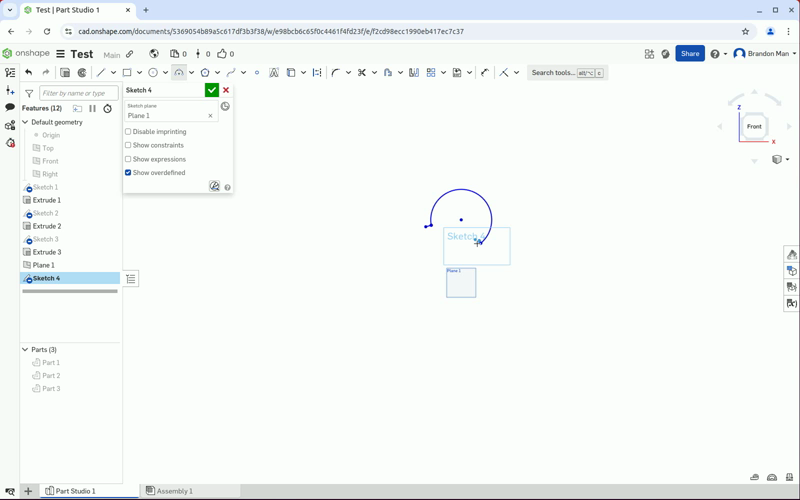
scroll(6)
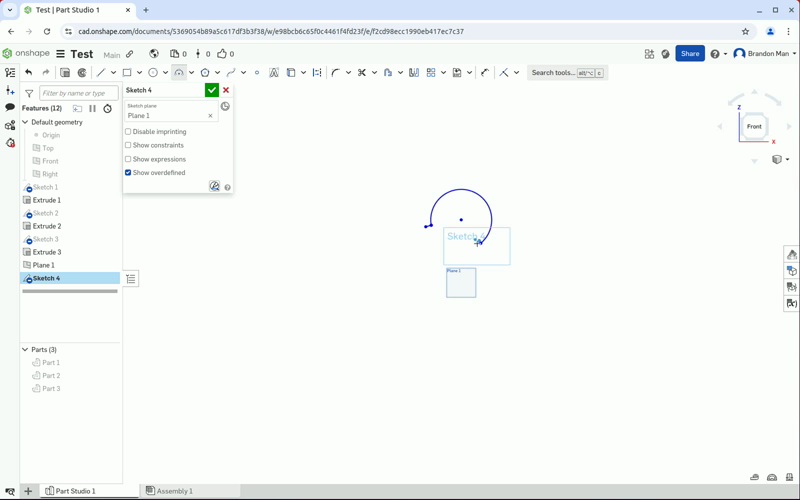
scroll(6)
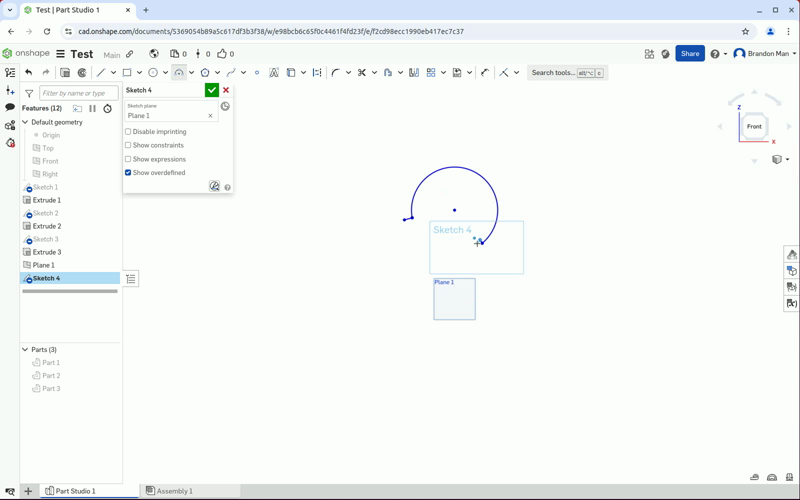
scroll(6)
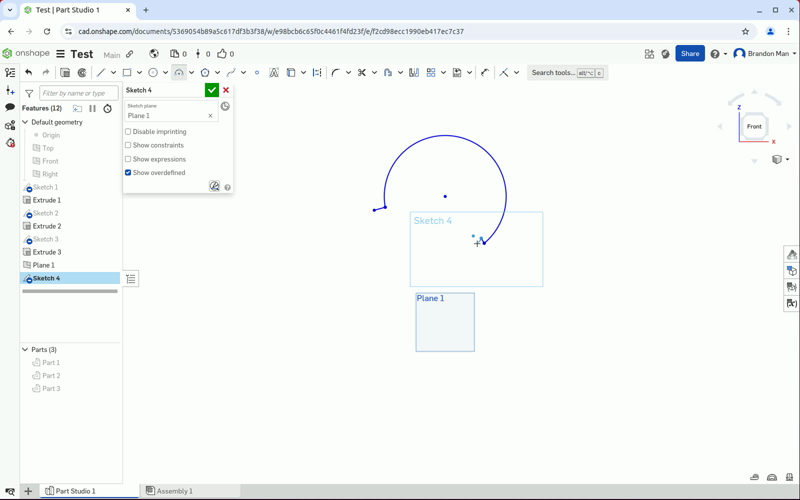
scroll(6)
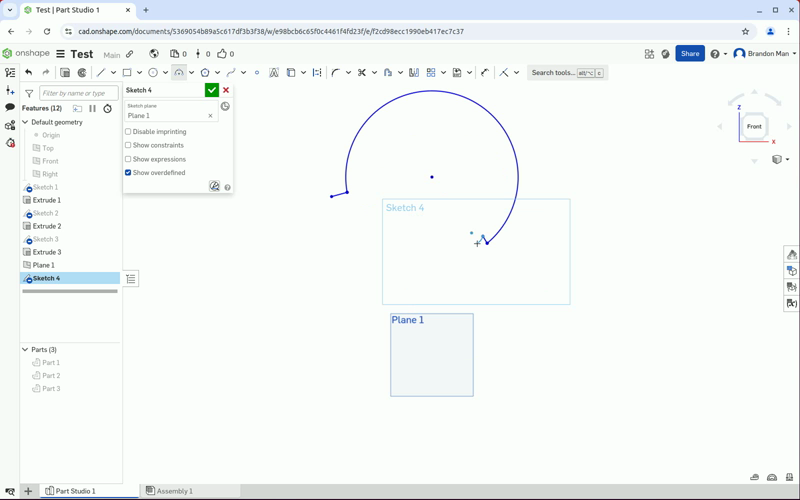
scroll(6)
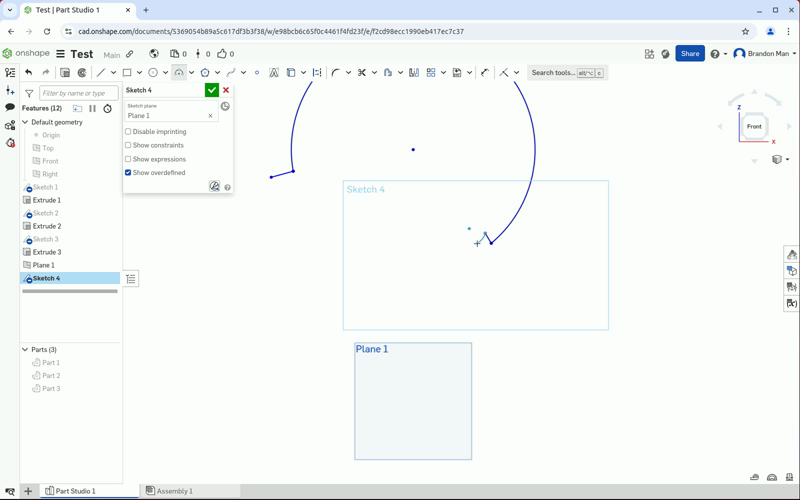
scroll(6)
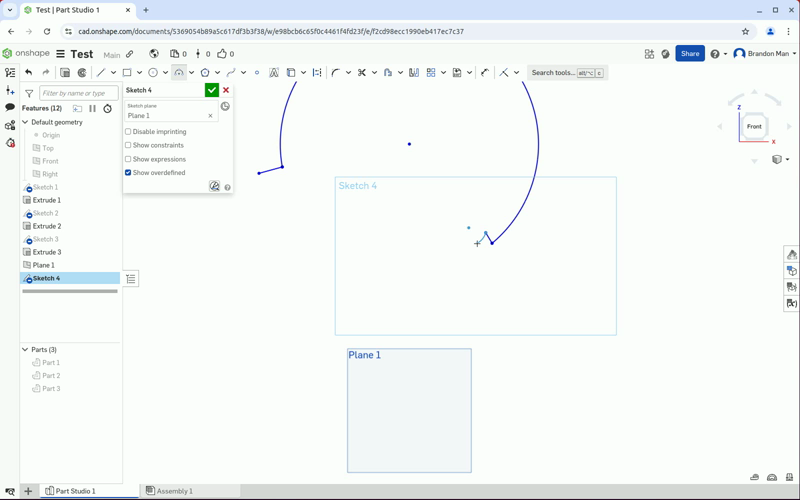
scroll(6)
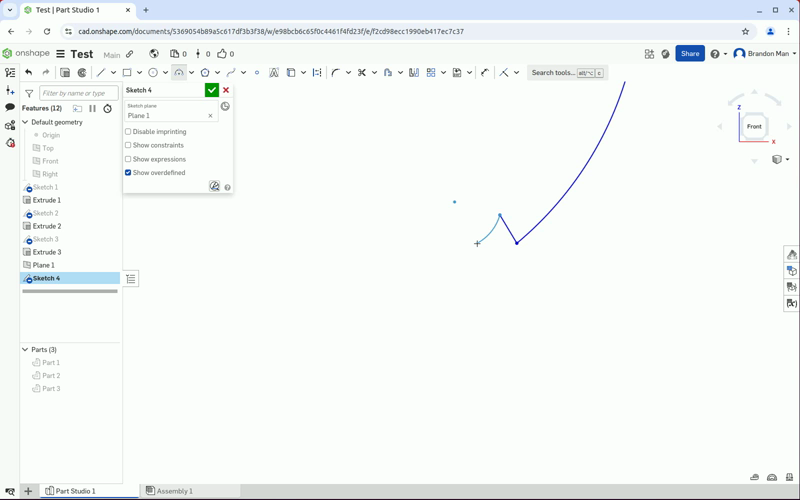
click(477, 243)
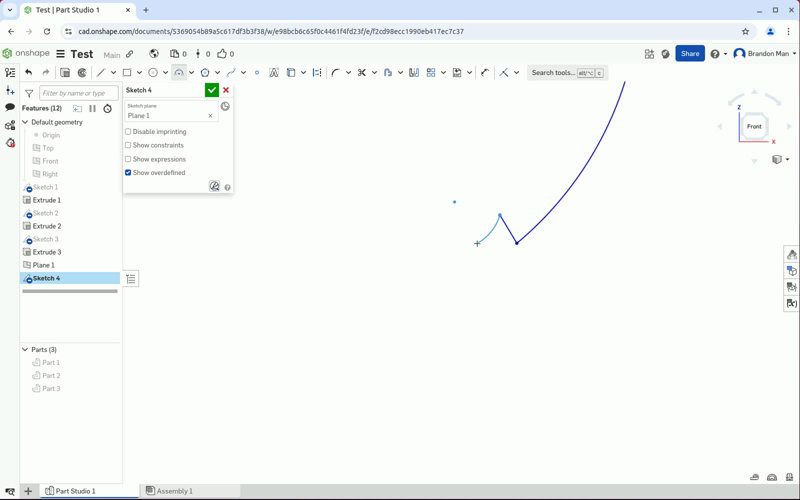
scroll(-6)
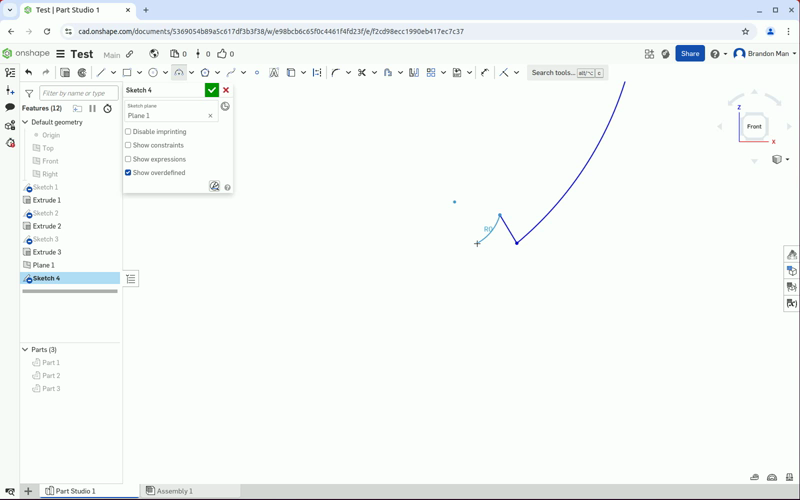
scroll(-6)
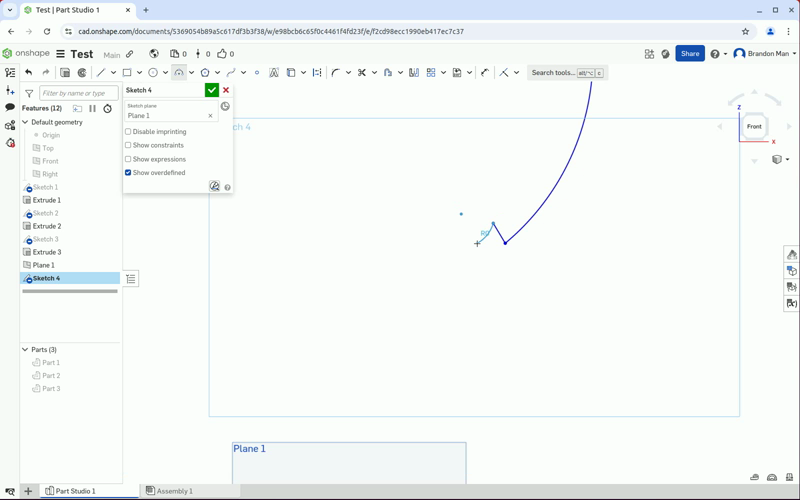
scroll(-6)
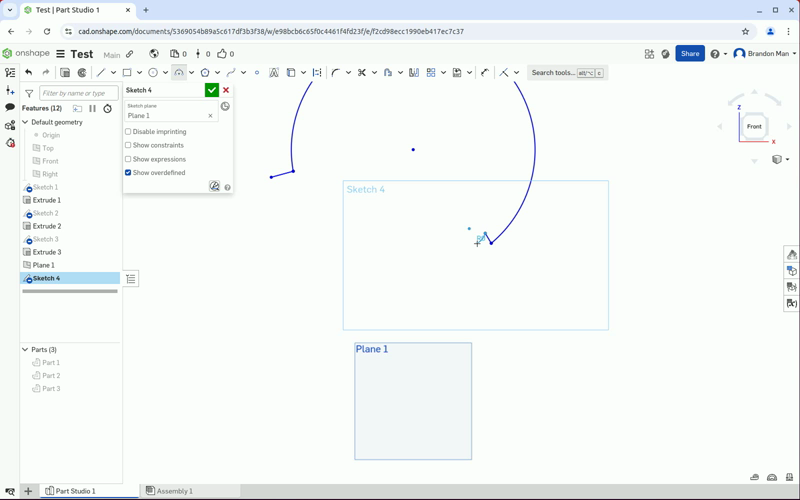
scroll(-6)
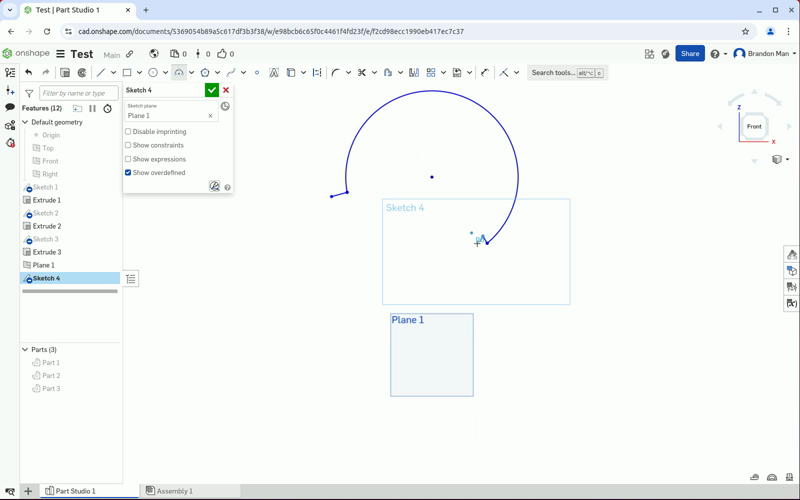
scroll(-6)
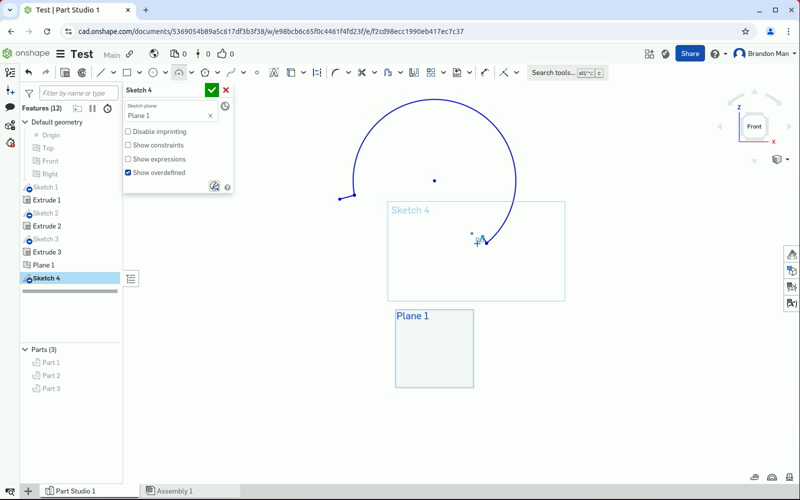
scroll(-6)
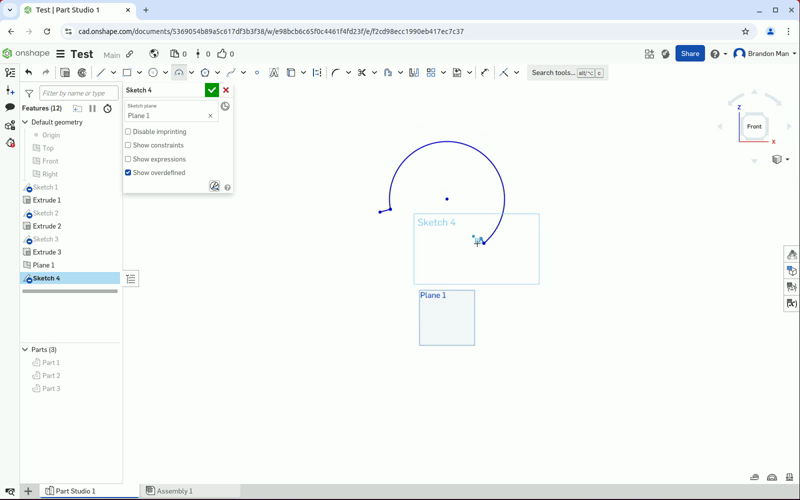
scroll(-6)
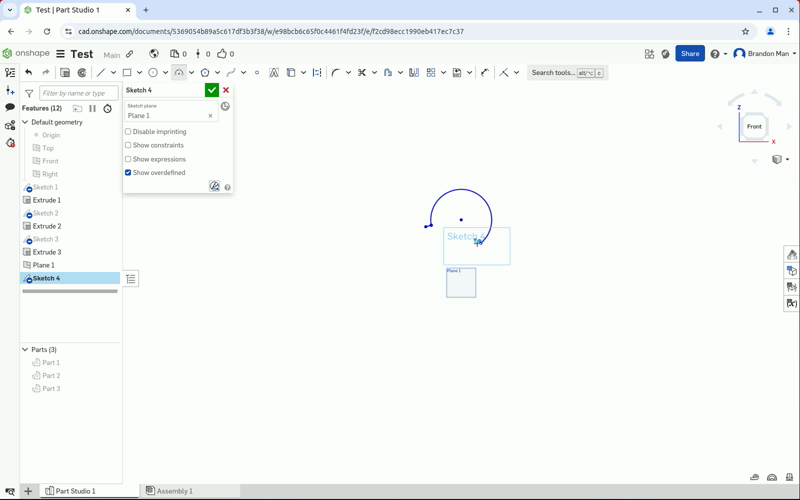
mouse_move(477, 241)
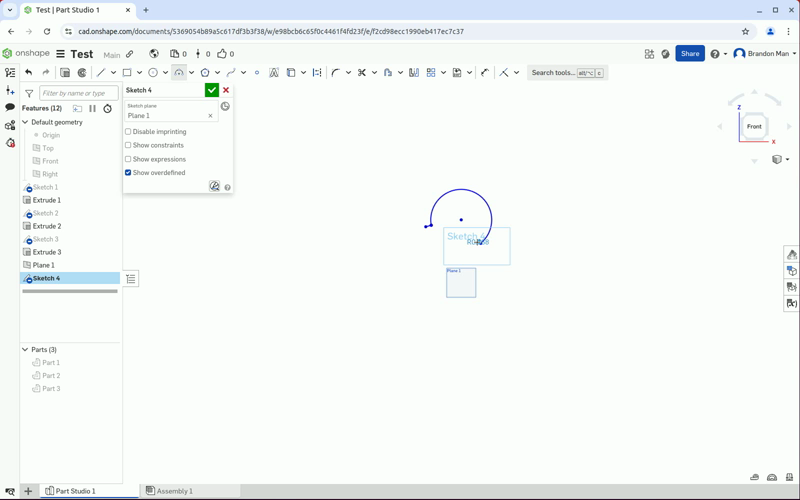
scroll(6)
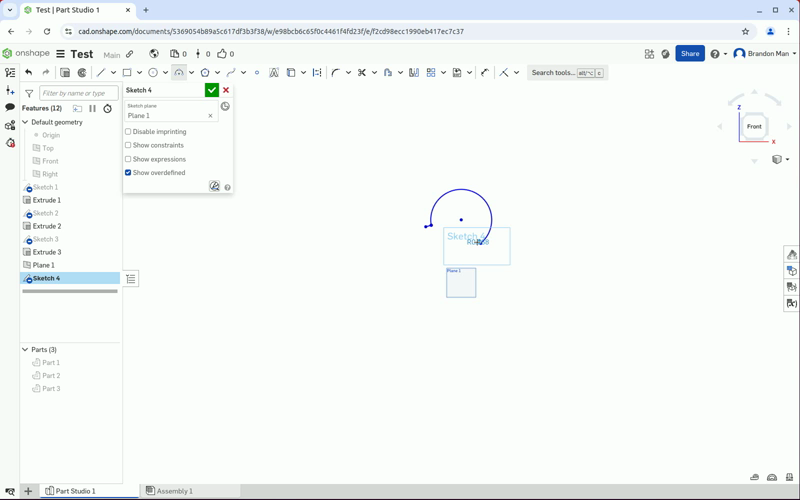
scroll(6)
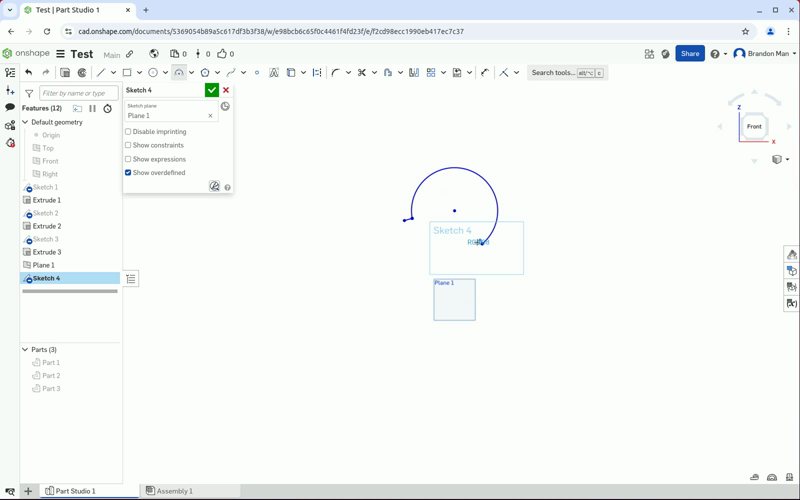
scroll(6)
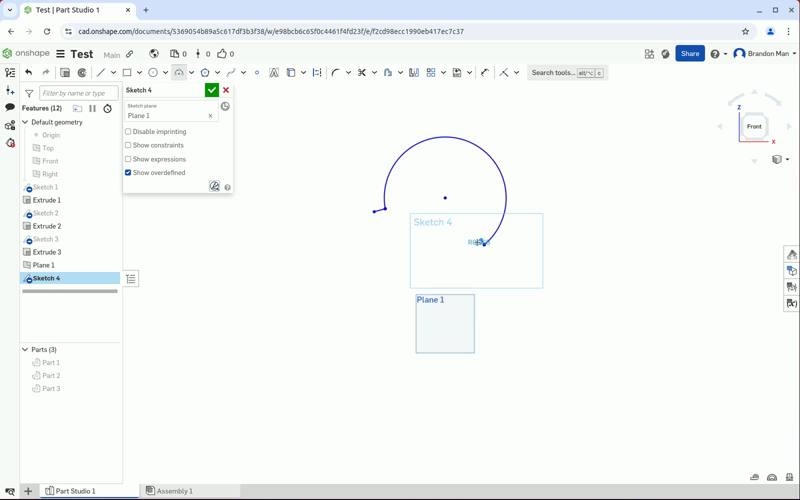
scroll(6)
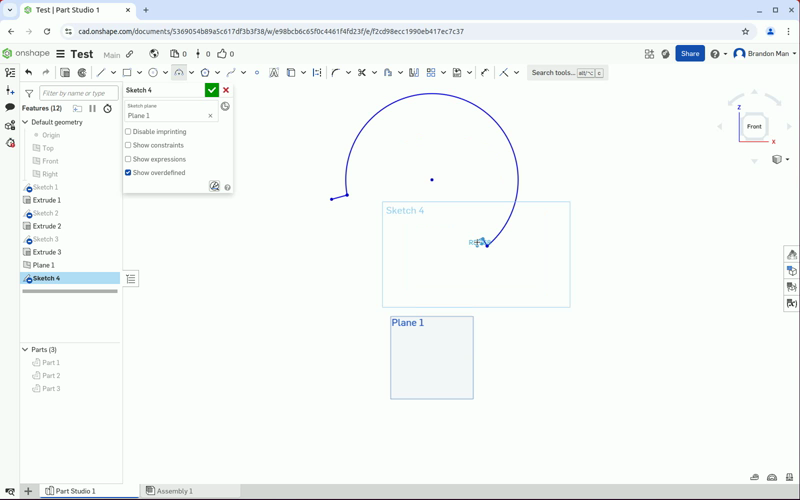
scroll(6)
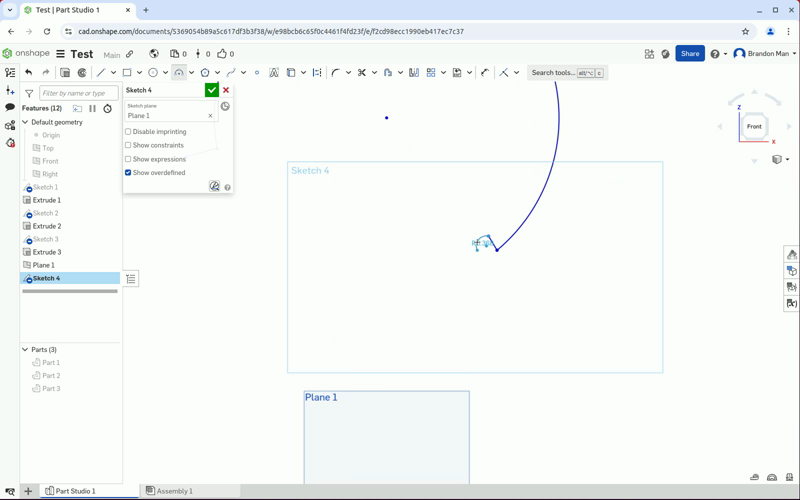
scroll(6)
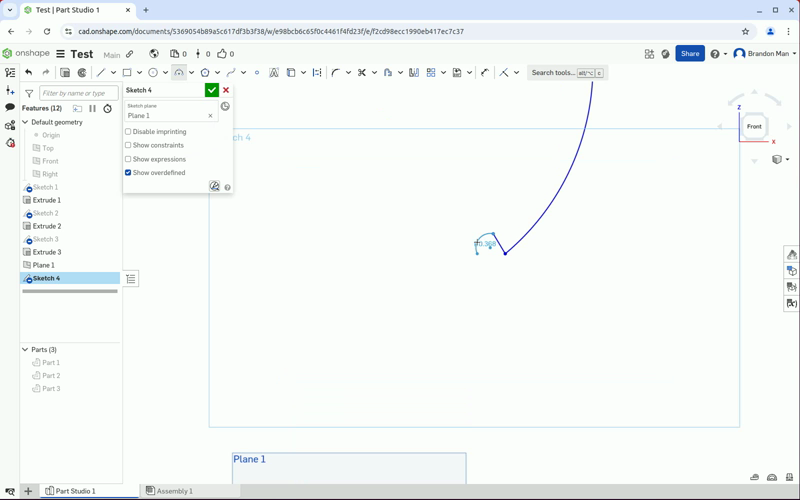
scroll(6)
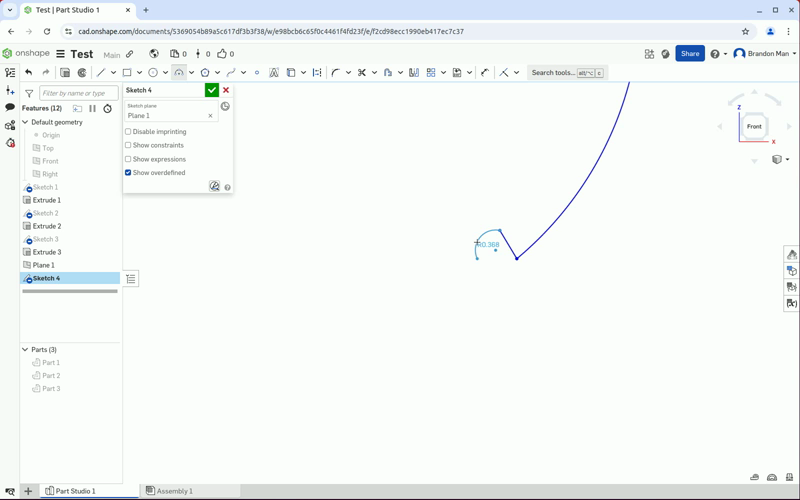
click(477, 241)
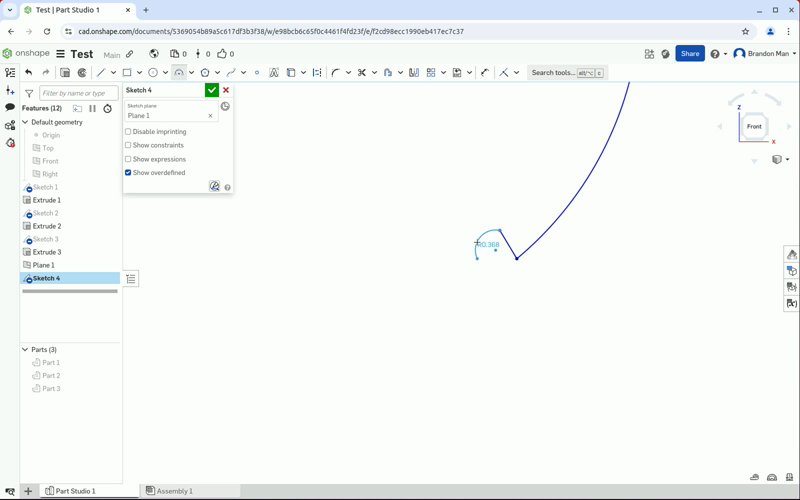
scroll(-6)
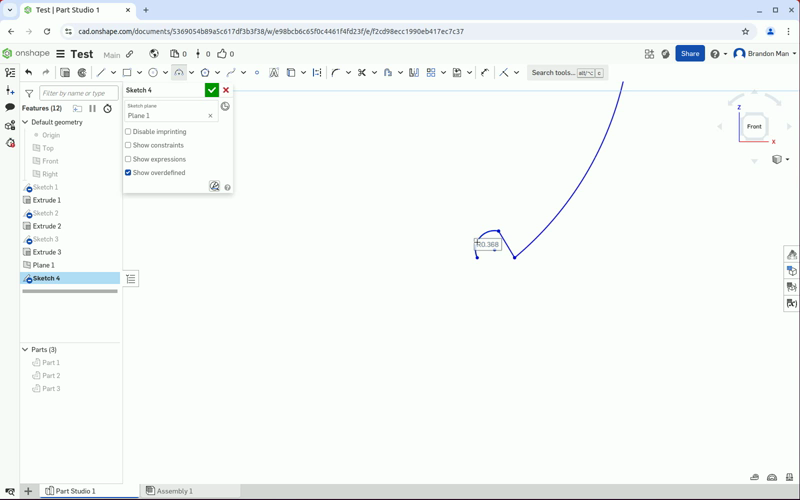
scroll(-6)
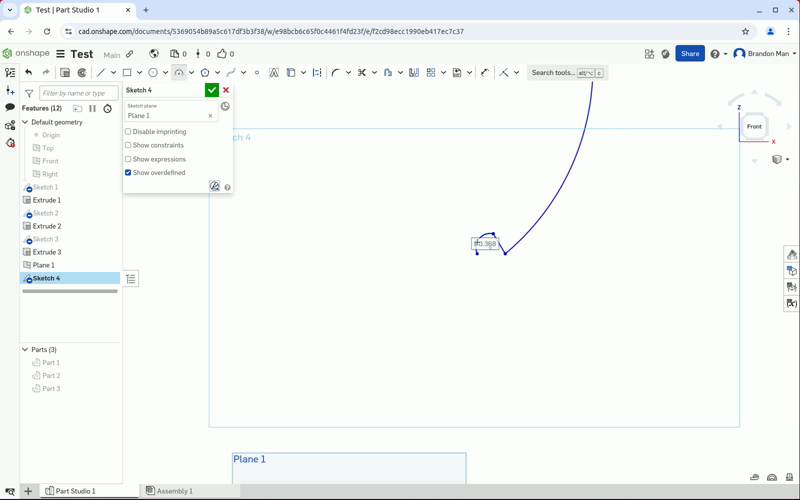
scroll(-6)
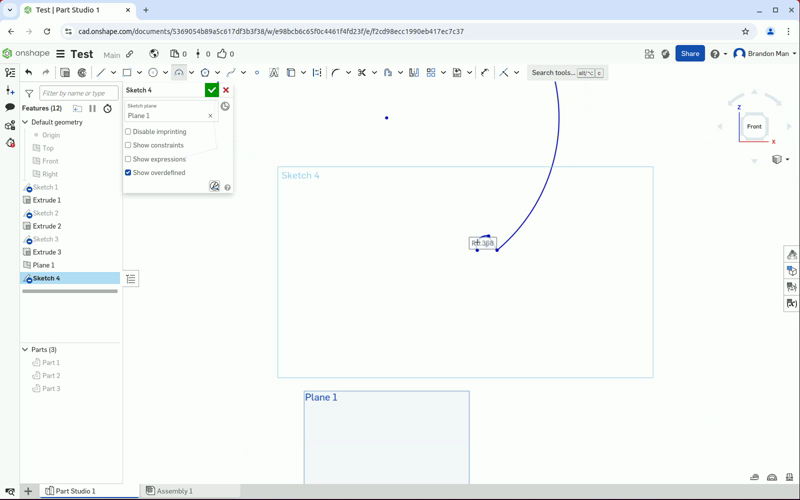
scroll(-6)
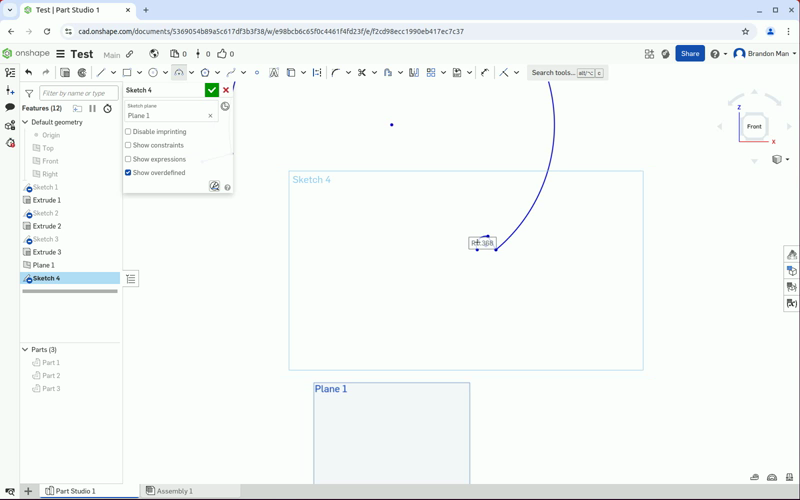
scroll(-6)
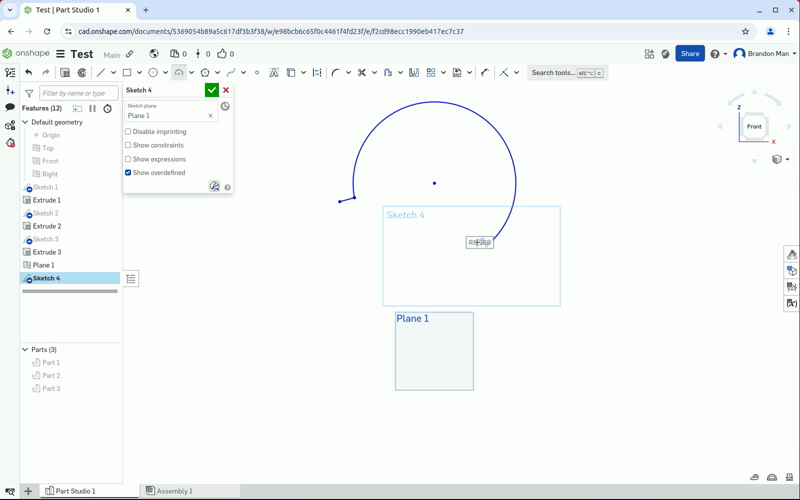
scroll(-6)
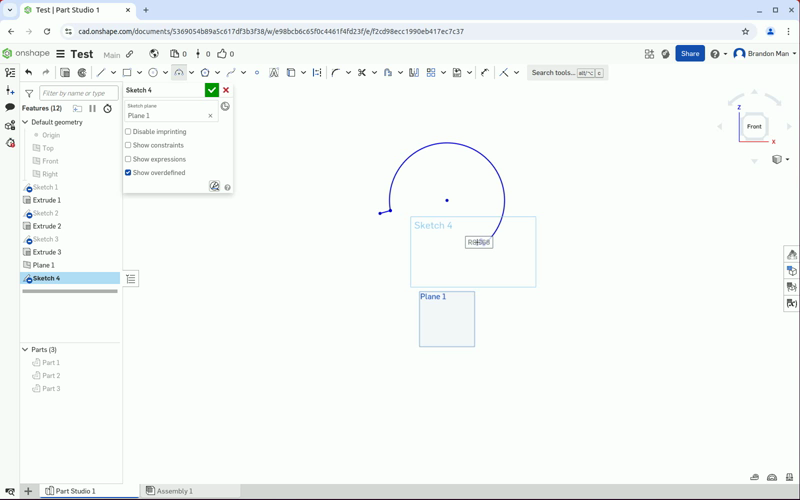
scroll(-6)
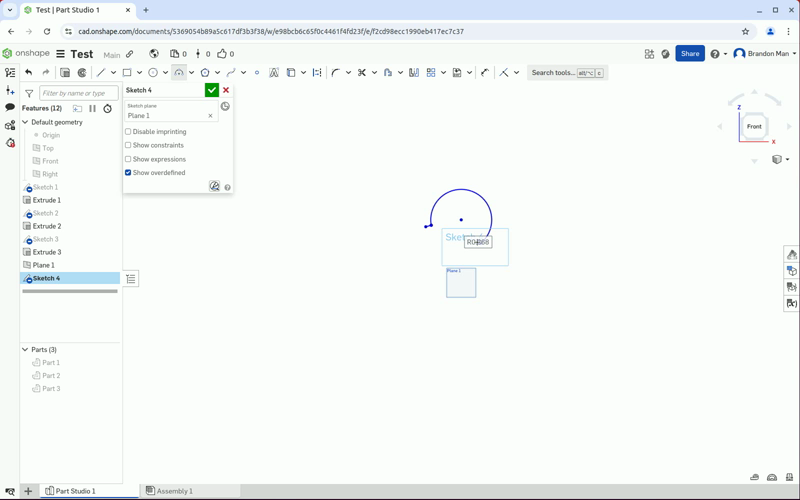
key_up(shift)
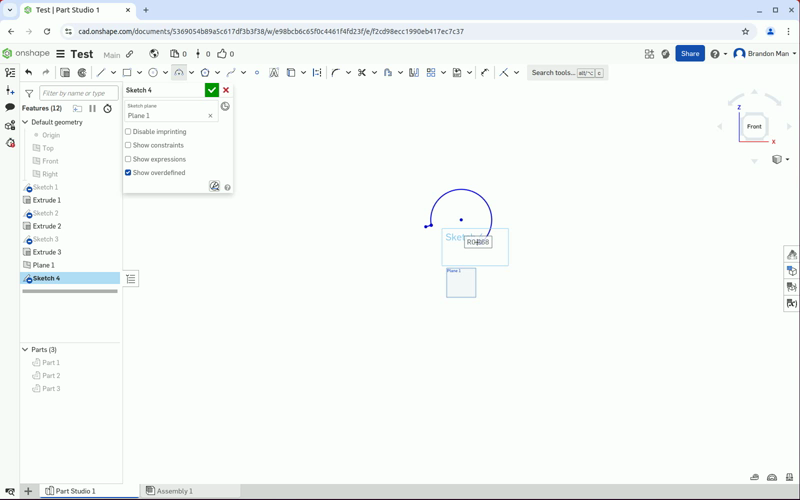
key(esc)
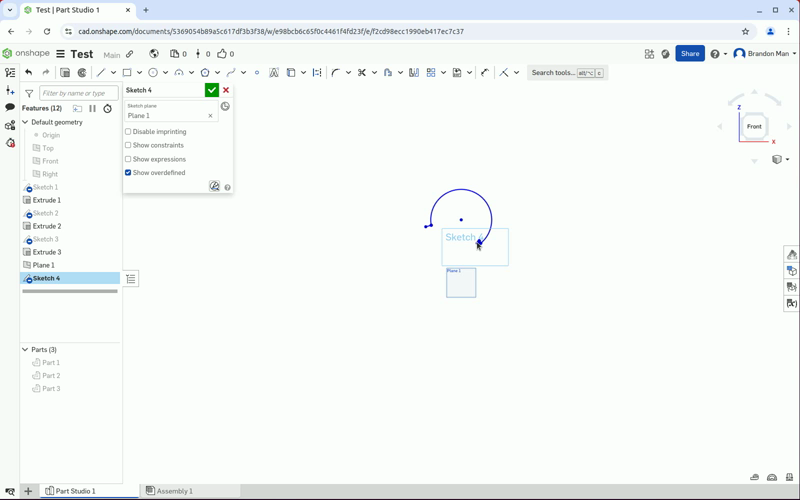
key(l)
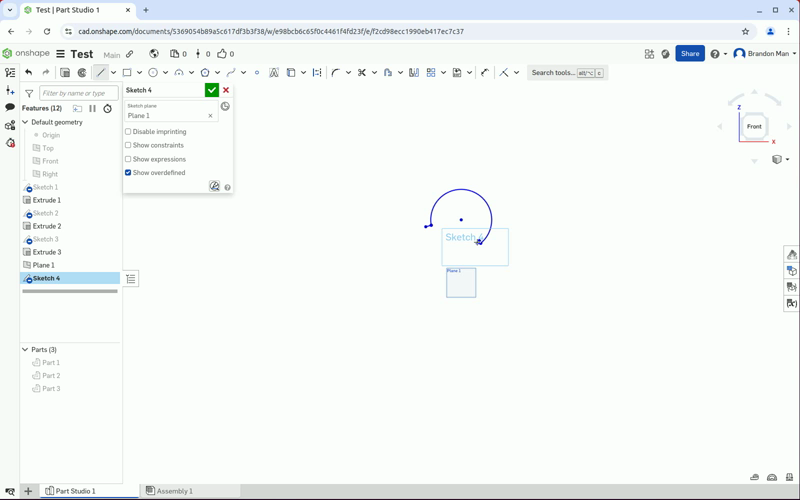
mouse_move(477, 243)
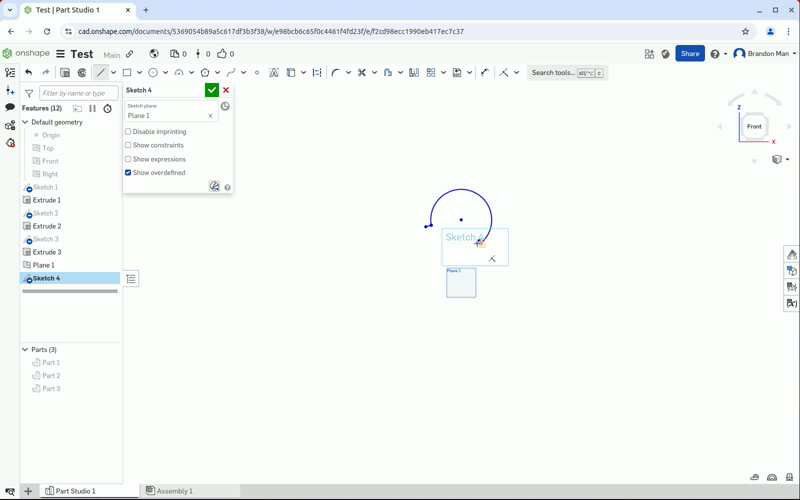
scroll(6)
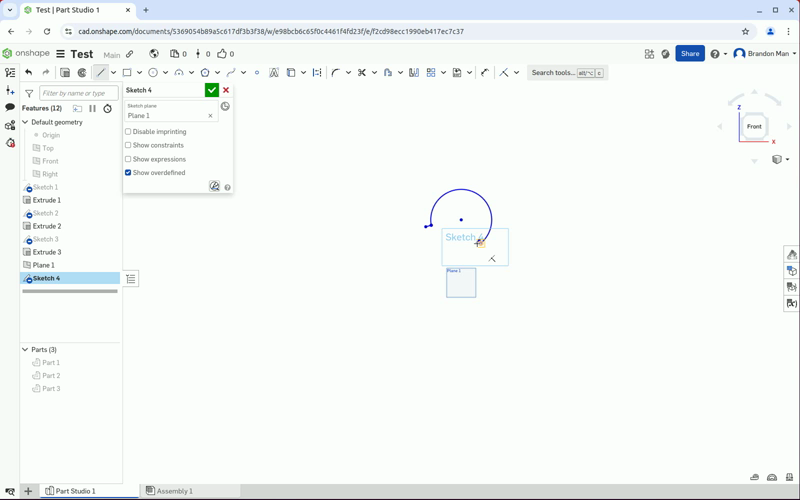
scroll(6)
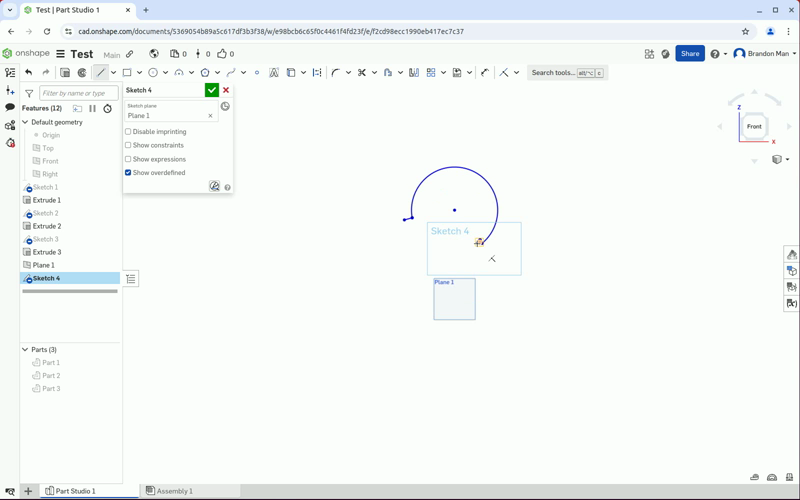
scroll(6)
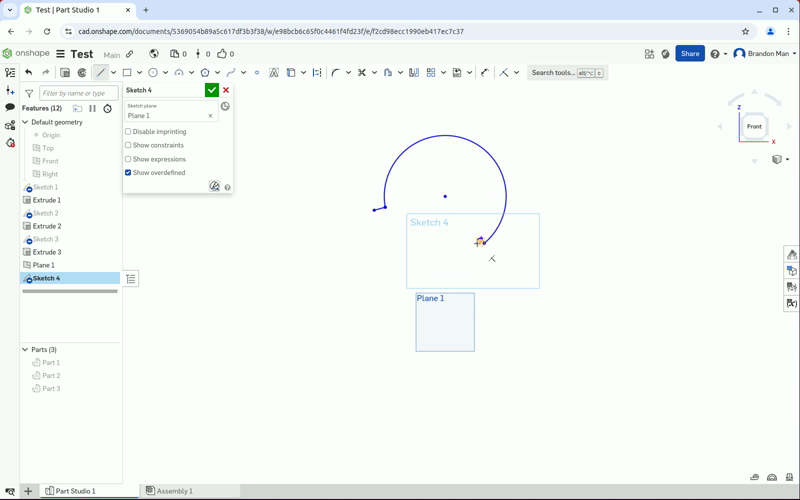
scroll(6)
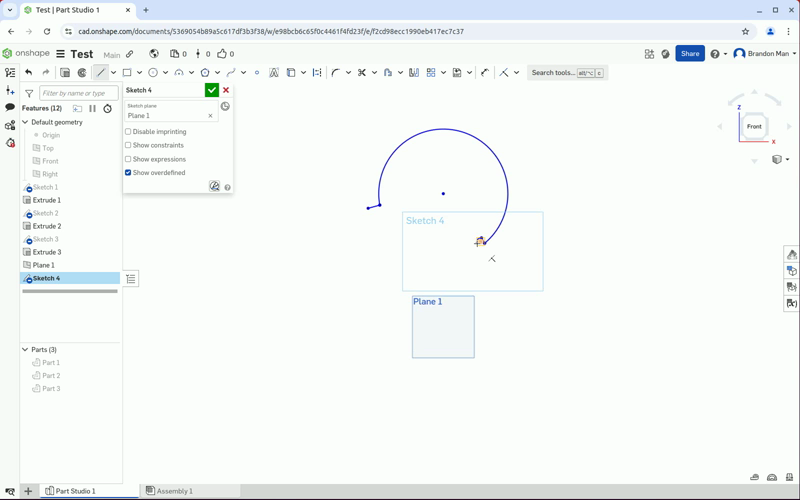
scroll(6)
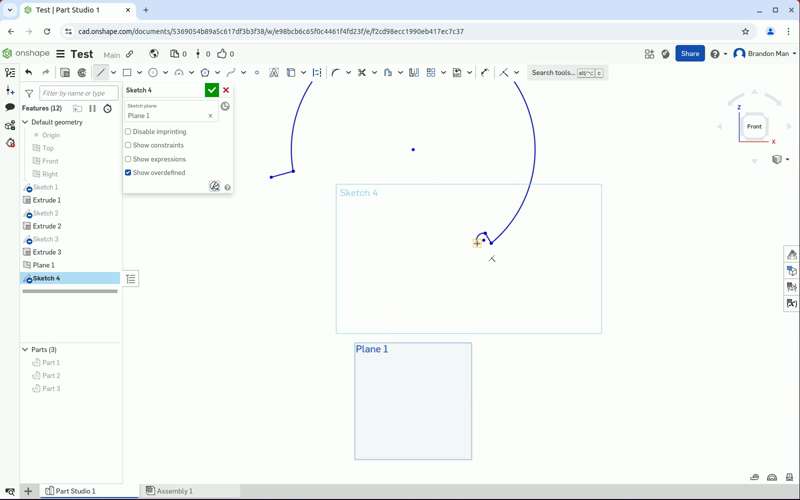
scroll(6)
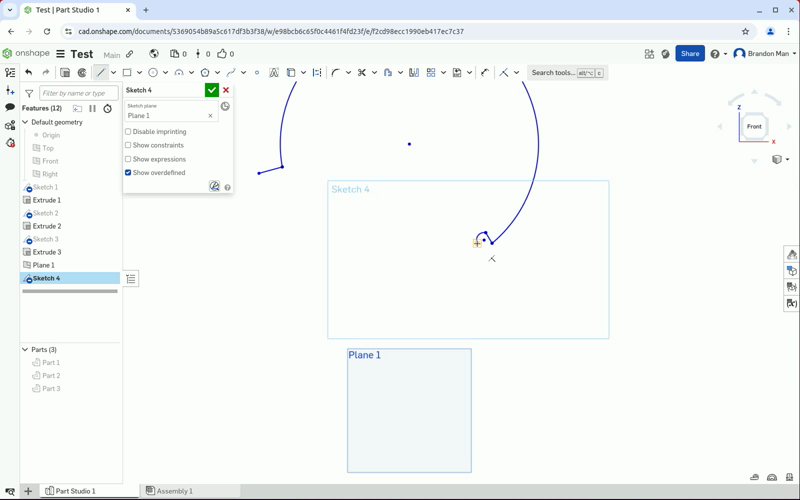
scroll(6)
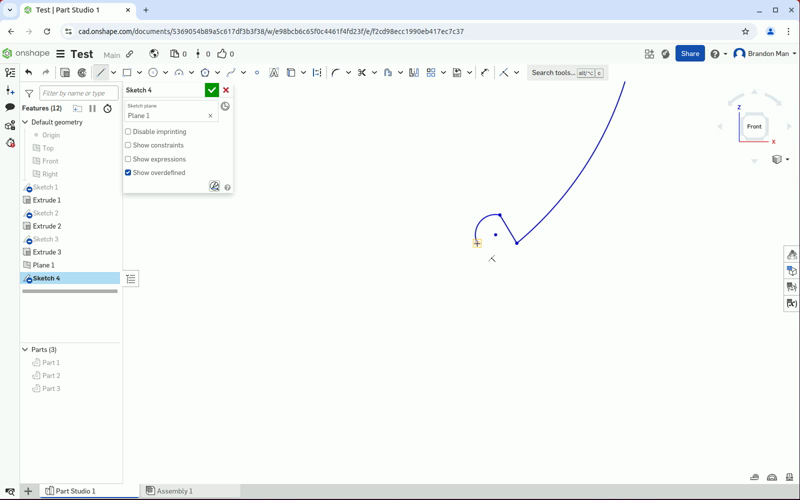
click(477, 243)
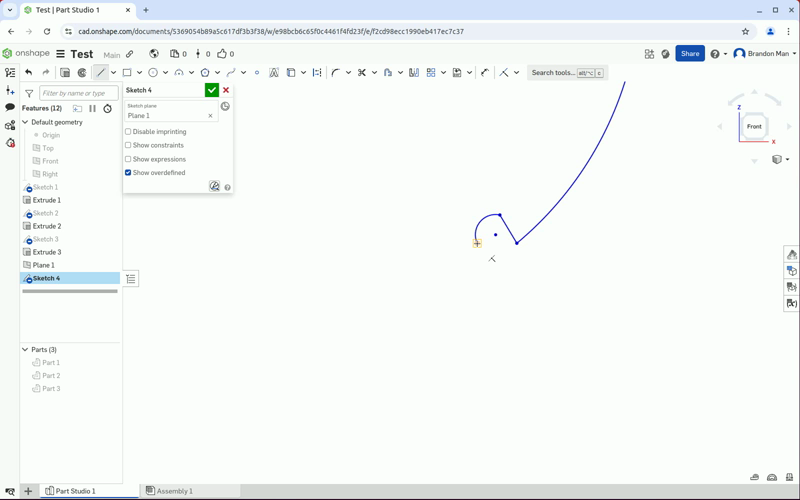
scroll(-6)
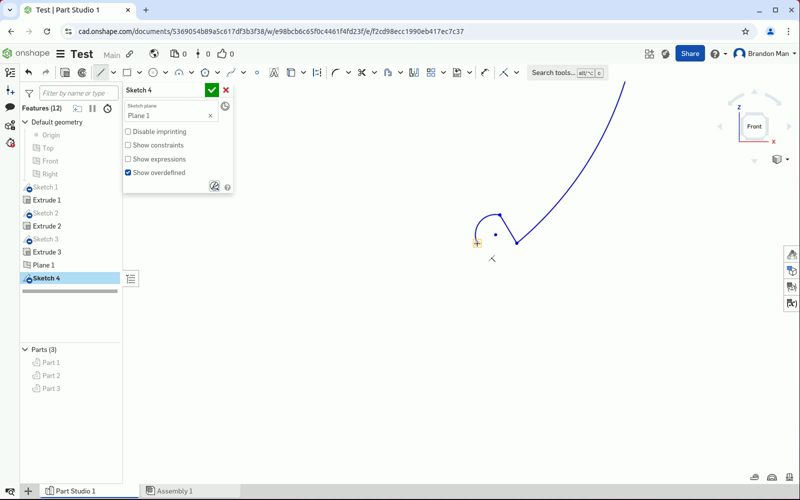
scroll(-6)
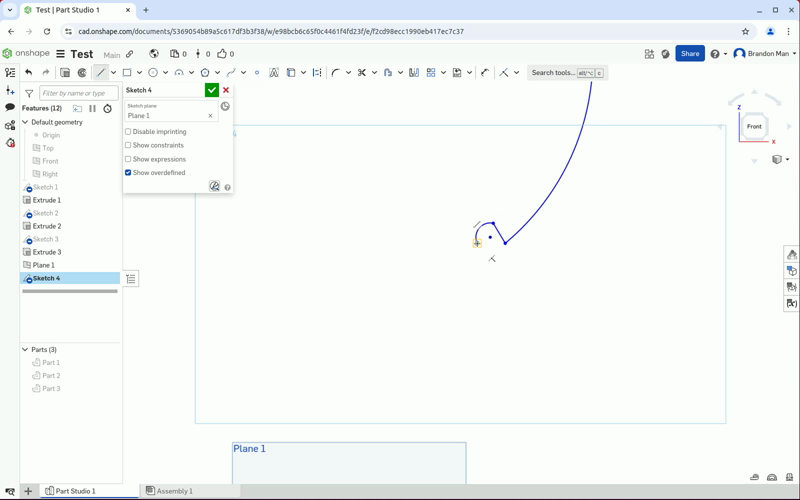
scroll(-6)
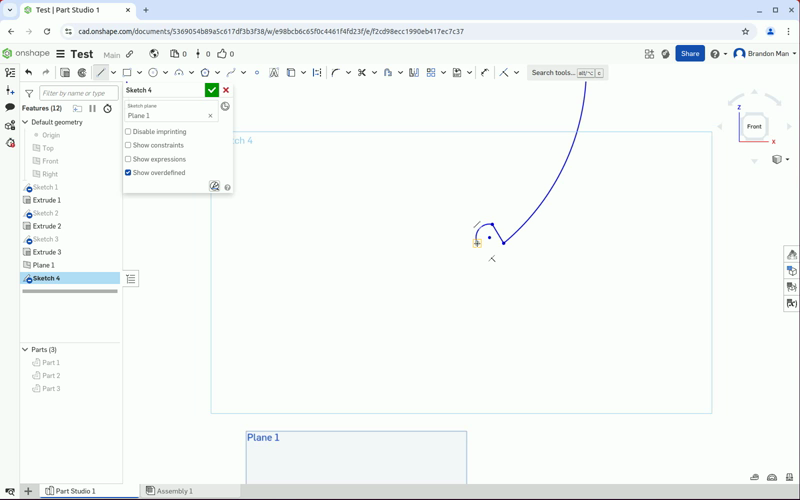
scroll(-6)
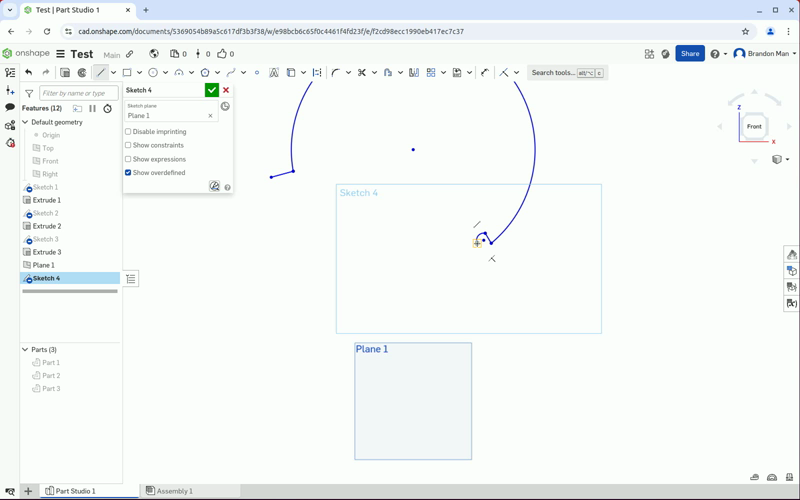
scroll(-6)
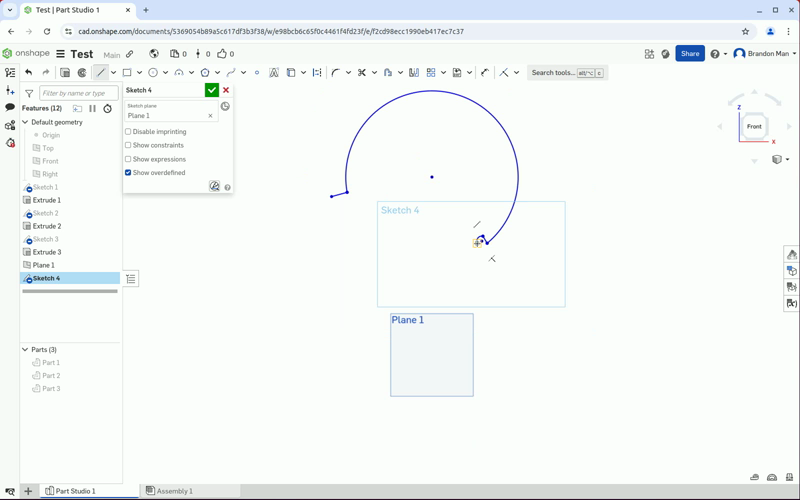
scroll(-6)
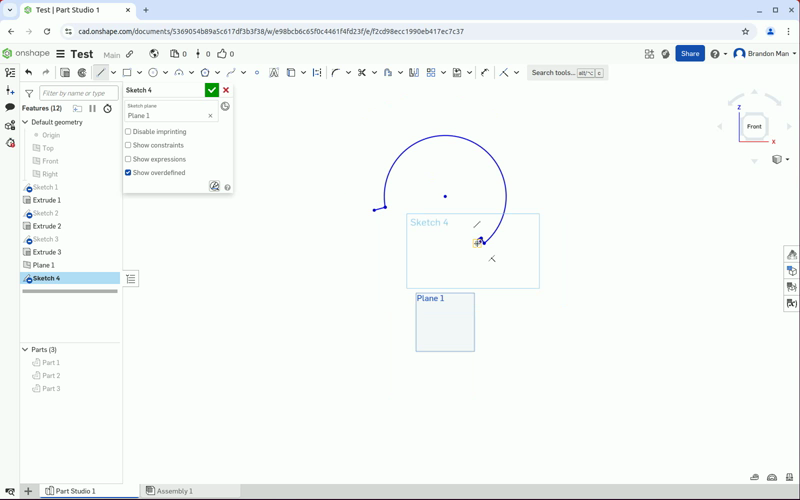
scroll(-6)
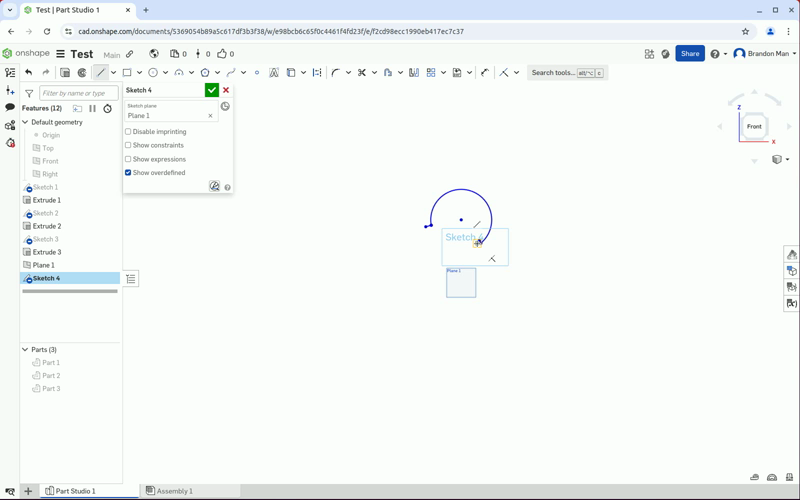
key_down(shift)
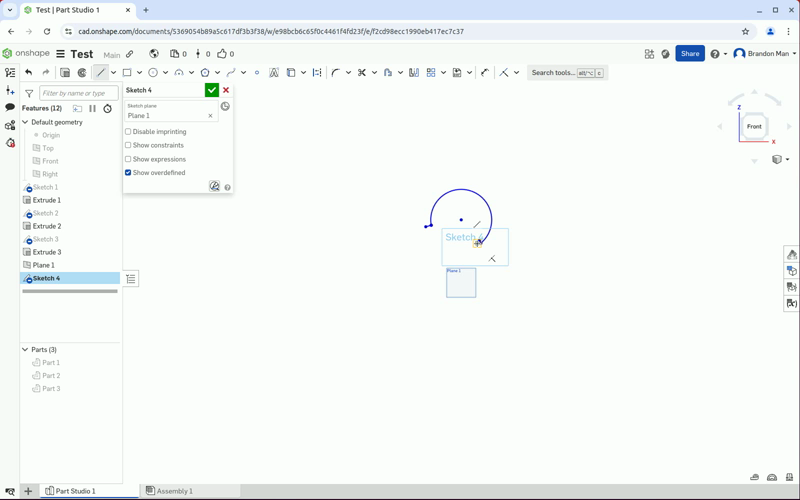
mouse_move(507, 243)
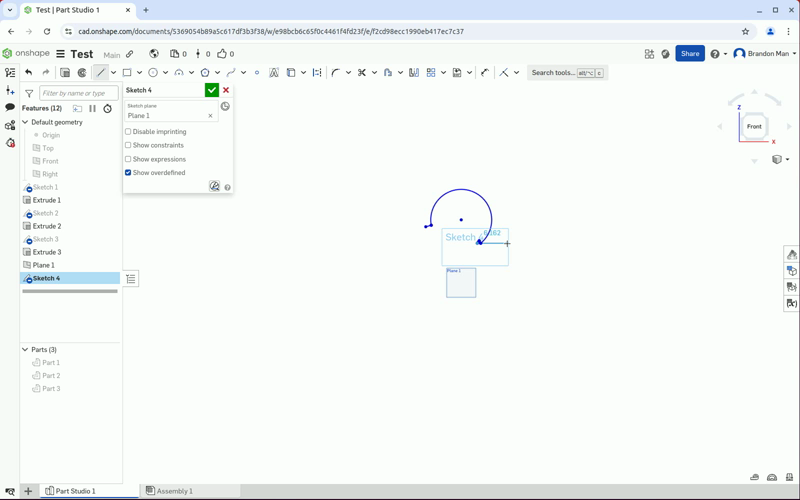
mouse_move(478, 245)
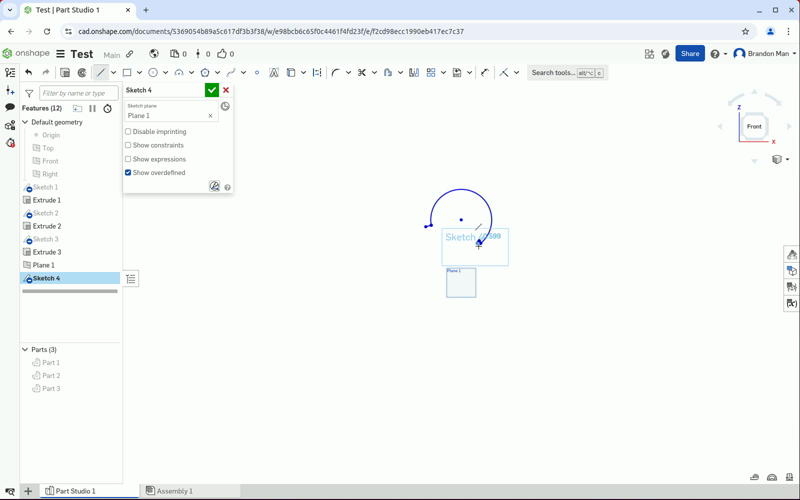
scroll(6)
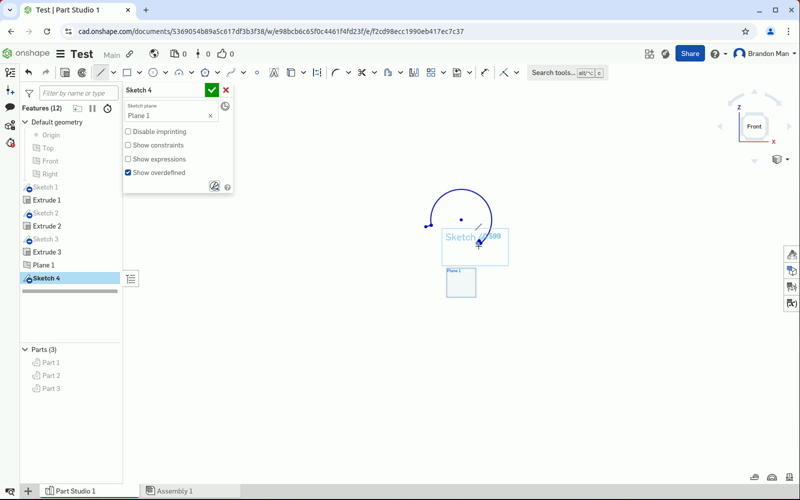
scroll(6)
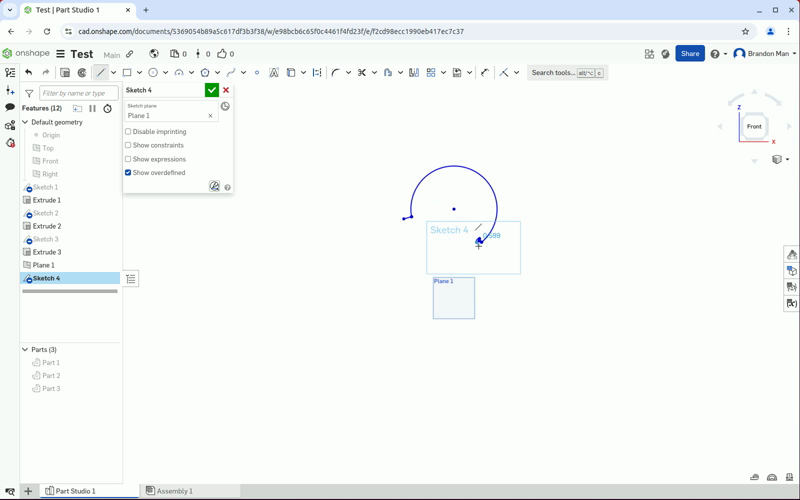
scroll(6)
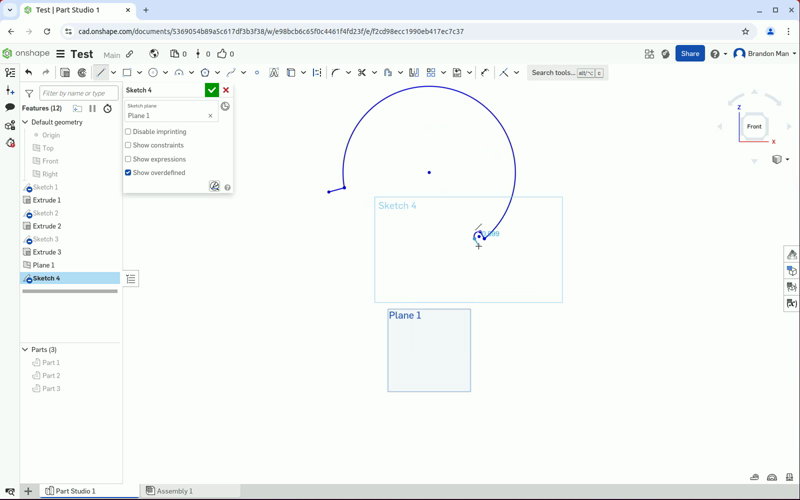
scroll(6)
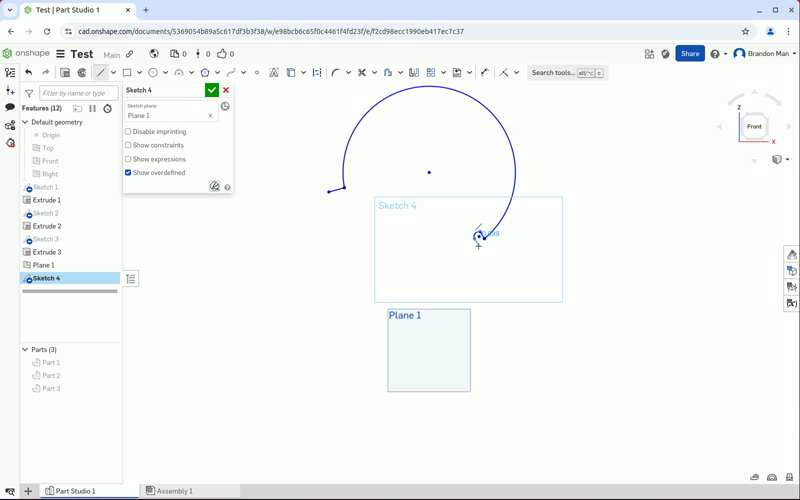
scroll(6)
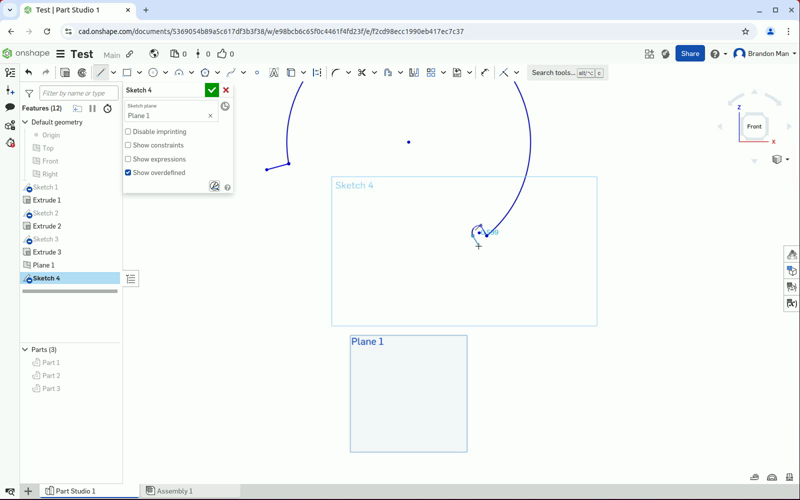
scroll(6)
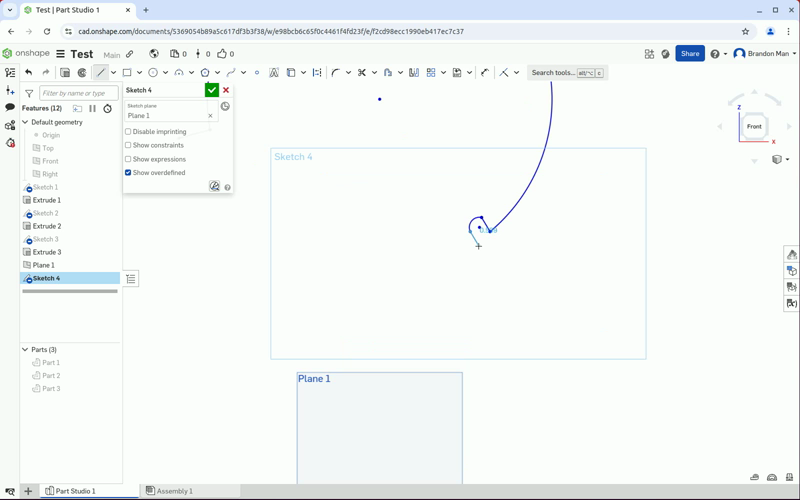
scroll(6)
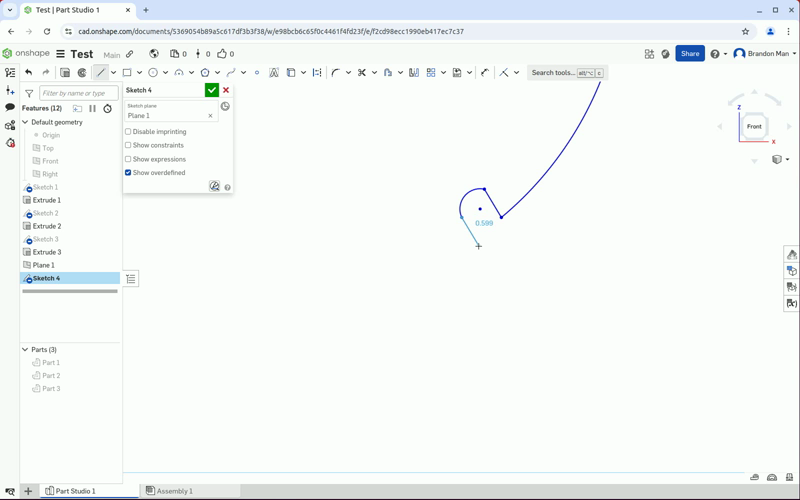
click(478, 245)
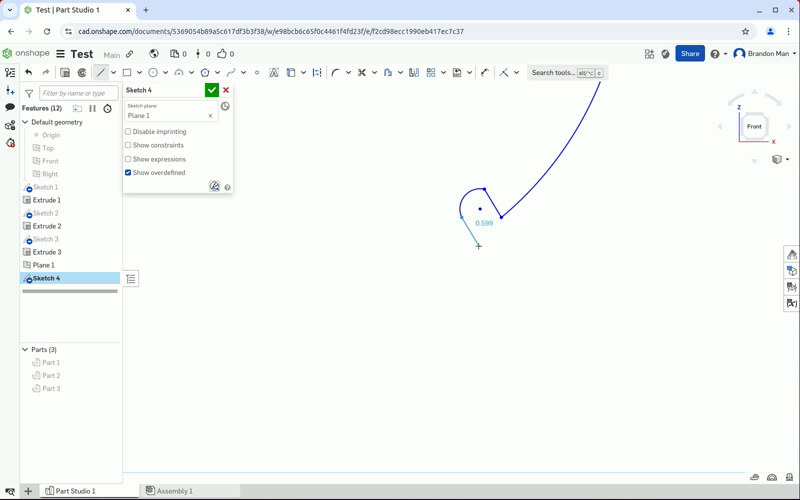
scroll(-6)
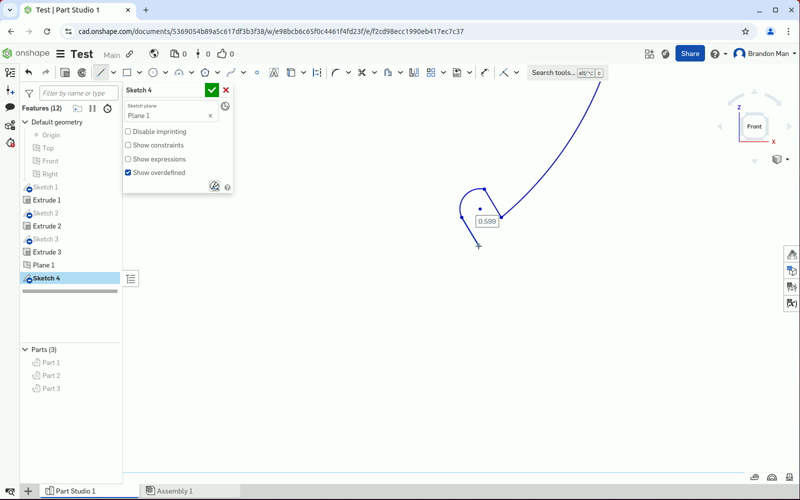
scroll(-6)
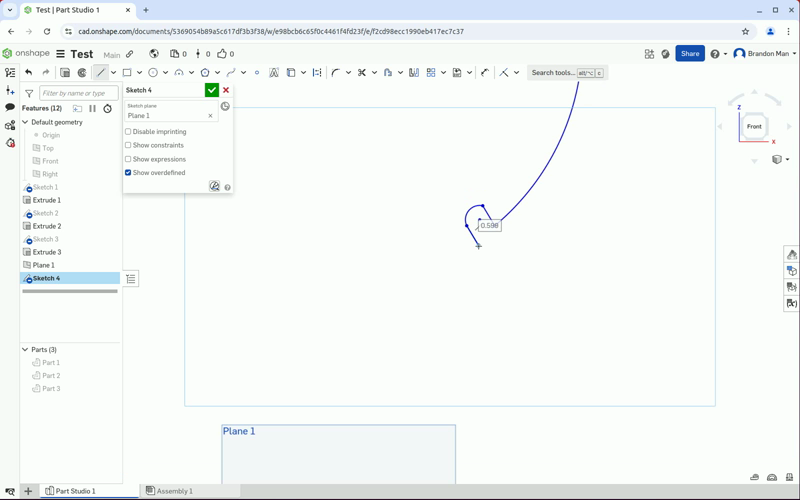
scroll(-6)
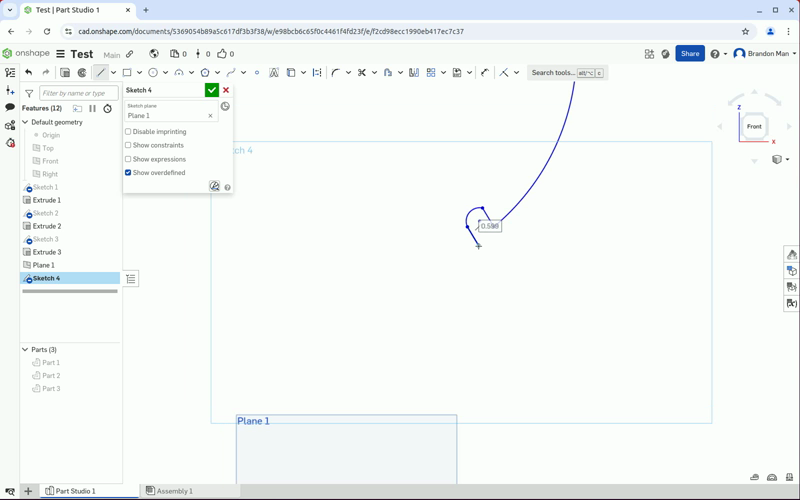
scroll(-6)
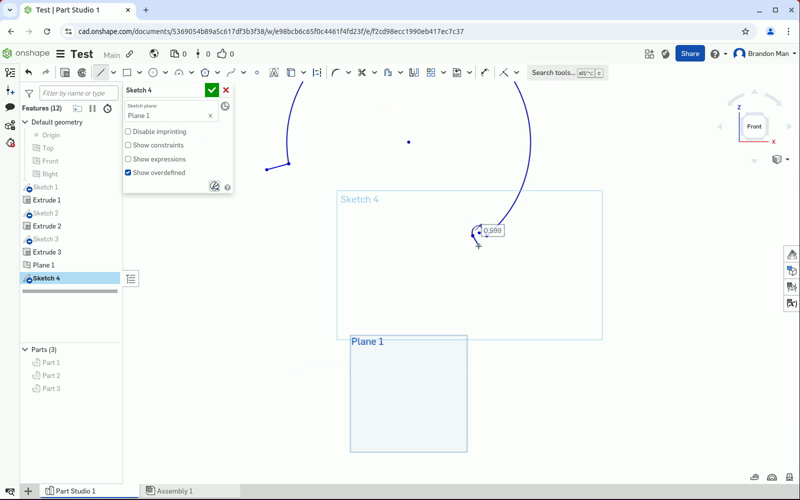
scroll(-6)
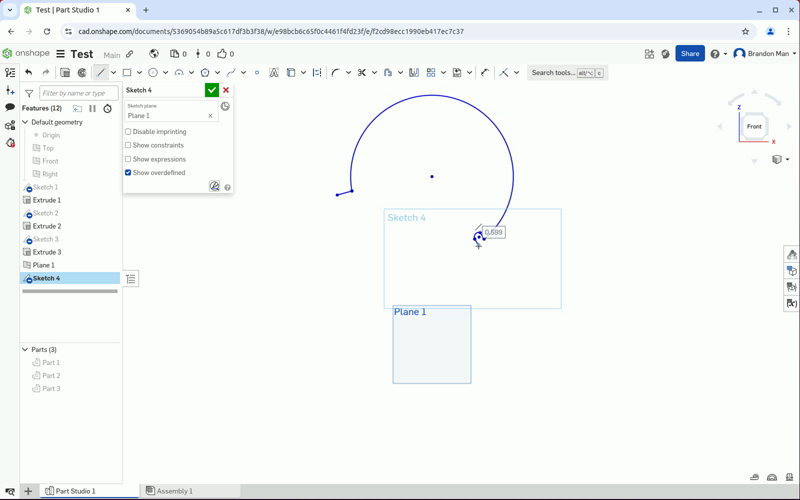
scroll(-6)
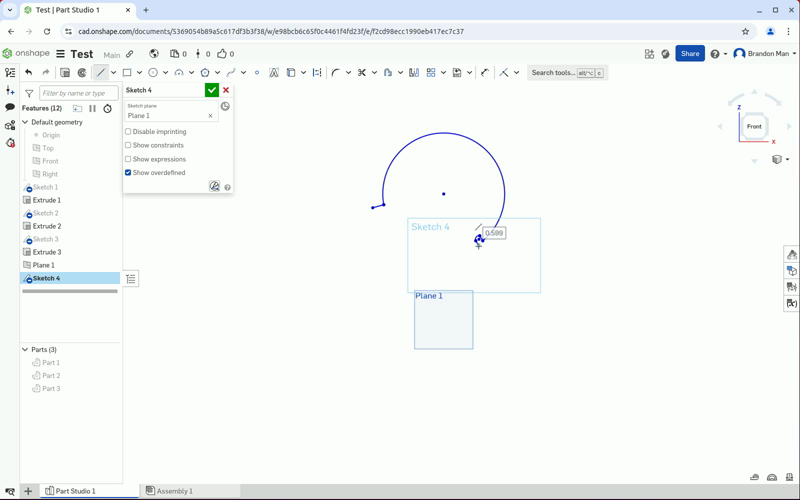
scroll(-6)
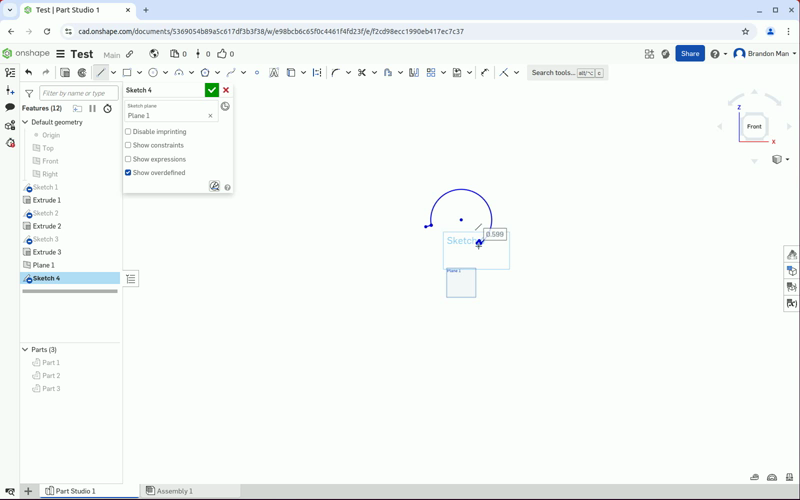
key_up(shift)
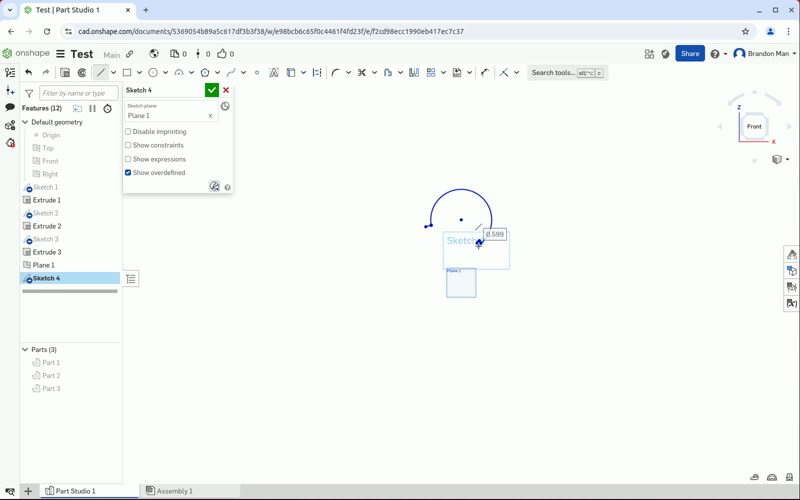
key(esc)
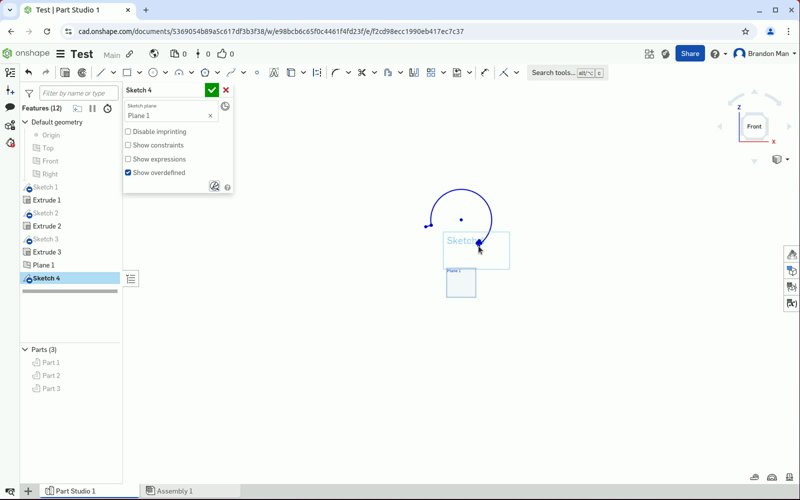
key(a)
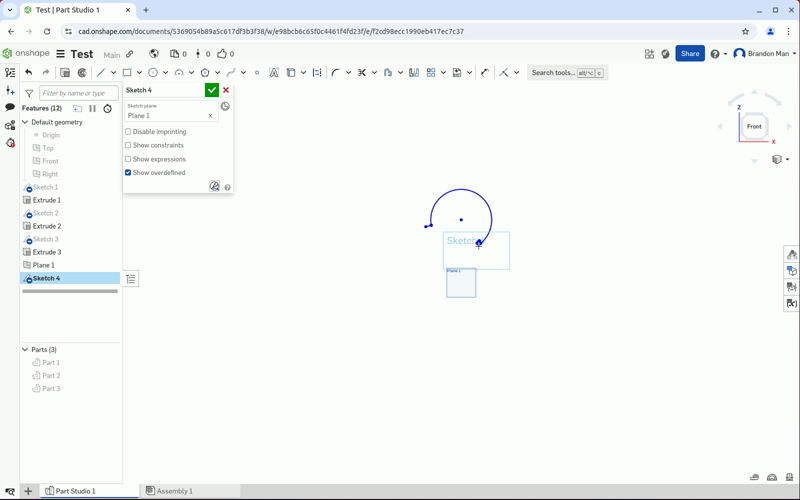
mouse_move(478, 245)
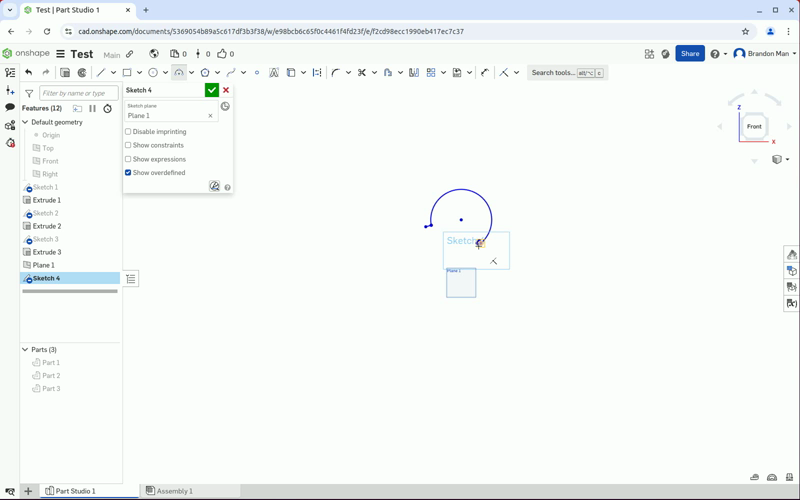
scroll(6)
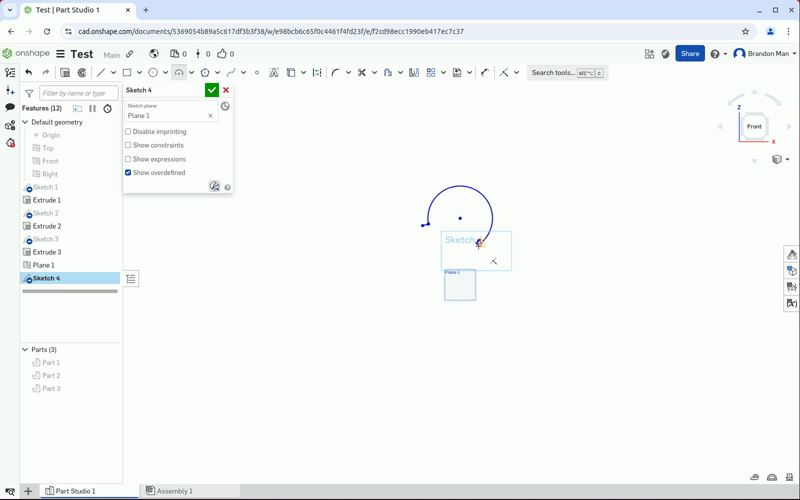
scroll(6)
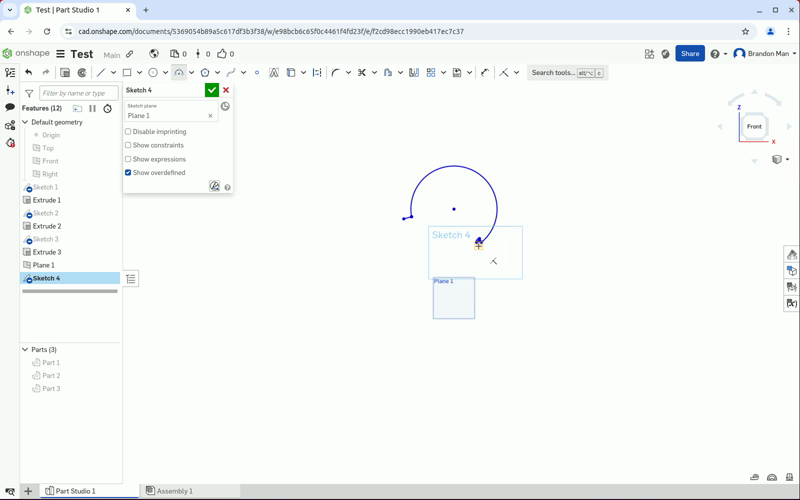
scroll(6)
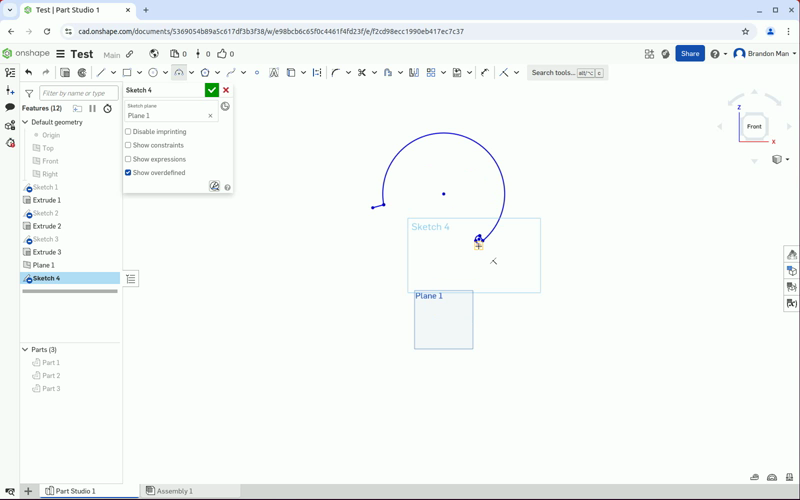
scroll(6)
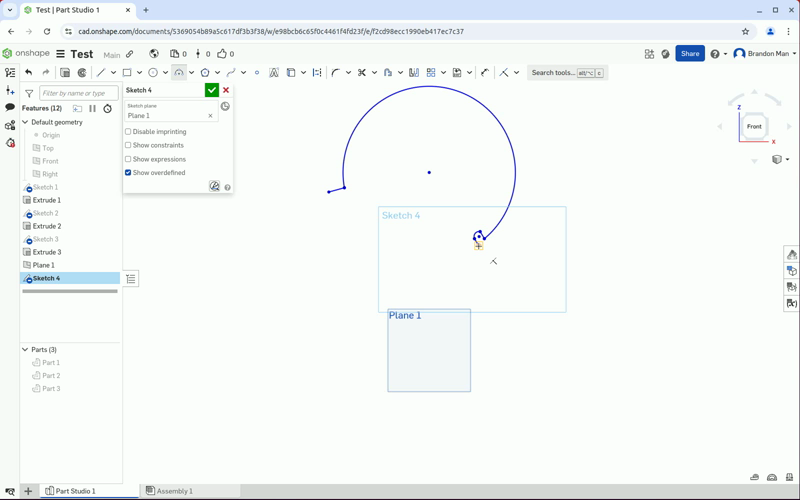
scroll(6)
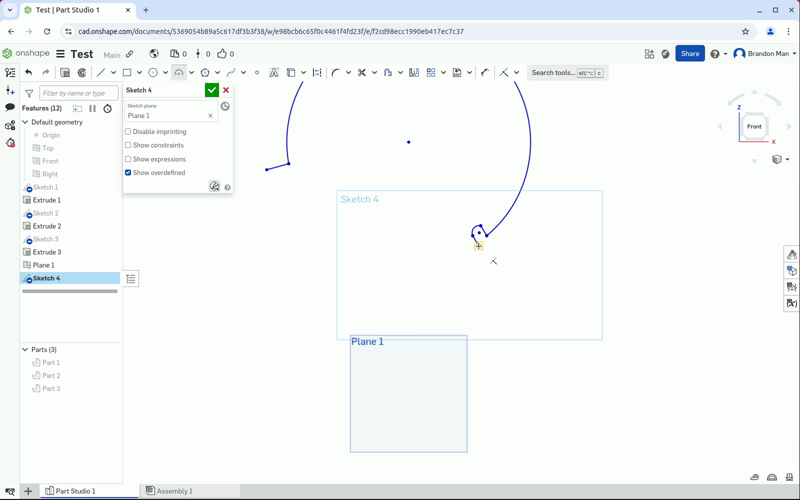
scroll(6)
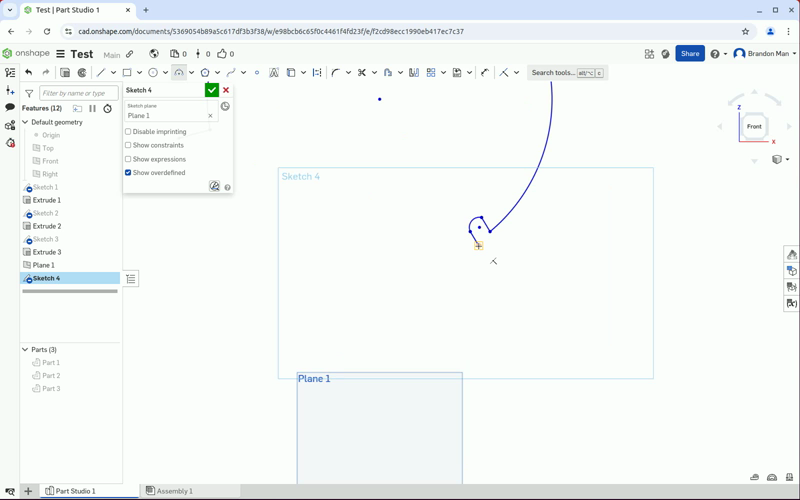
scroll(6)
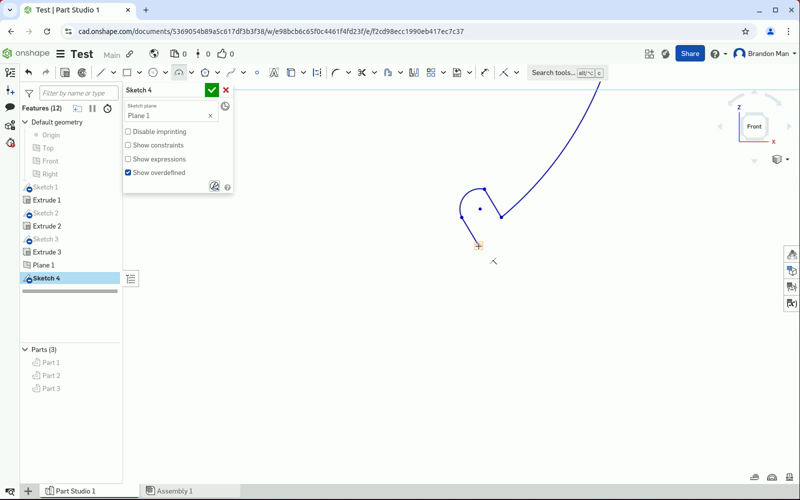
click(478, 245)
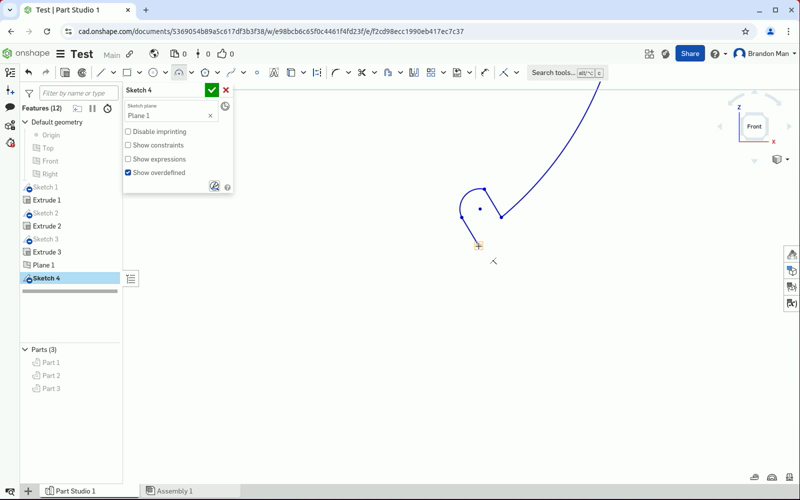
scroll(-6)
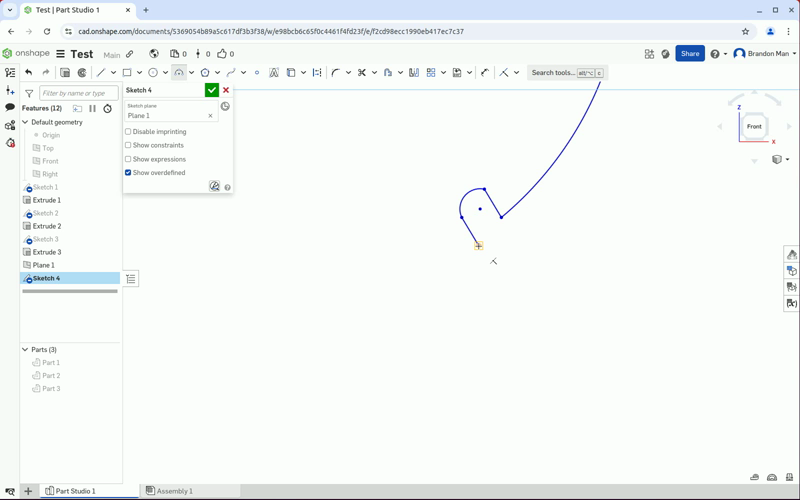
scroll(-6)
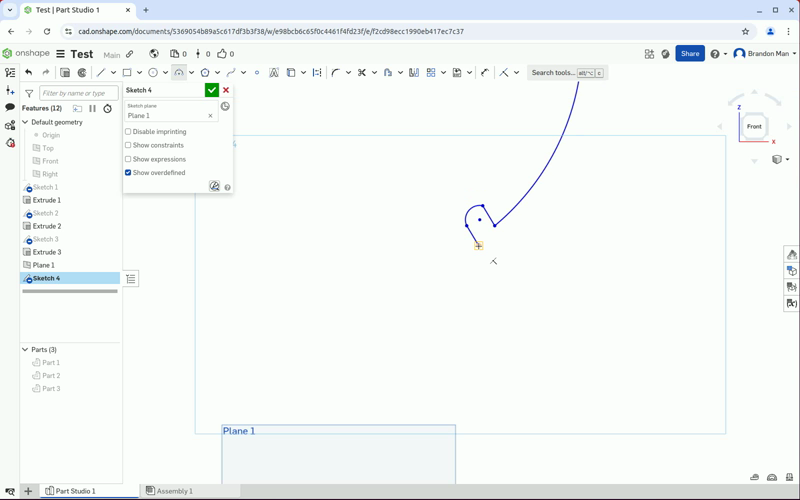
scroll(-6)
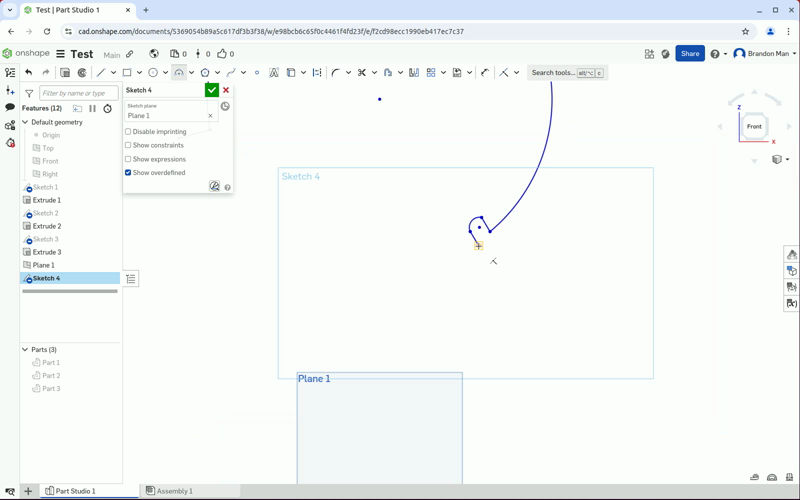
scroll(-6)
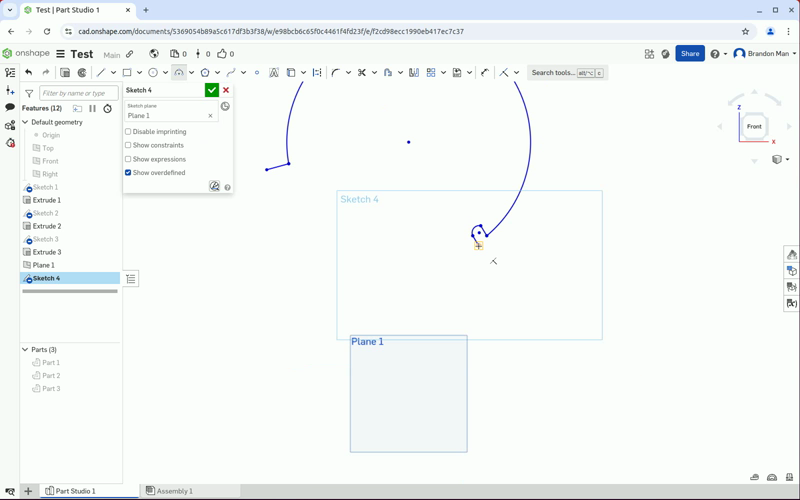
scroll(-6)
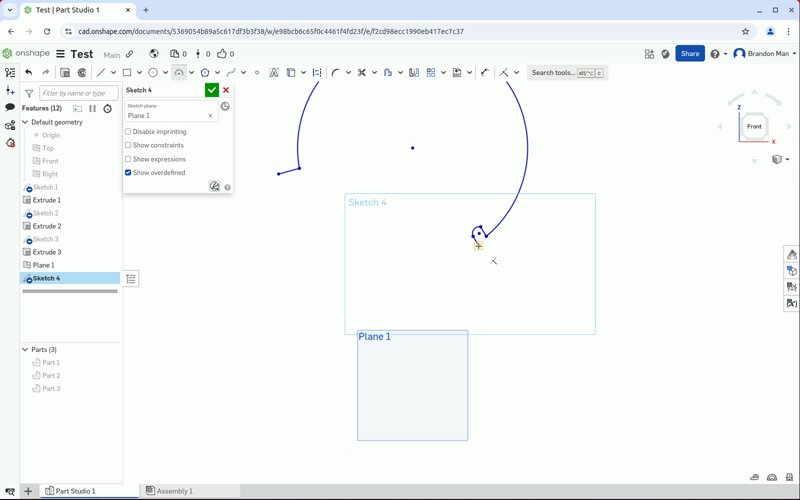
scroll(-6)
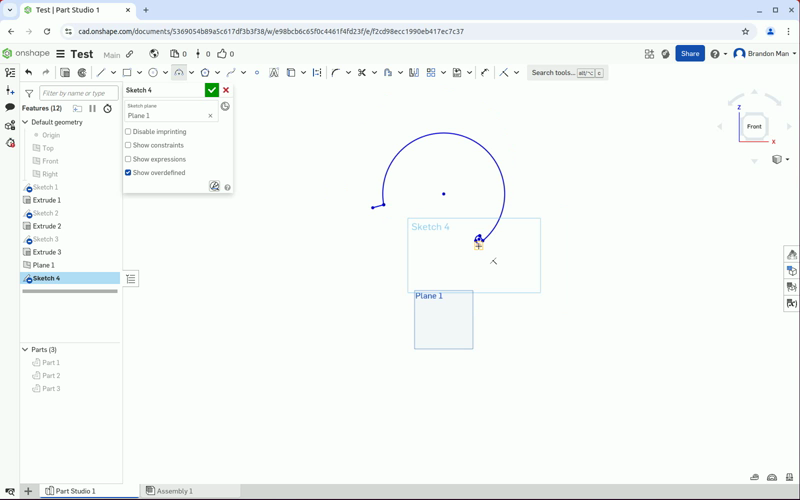
scroll(-6)
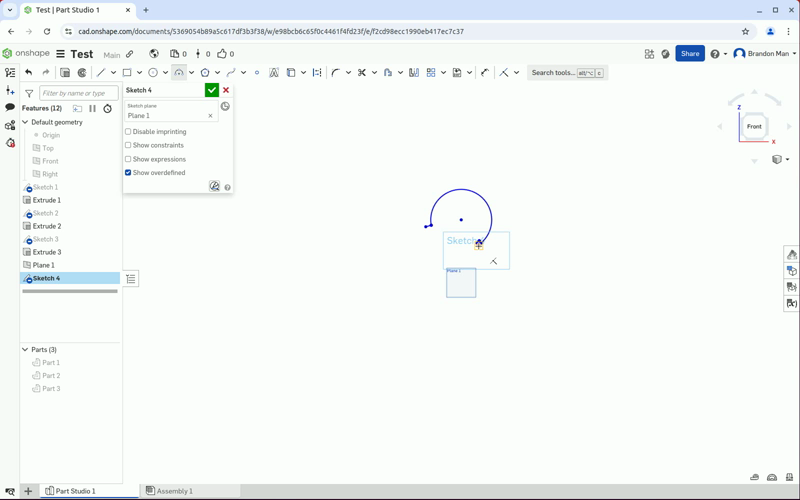
key_down(shift)
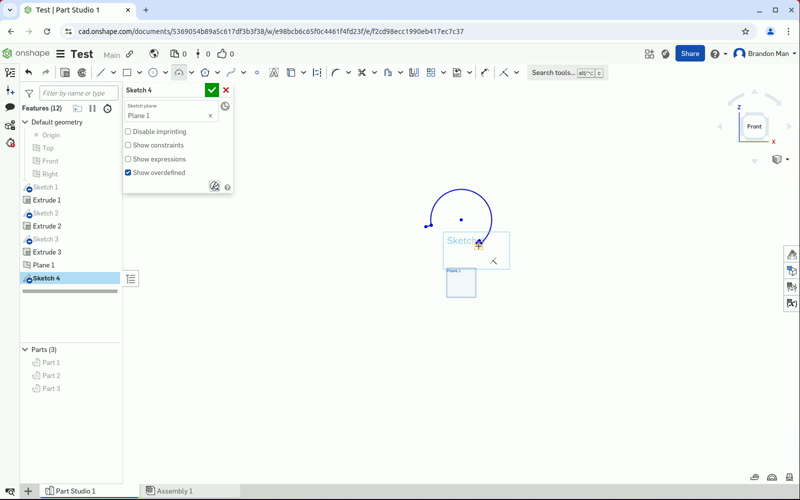
mouse_move(453, 249)
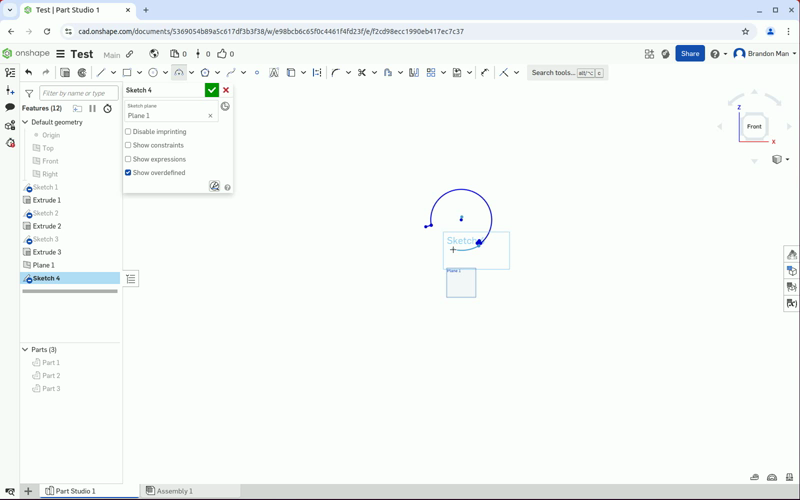
click(453, 249)
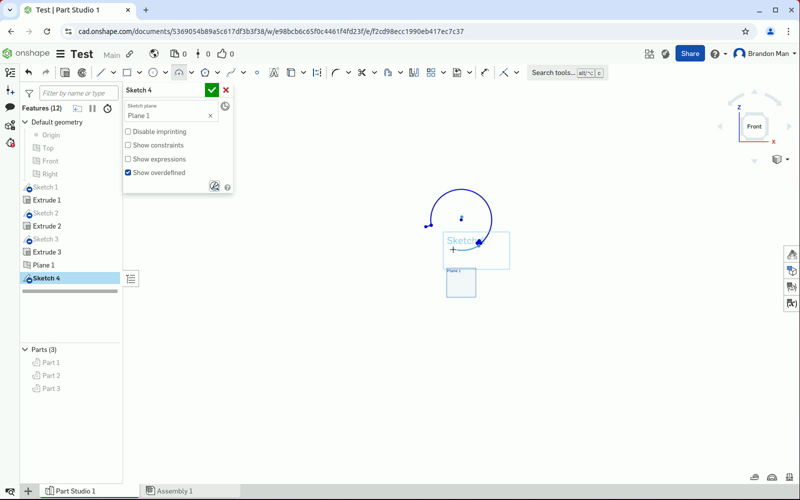
mouse_move(466, 250)
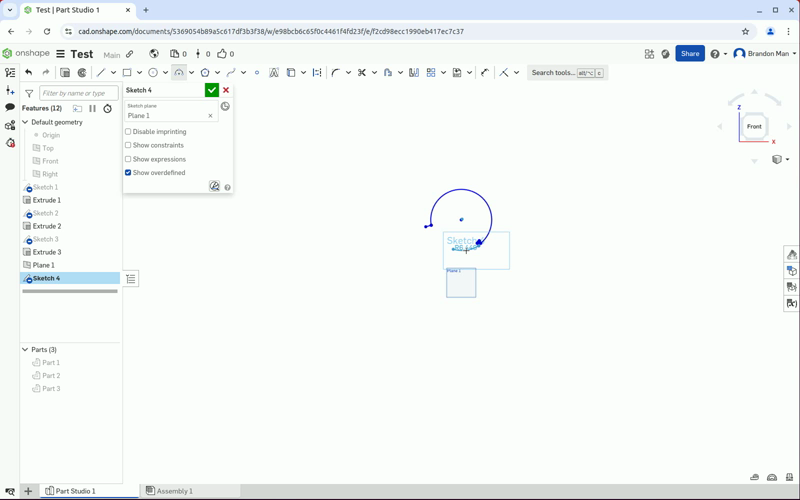
click(466, 250)
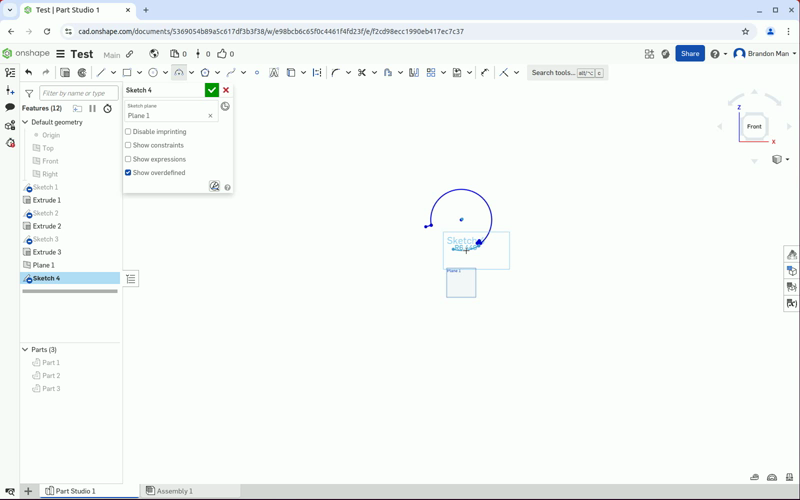
key_up(shift)
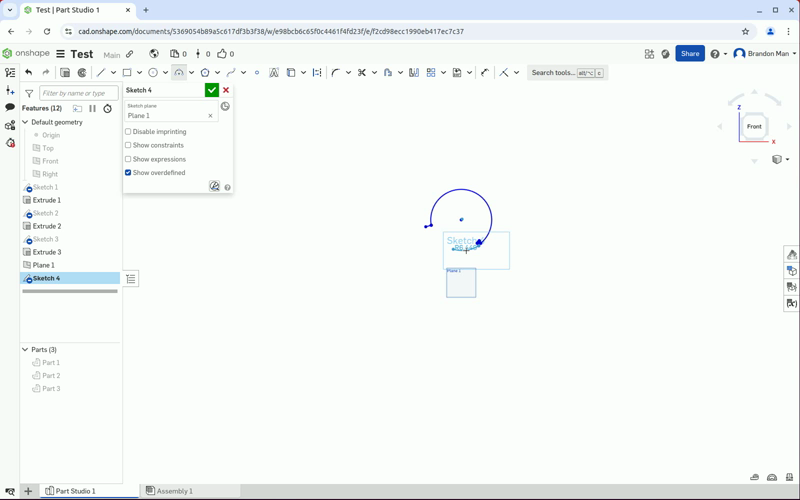
key(esc)
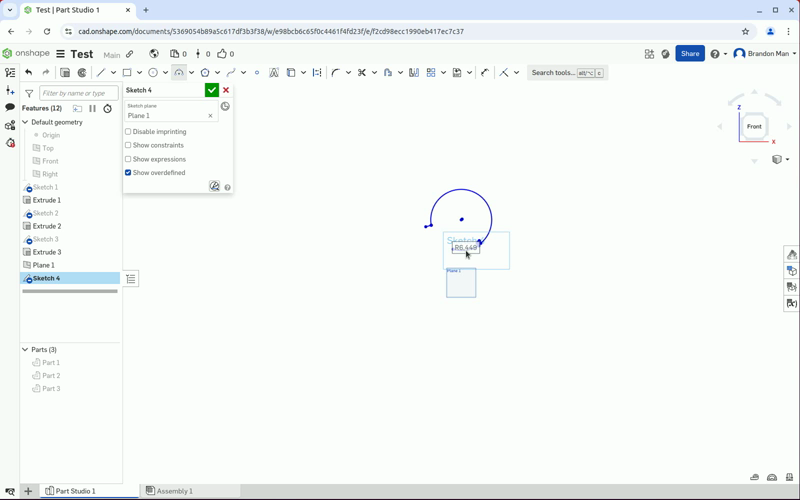
key(l)
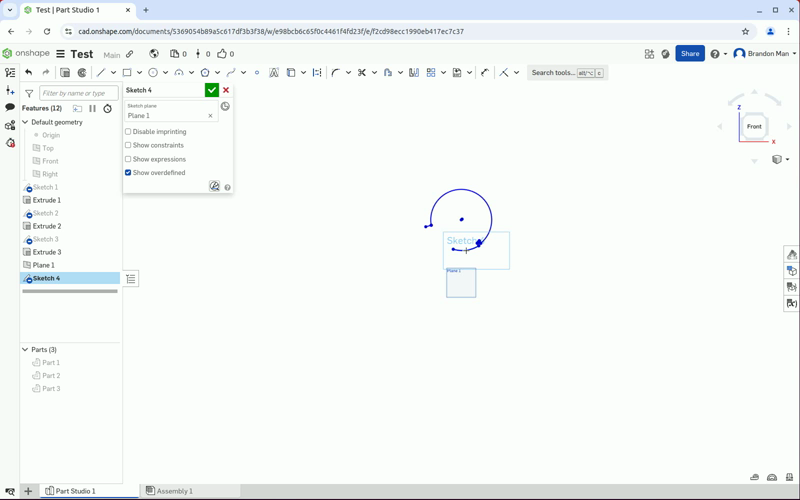
mouse_move(453, 249)
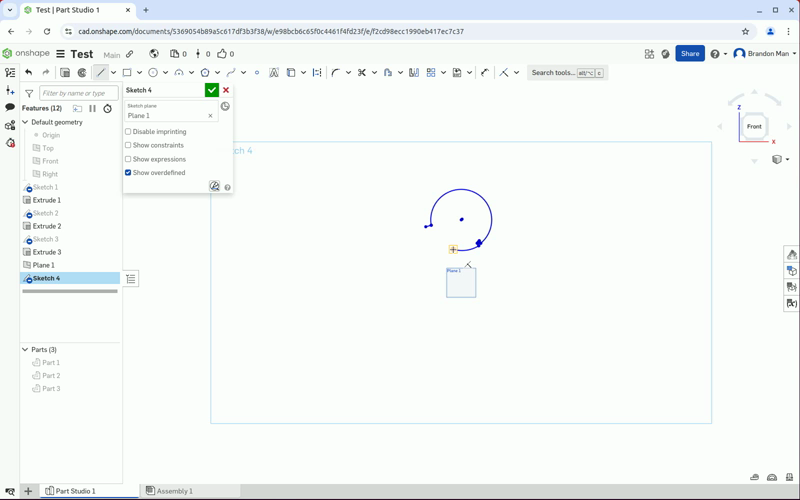
click(453, 249)
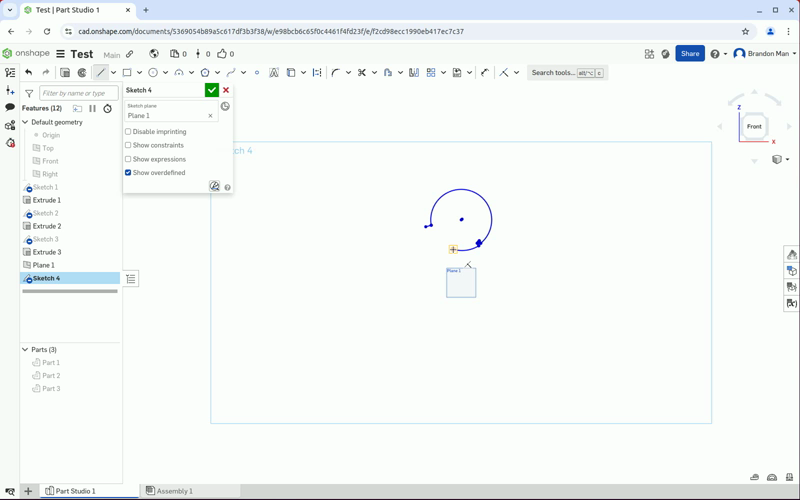
key_down(shift)
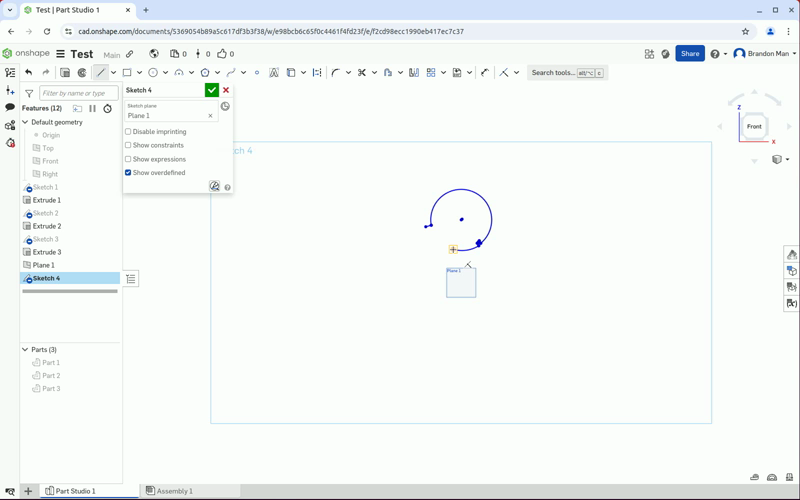
mouse_move(483, 249)
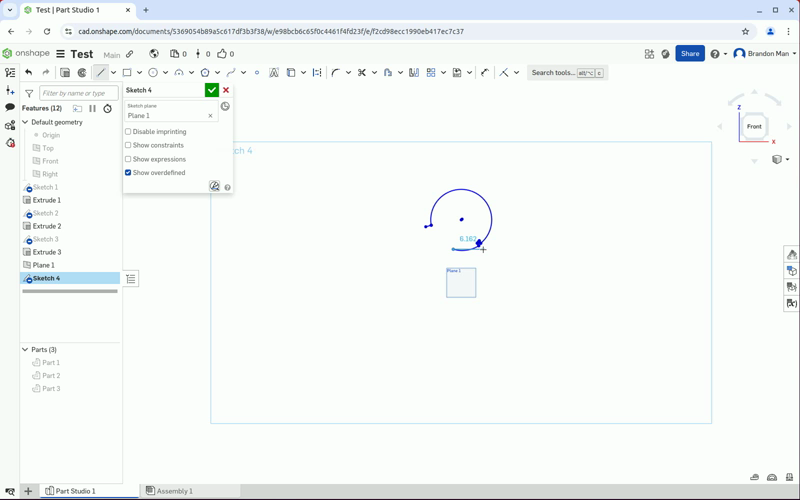
mouse_move(450, 254)
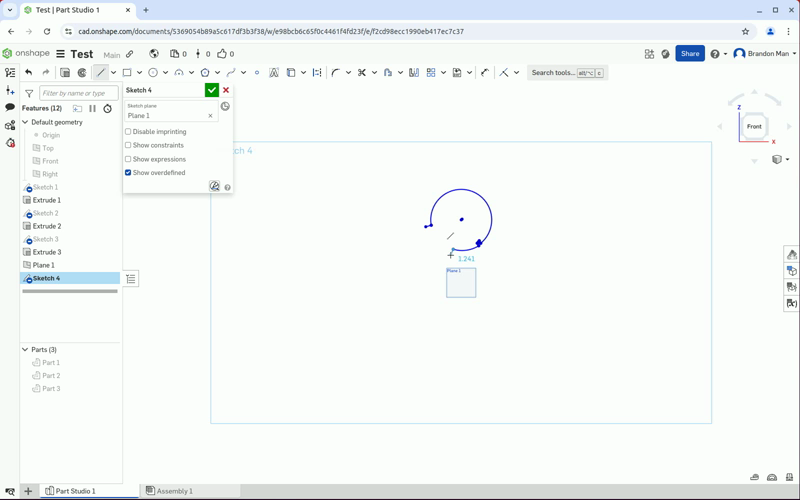
scroll(6)
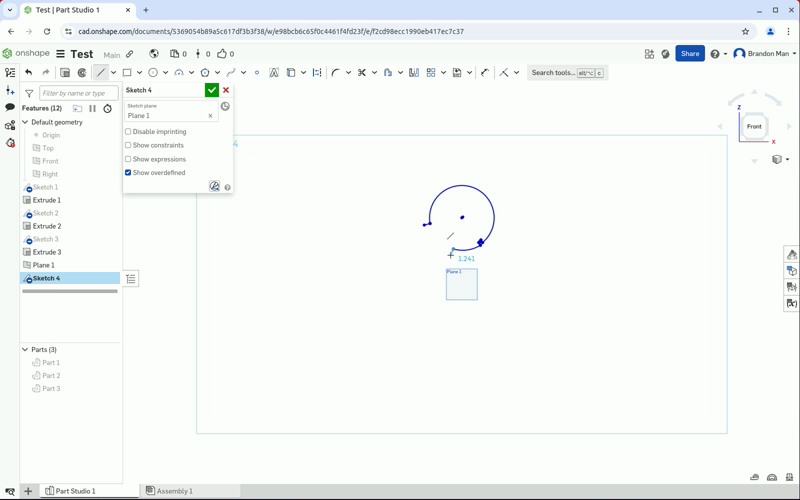
scroll(6)
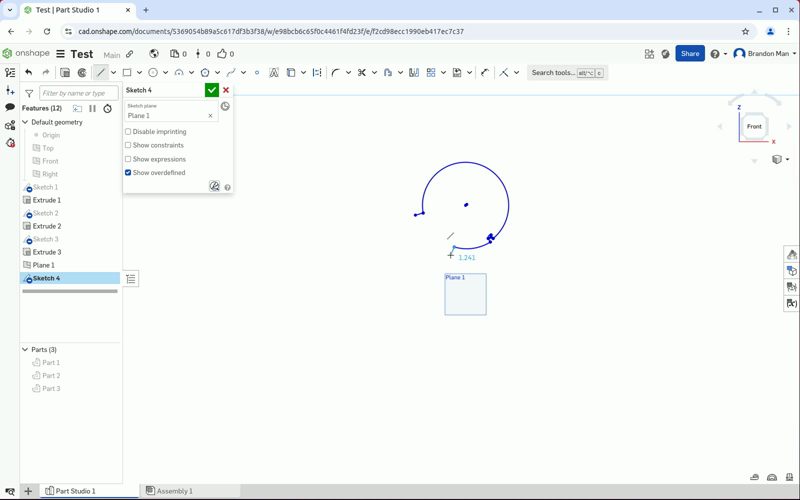
scroll(6)
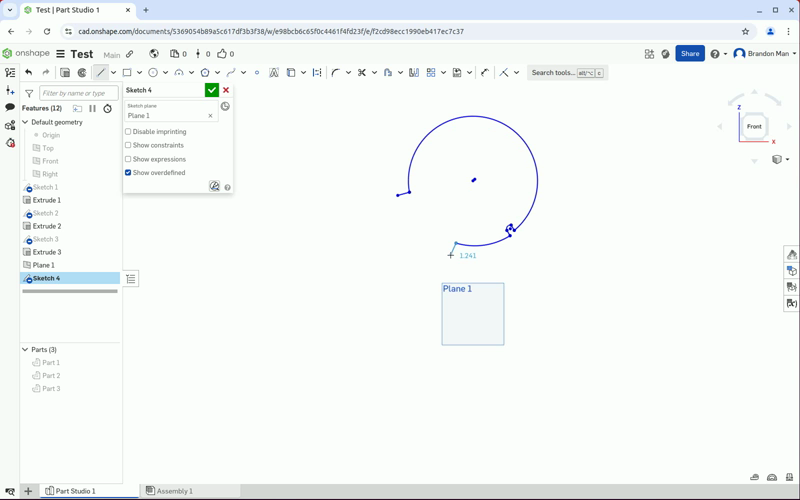
scroll(6)
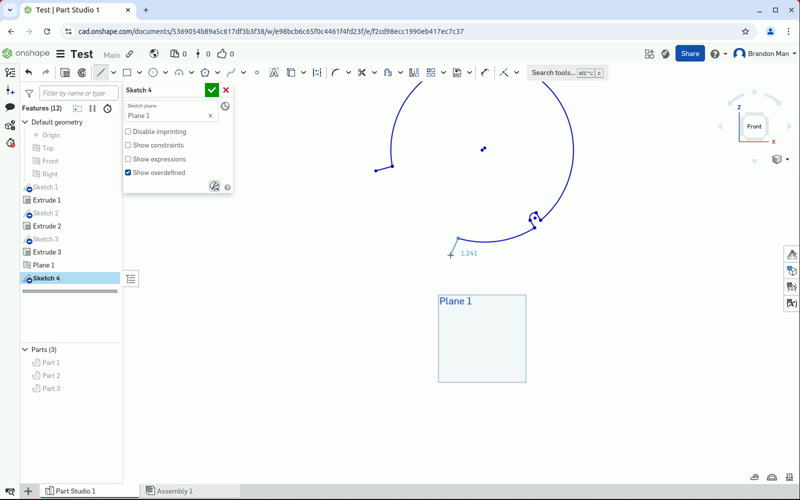
scroll(6)
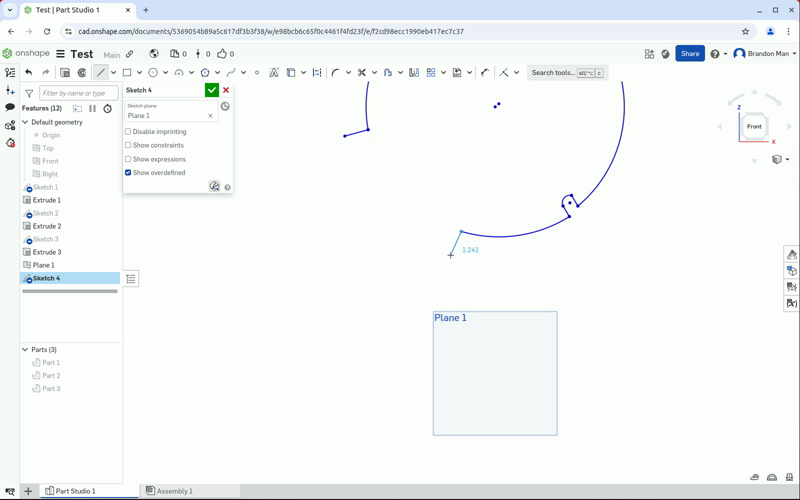
scroll(6)
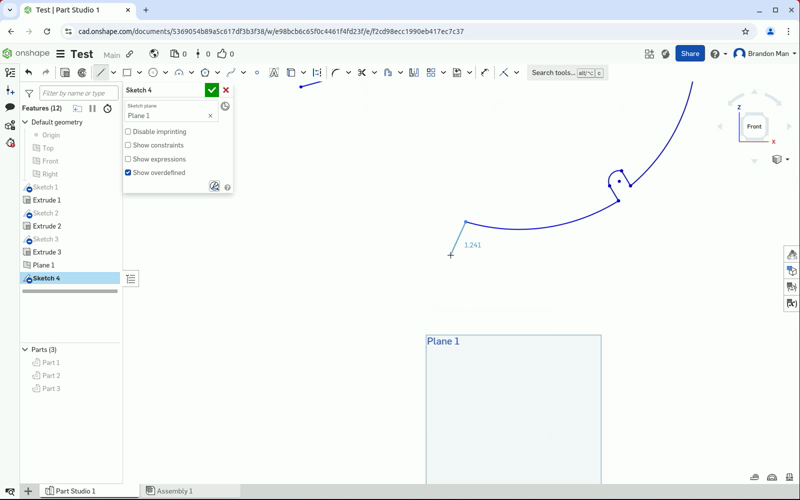
scroll(6)
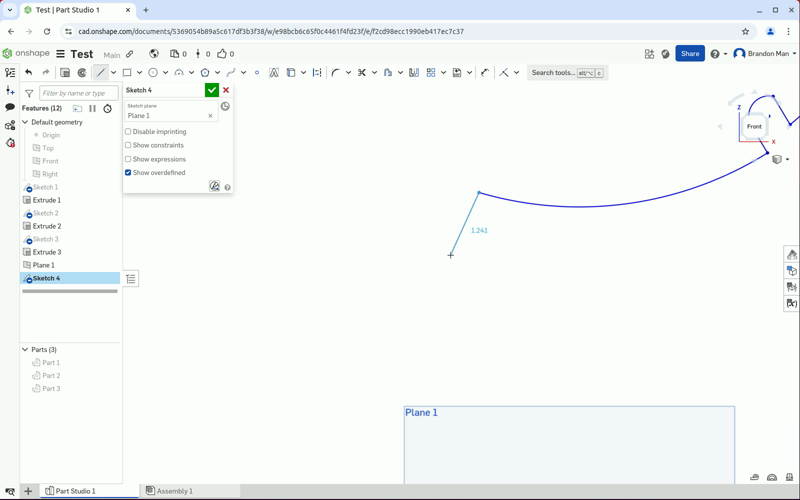
click(450, 254)
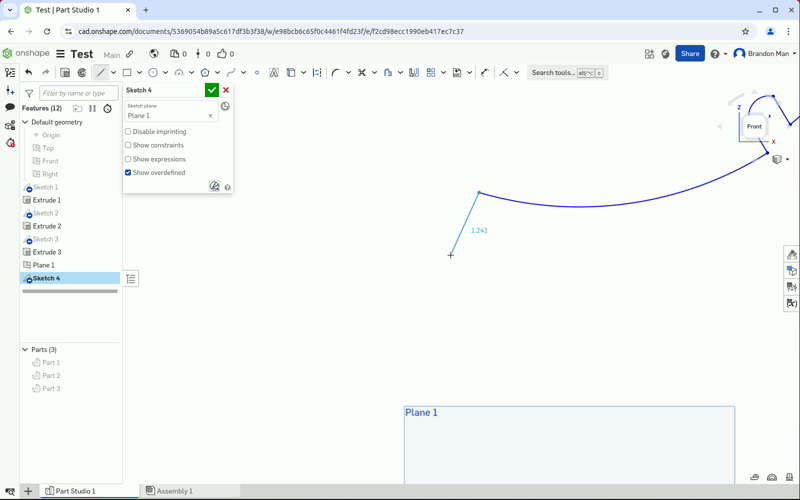
scroll(-6)
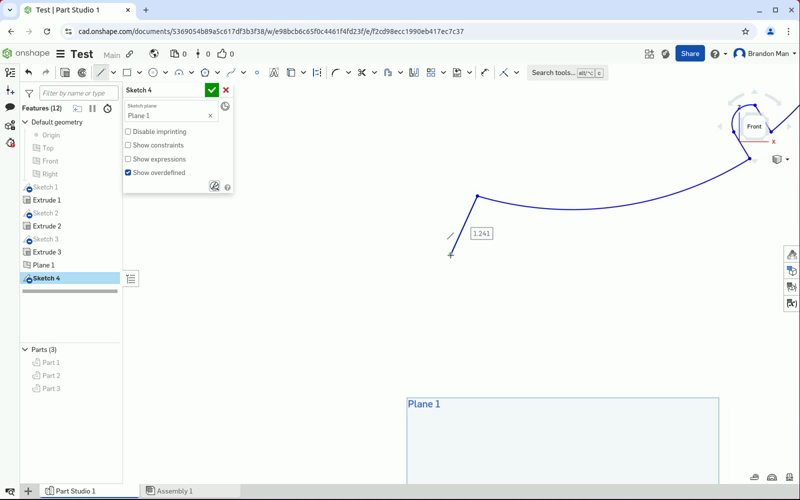
scroll(-6)
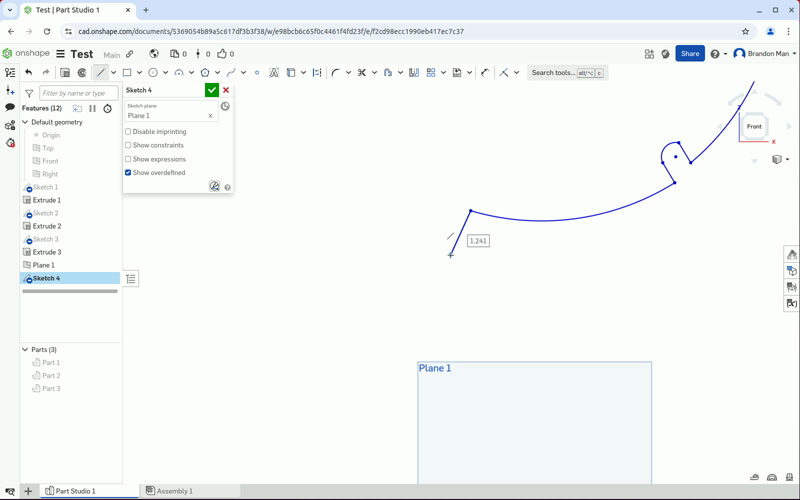
scroll(-6)
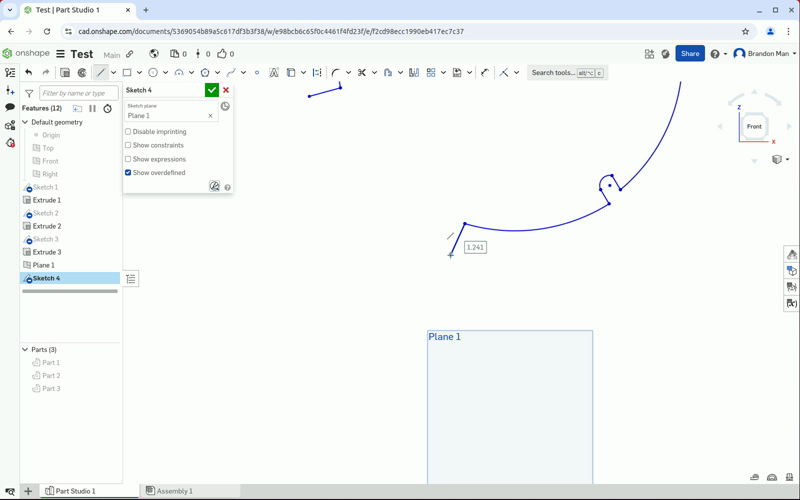
scroll(-6)
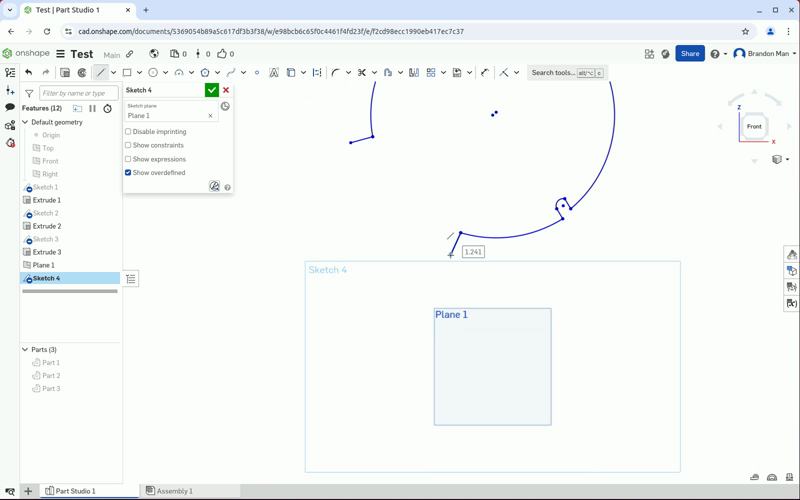
scroll(-6)
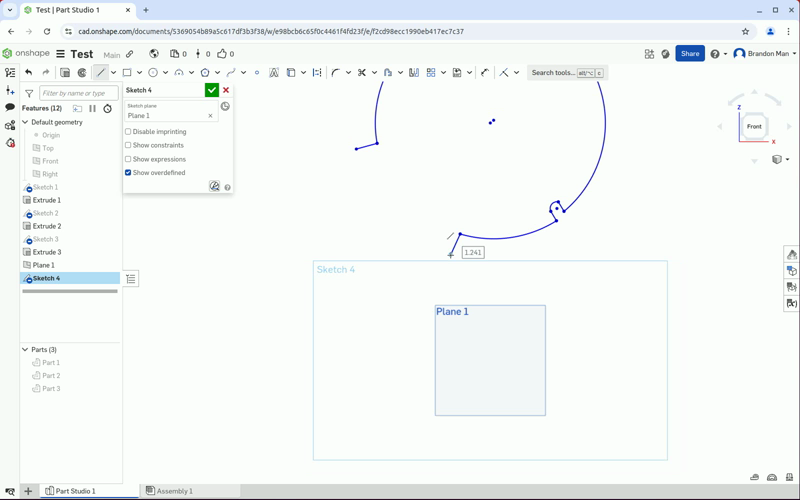
scroll(-6)
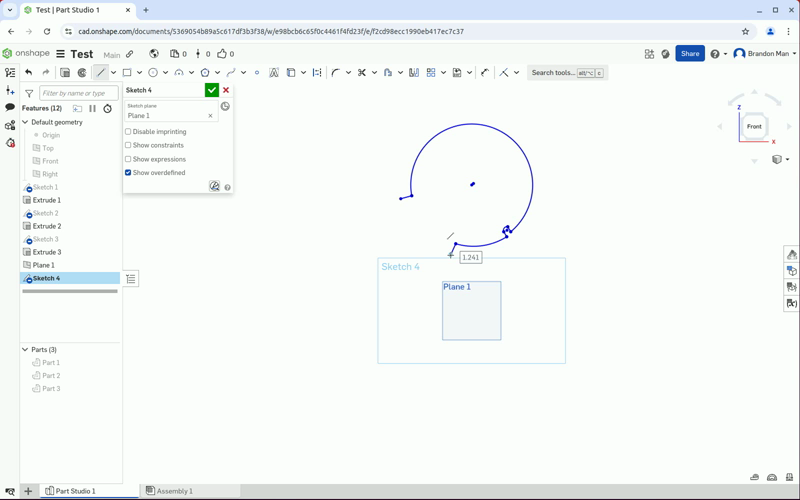
scroll(-6)
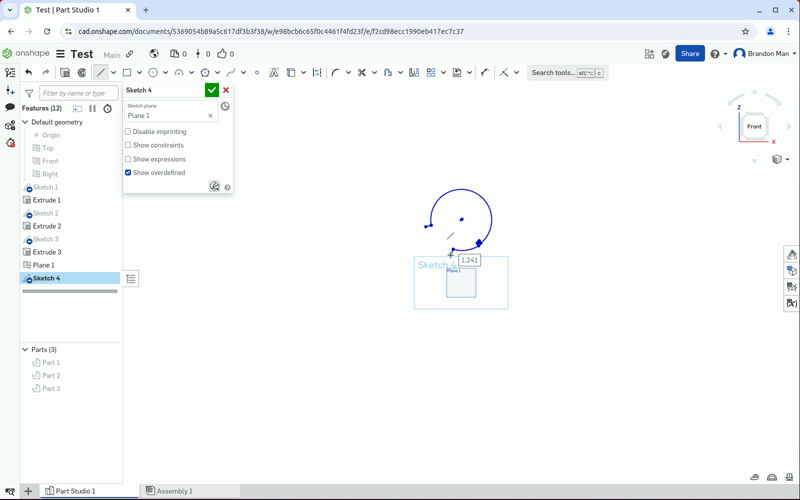
key_up(shift)
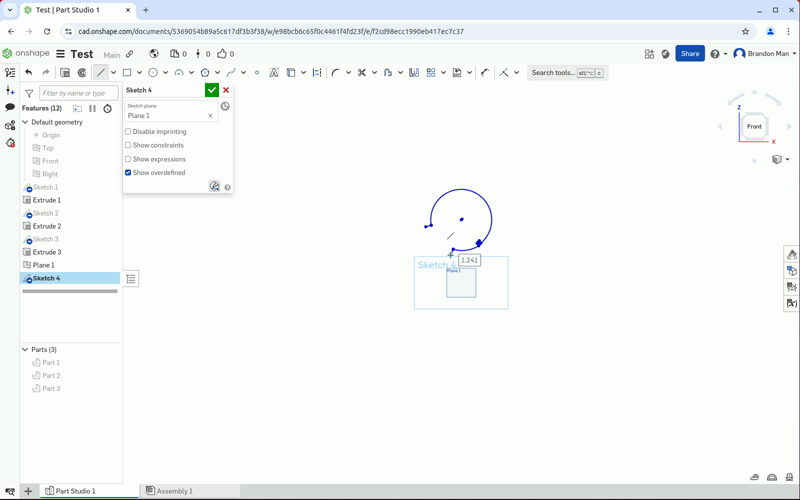
key(esc)
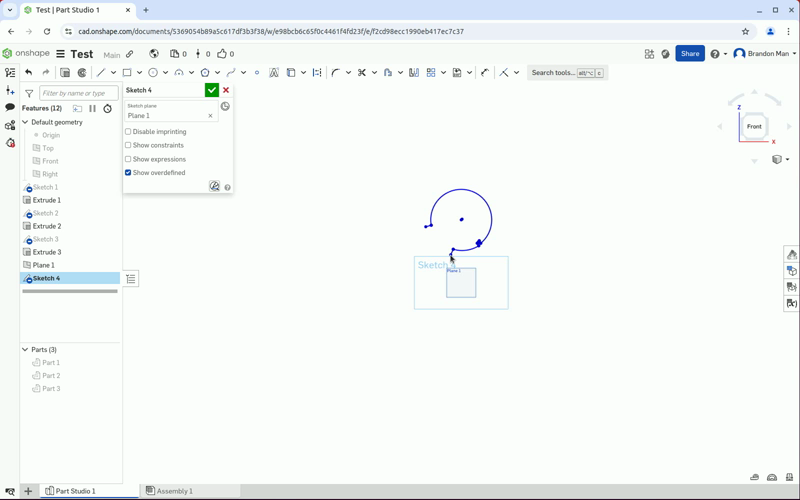
key(a)
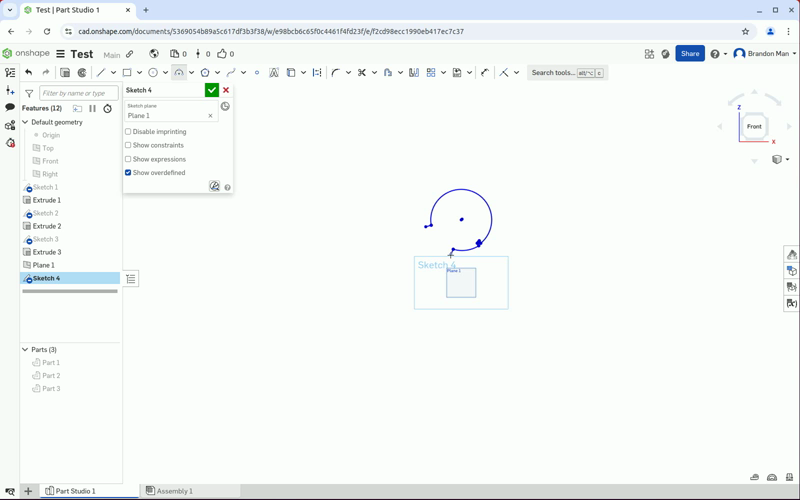
mouse_move(450, 254)
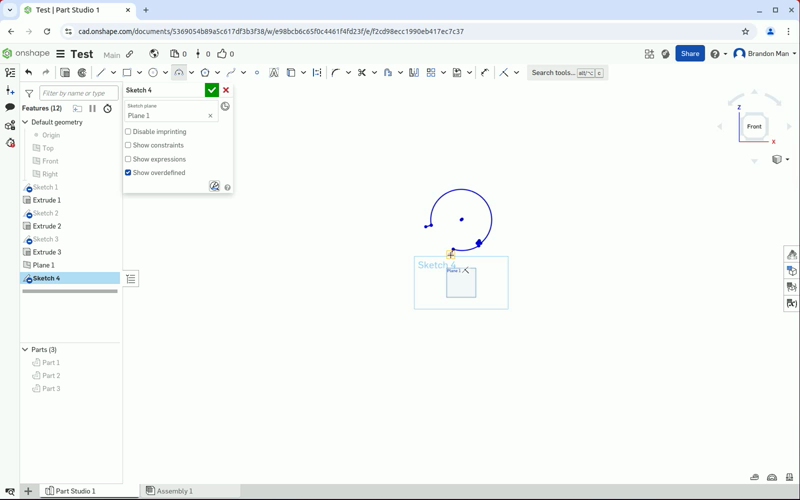
click(450, 254)
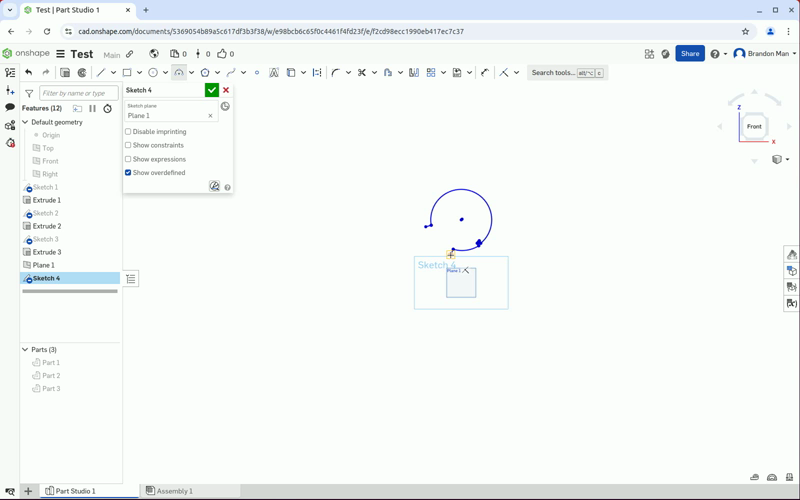
mouse_move(425, 226)
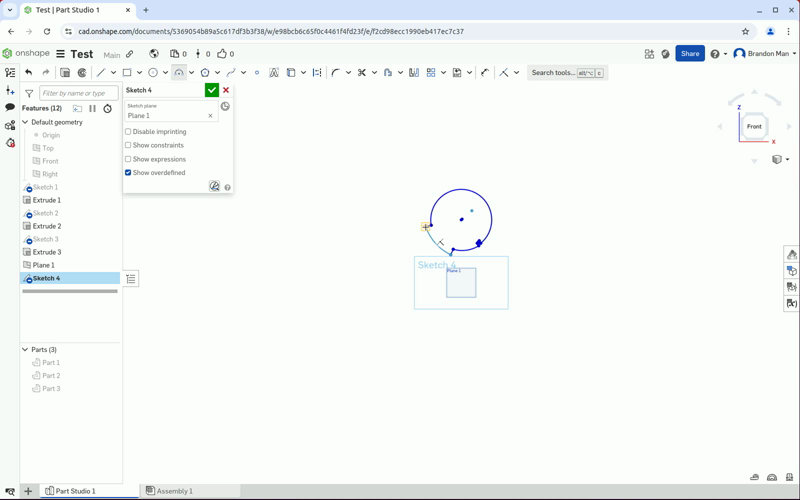
click(425, 226)
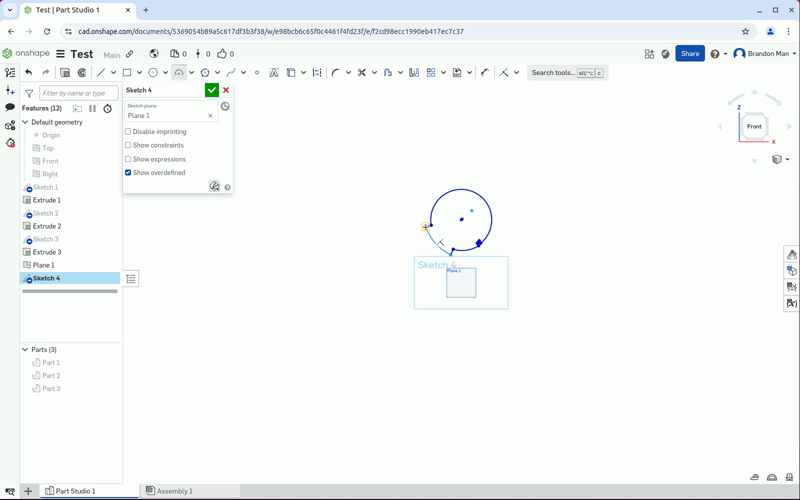
key_down(shift)
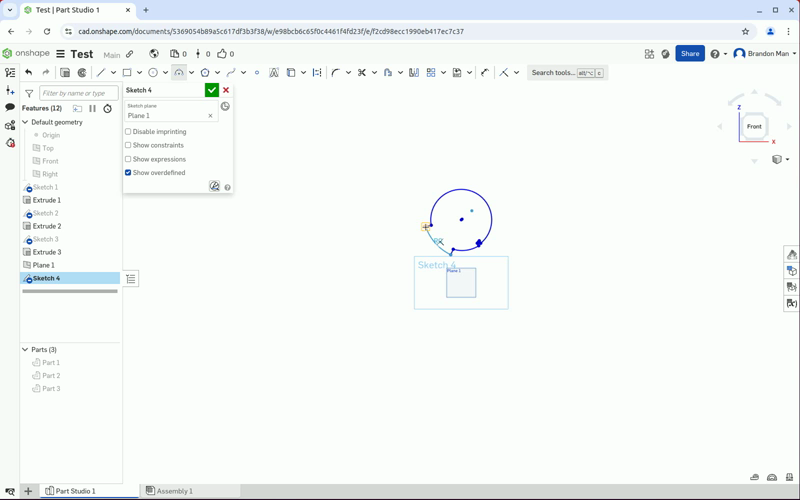
mouse_move(488, 195)
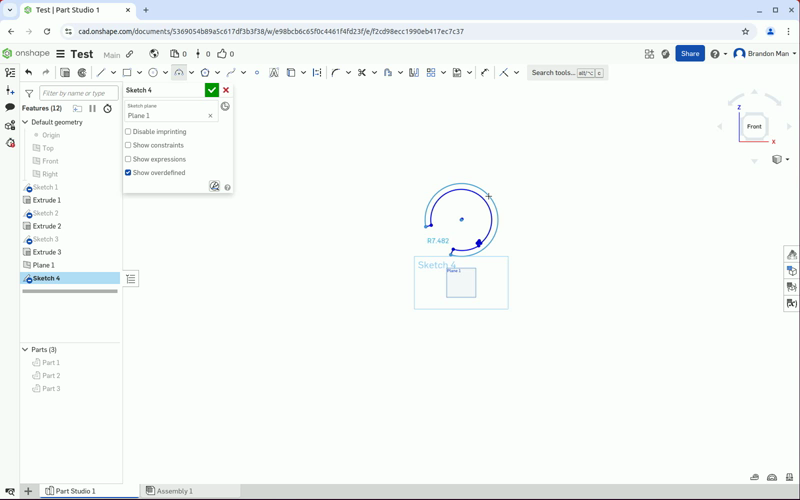
click(488, 195)
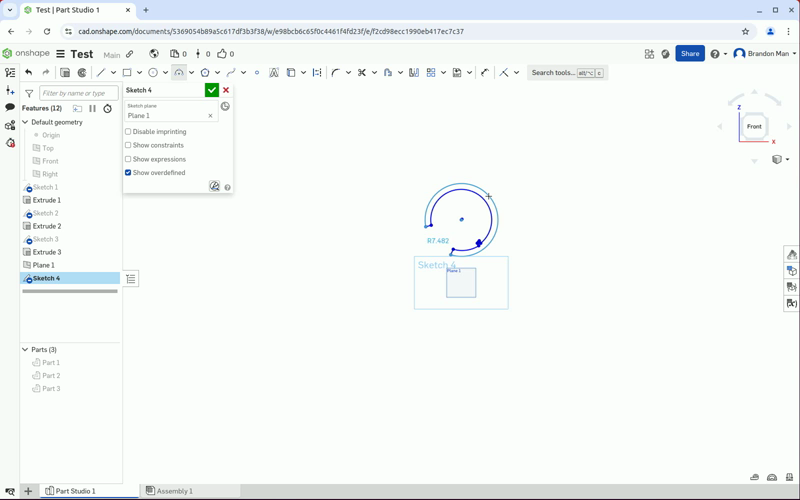
key_up(shift)
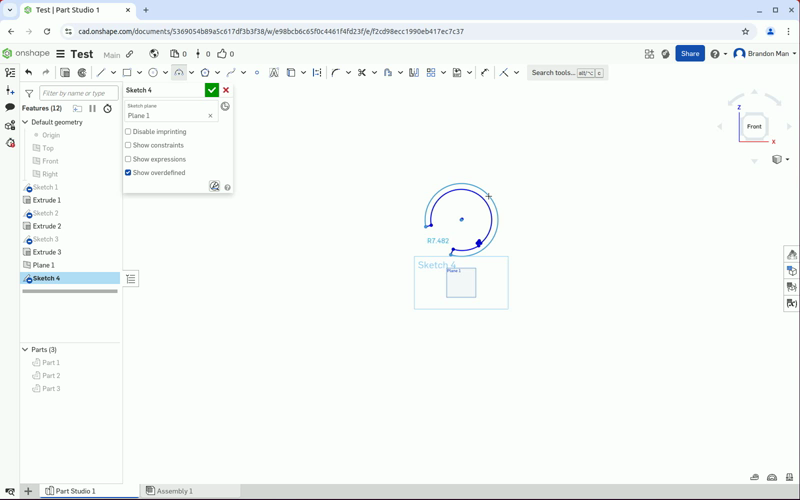
key(esc)
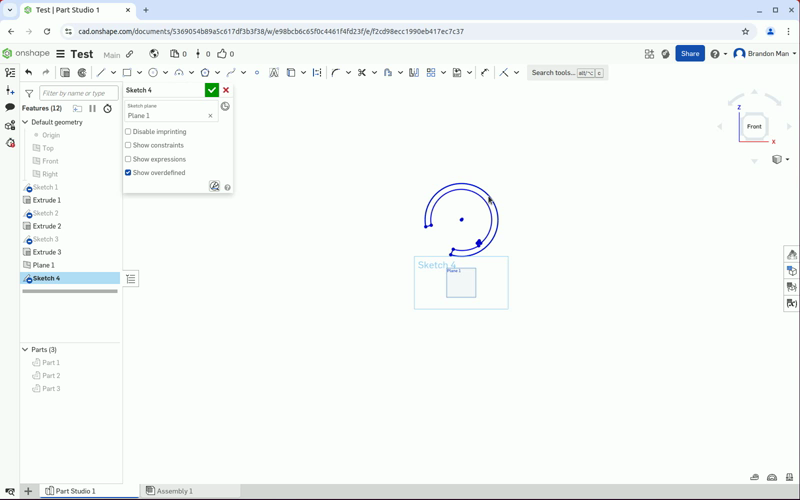
mouse_move(427, 212)
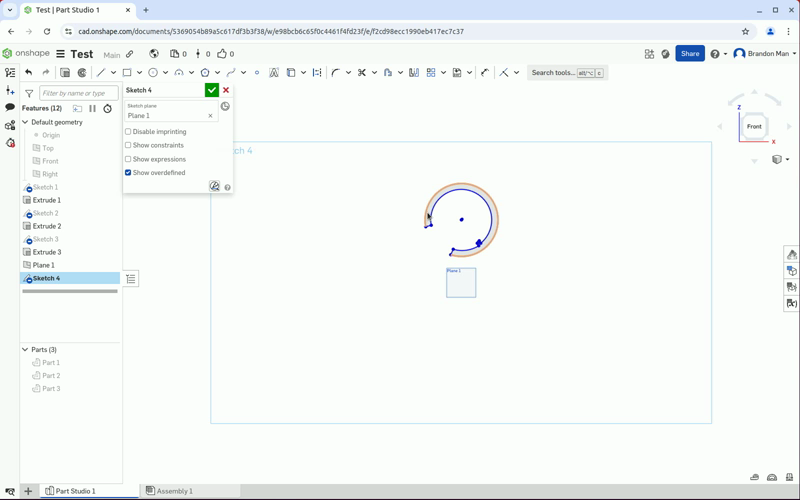
scroll(6)
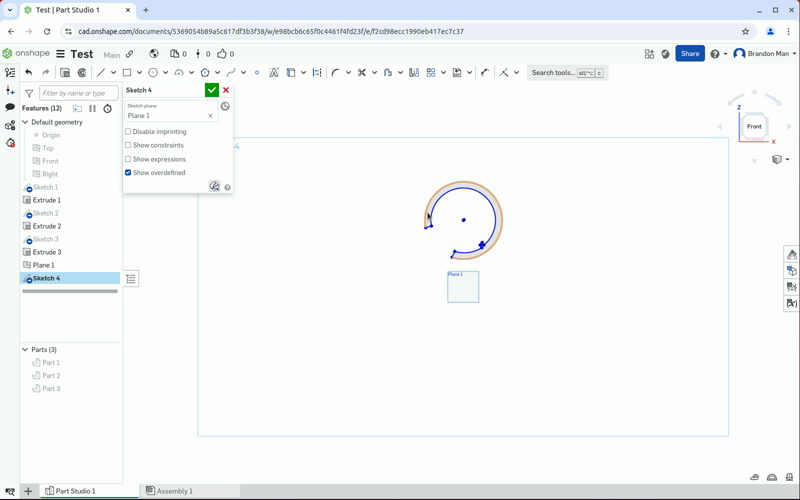
scroll(6)
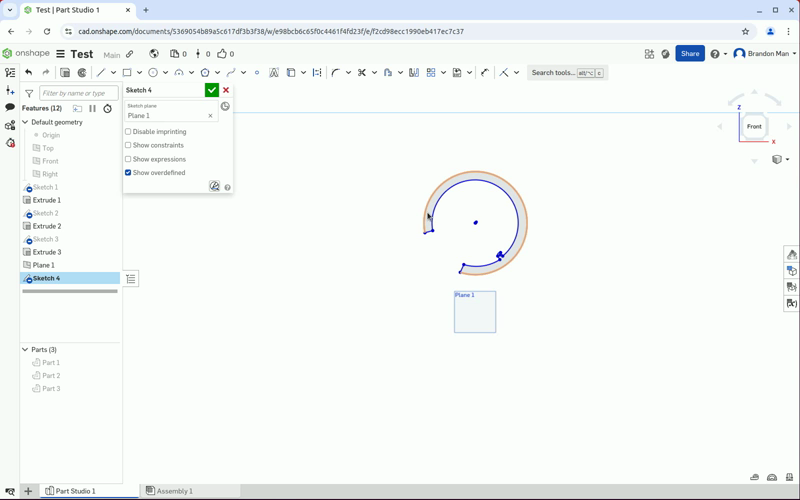
scroll(6)
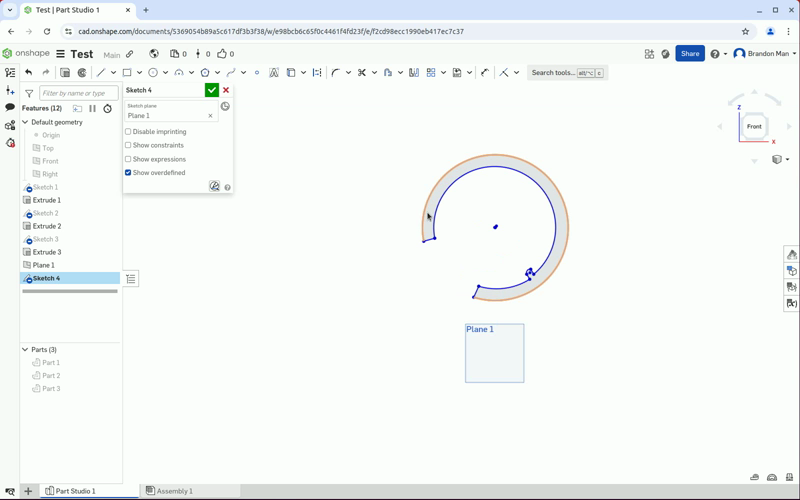
scroll(6)
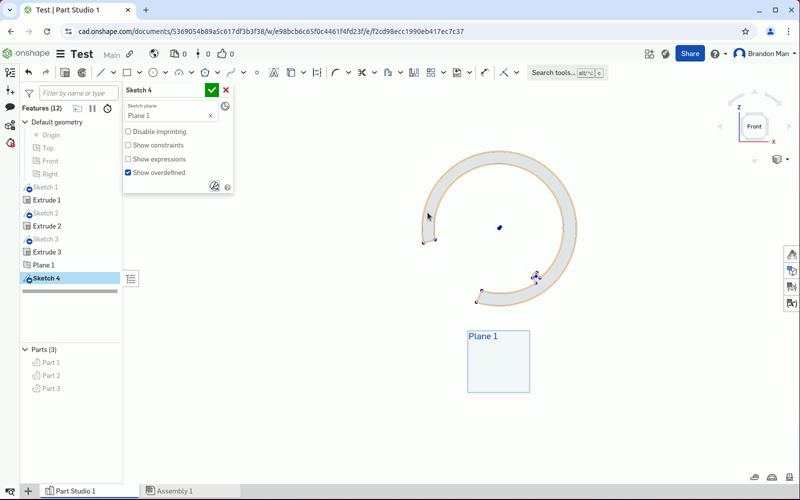
scroll(6)
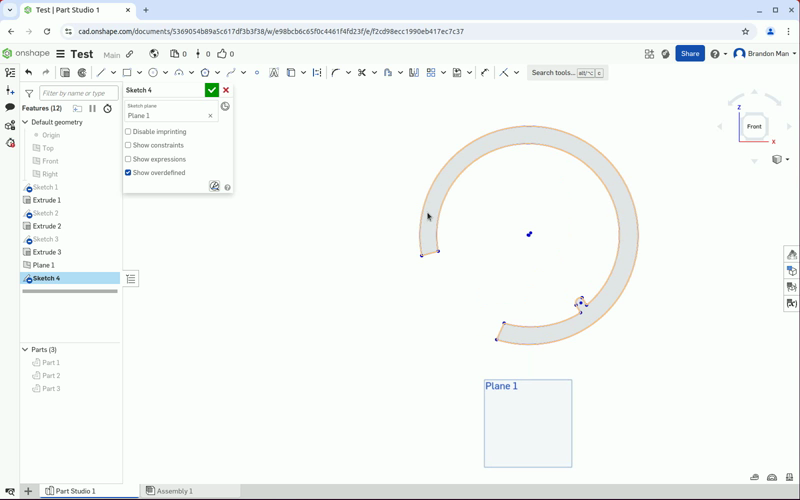
scroll(6)
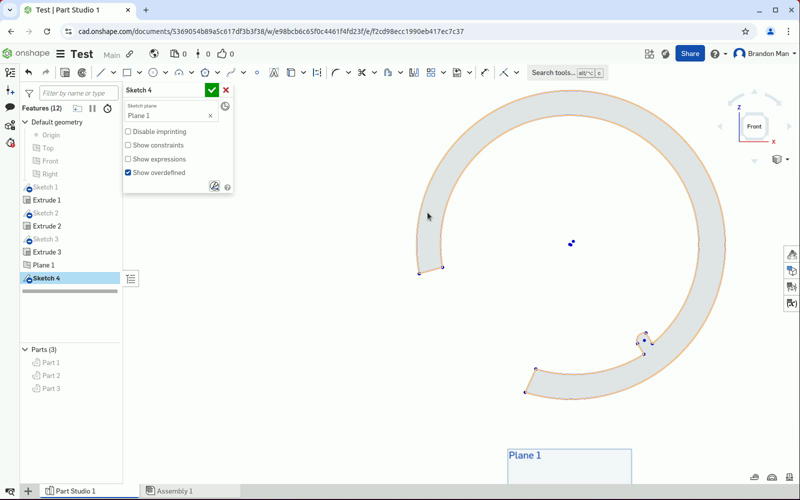
scroll(6)
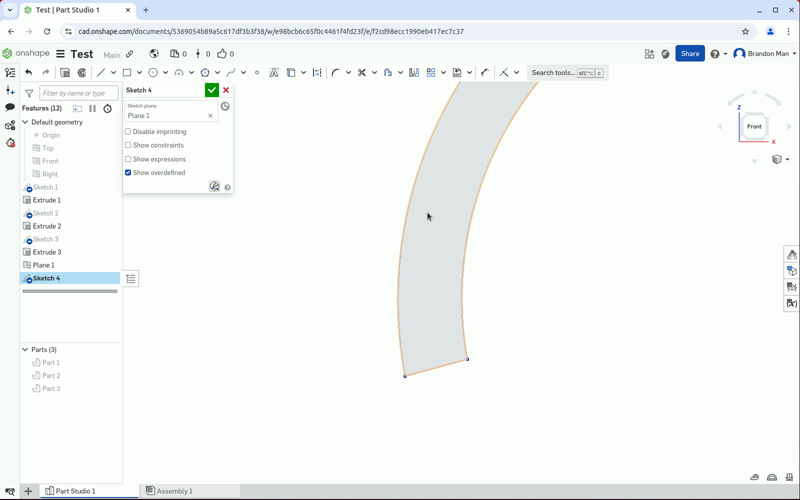
click(427, 212)
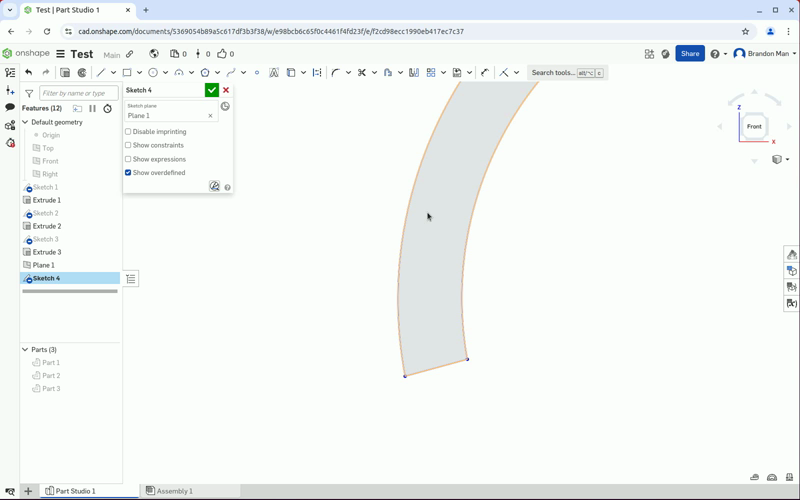
scroll(-6)
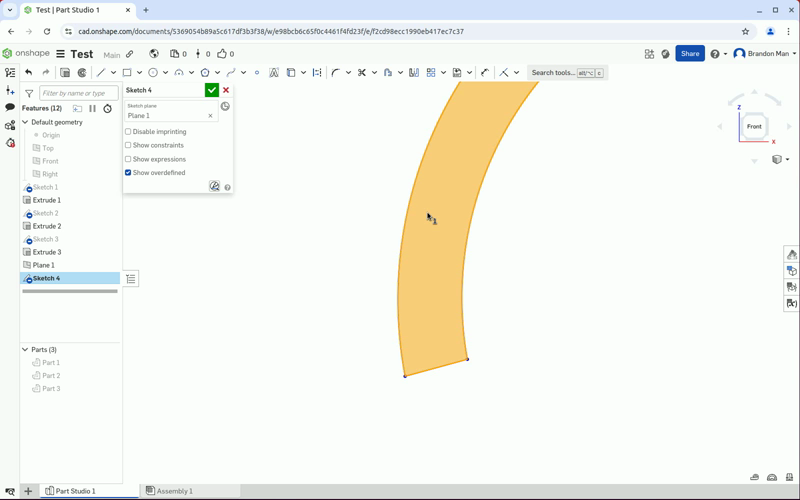
scroll(-6)
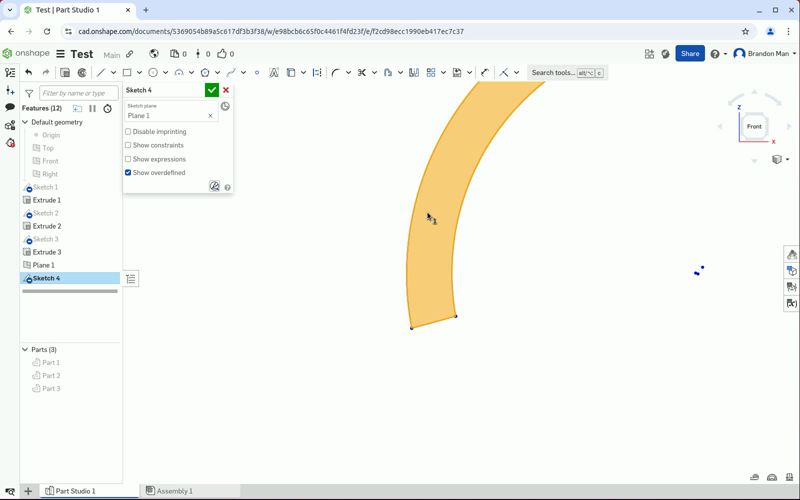
scroll(-6)
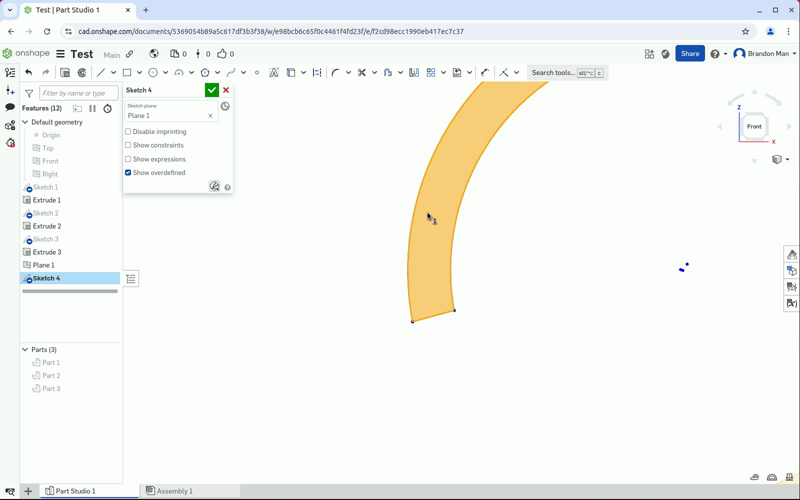
scroll(-6)
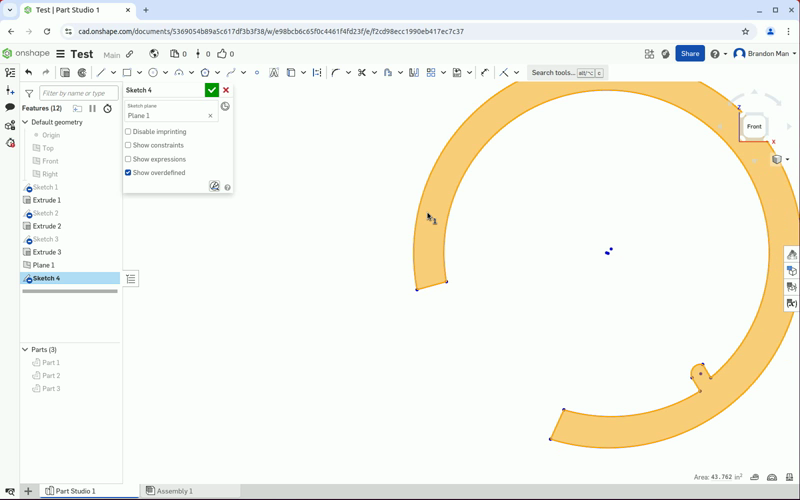
scroll(-6)
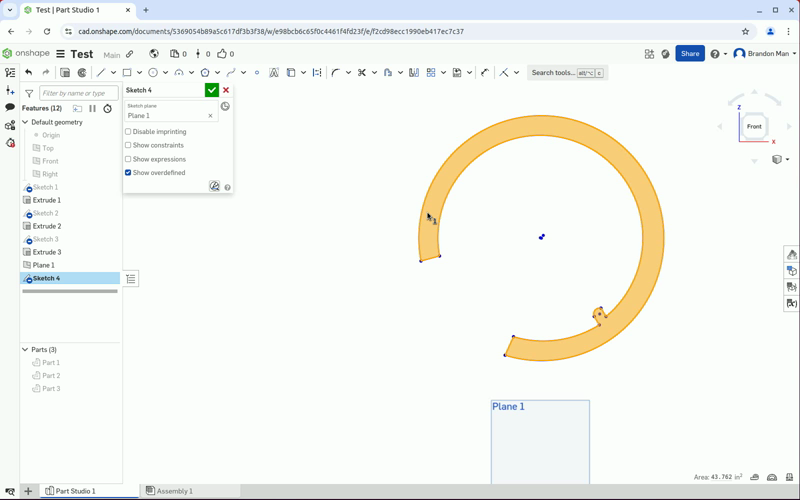
scroll(-6)
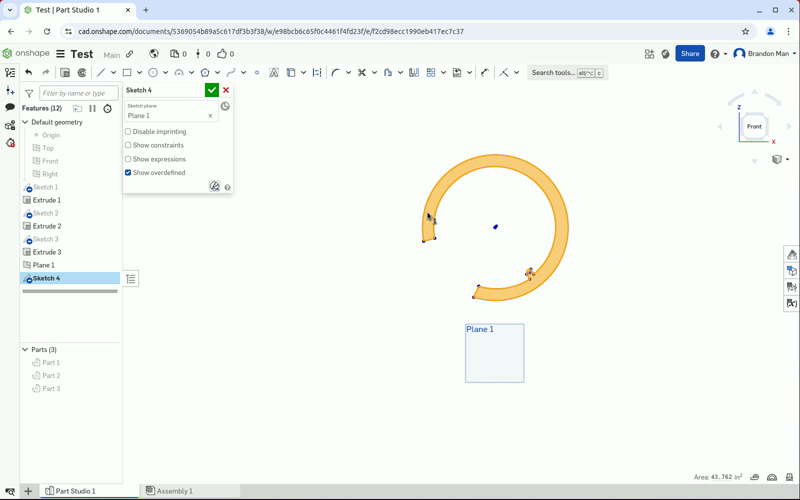
scroll(-6)
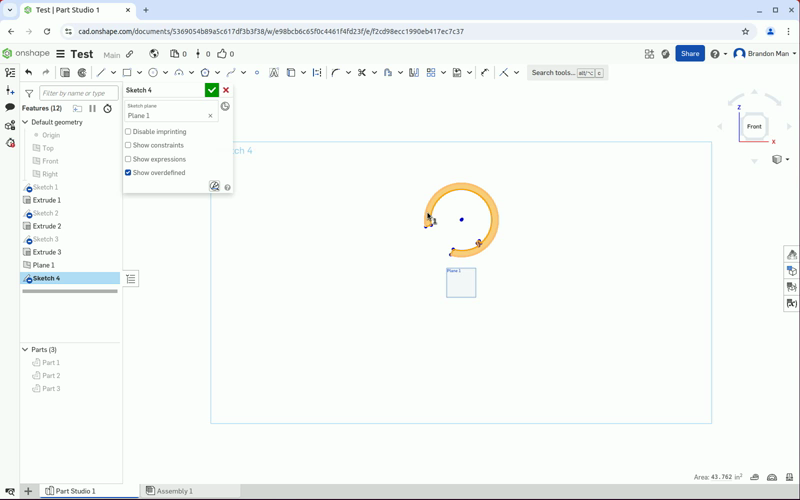
mouse_move(73, 352)
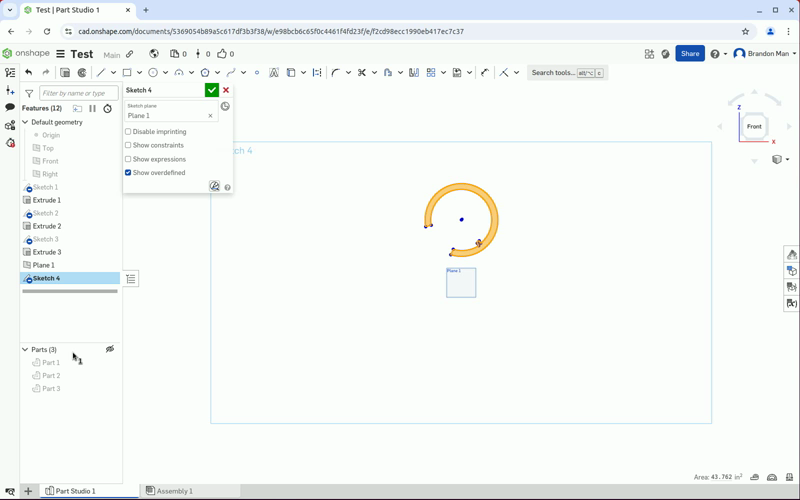
key(shift+y)
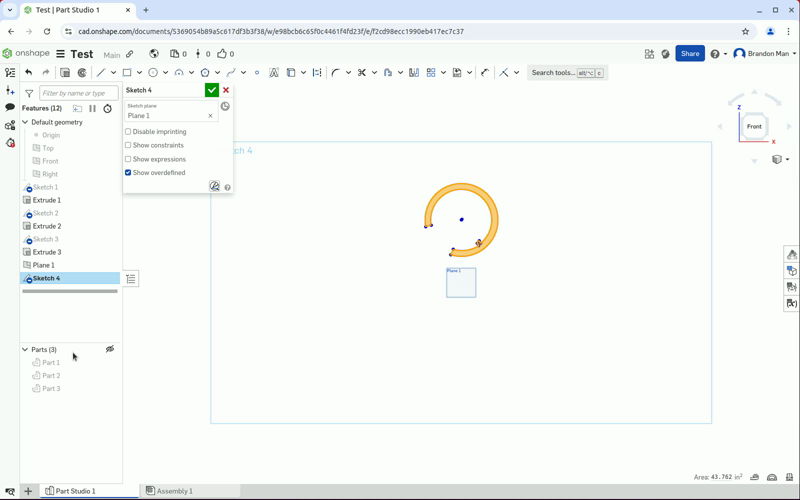
key(shift+e)
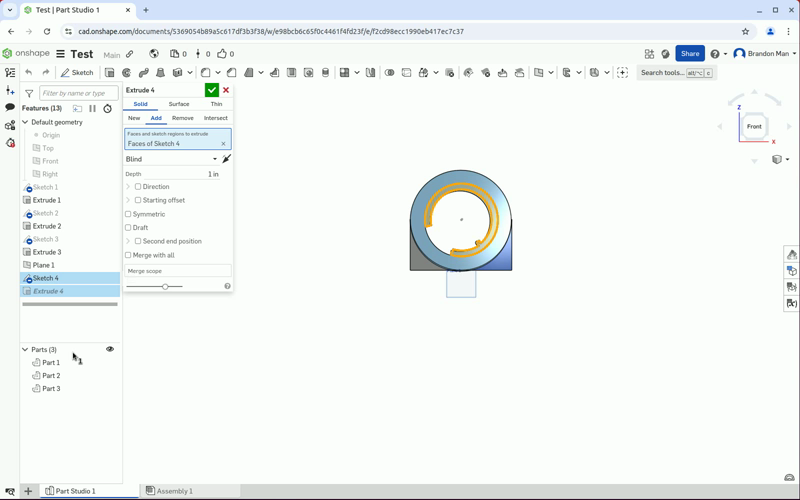
mouse_move(143, 106)
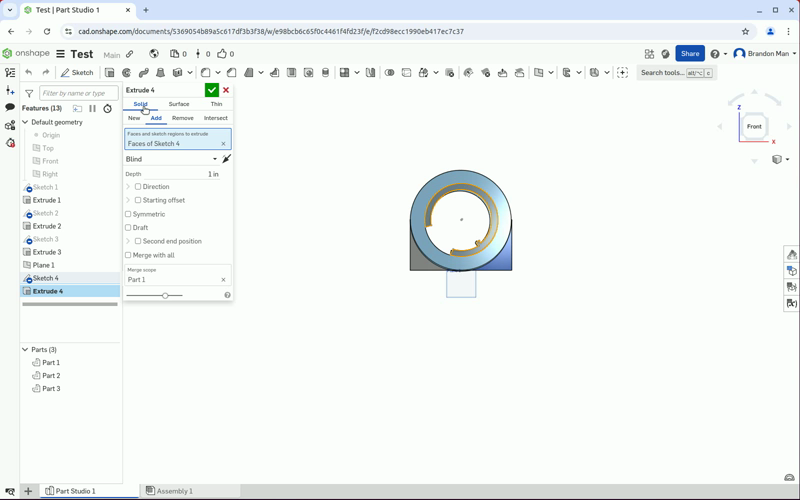
click(143, 106)
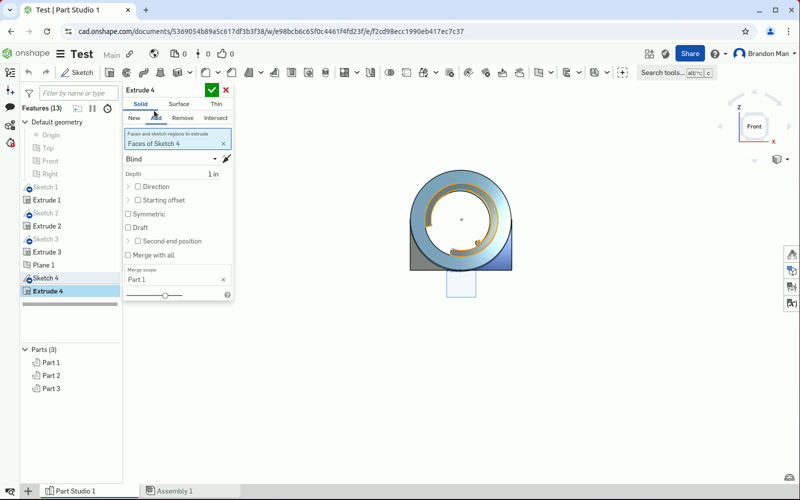
mouse_move(186, 120)
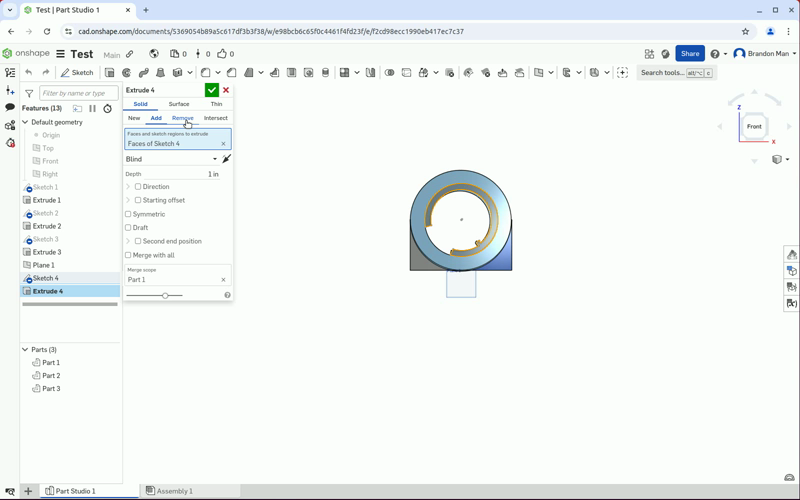
click(186, 120)
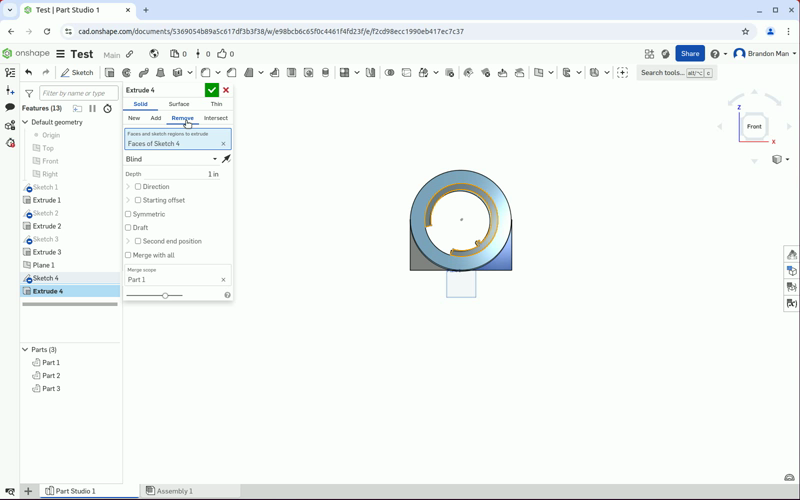
key(tab, 4)
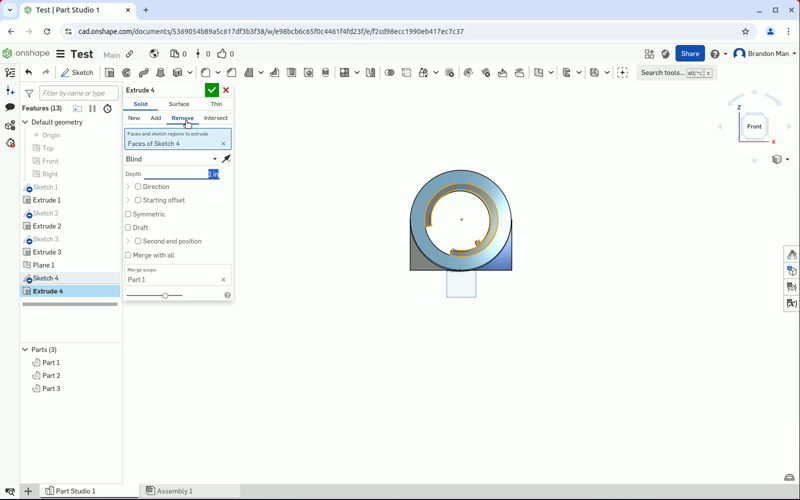
text(4.574)
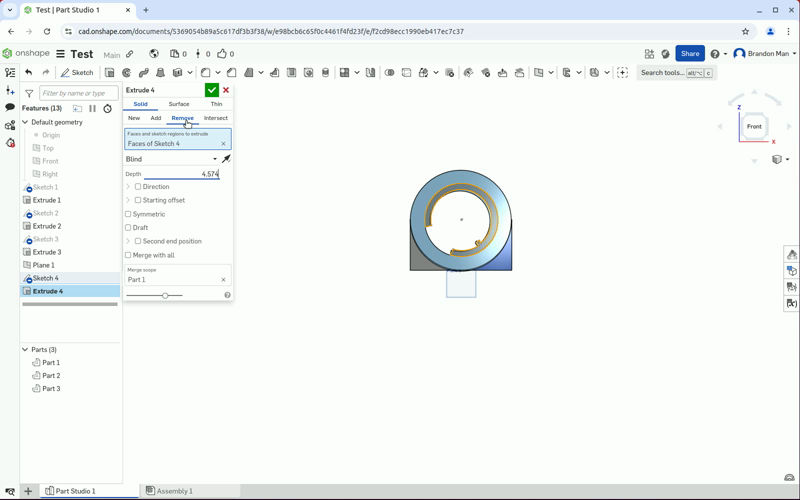
key(tab, 6)
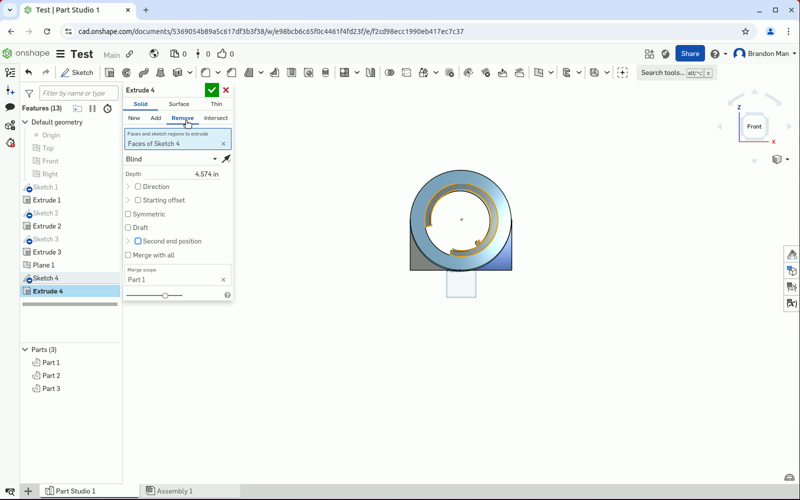
key(space)
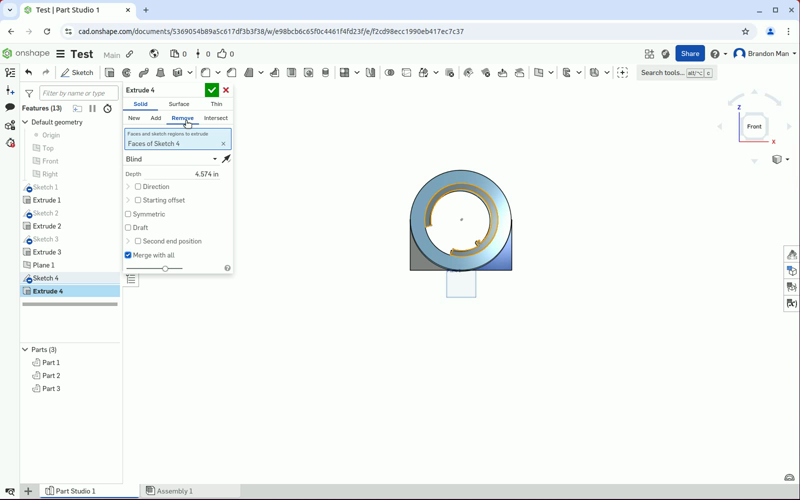
key(enter)
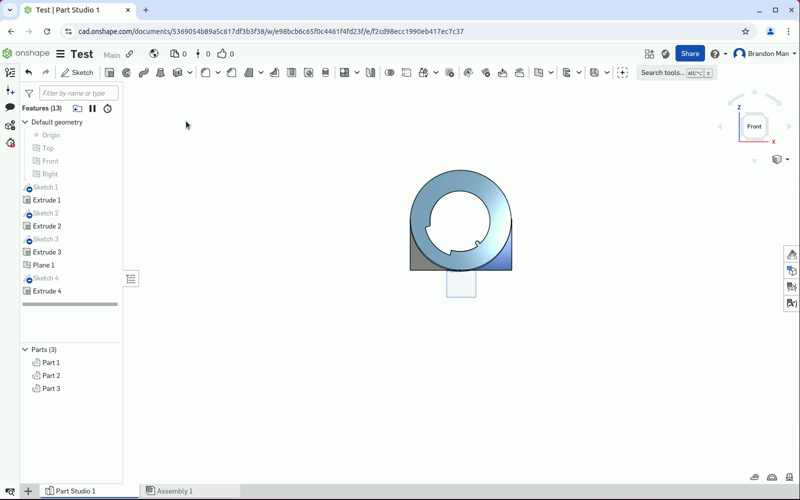
key(shift+h)
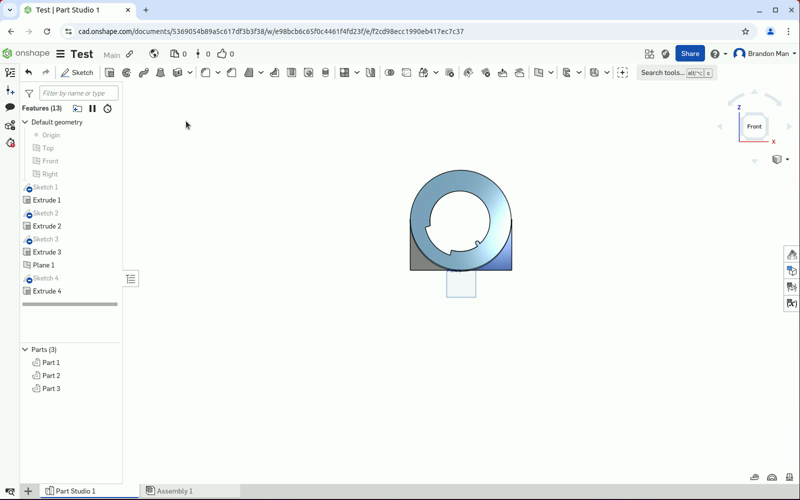
key(shift+h)
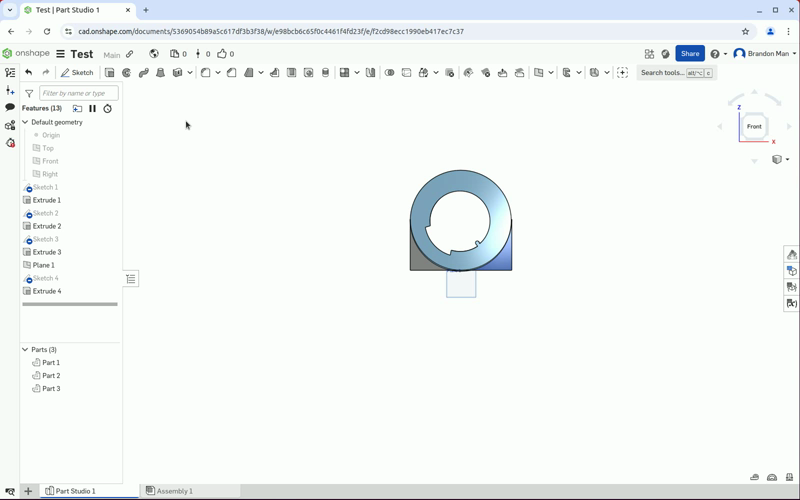
mouse_move(73, 189)
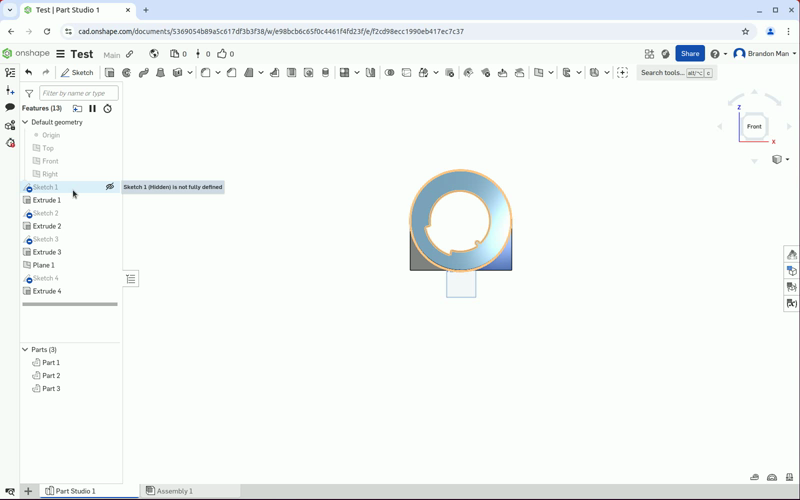
click(73, 189)
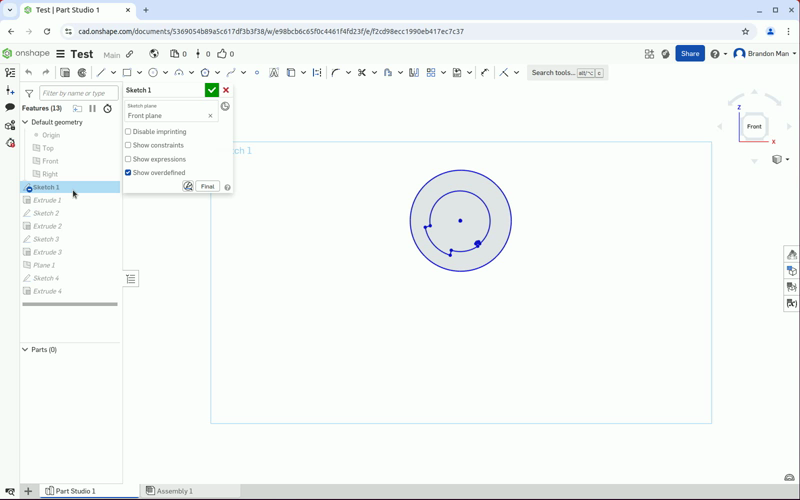
mouse_move(229, 92)
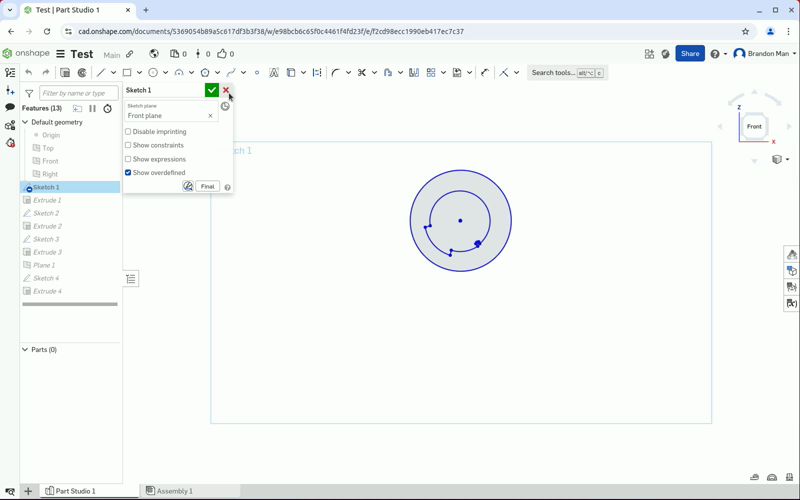
click(229, 92)
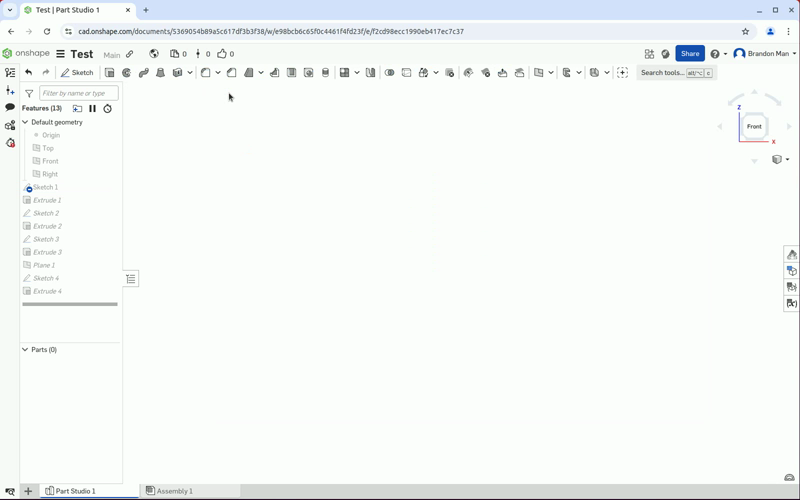
key(shift+s)
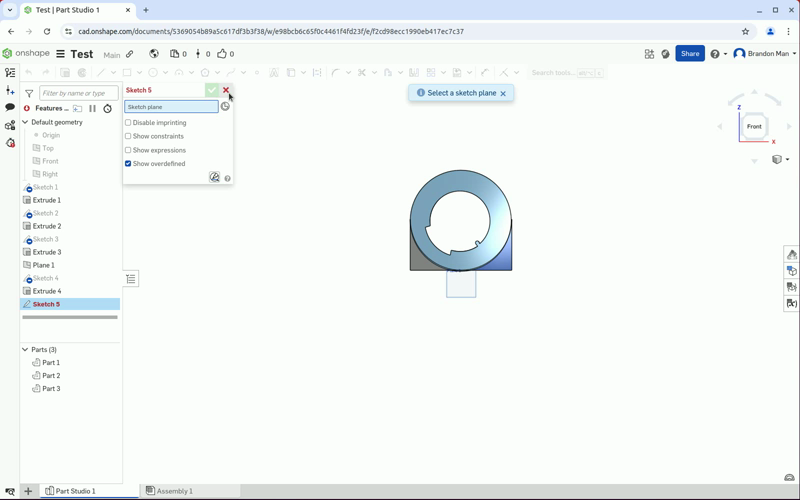
mouse_move(73, 267)
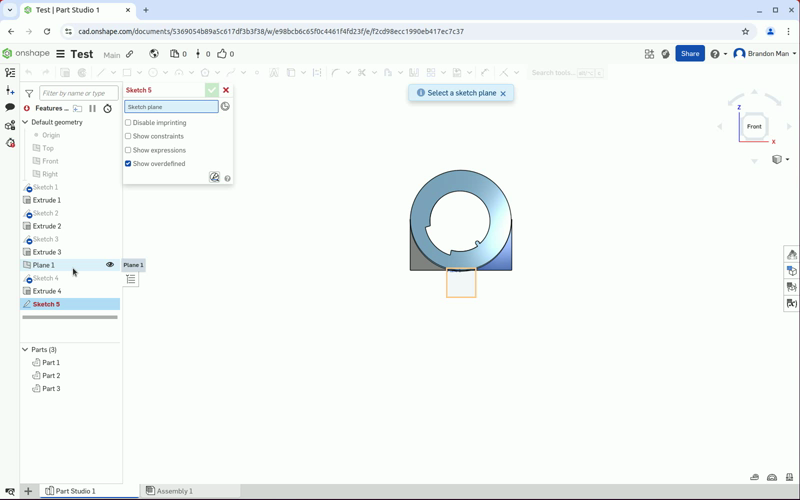
click(73, 267)
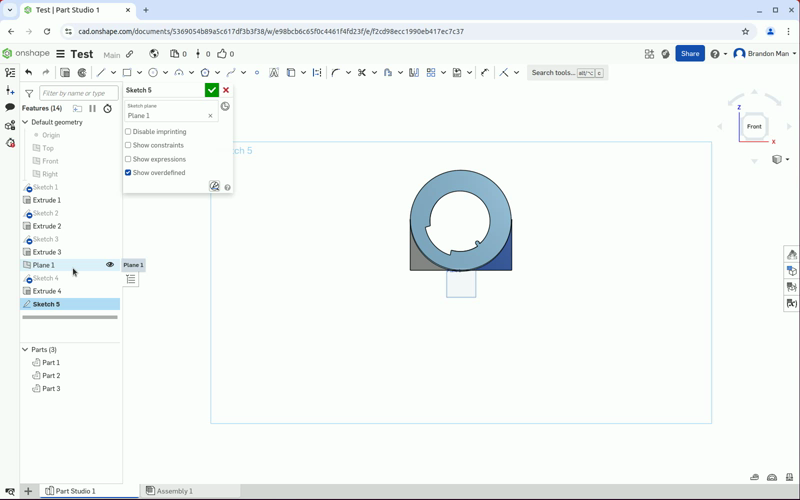
mouse_move(73, 352)
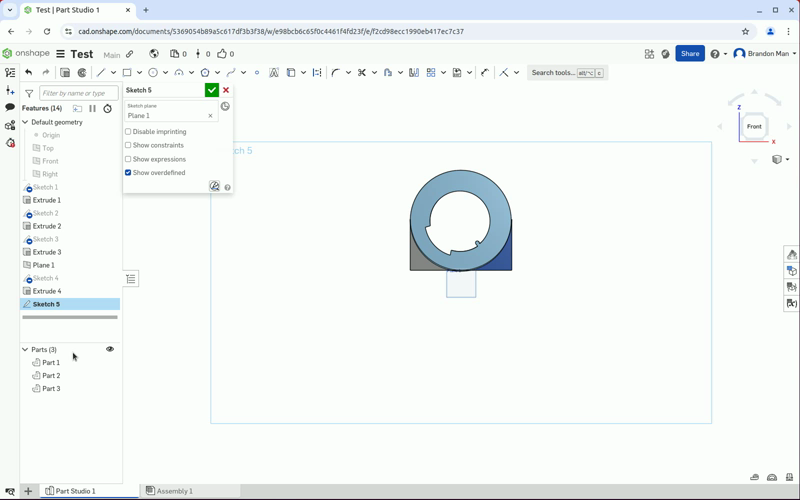
key(y)
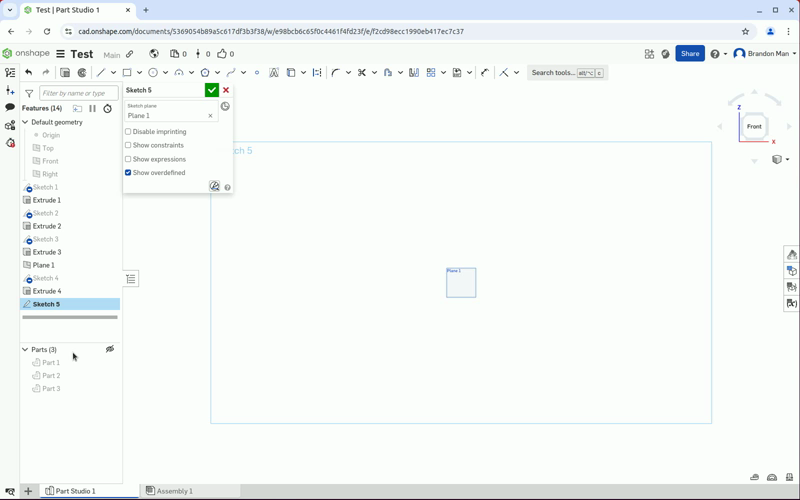
key(a)
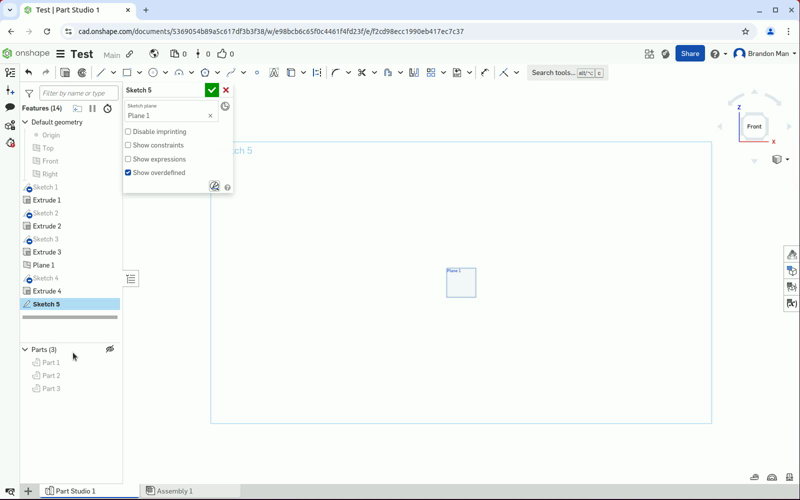
key_down(shift)
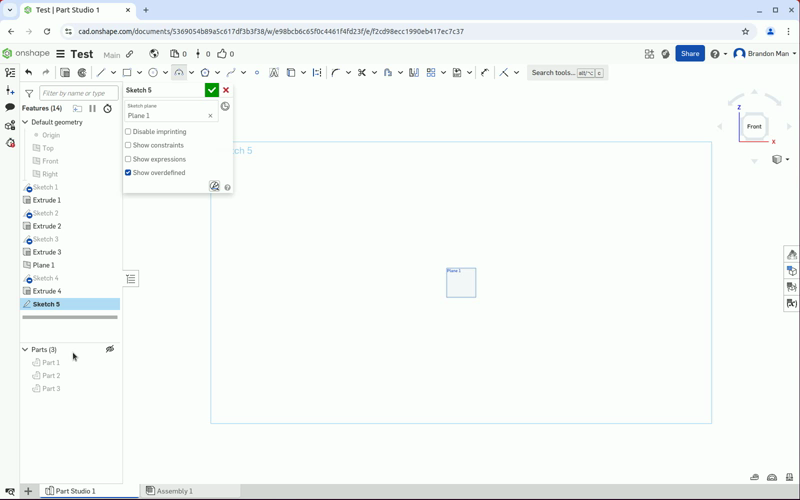
mouse_move(458, 184)
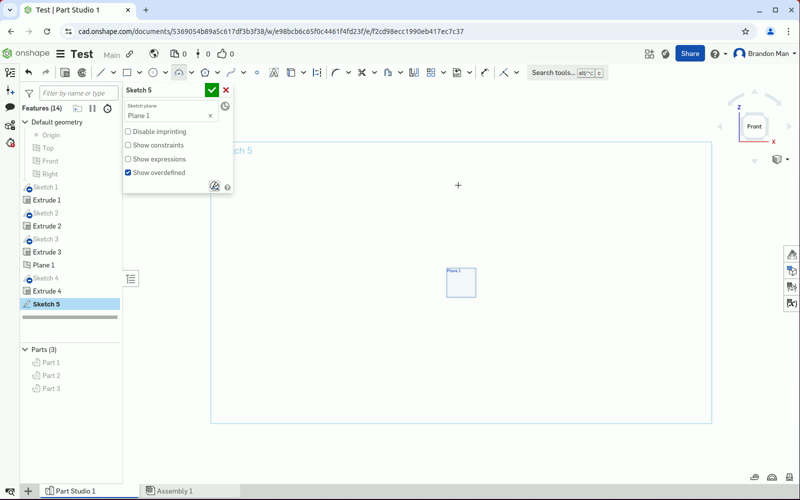
click(458, 184)
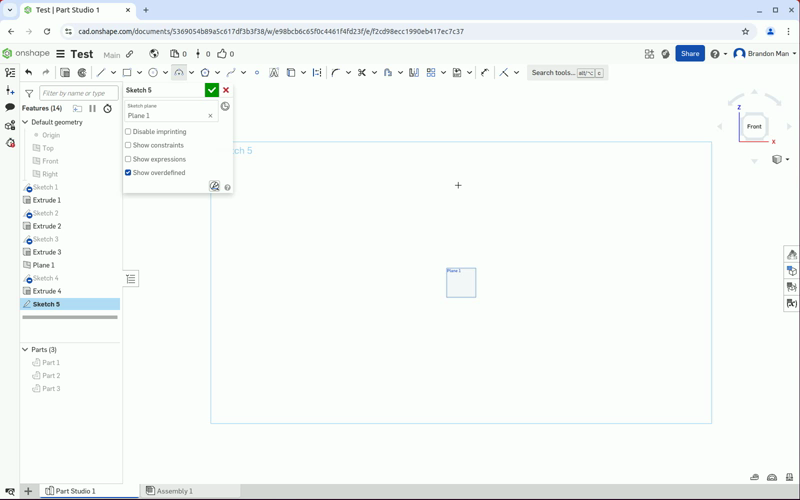
key_up(shift)
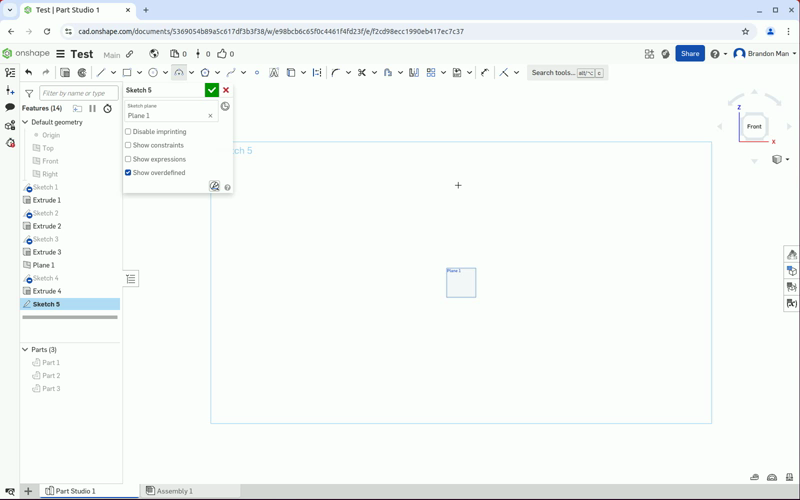
key_down(shift)
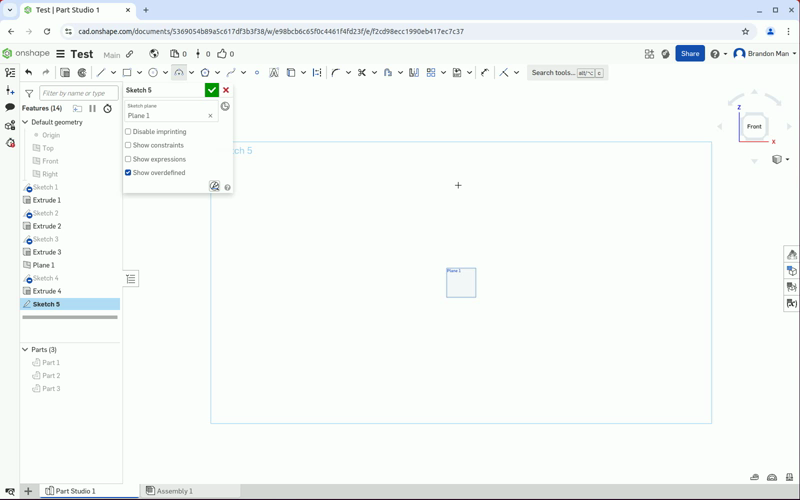
mouse_move(464, 184)
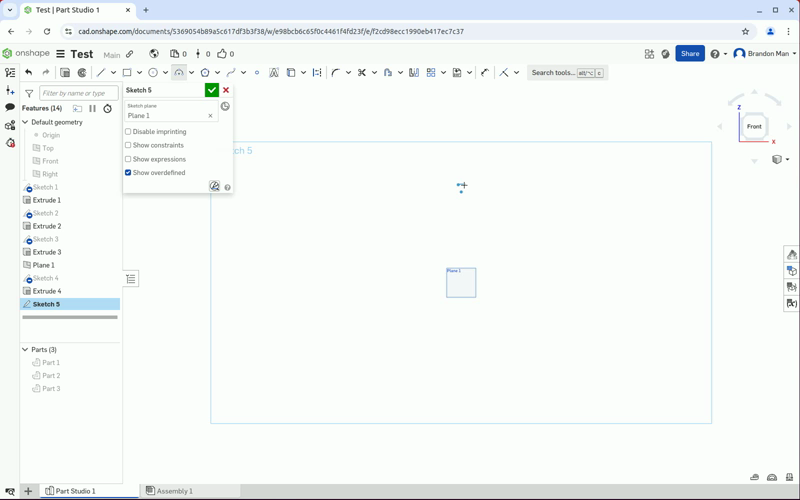
scroll(6)
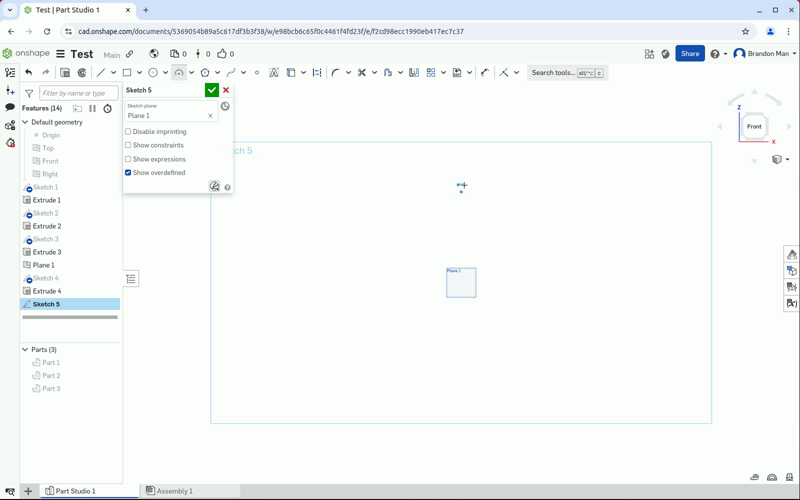
scroll(6)
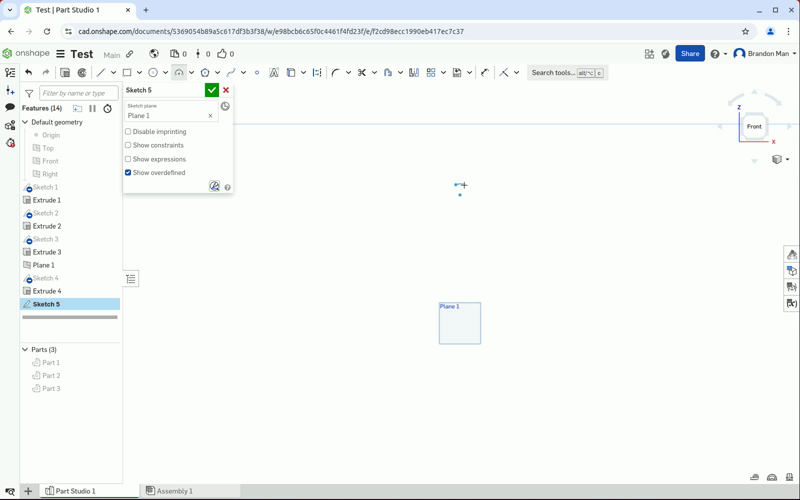
scroll(6)
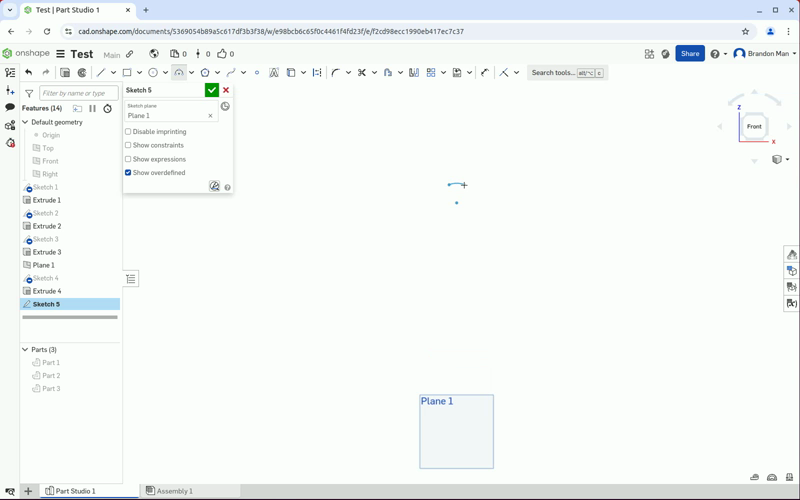
scroll(6)
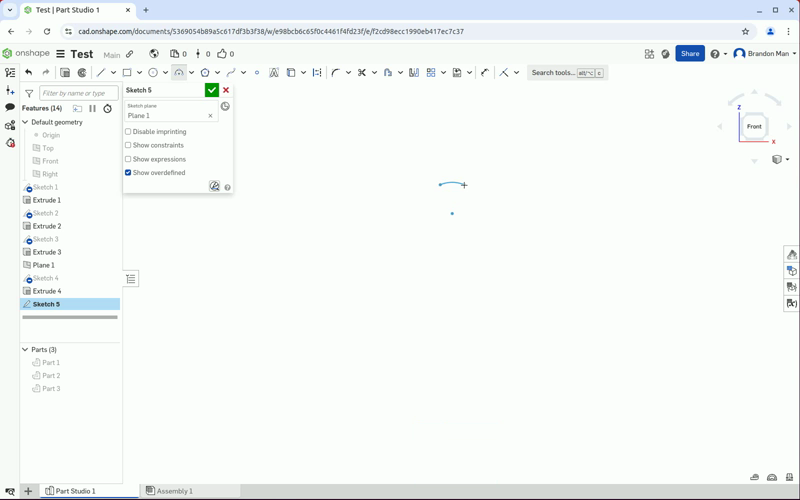
scroll(6)
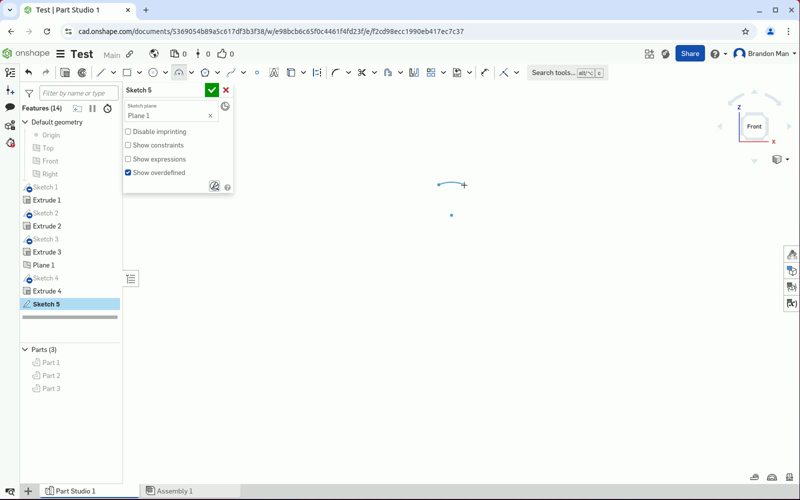
scroll(6)
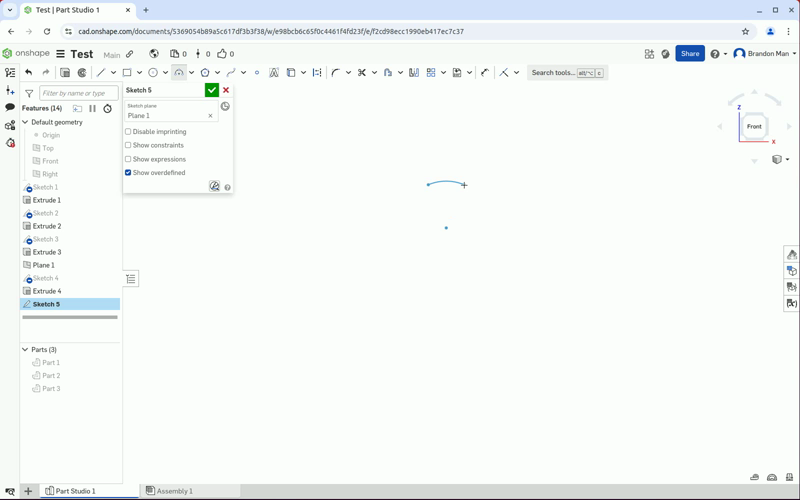
scroll(6)
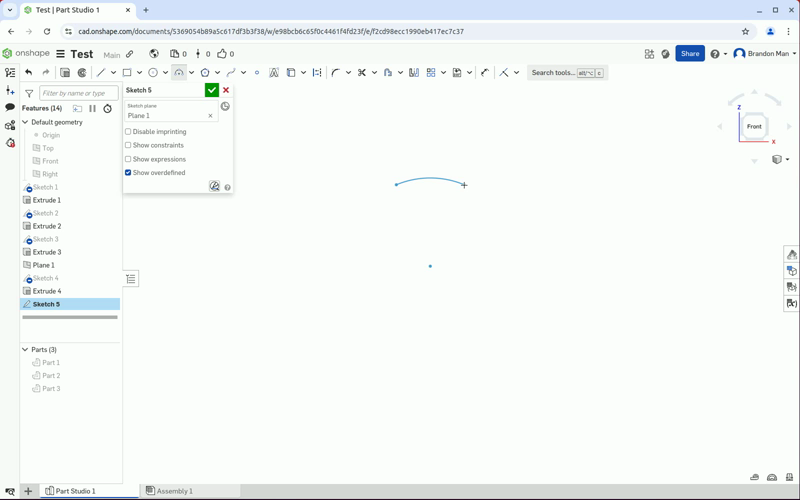
click(464, 184)
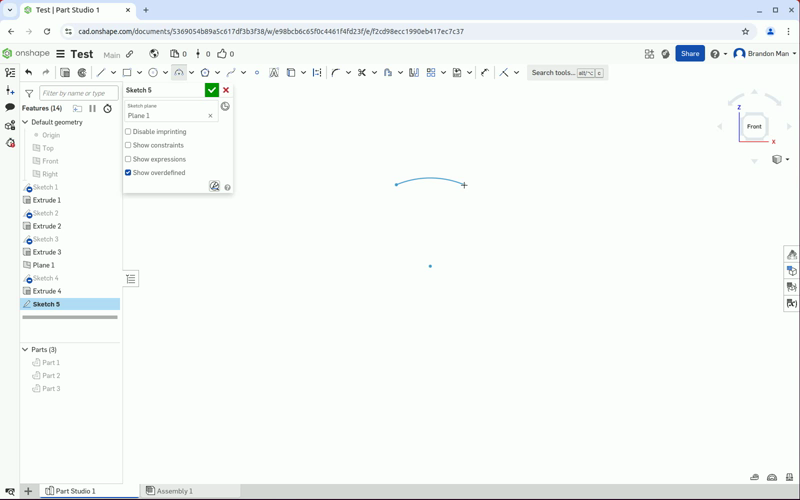
scroll(-6)
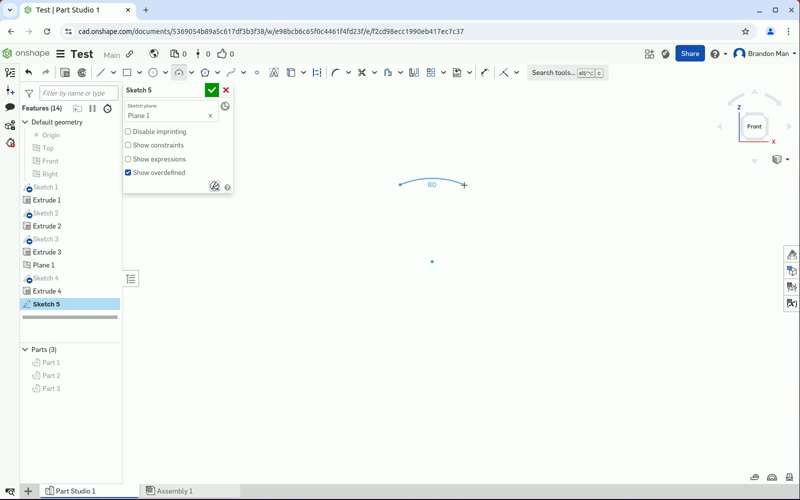
scroll(-6)
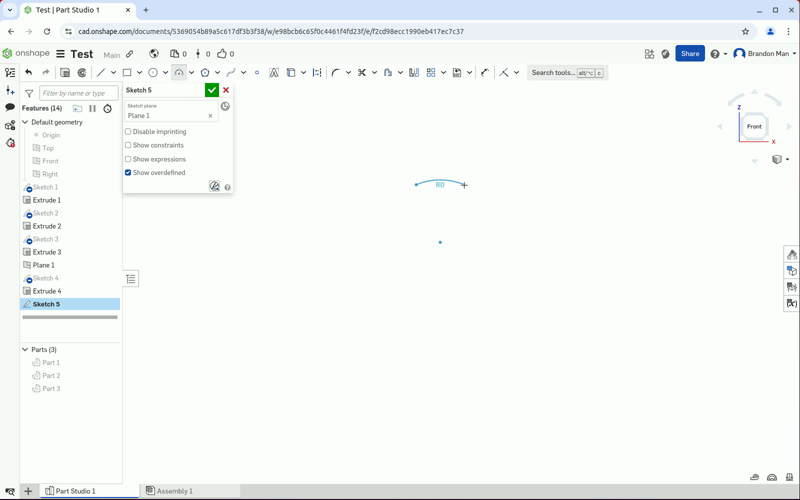
scroll(-6)
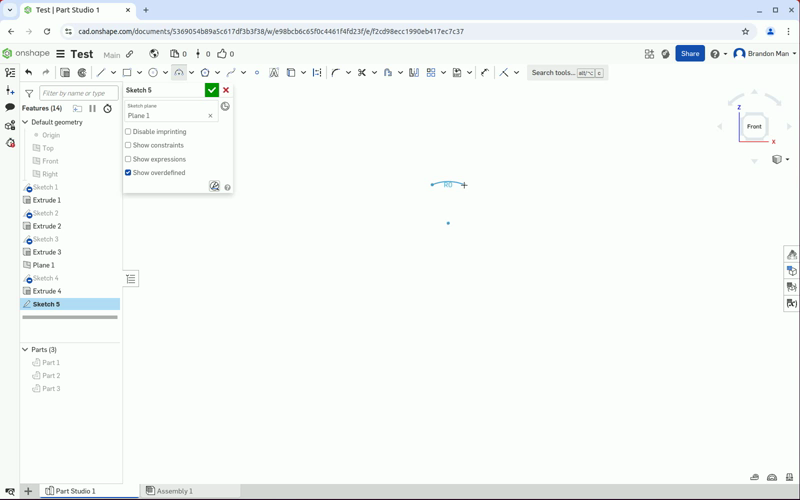
scroll(-6)
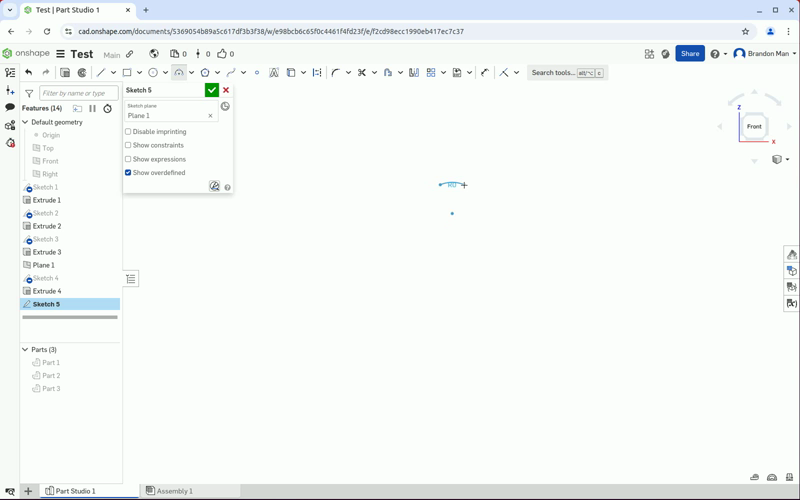
scroll(-6)
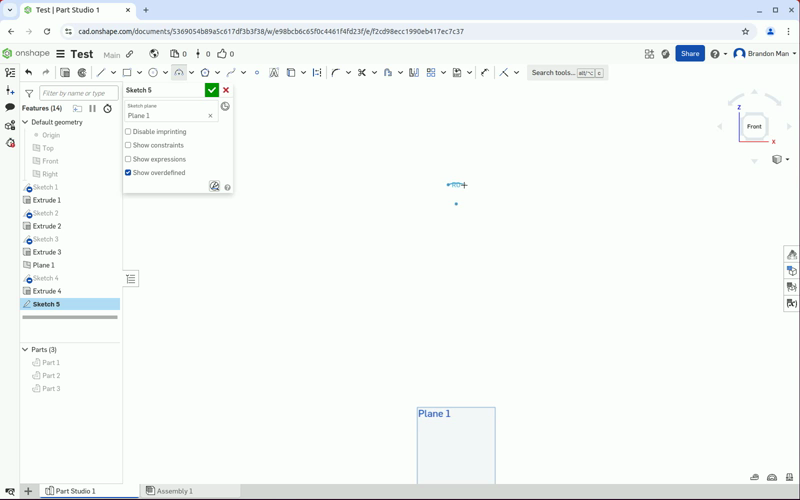
scroll(-6)
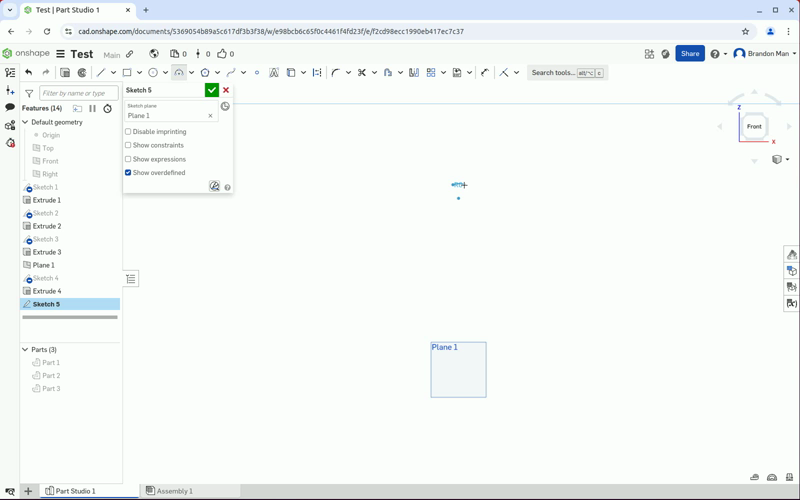
scroll(-6)
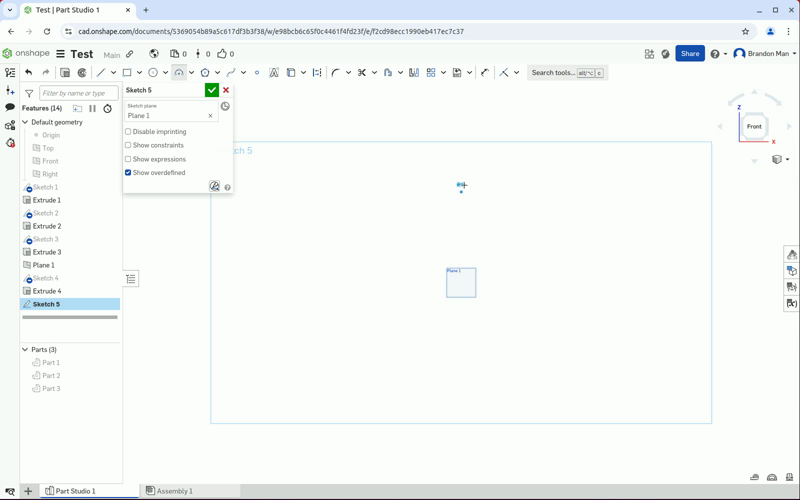
mouse_move(461, 183)
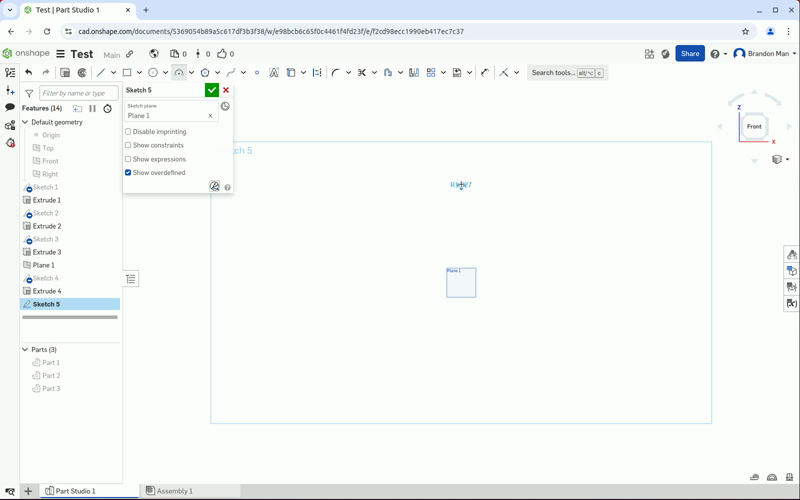
scroll(6)
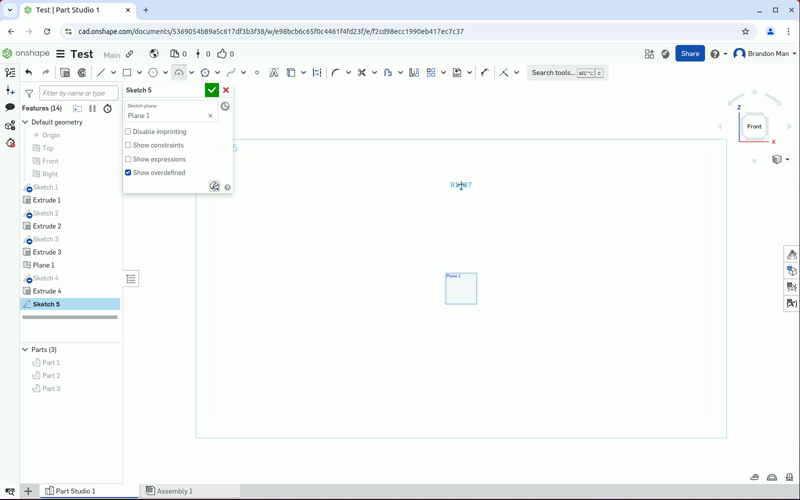
scroll(6)
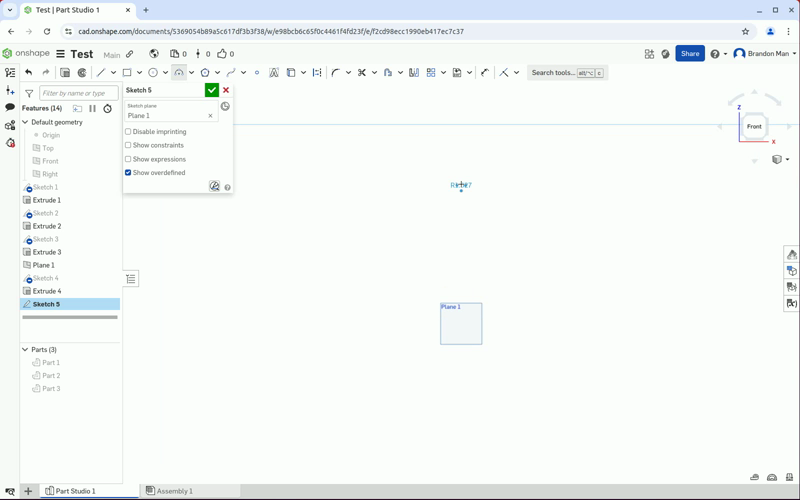
scroll(6)
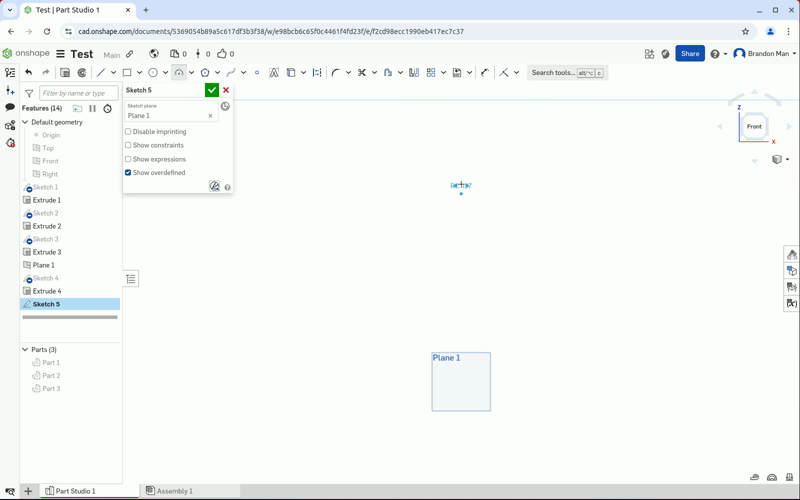
scroll(6)
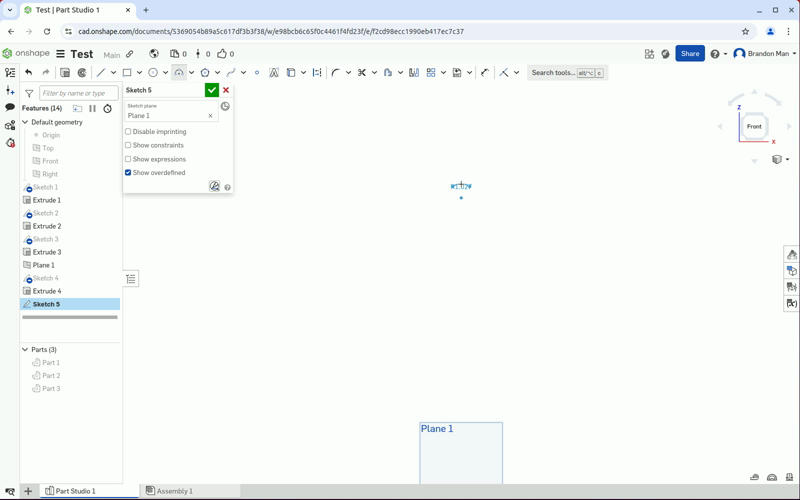
scroll(6)
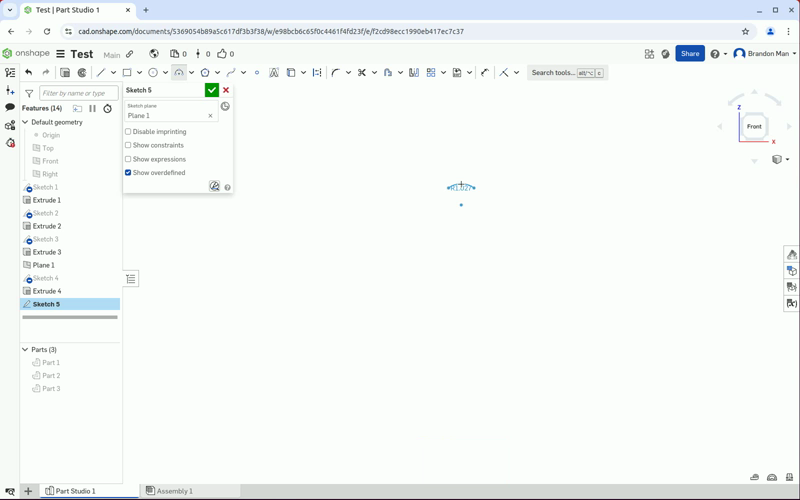
scroll(6)
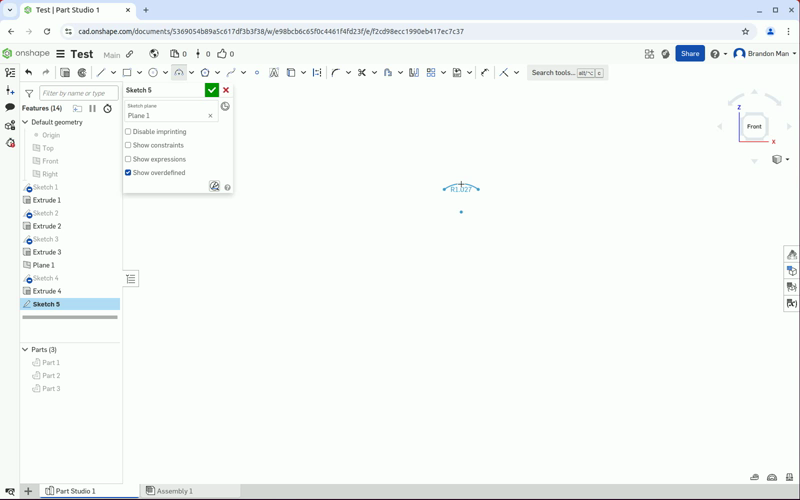
scroll(6)
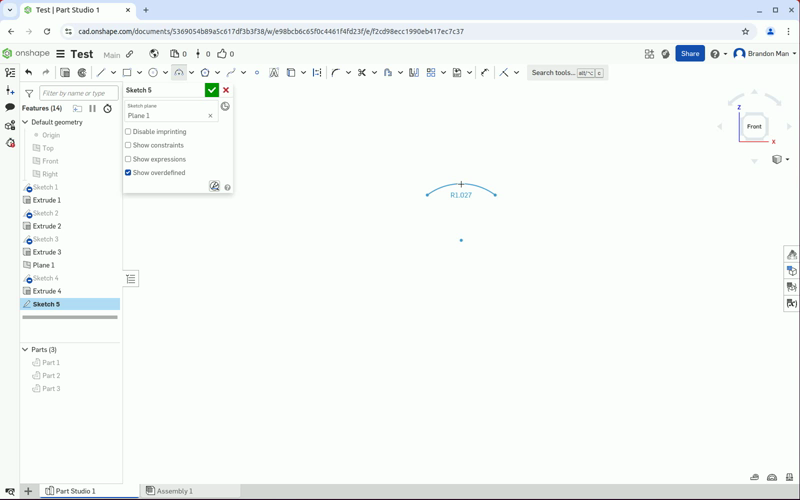
click(461, 183)
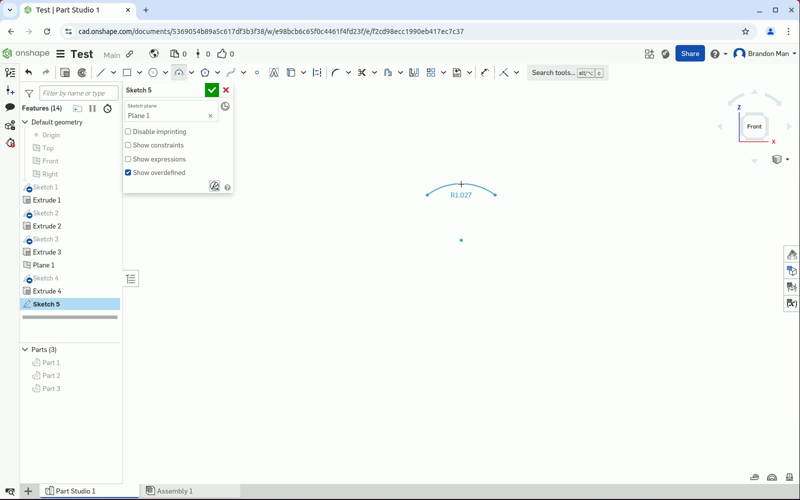
scroll(-6)
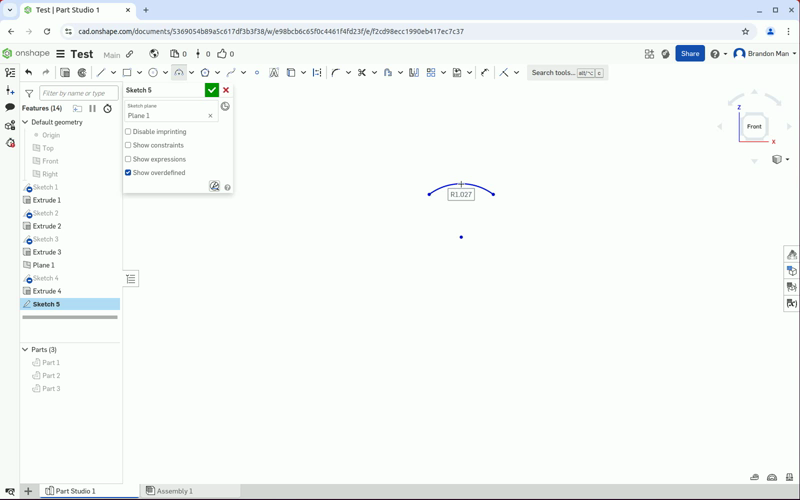
scroll(-6)
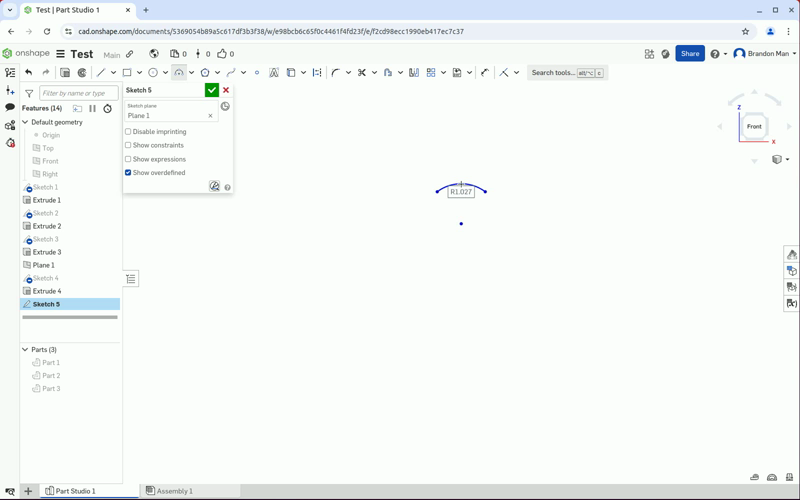
scroll(-6)
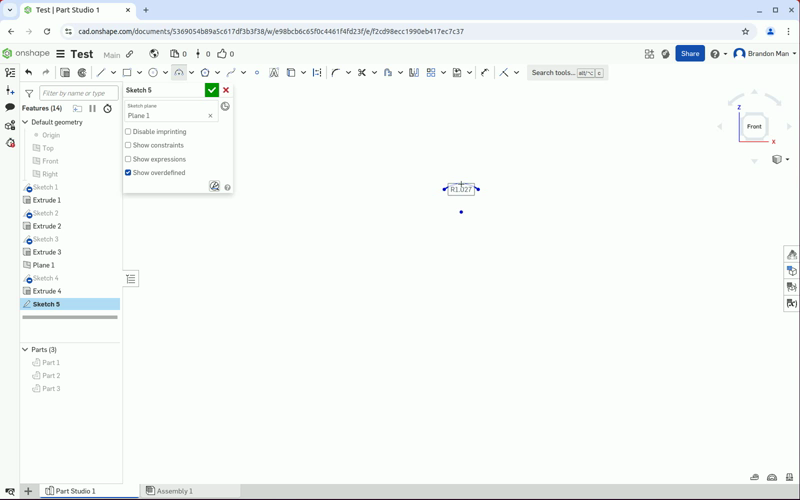
scroll(-6)
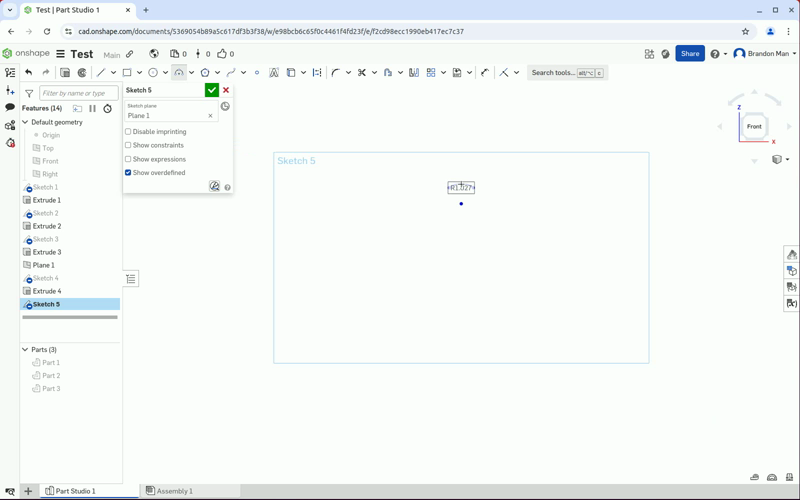
scroll(-6)
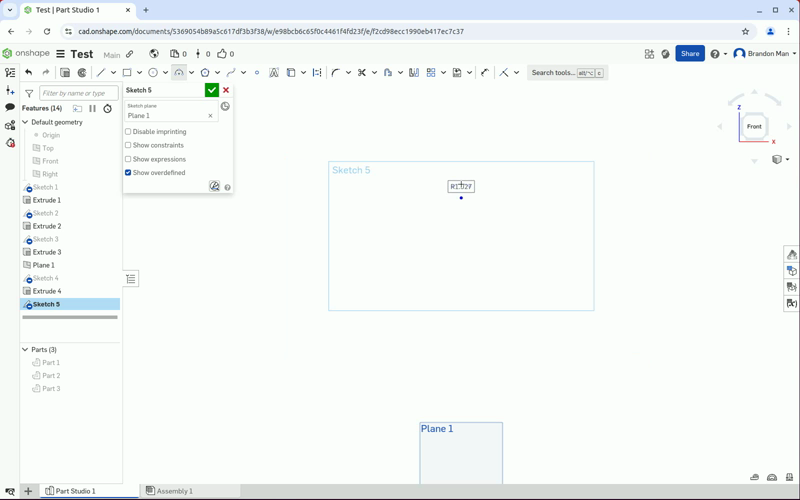
scroll(-6)
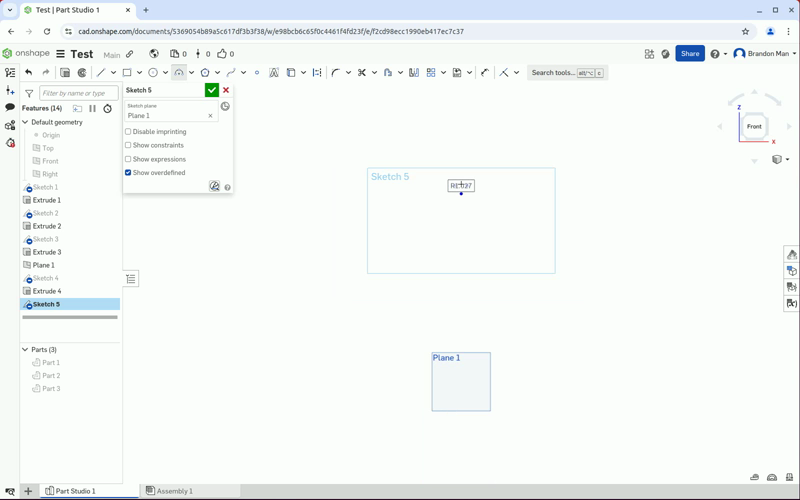
scroll(-6)
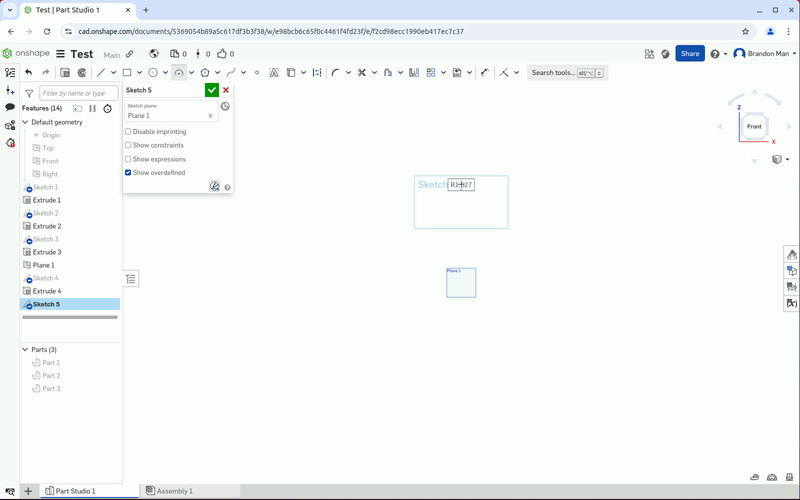
key_up(shift)
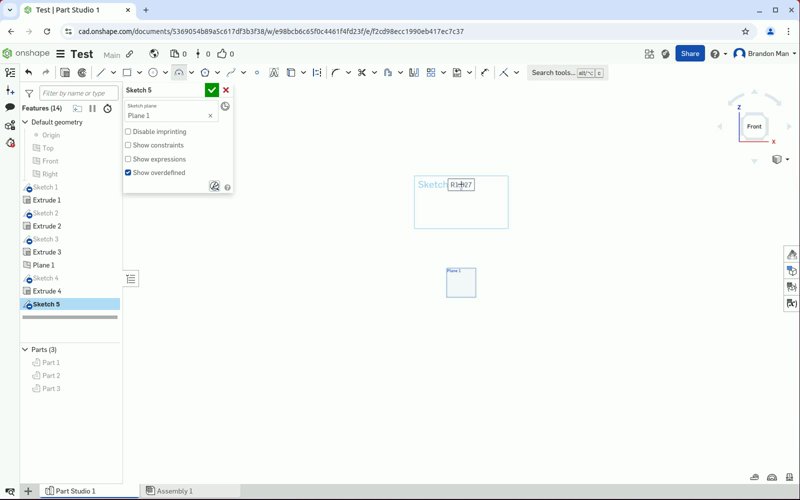
key(esc)
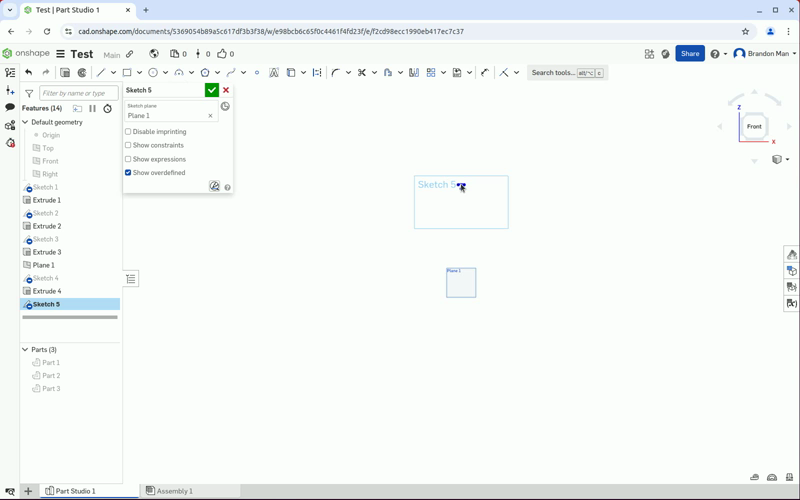
key(l)
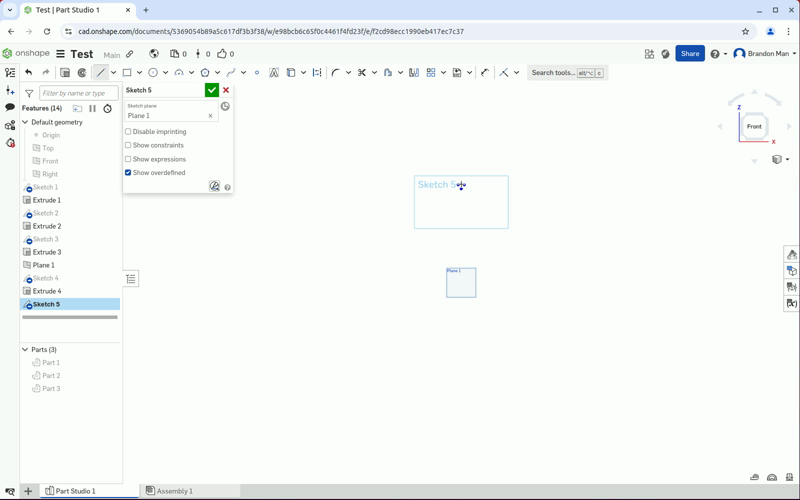
mouse_move(464, 184)
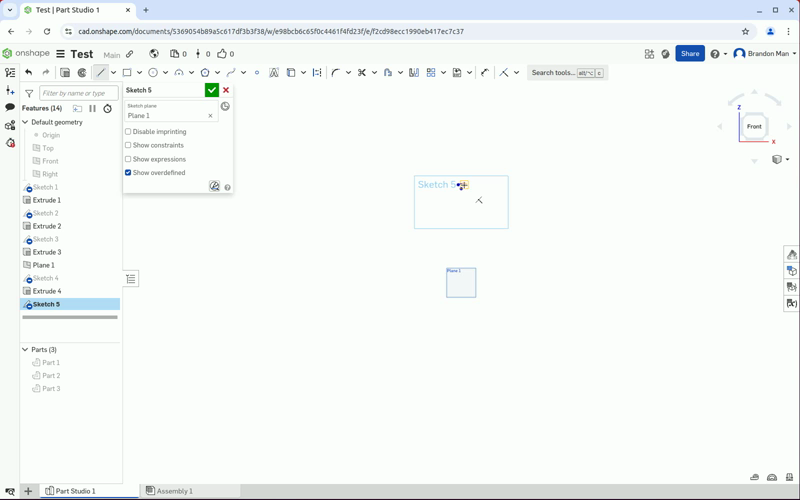
scroll(6)
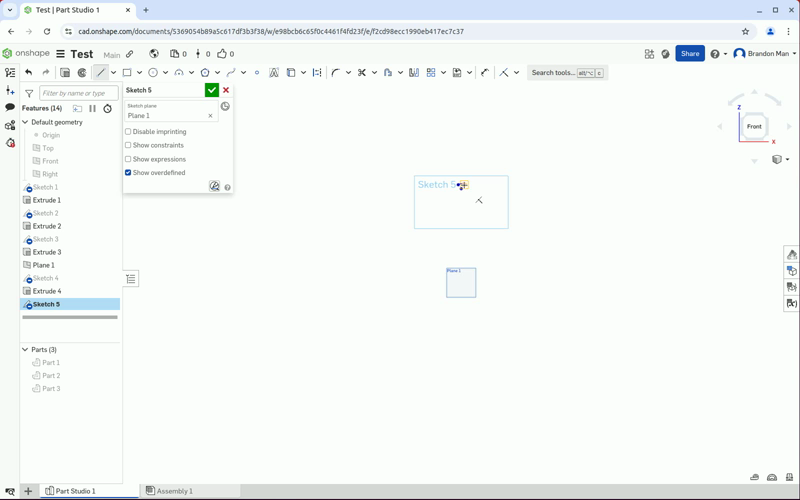
scroll(6)
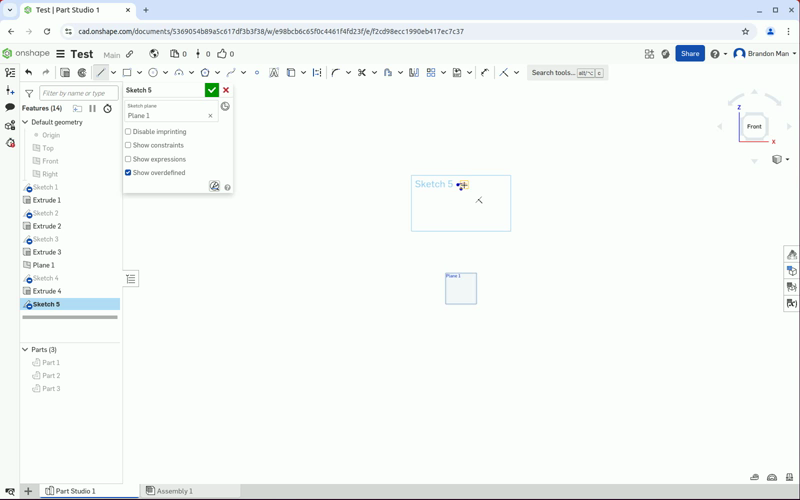
scroll(6)
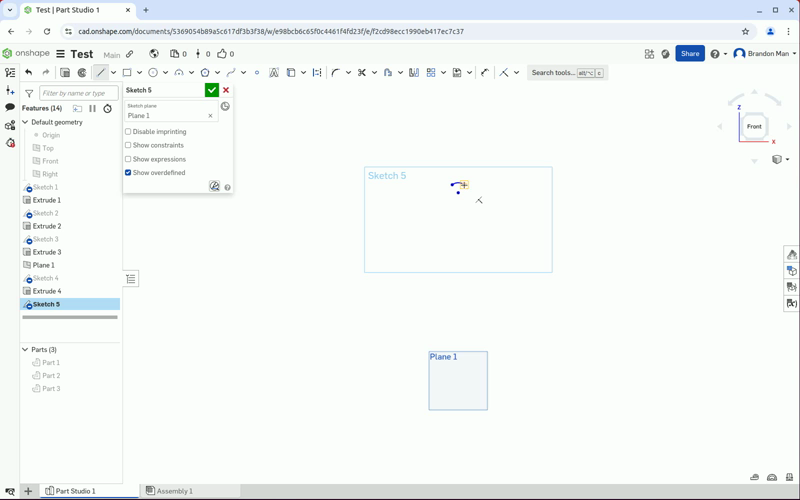
scroll(6)
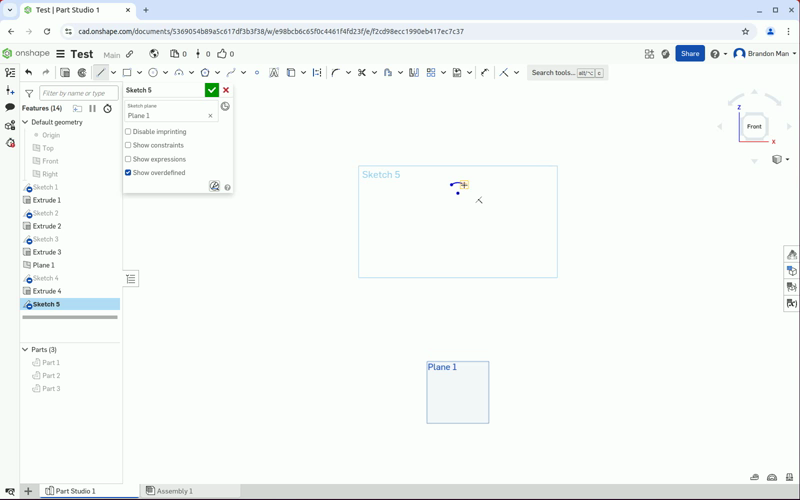
scroll(6)
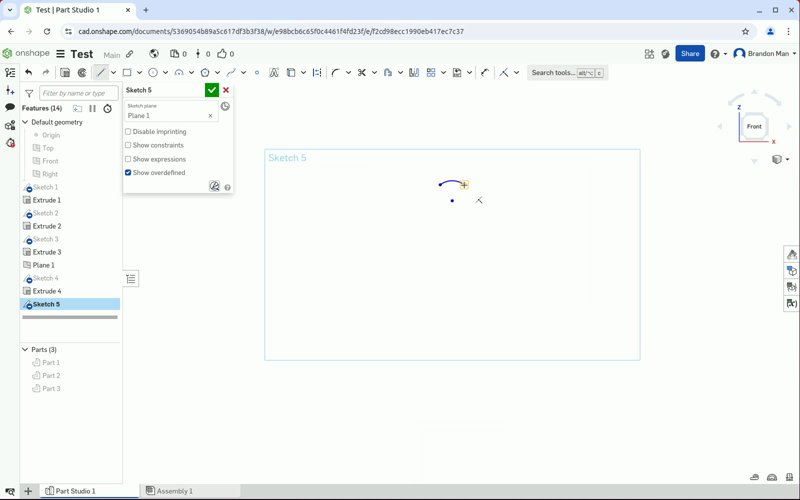
scroll(6)
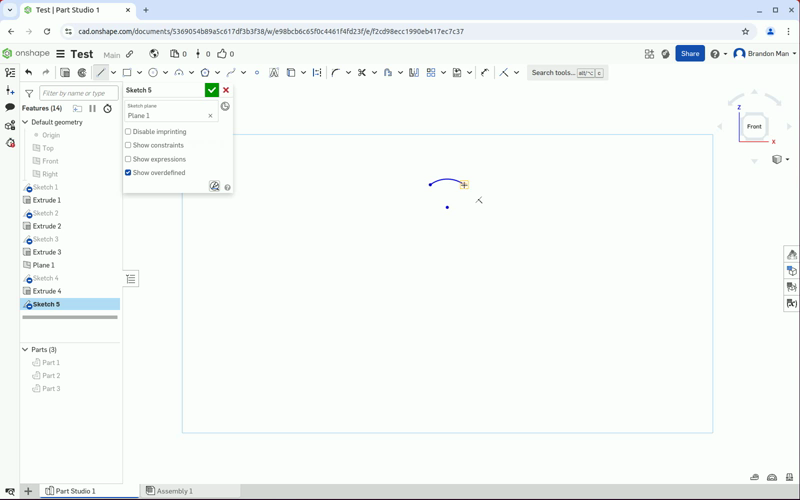
scroll(6)
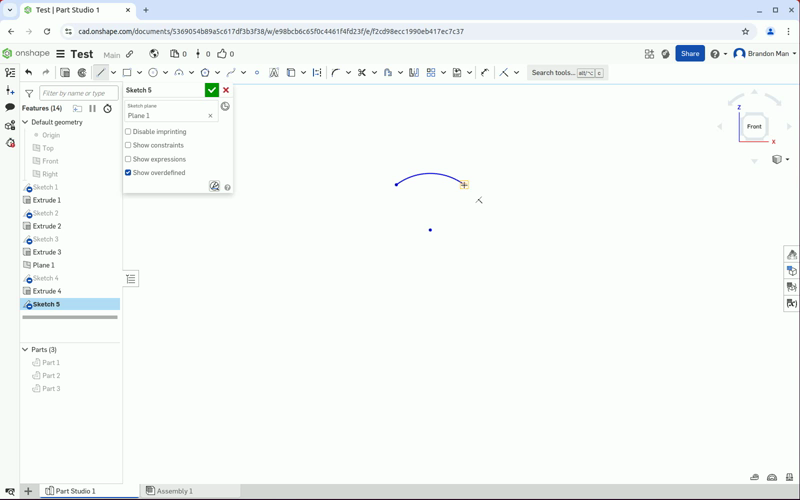
click(464, 184)
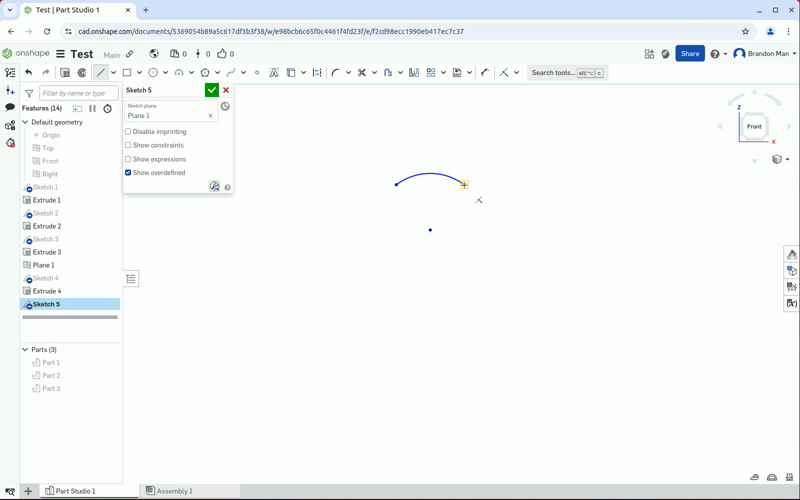
scroll(-6)
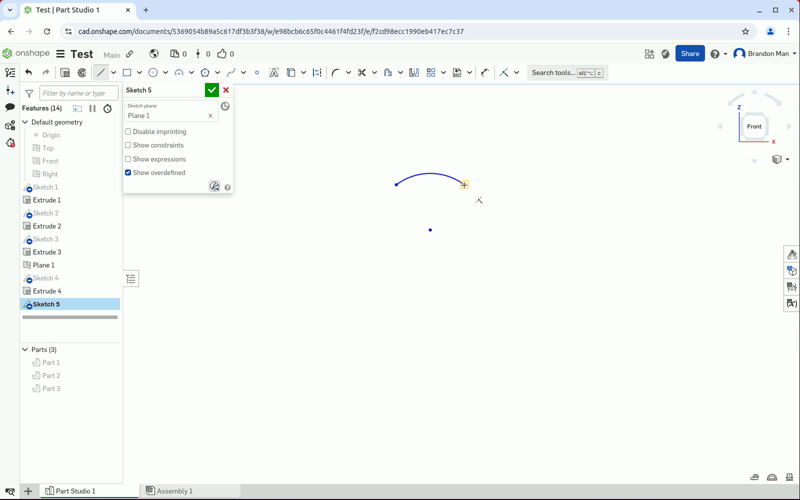
scroll(-6)
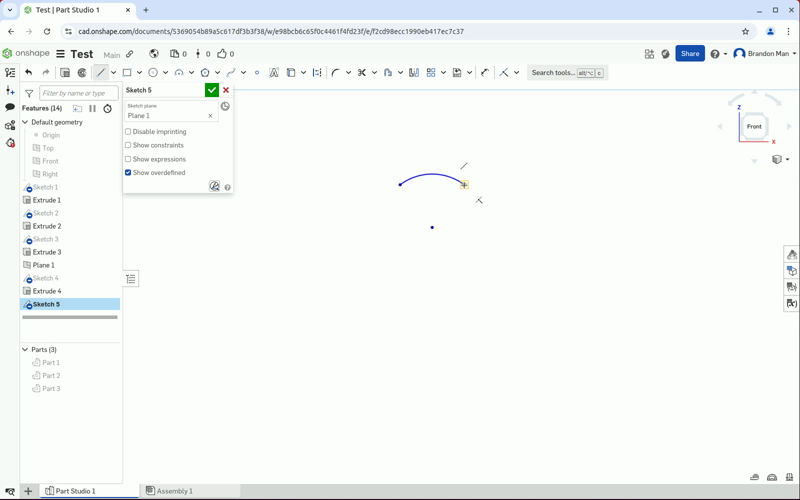
scroll(-6)
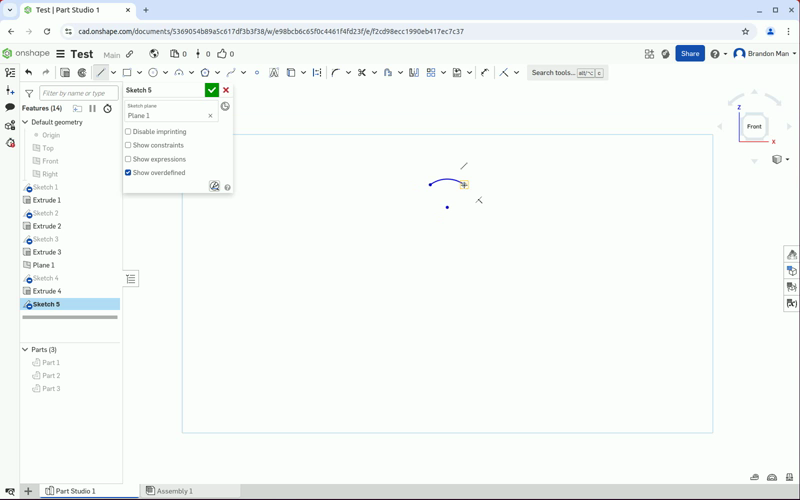
scroll(-6)
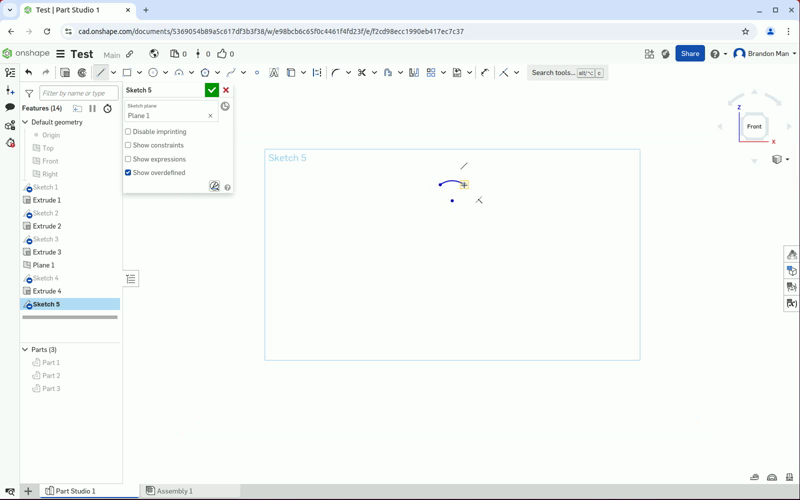
scroll(-6)
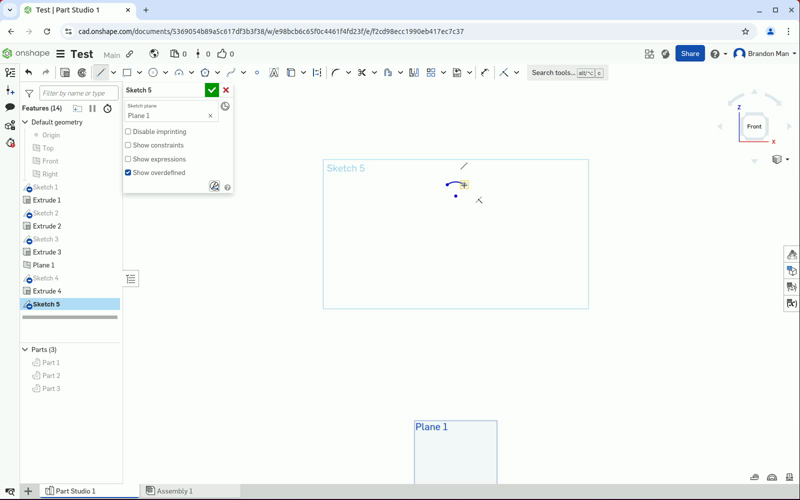
scroll(-6)
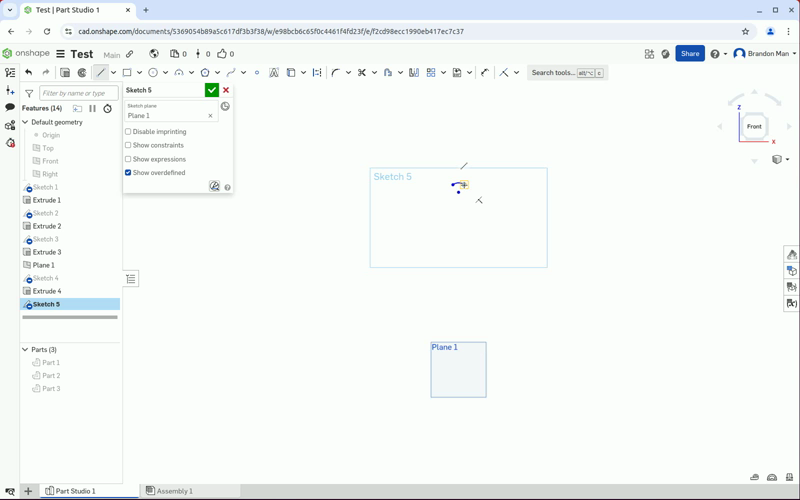
scroll(-6)
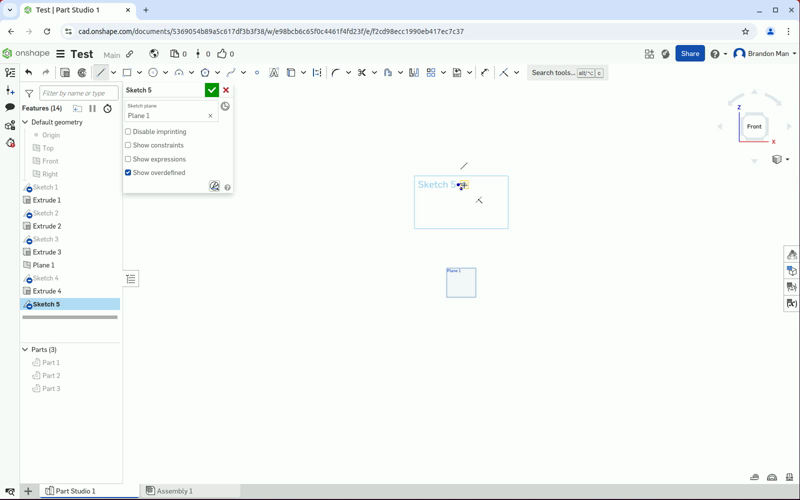
key_down(shift)
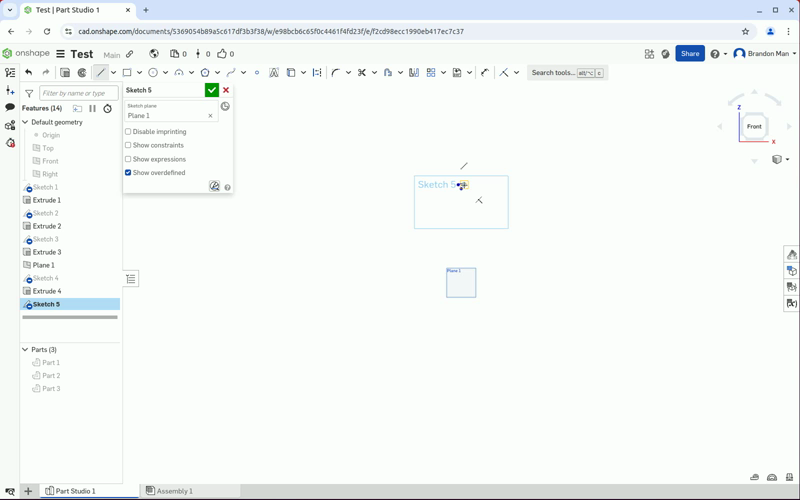
mouse_move(494, 184)
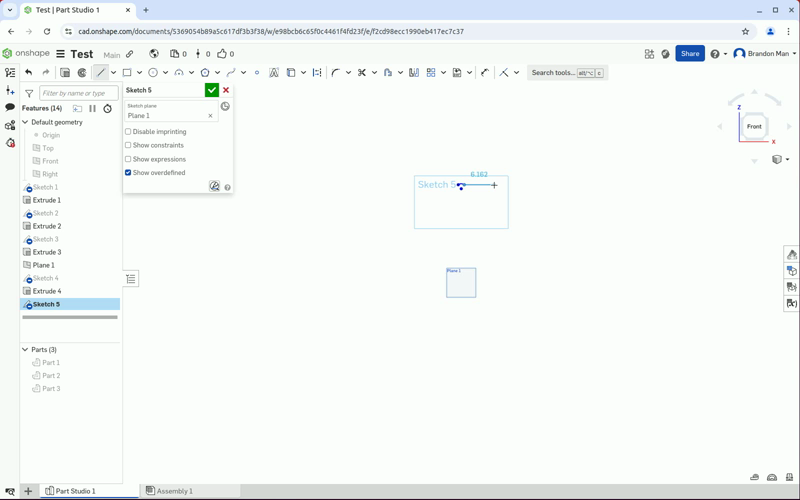
mouse_move(464, 169)
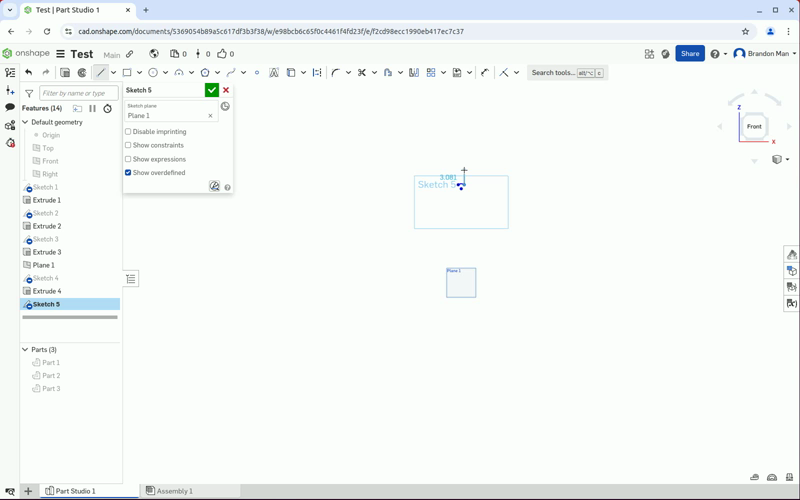
click(464, 169)
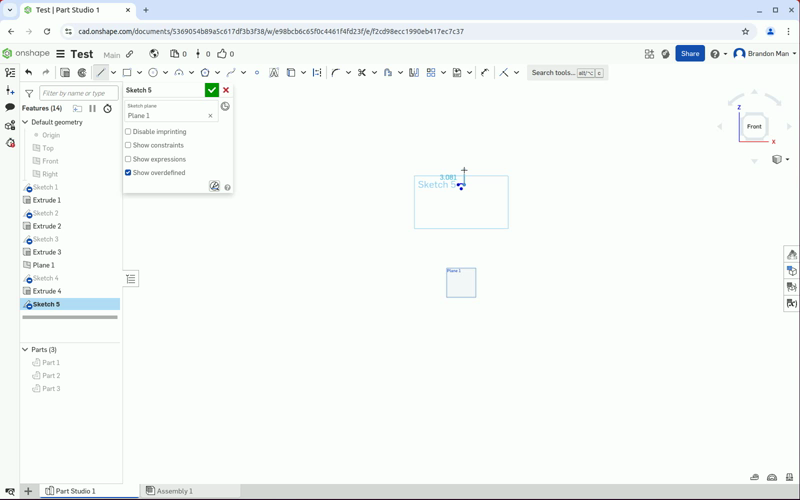
key_up(shift)
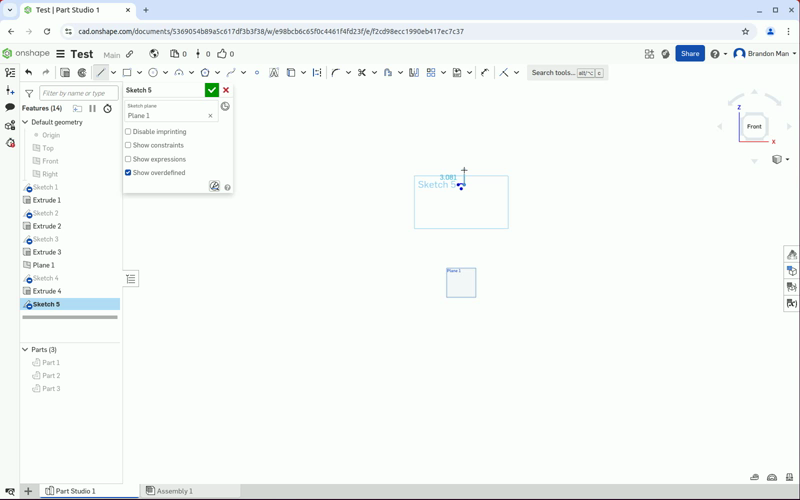
key(esc)
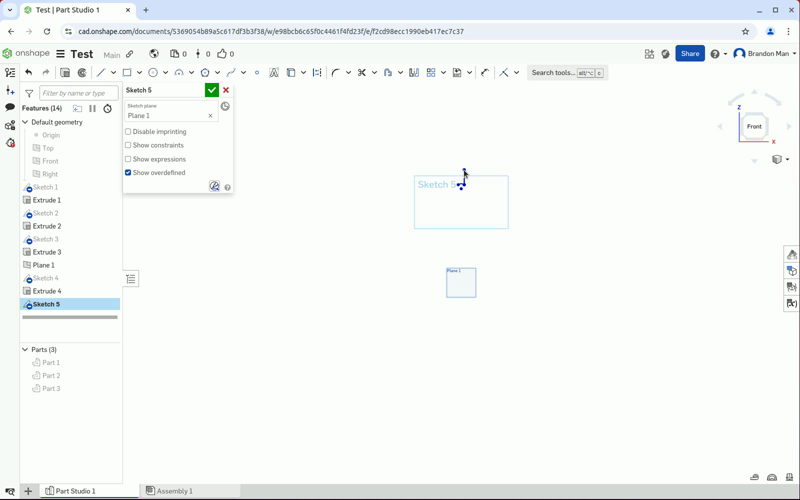
key(a)
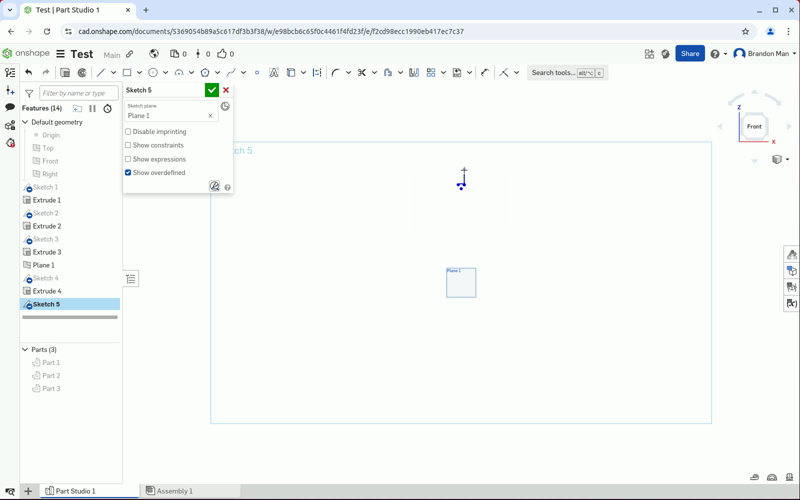
mouse_move(464, 169)
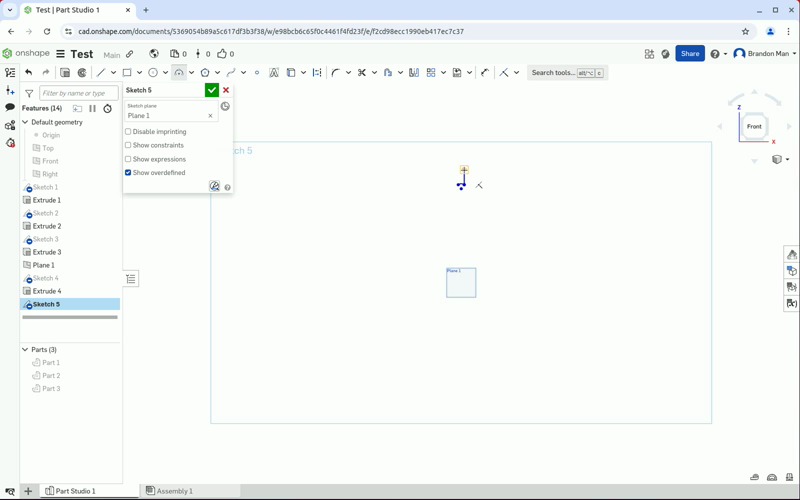
click(464, 169)
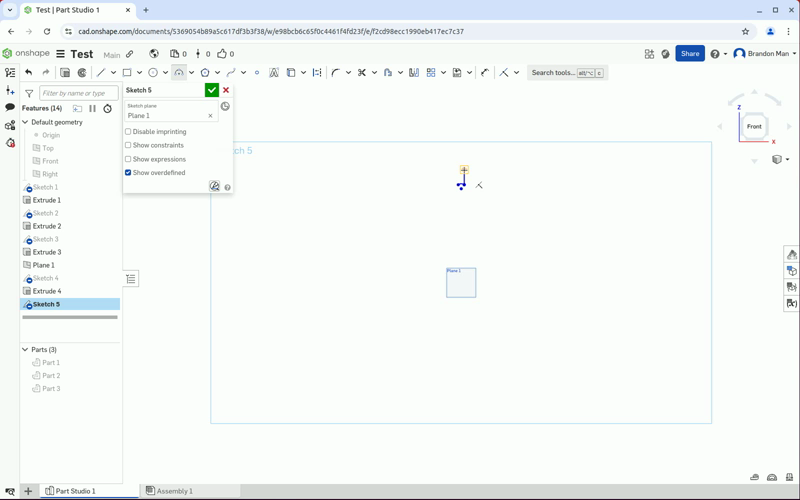
key_down(shift)
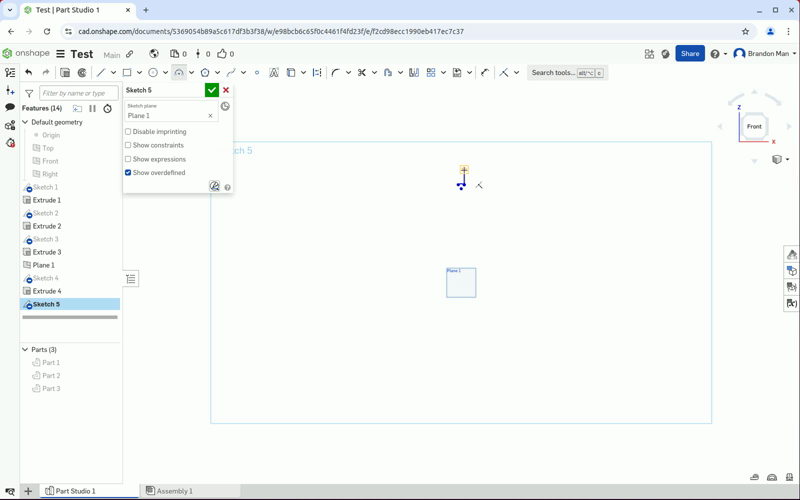
mouse_move(458, 169)
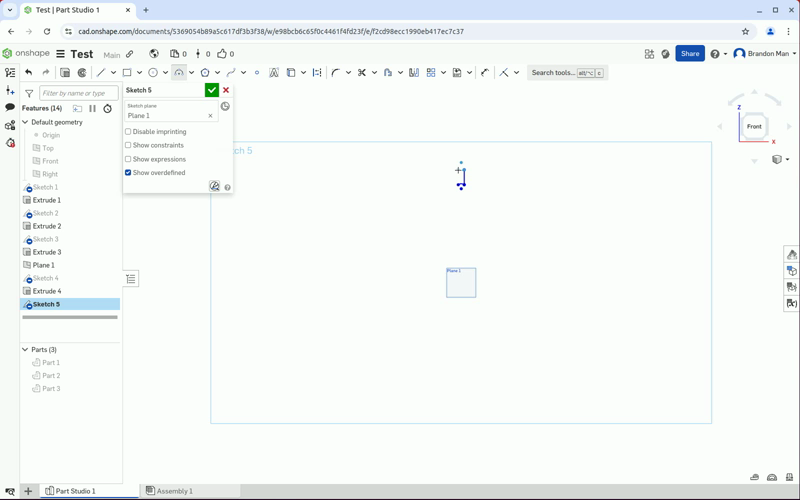
scroll(6)
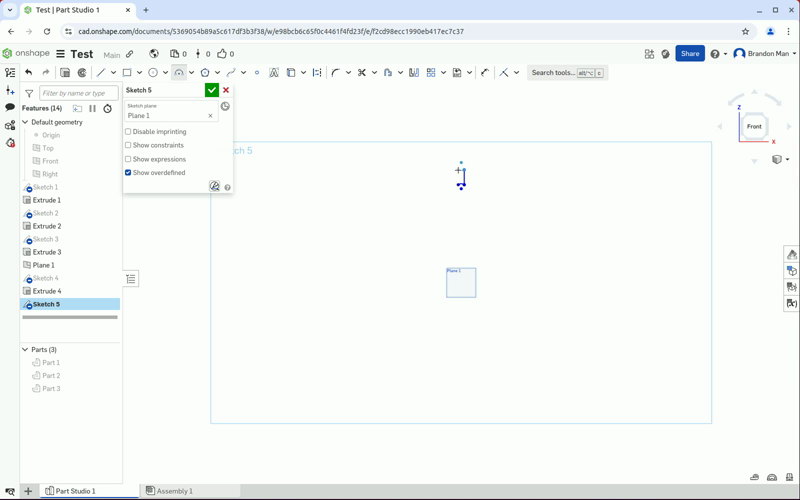
scroll(6)
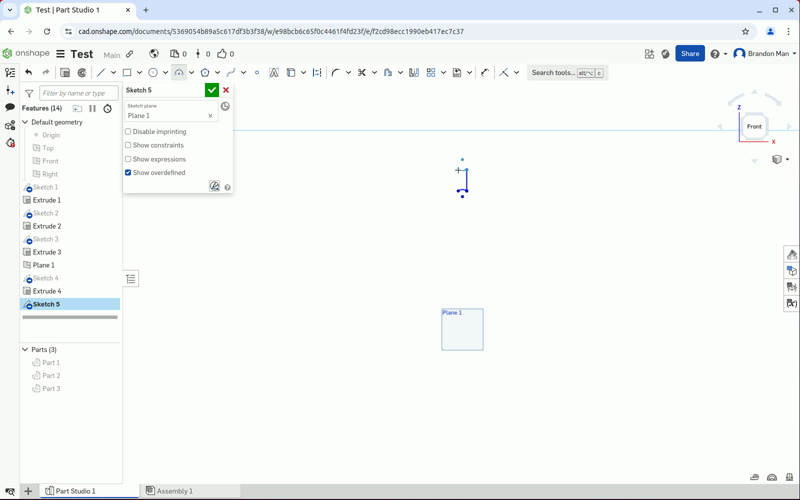
scroll(6)
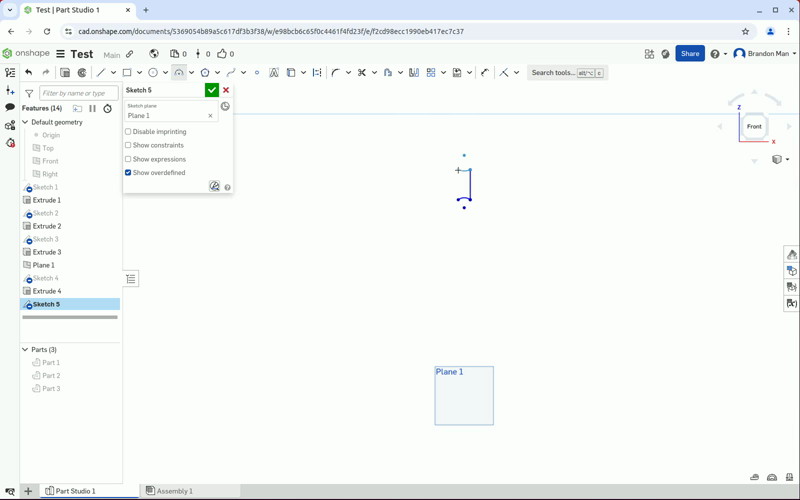
scroll(6)
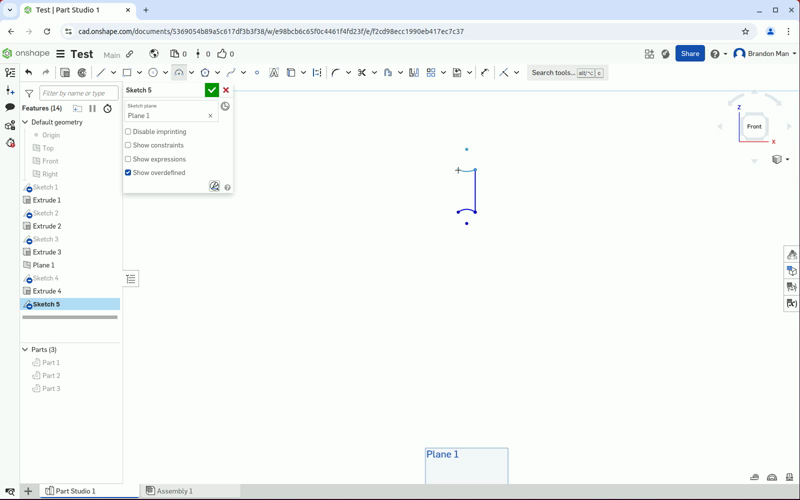
scroll(6)
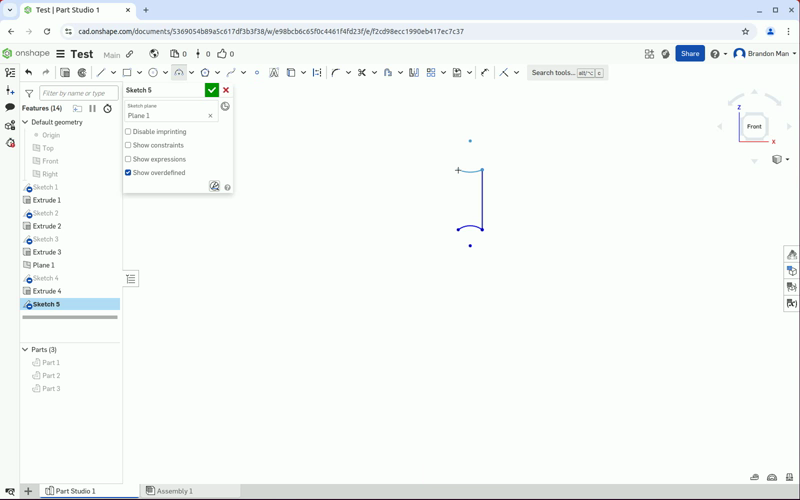
scroll(6)
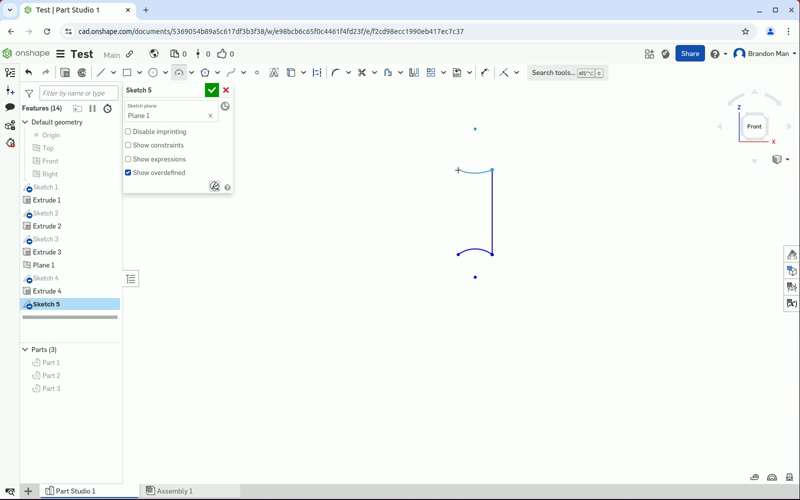
scroll(6)
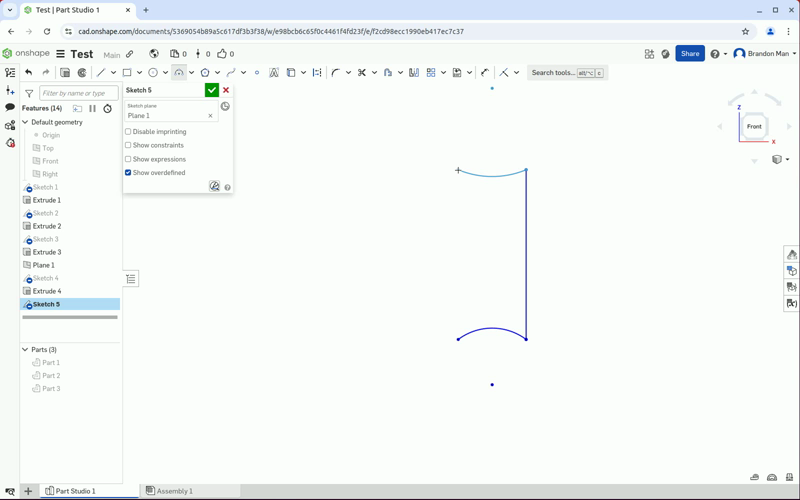
click(458, 169)
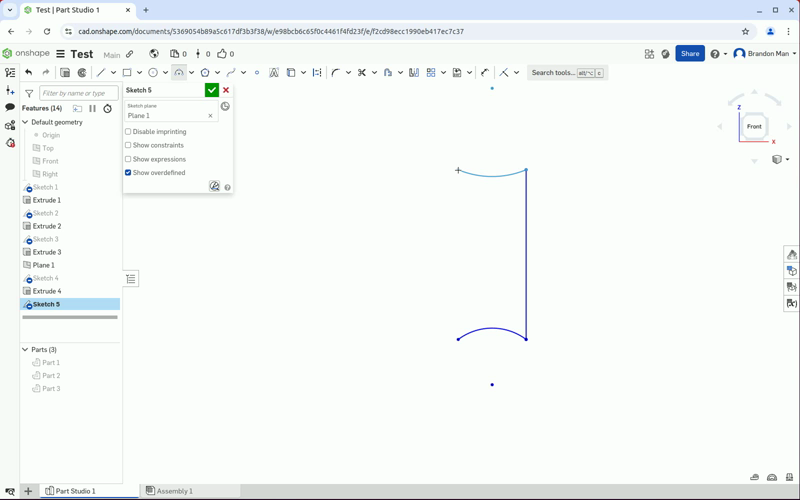
scroll(-6)
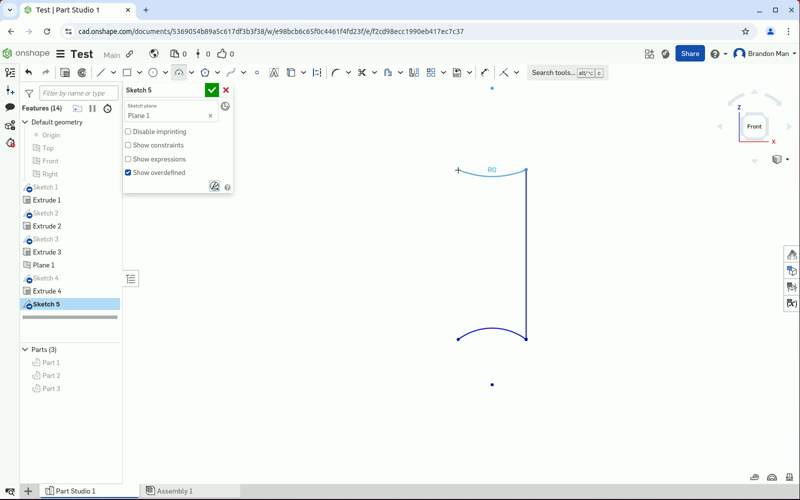
scroll(-6)
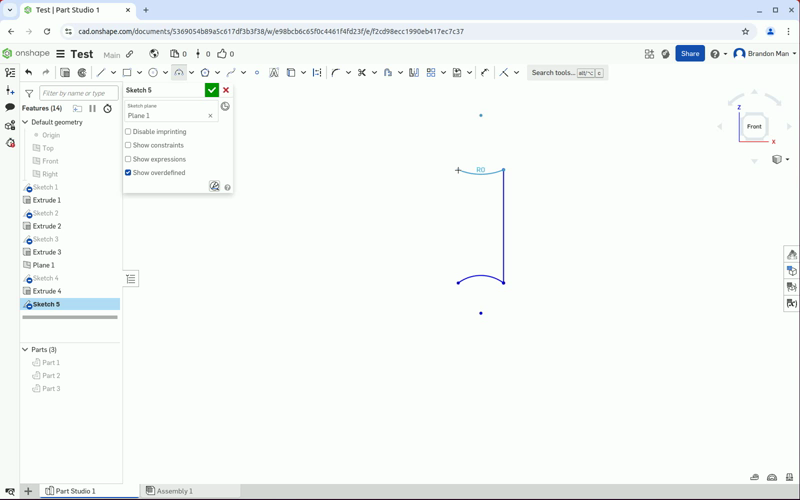
scroll(-6)
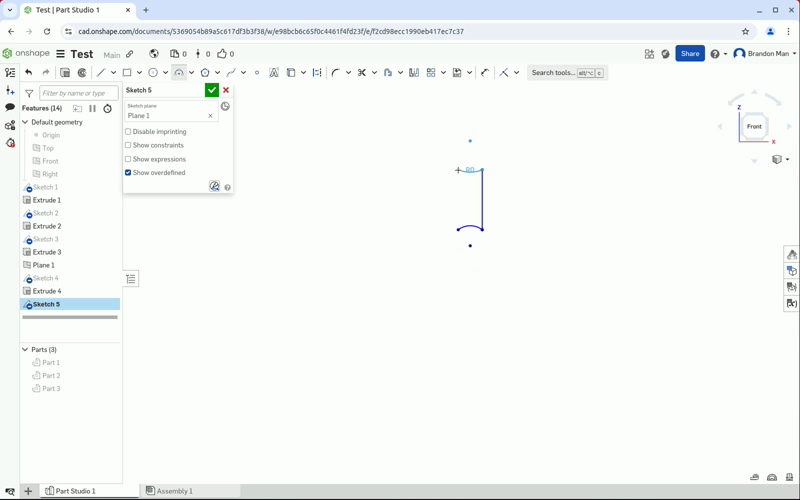
scroll(-6)
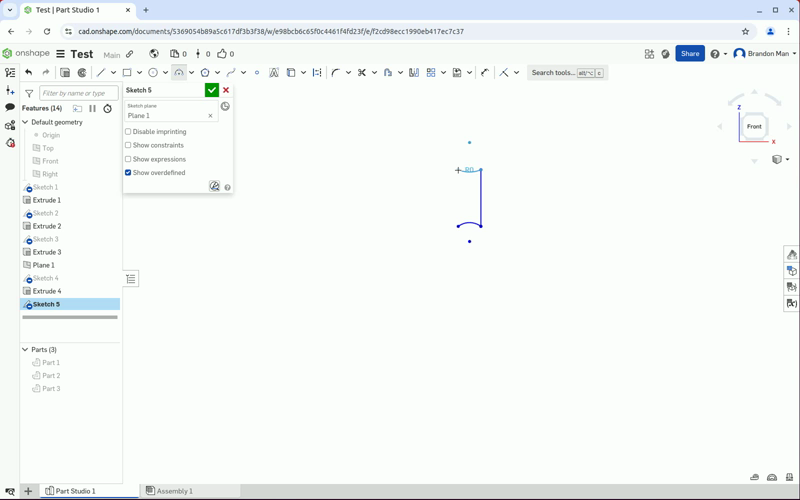
scroll(-6)
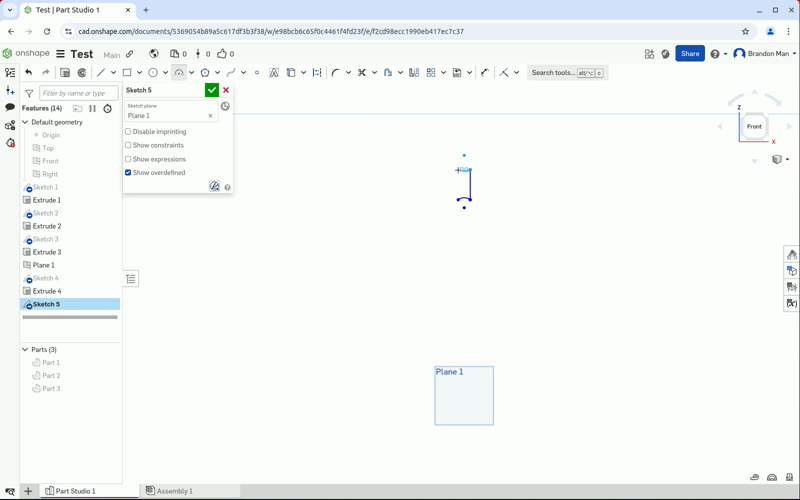
scroll(-6)
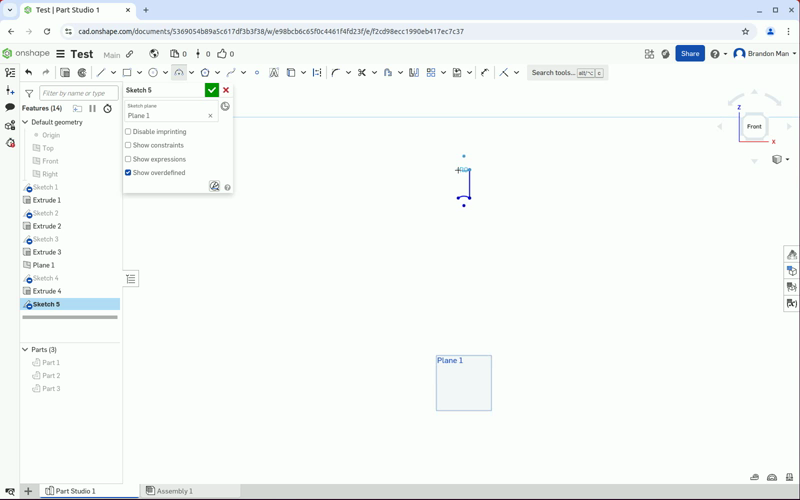
scroll(-6)
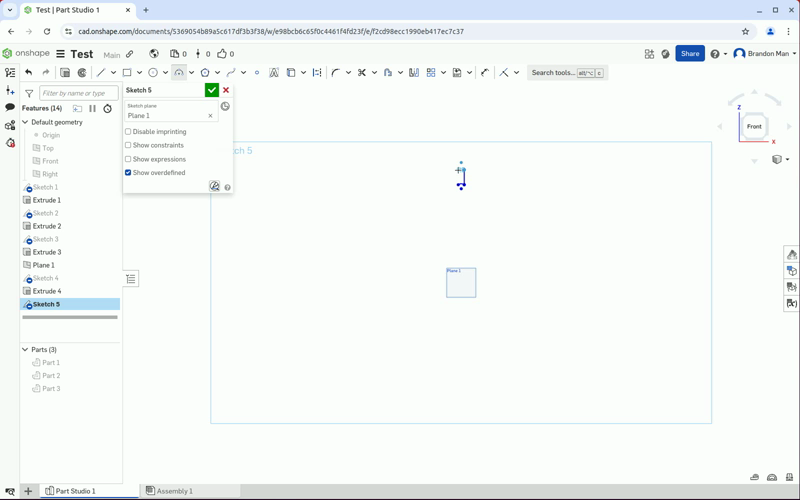
mouse_move(461, 168)
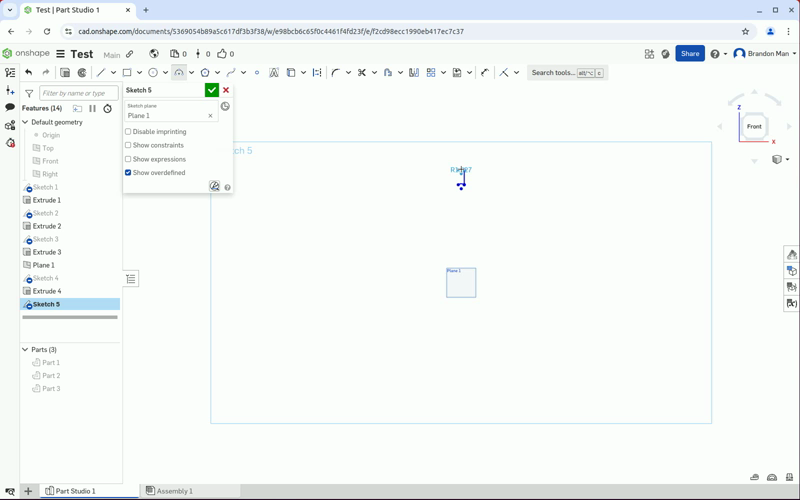
scroll(6)
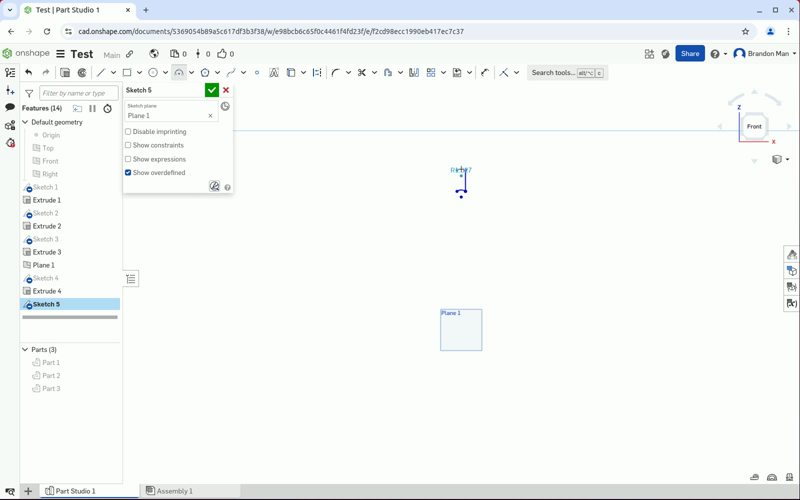
scroll(6)
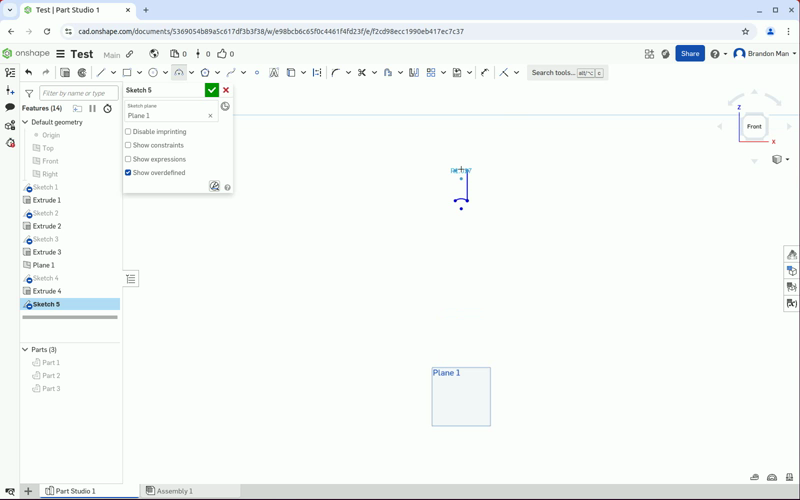
scroll(6)
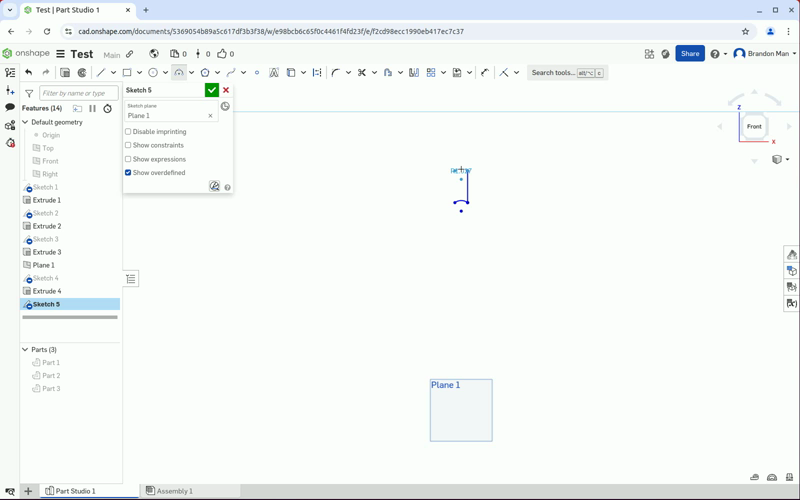
scroll(6)
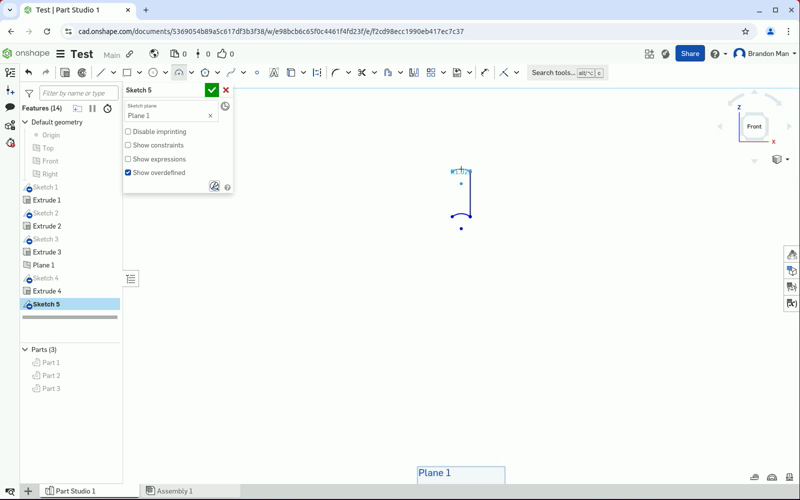
scroll(6)
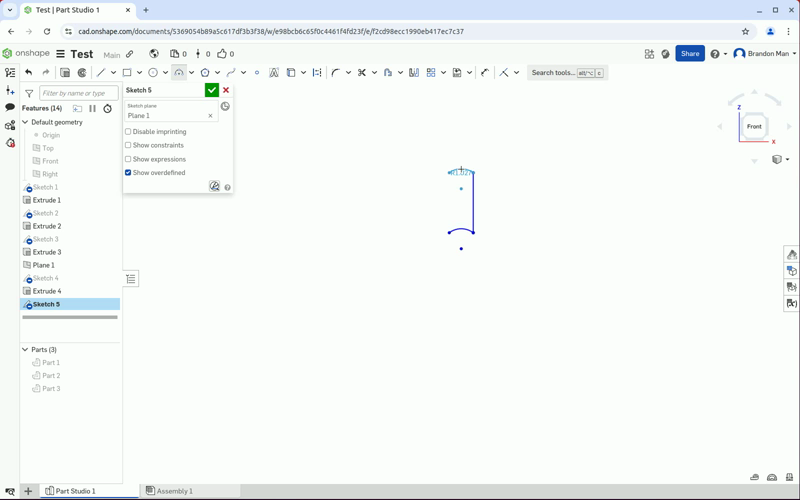
scroll(6)
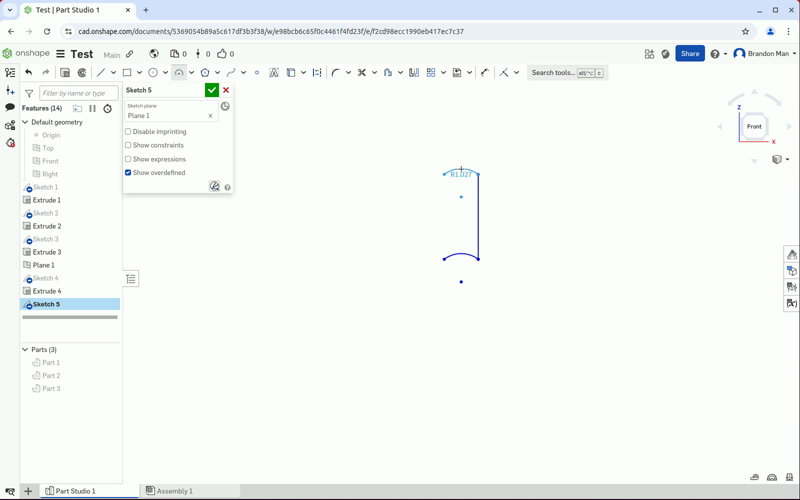
scroll(6)
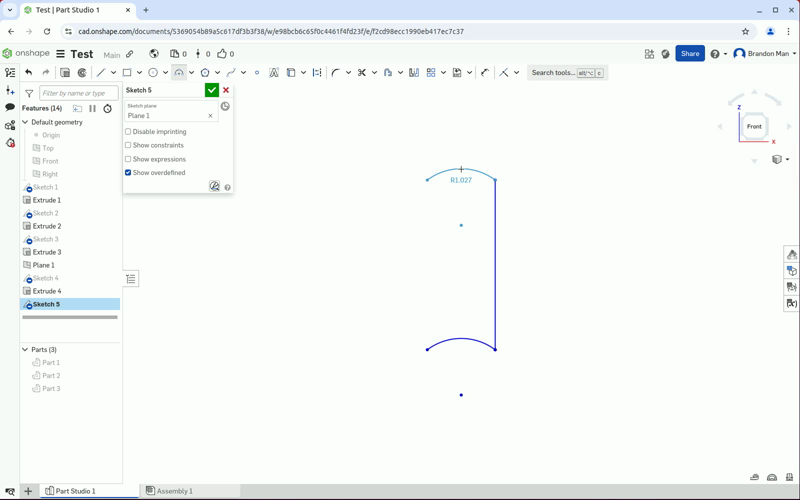
click(461, 168)
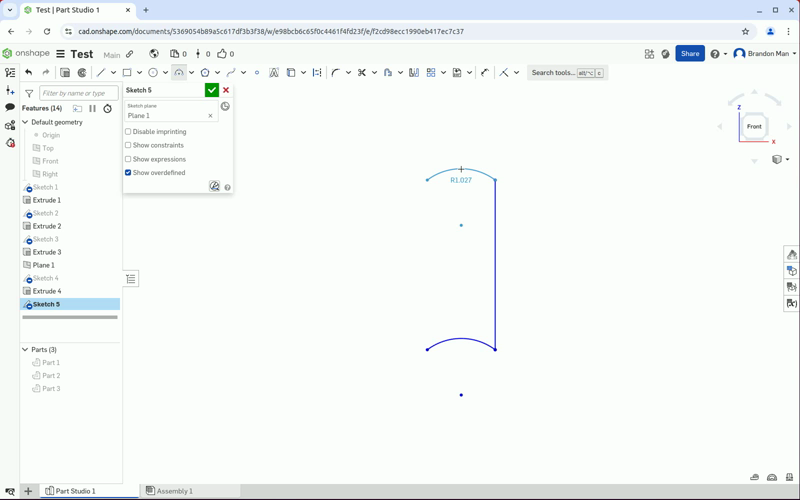
scroll(-6)
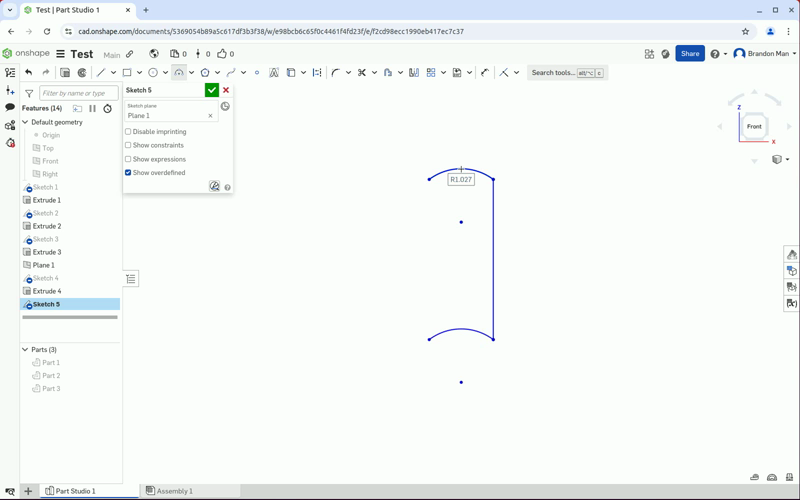
scroll(-6)
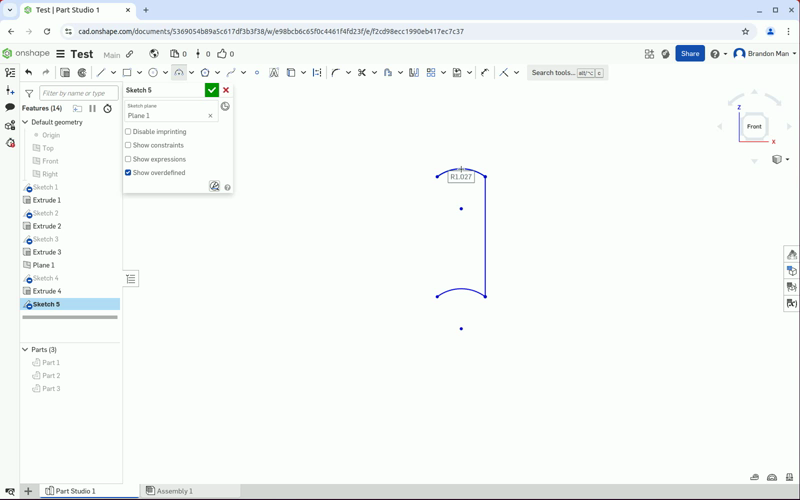
scroll(-6)
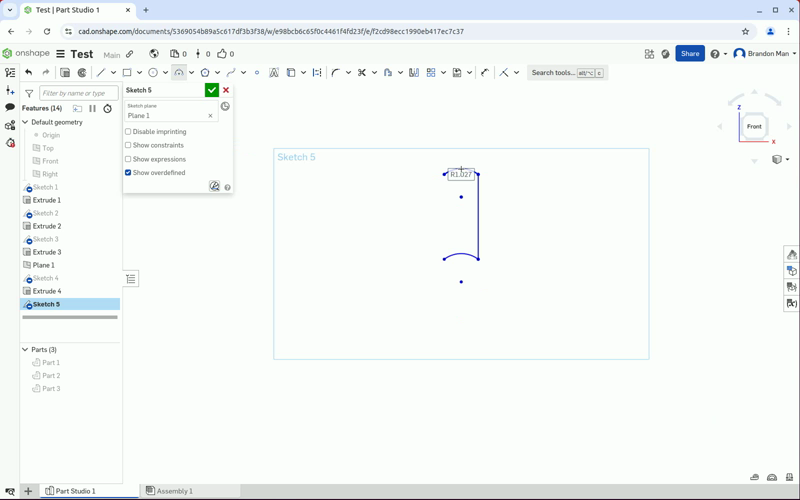
scroll(-6)
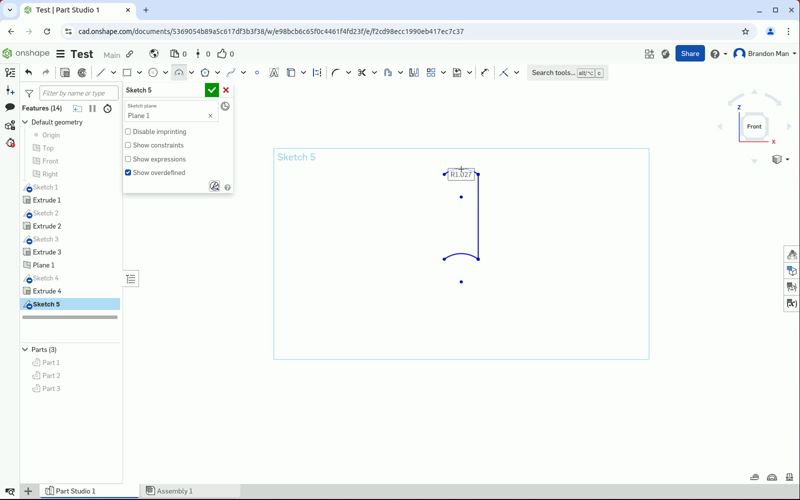
scroll(-6)
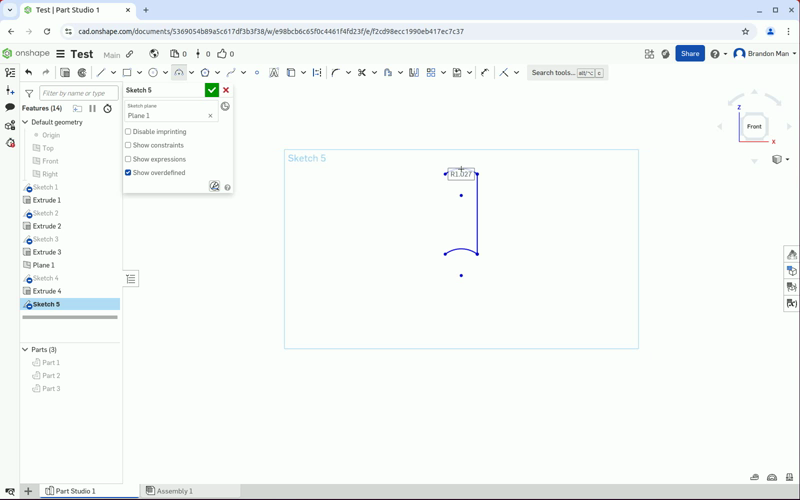
scroll(-6)
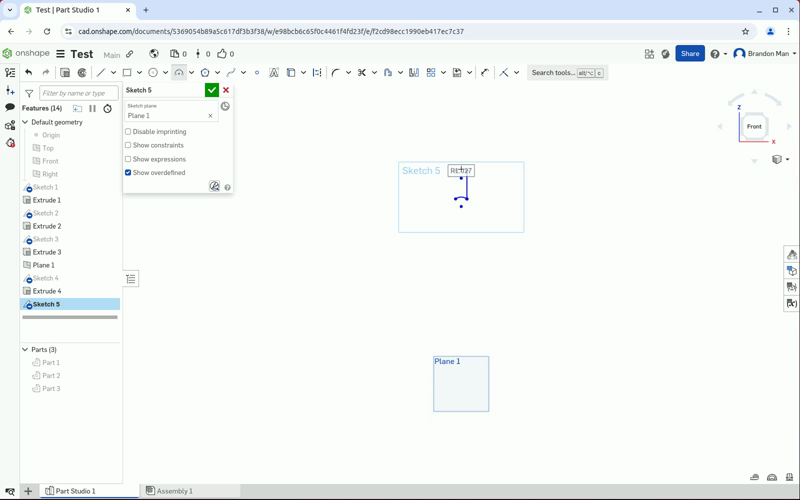
scroll(-6)
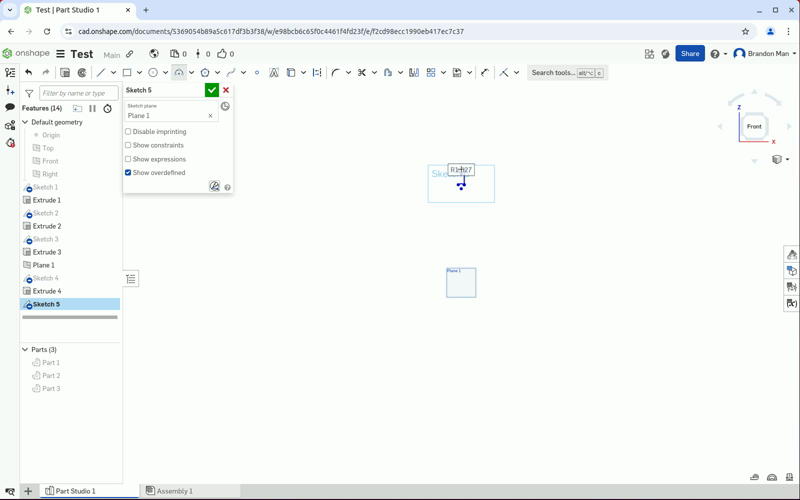
key_up(shift)
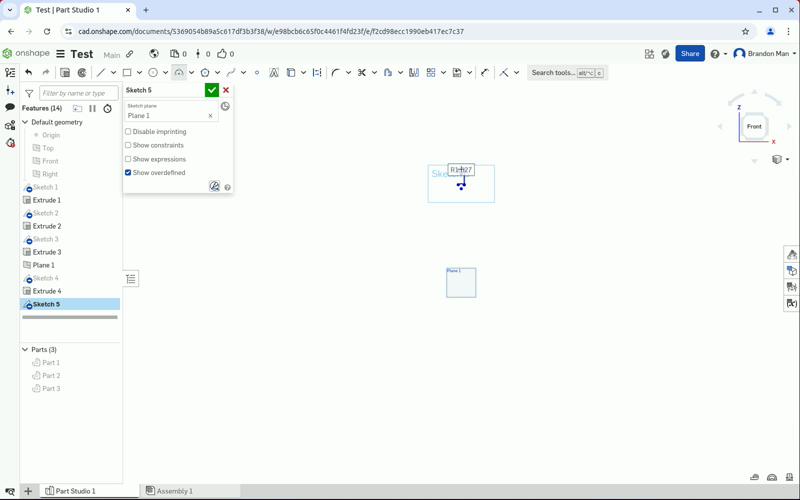
key(esc)
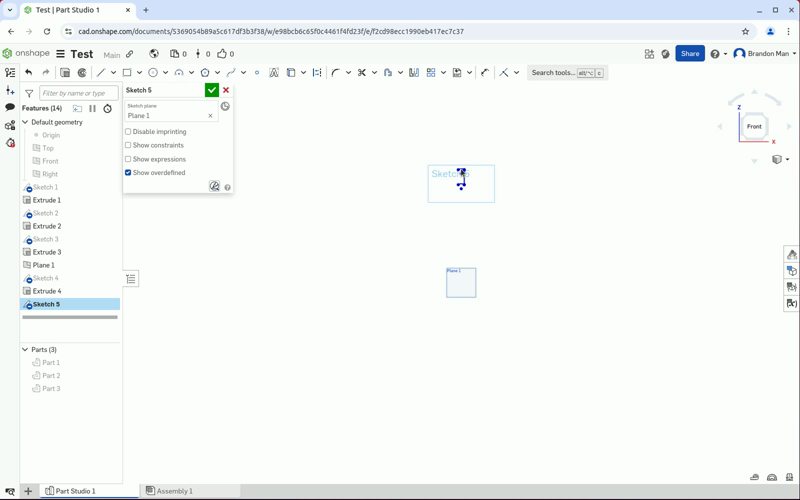
key(l)
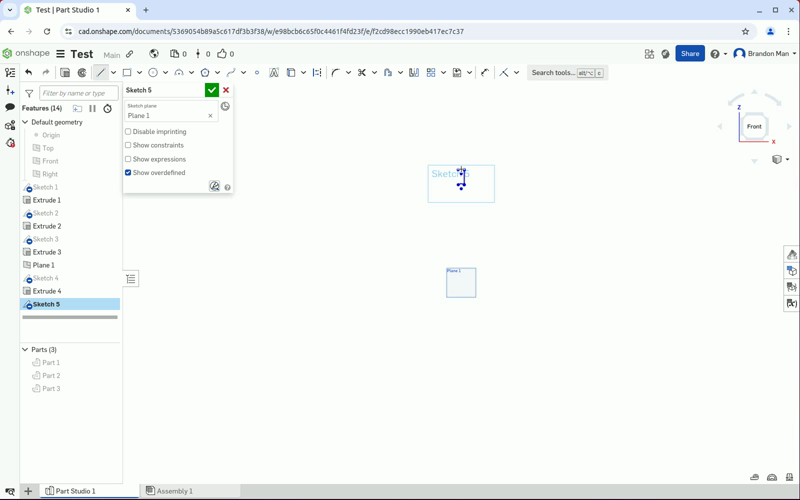
mouse_move(458, 169)
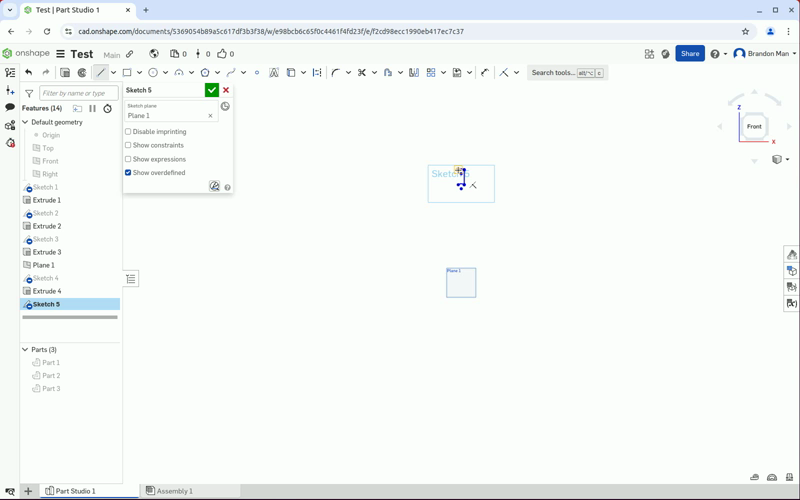
scroll(6)
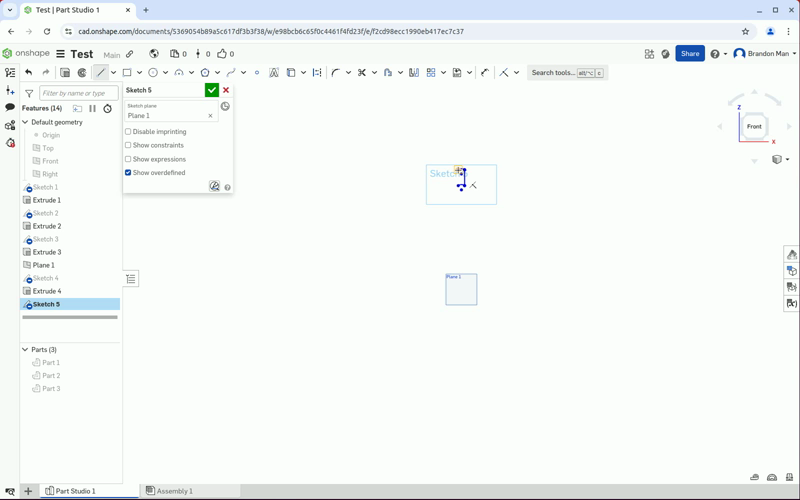
scroll(6)
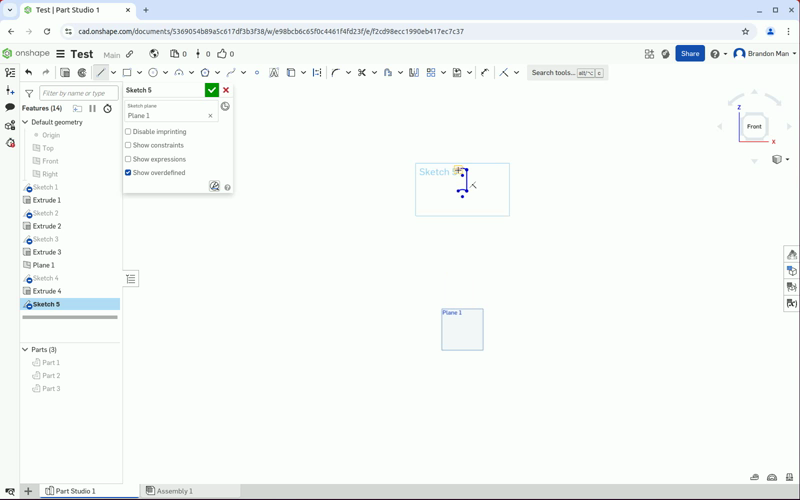
scroll(6)
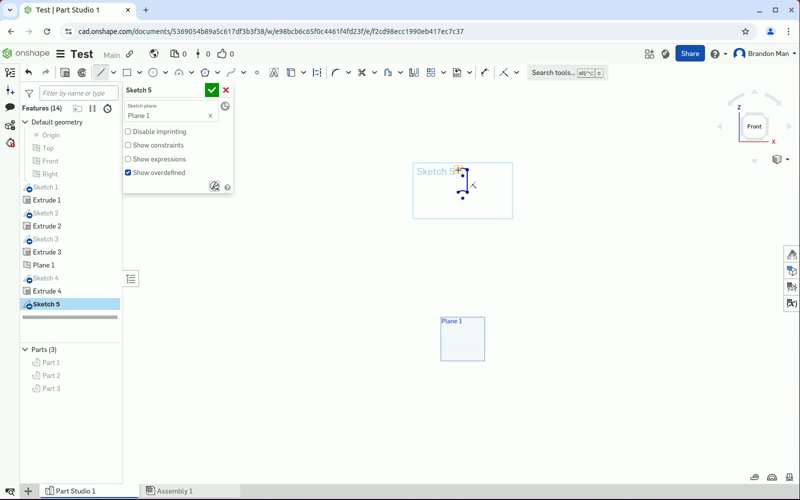
scroll(6)
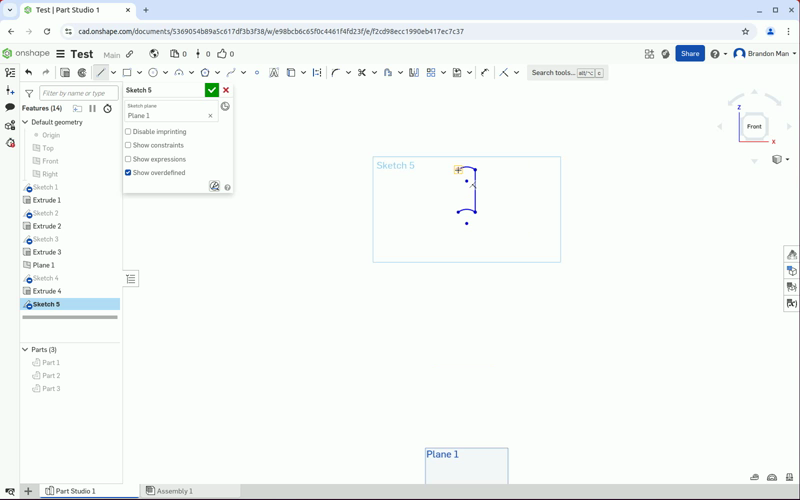
scroll(6)
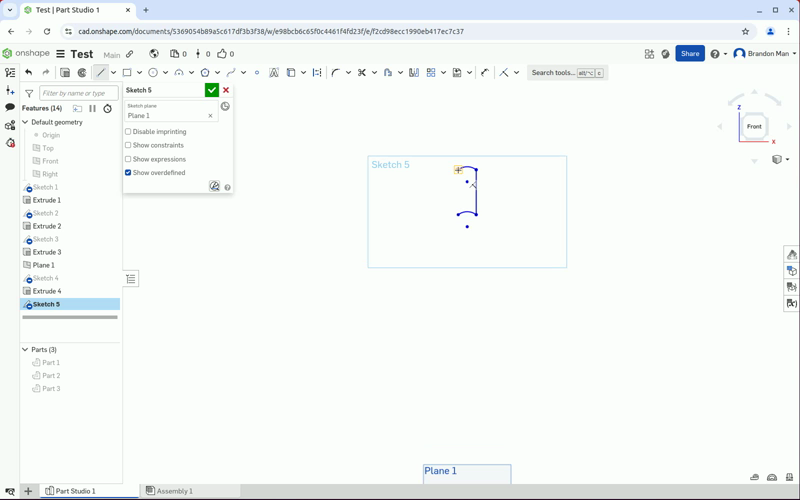
scroll(6)
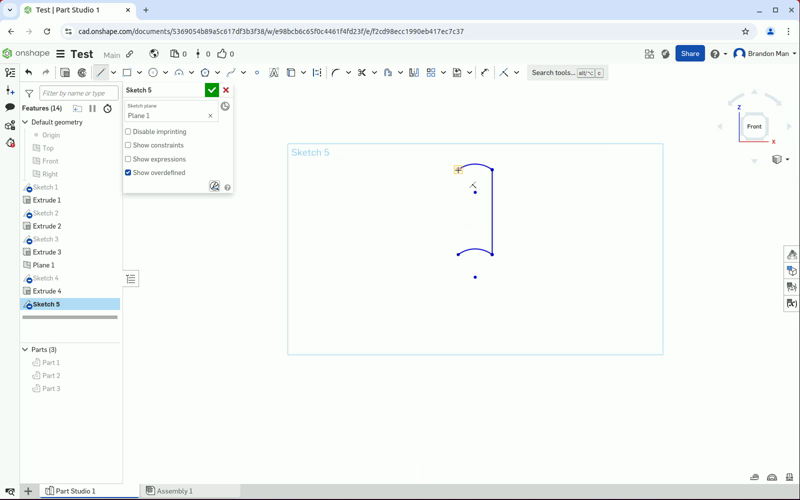
scroll(6)
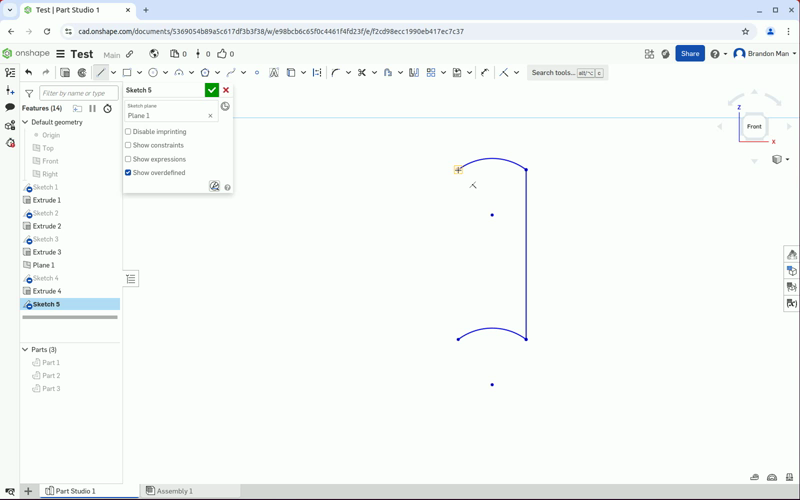
click(458, 169)
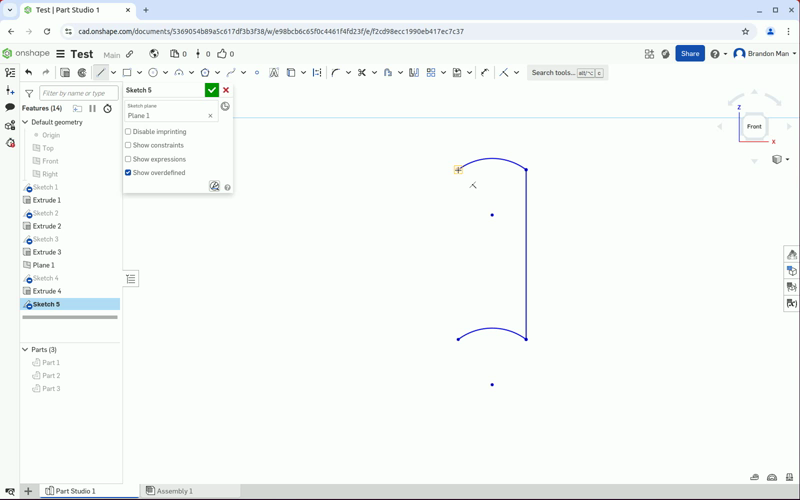
scroll(-6)
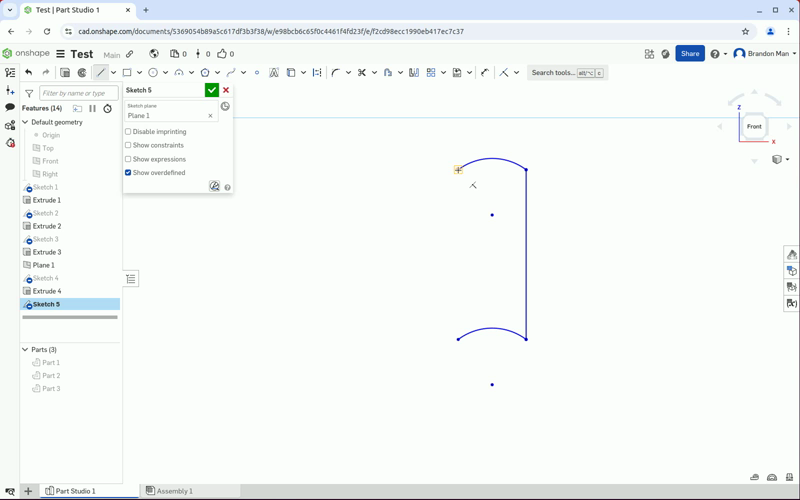
scroll(-6)
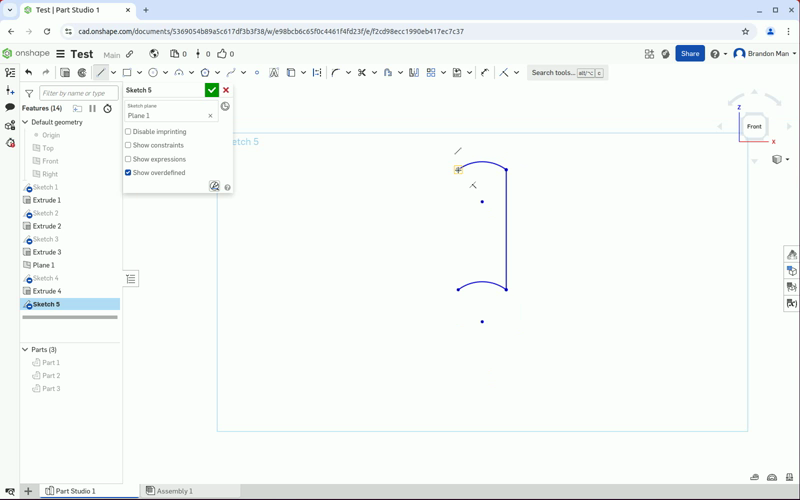
scroll(-6)
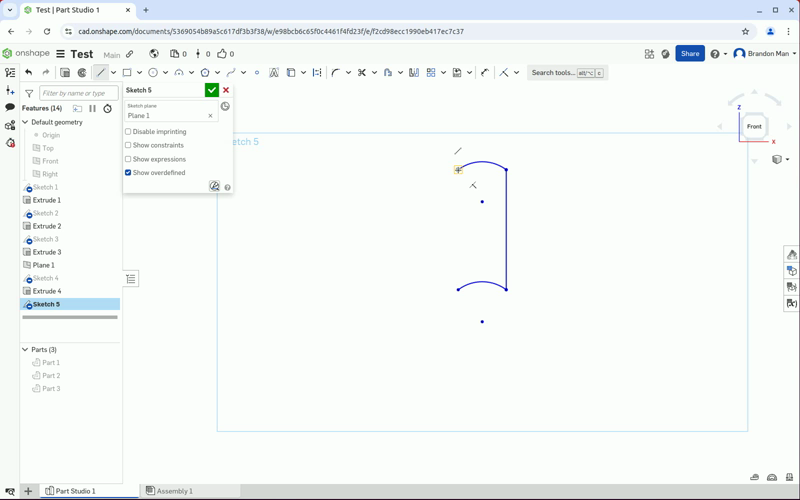
scroll(-6)
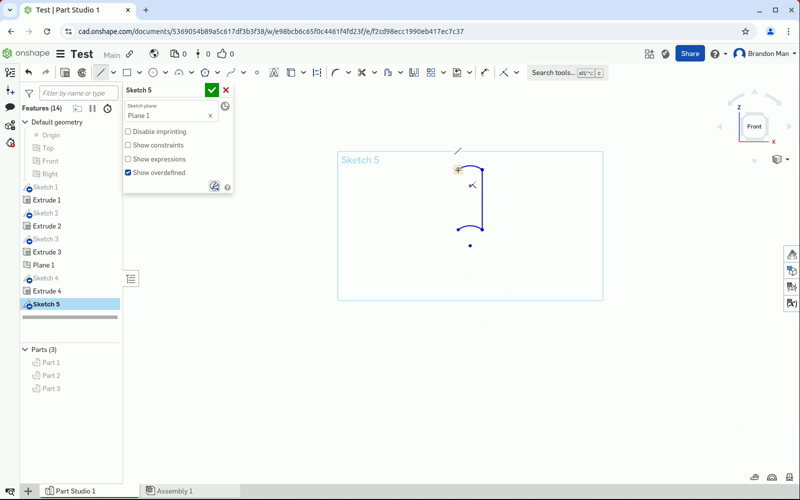
scroll(-6)
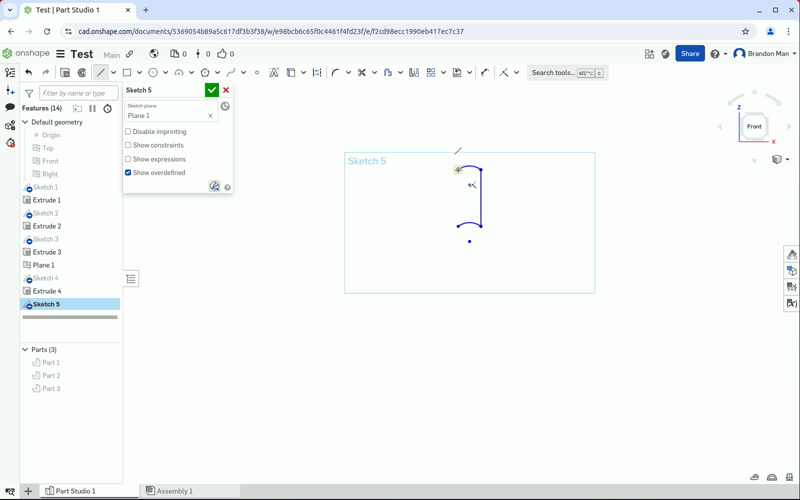
scroll(-6)
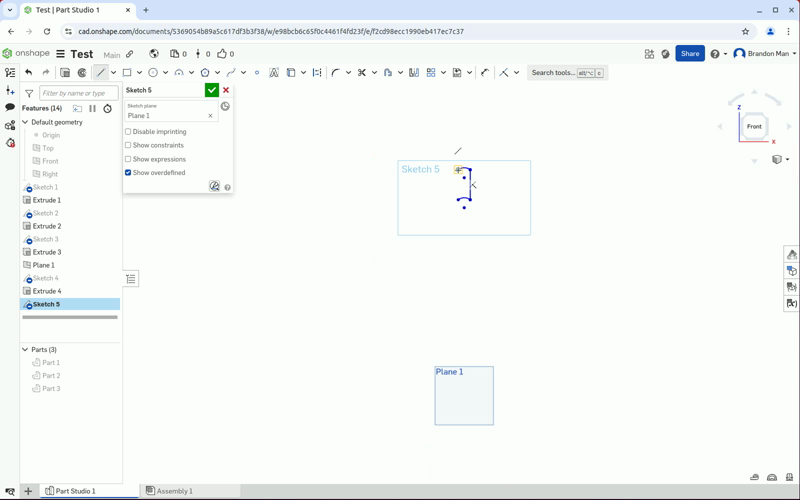
scroll(-6)
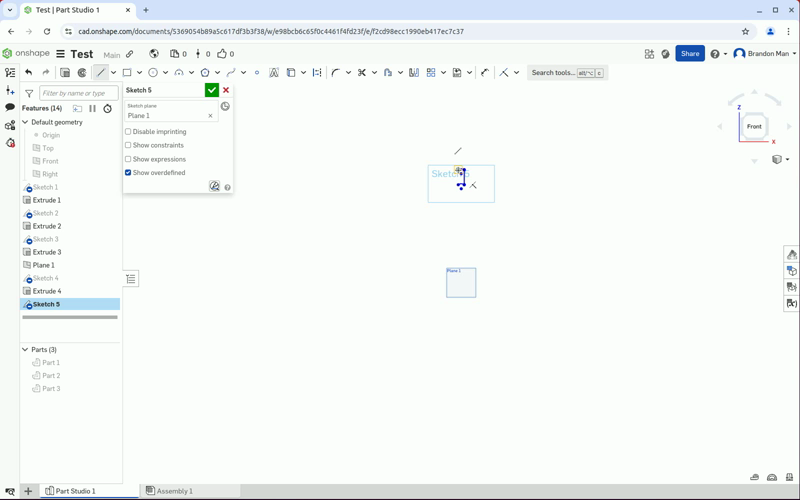
mouse_move(488, 169)
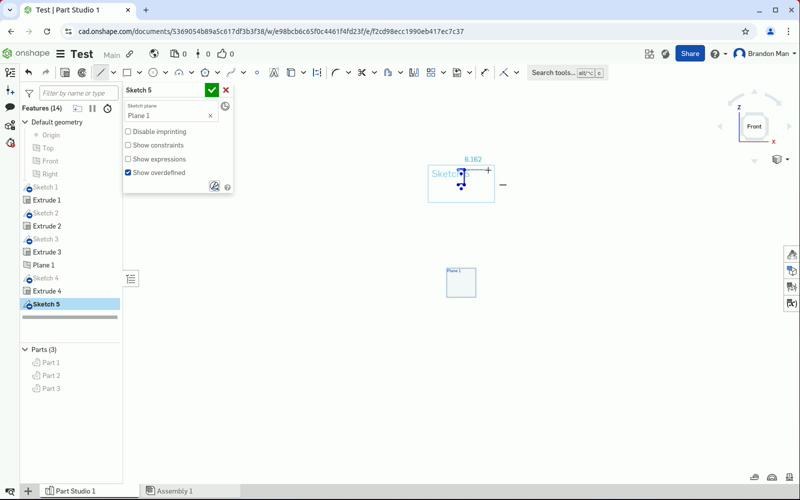
key_down(shift)
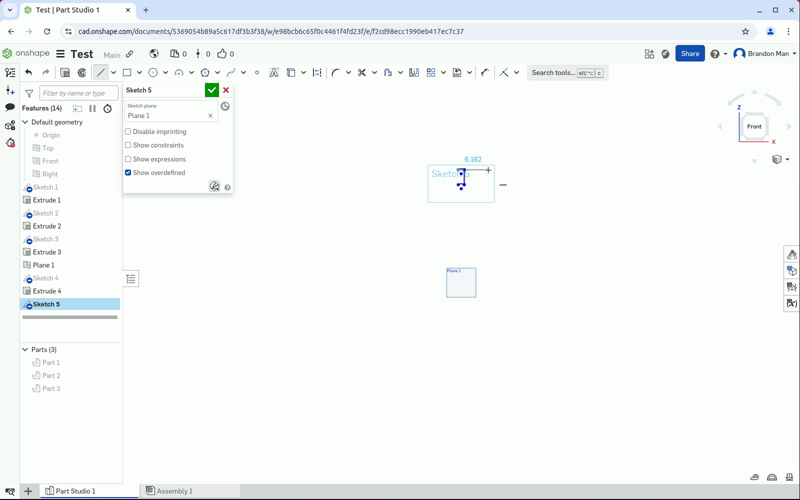
mouse_move(458, 184)
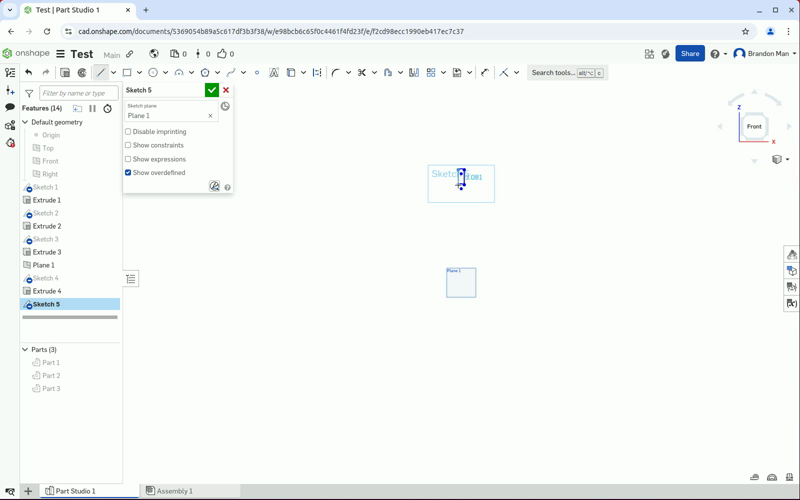
scroll(6)
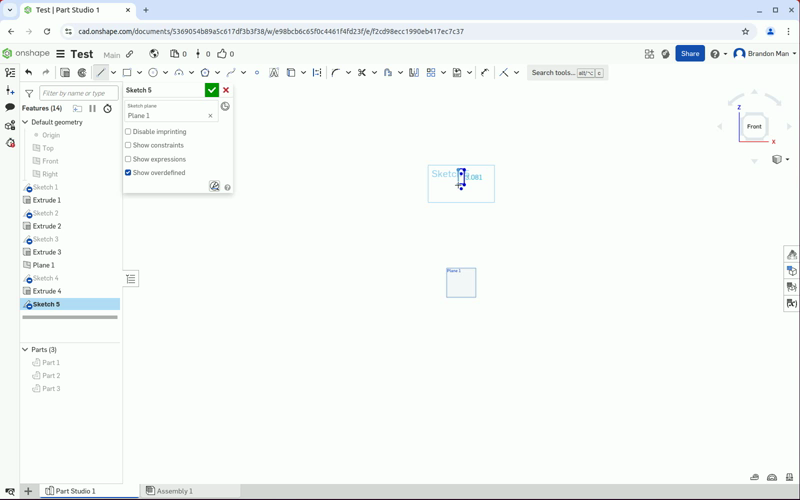
scroll(6)
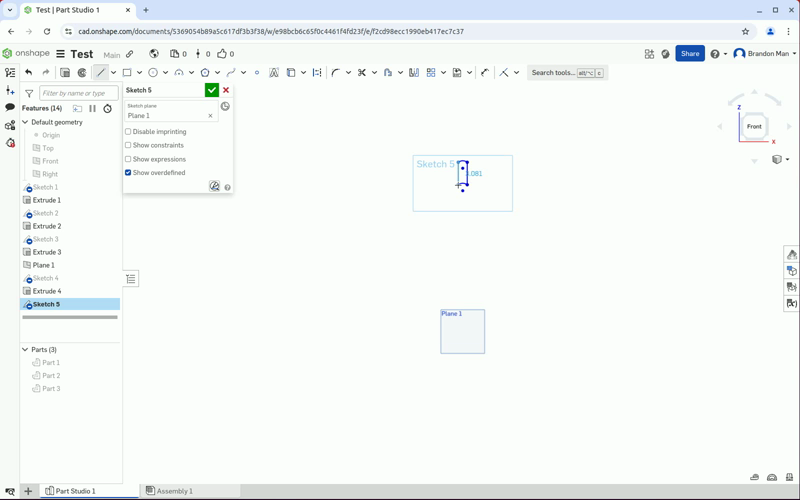
scroll(6)
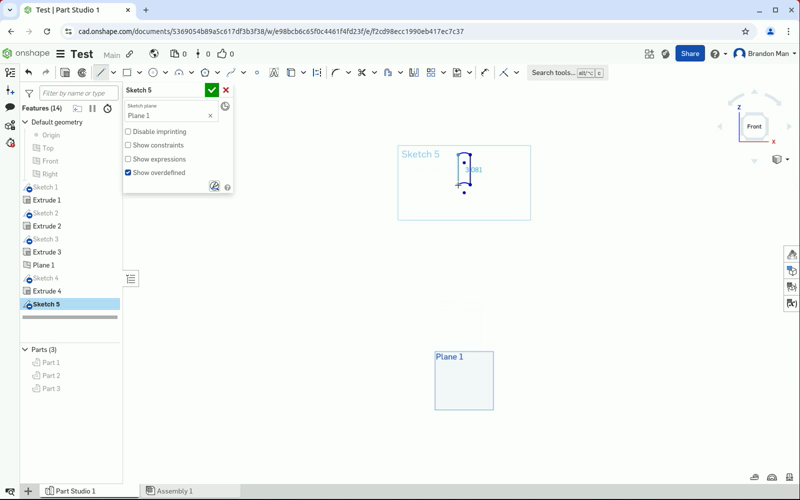
scroll(6)
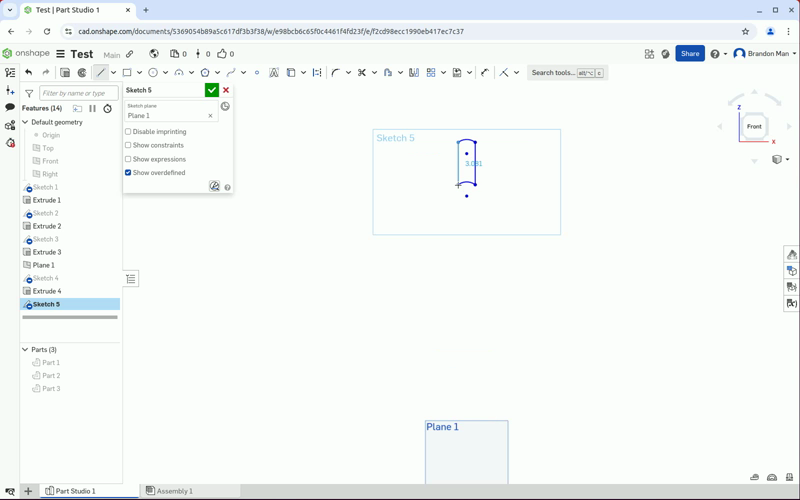
scroll(6)
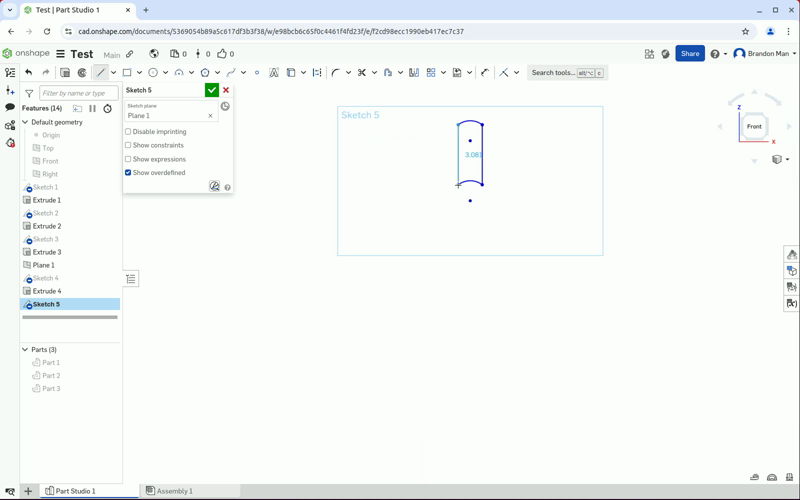
scroll(6)
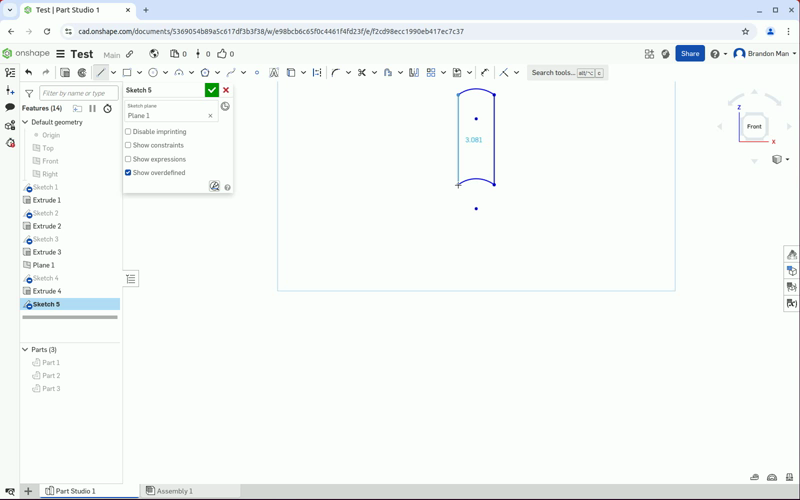
scroll(6)
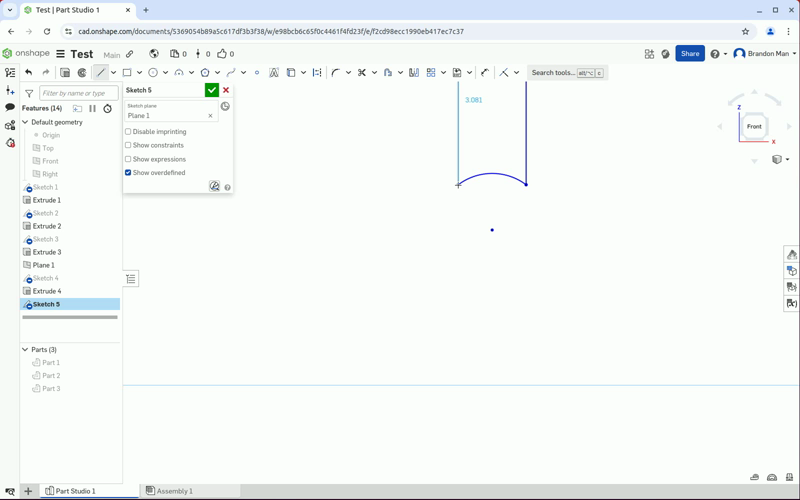
key_up(shift)
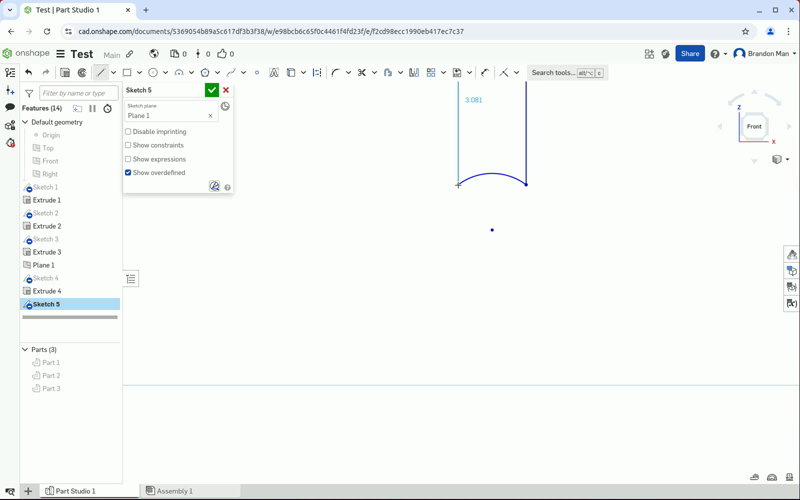
click(458, 184)
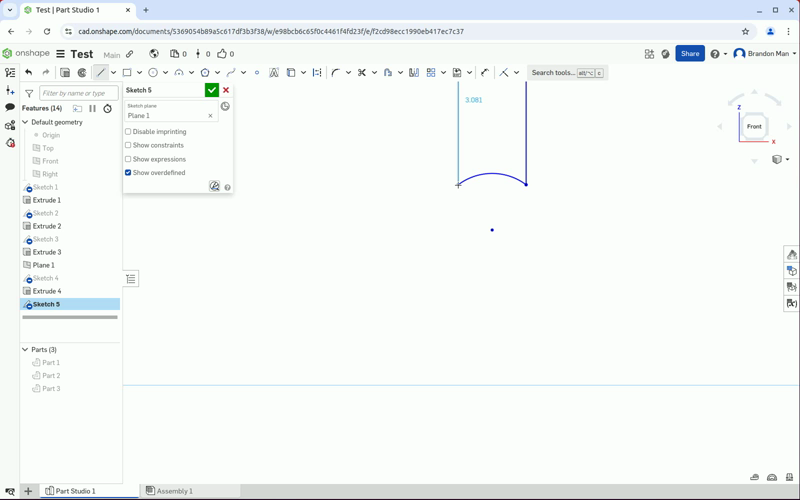
scroll(-6)
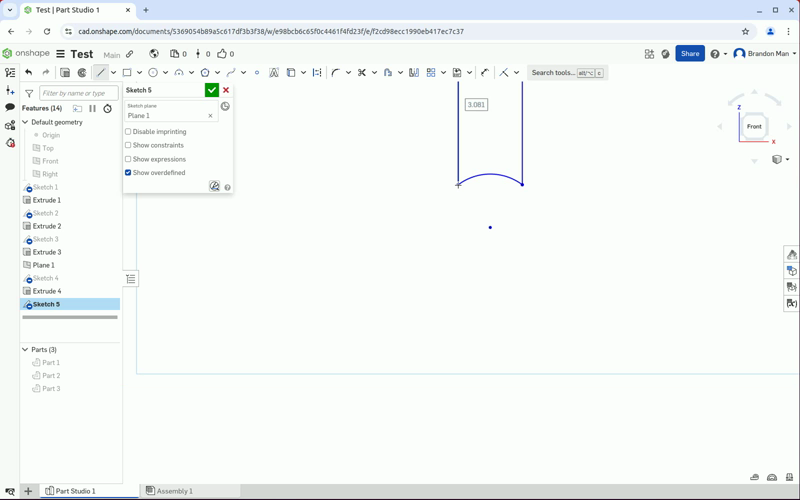
scroll(-6)
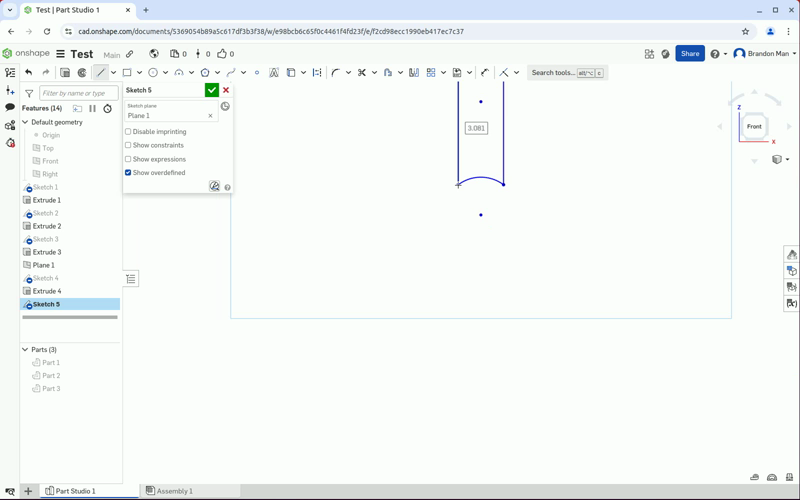
scroll(-6)
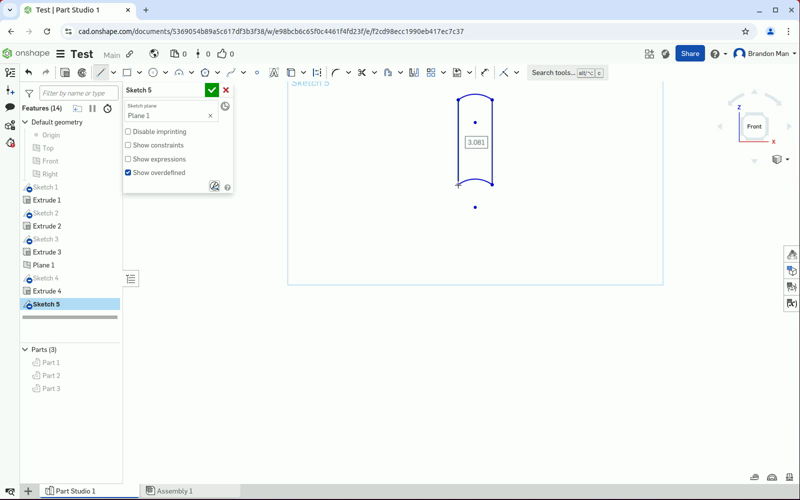
scroll(-6)
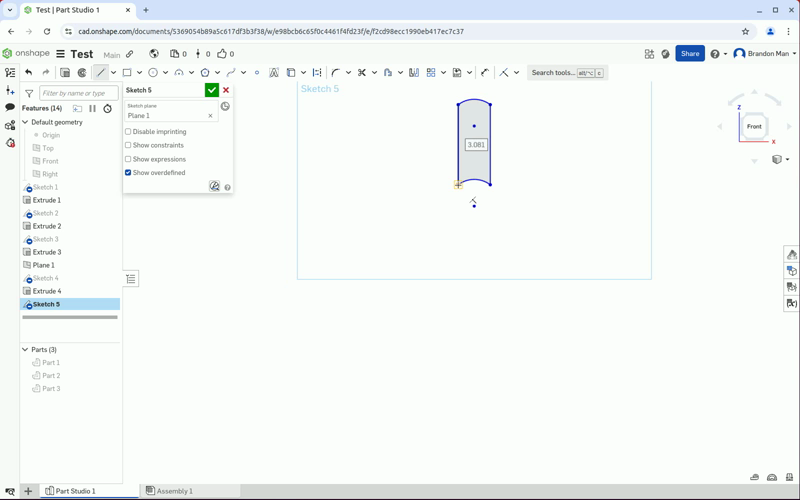
scroll(-6)
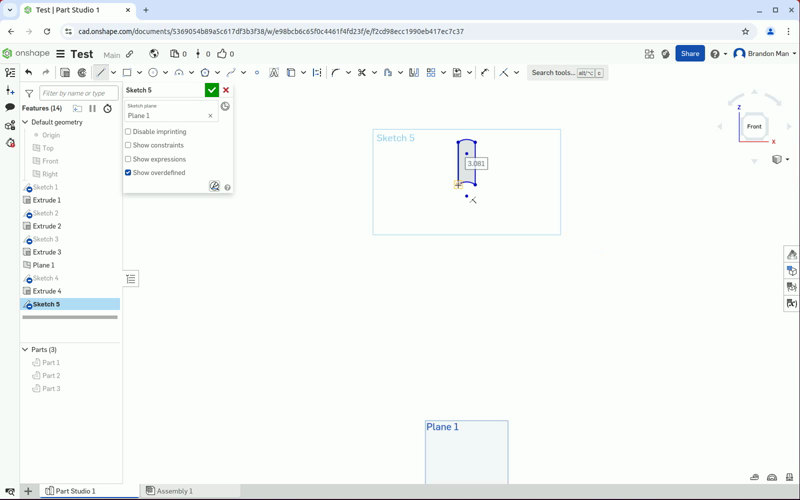
scroll(-6)
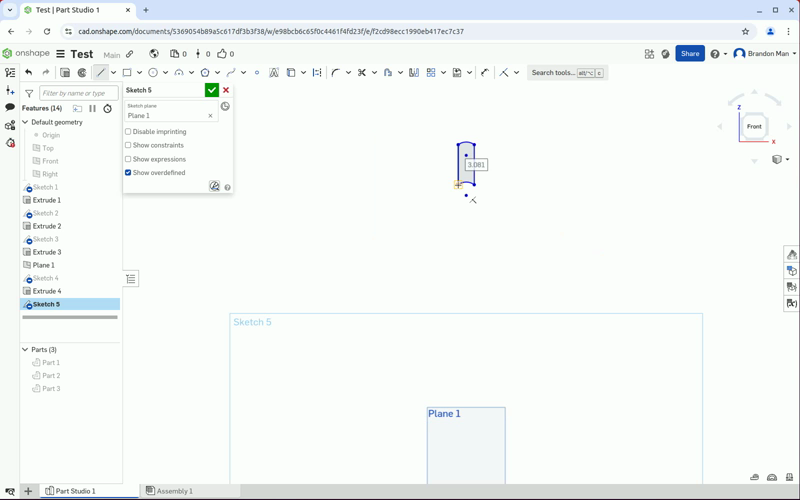
scroll(-6)
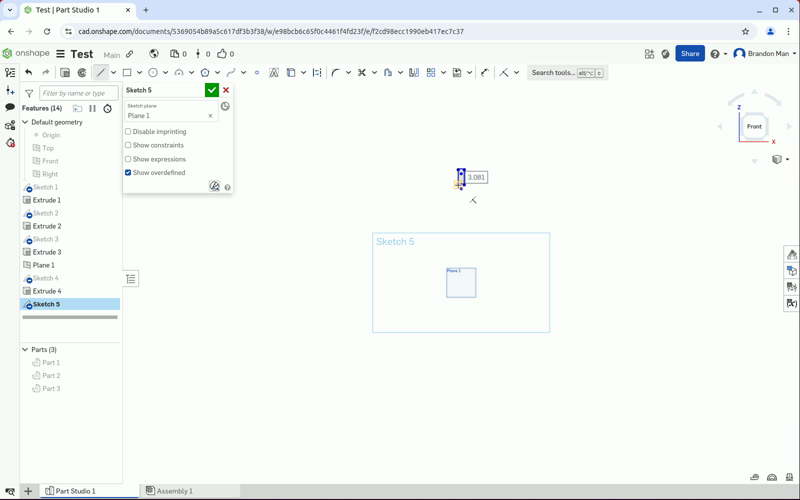
key(esc)
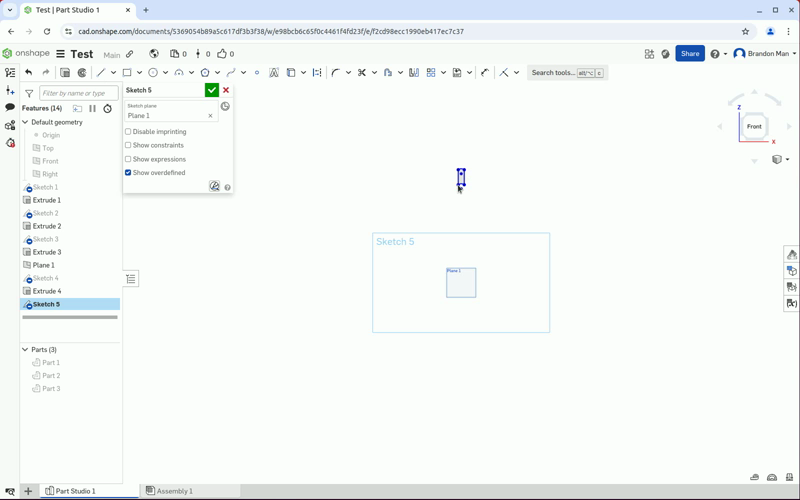
mouse_move(458, 183)
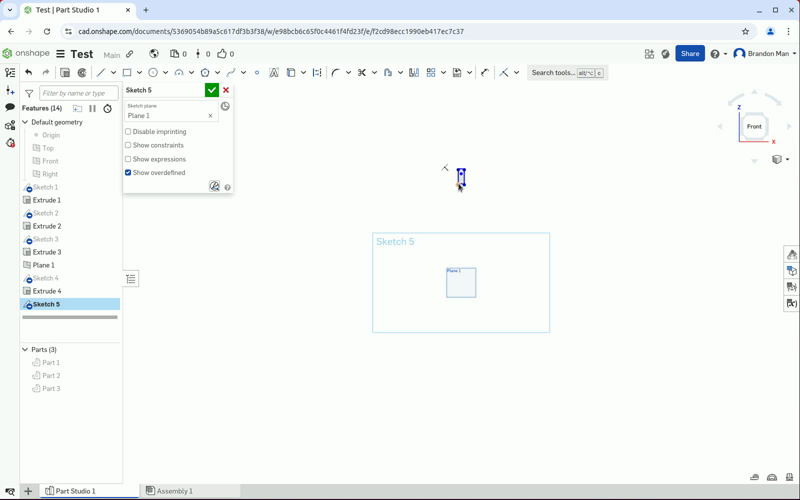
scroll(6)
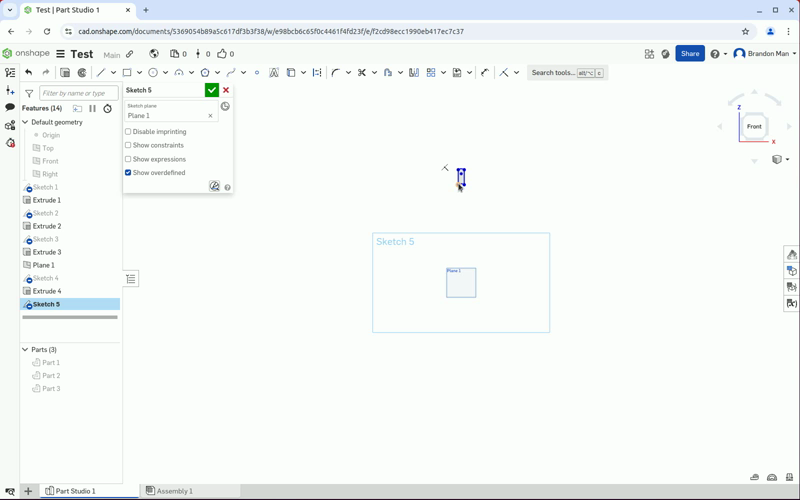
scroll(6)
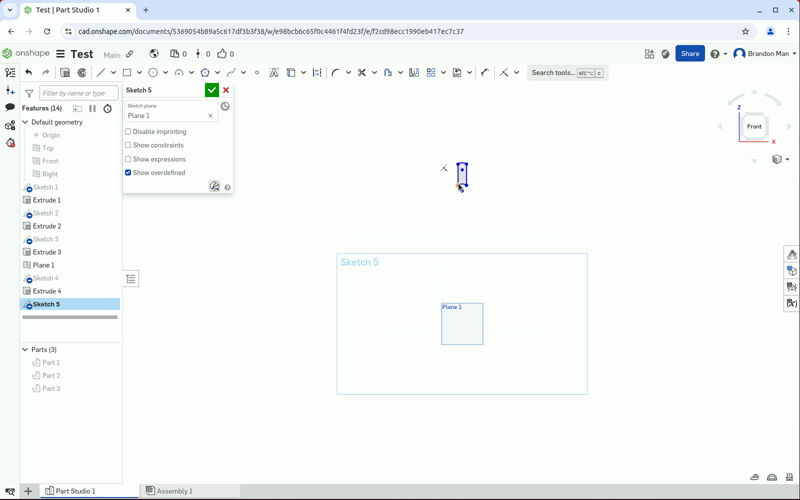
scroll(6)
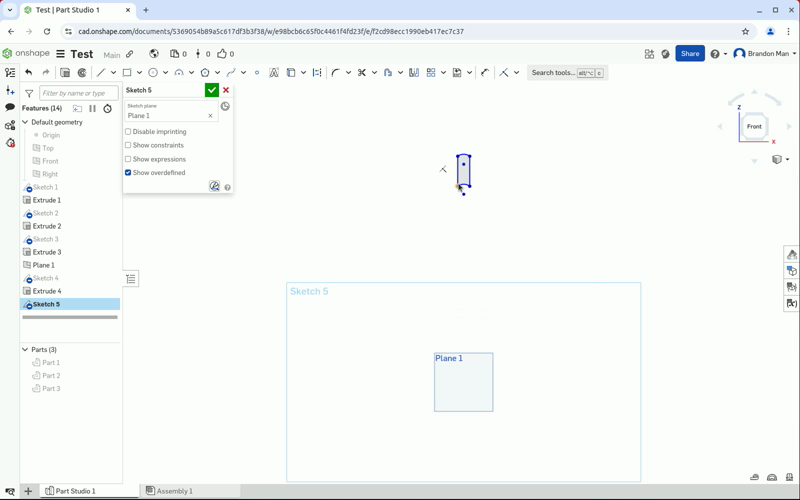
scroll(6)
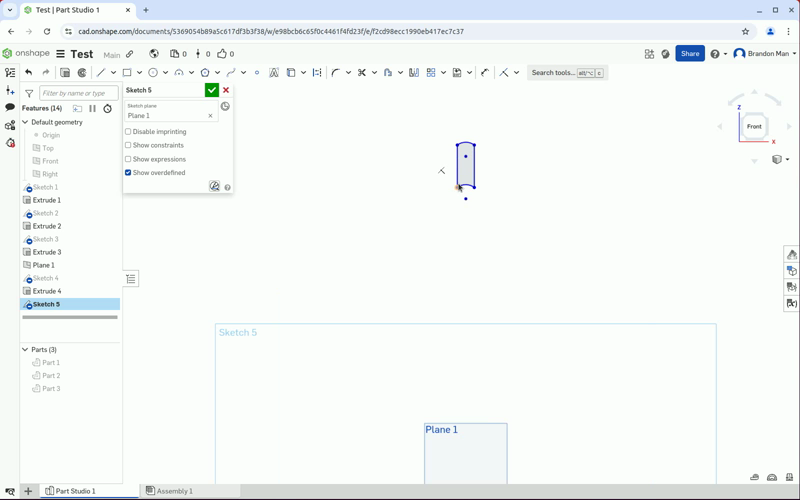
scroll(6)
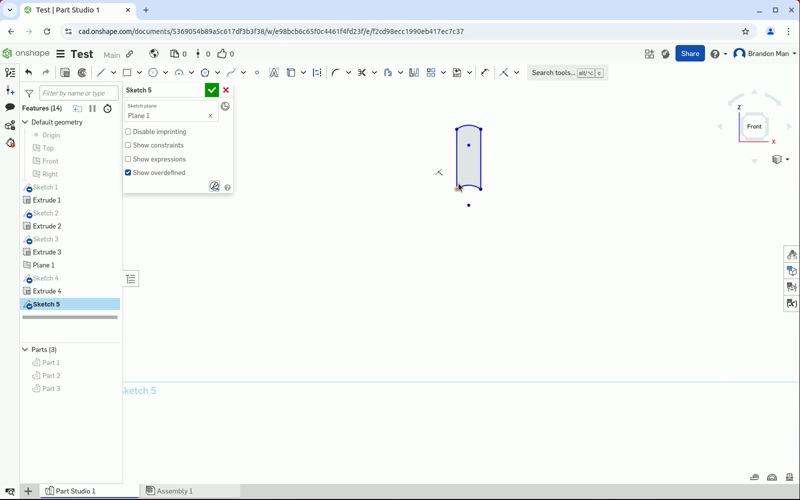
scroll(6)
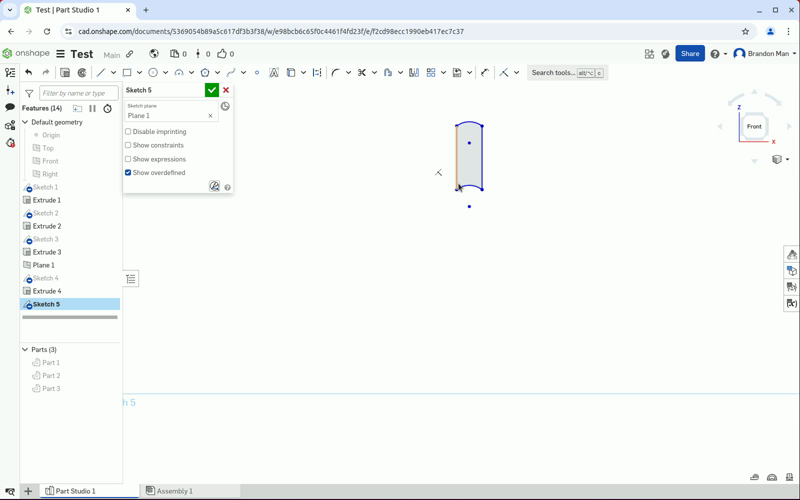
scroll(6)
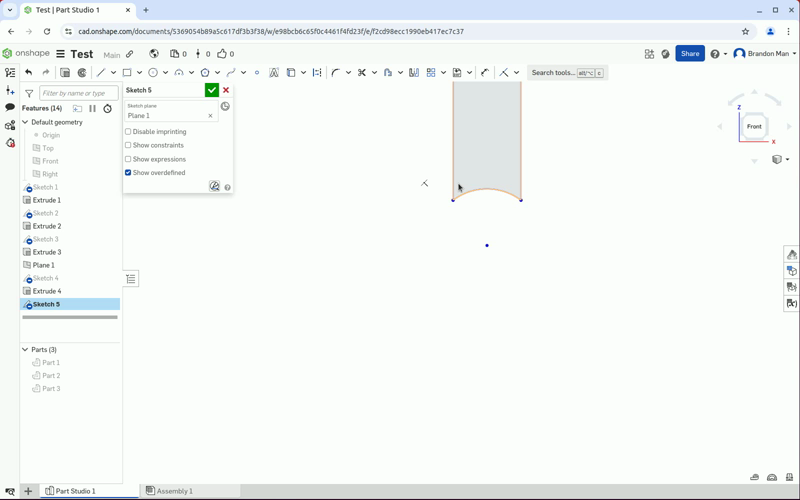
click(458, 183)
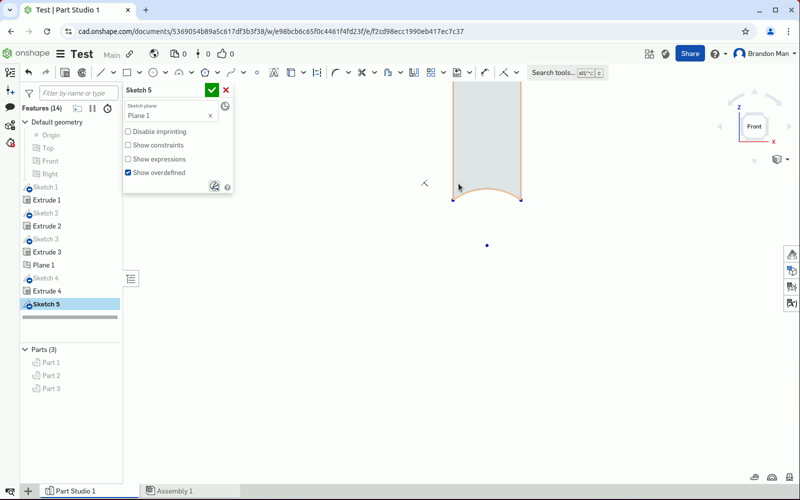
scroll(-6)
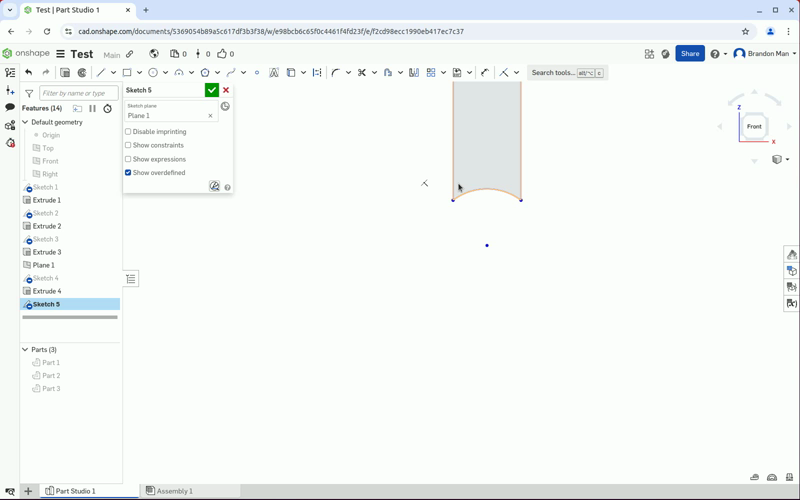
scroll(-6)
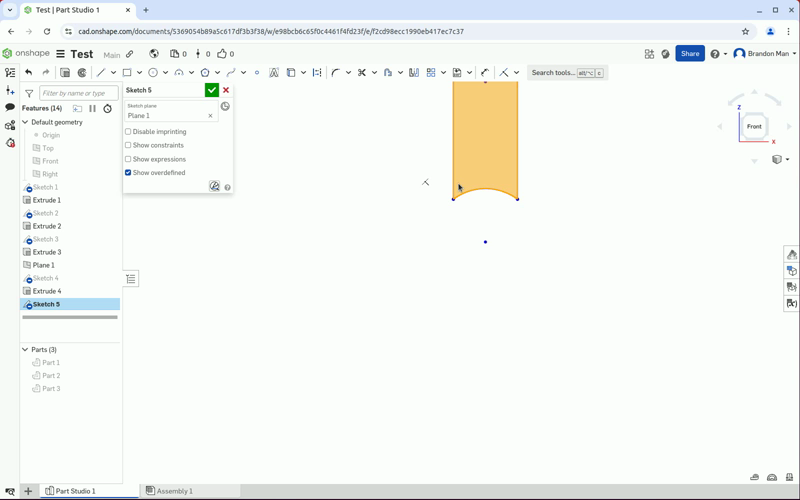
scroll(-6)
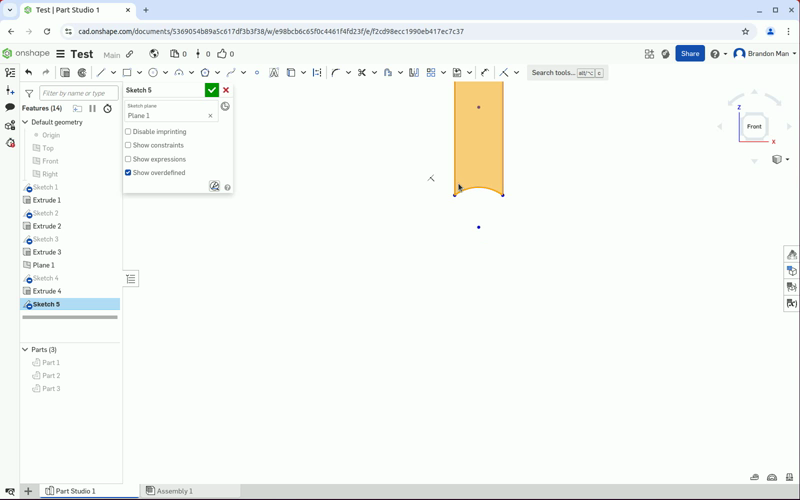
scroll(-6)
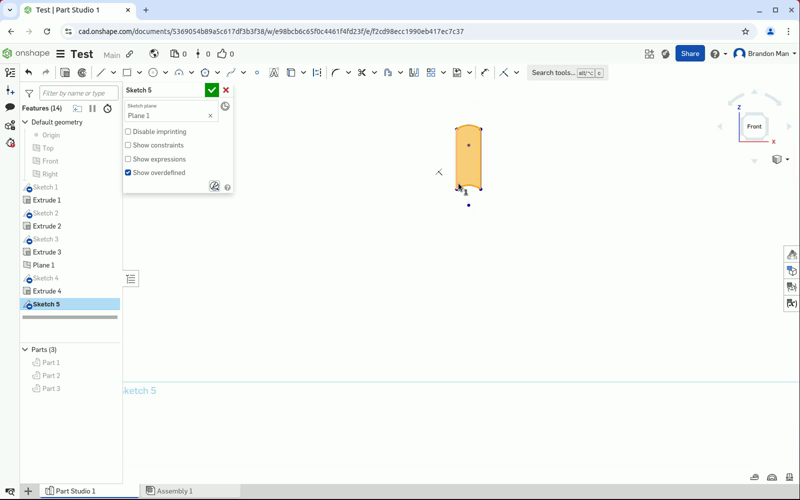
scroll(-6)
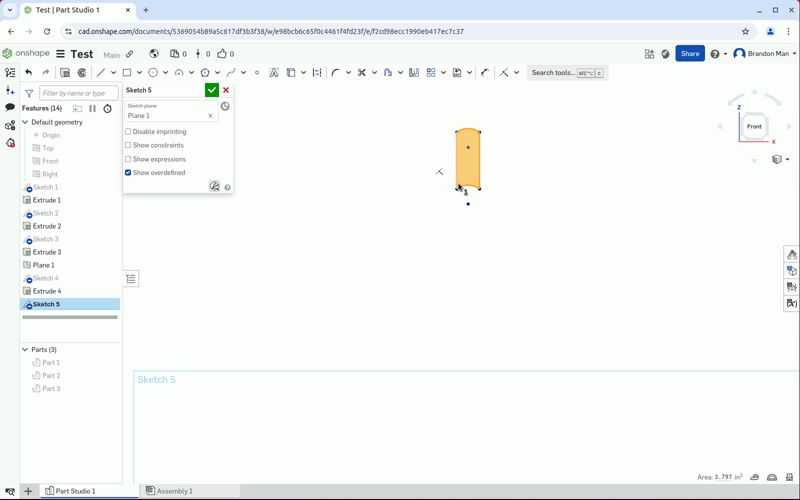
scroll(-6)
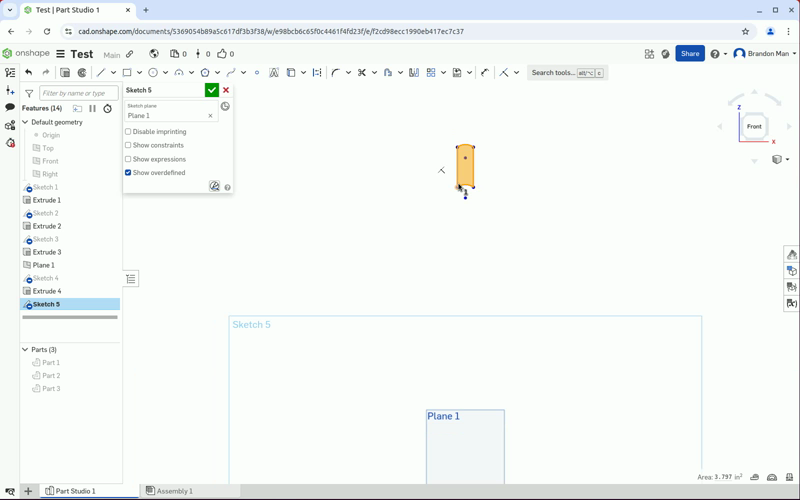
scroll(-6)
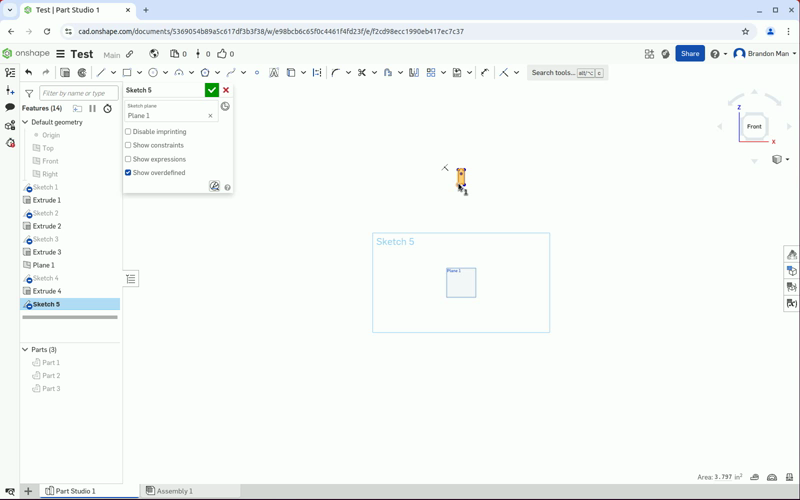
mouse_move(73, 352)
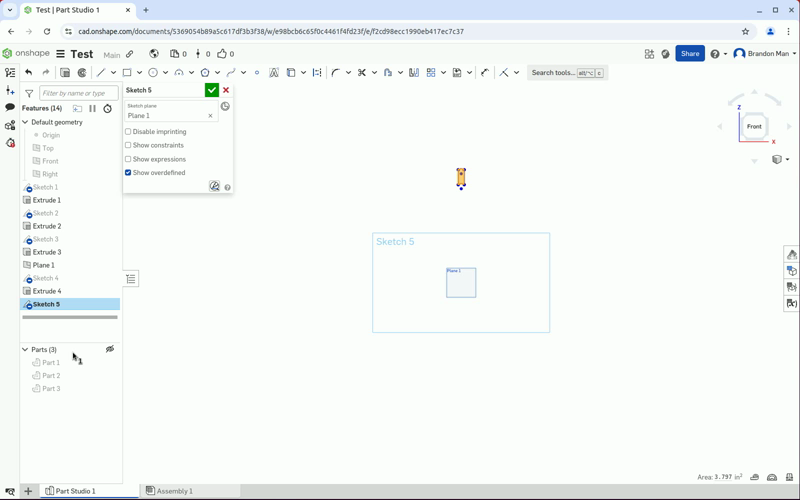
key(shift+y)
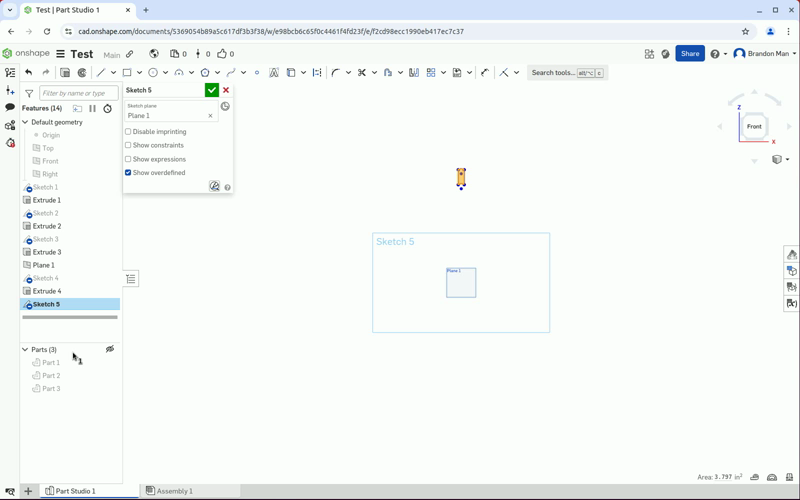
key(shift+e)
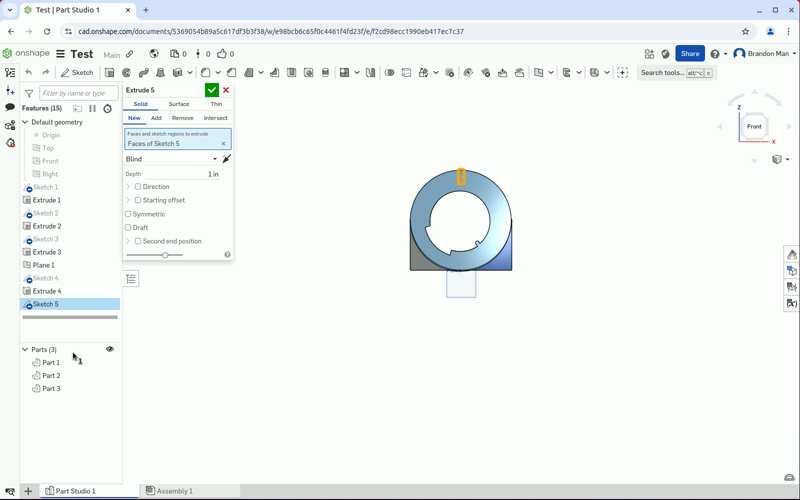
mouse_move(143, 106)
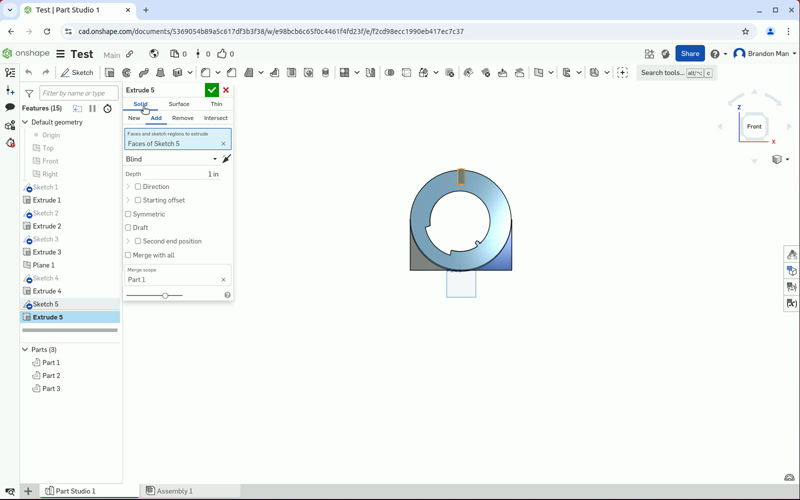
click(143, 106)
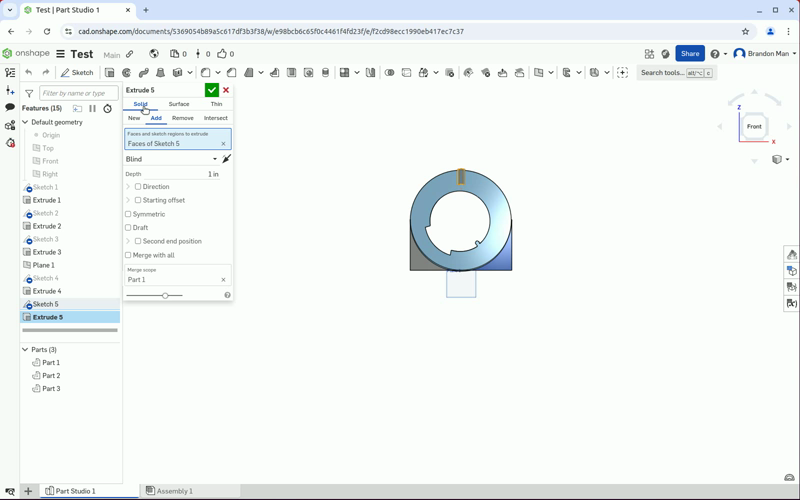
mouse_move(186, 120)
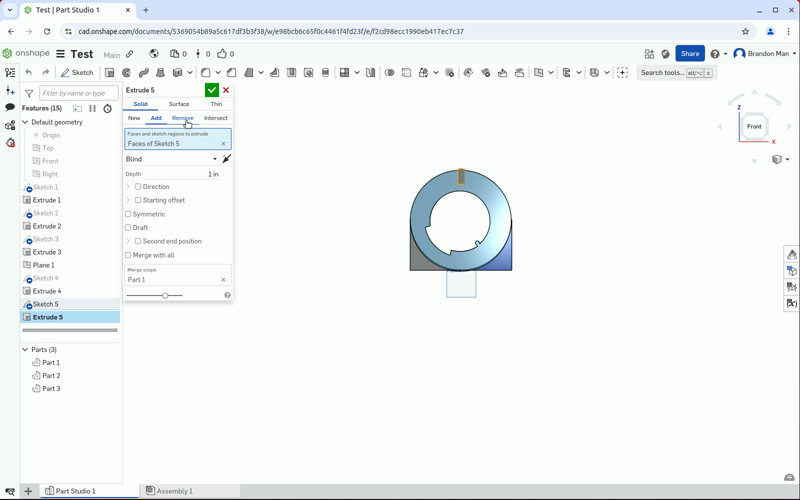
click(186, 120)
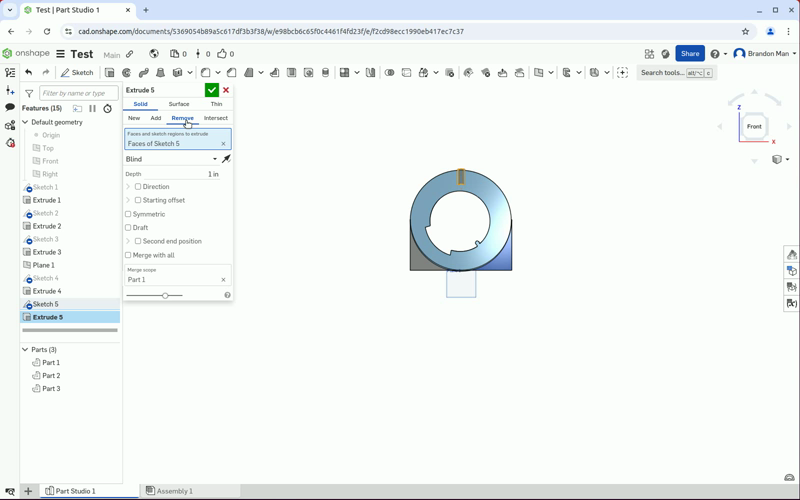
key(tab, 4)
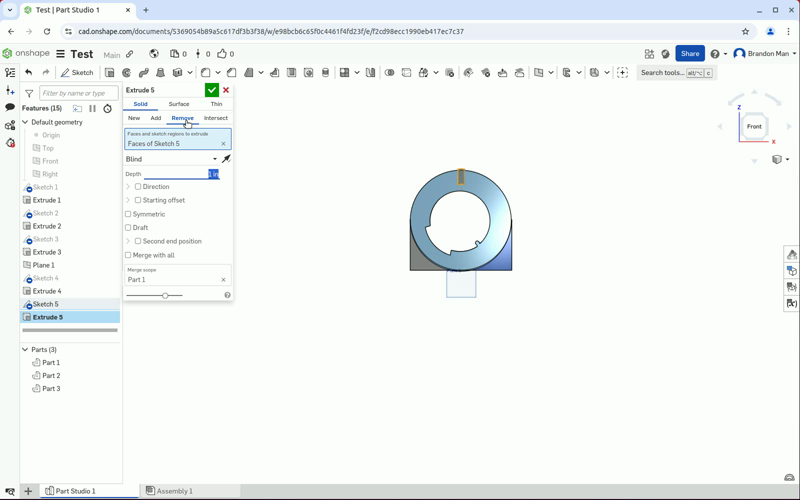
text(2.166)
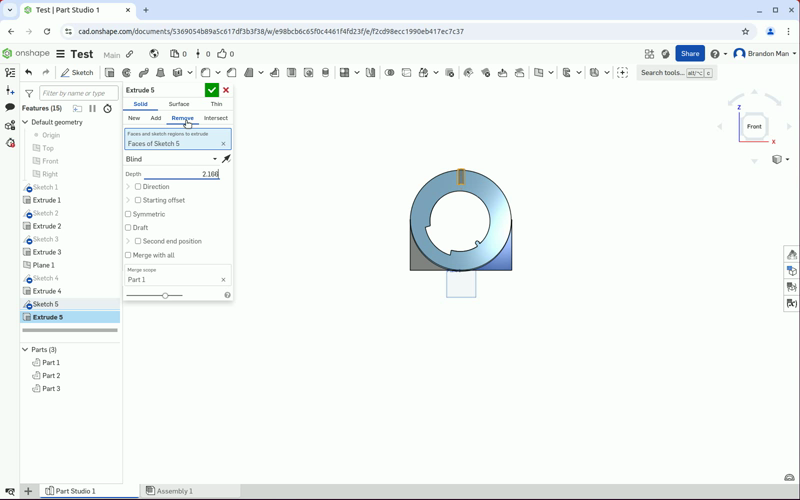
key(tab, 6)
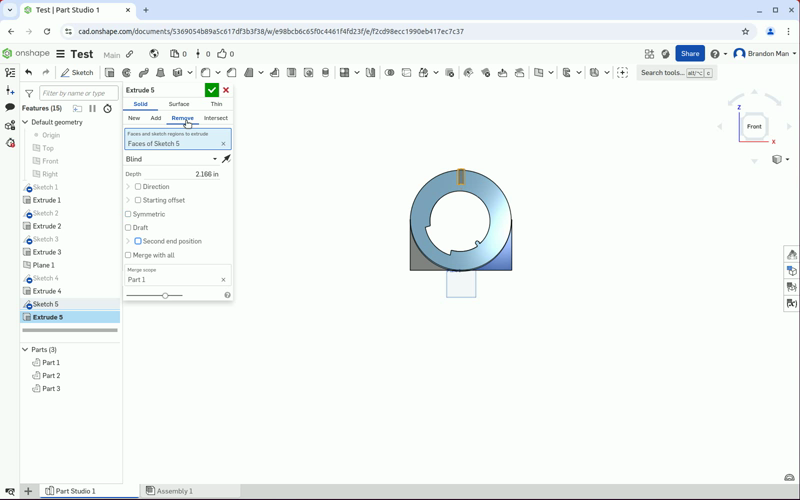
key(space)
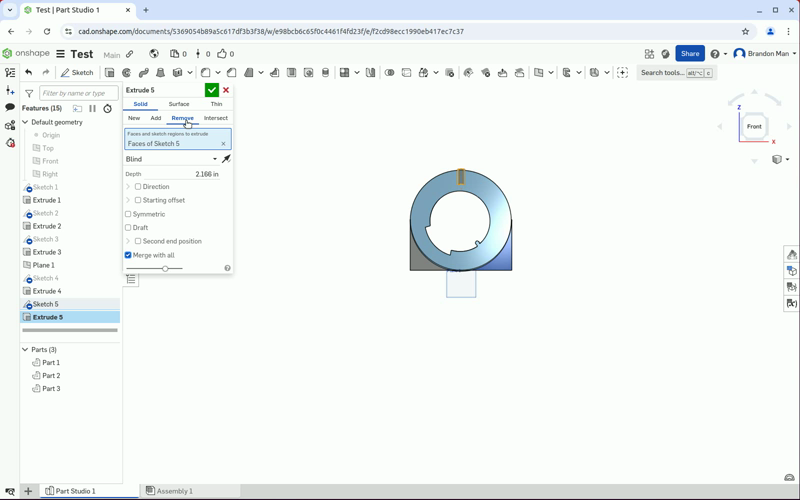
key(enter)
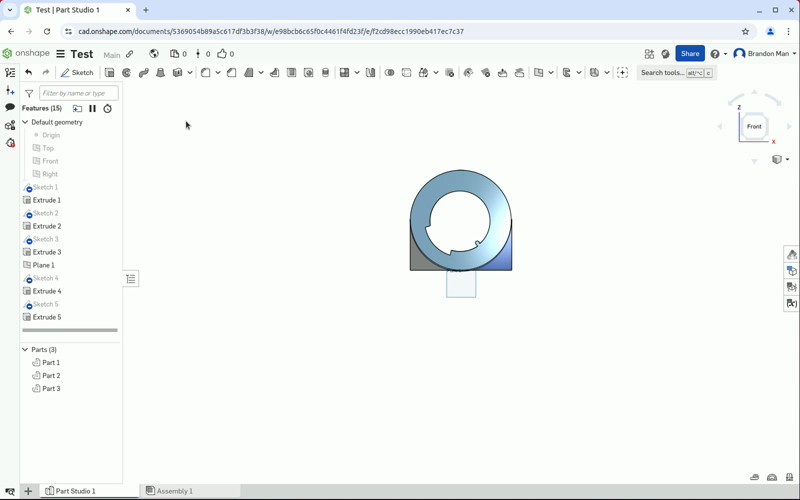
key(shift+h)
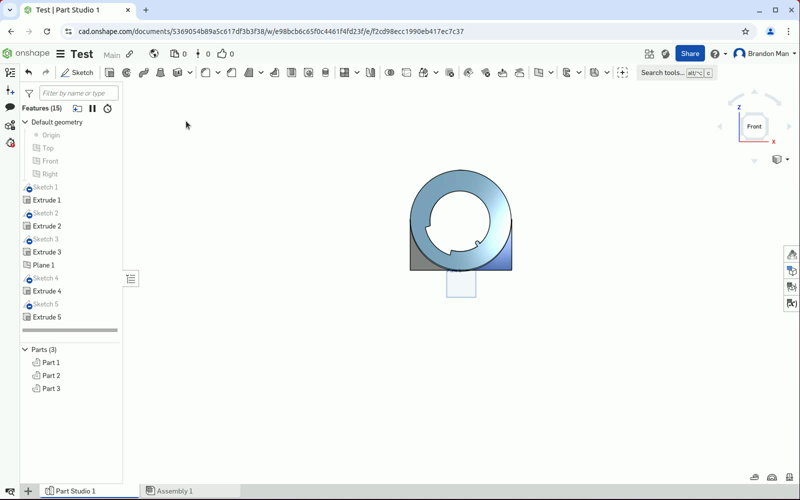
key(shift+h)
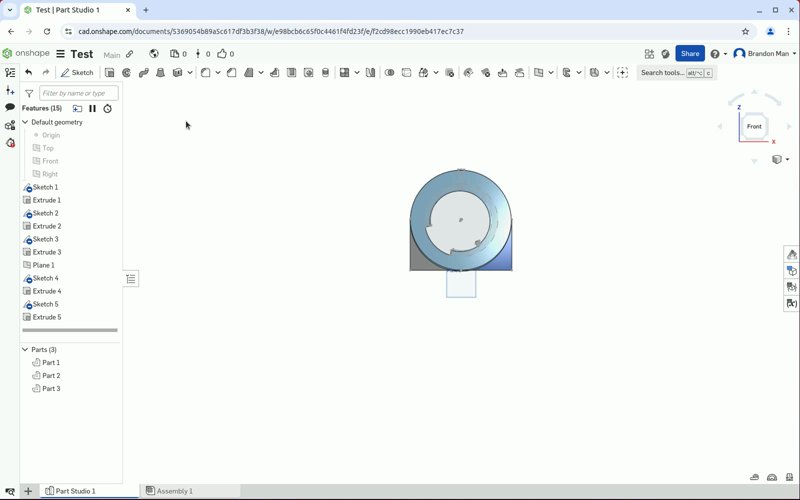
key(shift+7)
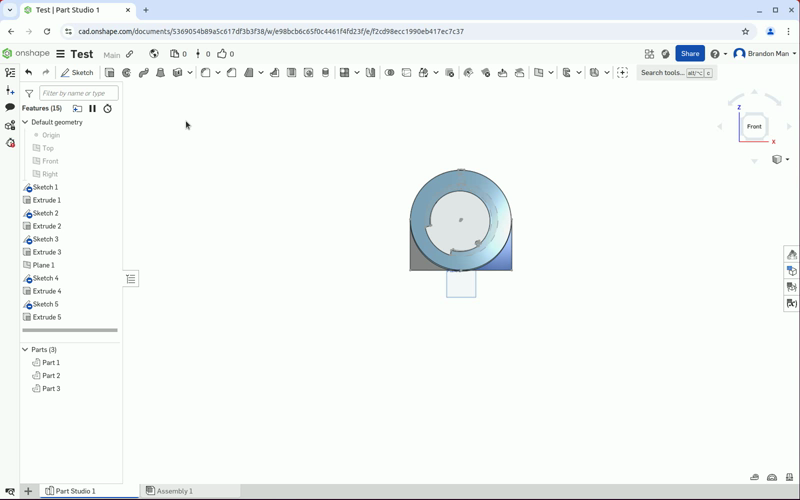
key(left, 2)
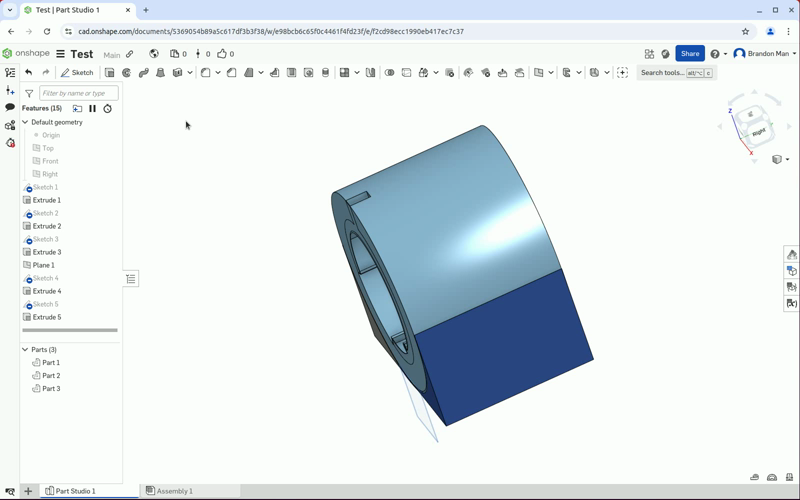
key(down, 2)
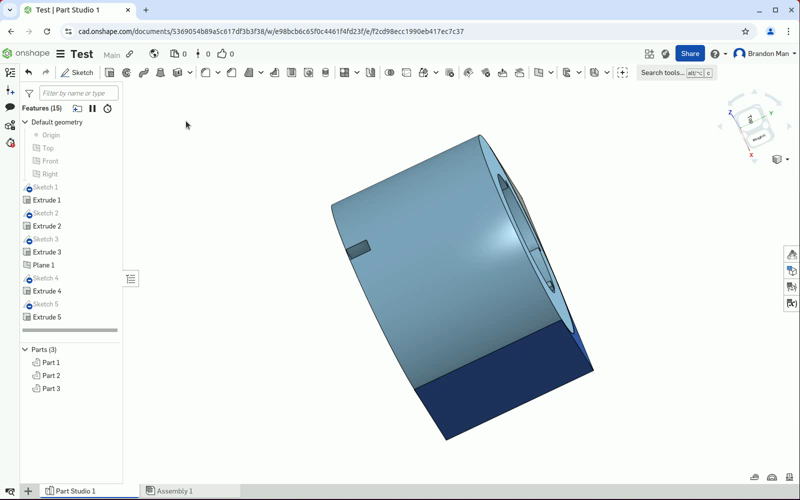
key(up, 2)
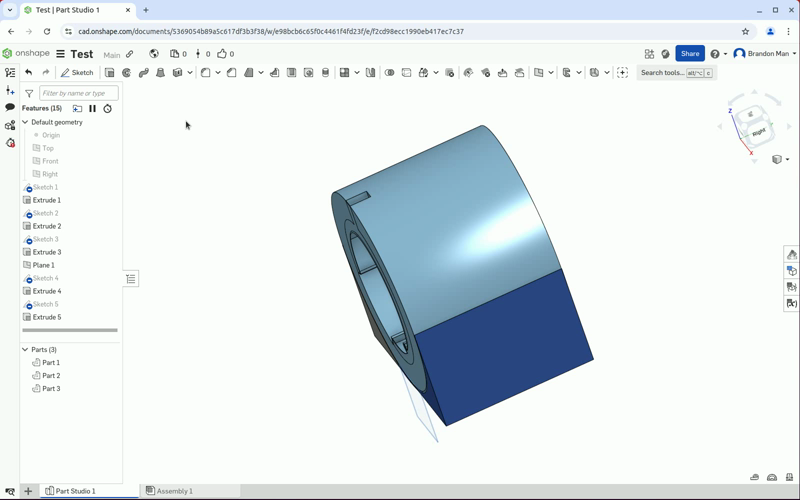
key(right, 2)
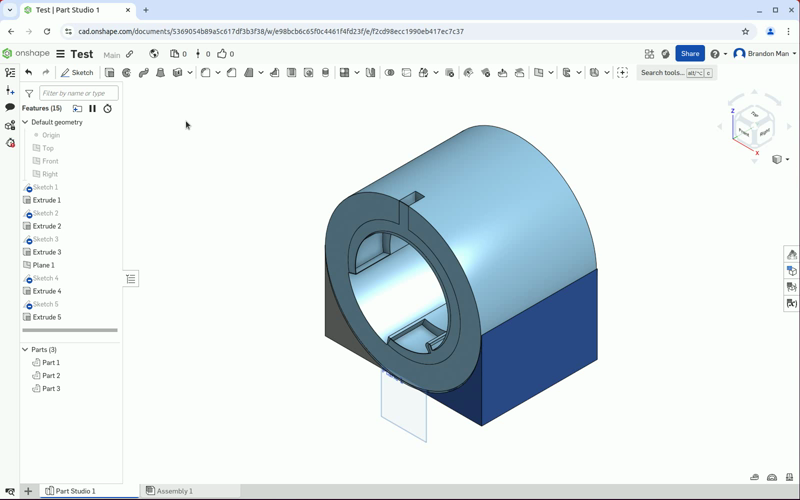
mouse_move(73, 189)
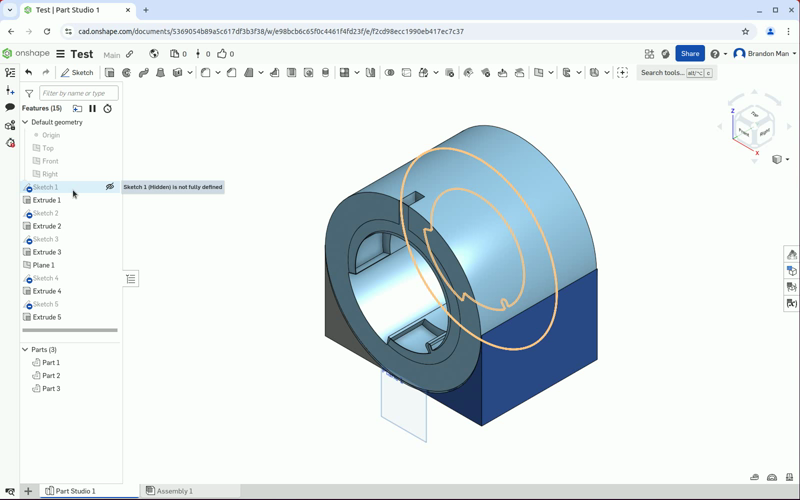
click(73, 189)